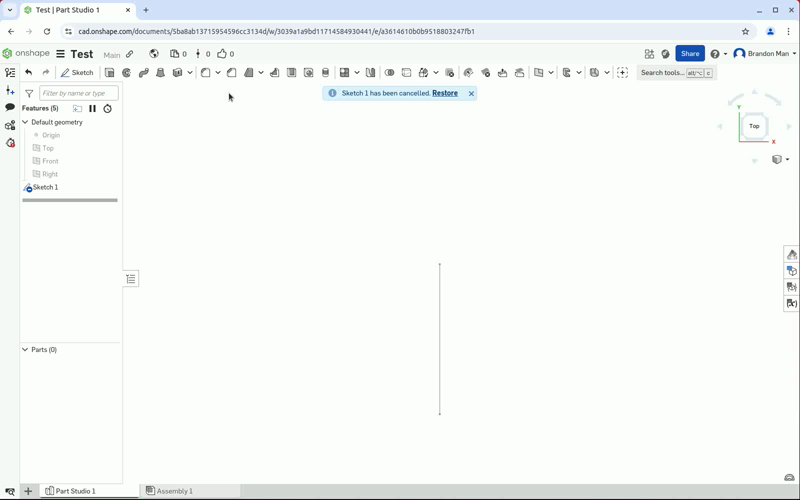
key(shift+h)
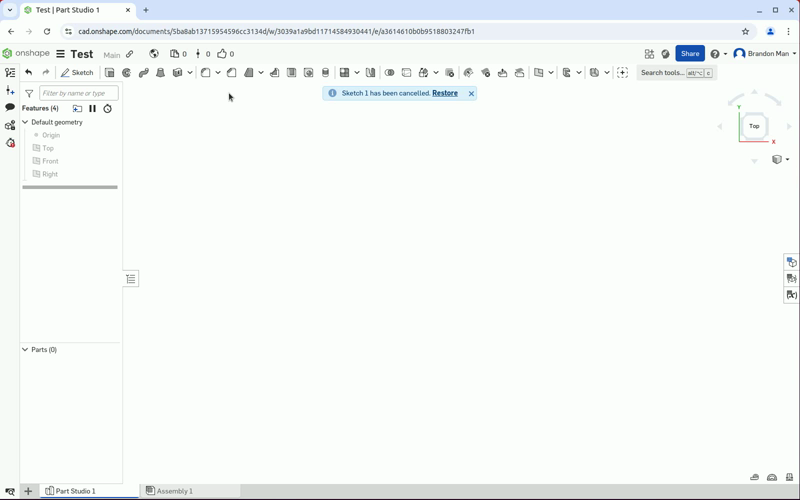
mouse_move(73, 352)
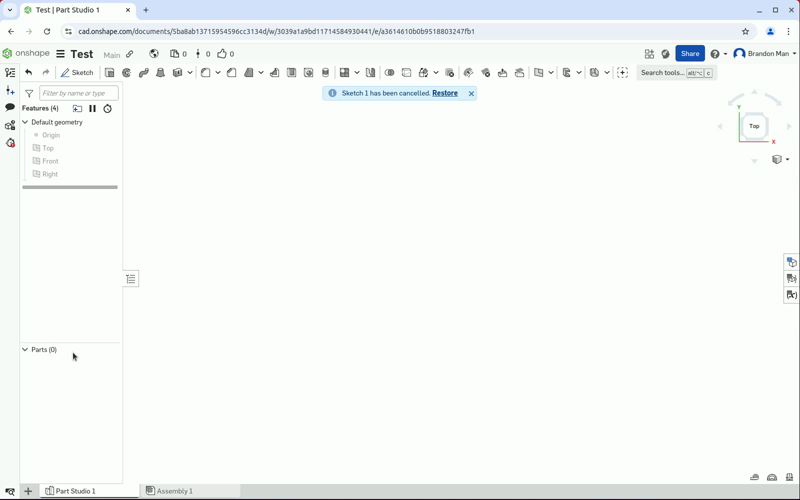
key(y)
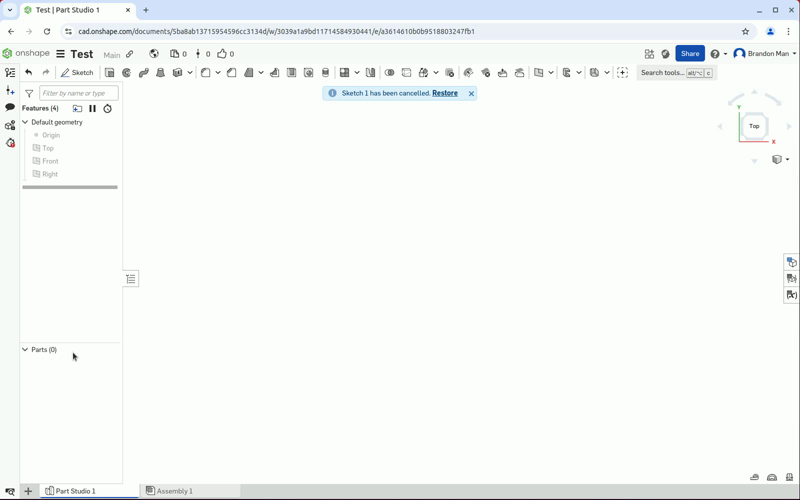
key(shift+p)
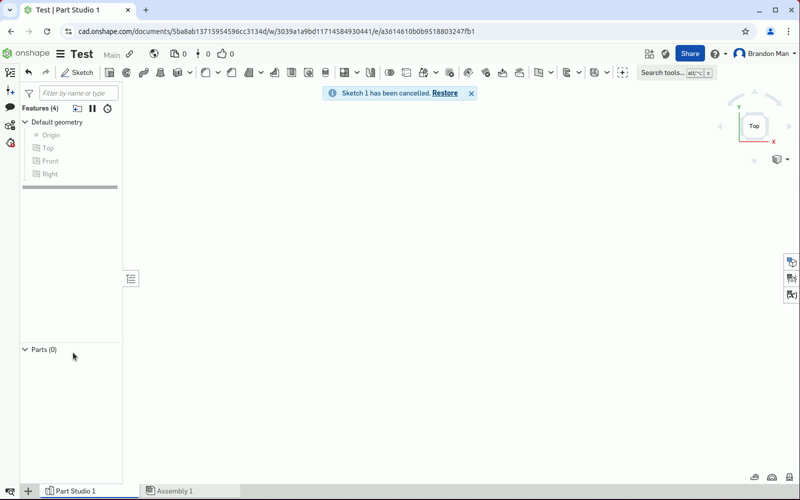
key(space)
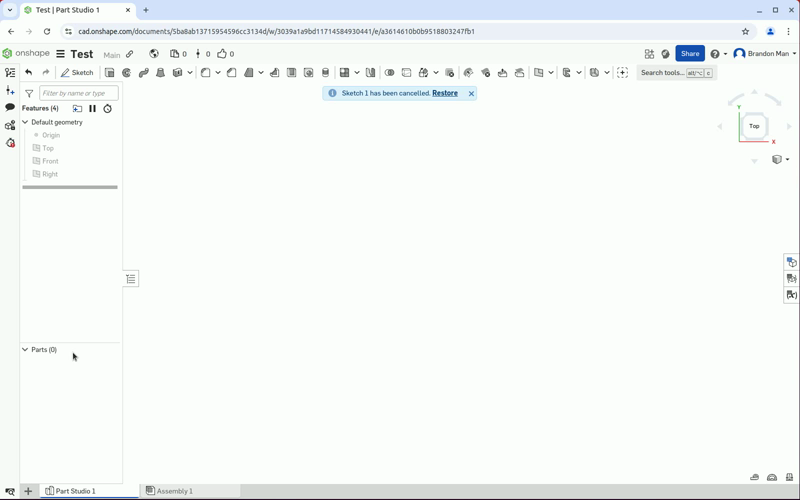
key_down(shift)
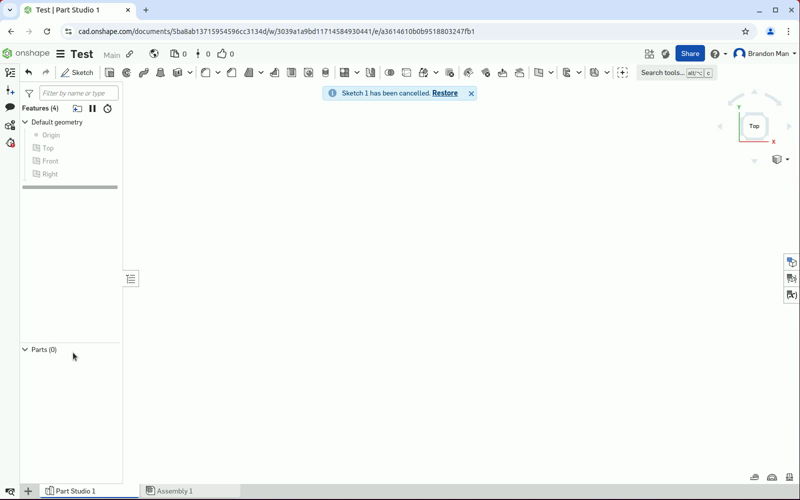
key(up)
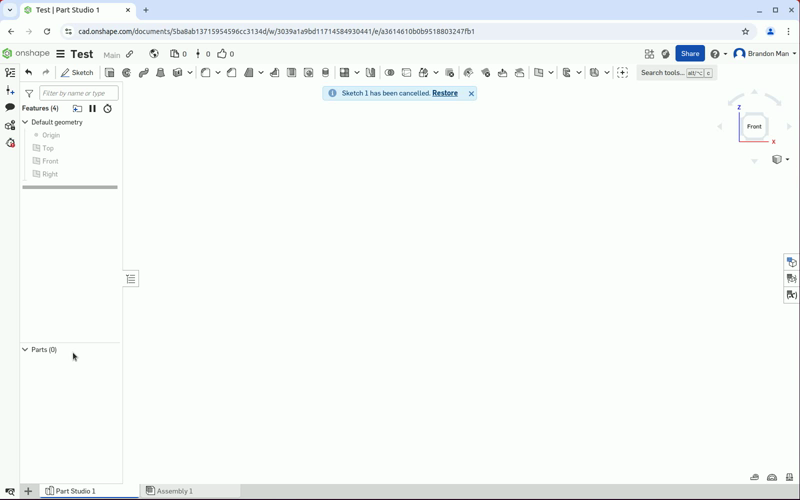
key_up(shift)
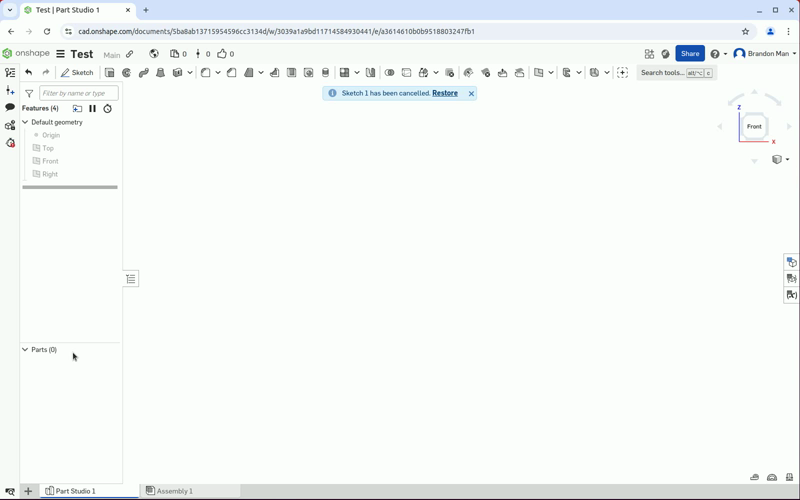
mouse_move(73, 352)
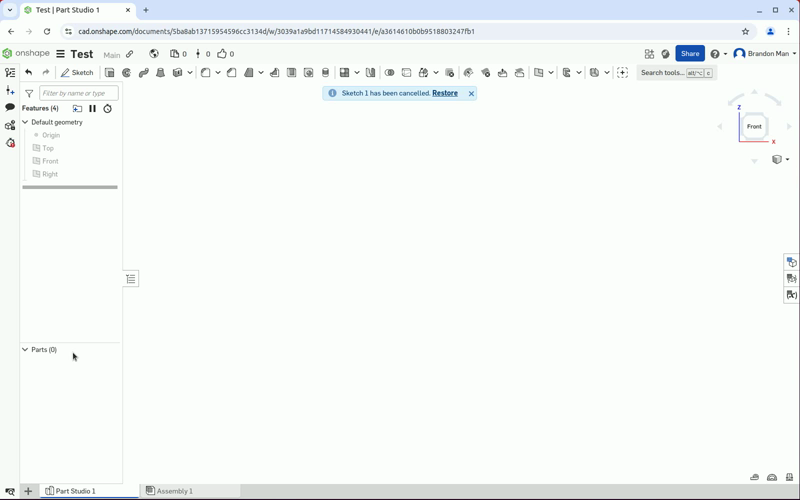
key(shift+y)
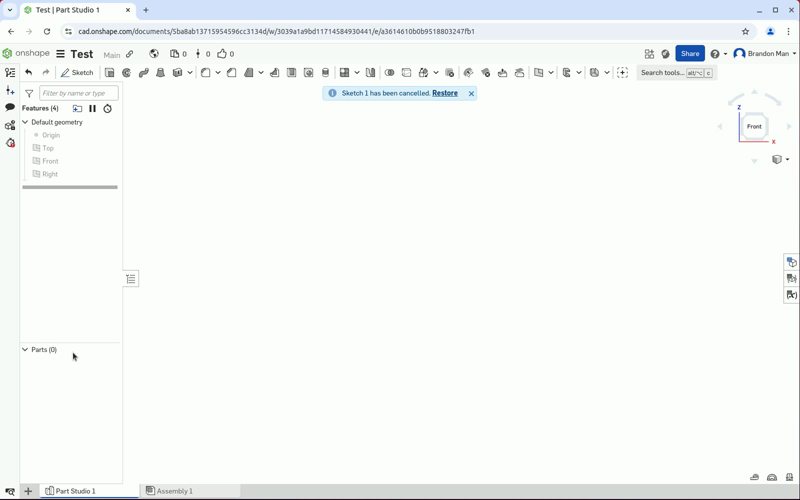
key(shift+s)
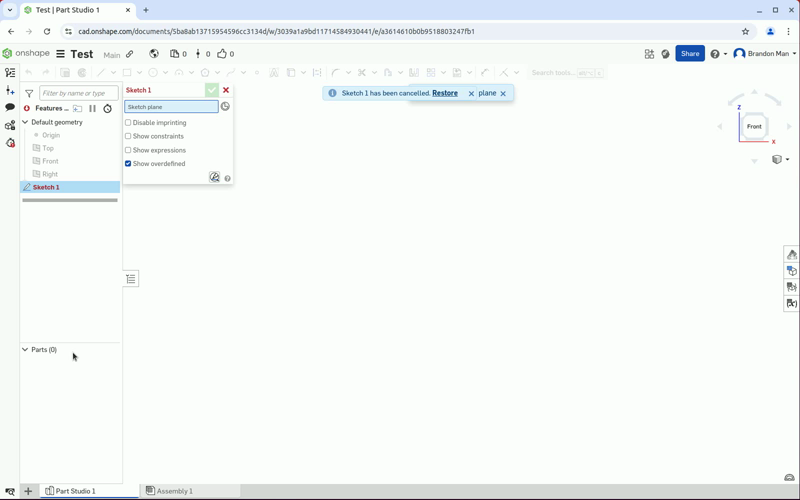
mouse_move(73, 163)
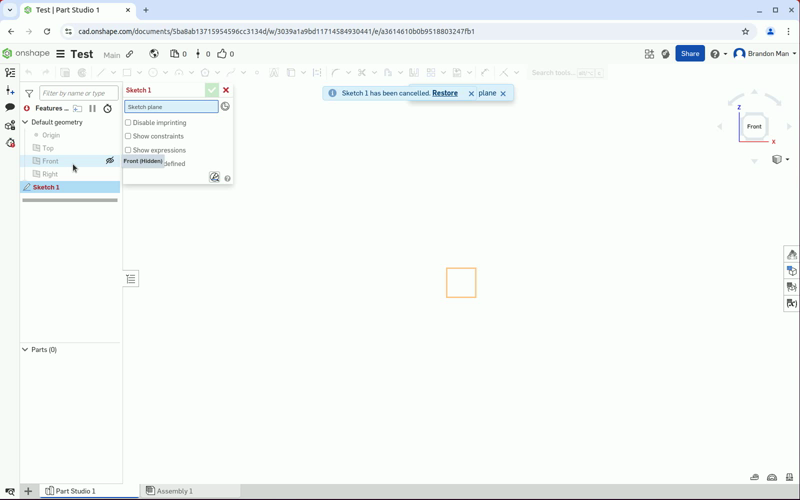
click(73, 163)
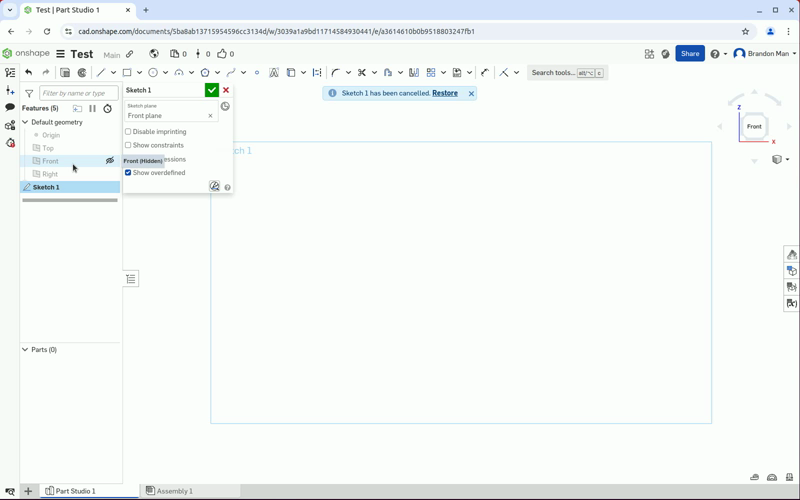
mouse_move(73, 352)
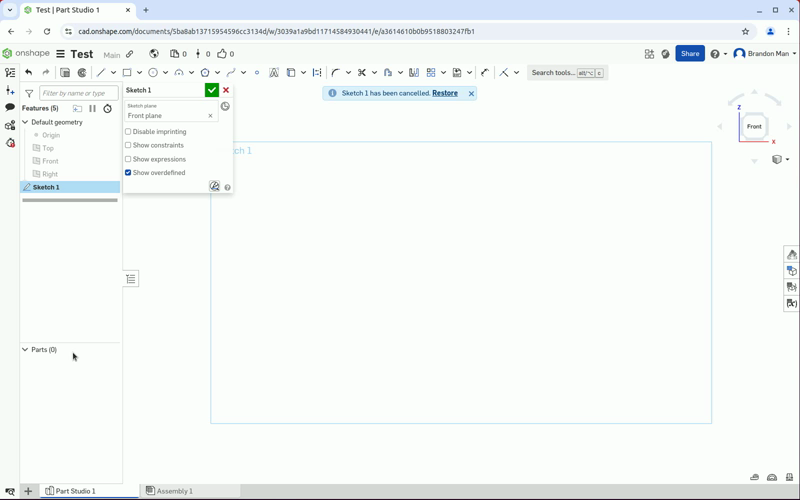
key(y)
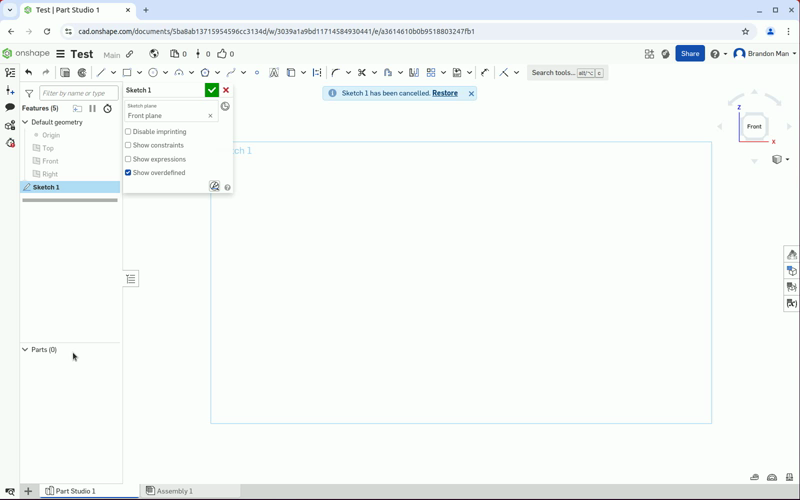
key(l)
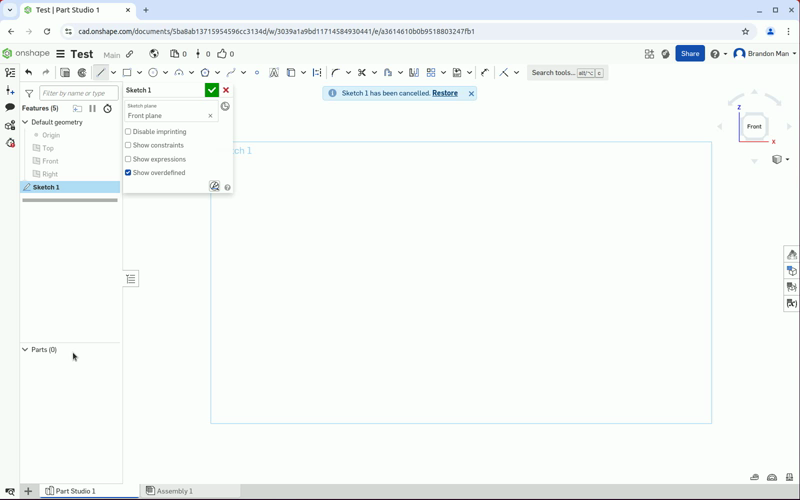
key_down(shift)
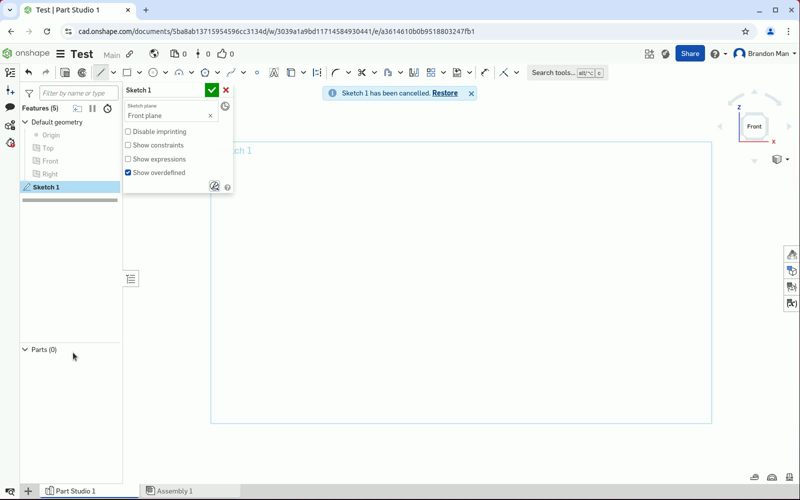
mouse_move(463, 223)
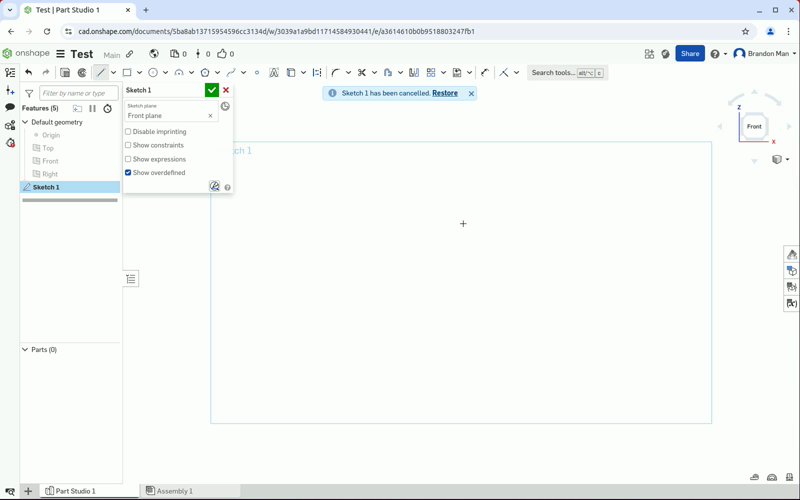
click(463, 223)
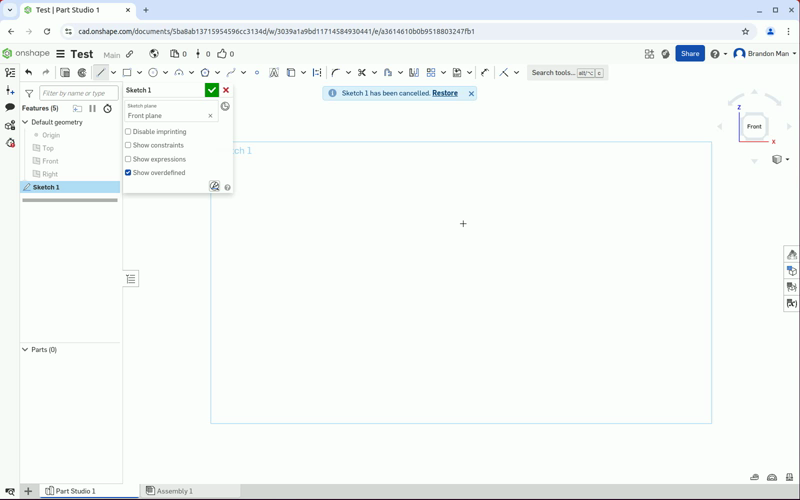
key_up(shift)
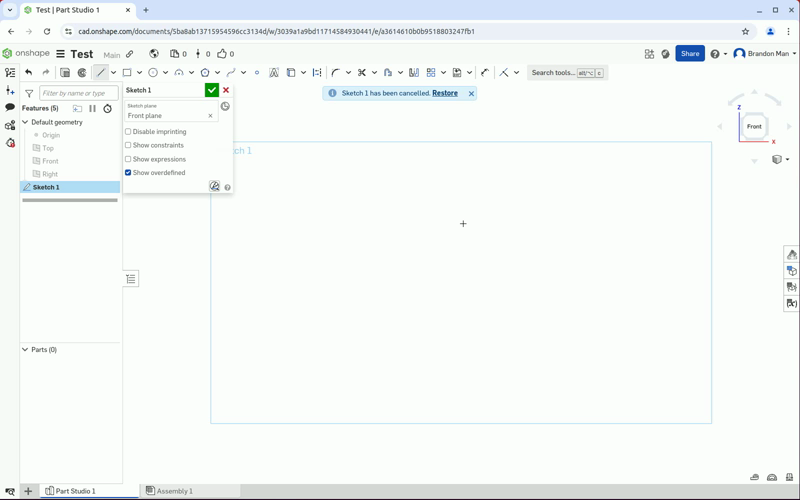
key_down(shift)
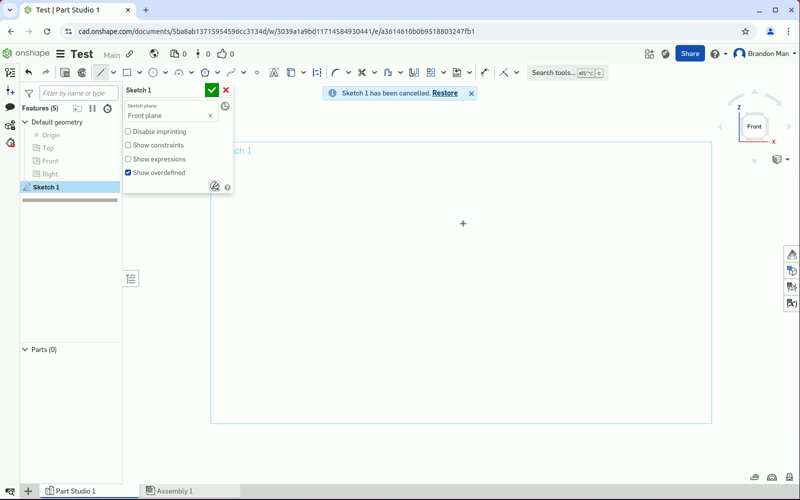
mouse_move(493, 223)
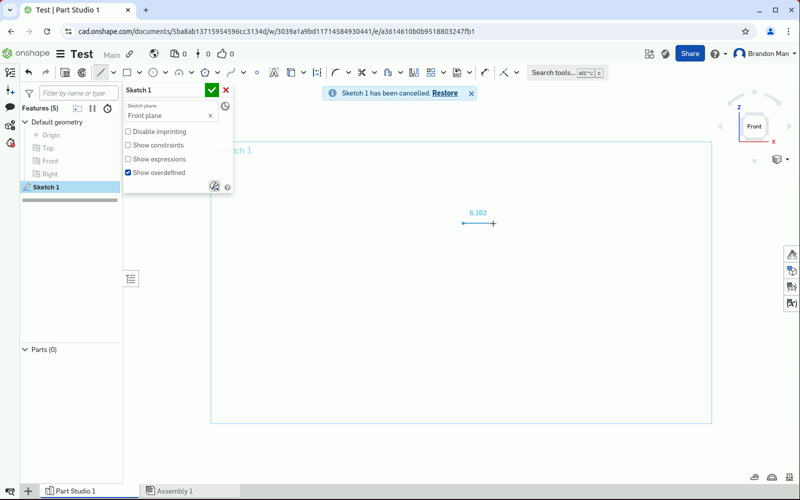
mouse_move(488, 237)
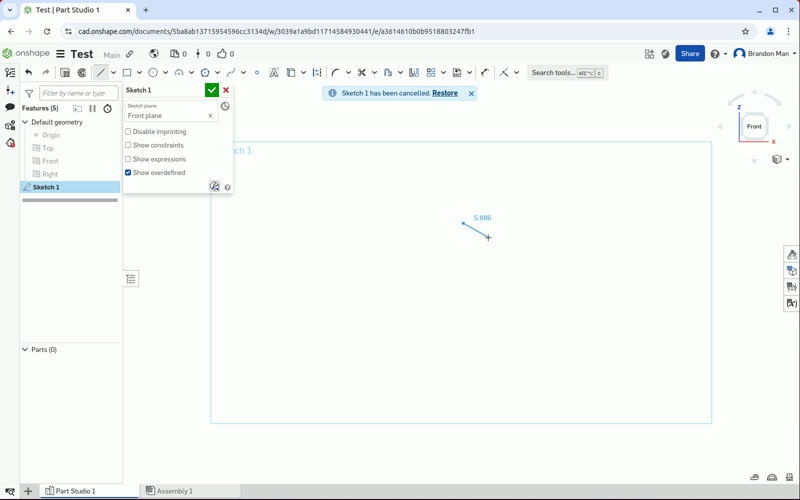
click(488, 237)
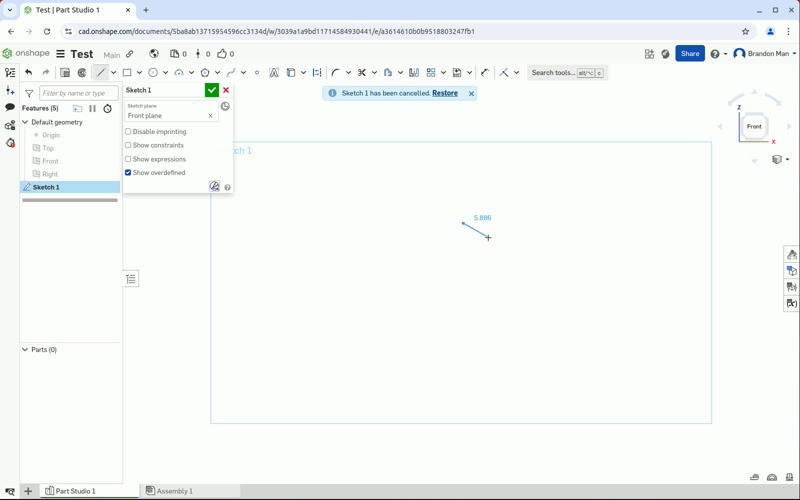
key_up(shift)
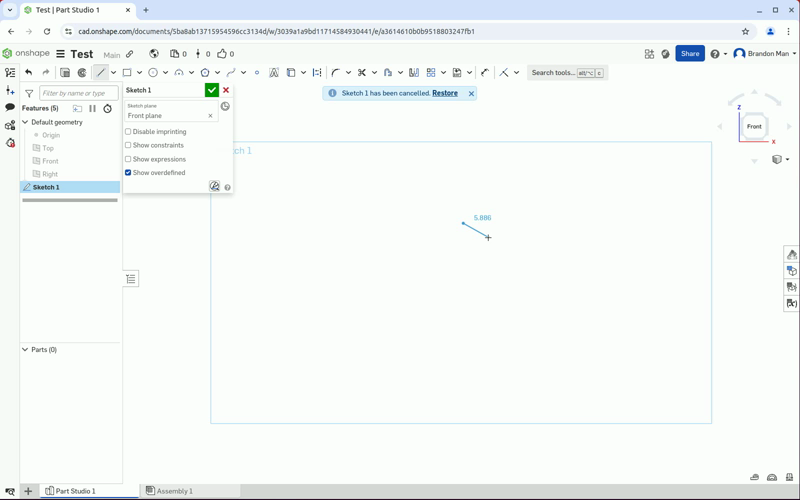
key_down(shift)
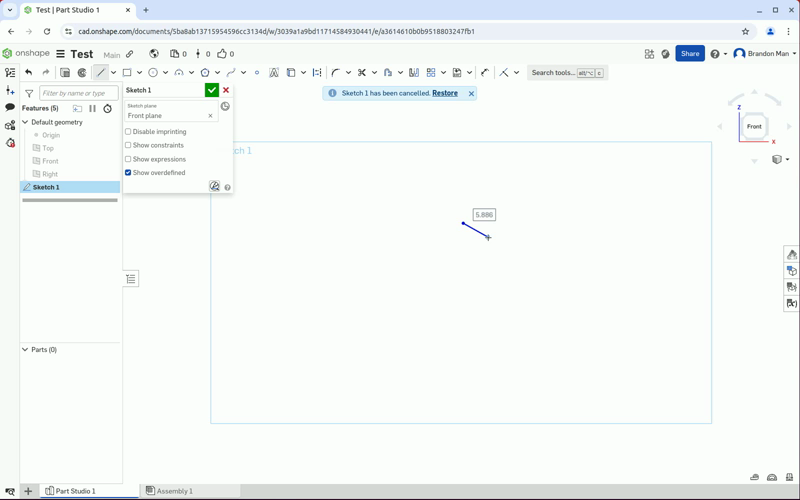
mouse_move(518, 237)
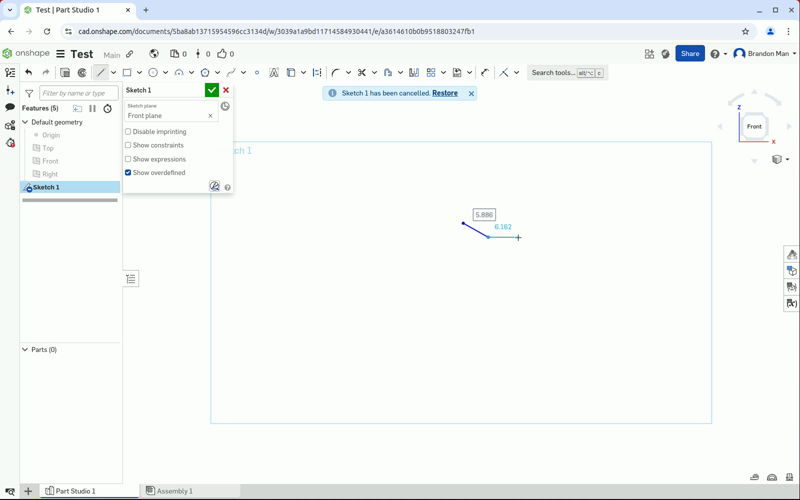
mouse_move(492, 237)
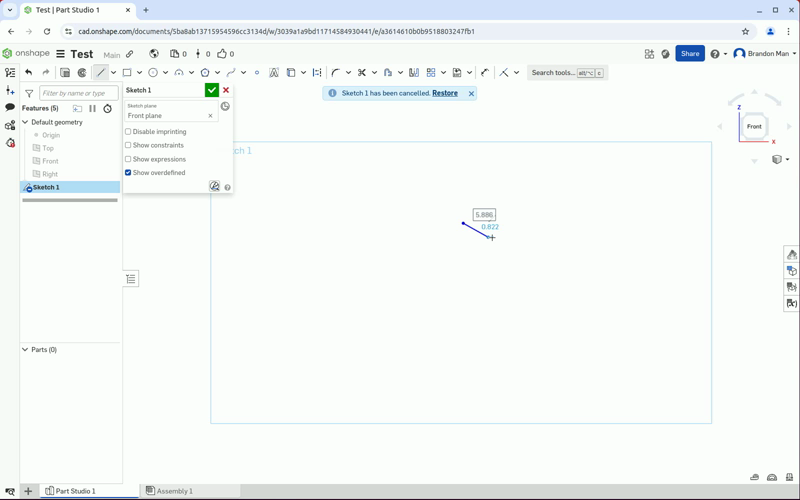
scroll(6)
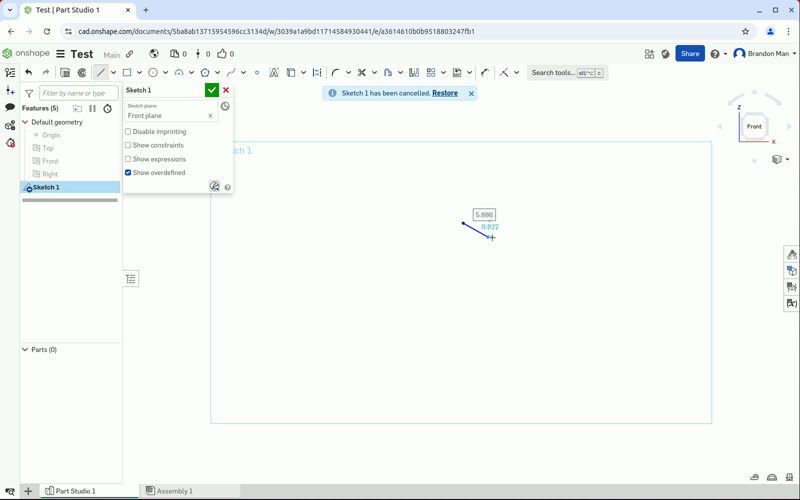
scroll(6)
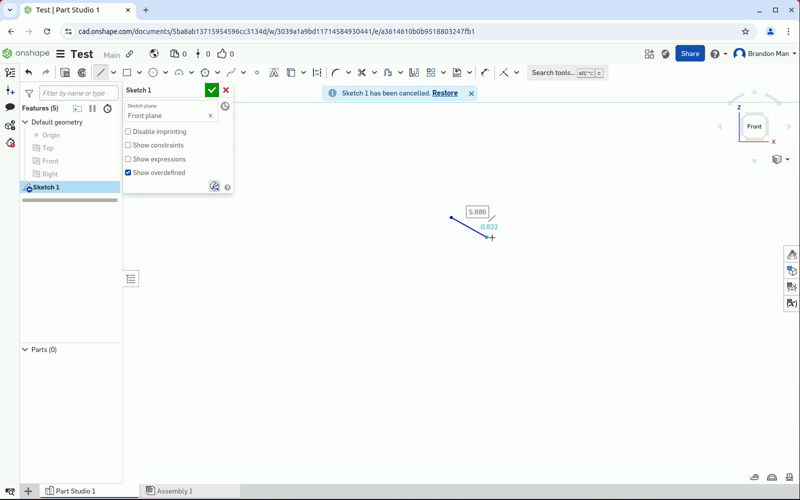
scroll(6)
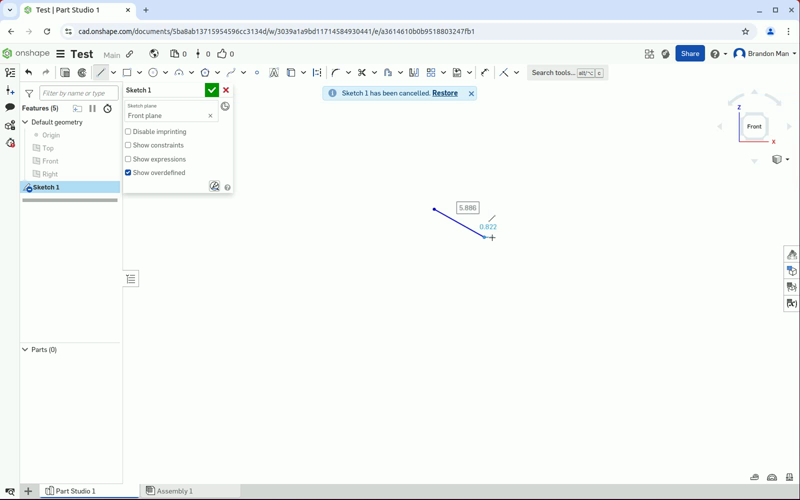
scroll(6)
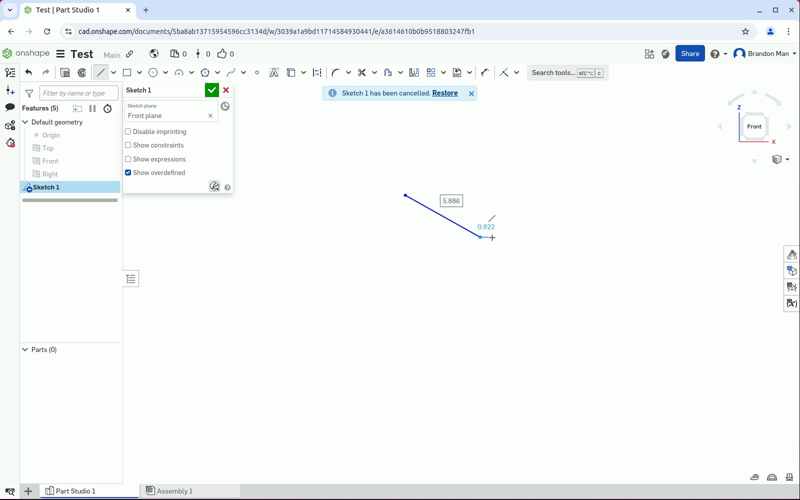
scroll(6)
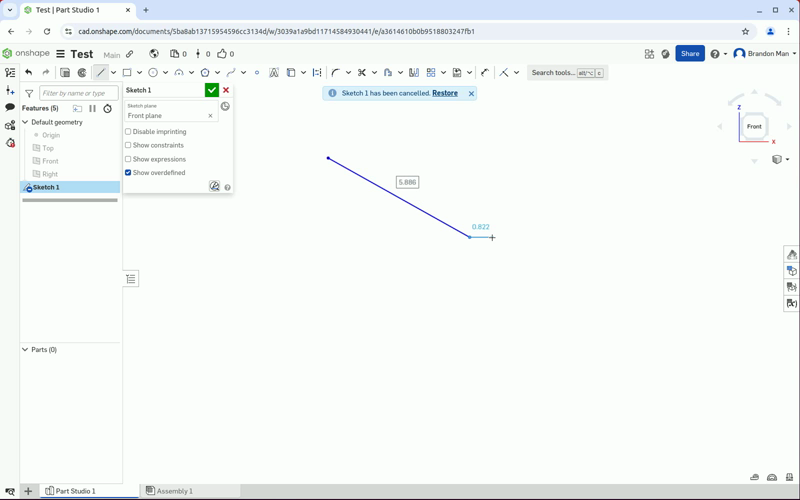
scroll(6)
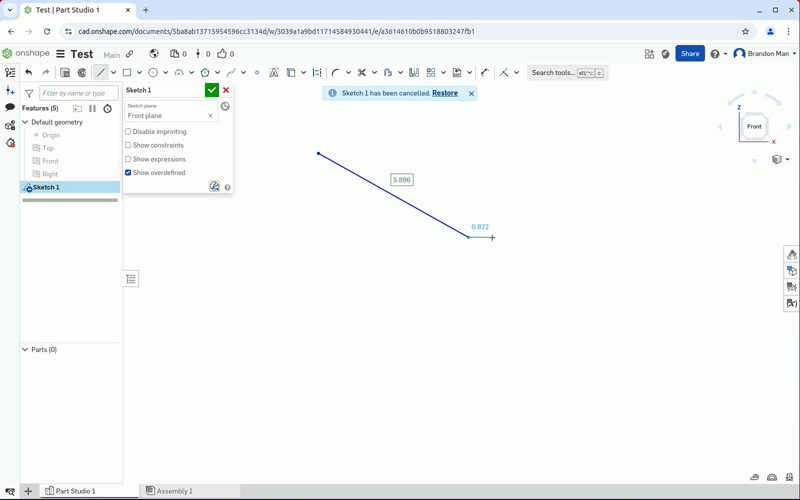
scroll(6)
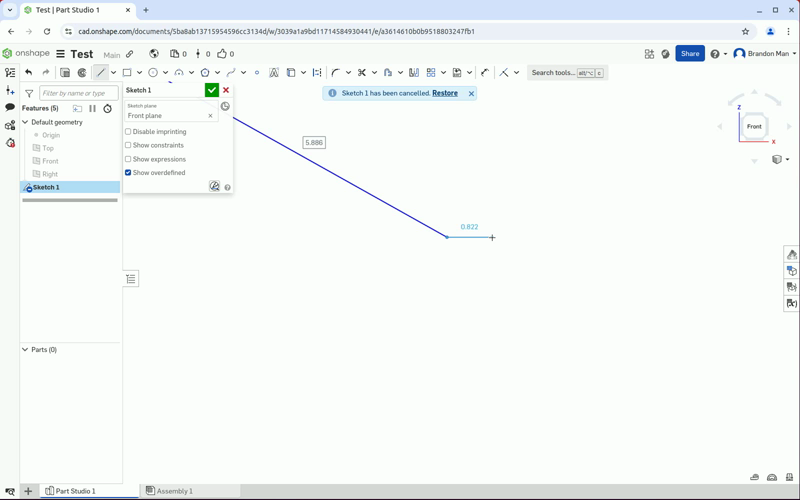
click(492, 237)
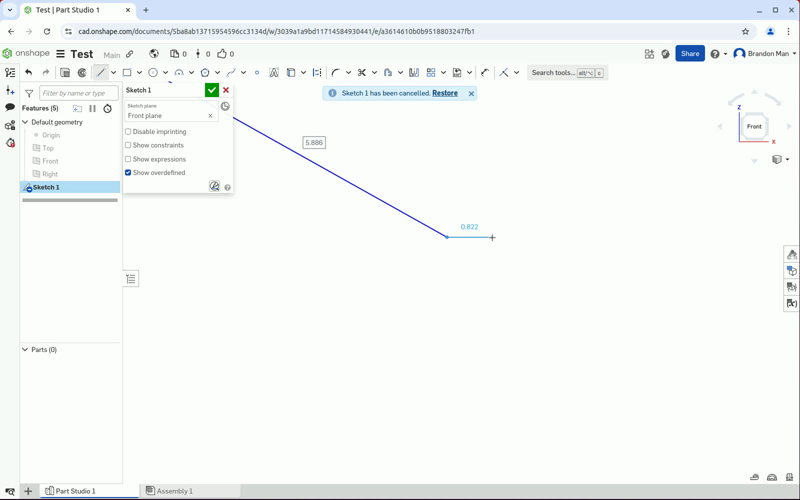
scroll(-6)
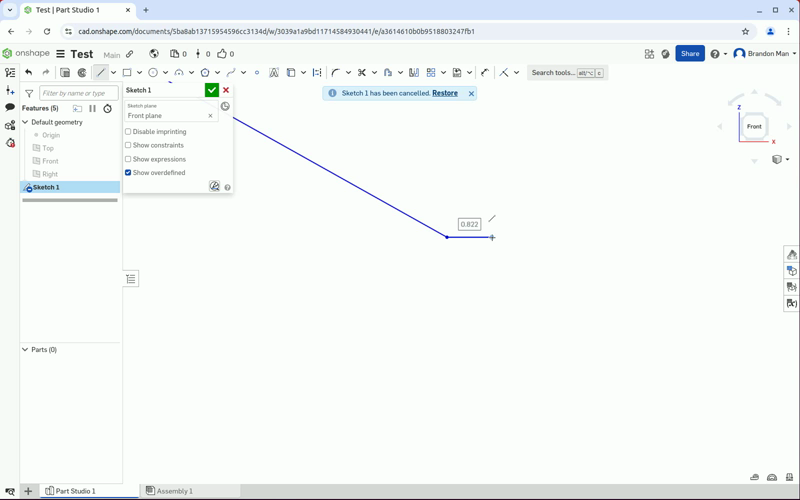
scroll(-6)
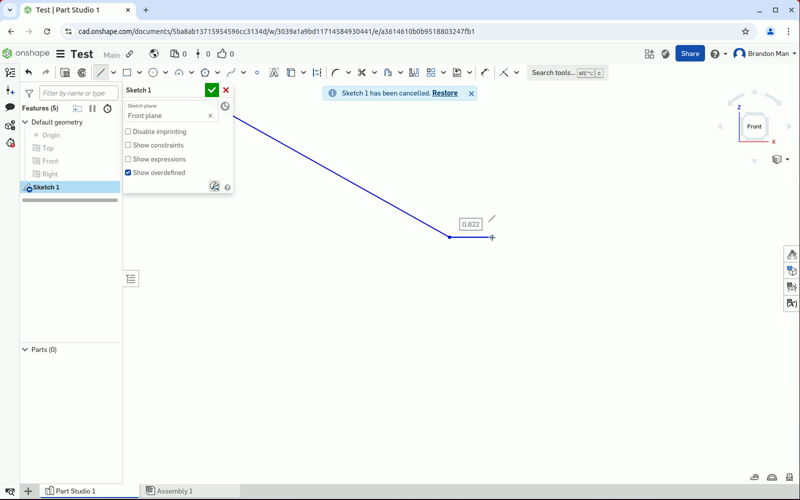
scroll(-6)
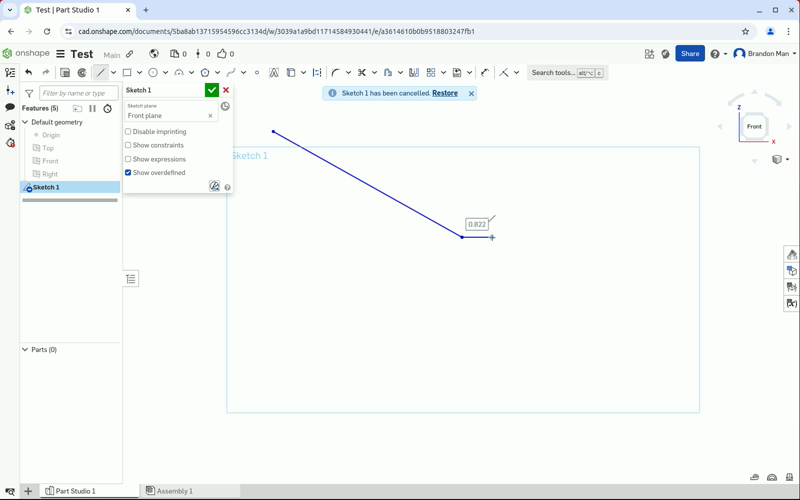
scroll(-6)
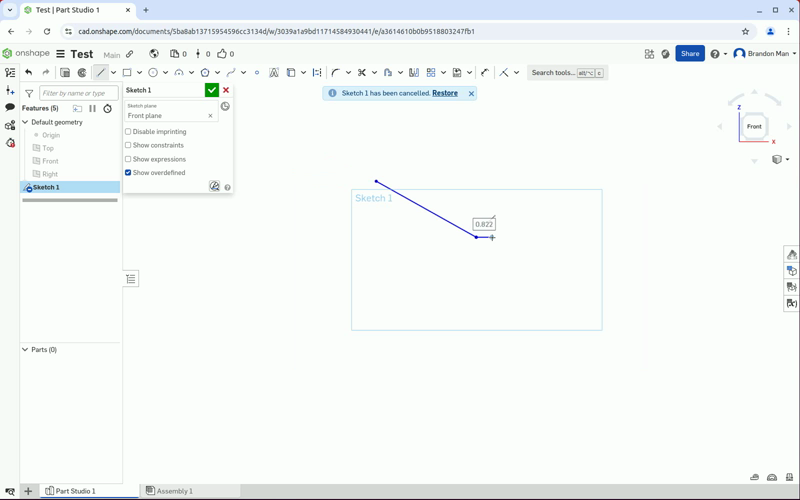
scroll(-6)
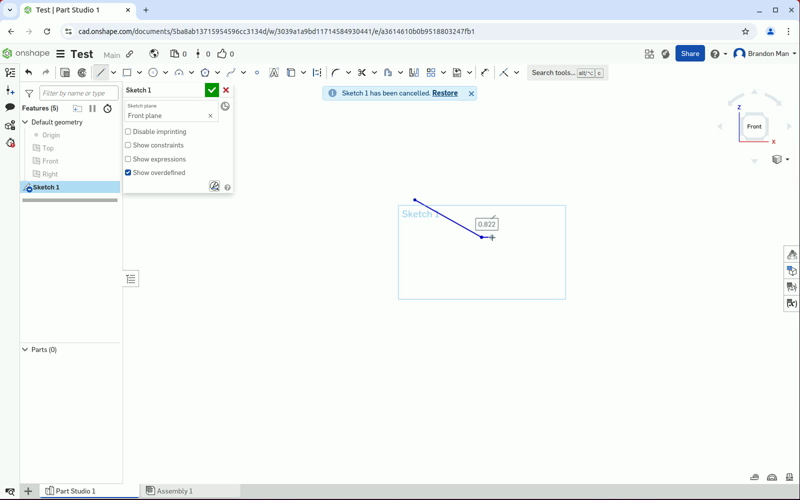
scroll(-6)
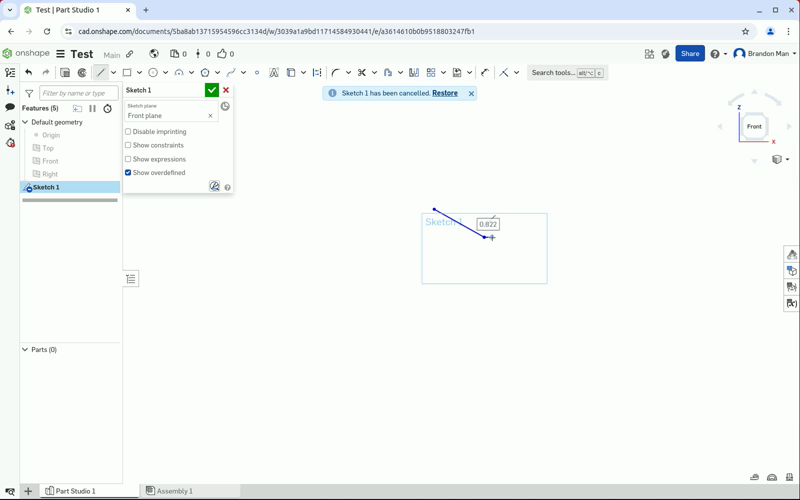
scroll(-6)
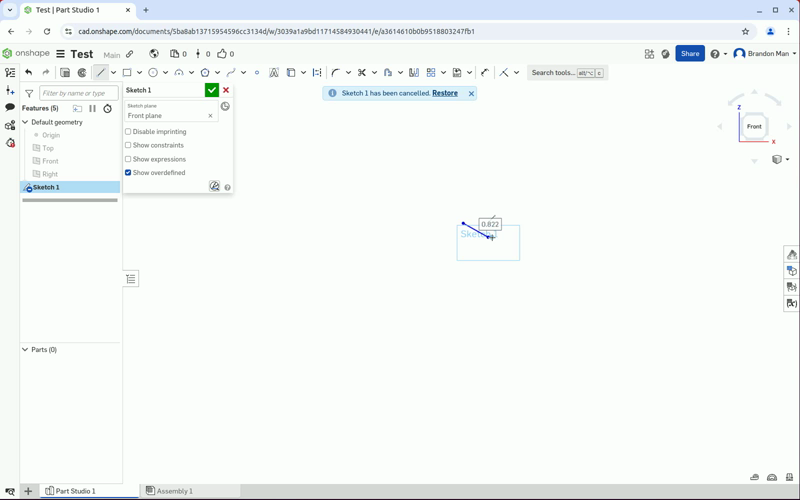
key_up(shift)
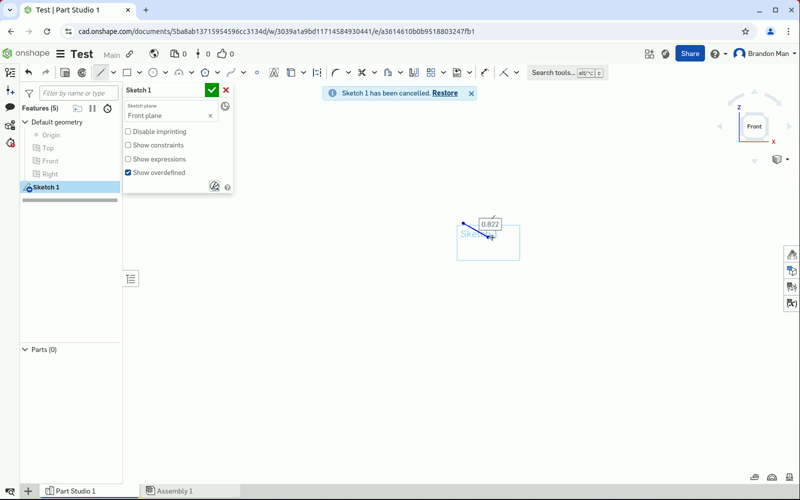
key_down(shift)
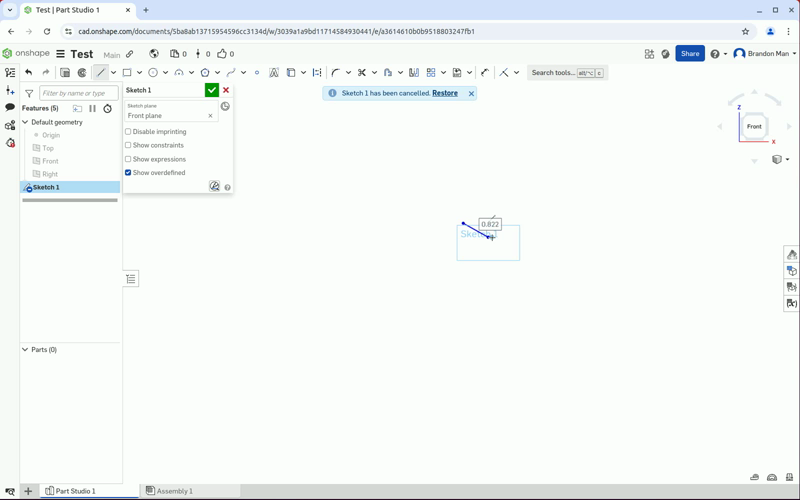
mouse_move(522, 237)
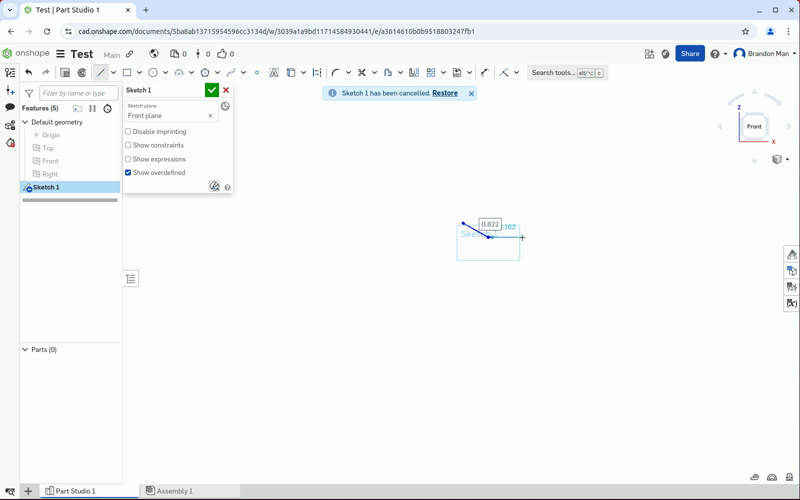
mouse_move(464, 222)
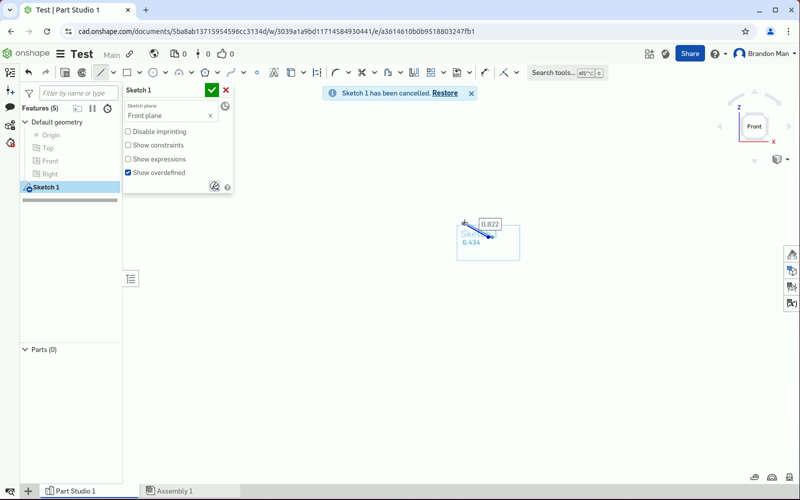
scroll(6)
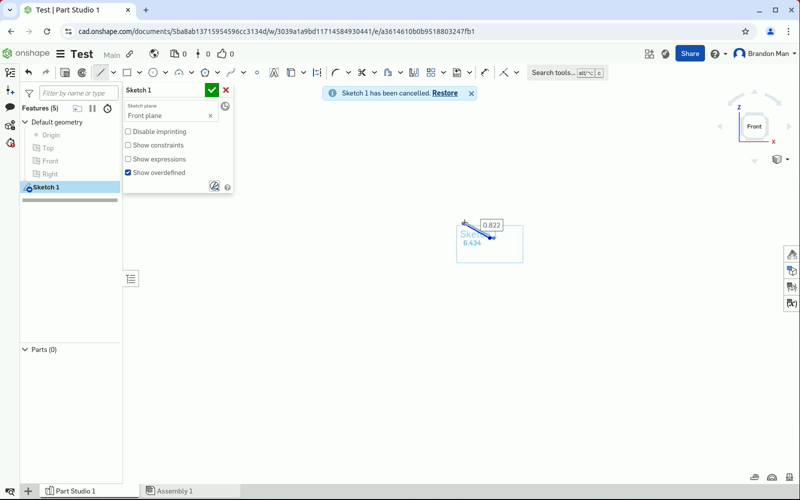
scroll(6)
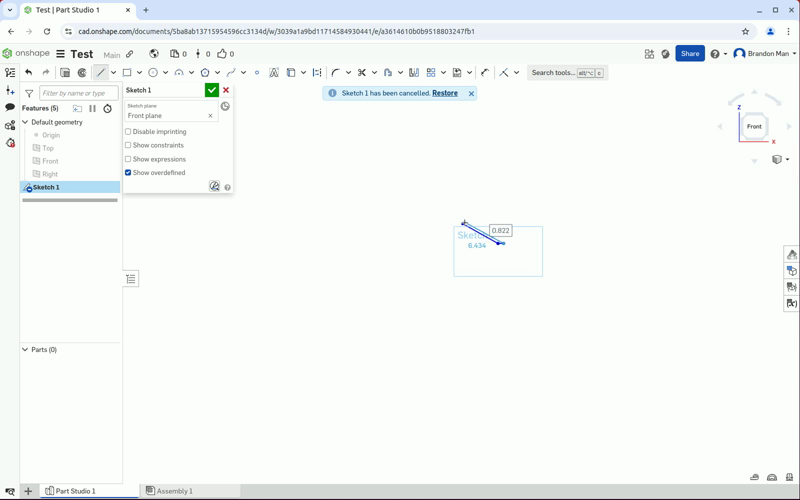
scroll(6)
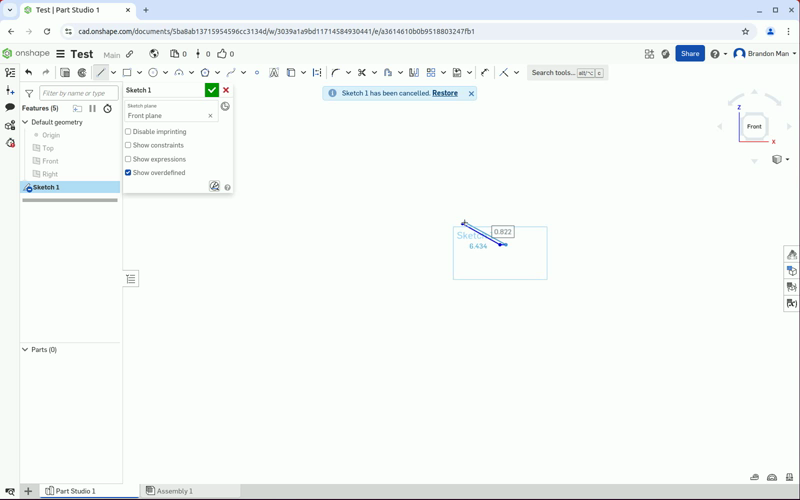
scroll(6)
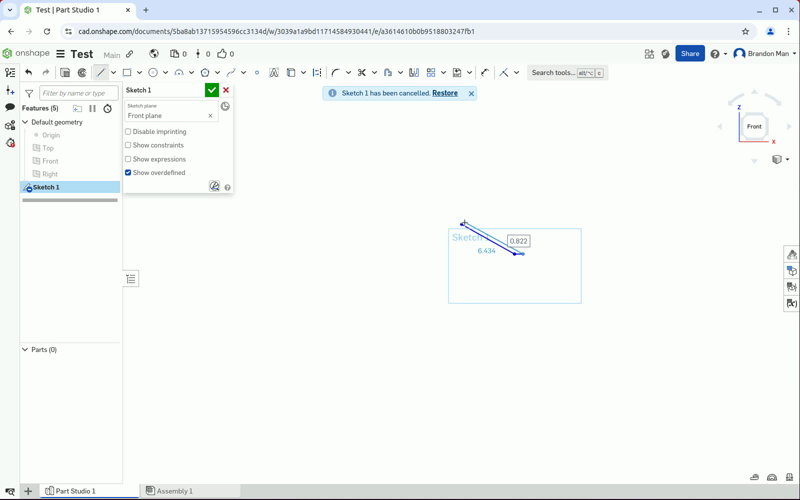
scroll(6)
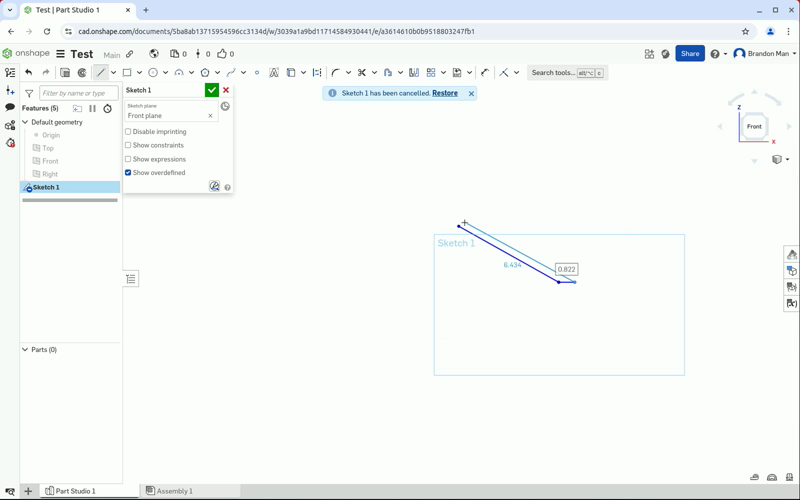
scroll(6)
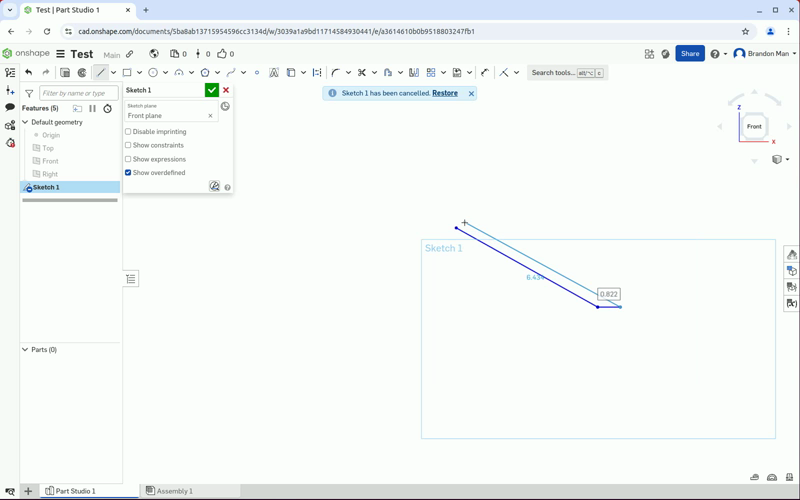
scroll(6)
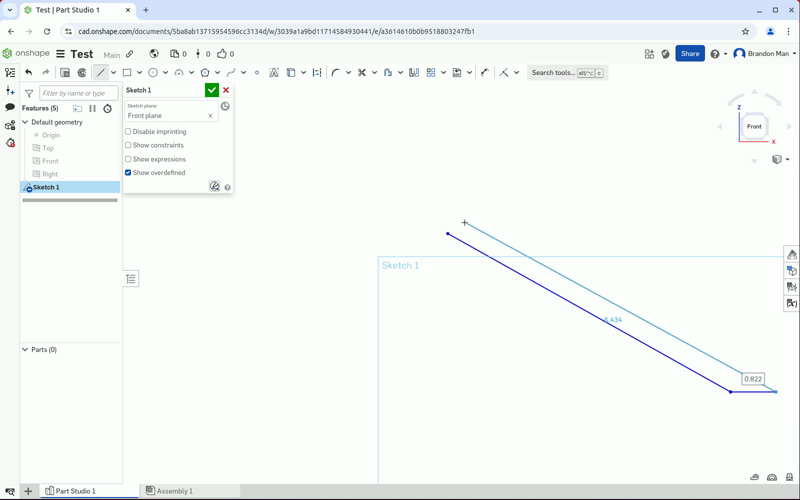
click(464, 222)
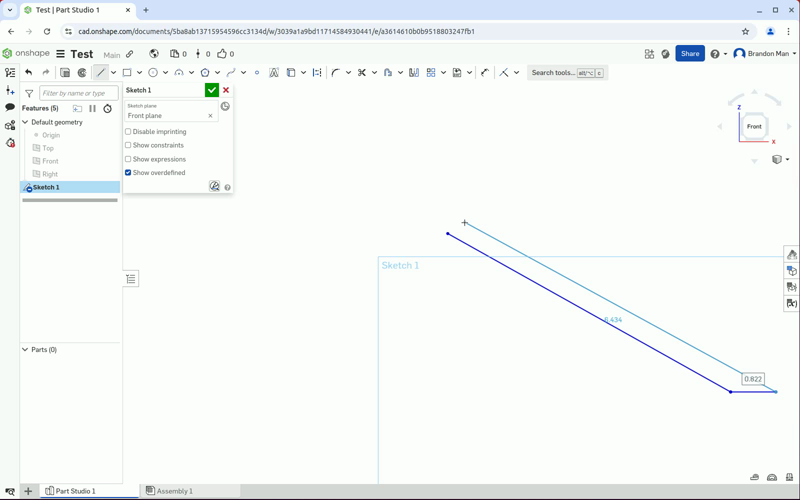
scroll(-6)
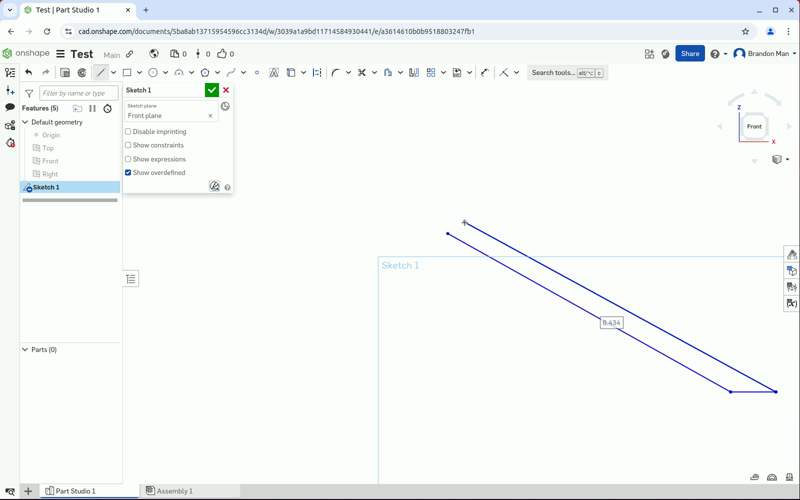
scroll(-6)
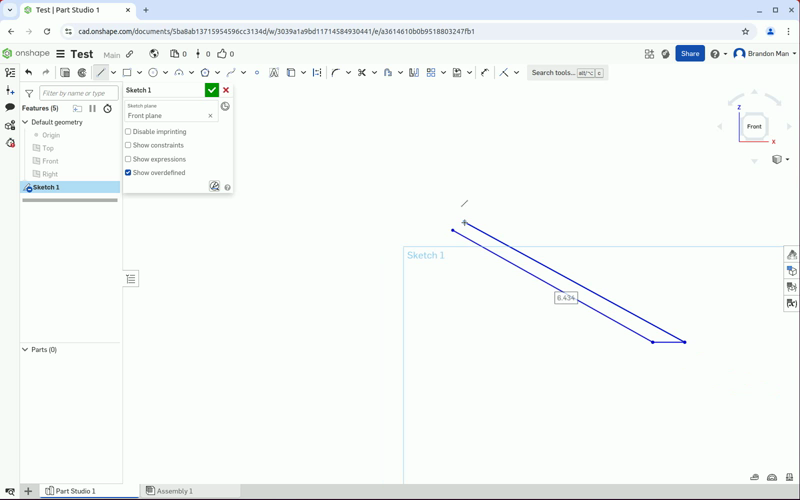
scroll(-6)
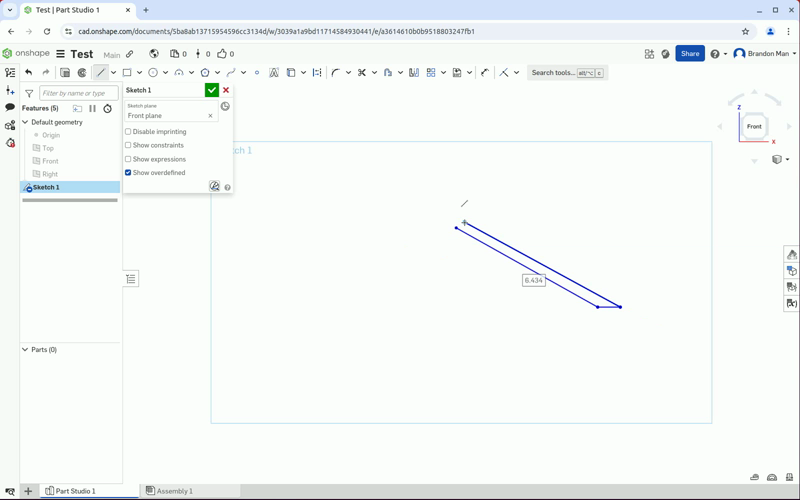
scroll(-6)
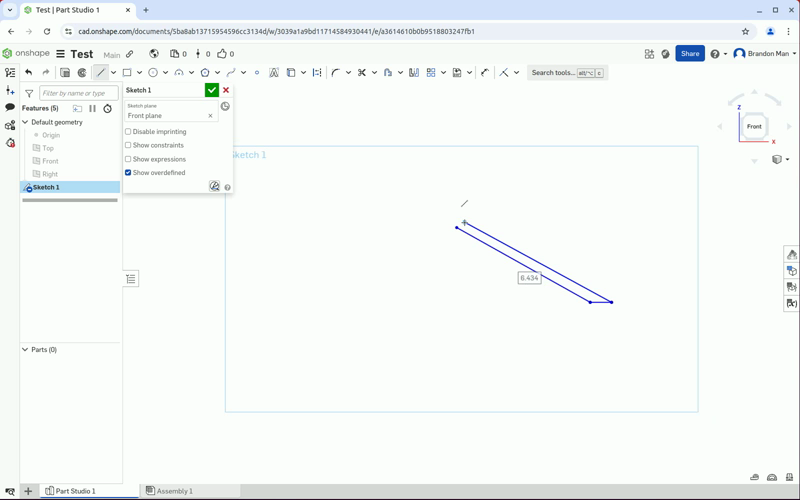
scroll(-6)
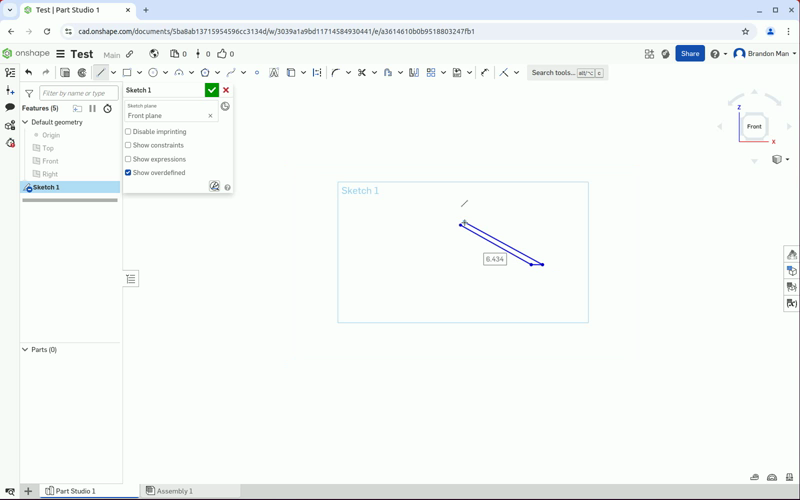
scroll(-6)
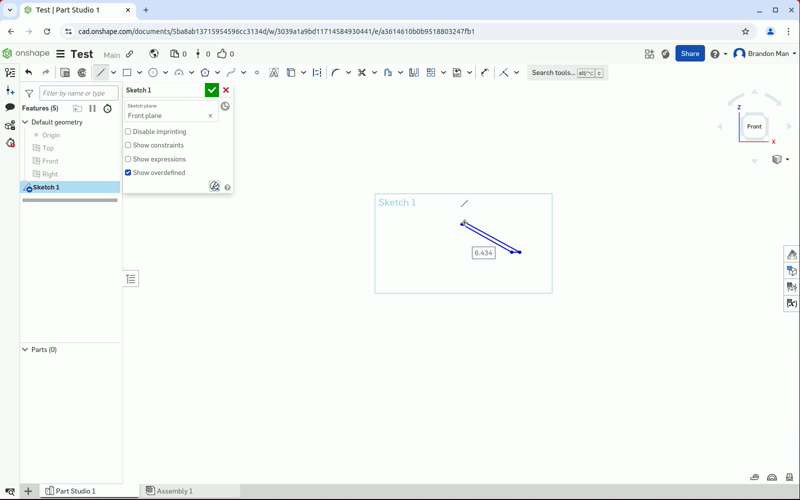
scroll(-6)
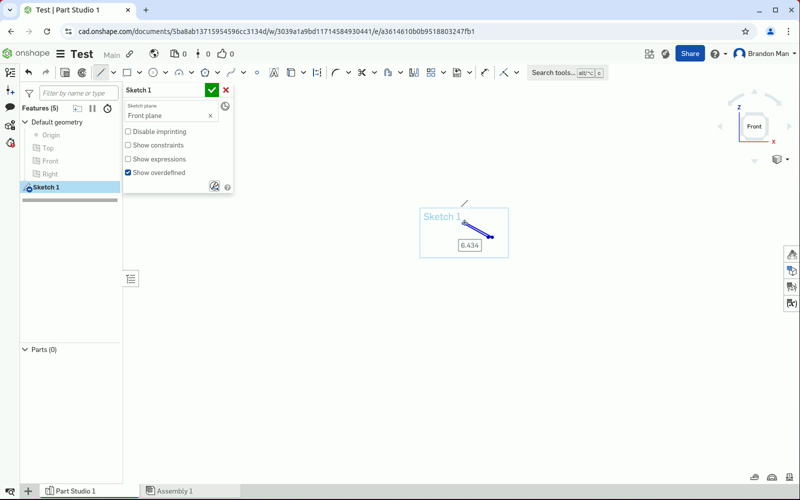
key_up(shift)
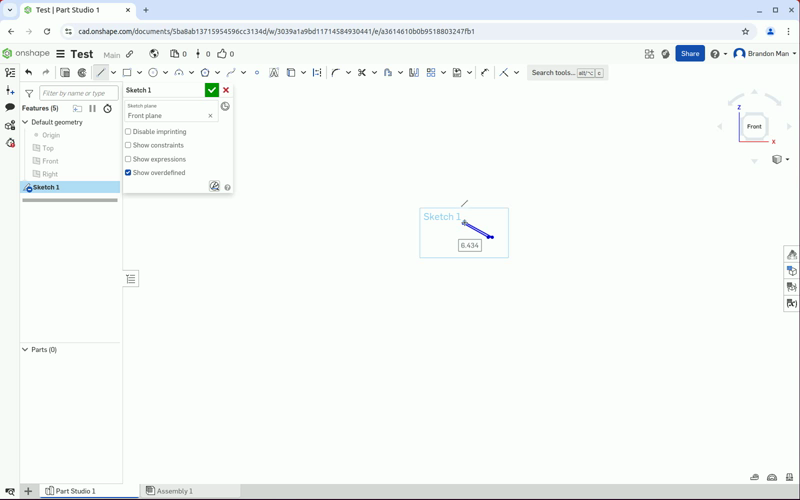
key_down(shift)
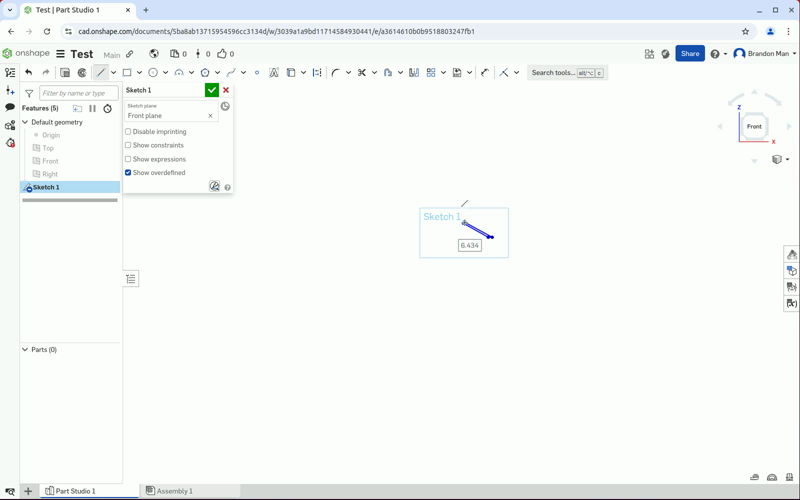
mouse_move(495, 222)
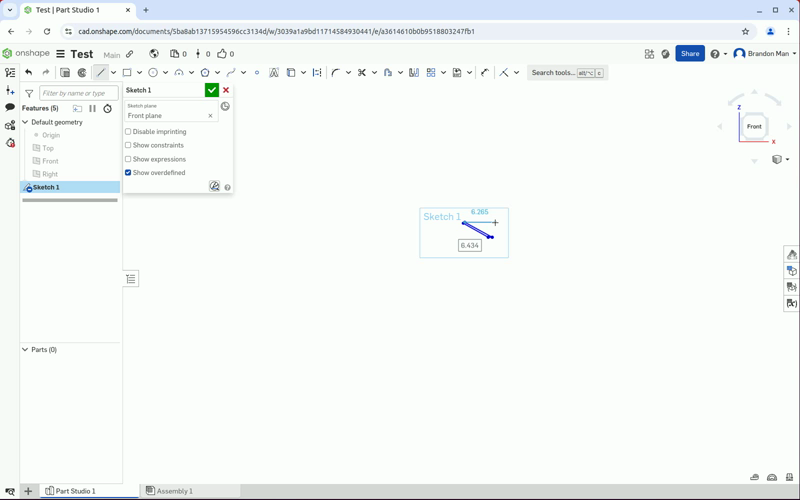
mouse_move(463, 222)
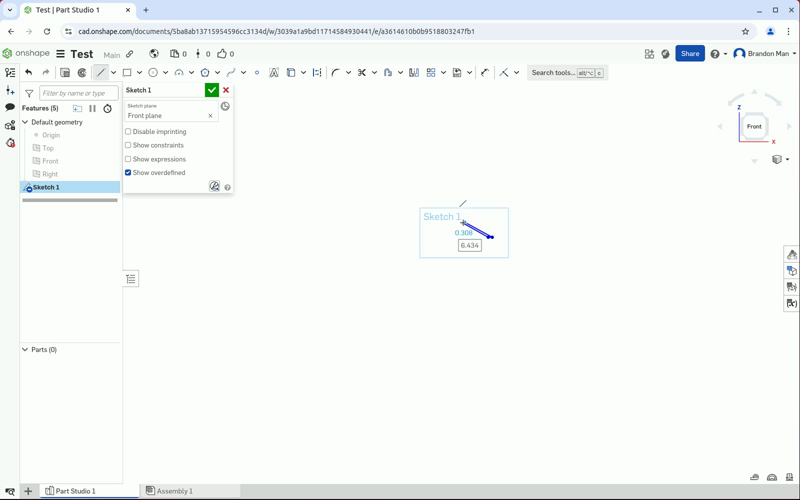
scroll(6)
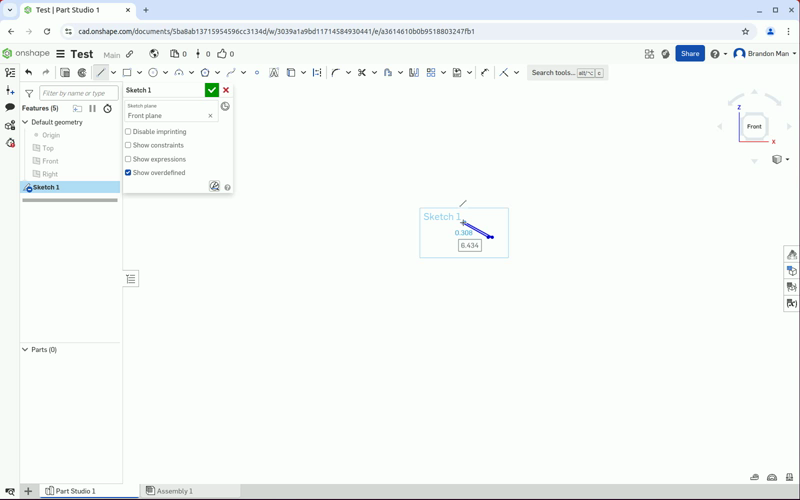
scroll(6)
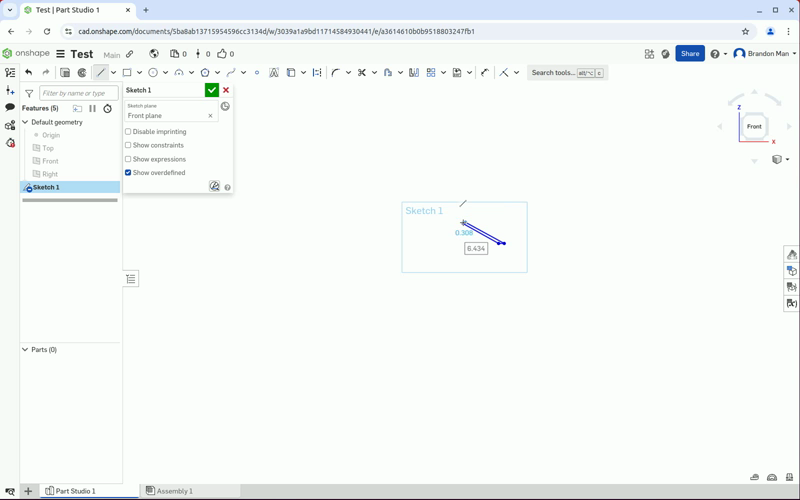
scroll(6)
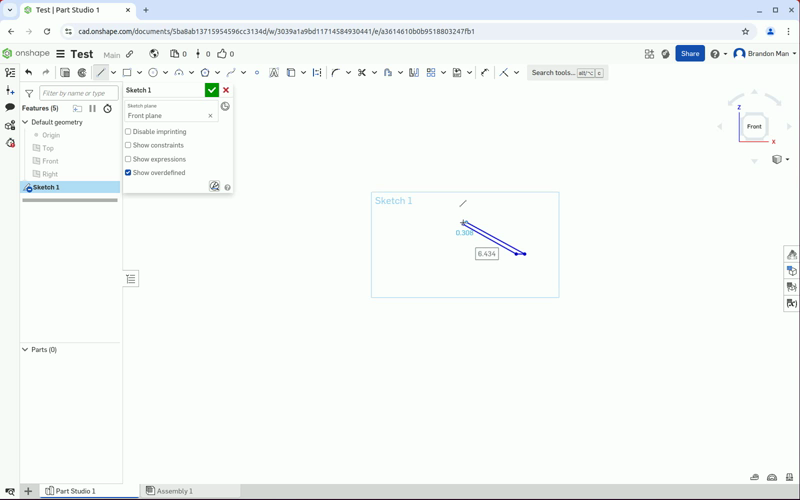
scroll(6)
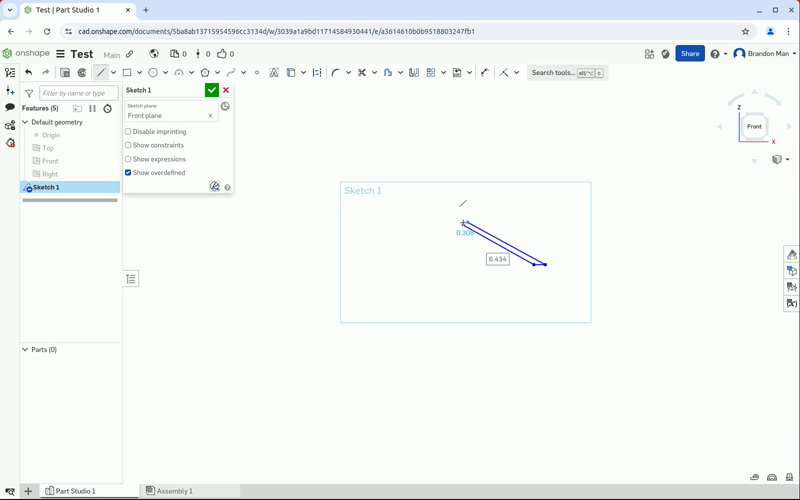
scroll(6)
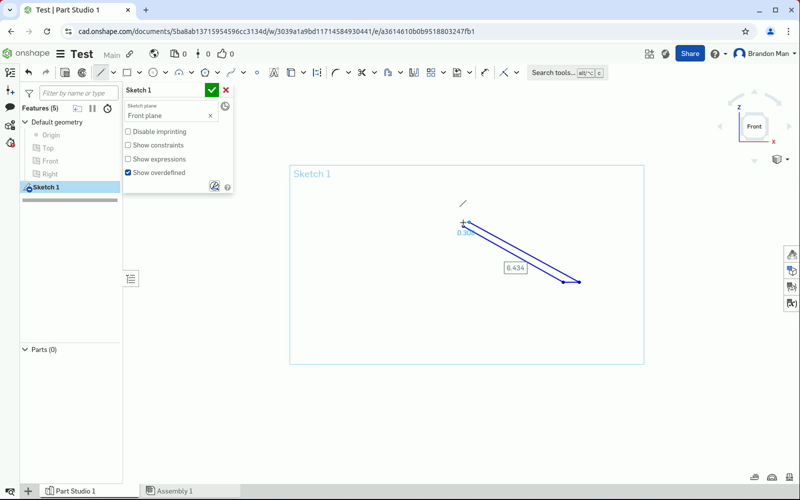
scroll(6)
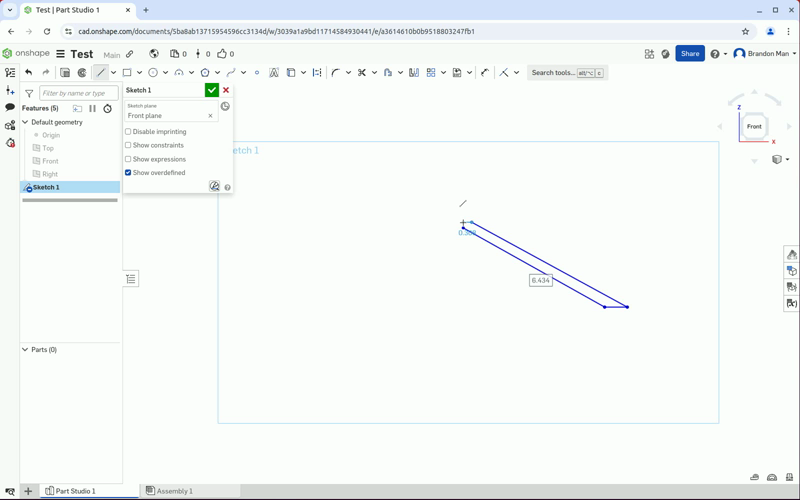
scroll(6)
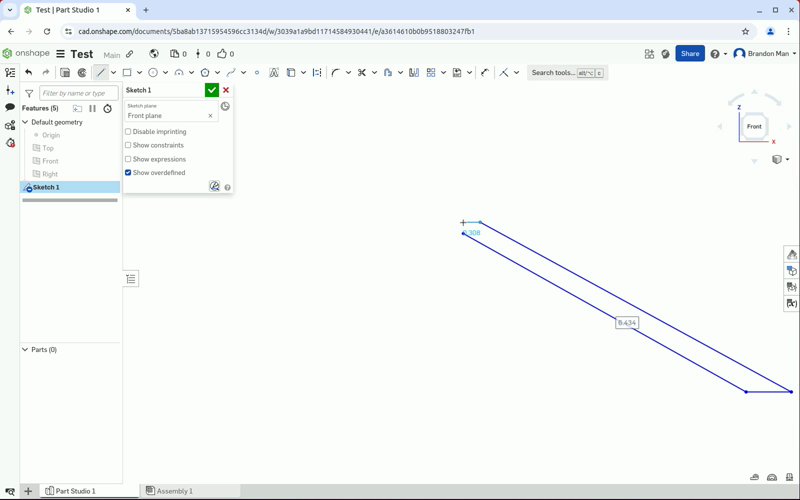
click(463, 222)
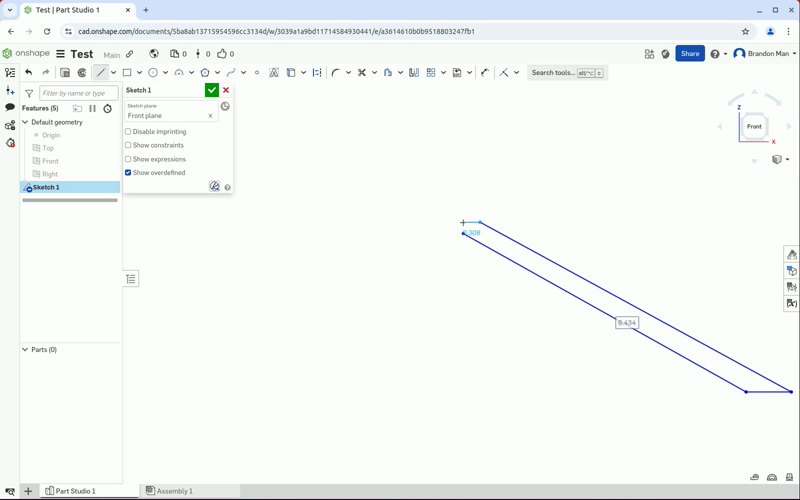
scroll(-6)
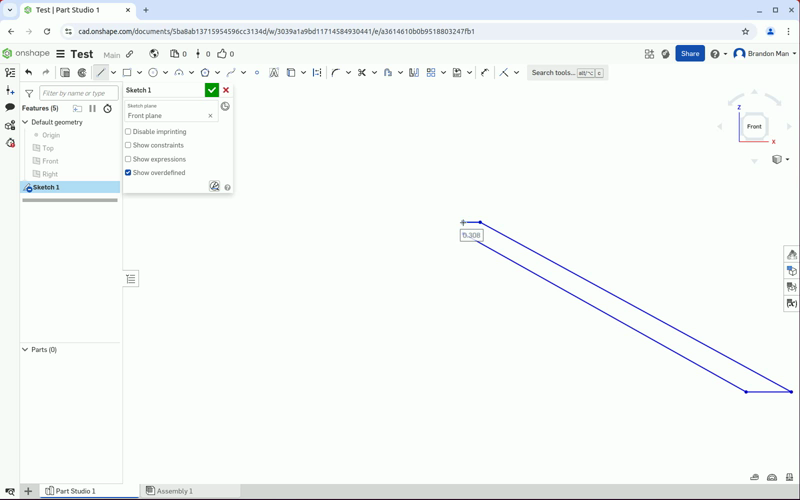
scroll(-6)
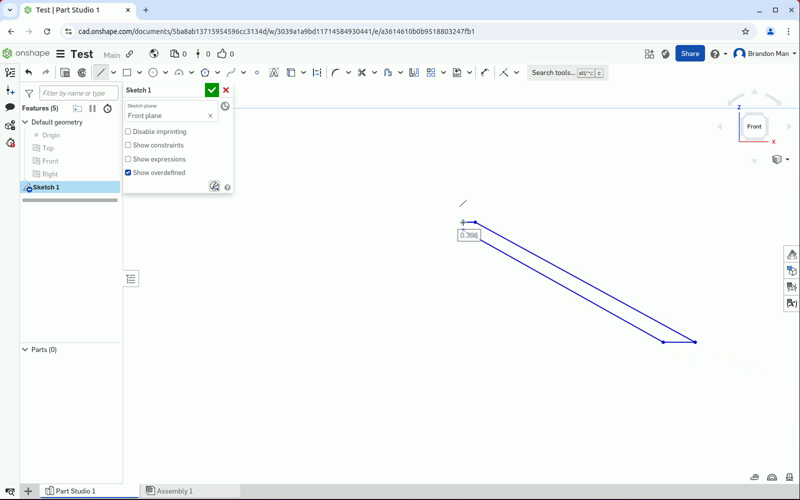
scroll(-6)
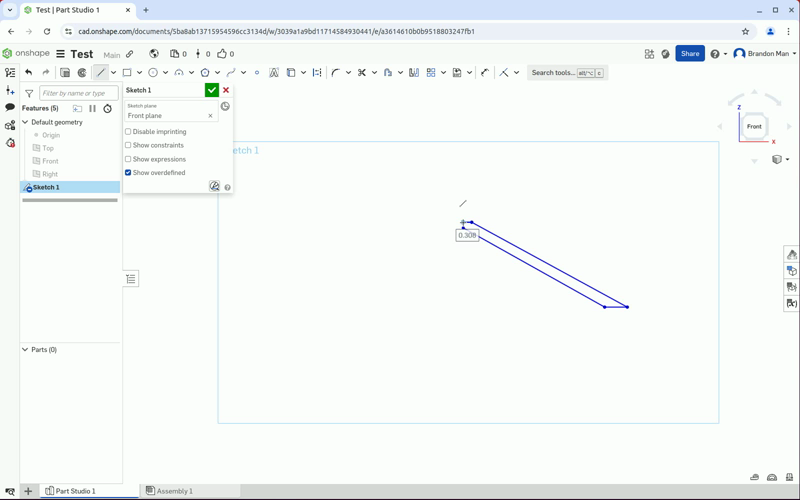
scroll(-6)
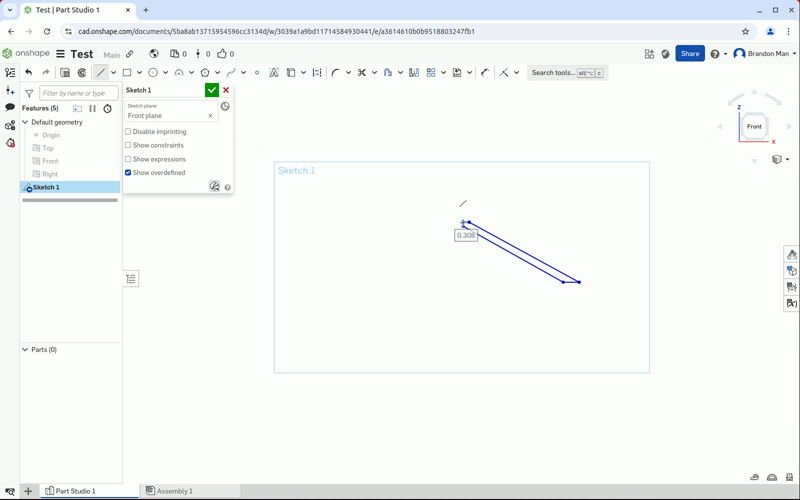
scroll(-6)
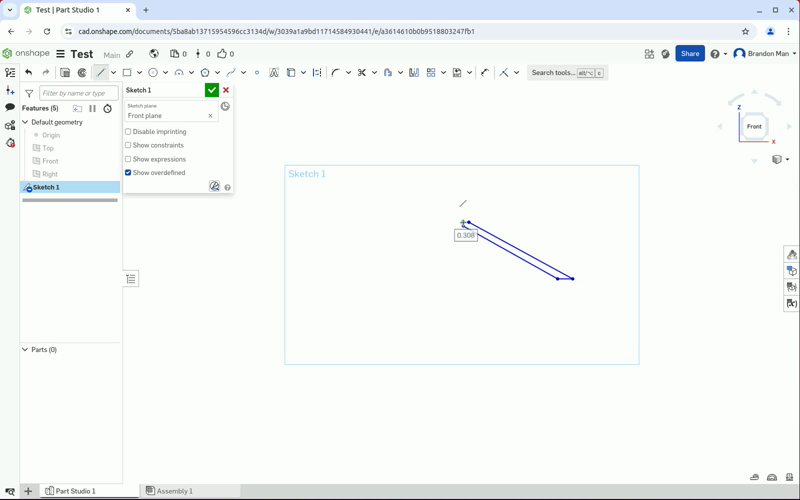
scroll(-6)
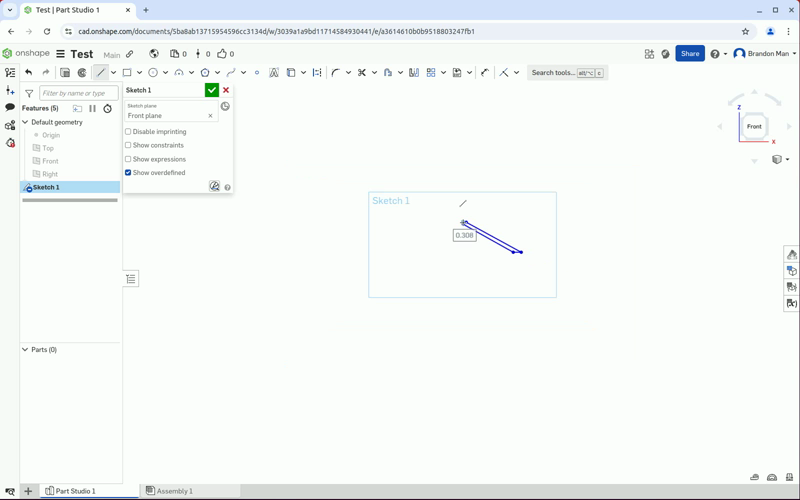
scroll(-6)
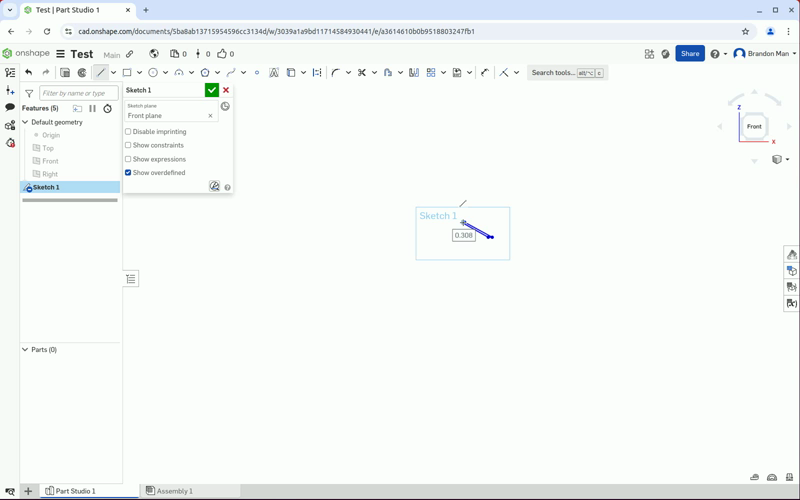
key_up(shift)
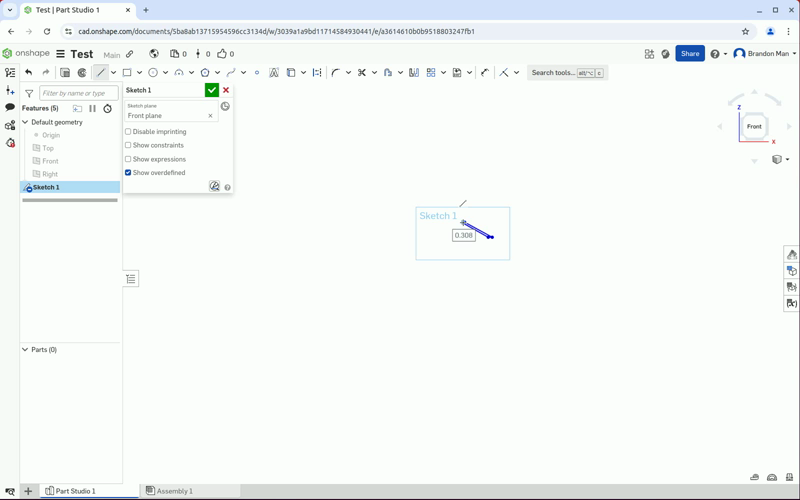
mouse_move(493, 222)
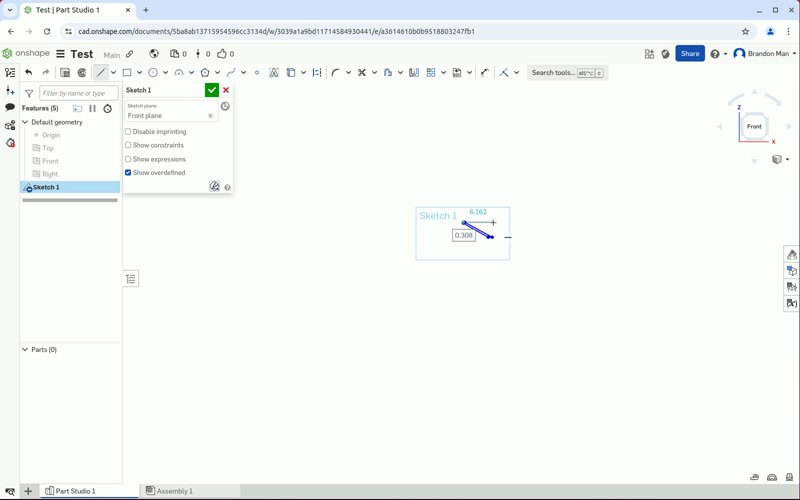
key_down(shift)
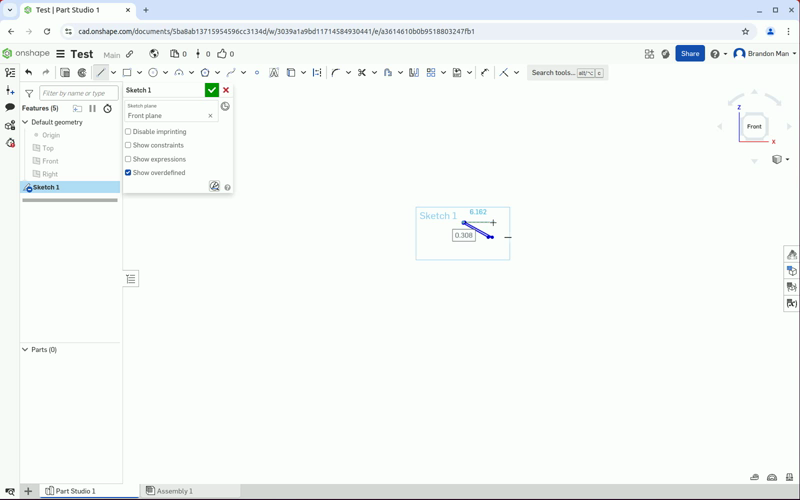
mouse_move(463, 223)
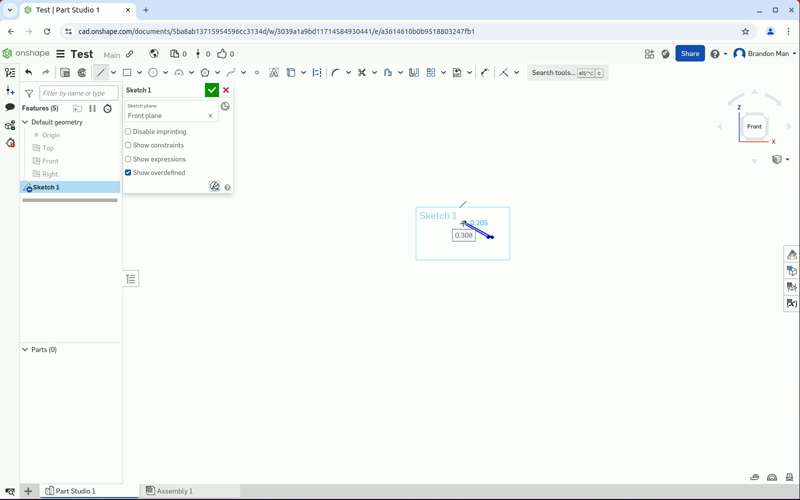
scroll(6)
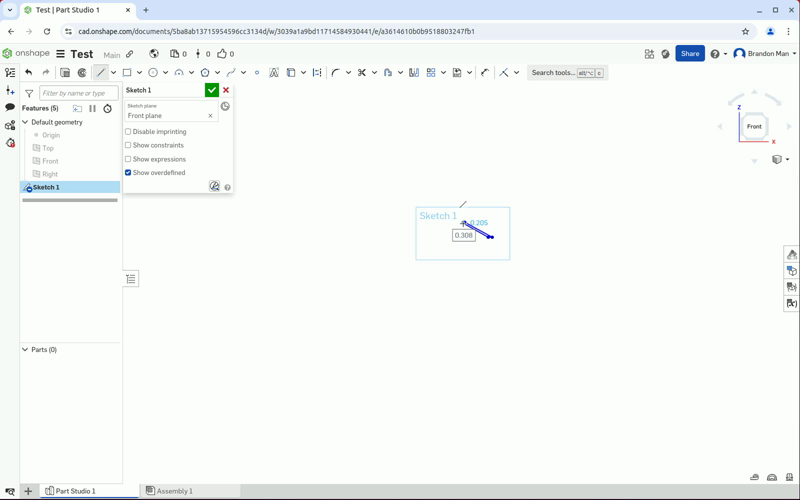
scroll(6)
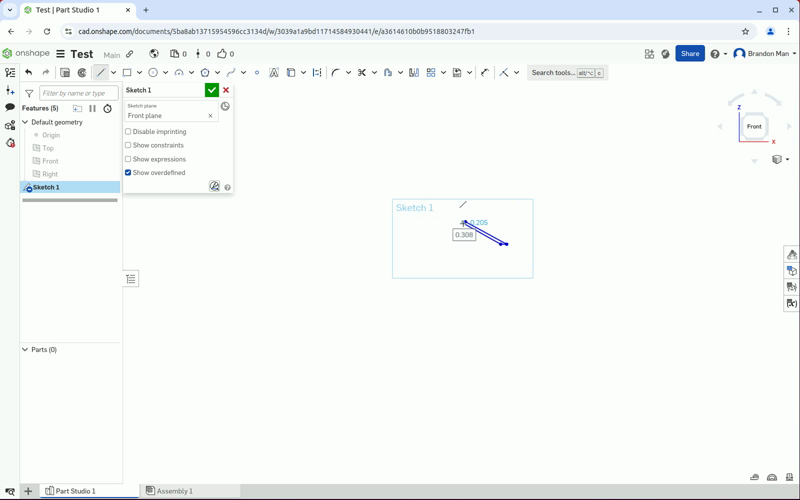
scroll(6)
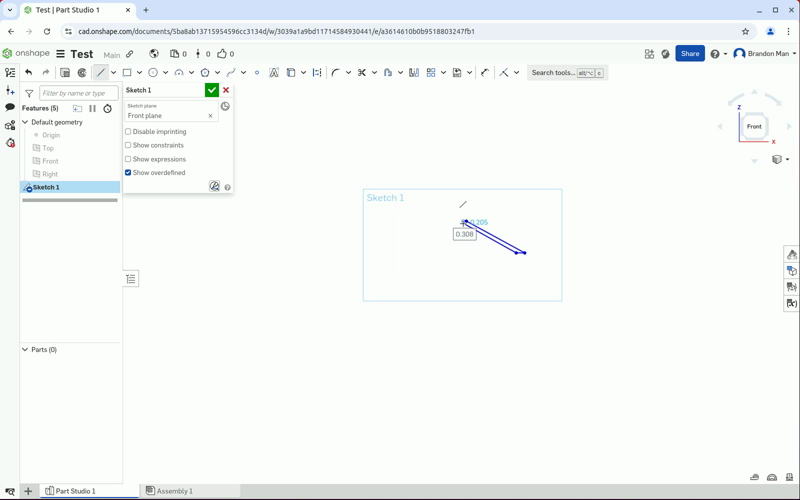
scroll(6)
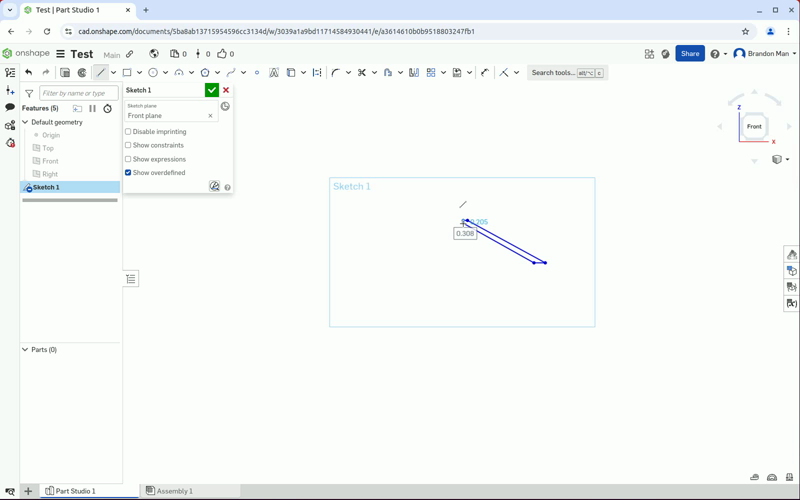
scroll(6)
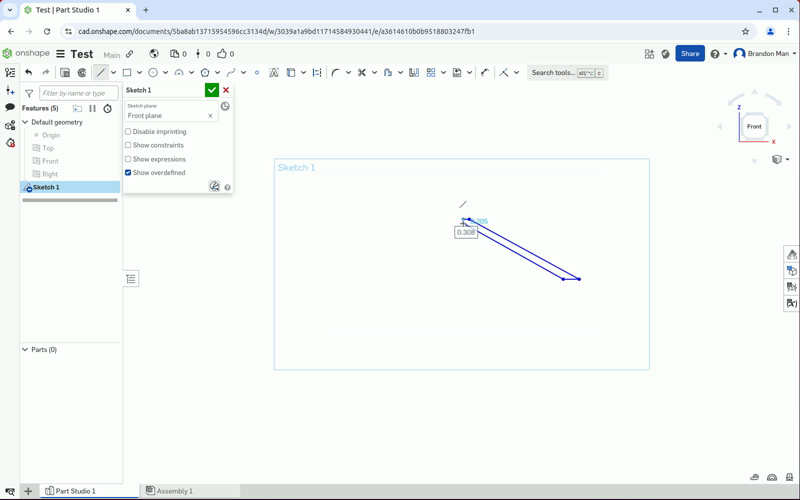
scroll(6)
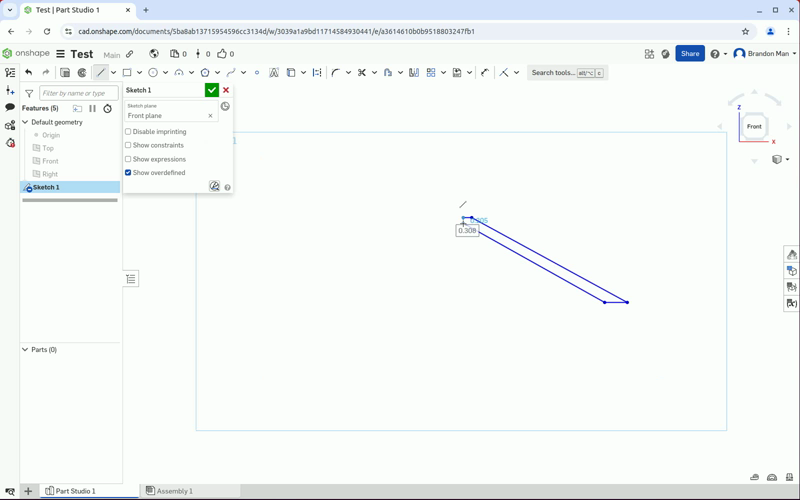
scroll(6)
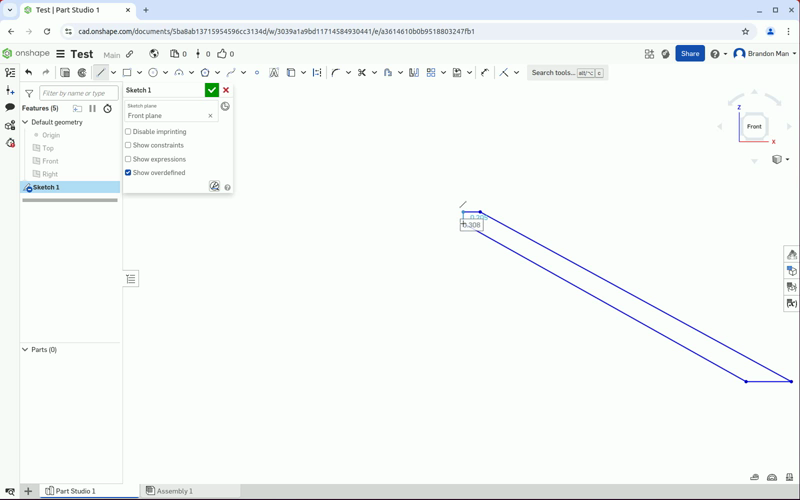
key_up(shift)
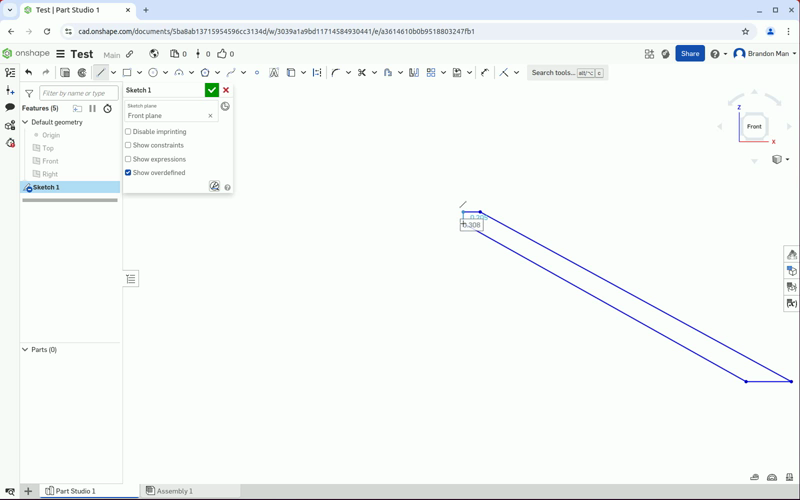
click(463, 223)
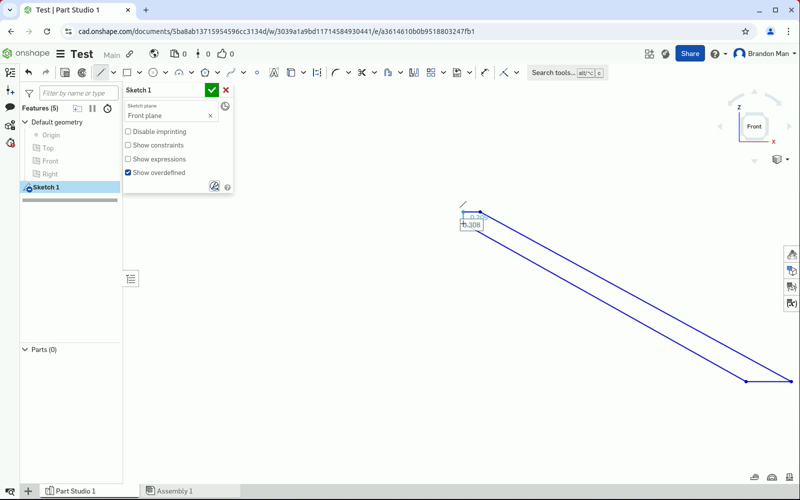
scroll(-6)
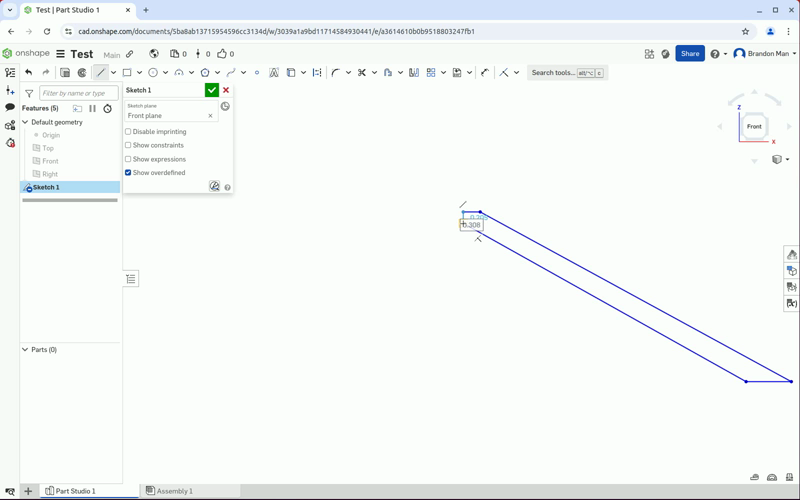
scroll(-6)
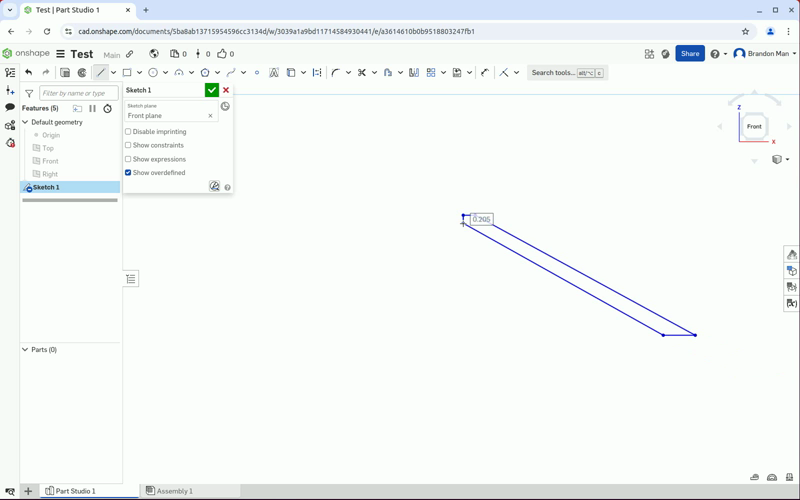
scroll(-6)
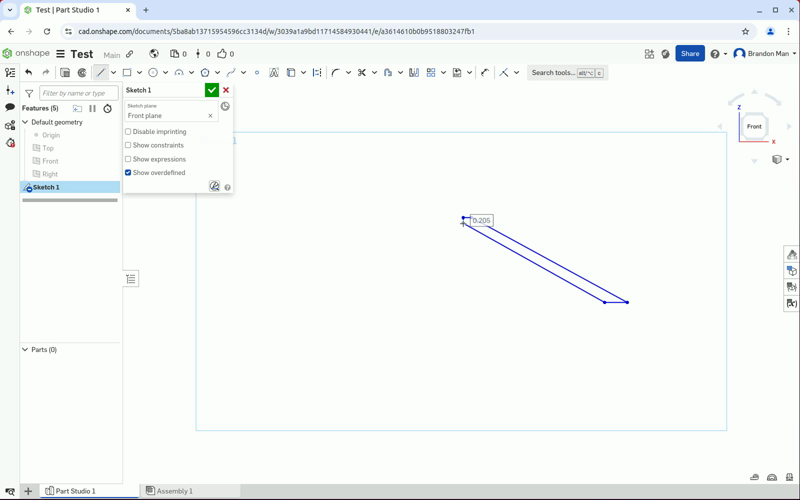
scroll(-6)
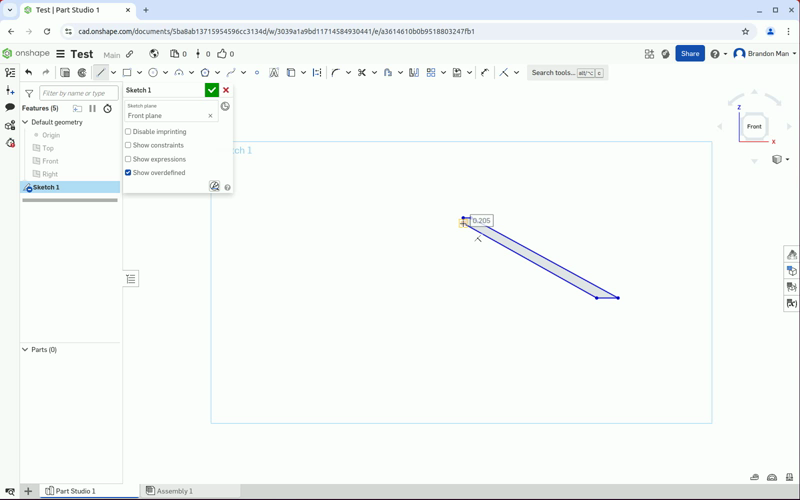
scroll(-6)
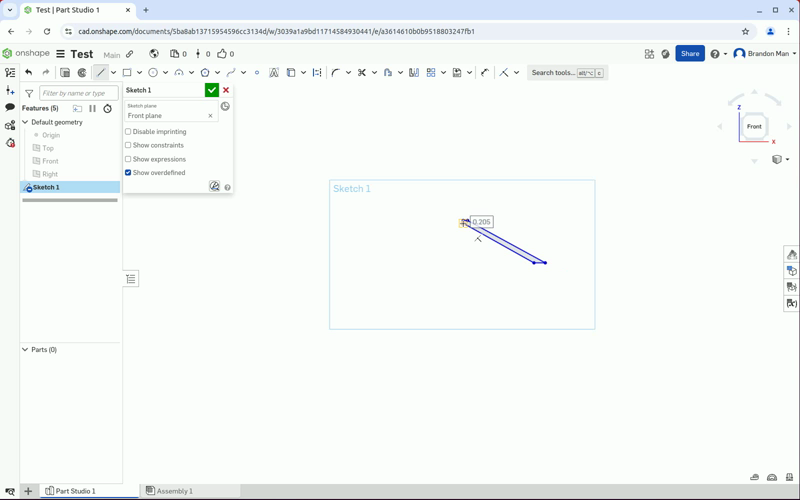
scroll(-6)
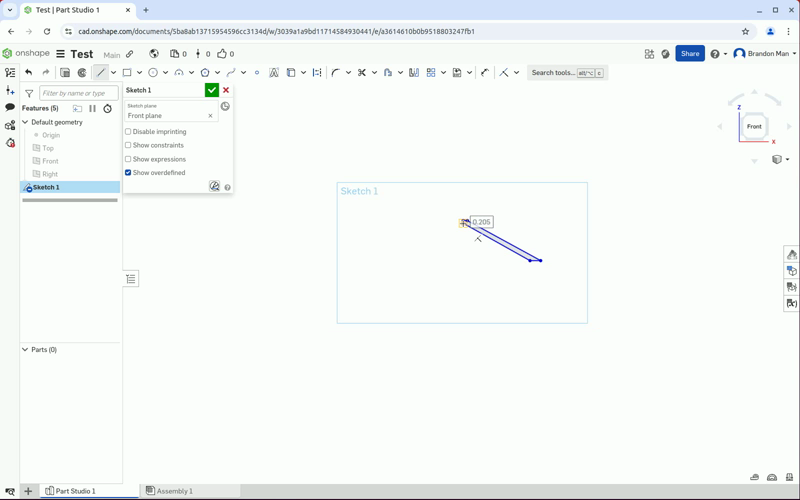
scroll(-6)
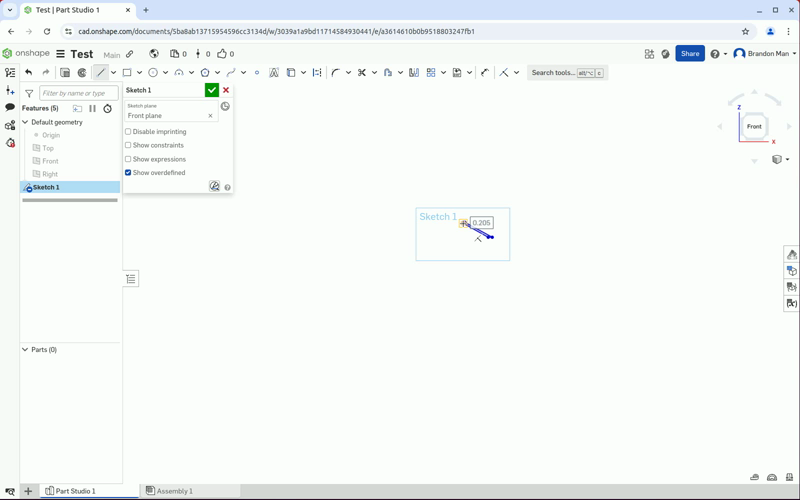
key(esc)
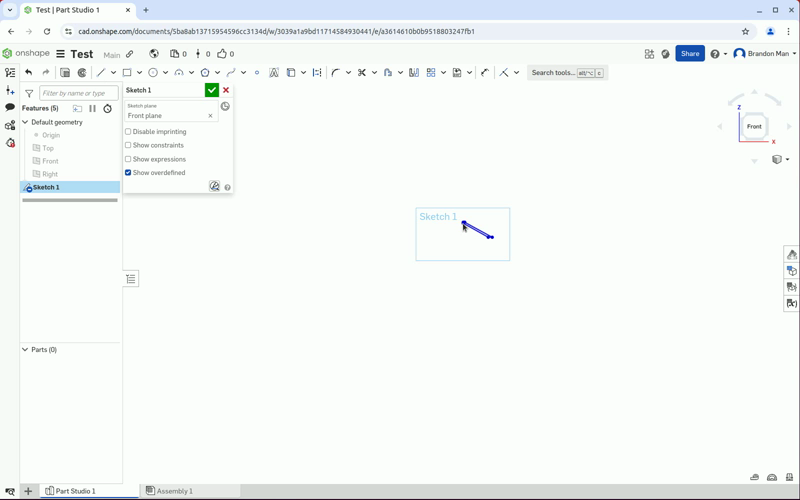
mouse_move(470, 226)
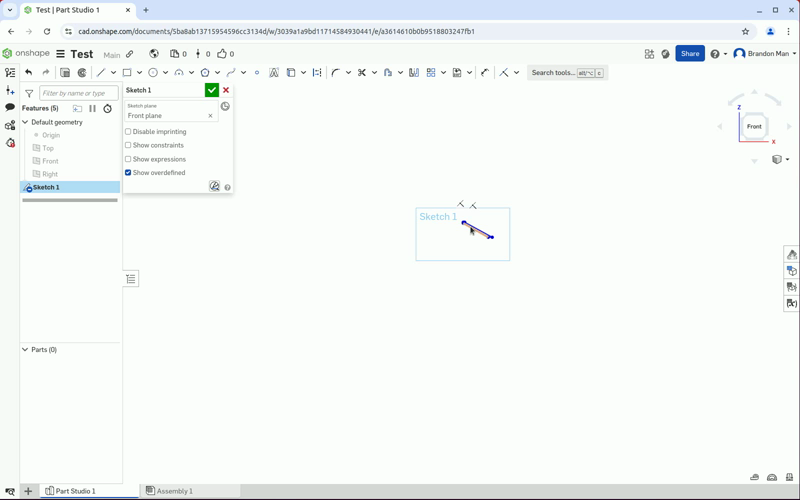
scroll(6)
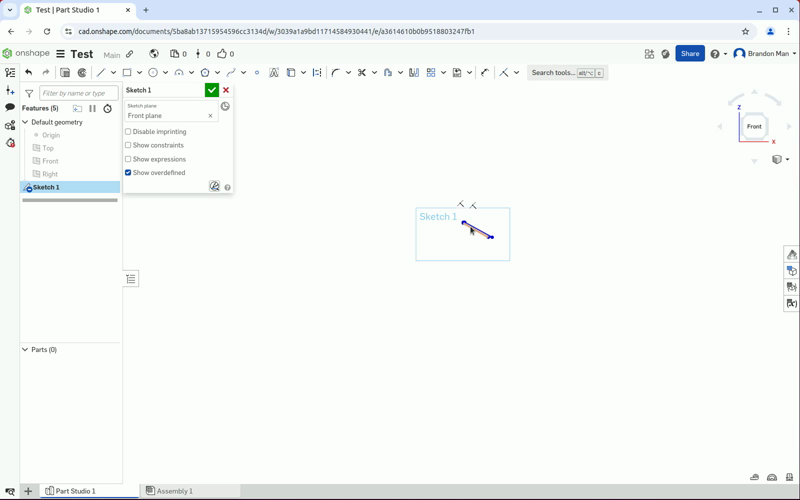
scroll(6)
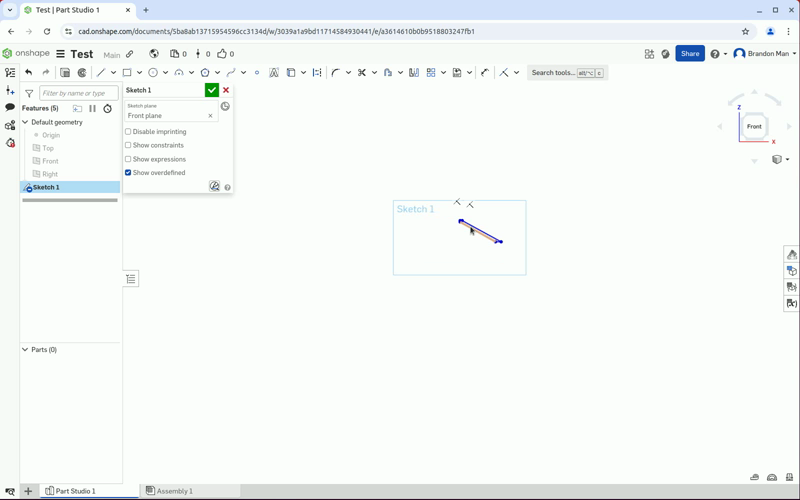
scroll(6)
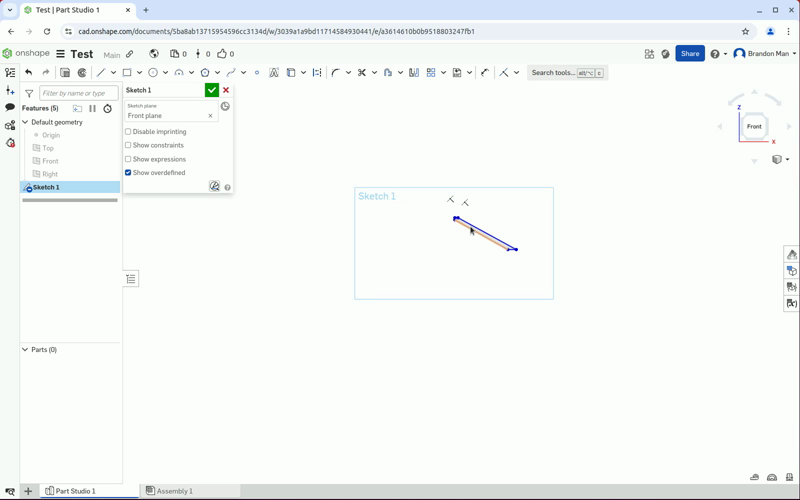
scroll(6)
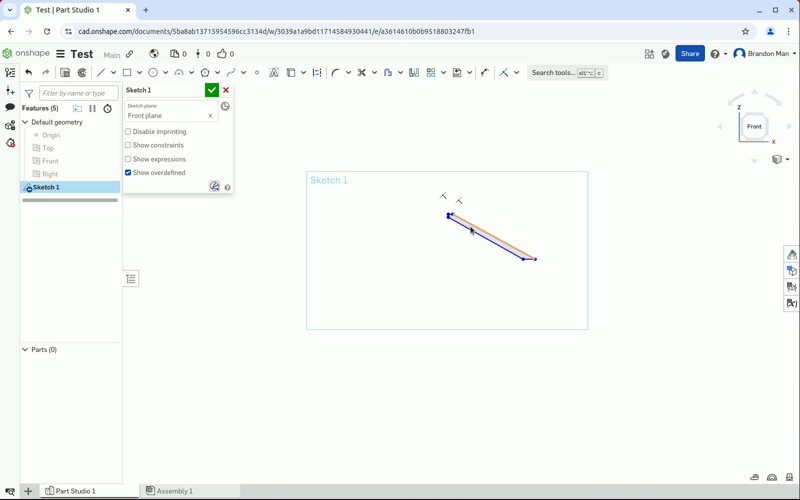
scroll(6)
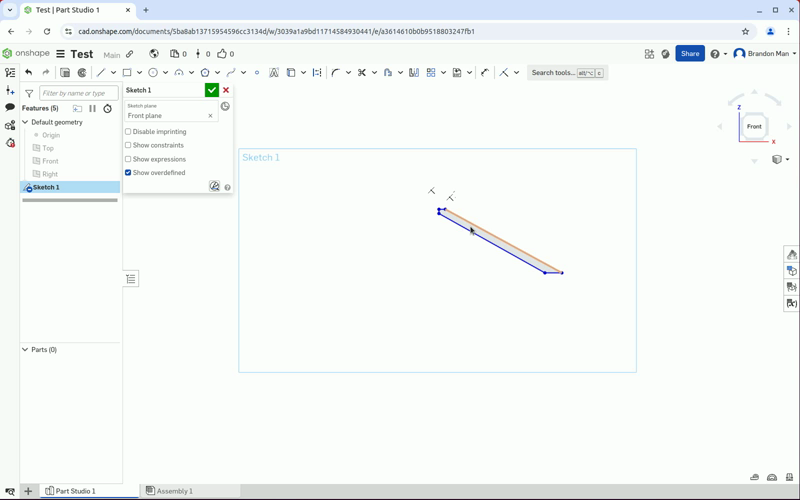
scroll(6)
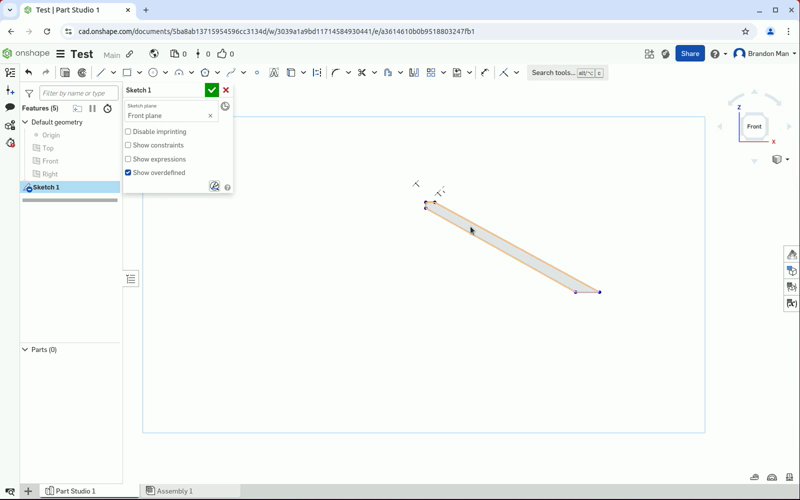
scroll(6)
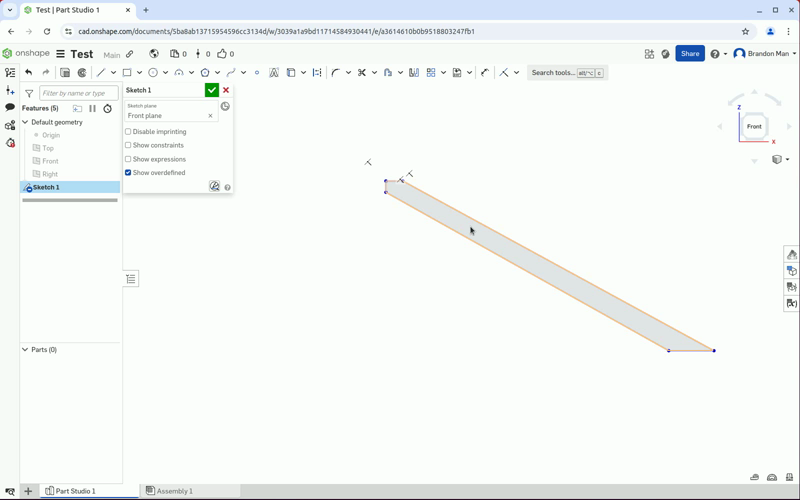
click(470, 226)
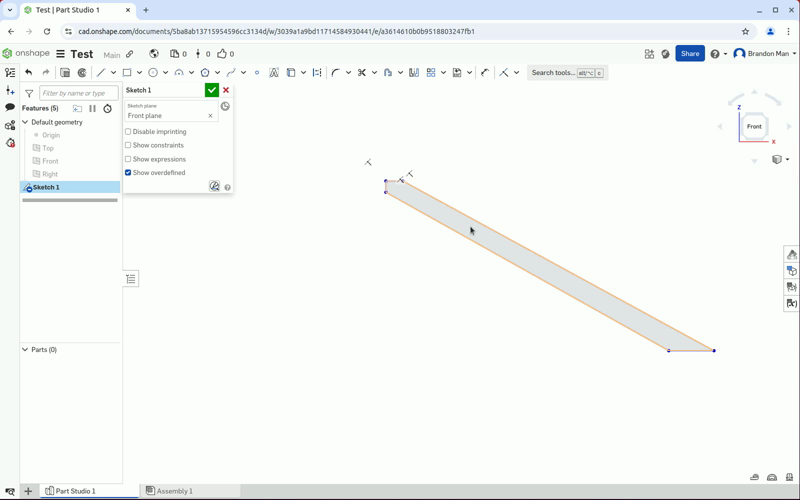
scroll(-6)
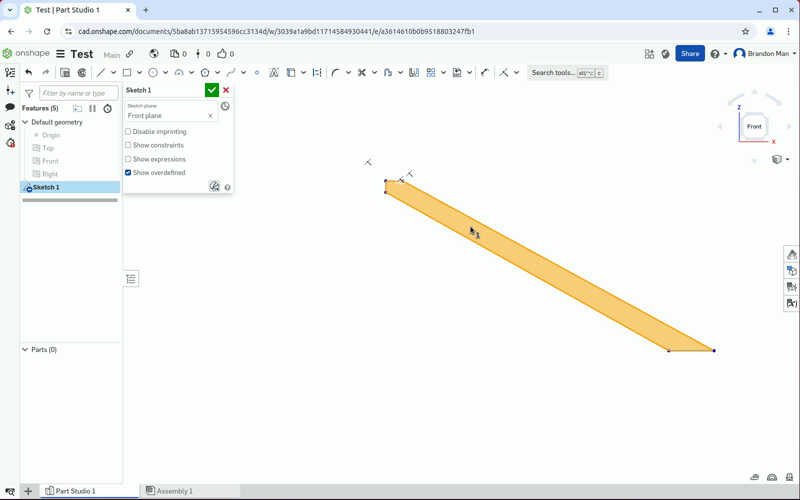
scroll(-6)
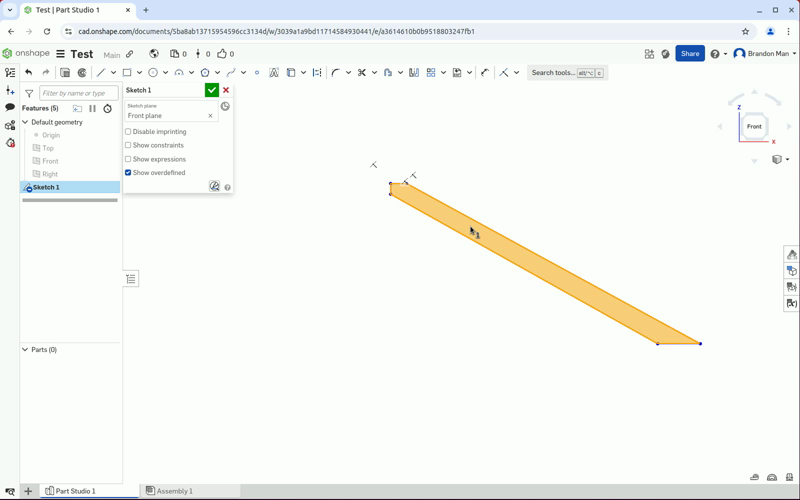
scroll(-6)
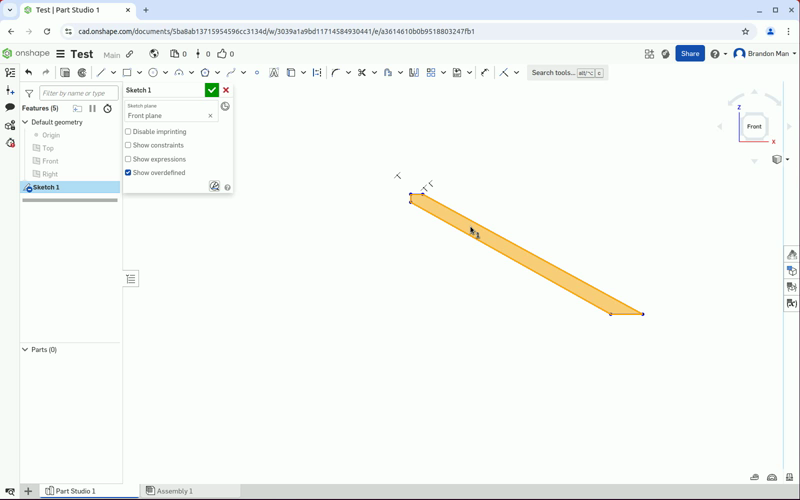
scroll(-6)
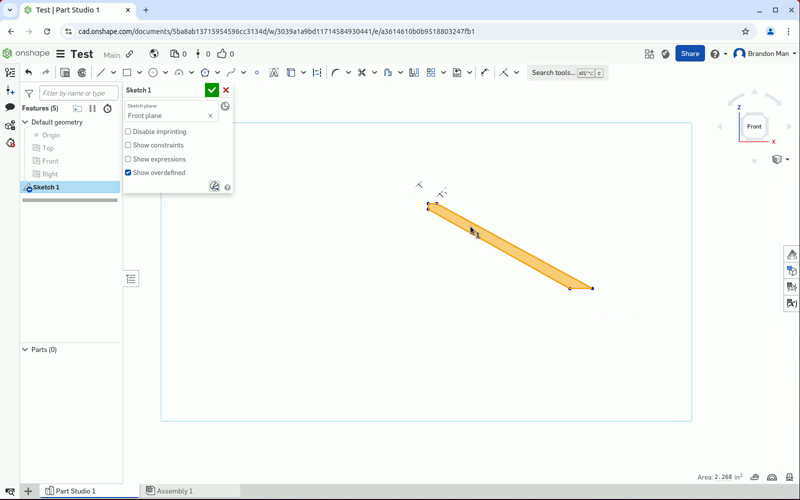
scroll(-6)
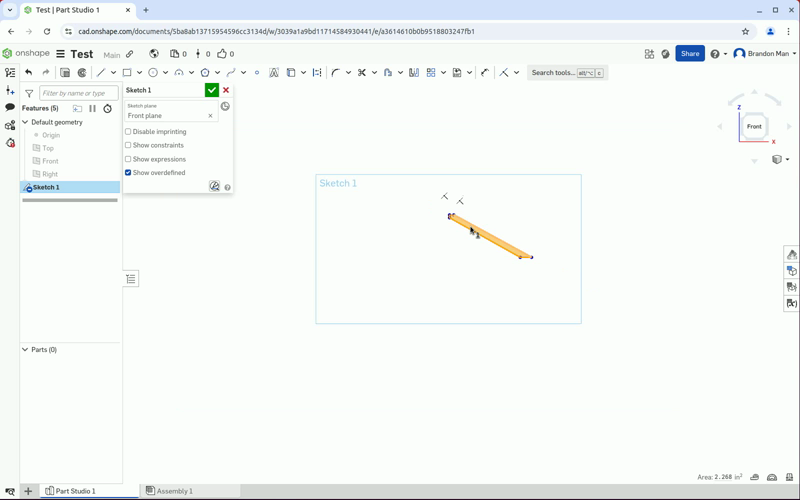
scroll(-6)
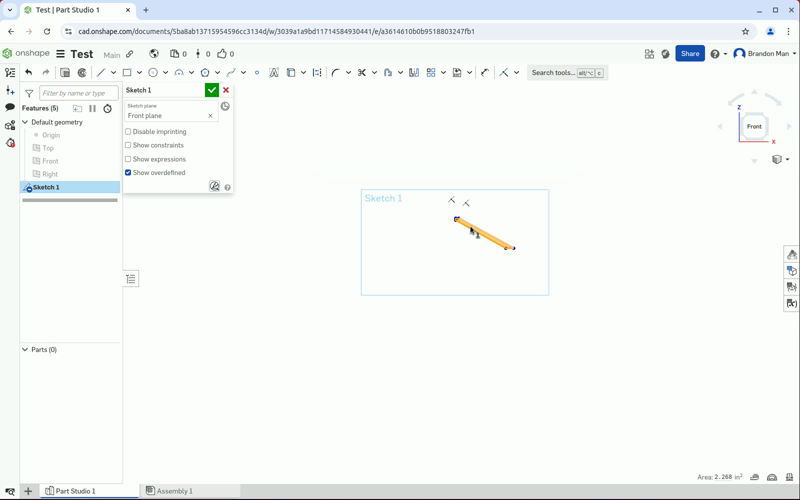
scroll(-6)
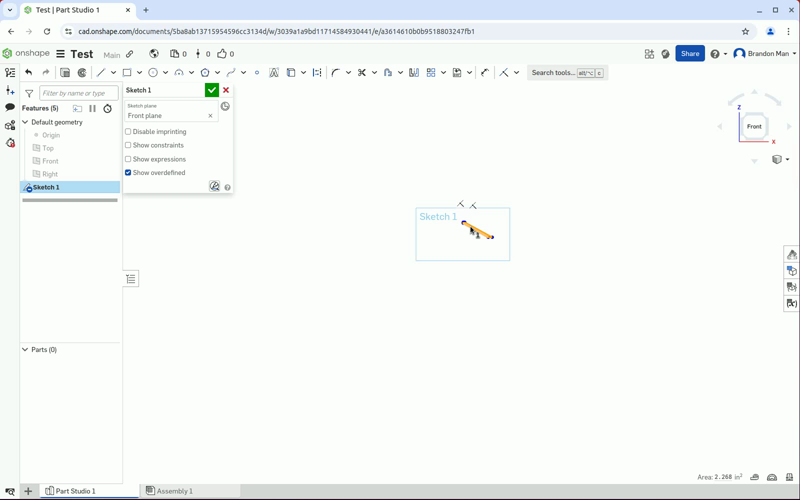
mouse_move(73, 352)
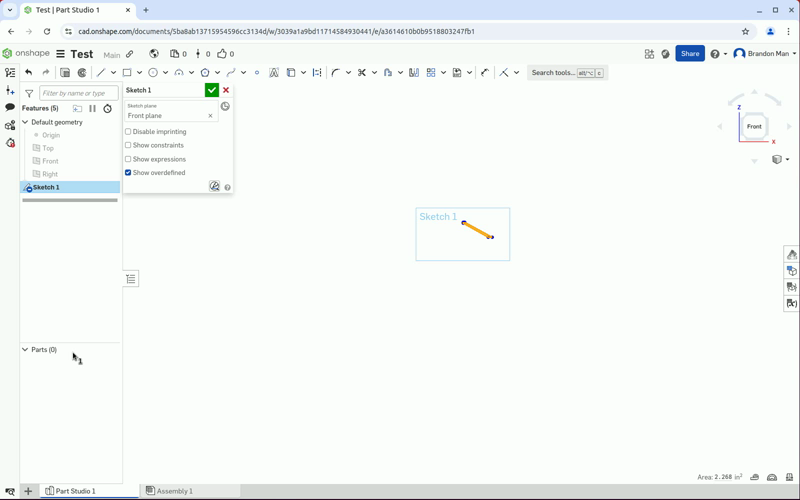
key(shift+y)
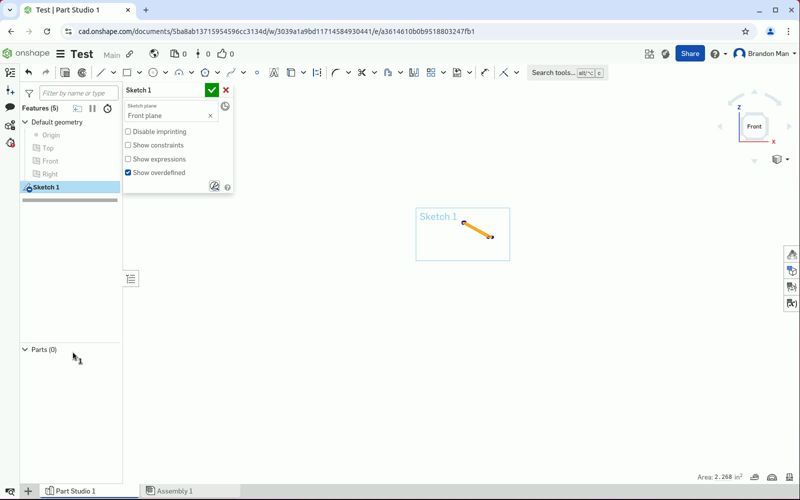
key(shift+e)
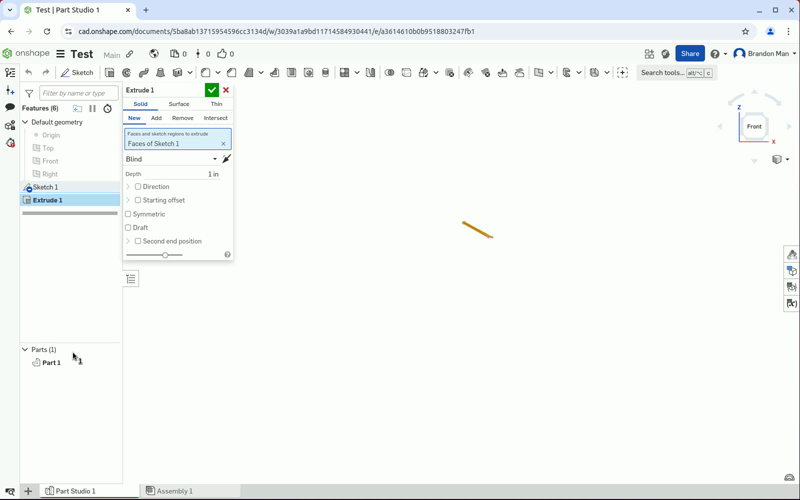
mouse_move(143, 106)
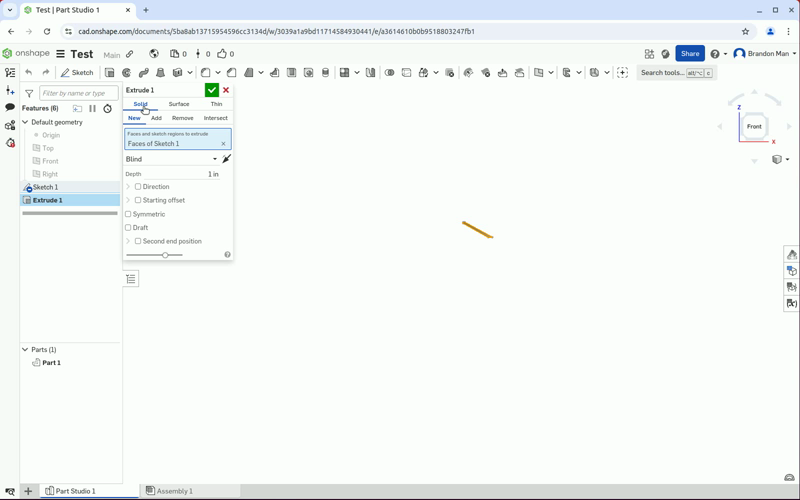
click(143, 106)
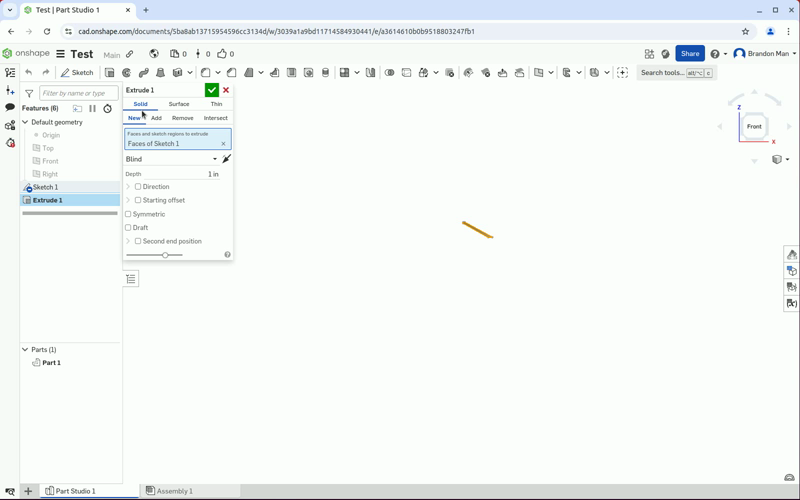
mouse_move(137, 120)
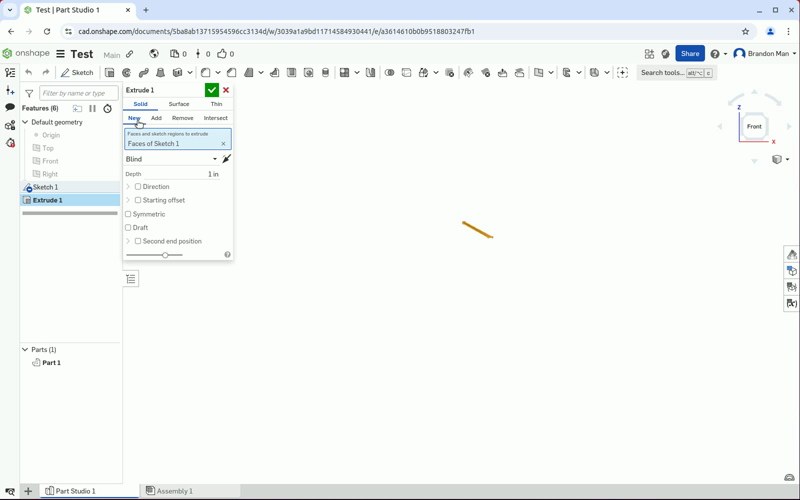
click(137, 120)
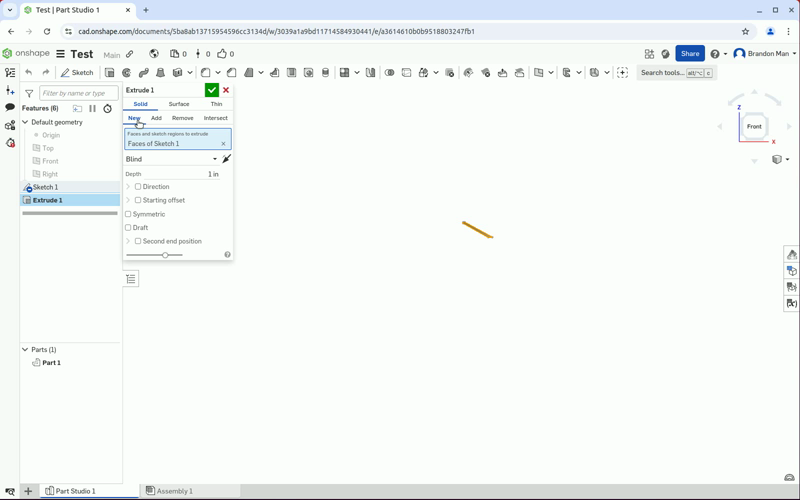
key(tab, 4)
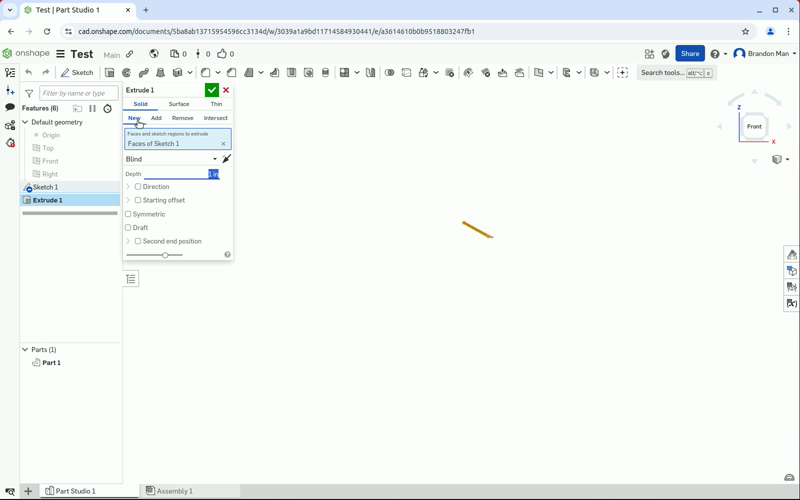
text(0.241)
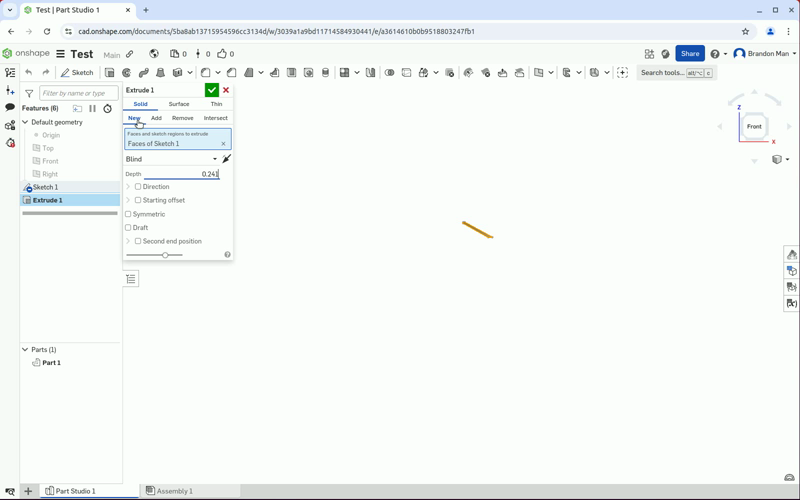
key(enter)
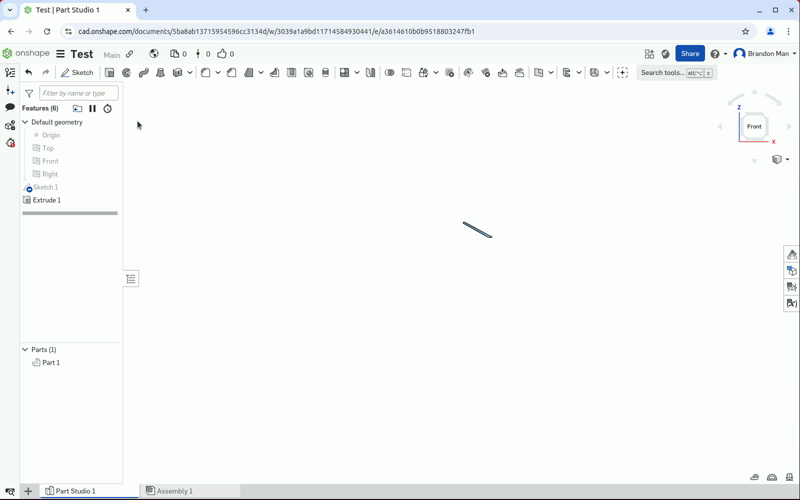
key(shift+h)
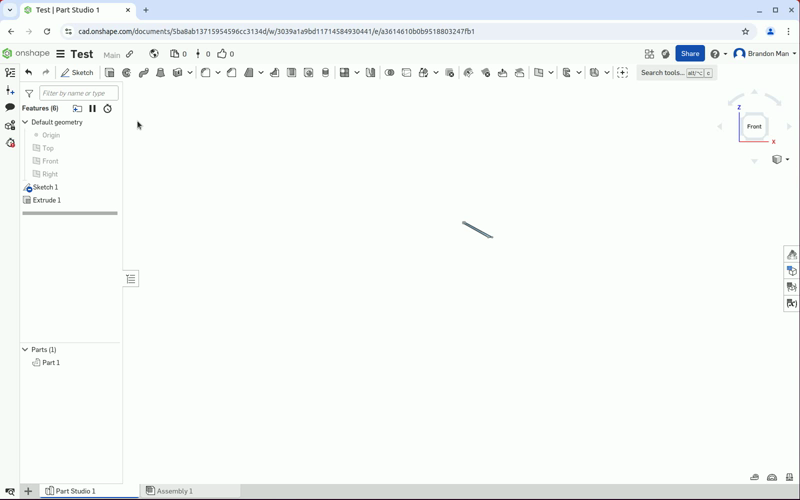
key(shift+h)
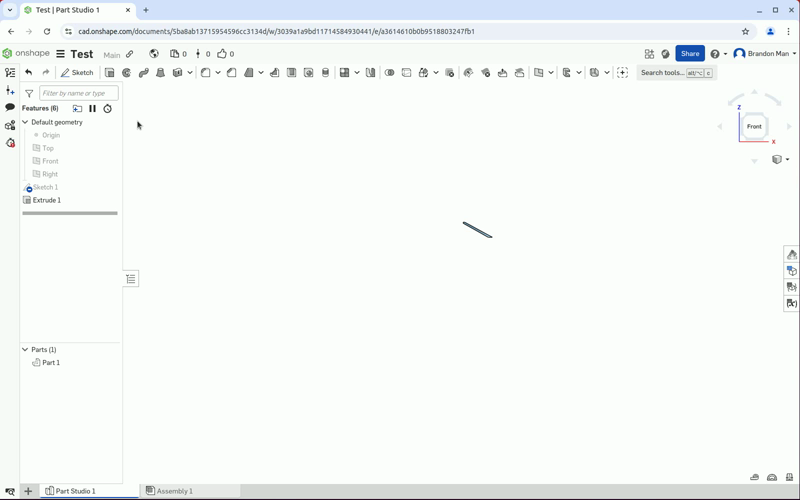
mouse_move(73, 189)
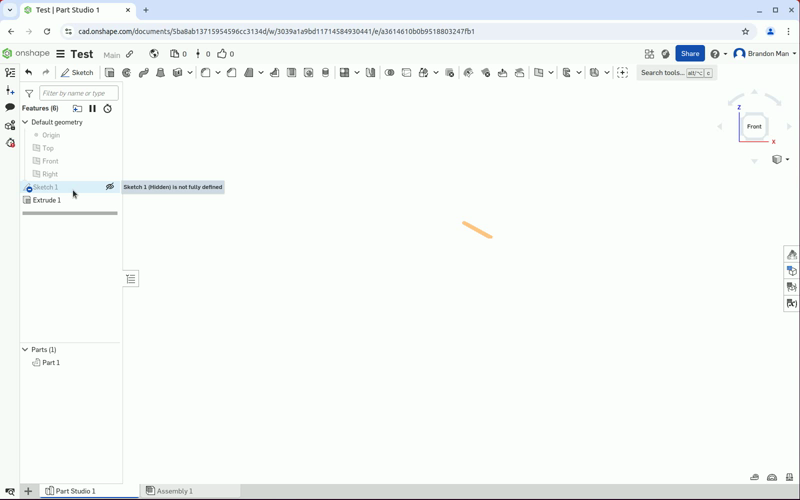
click(73, 189)
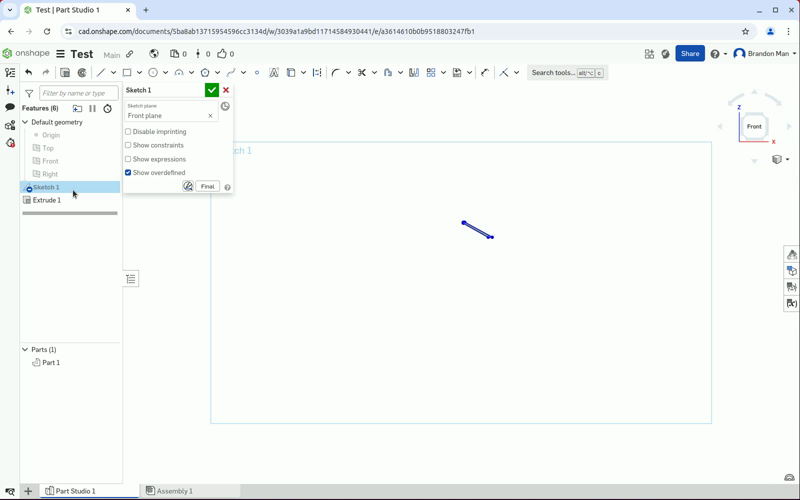
mouse_move(229, 92)
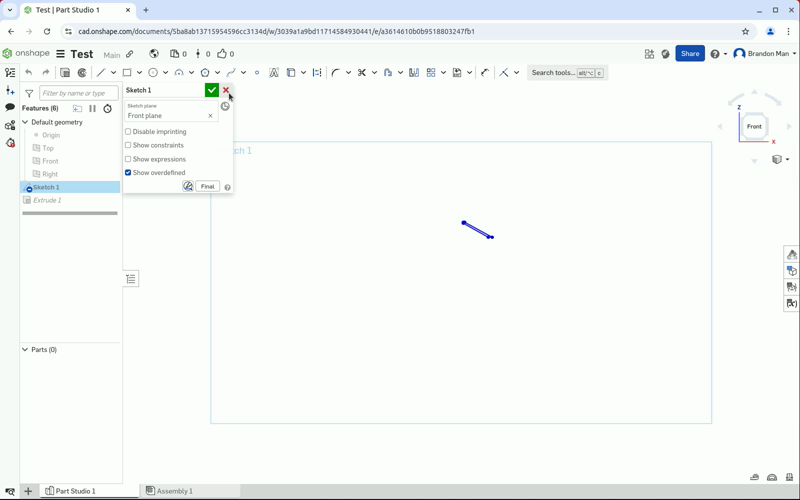
click(229, 92)
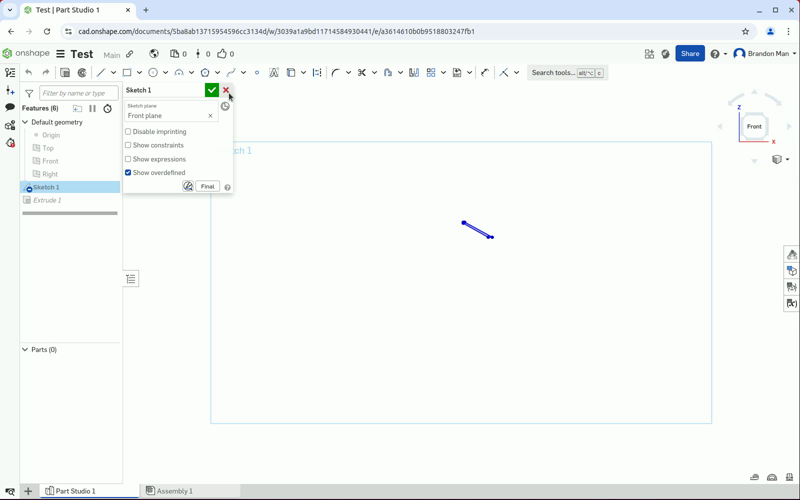
key(shift+s)
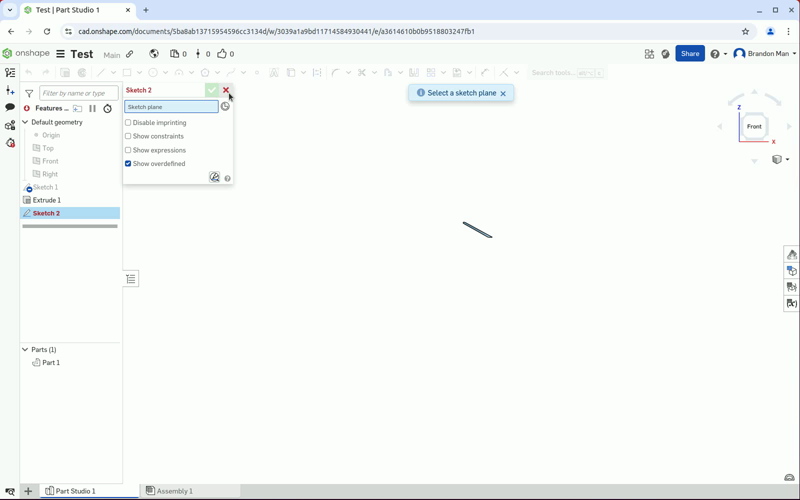
mouse_move(73, 163)
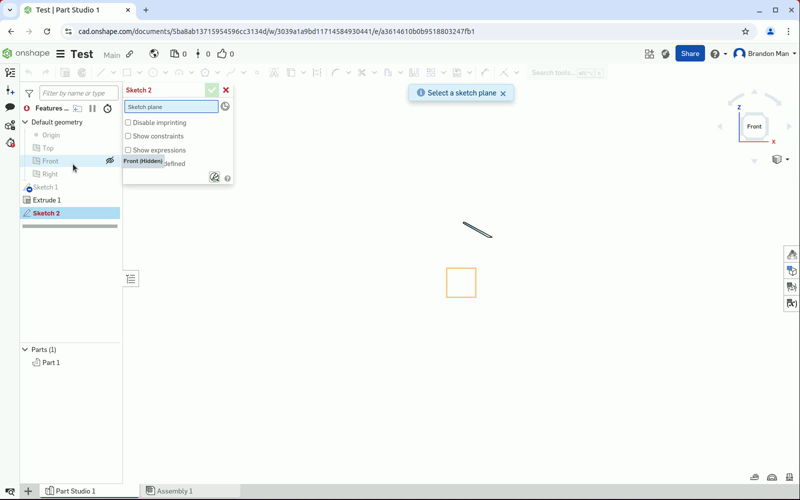
click(73, 163)
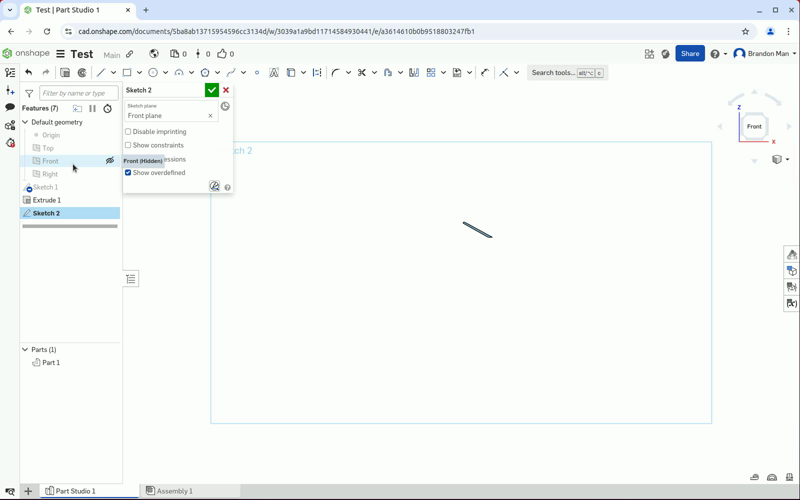
mouse_move(73, 352)
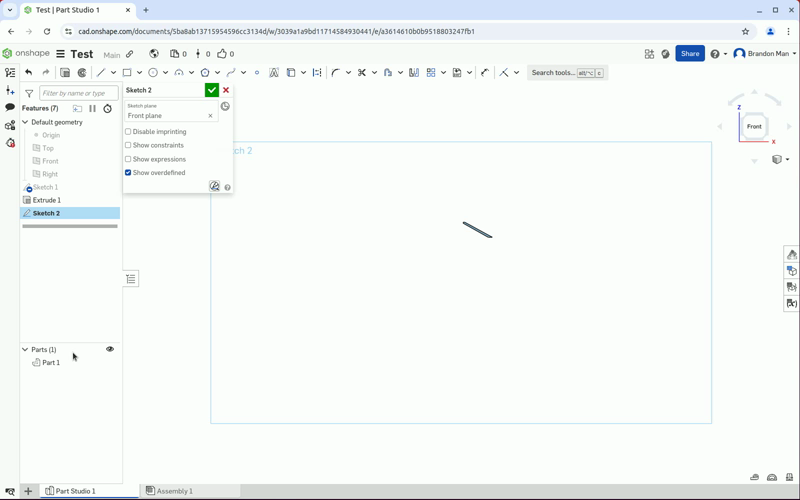
key(y)
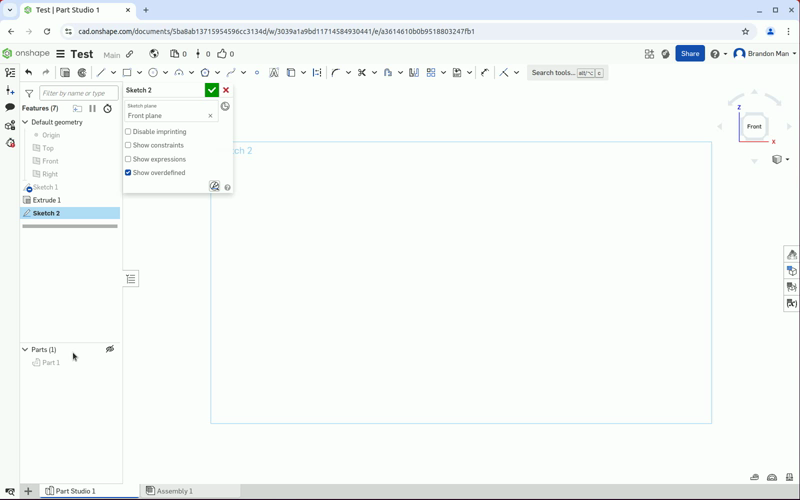
key(l)
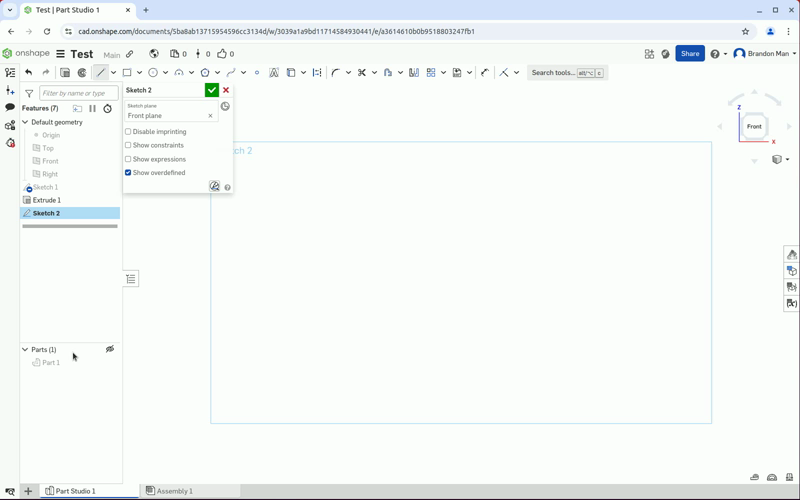
key_down(shift)
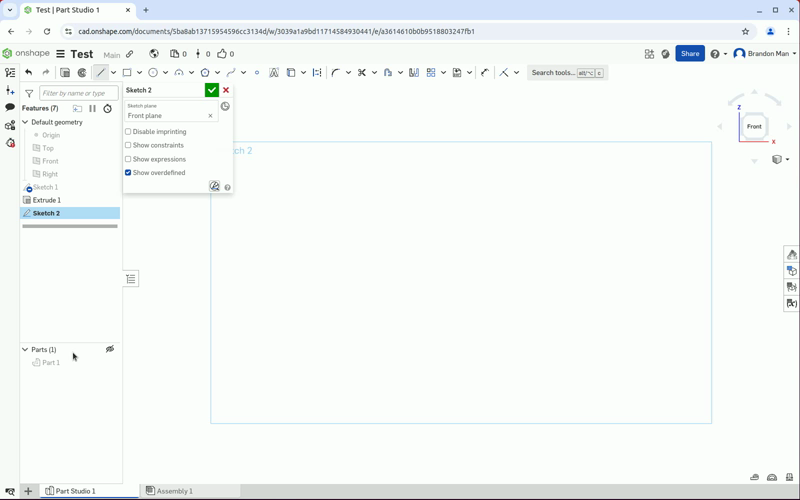
mouse_move(463, 238)
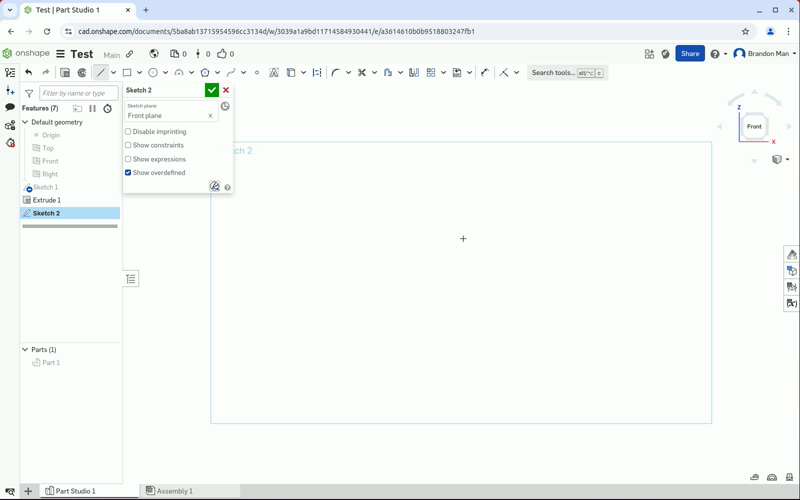
click(463, 238)
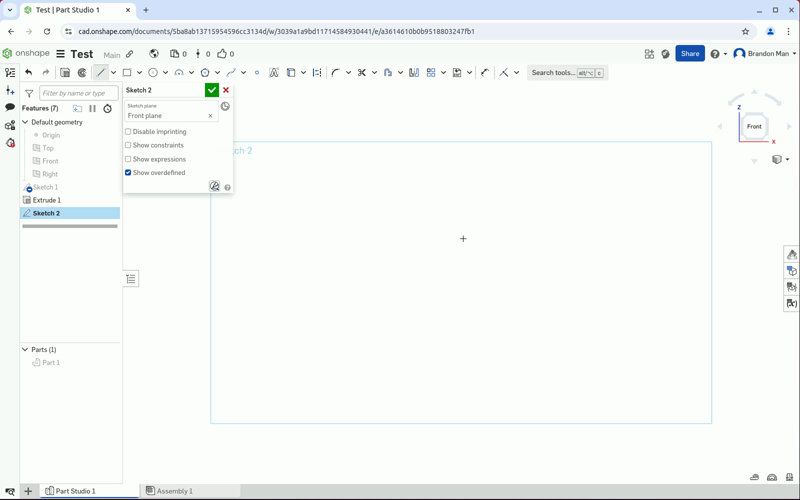
key_up(shift)
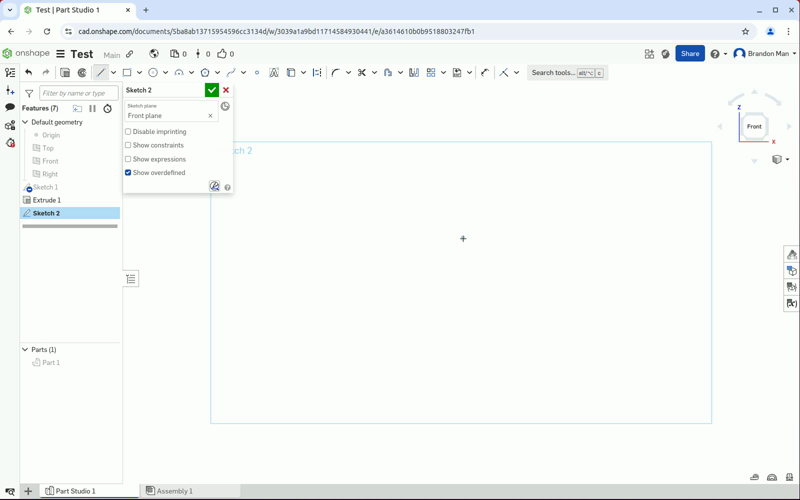
key_down(shift)
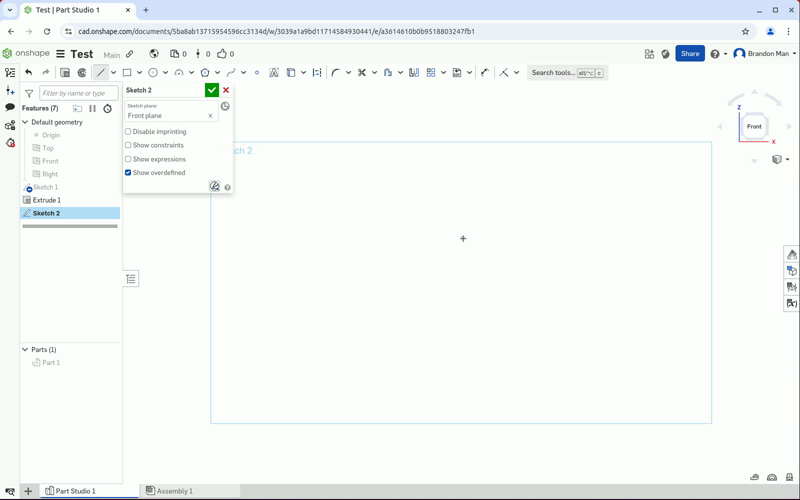
mouse_move(493, 238)
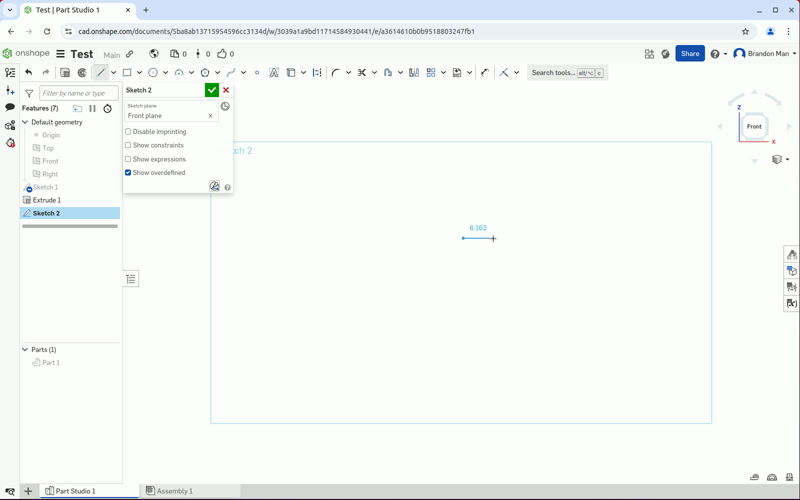
mouse_move(492, 238)
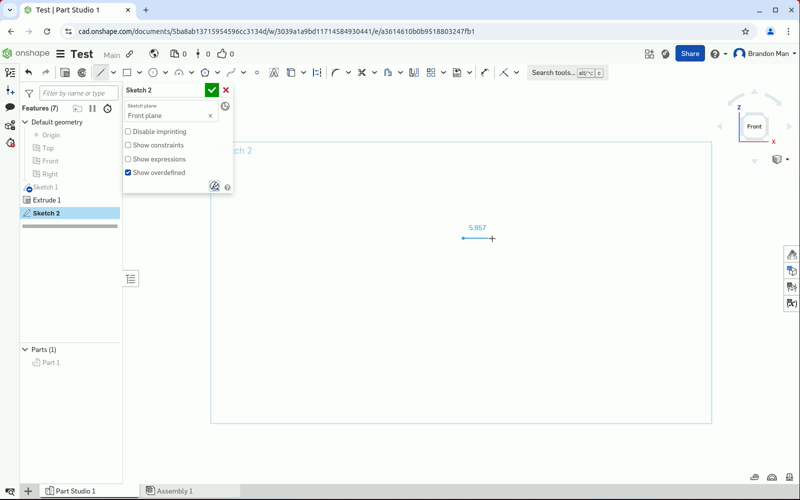
click(492, 238)
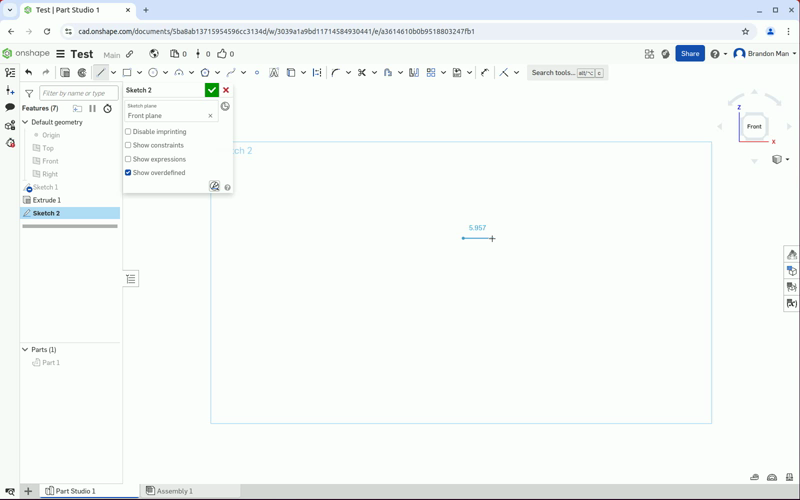
key_up(shift)
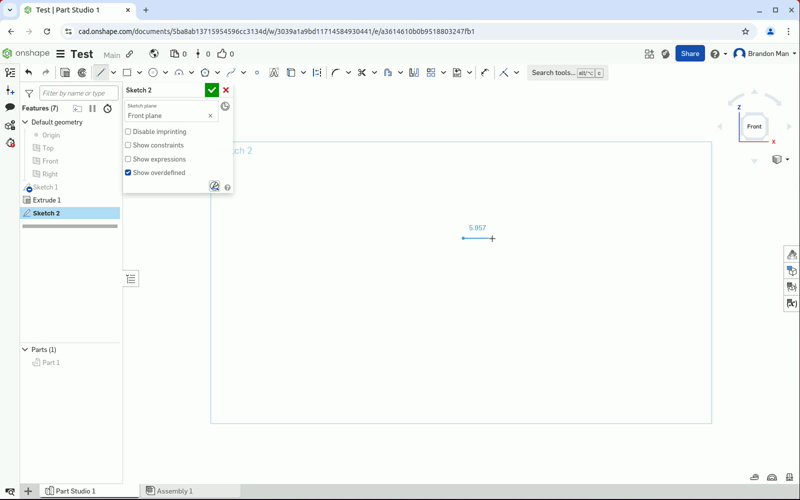
key_down(shift)
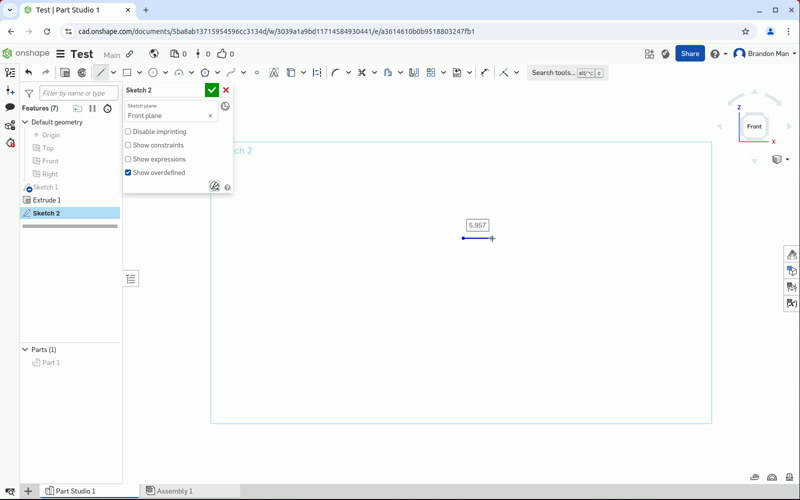
mouse_move(522, 238)
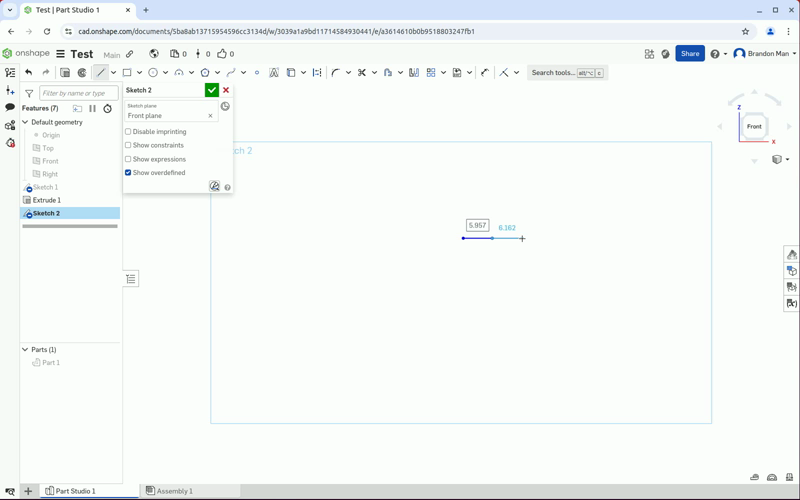
mouse_move(488, 236)
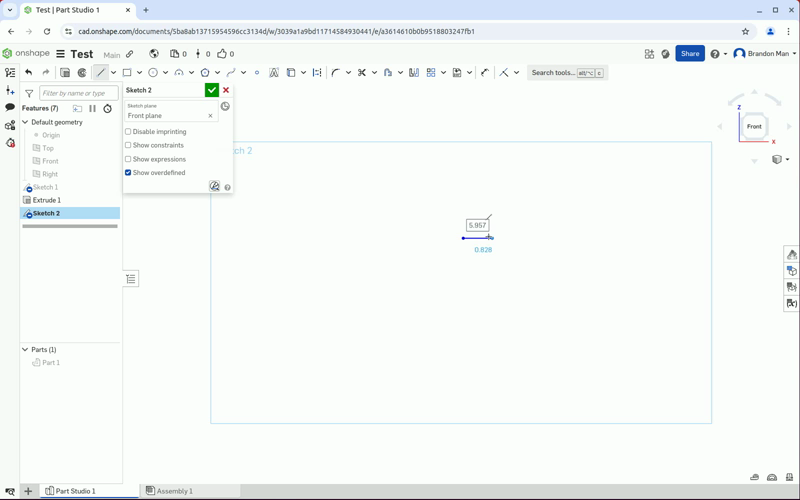
scroll(6)
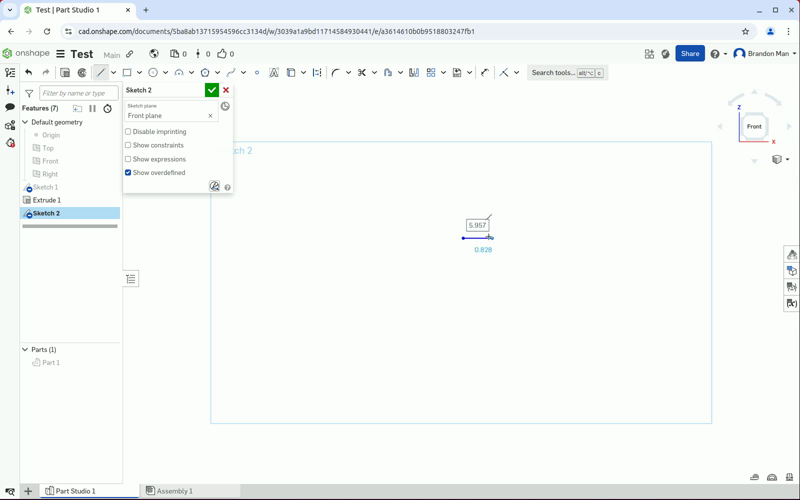
scroll(6)
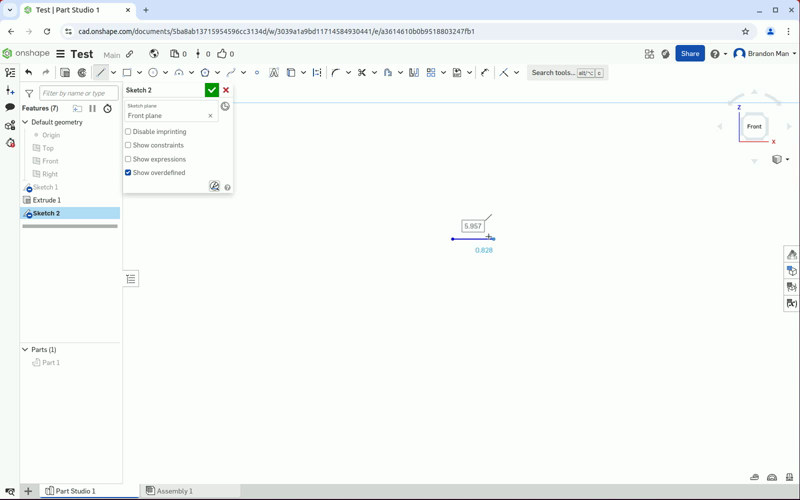
scroll(6)
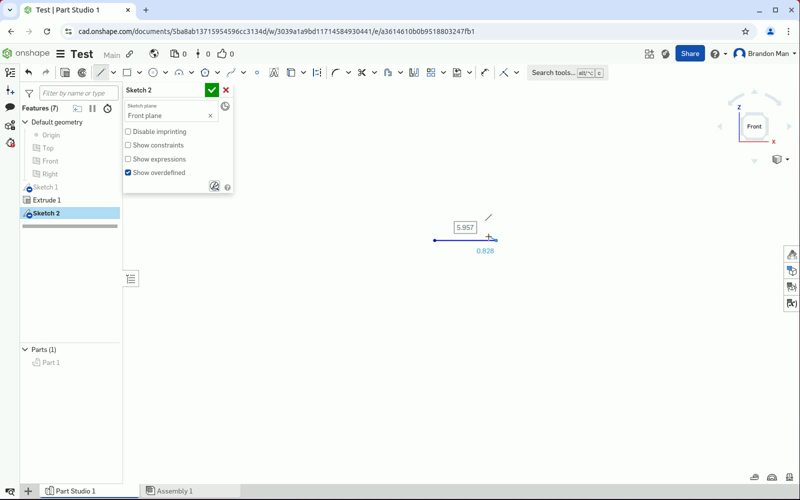
scroll(6)
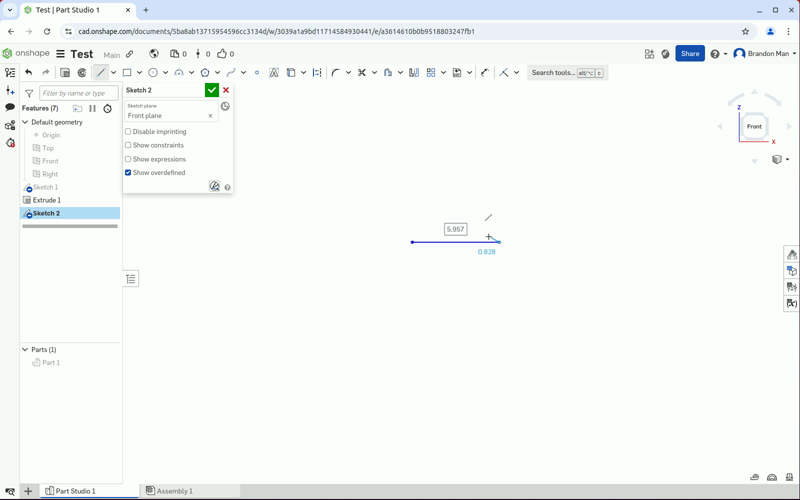
scroll(6)
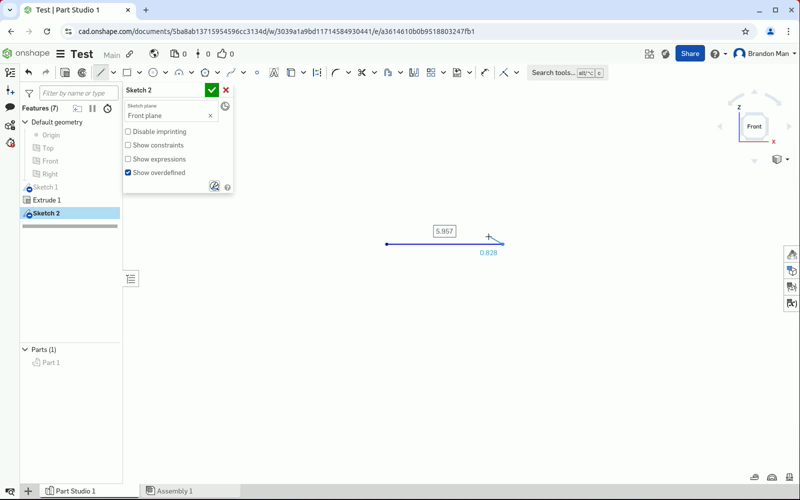
scroll(6)
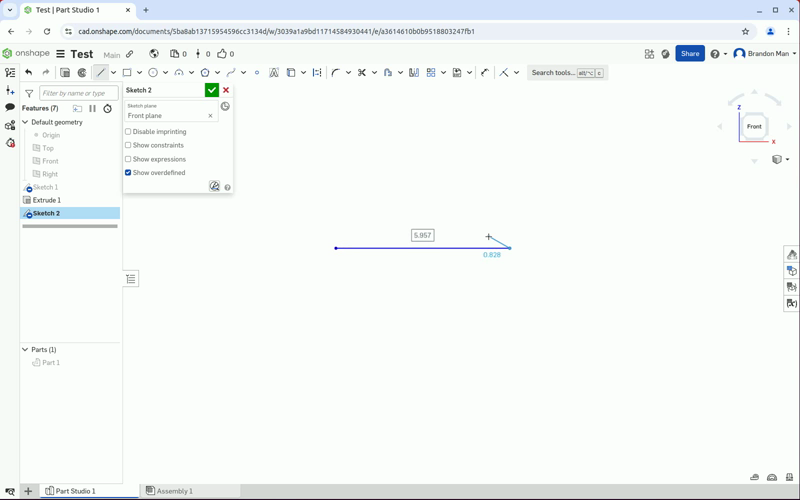
scroll(6)
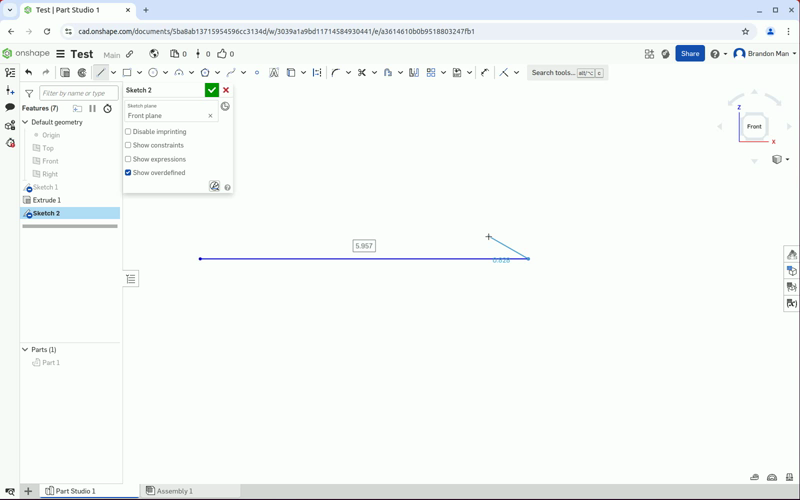
click(488, 236)
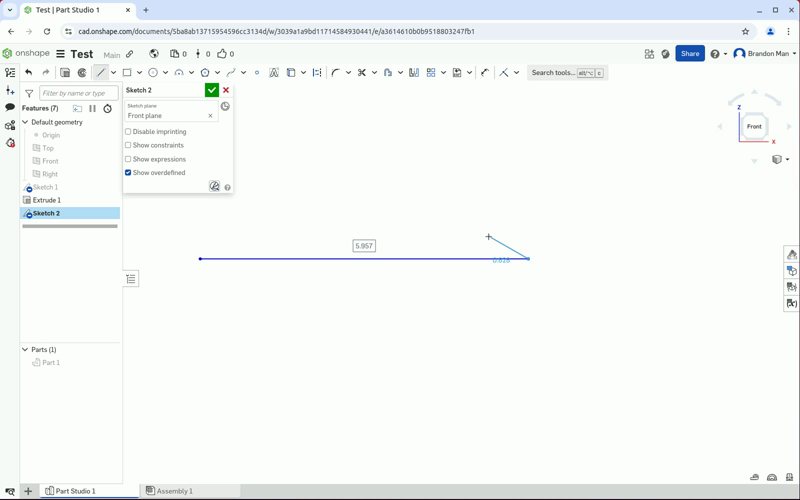
scroll(-6)
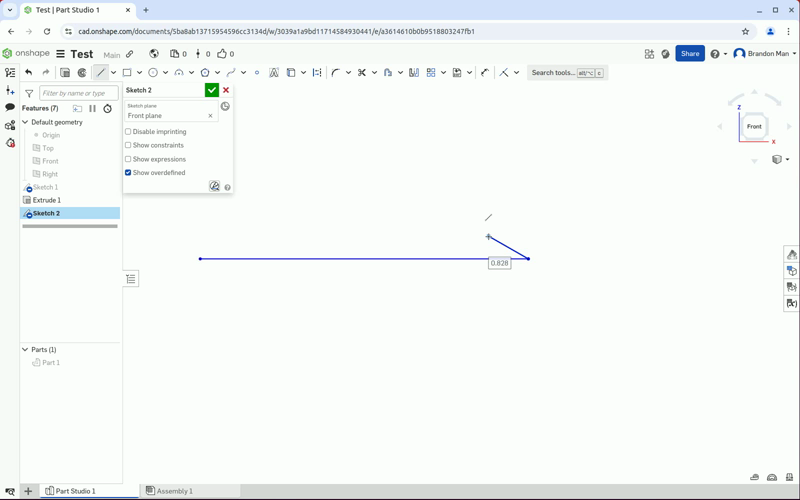
scroll(-6)
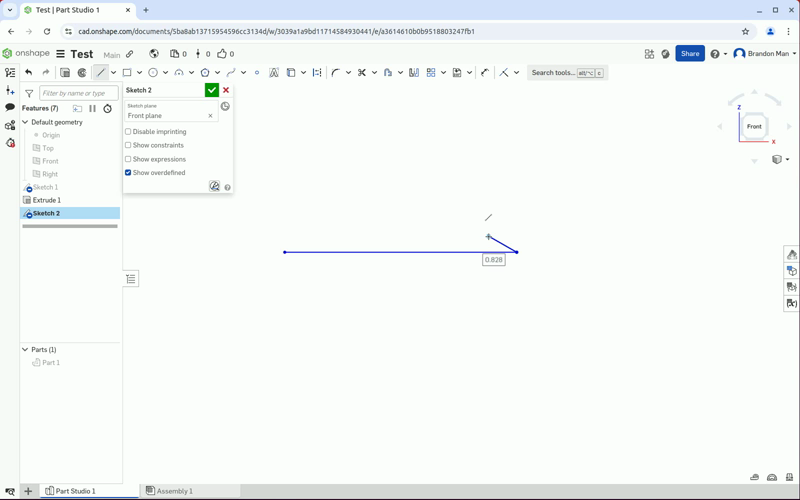
scroll(-6)
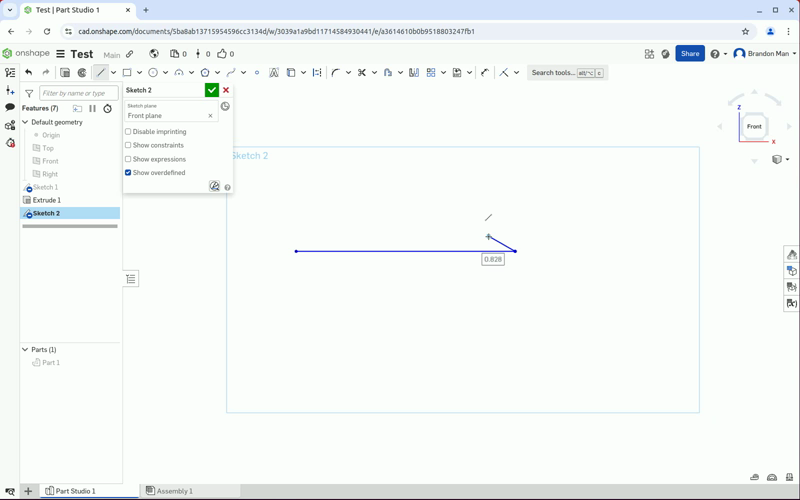
scroll(-6)
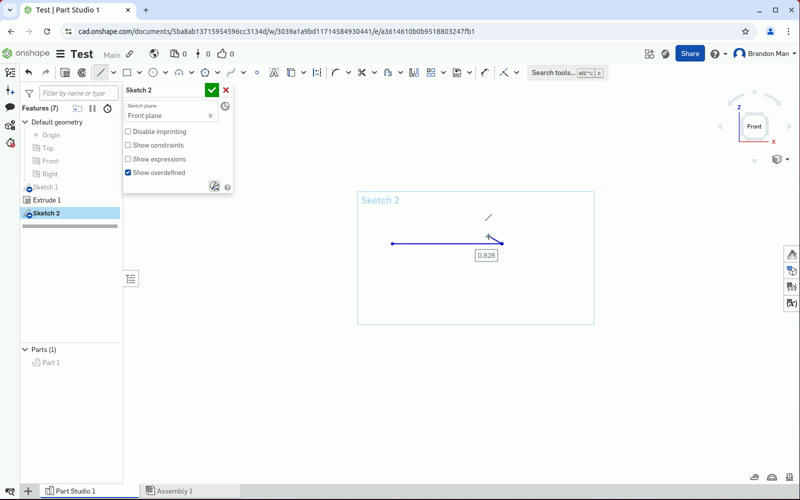
scroll(-6)
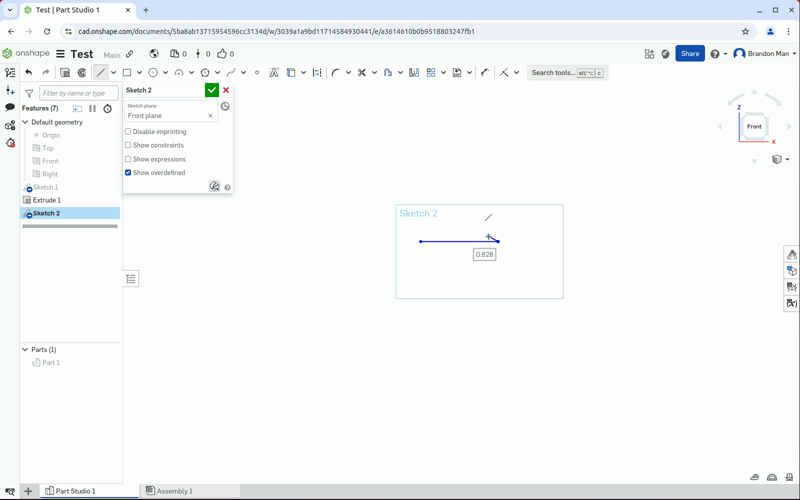
scroll(-6)
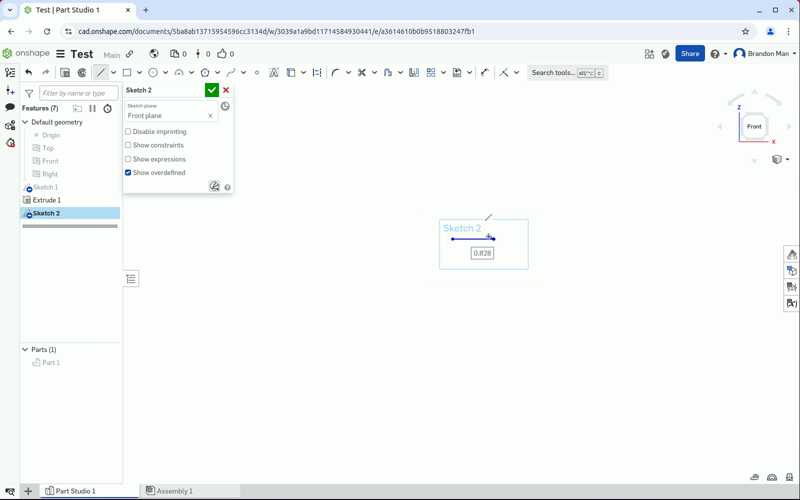
scroll(-6)
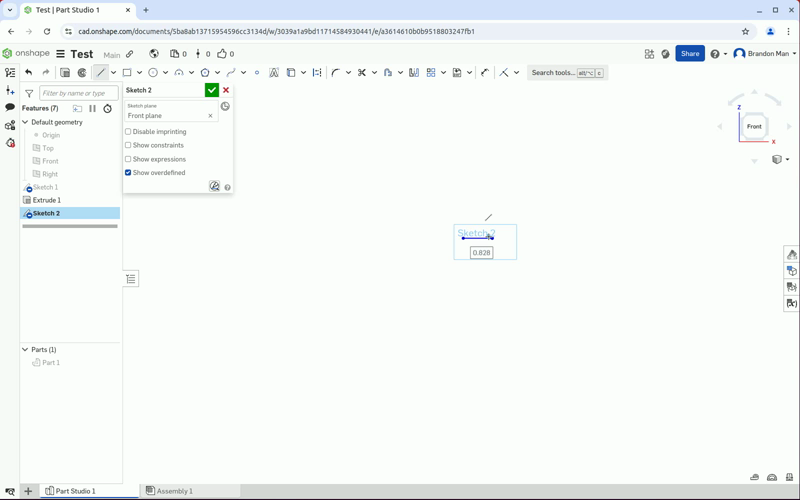
key_up(shift)
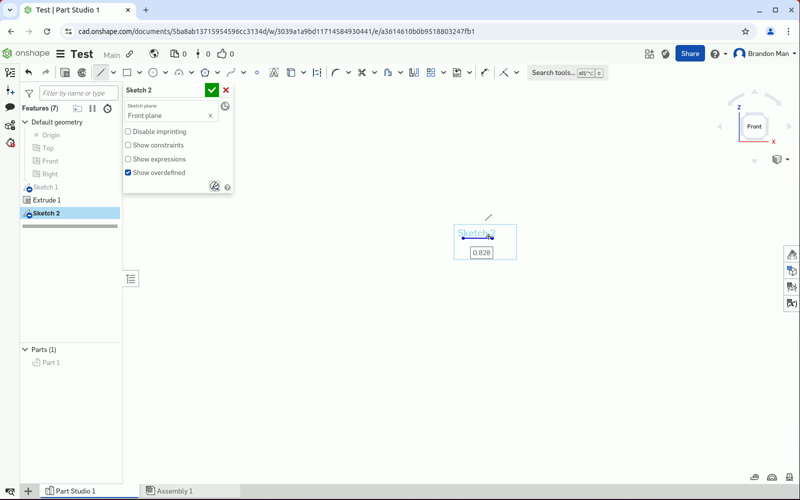
key_down(shift)
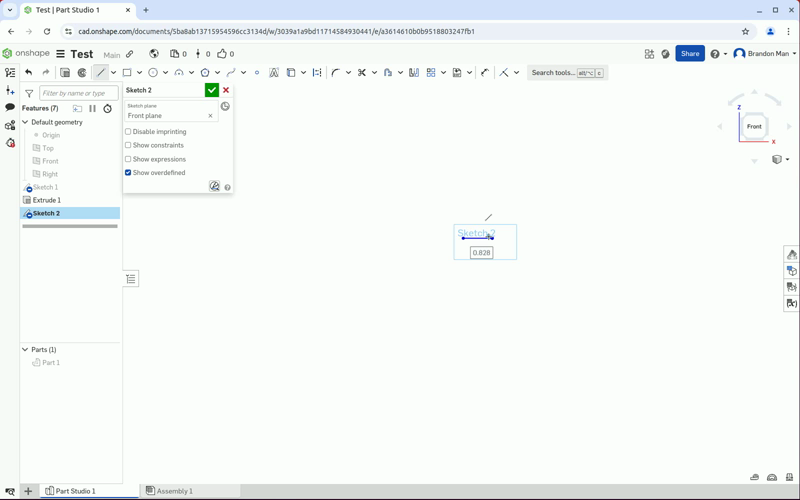
mouse_move(518, 236)
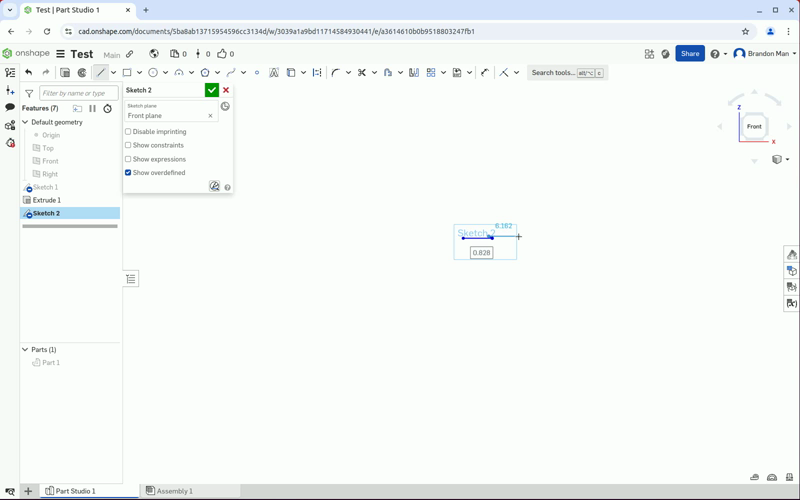
mouse_move(463, 236)
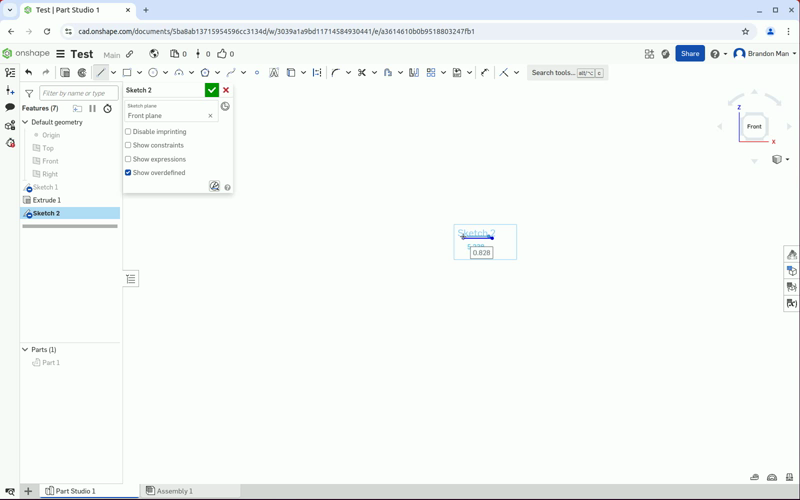
scroll(6)
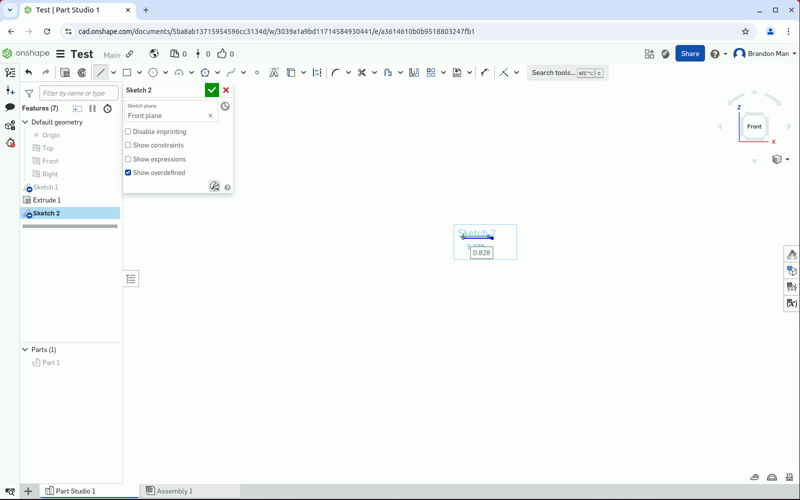
scroll(6)
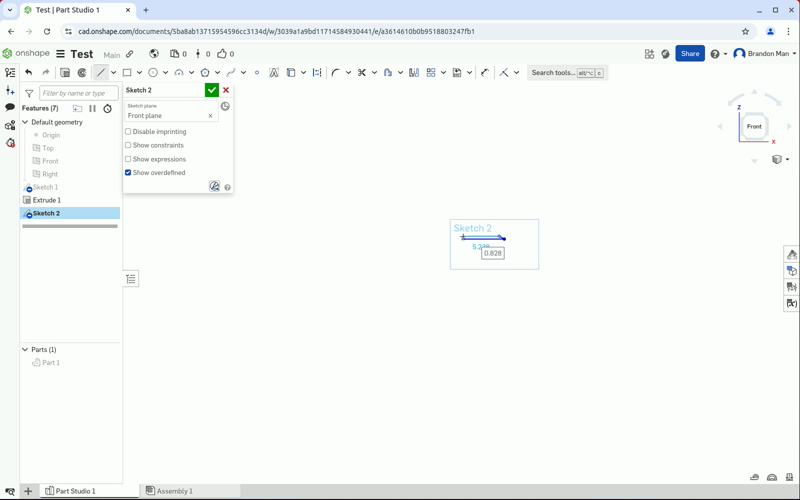
scroll(6)
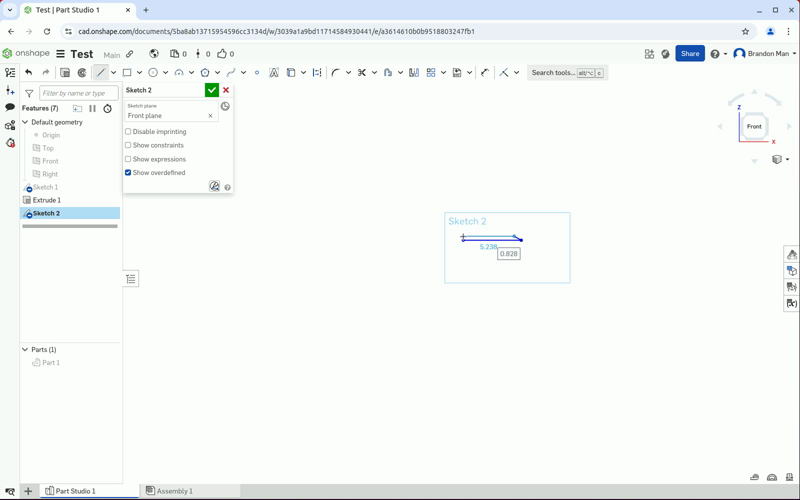
scroll(6)
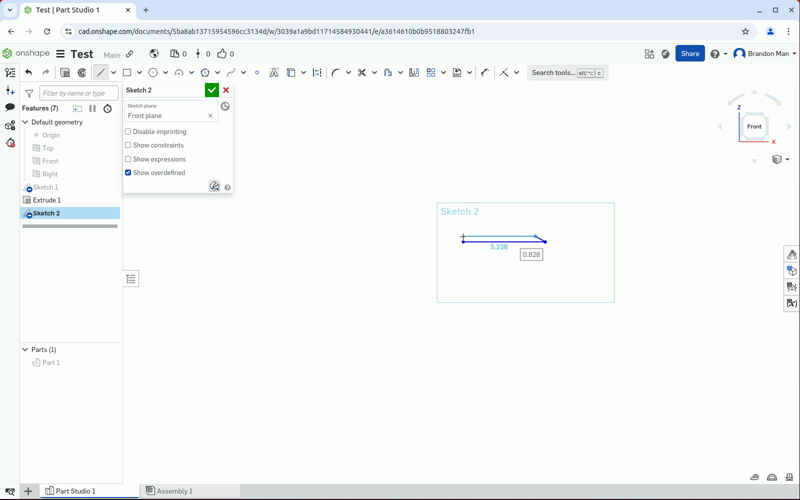
scroll(6)
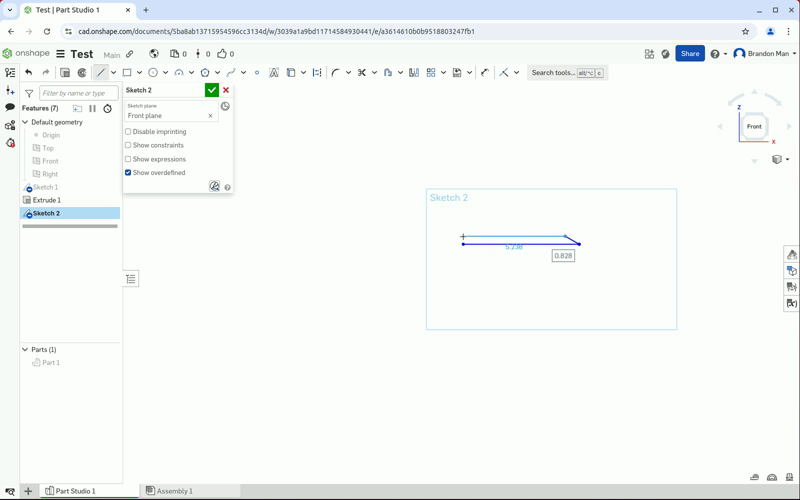
scroll(6)
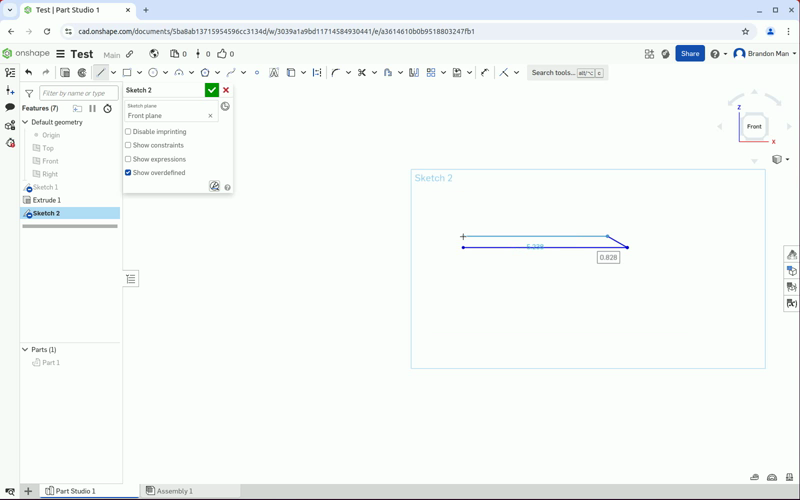
scroll(6)
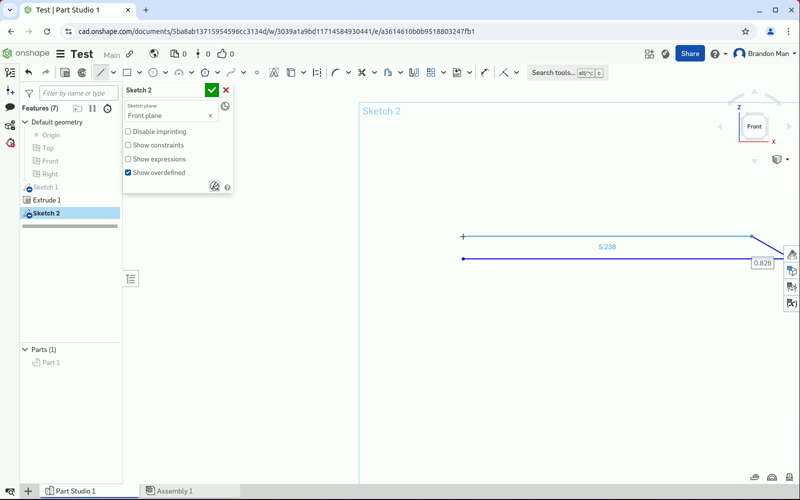
click(463, 236)
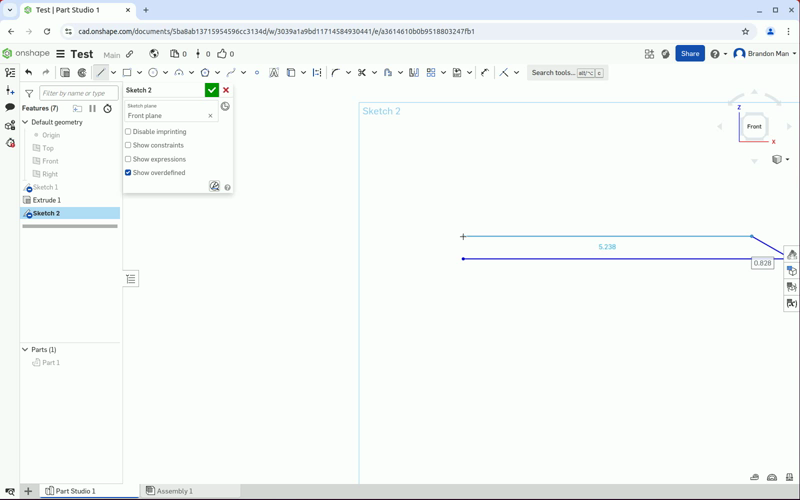
scroll(-6)
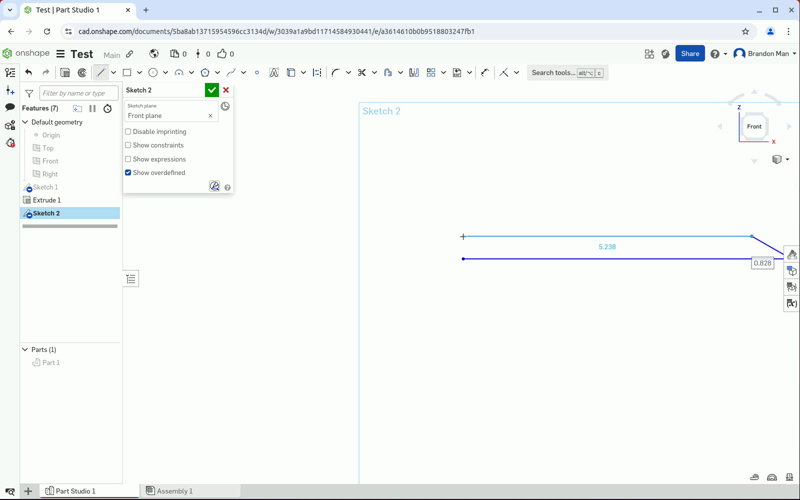
scroll(-6)
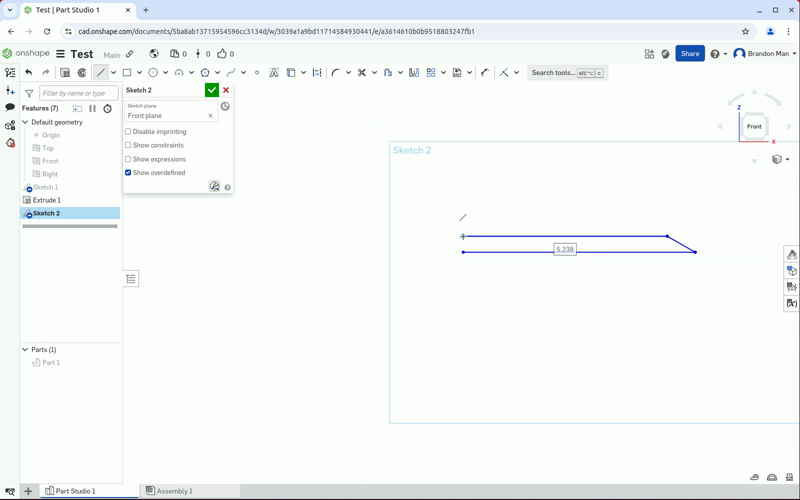
scroll(-6)
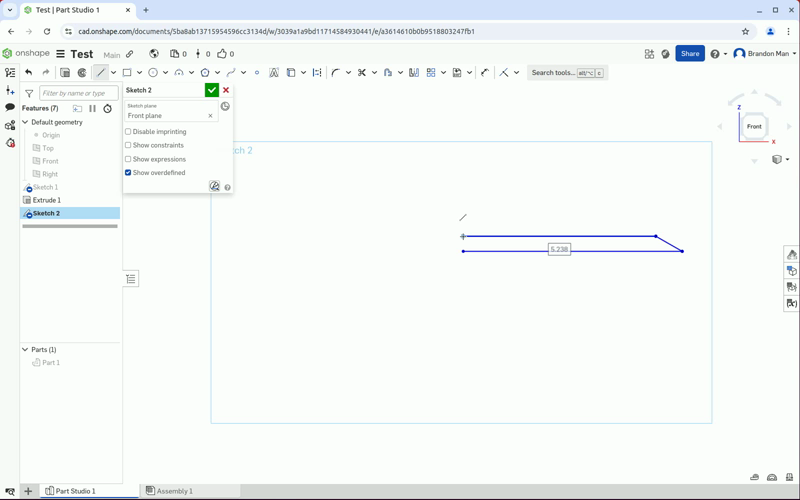
scroll(-6)
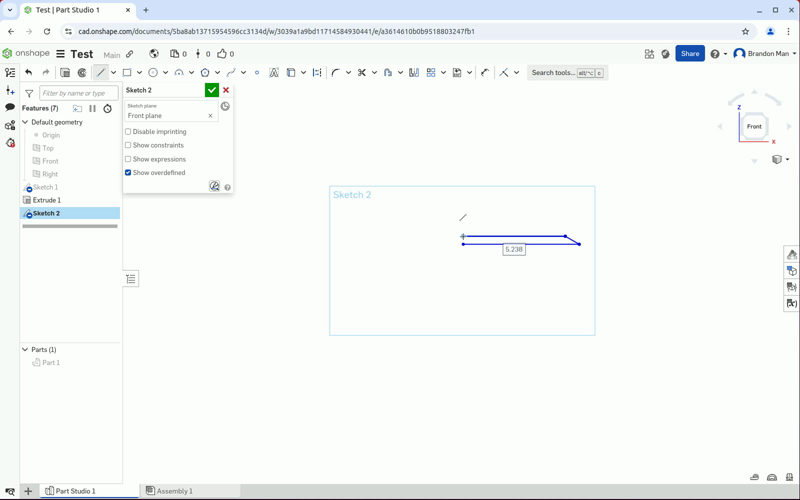
scroll(-6)
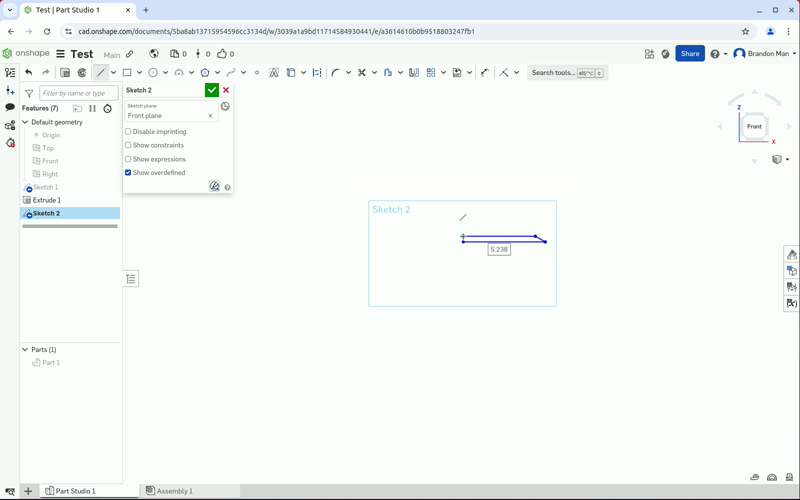
scroll(-6)
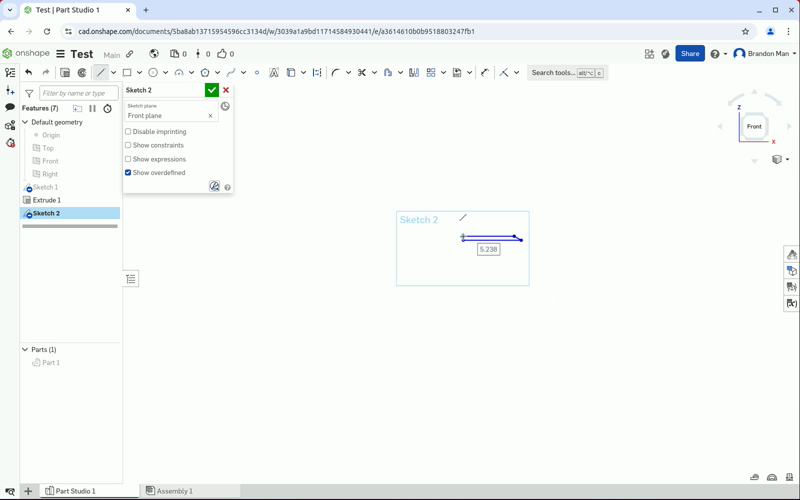
scroll(-6)
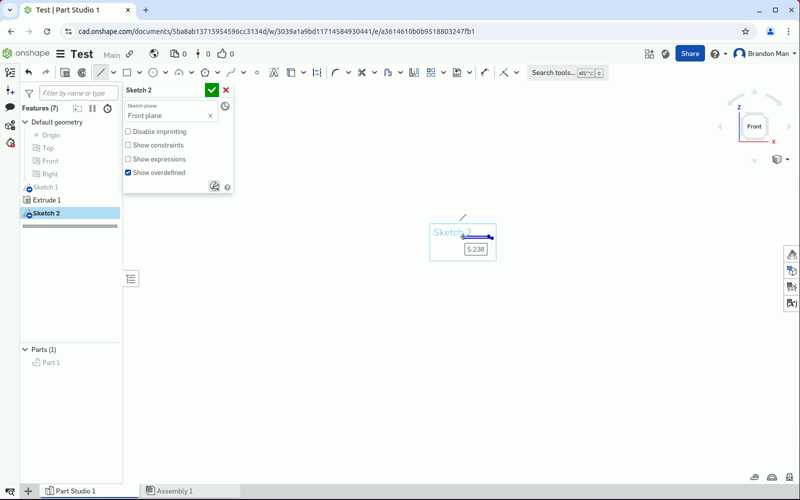
key_up(shift)
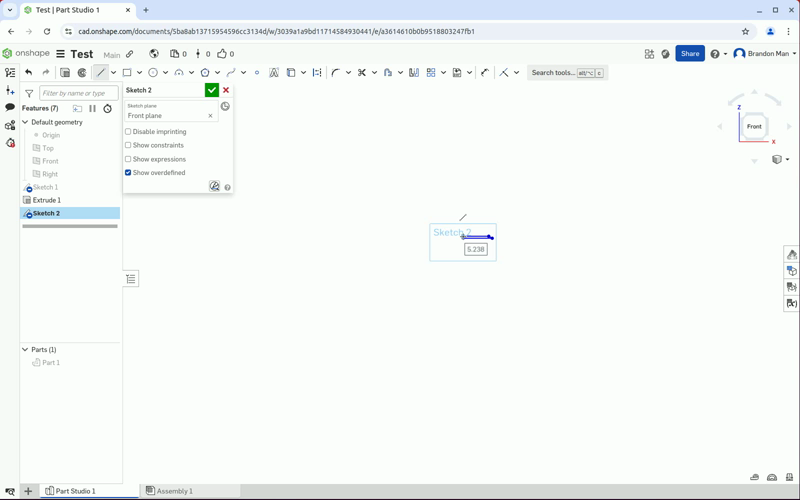
mouse_move(493, 236)
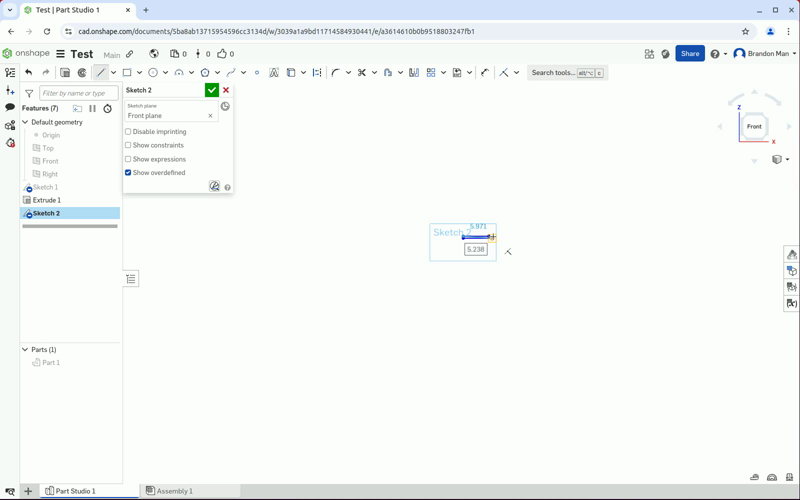
key_down(shift)
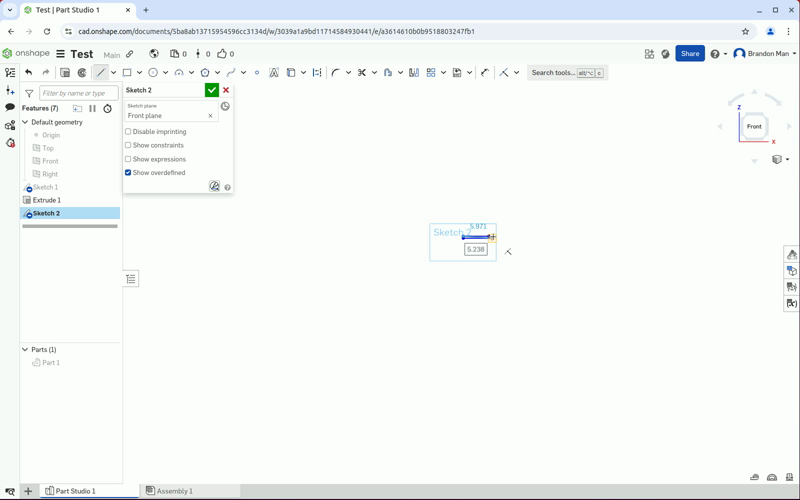
mouse_move(463, 238)
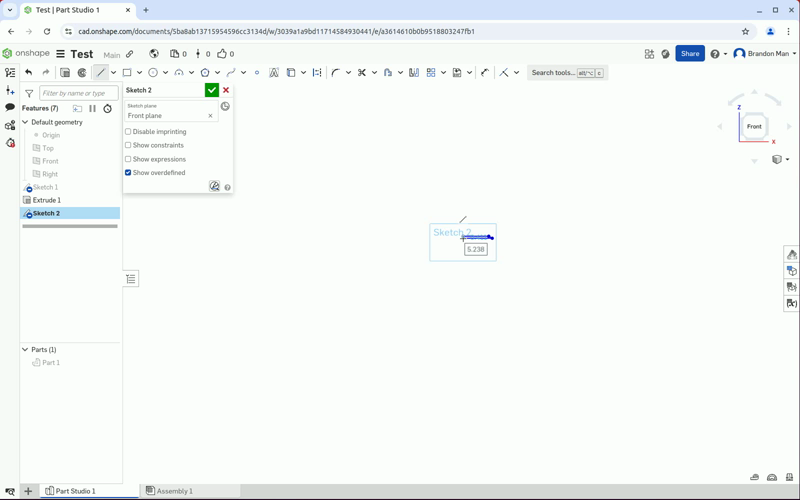
scroll(6)
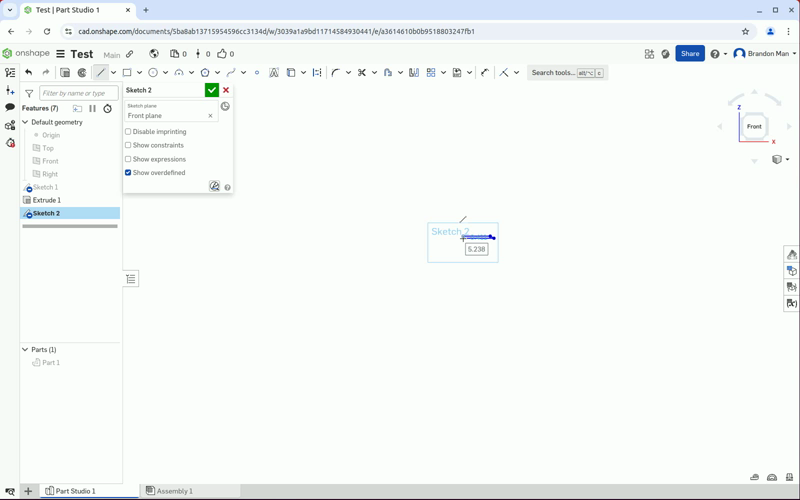
scroll(6)
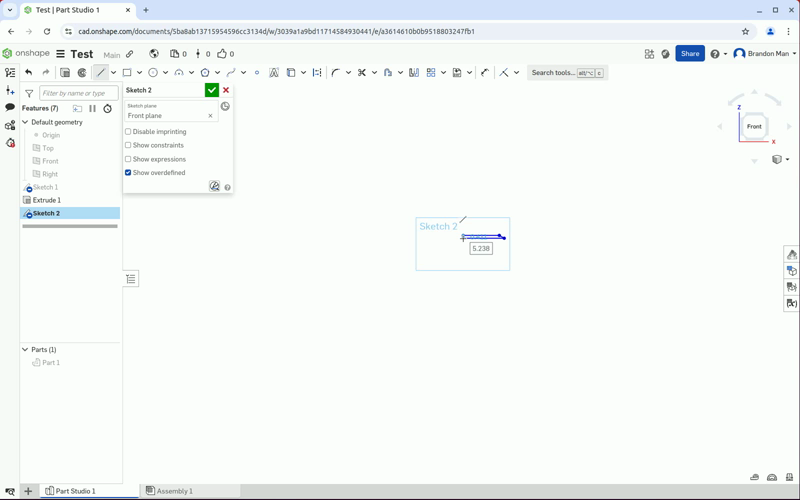
scroll(6)
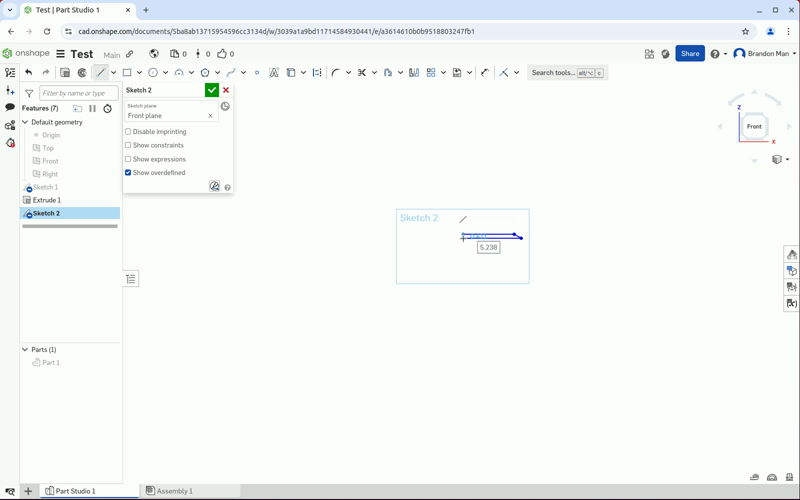
scroll(6)
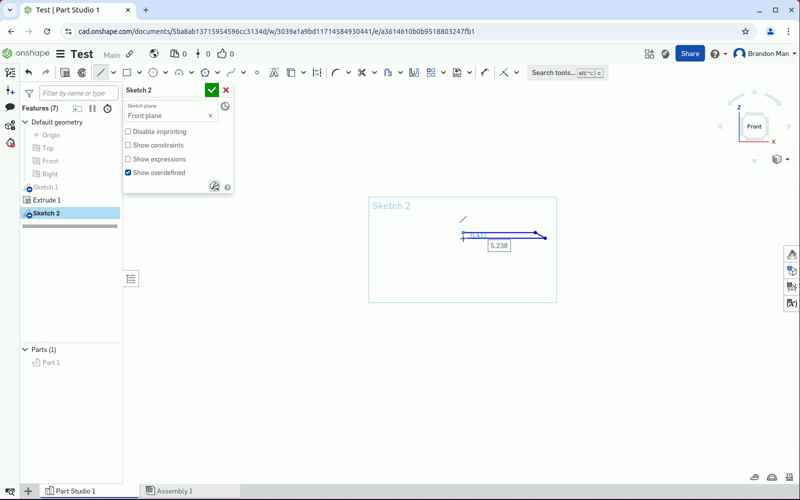
scroll(6)
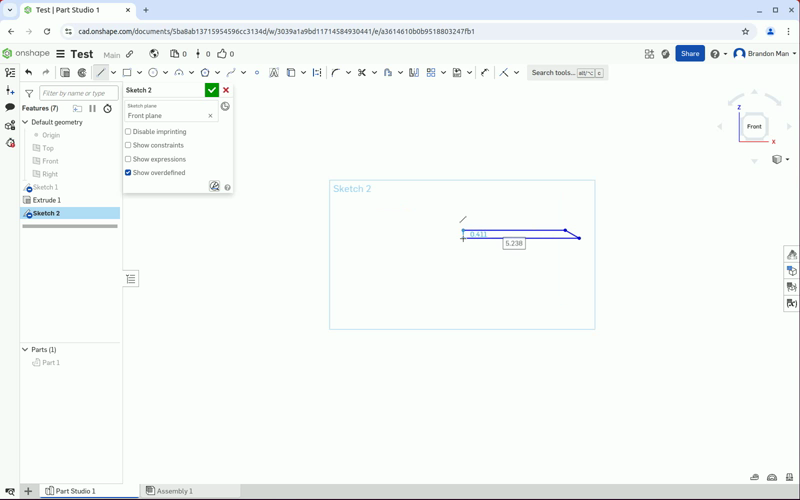
scroll(6)
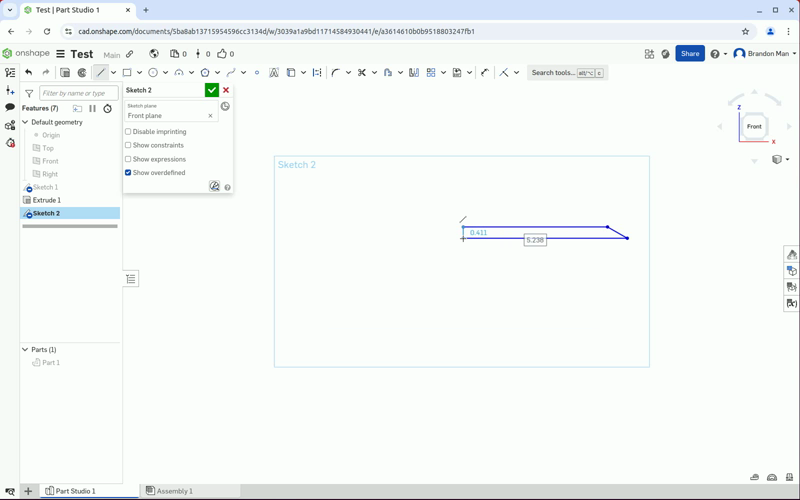
scroll(6)
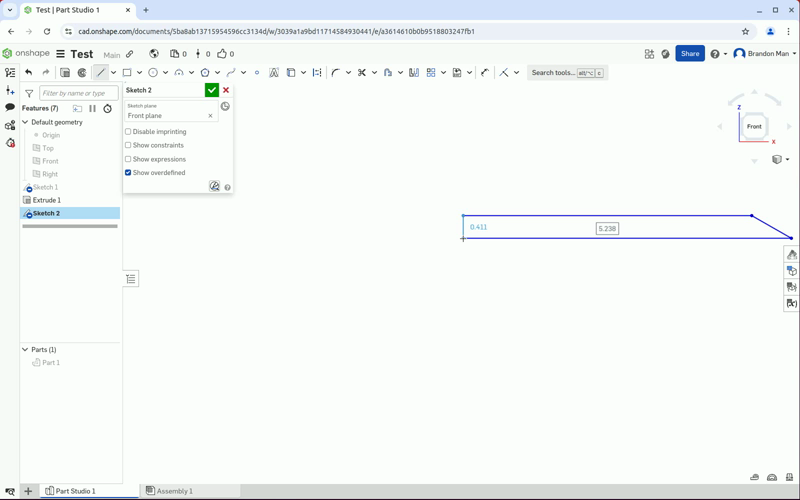
key_up(shift)
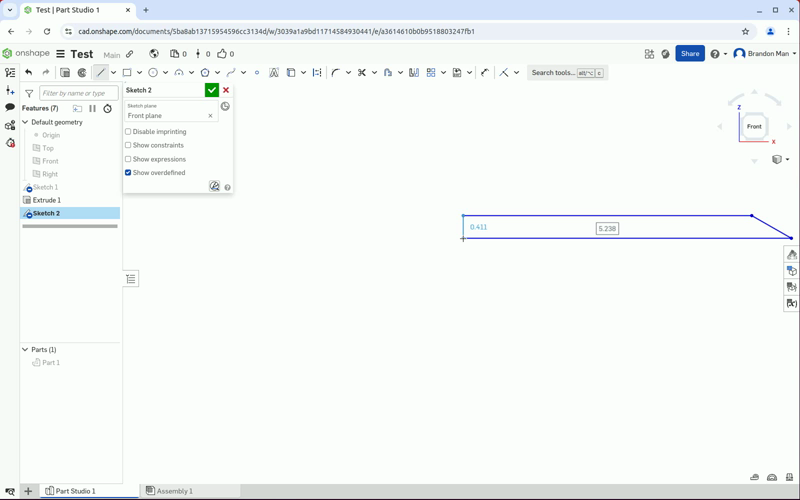
click(463, 238)
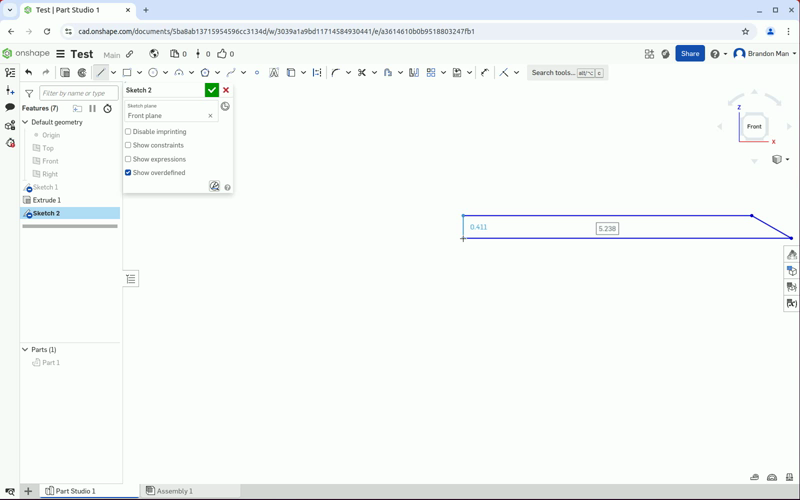
scroll(-6)
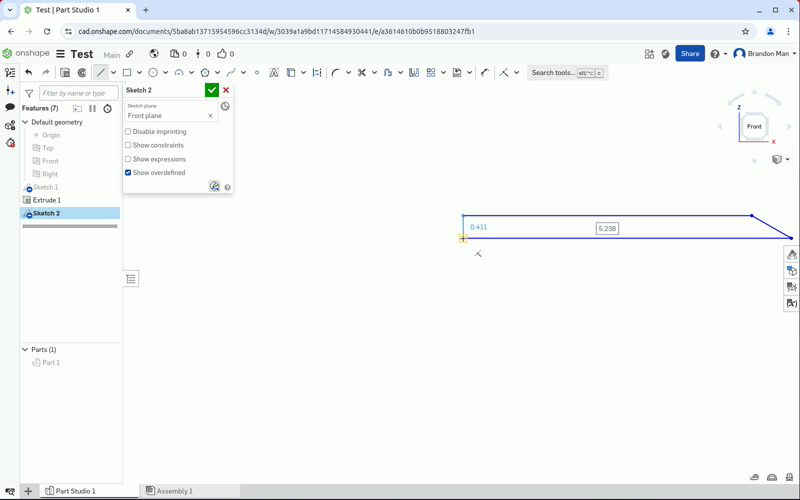
scroll(-6)
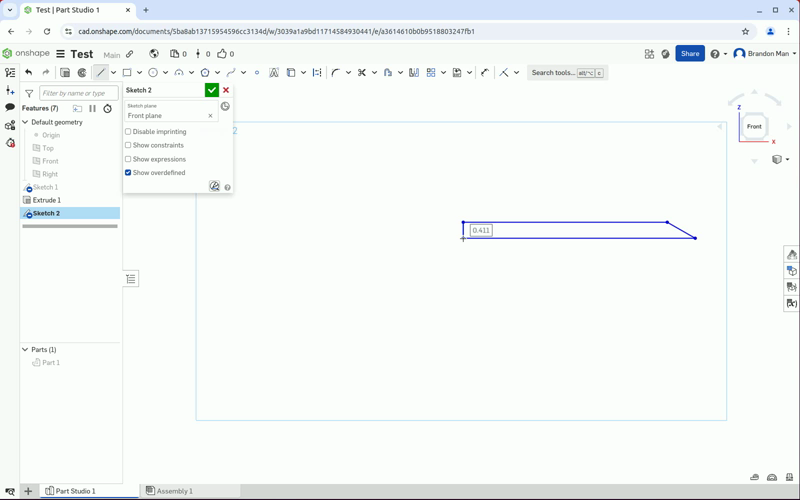
scroll(-6)
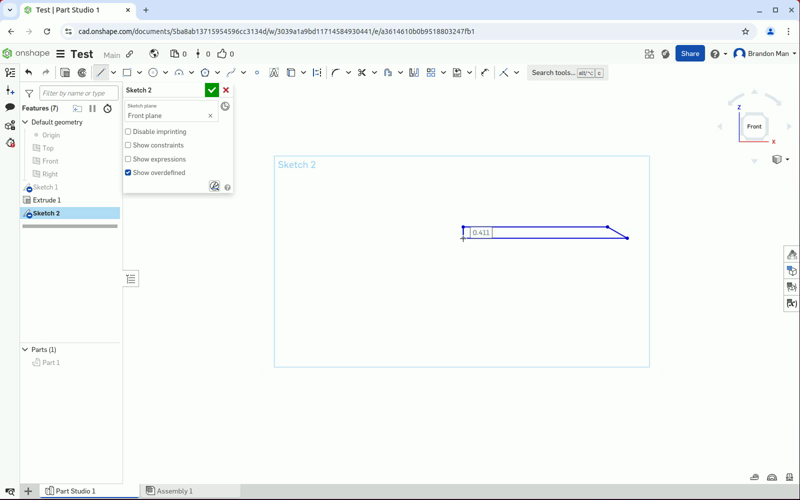
scroll(-6)
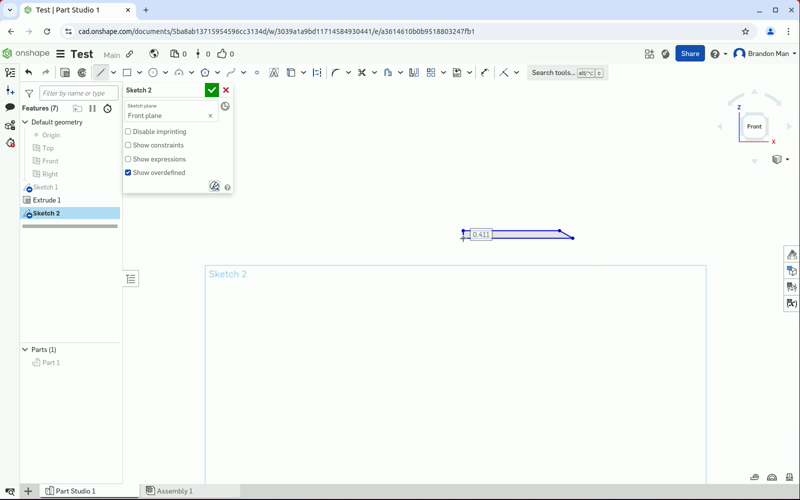
scroll(-6)
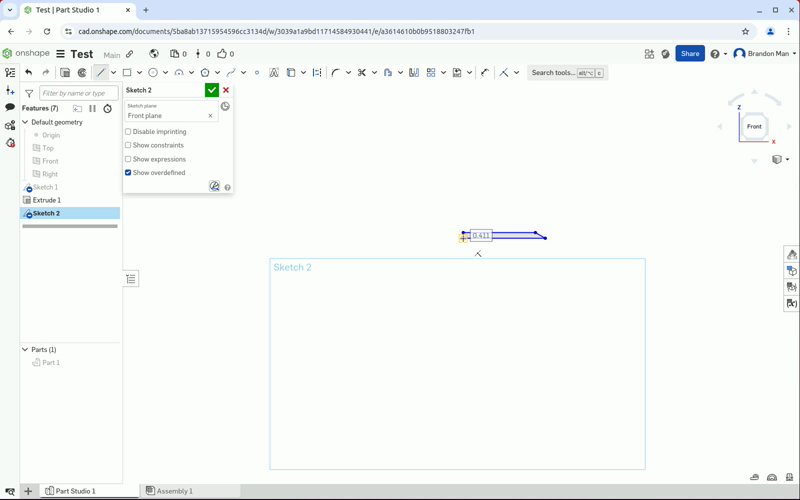
scroll(-6)
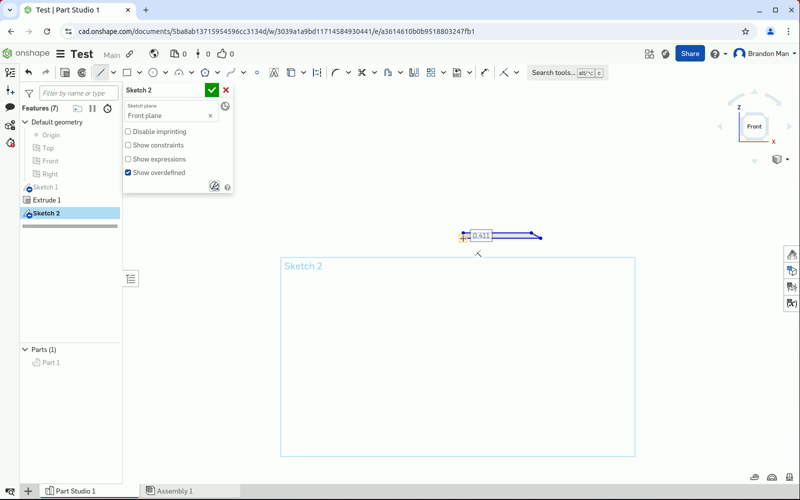
scroll(-6)
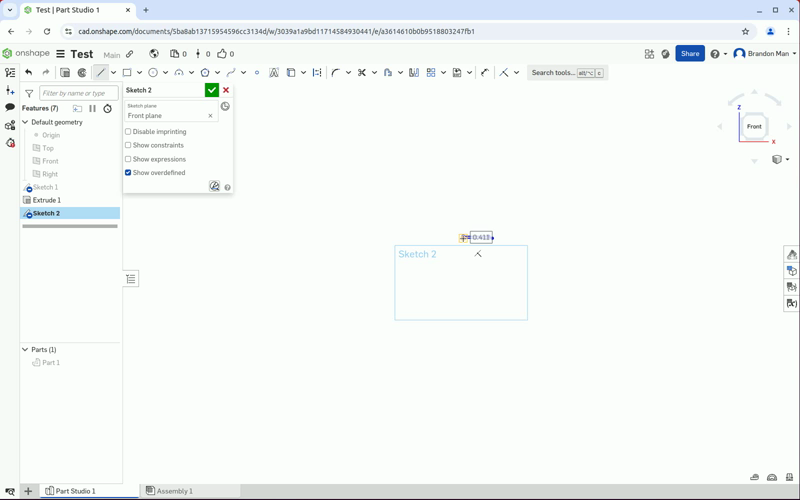
key(esc)
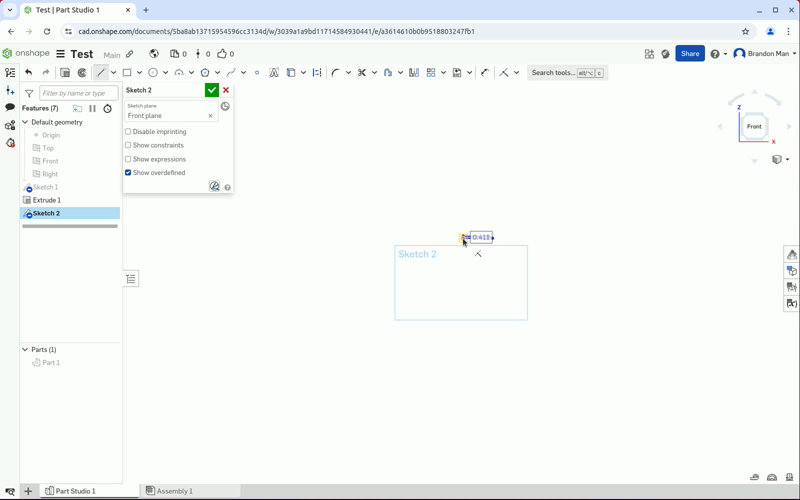
mouse_move(485, 236)
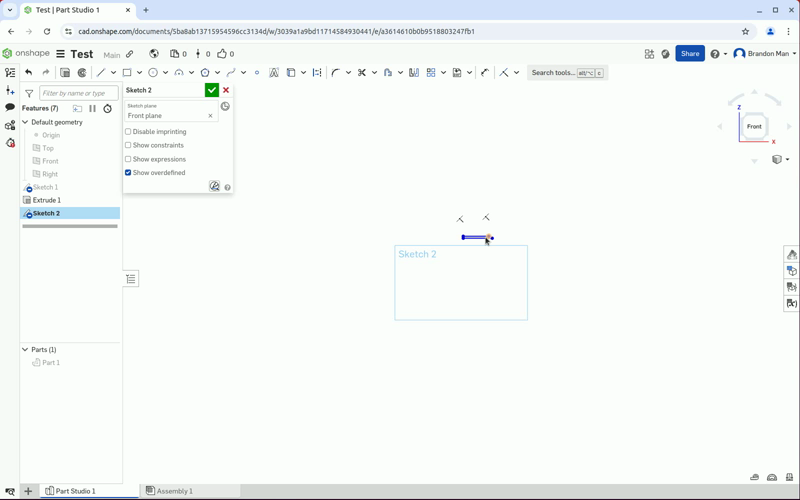
scroll(6)
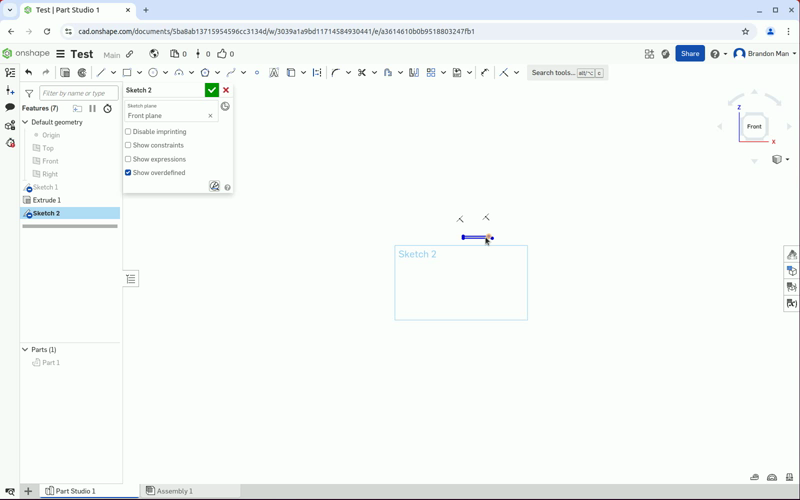
scroll(6)
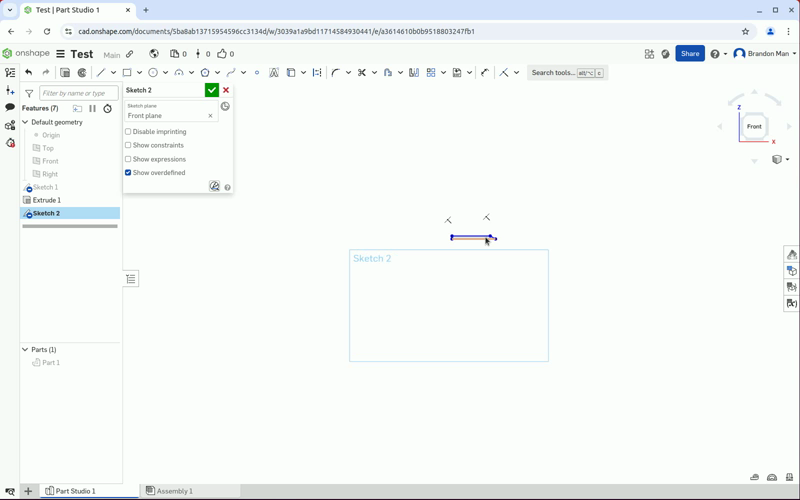
scroll(6)
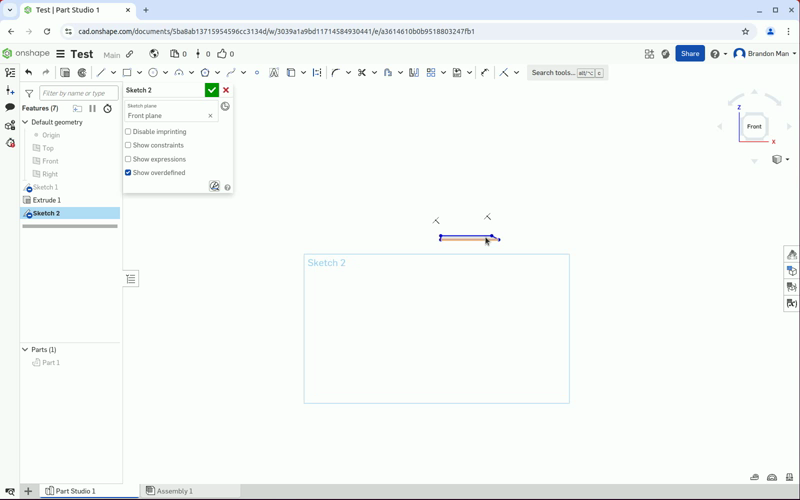
scroll(6)
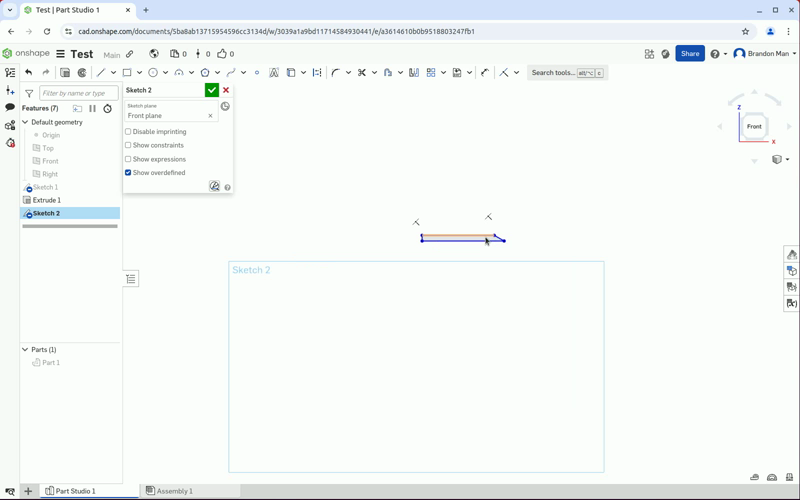
scroll(6)
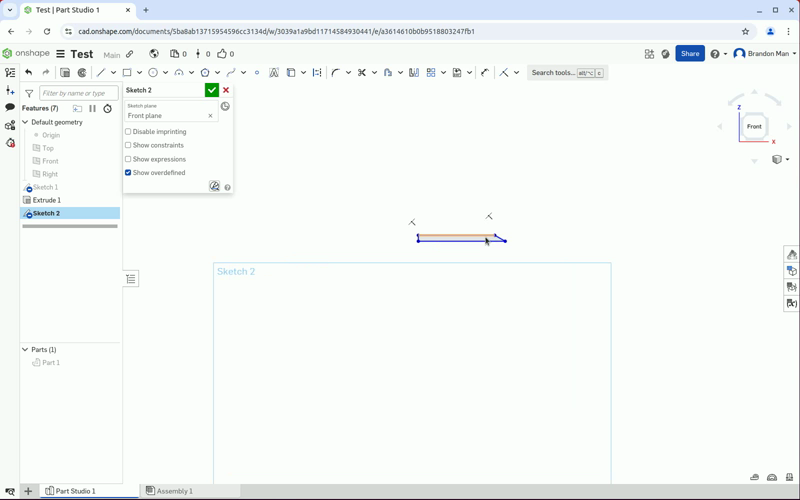
scroll(6)
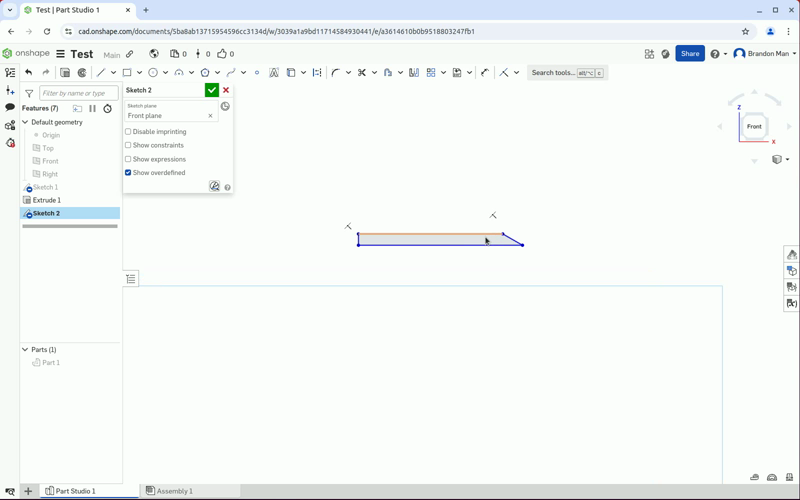
scroll(6)
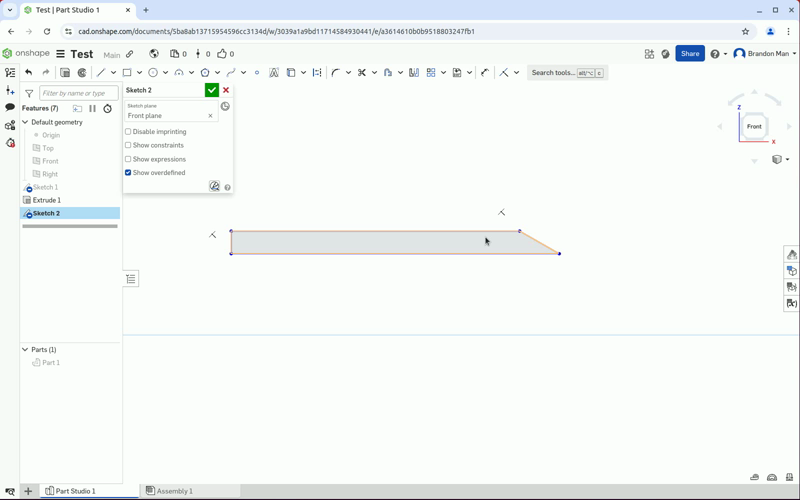
click(485, 236)
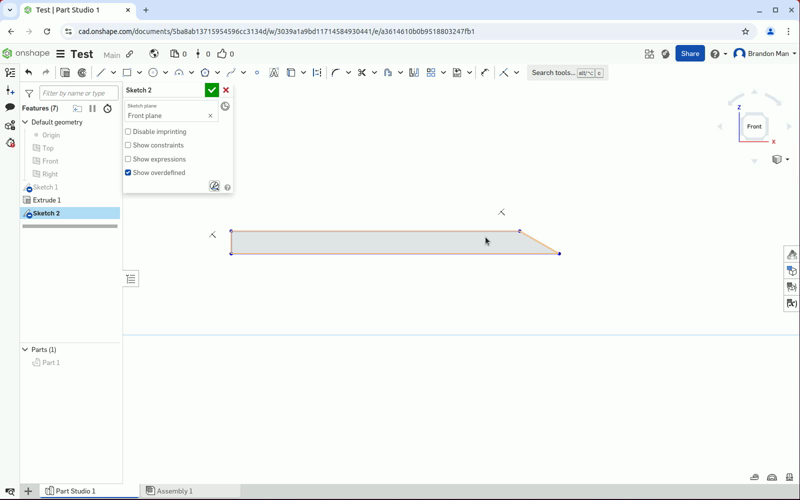
scroll(-6)
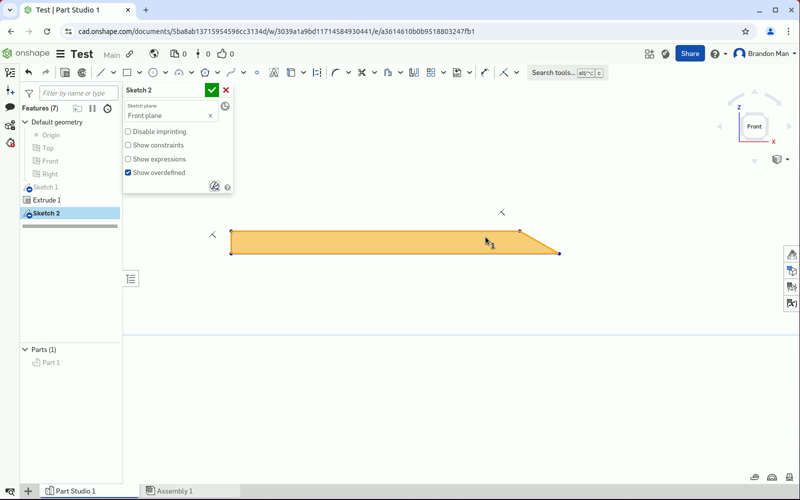
scroll(-6)
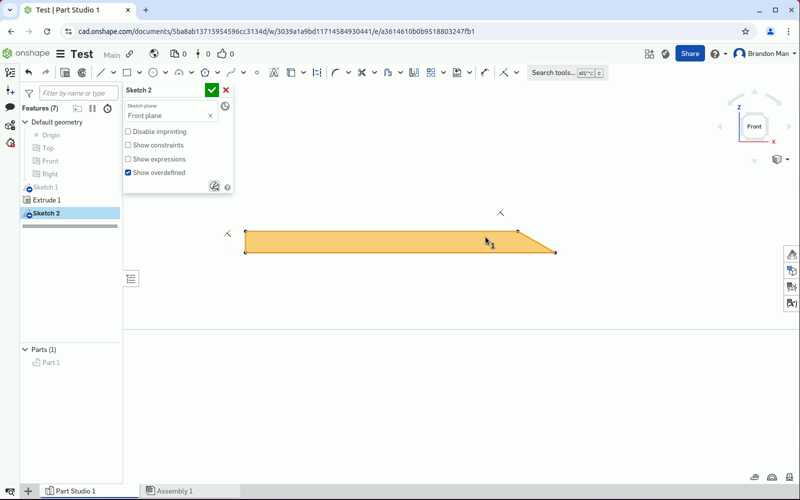
scroll(-6)
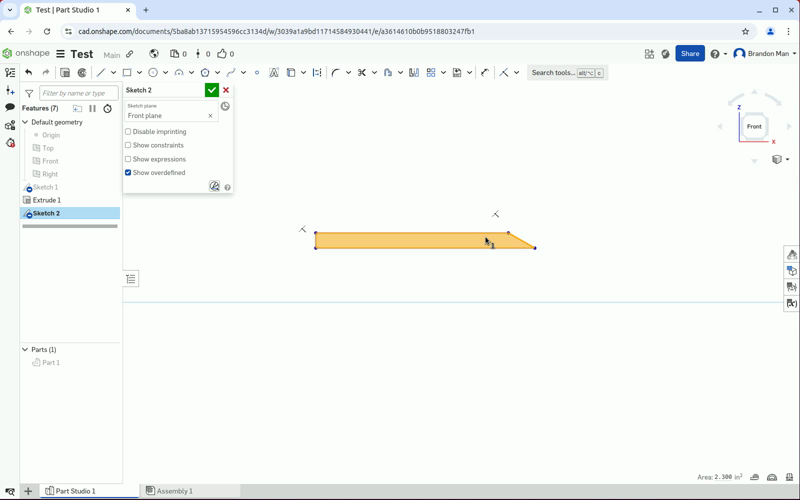
scroll(-6)
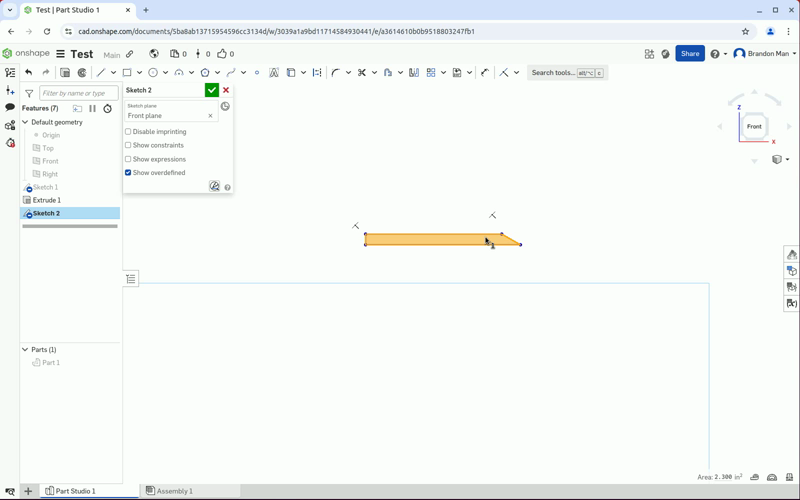
scroll(-6)
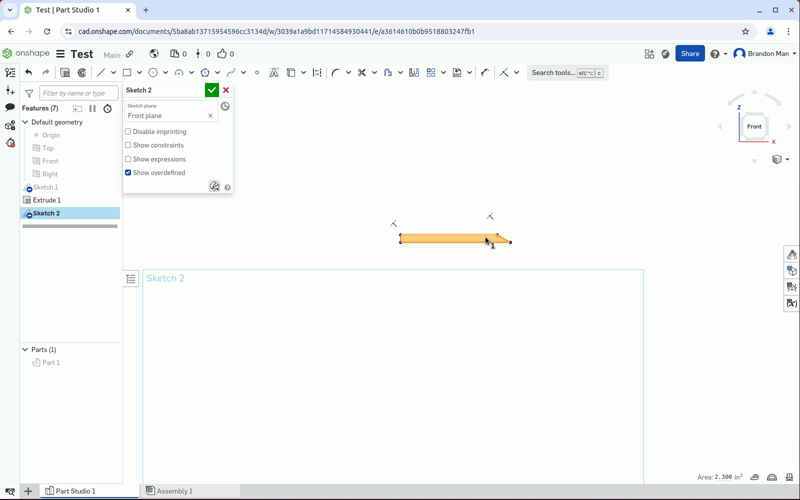
scroll(-6)
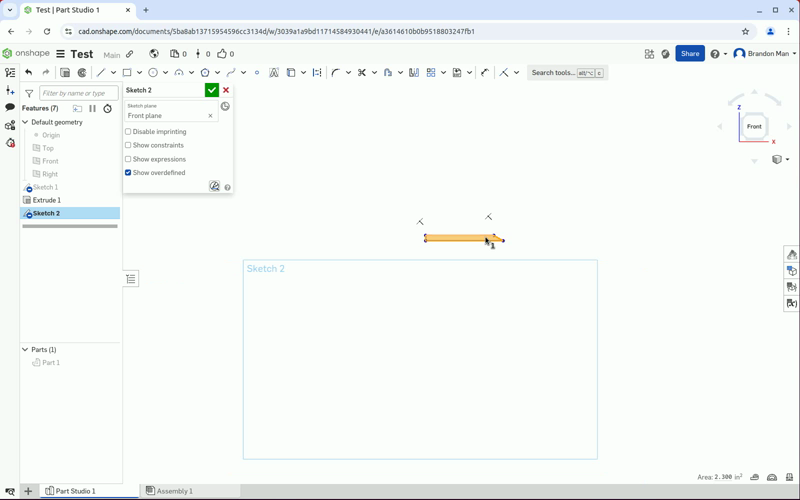
scroll(-6)
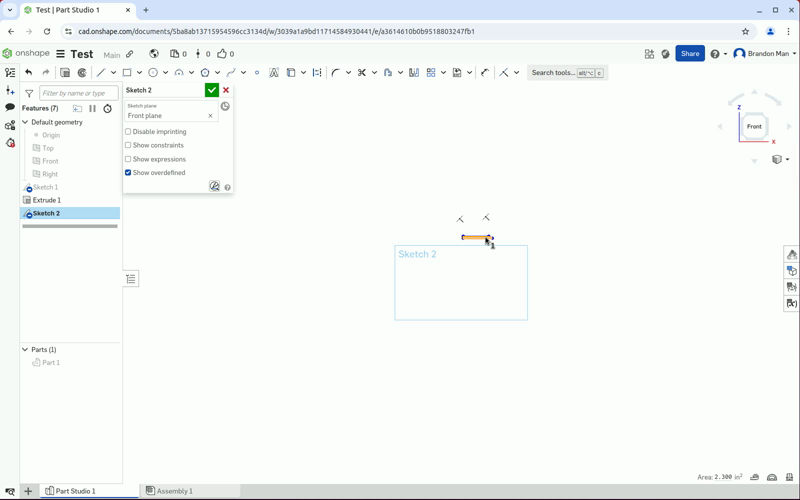
mouse_move(73, 352)
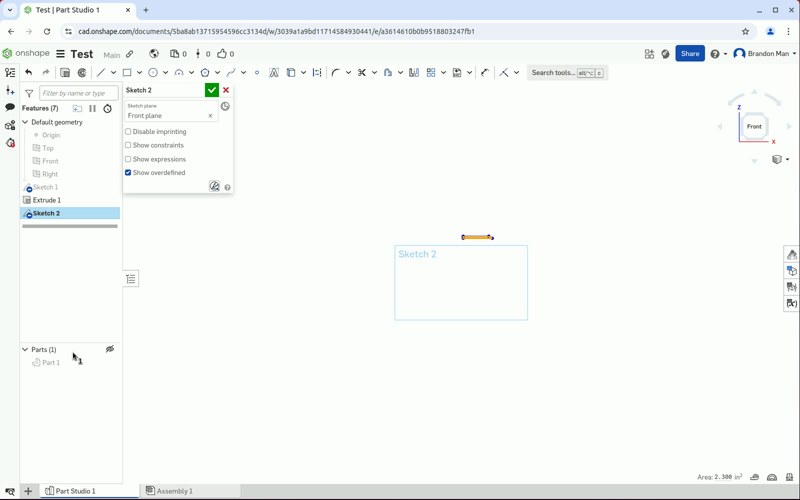
key(shift+y)
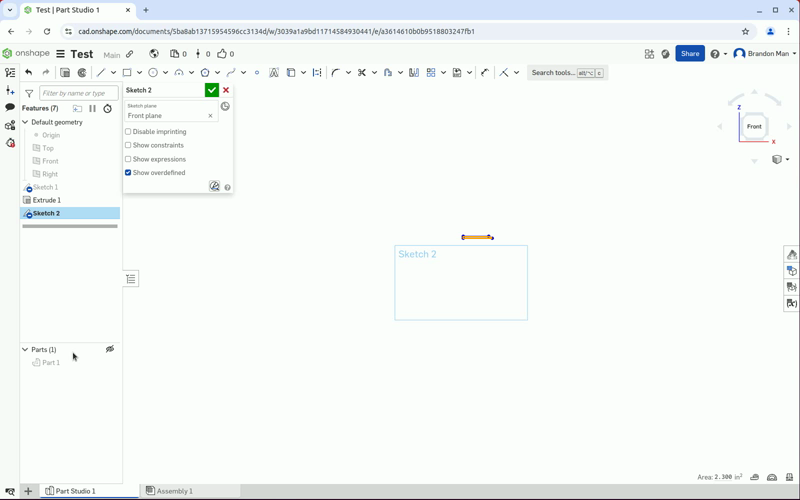
key(shift+e)
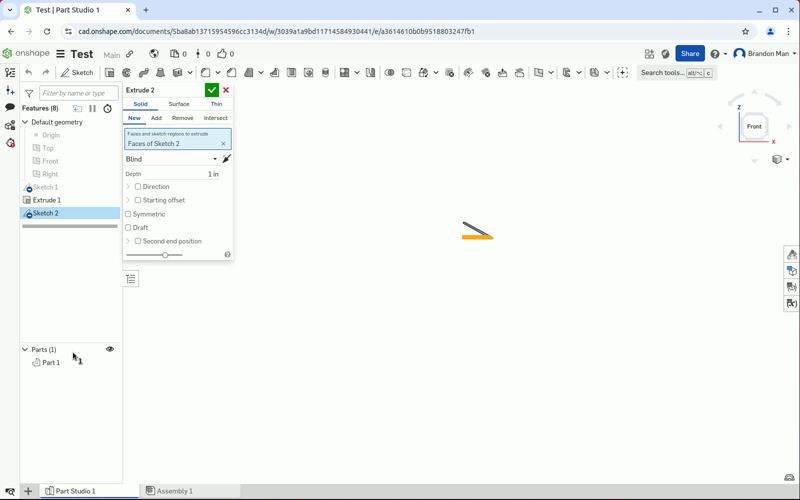
mouse_move(143, 106)
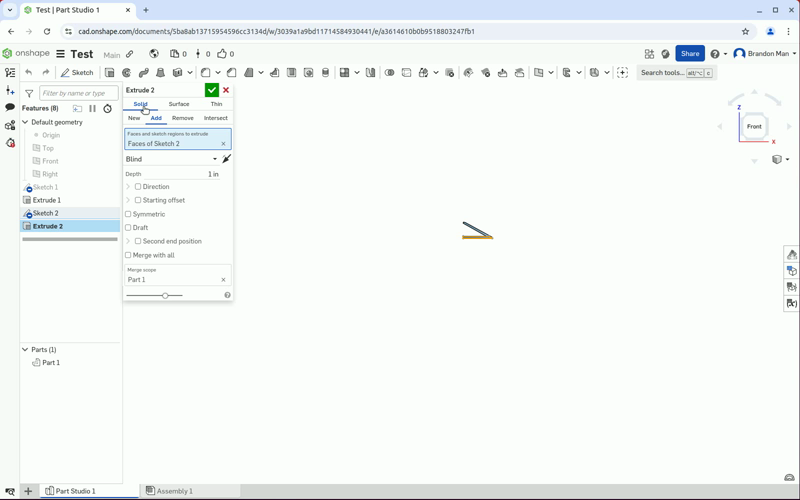
click(143, 106)
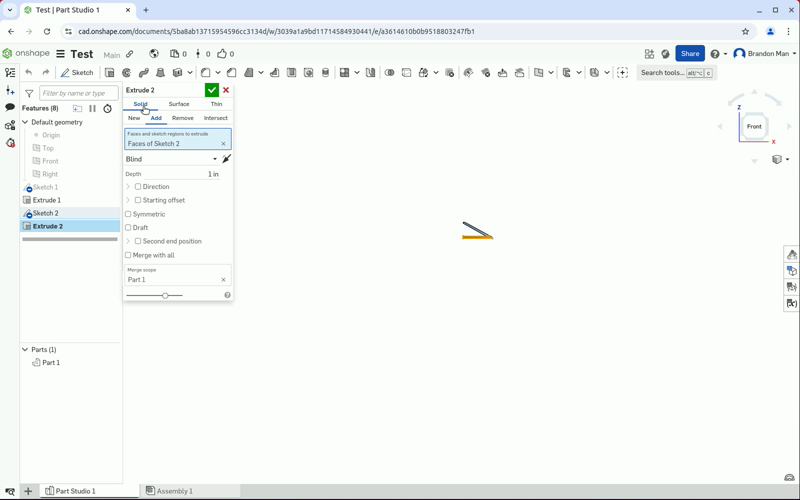
mouse_move(137, 120)
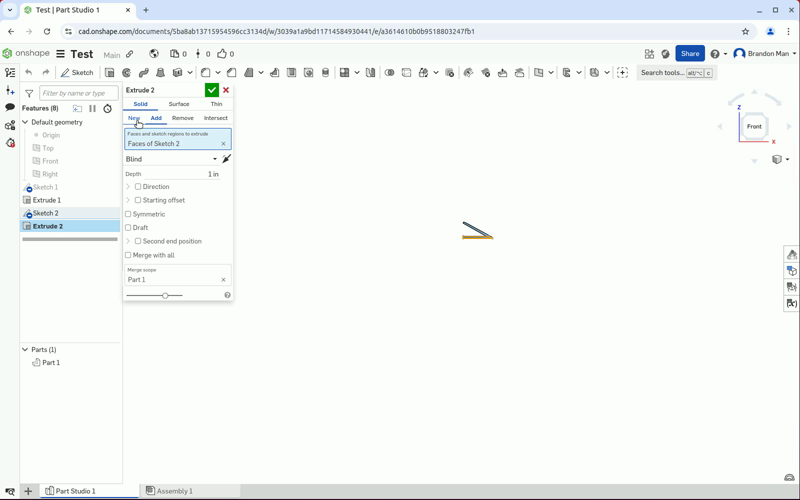
click(137, 120)
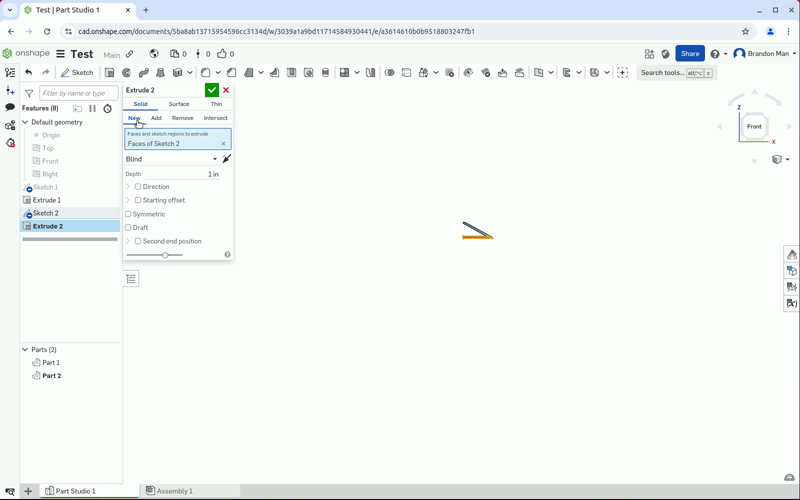
key(tab, 4)
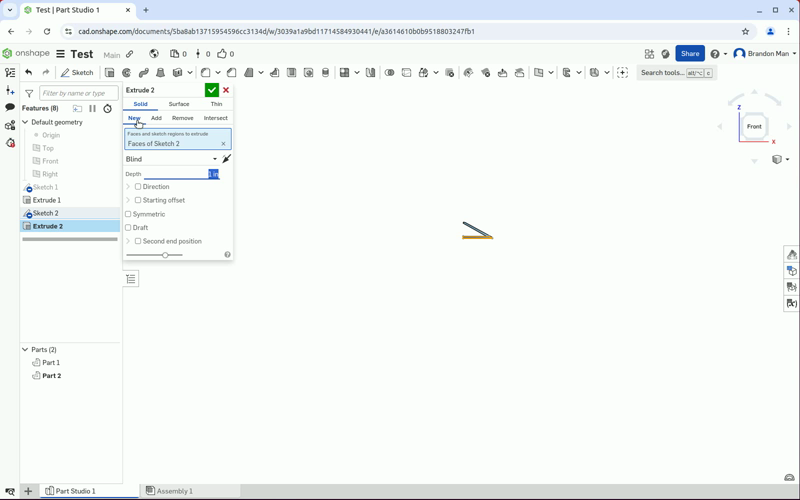
text(0.241)
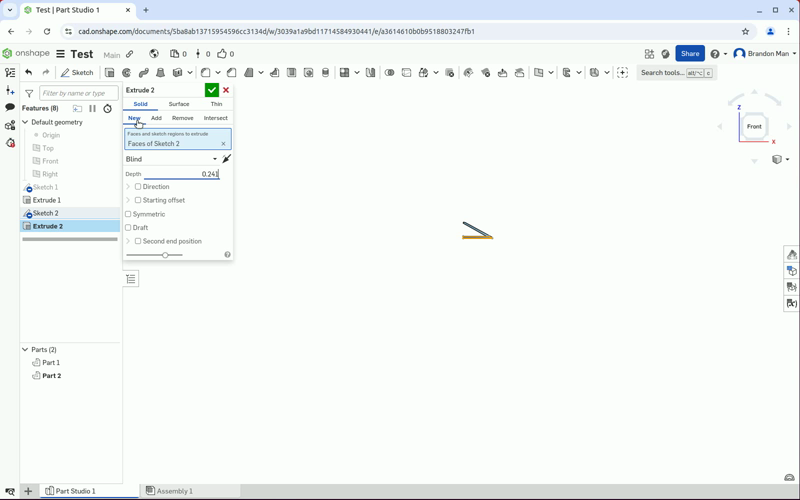
key(enter)
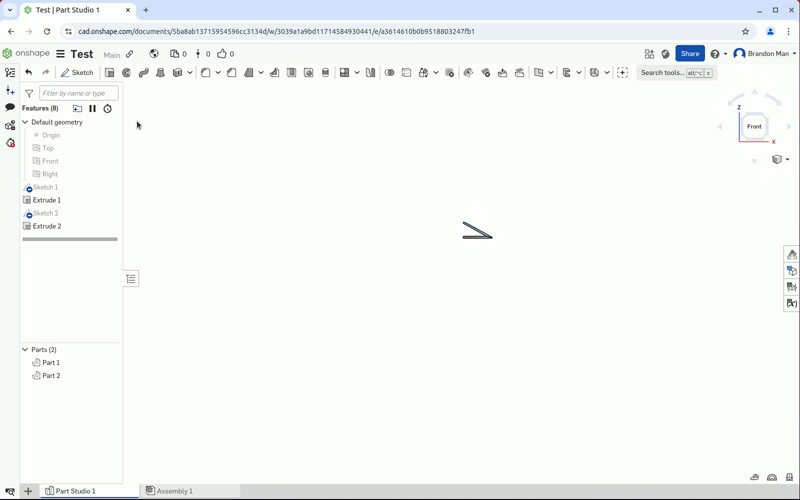
key(shift+h)
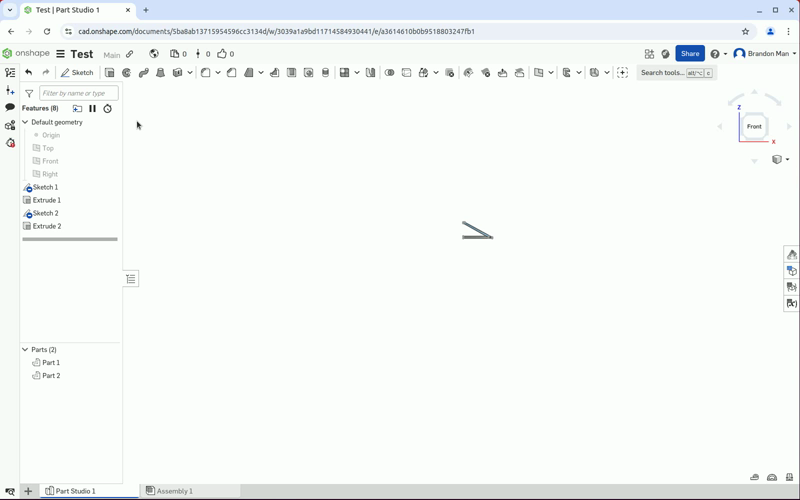
key(shift+h)
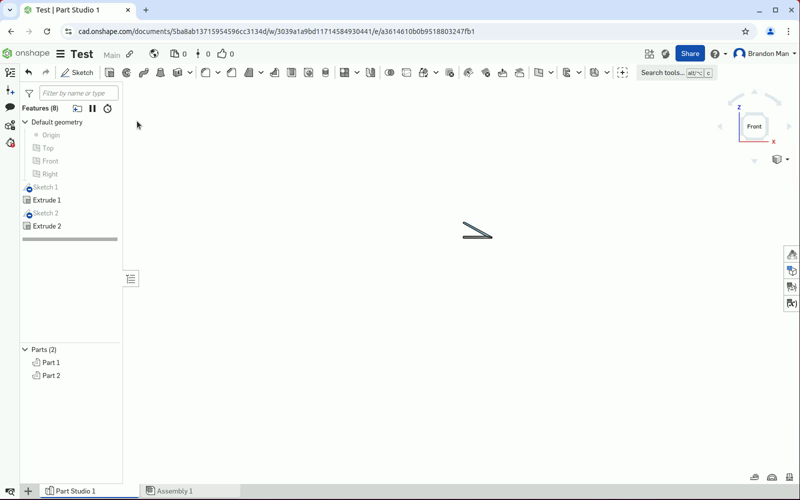
mouse_move(73, 189)
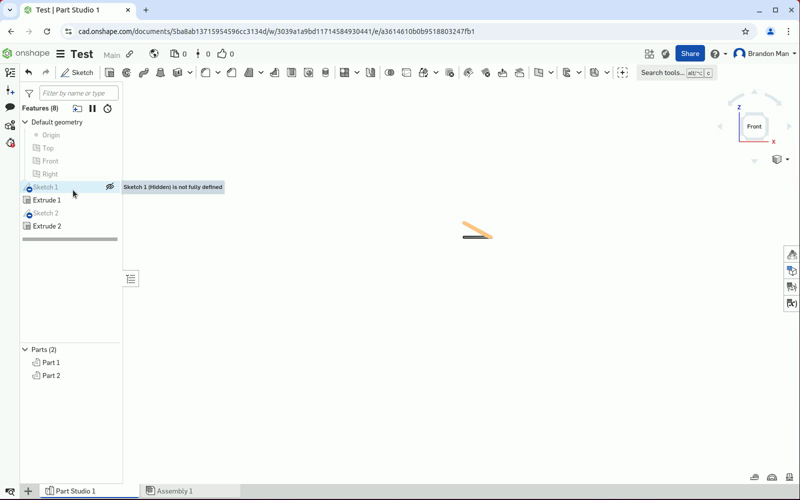
click(73, 189)
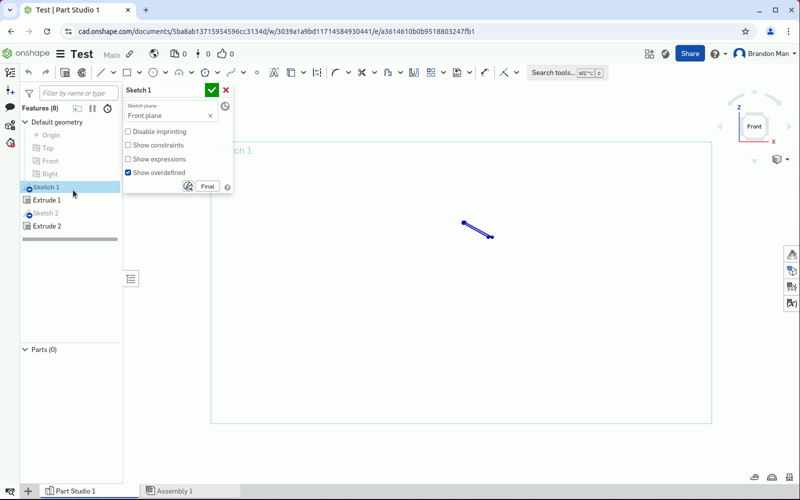
mouse_move(229, 92)
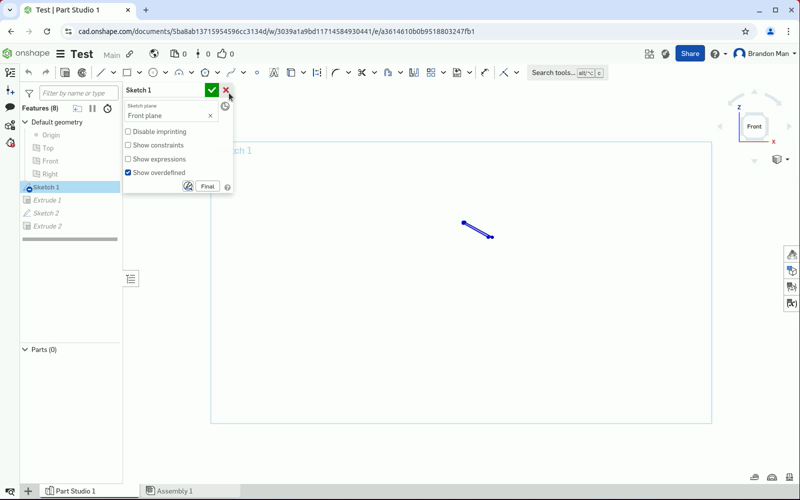
click(229, 92)
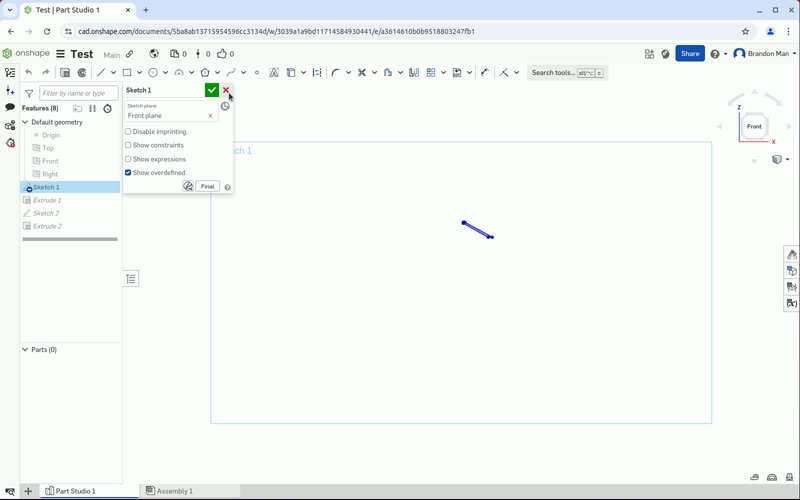
key(shift+s)
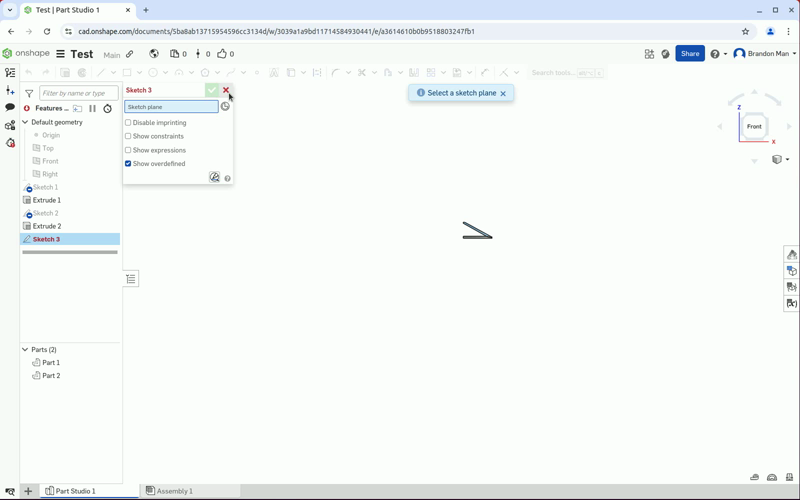
mouse_move(73, 163)
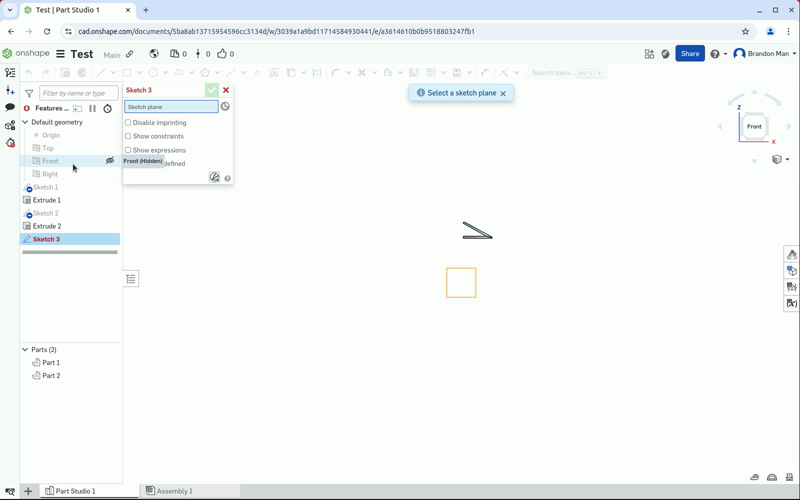
click(73, 163)
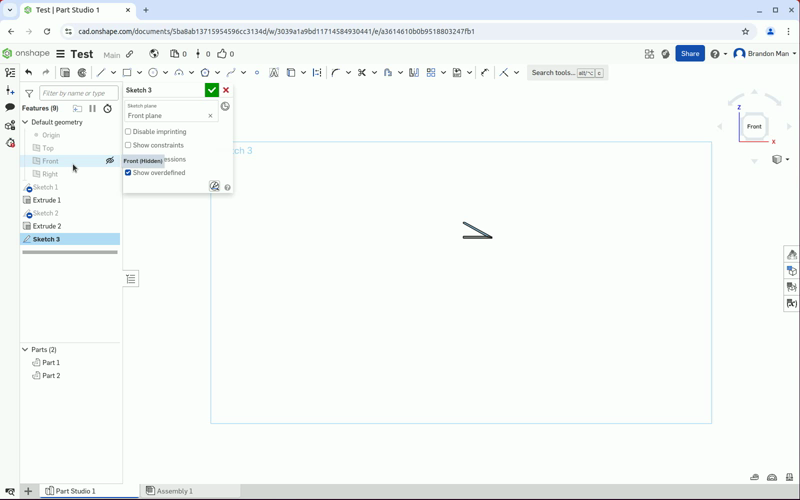
mouse_move(73, 352)
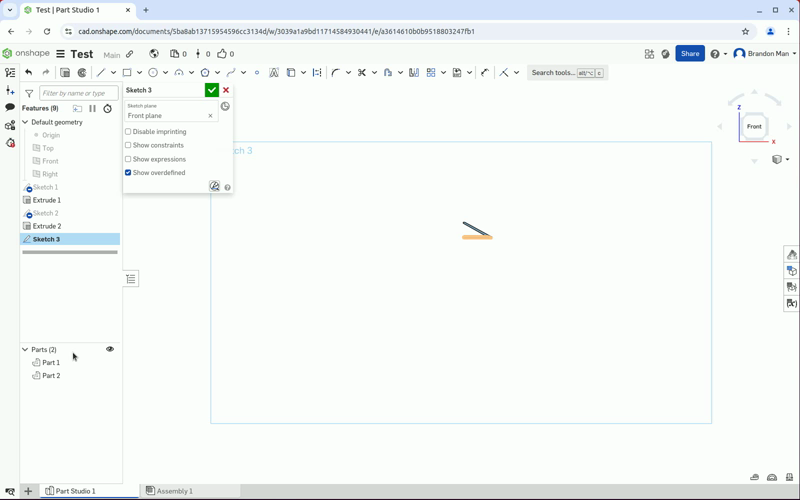
key(y)
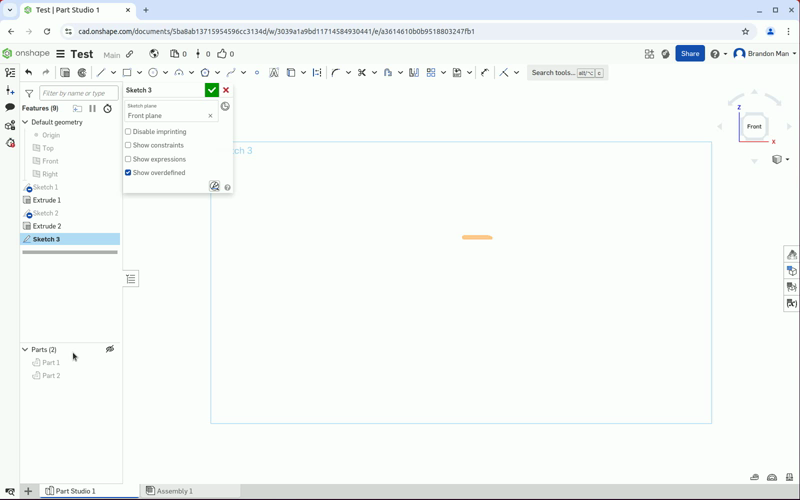
key(l)
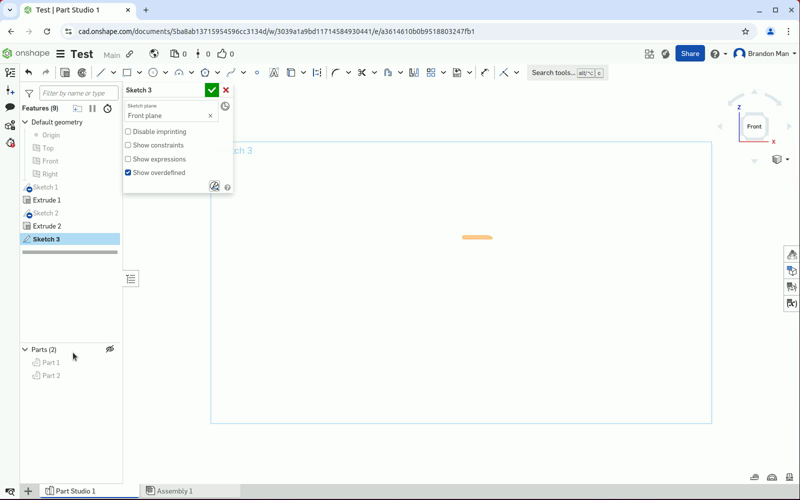
key_down(shift)
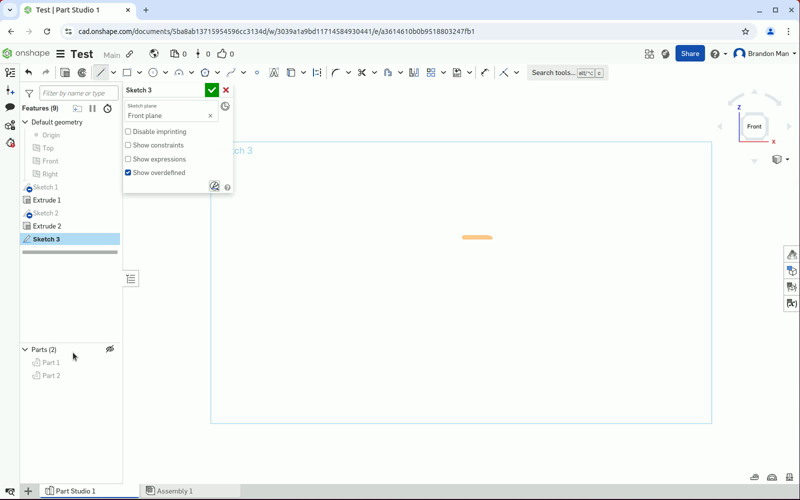
mouse_move(486, 236)
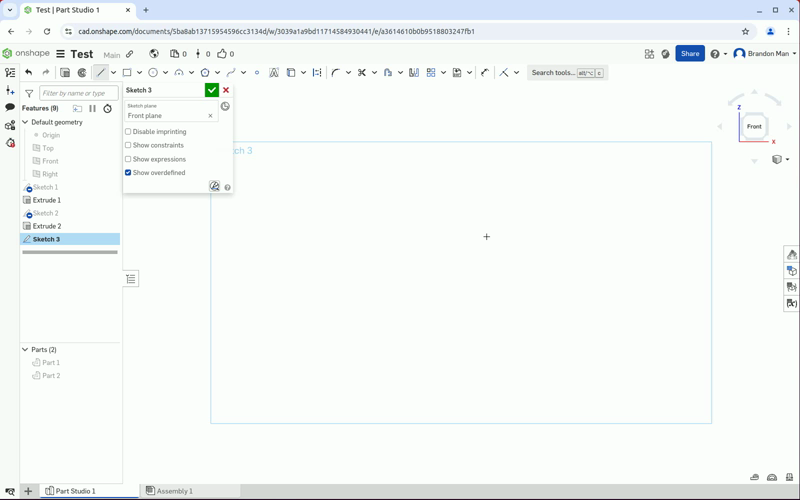
click(486, 236)
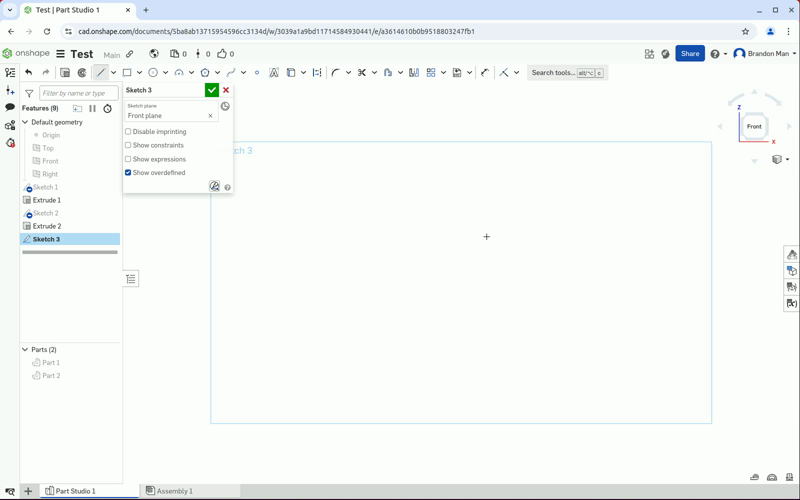
key_up(shift)
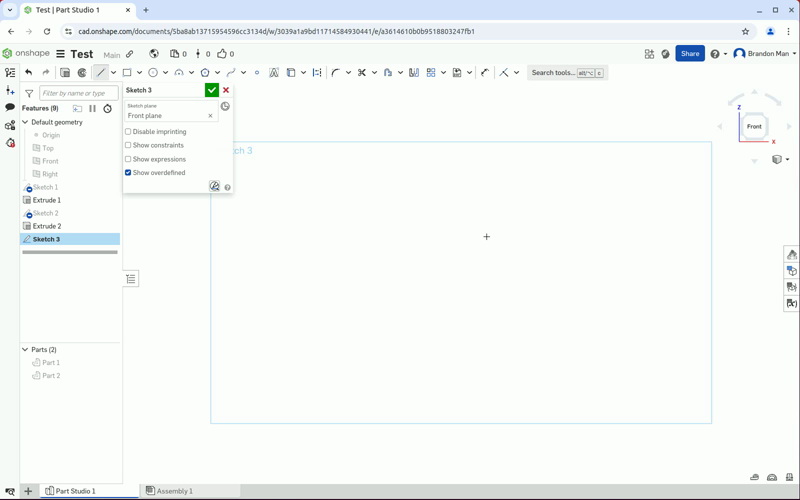
key_down(shift)
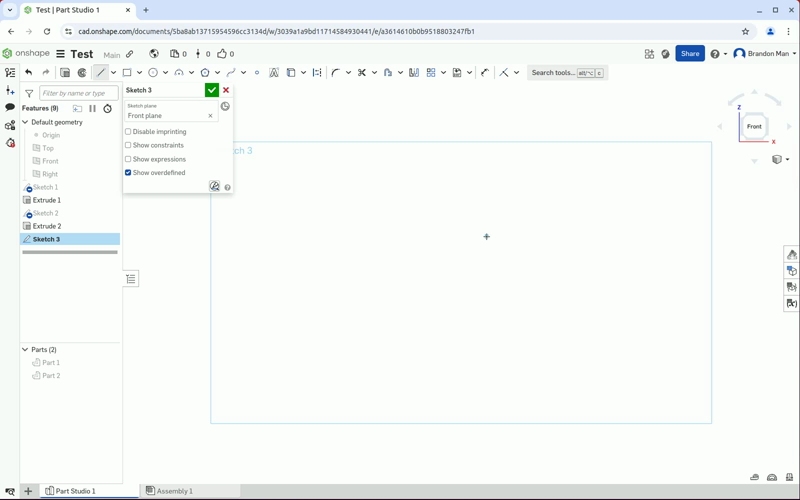
mouse_move(516, 236)
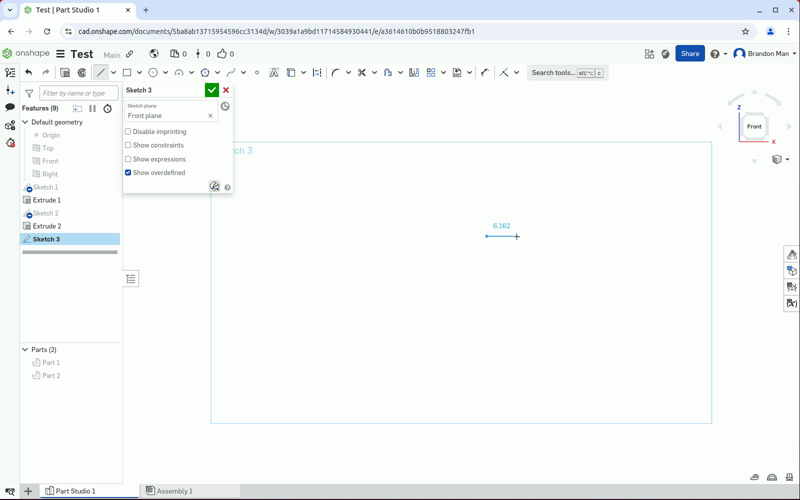
mouse_move(490, 238)
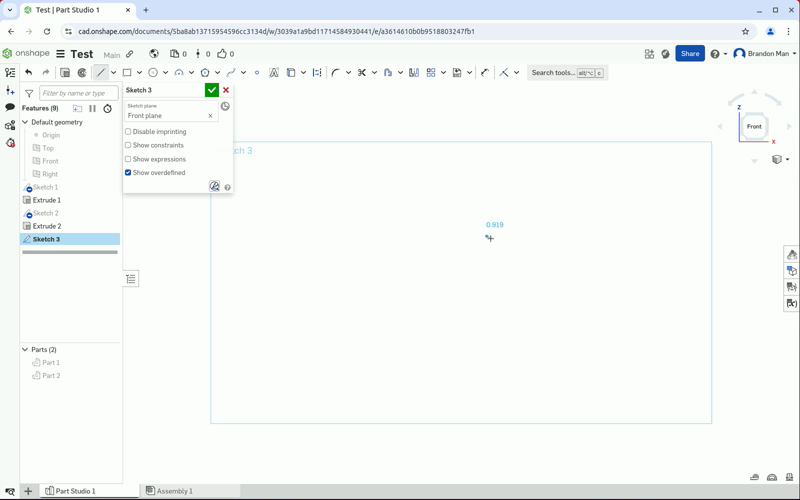
scroll(6)
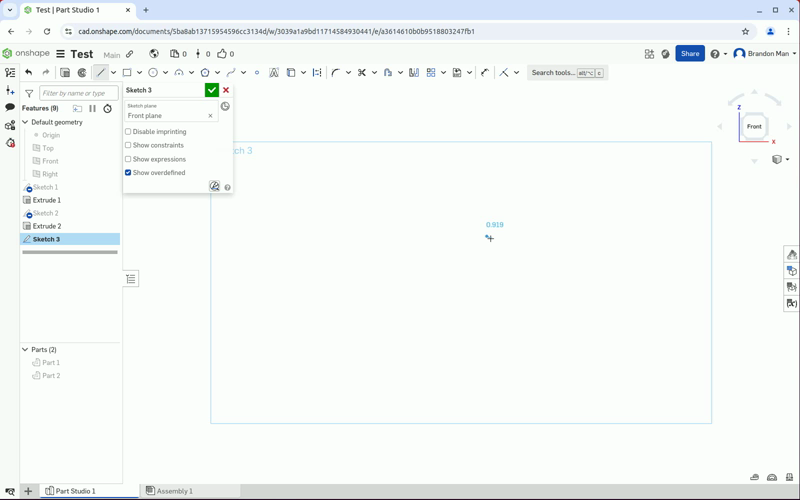
scroll(6)
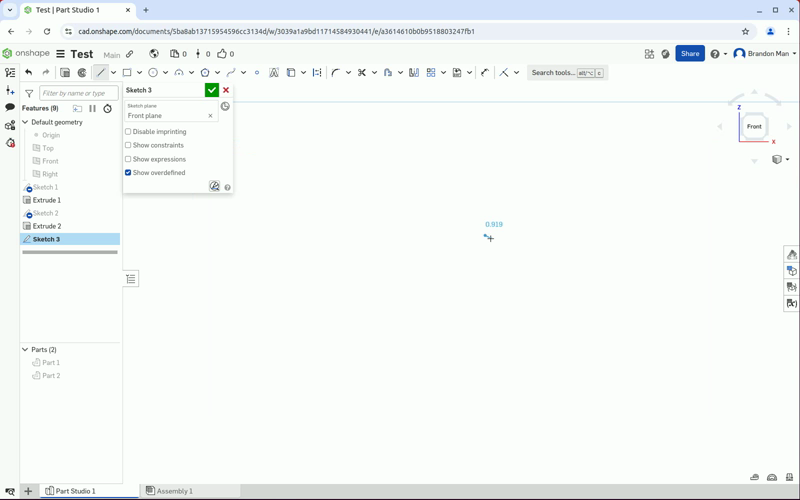
scroll(6)
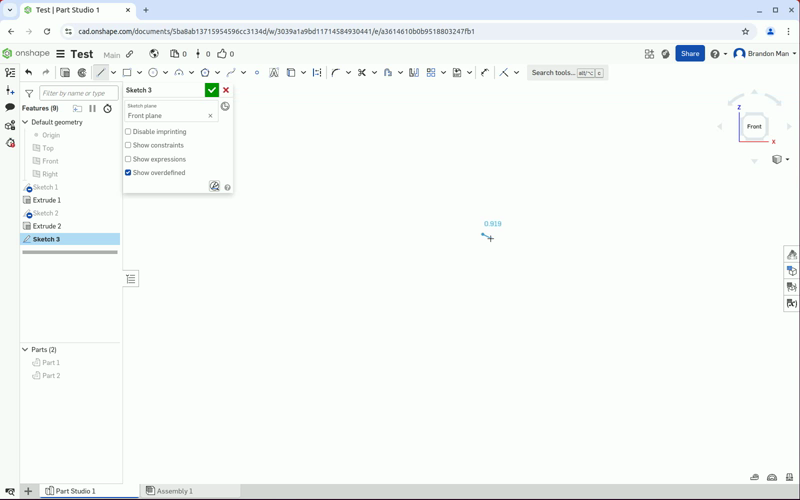
scroll(6)
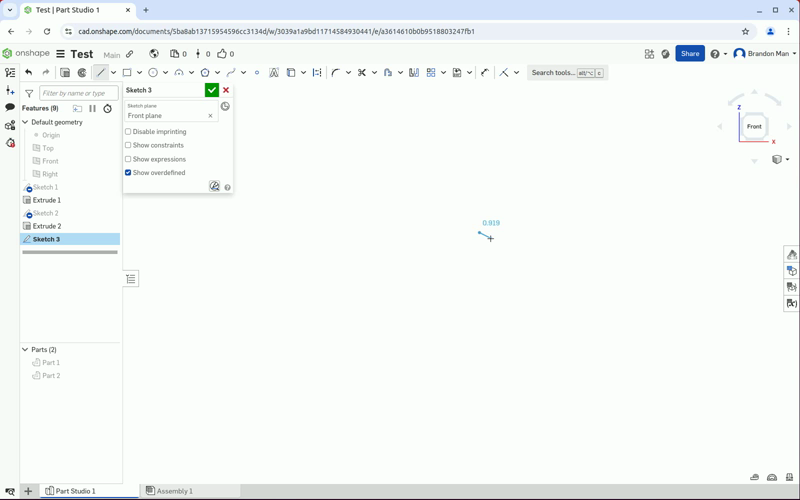
scroll(6)
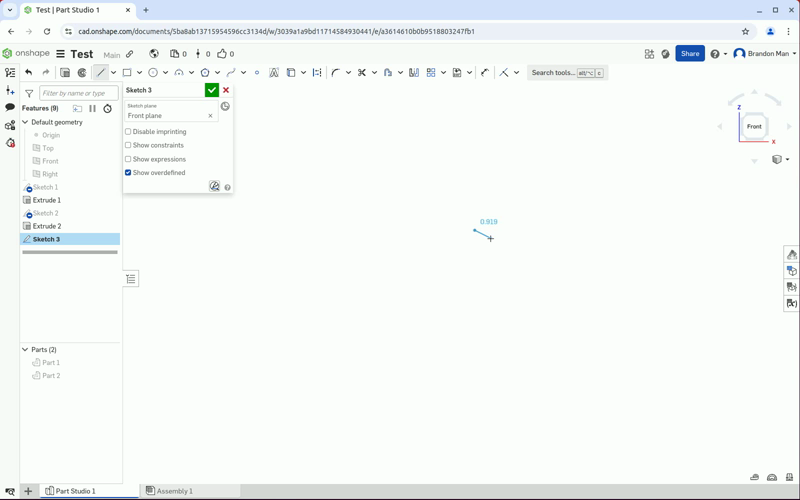
scroll(6)
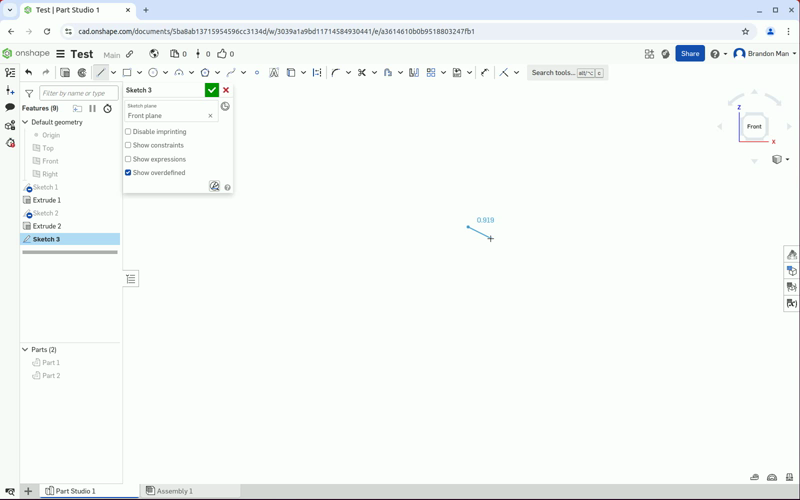
scroll(6)
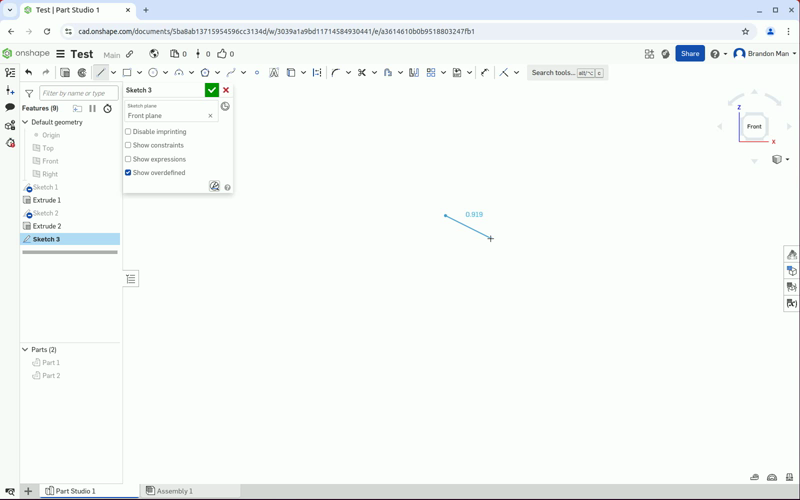
click(490, 238)
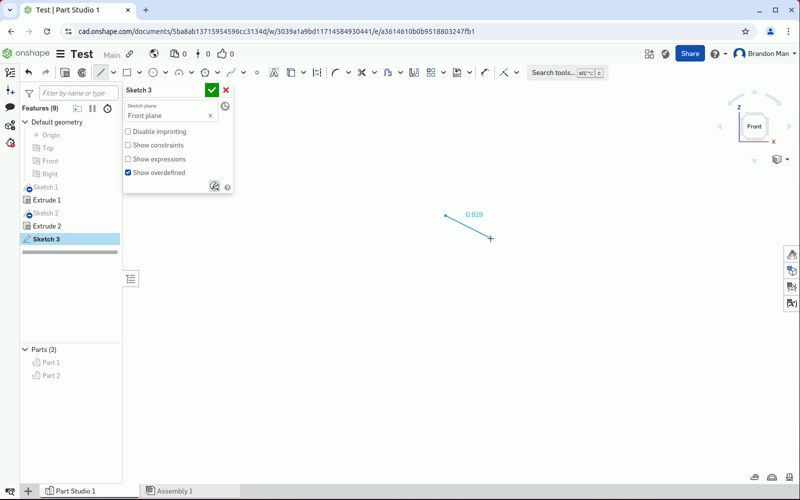
scroll(-6)
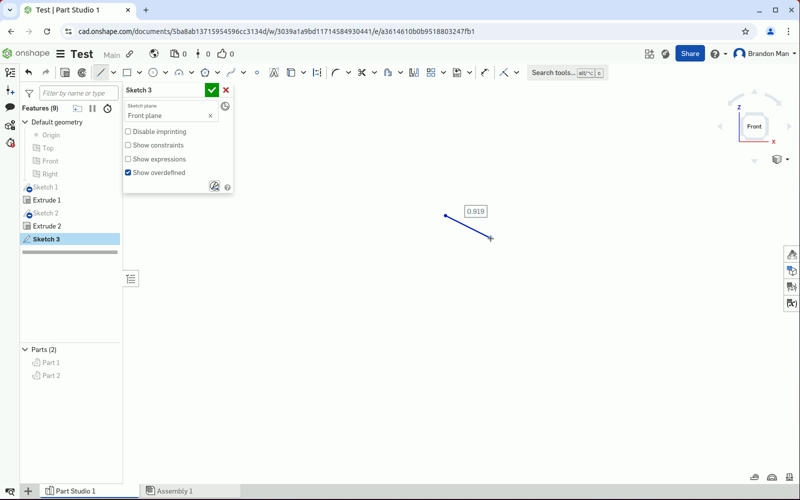
scroll(-6)
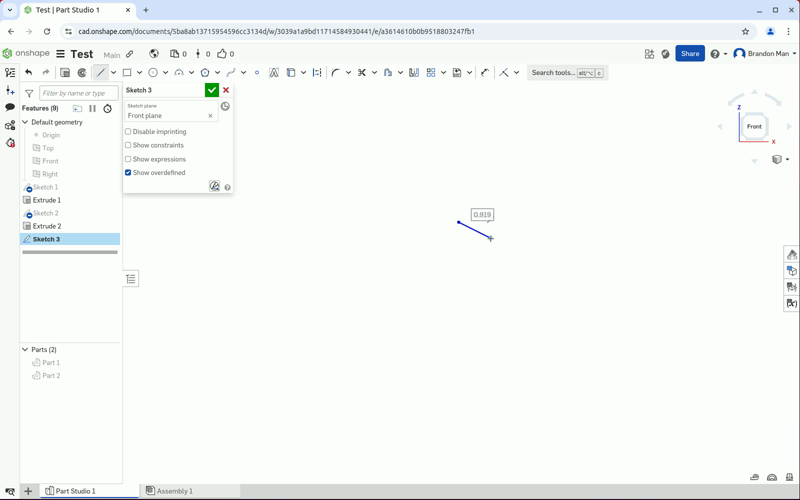
scroll(-6)
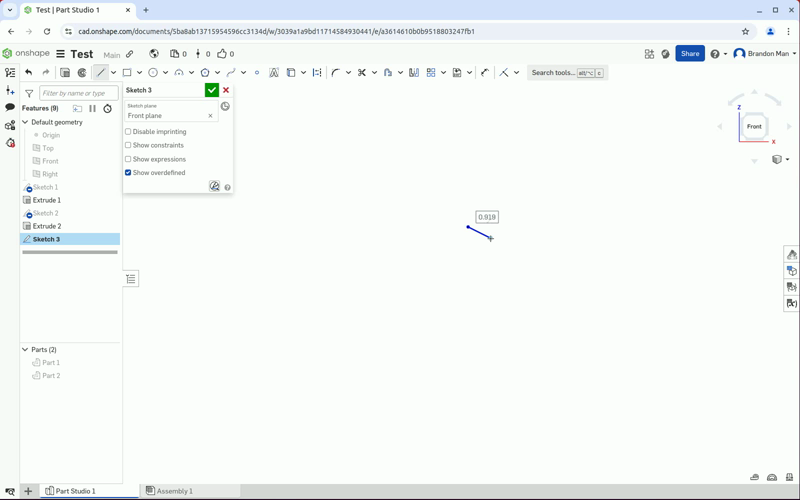
scroll(-6)
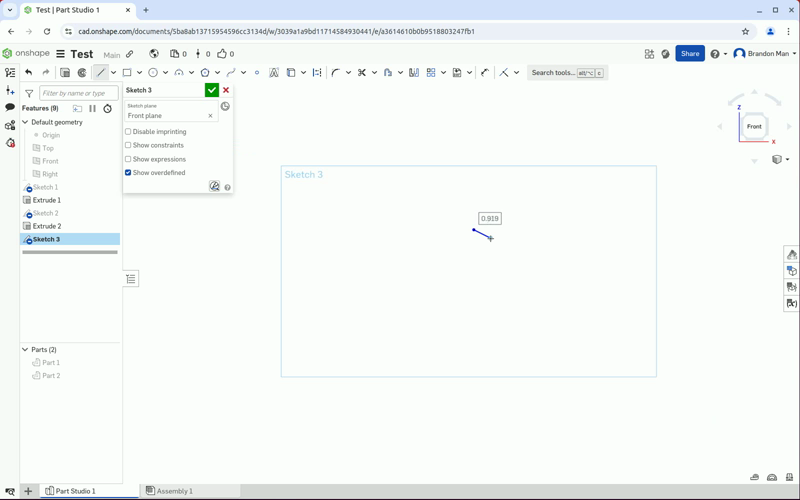
scroll(-6)
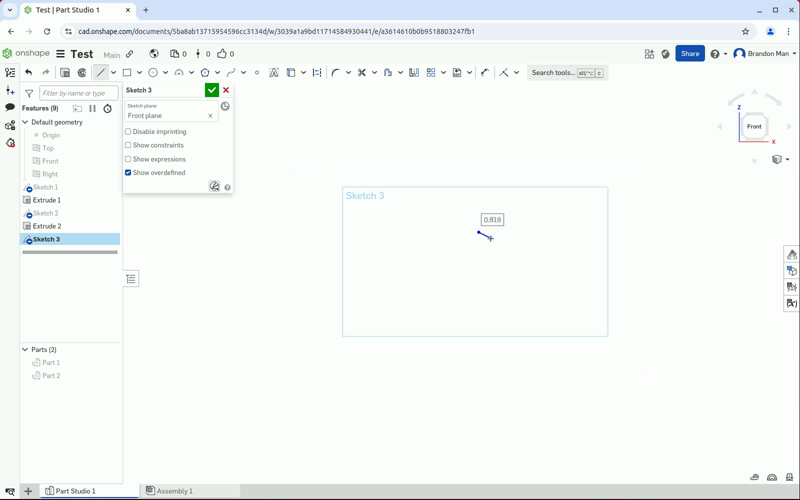
scroll(-6)
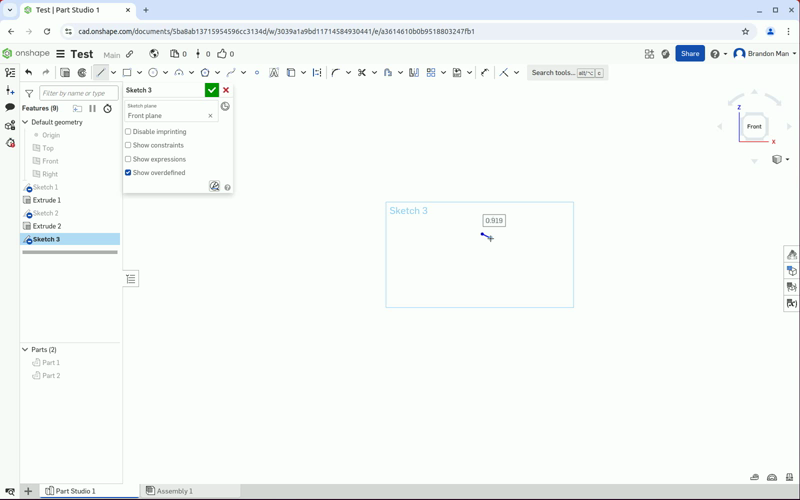
scroll(-6)
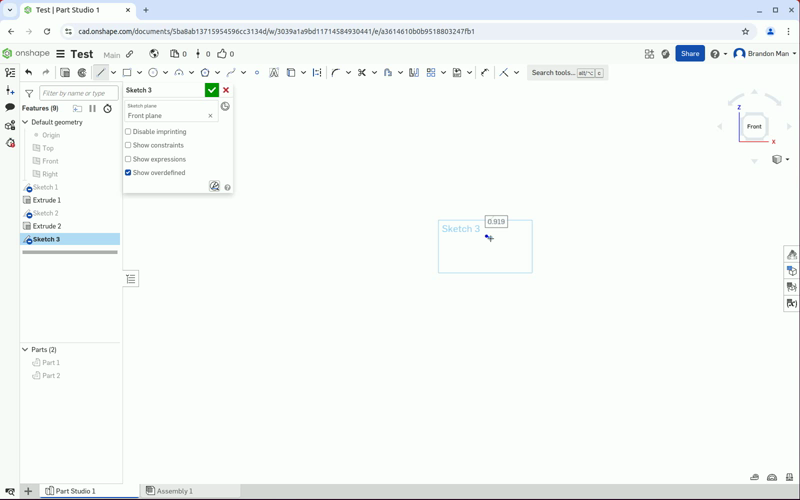
key_up(shift)
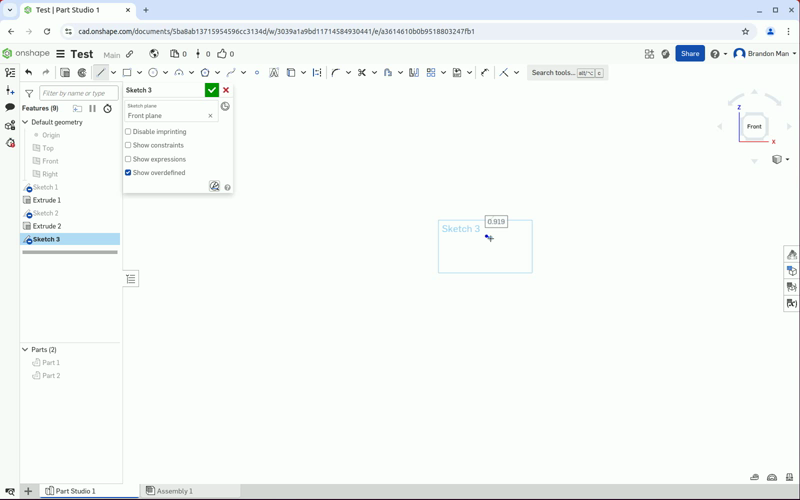
key_down(shift)
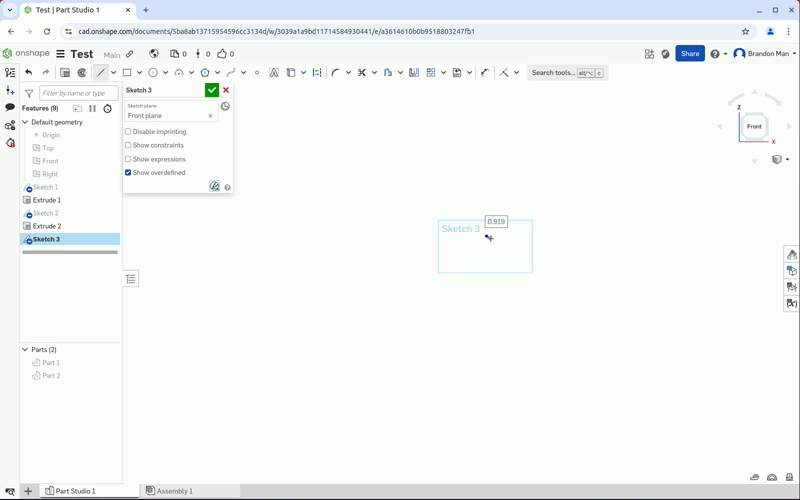
mouse_move(520, 238)
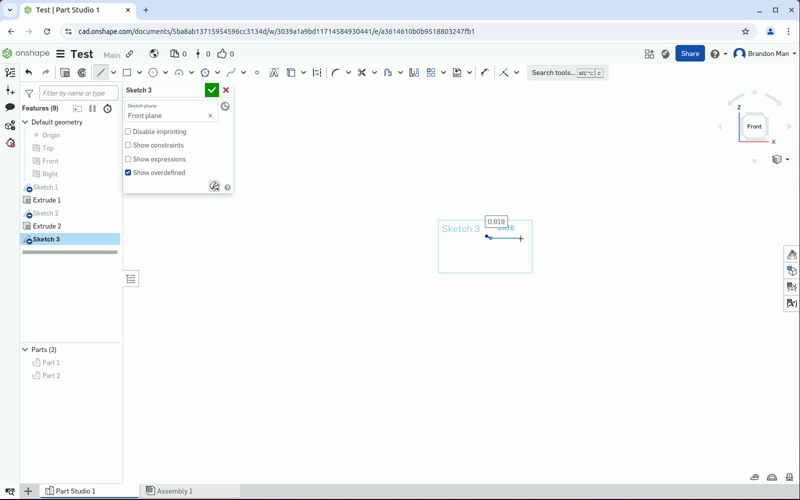
mouse_move(494, 238)
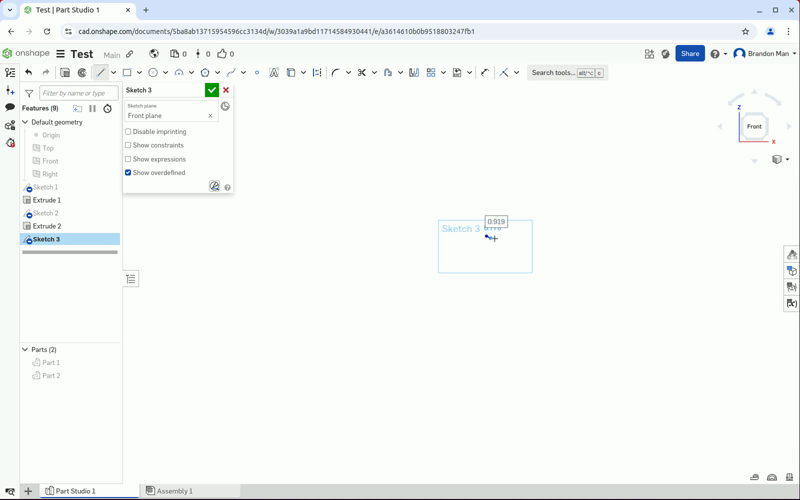
scroll(6)
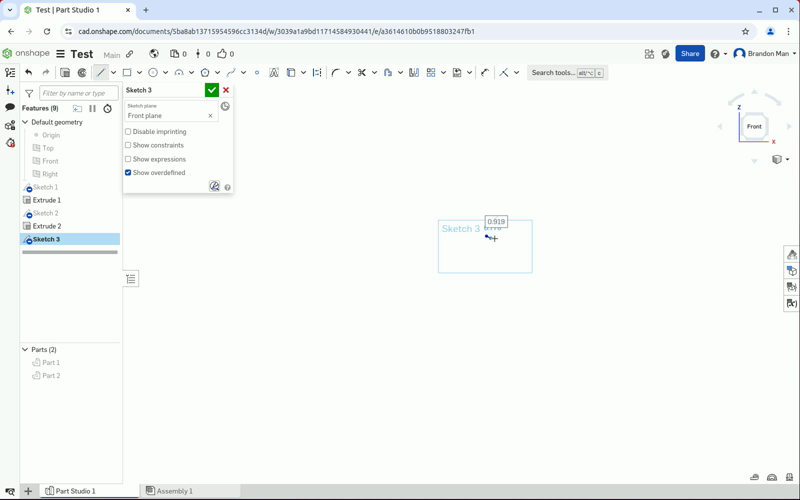
scroll(6)
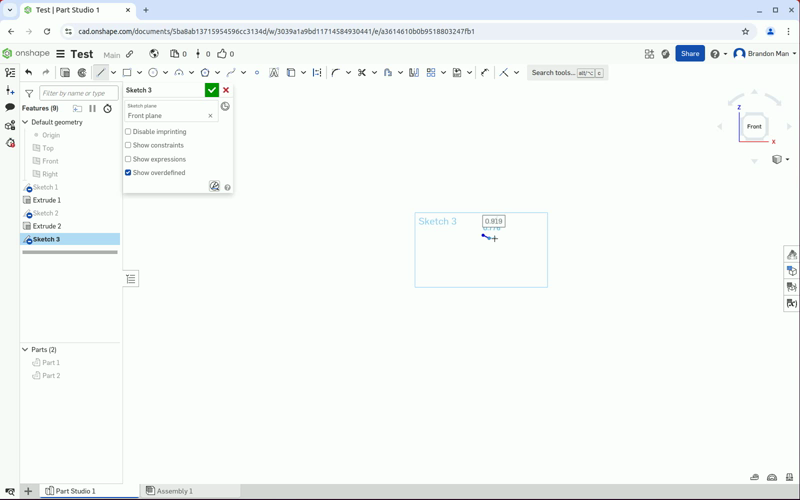
scroll(6)
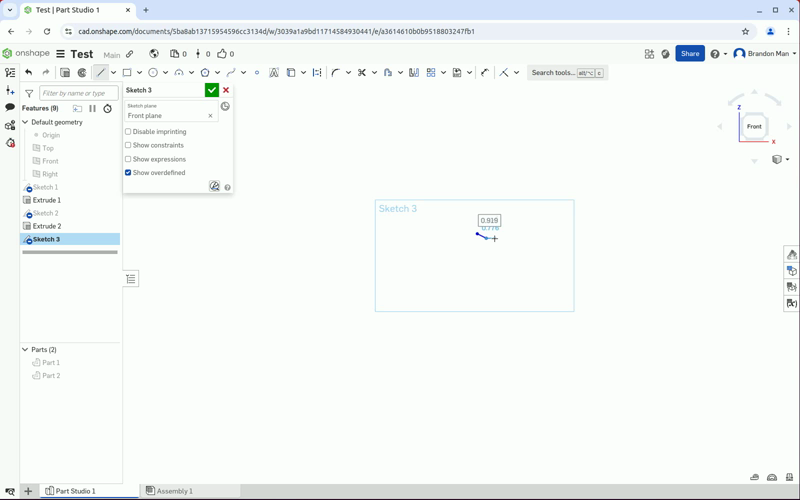
scroll(6)
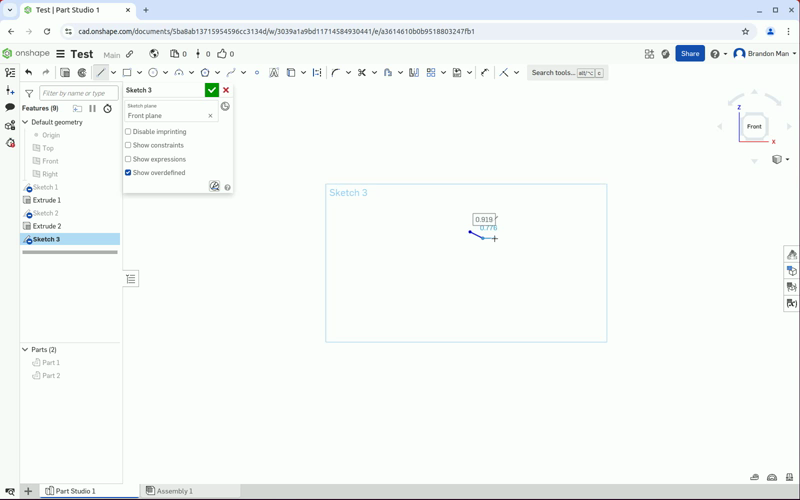
scroll(6)
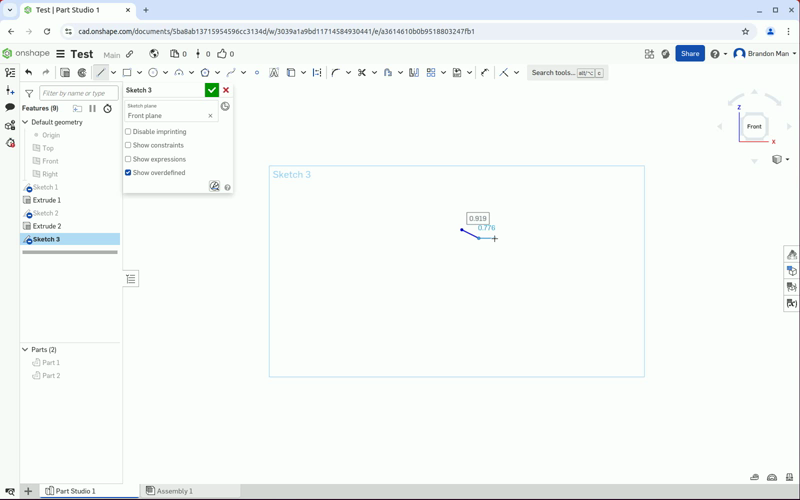
scroll(6)
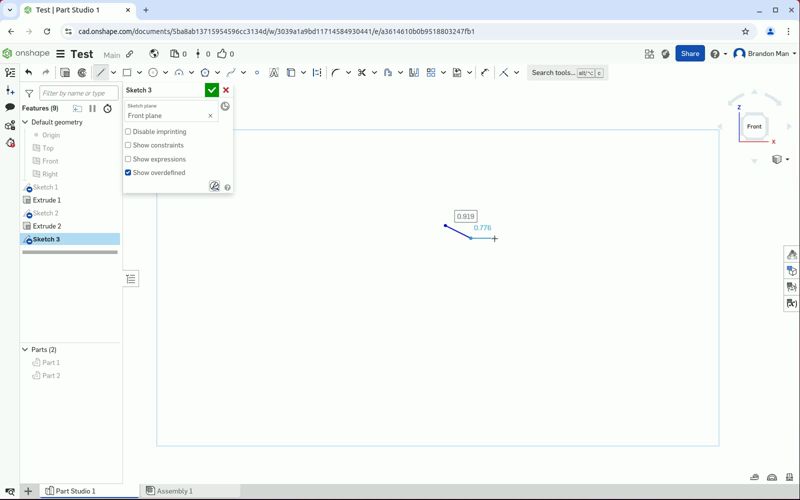
scroll(6)
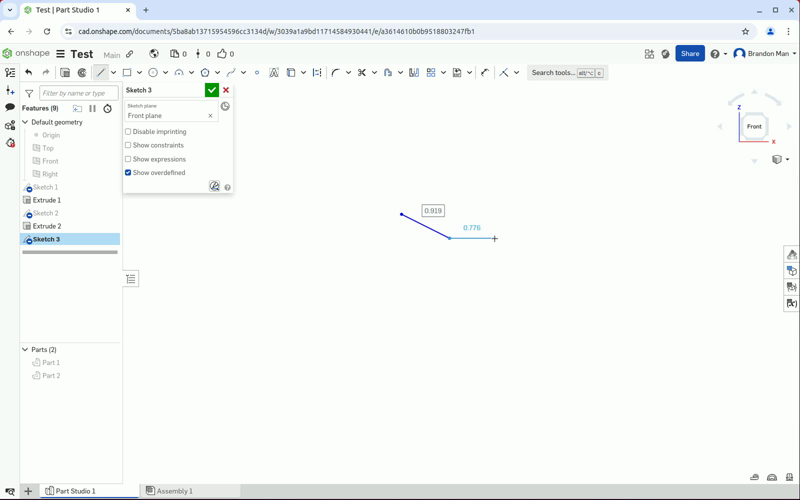
click(494, 238)
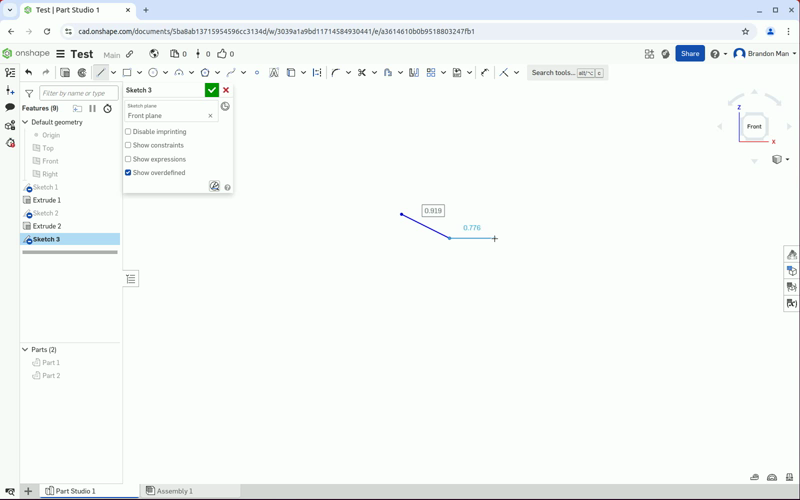
scroll(-6)
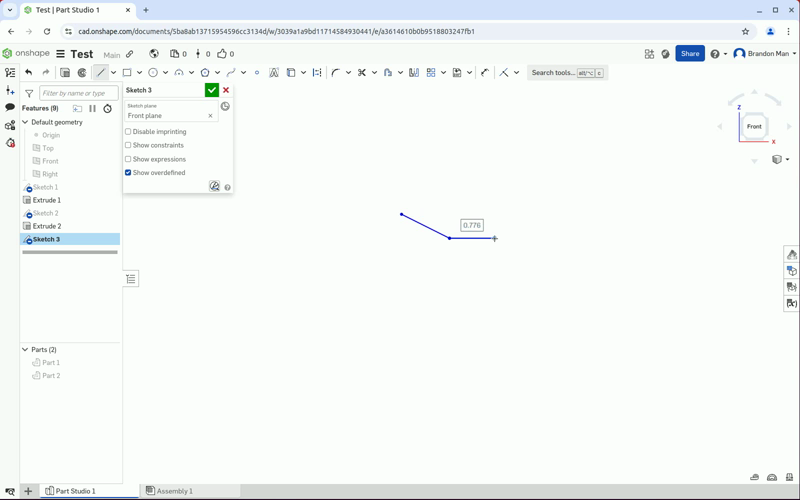
scroll(-6)
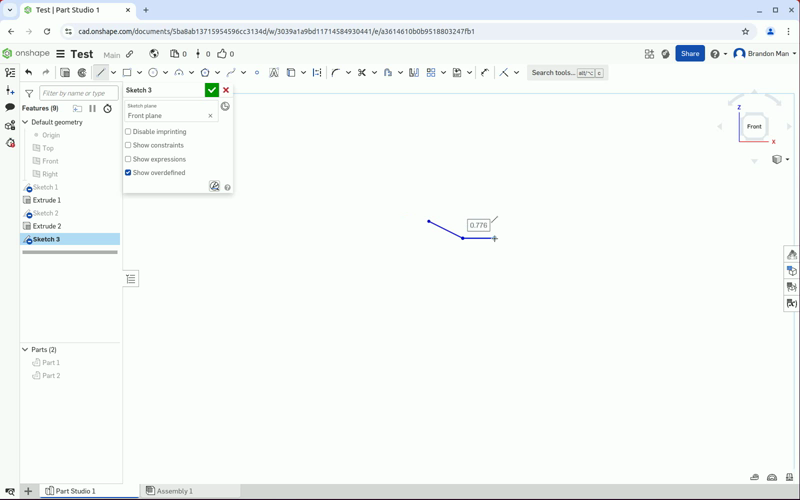
scroll(-6)
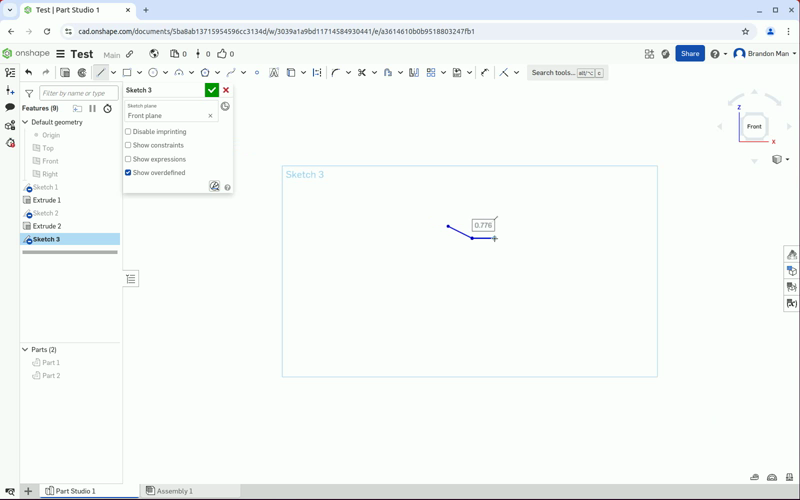
scroll(-6)
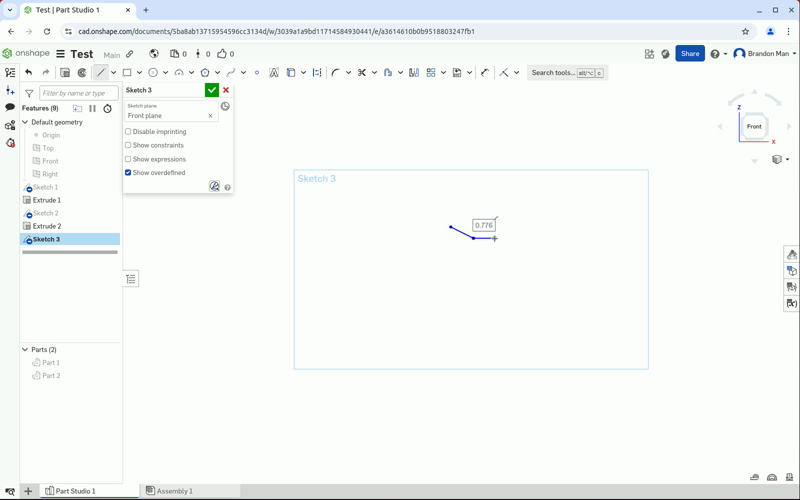
scroll(-6)
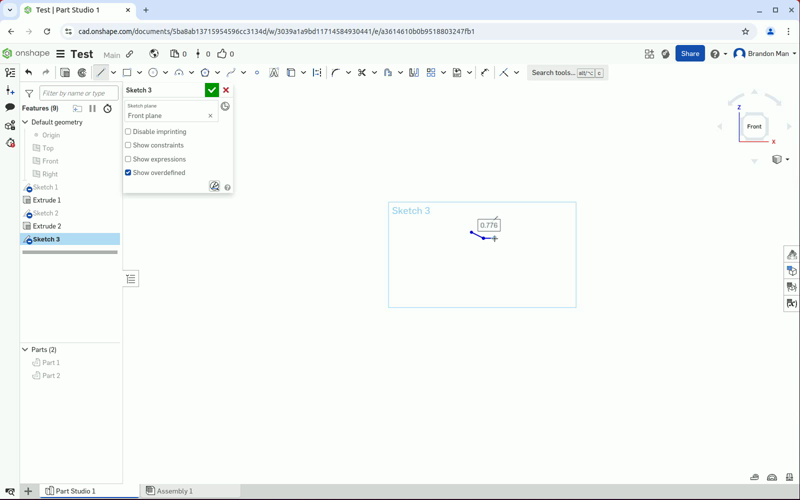
scroll(-6)
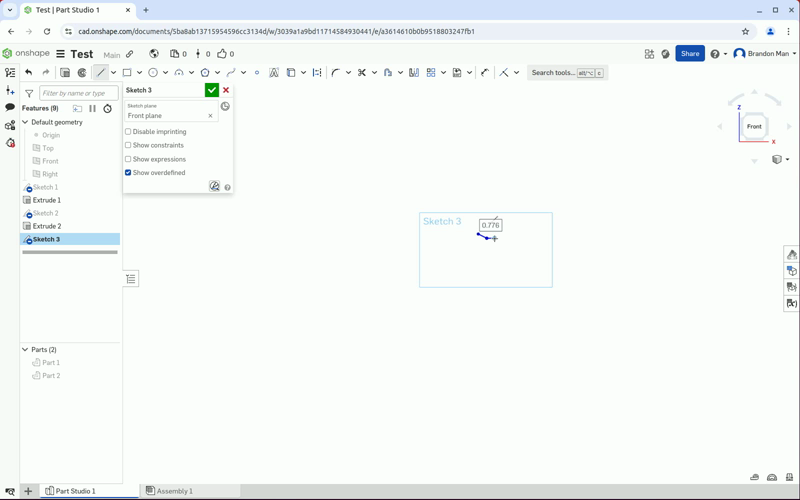
scroll(-6)
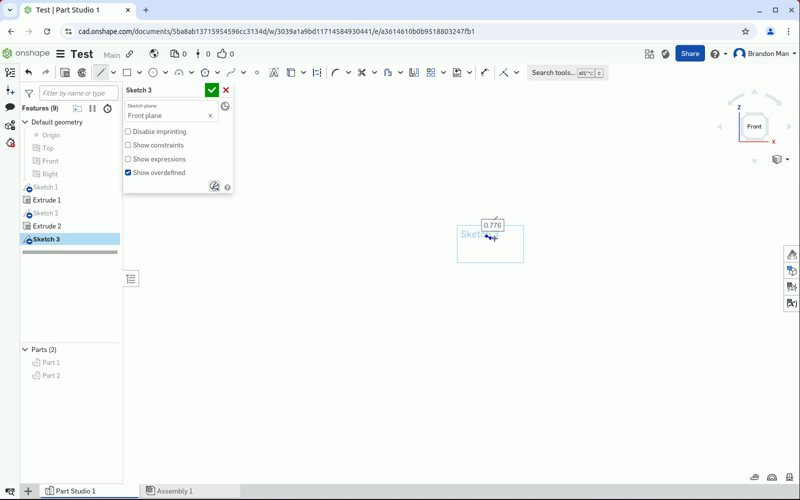
key_up(shift)
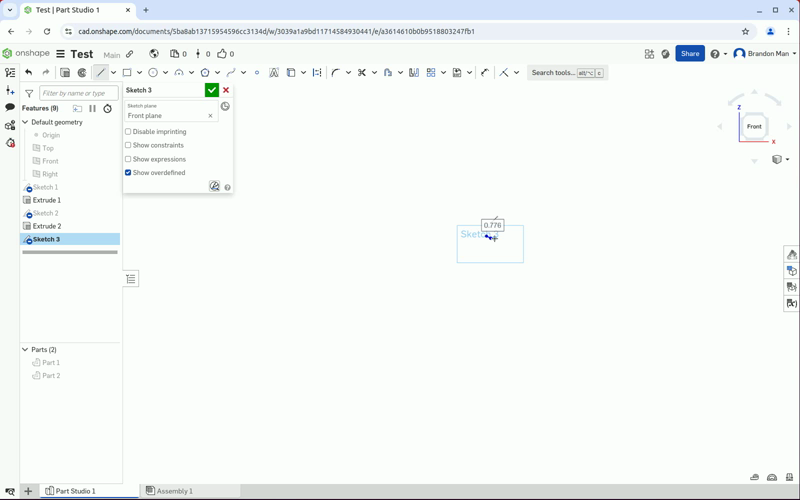
key_down(shift)
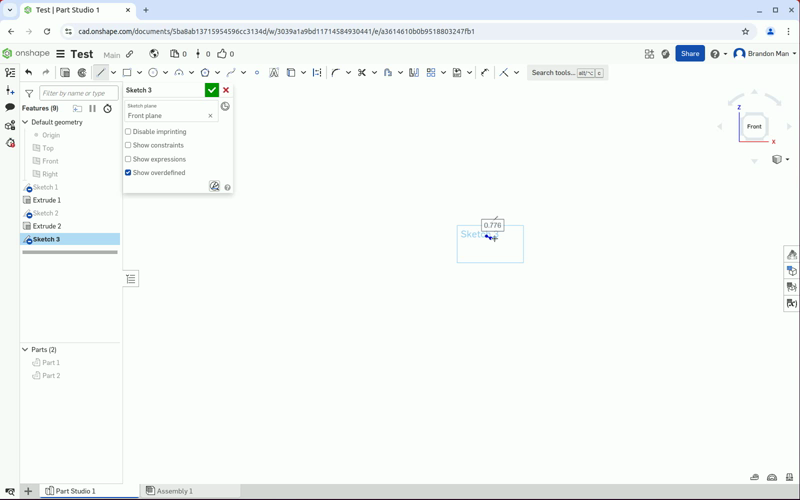
mouse_move(524, 238)
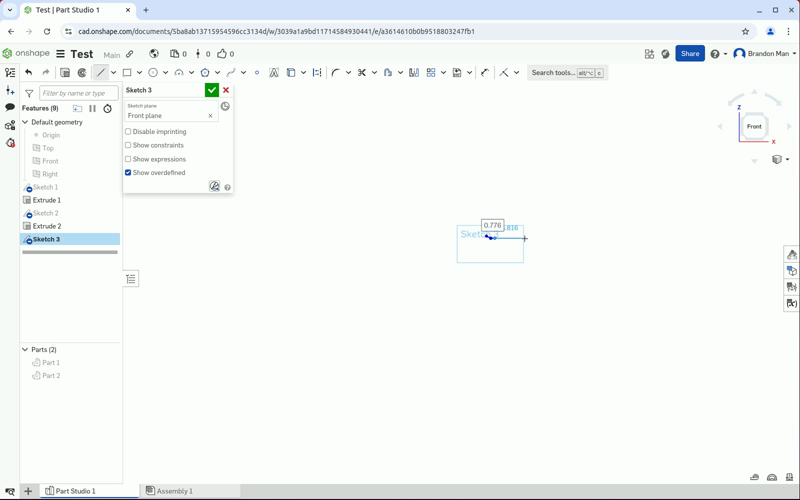
mouse_move(491, 236)
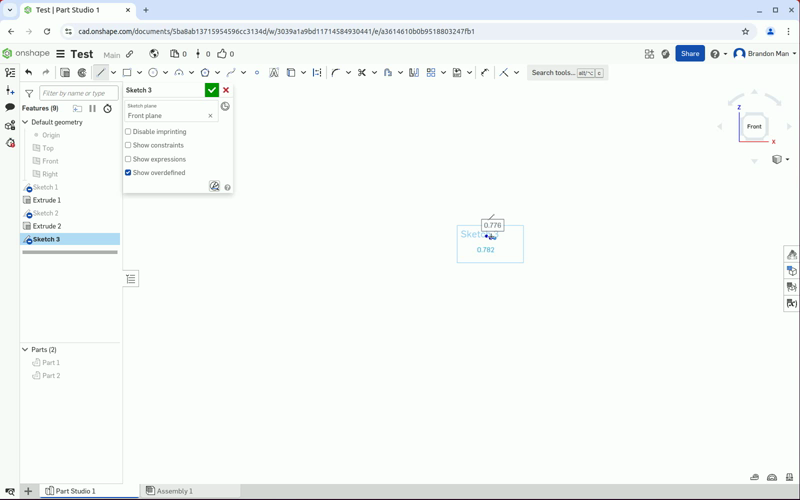
scroll(6)
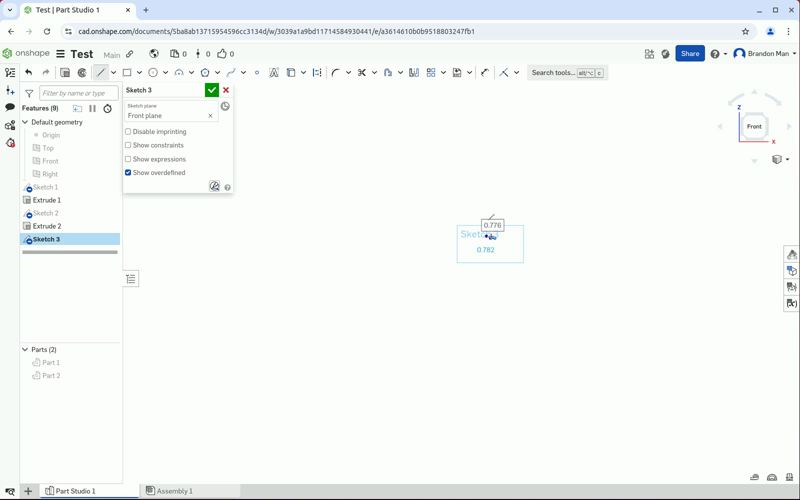
scroll(6)
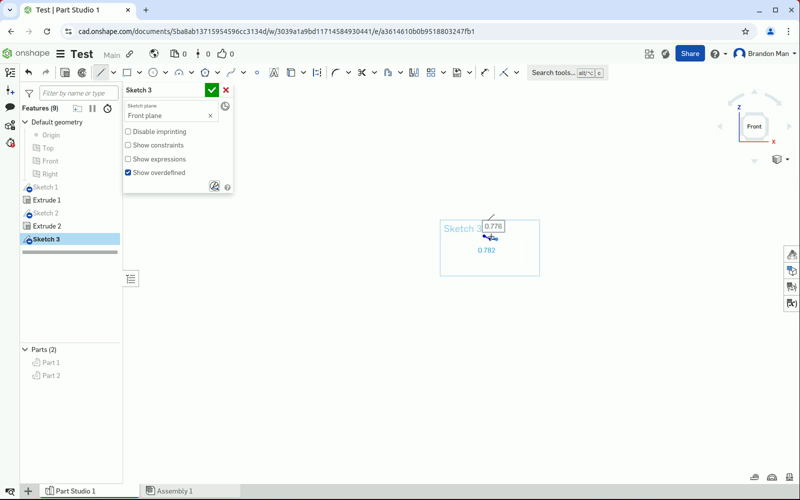
scroll(6)
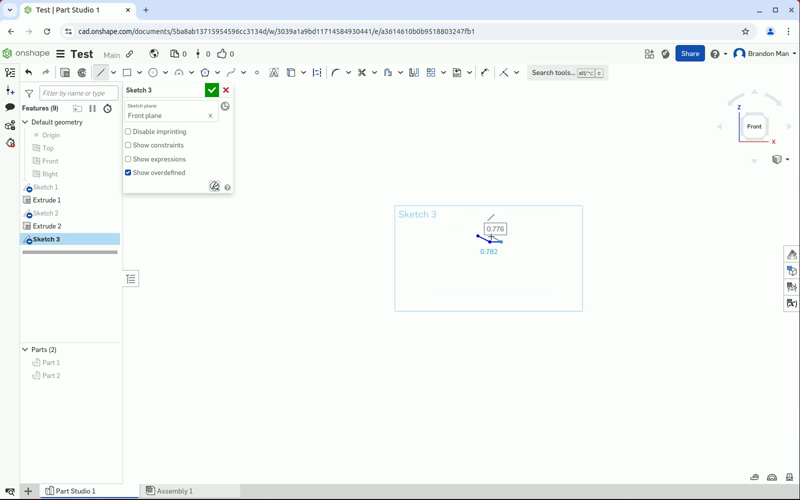
scroll(6)
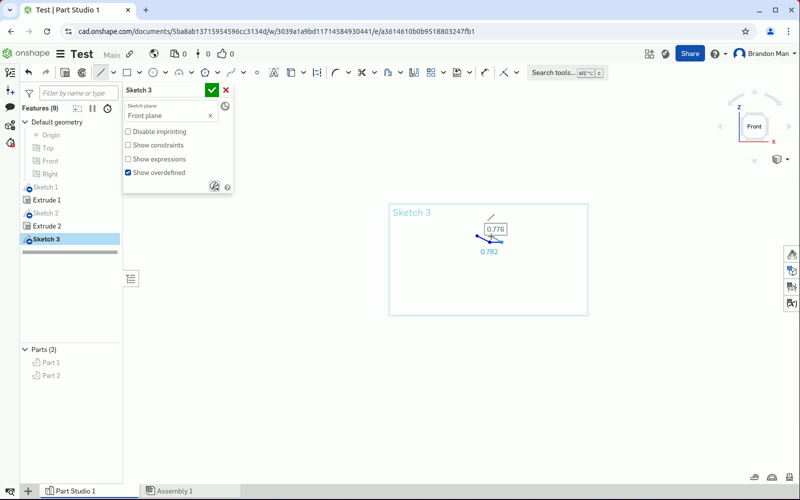
scroll(6)
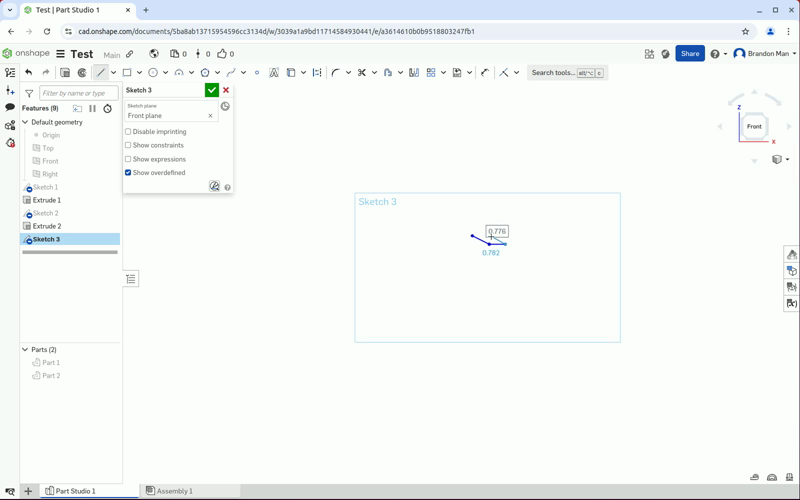
scroll(6)
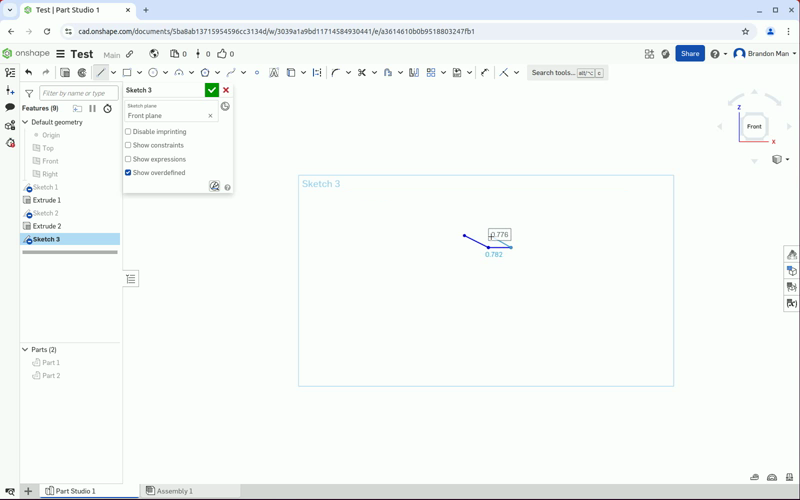
scroll(6)
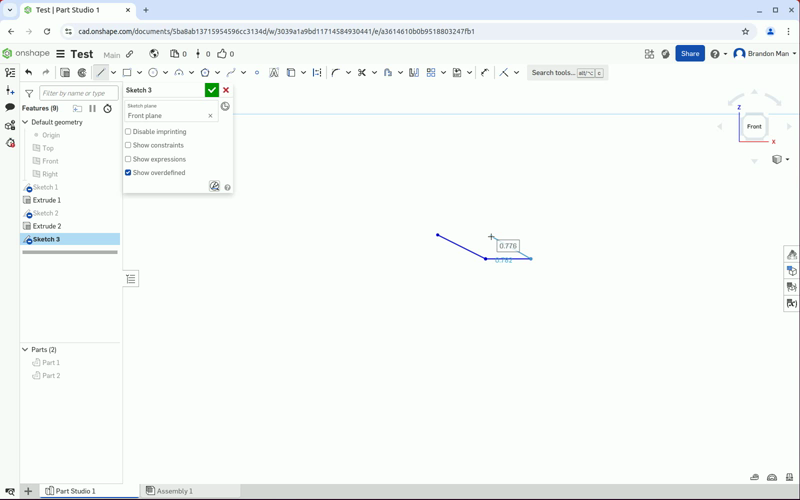
click(491, 236)
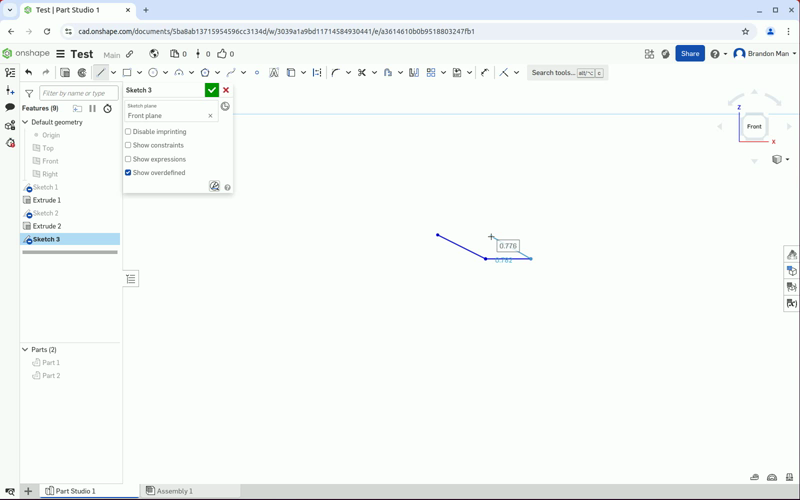
scroll(-6)
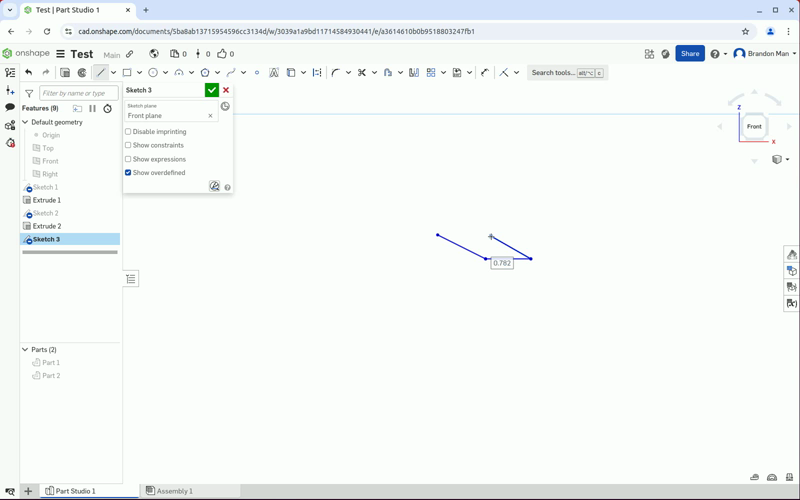
scroll(-6)
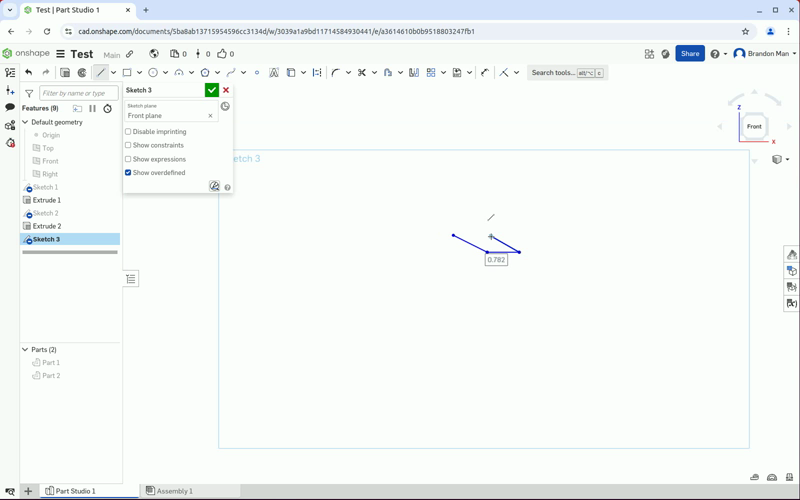
scroll(-6)
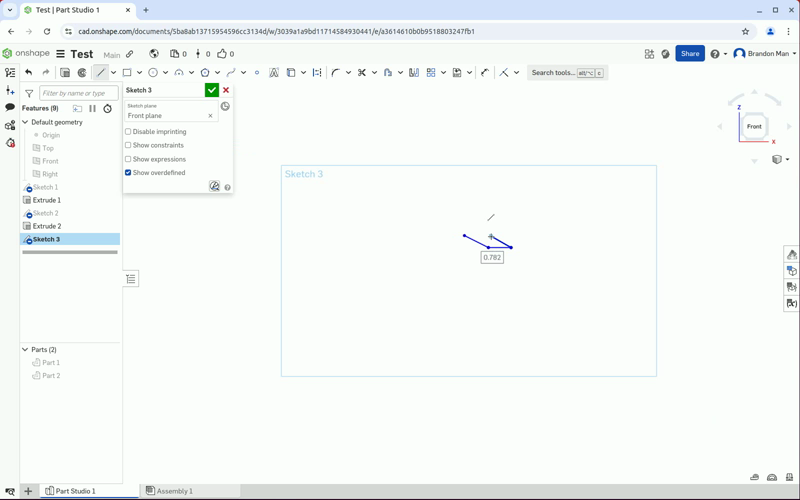
scroll(-6)
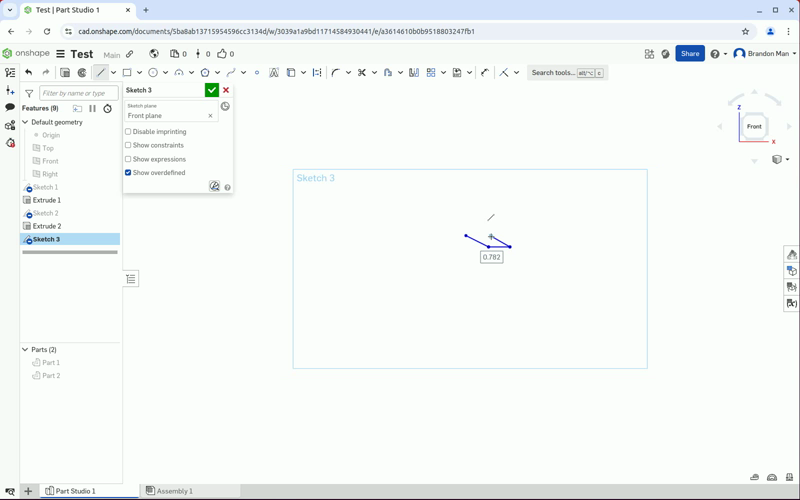
scroll(-6)
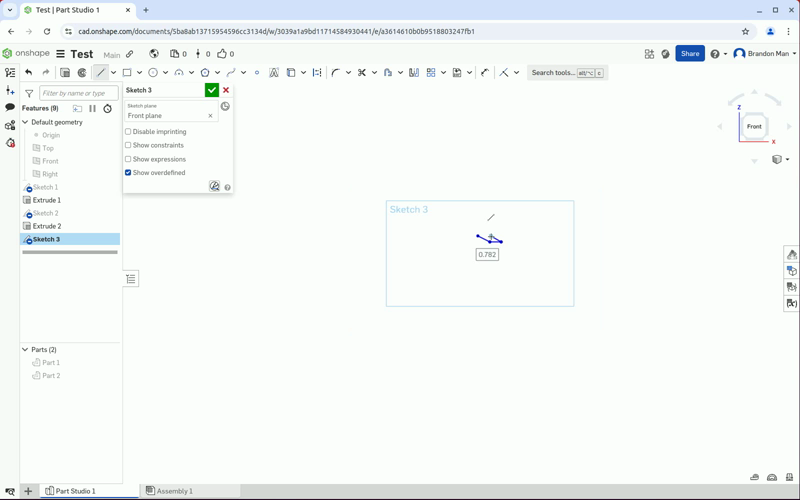
scroll(-6)
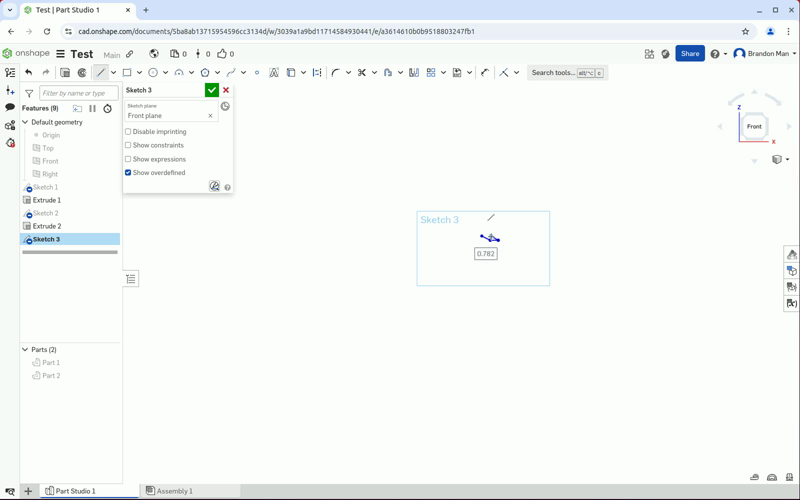
scroll(-6)
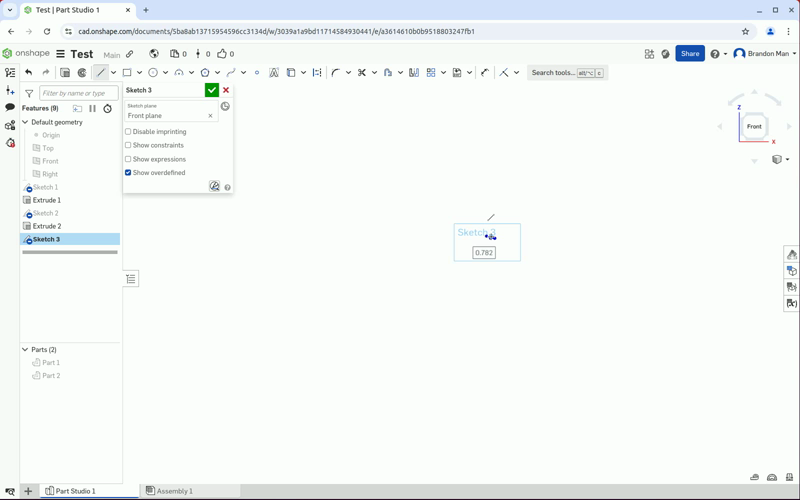
key_up(shift)
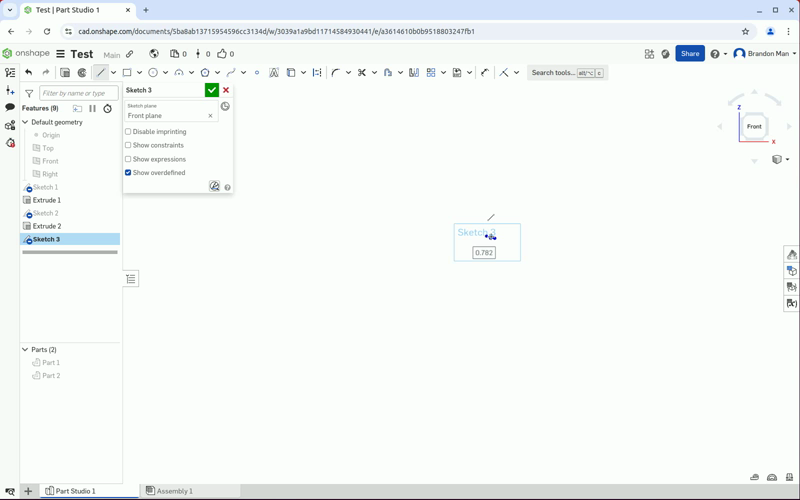
mouse_move(521, 236)
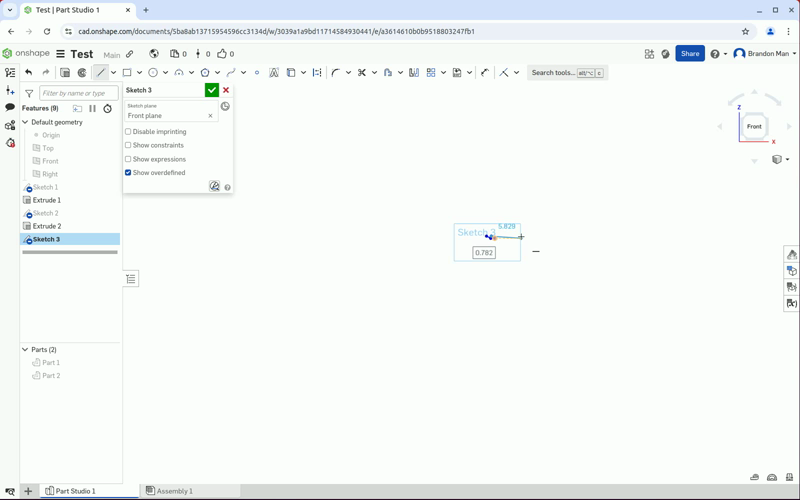
key_down(shift)
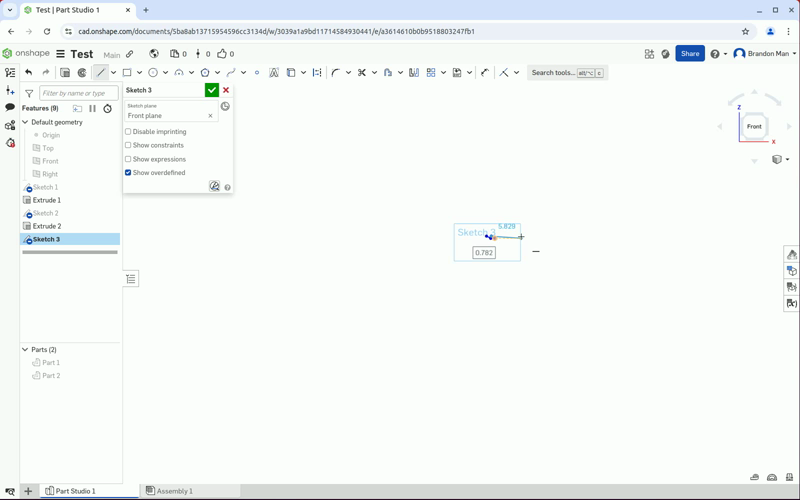
mouse_move(486, 236)
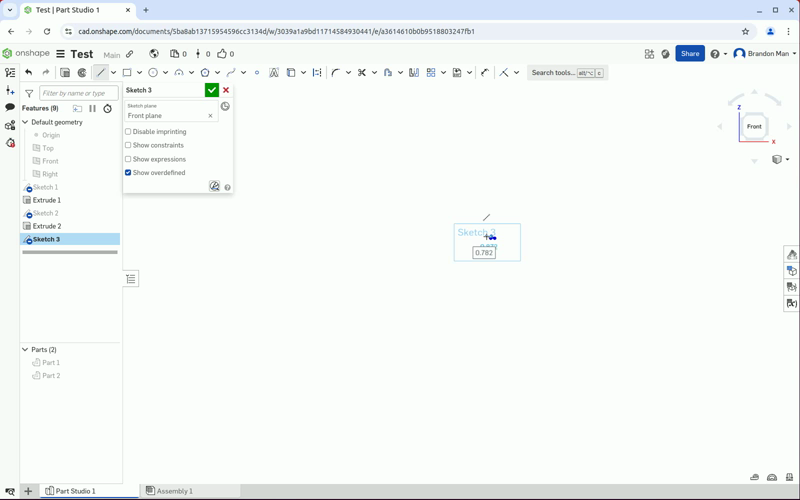
scroll(6)
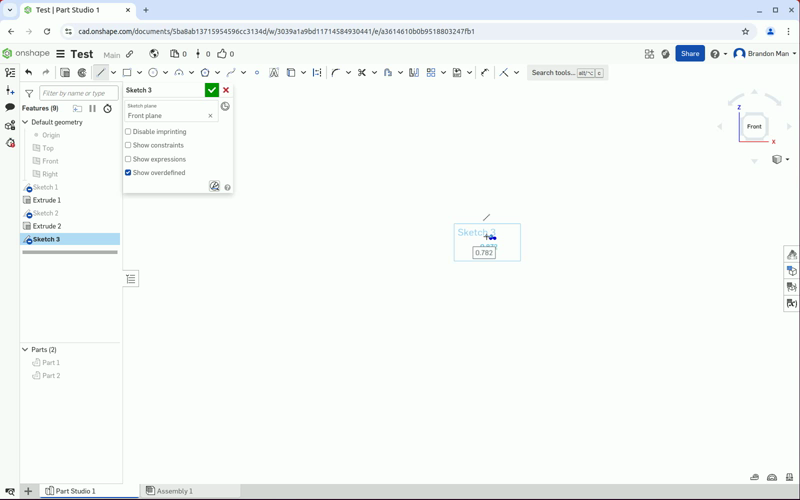
scroll(6)
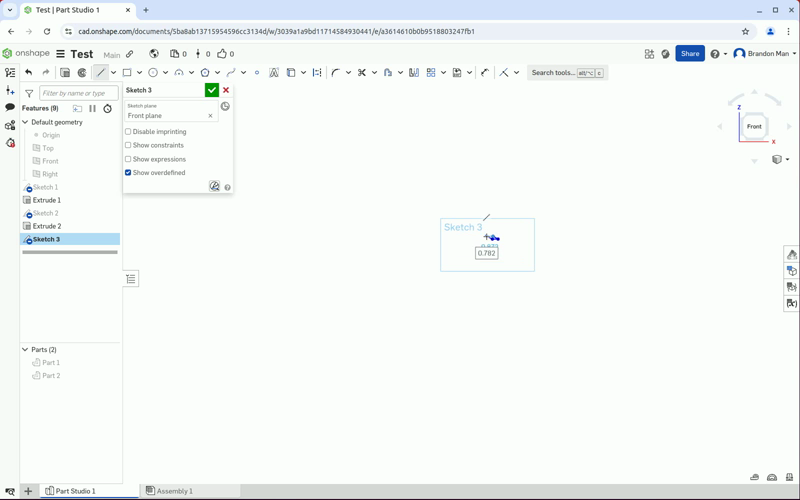
scroll(6)
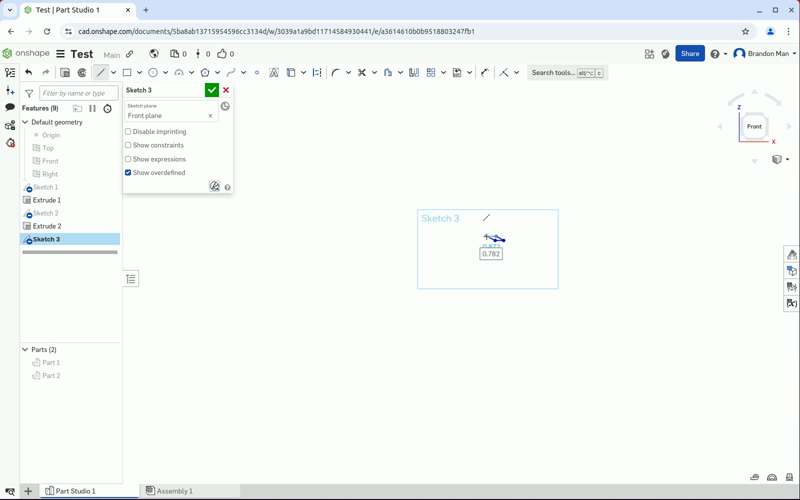
scroll(6)
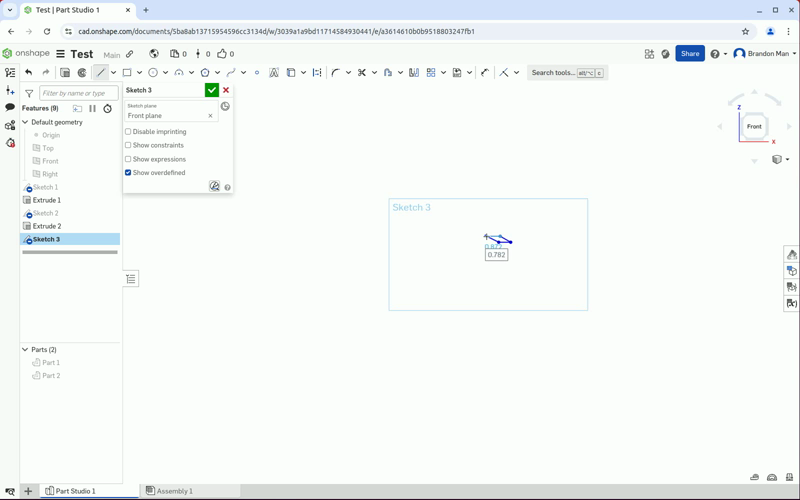
scroll(6)
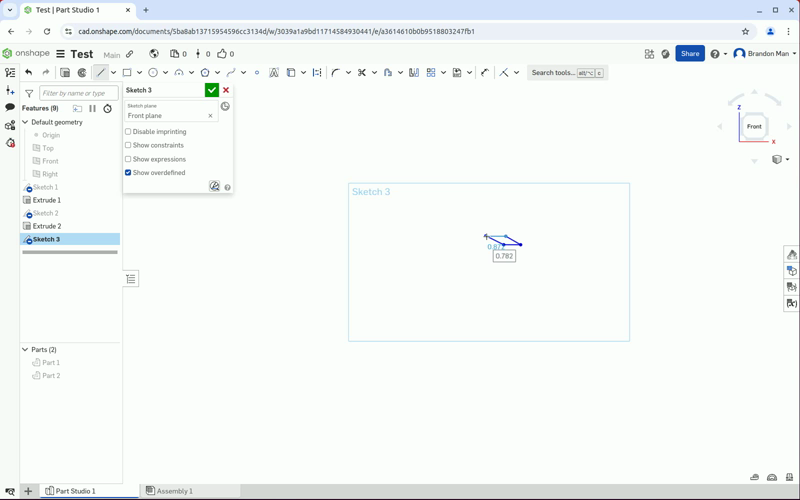
scroll(6)
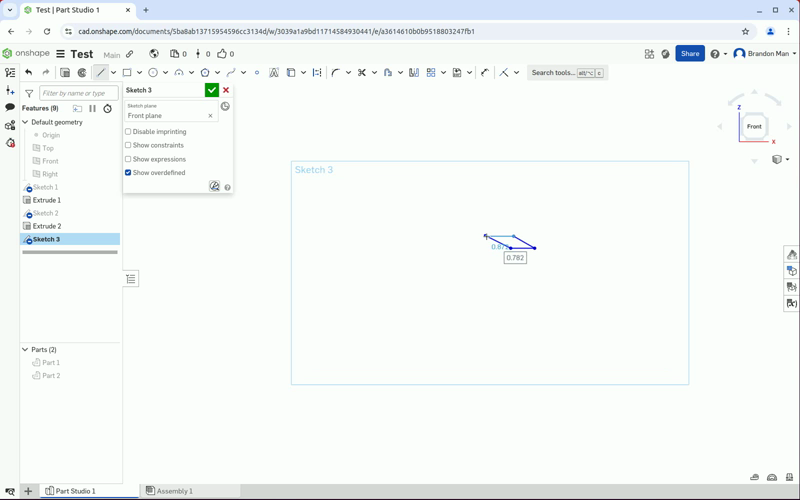
scroll(6)
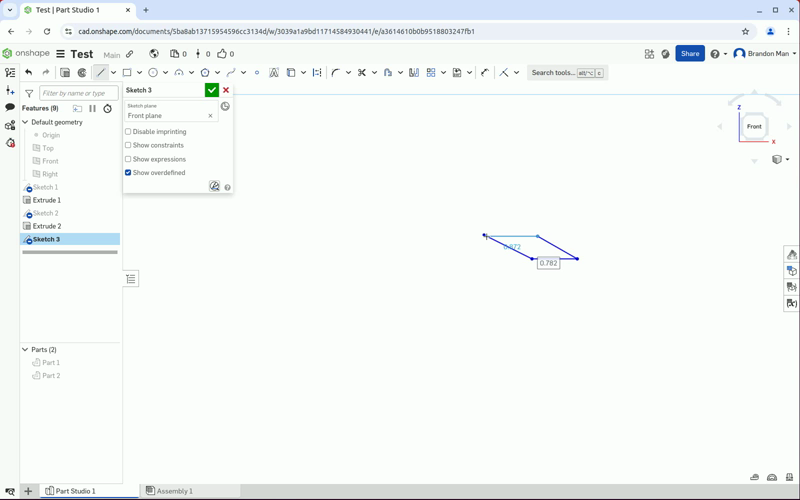
key_up(shift)
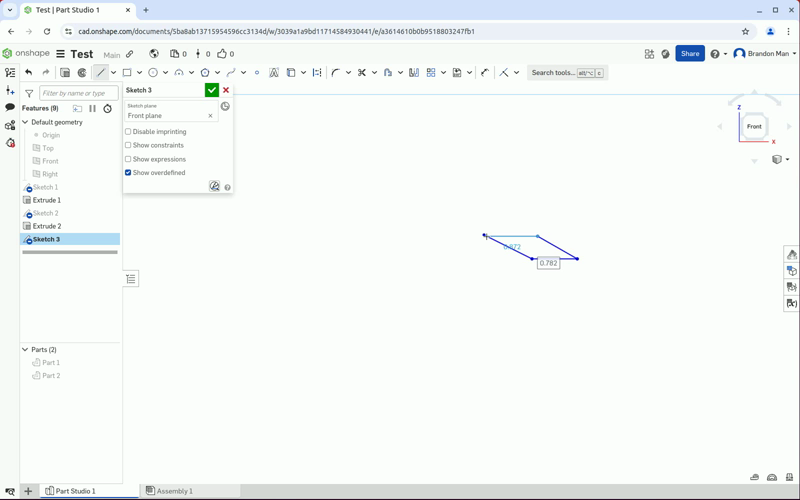
click(486, 236)
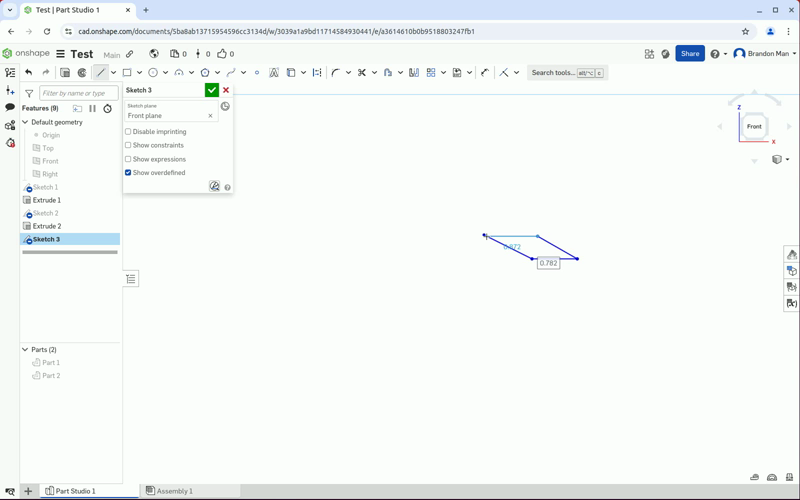
scroll(-6)
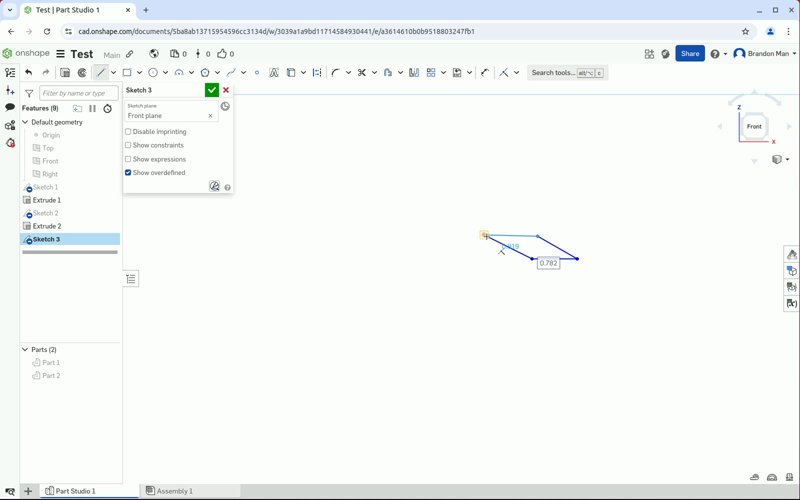
scroll(-6)
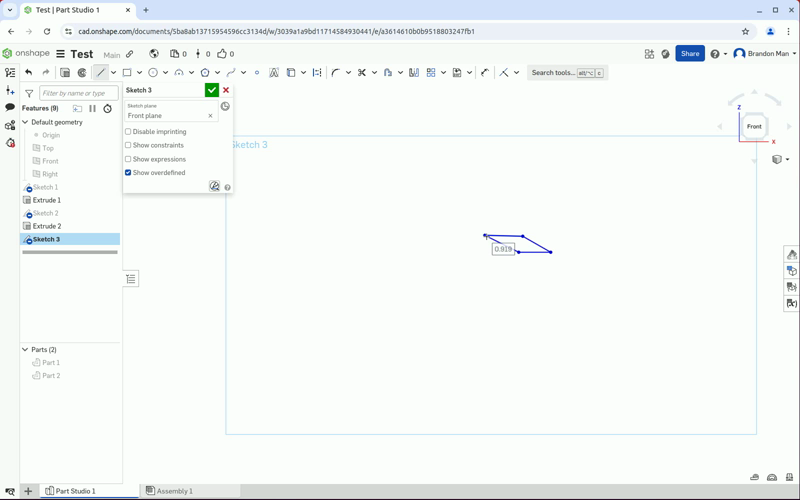
scroll(-6)
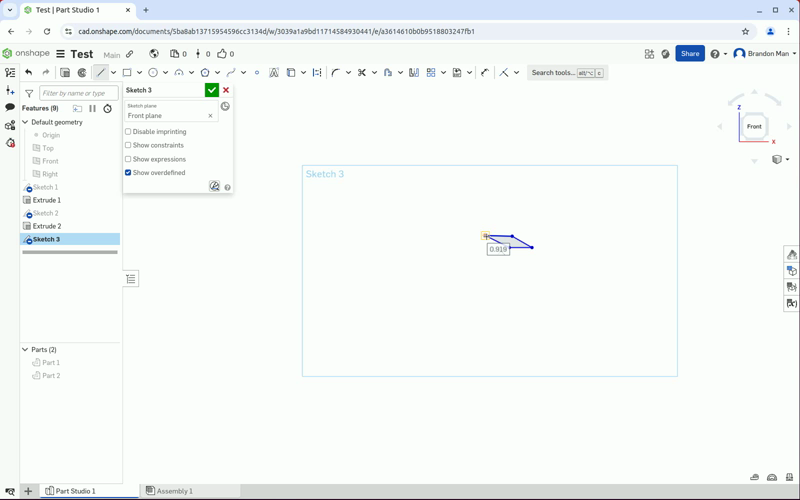
scroll(-6)
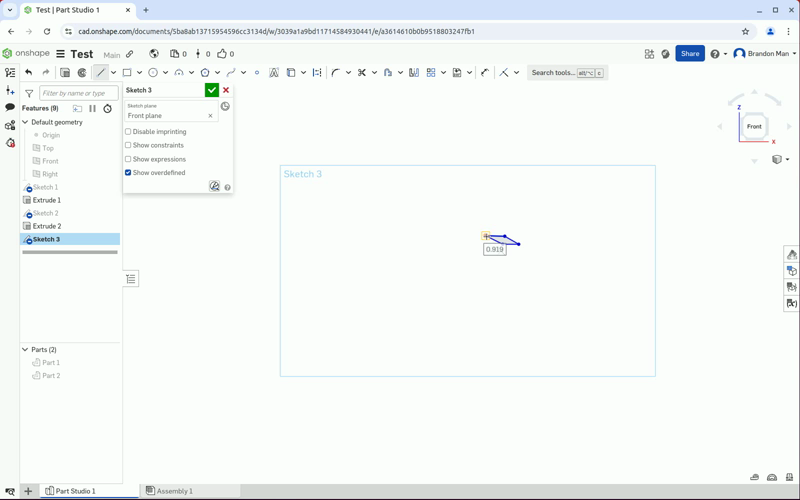
scroll(-6)
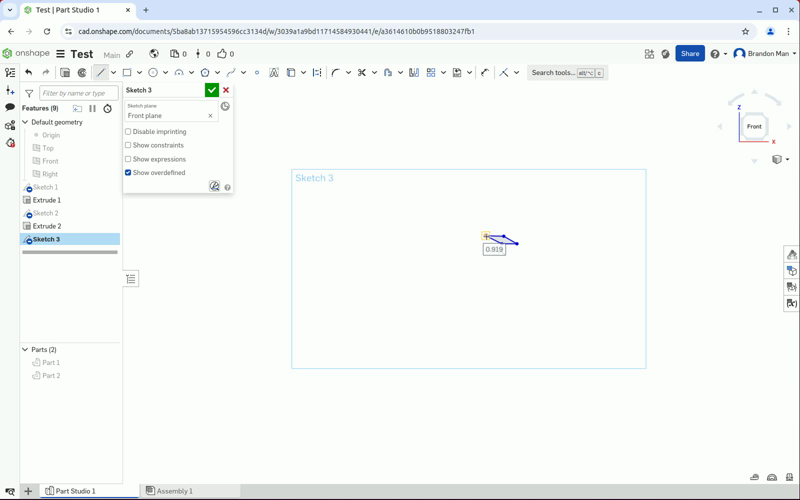
scroll(-6)
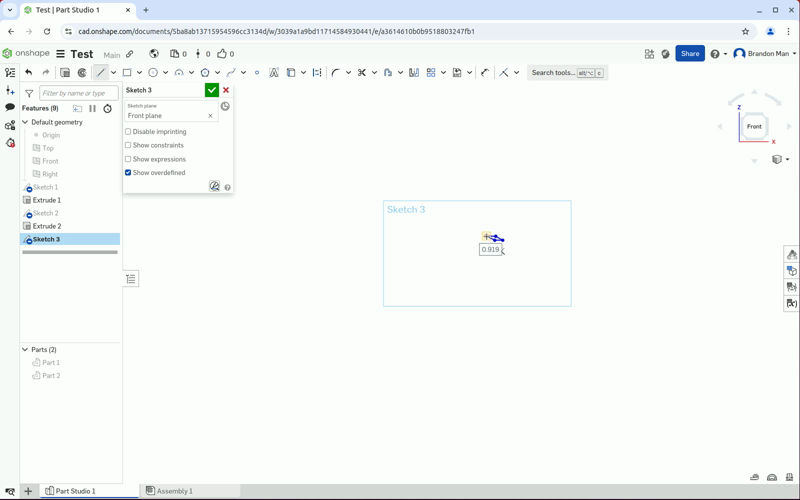
scroll(-6)
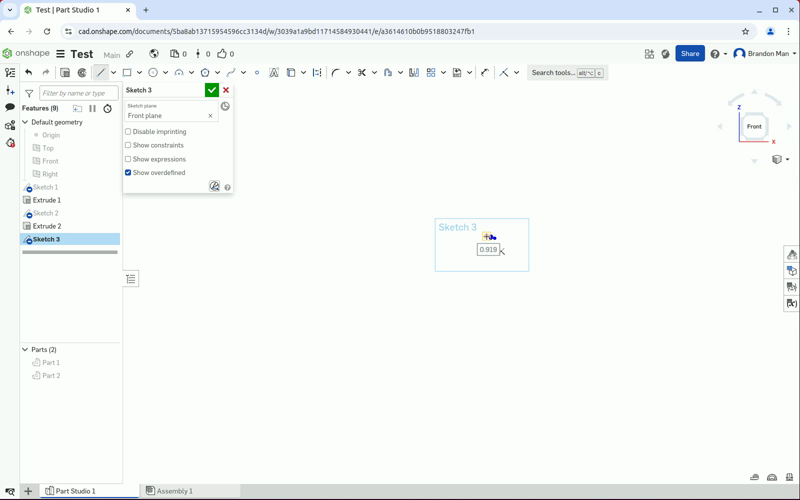
key(esc)
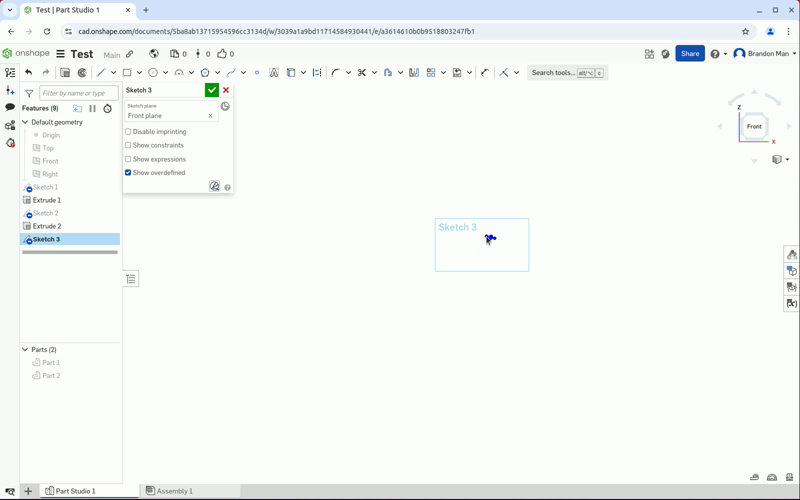
mouse_move(490, 238)
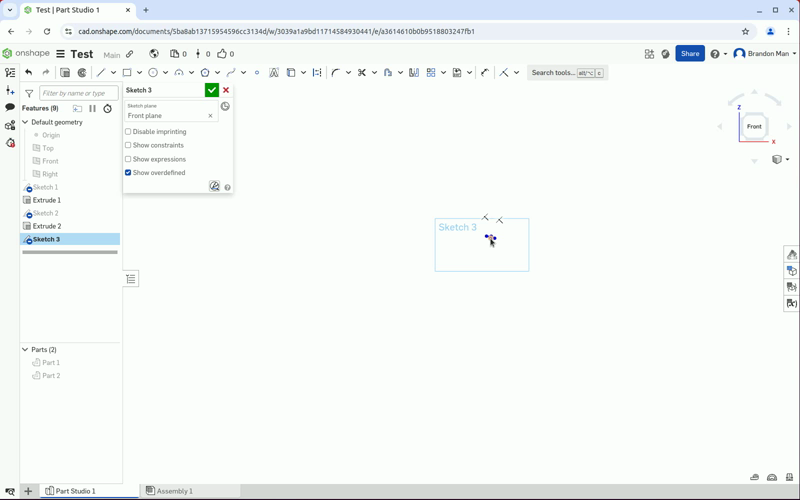
scroll(6)
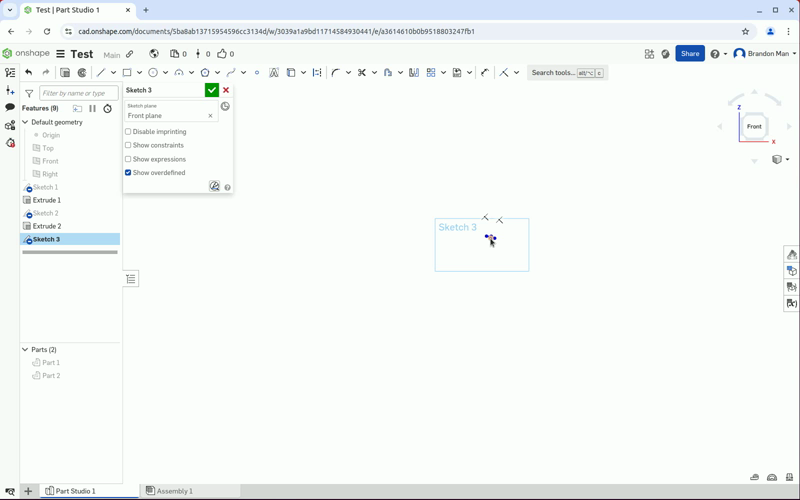
scroll(6)
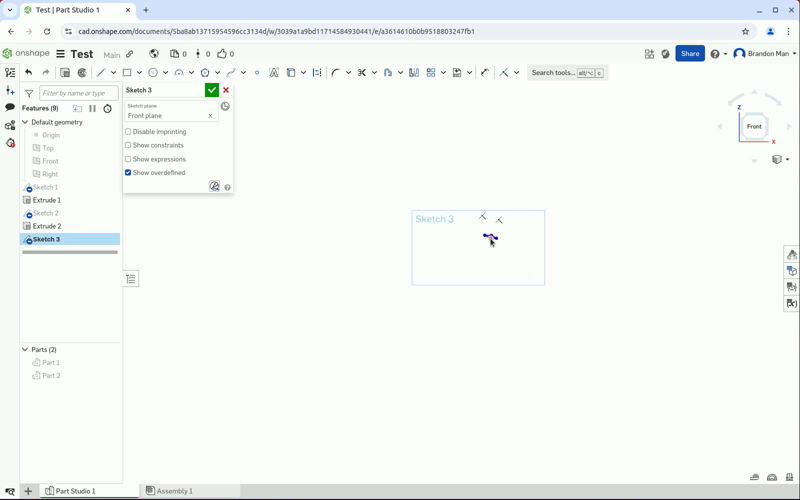
scroll(6)
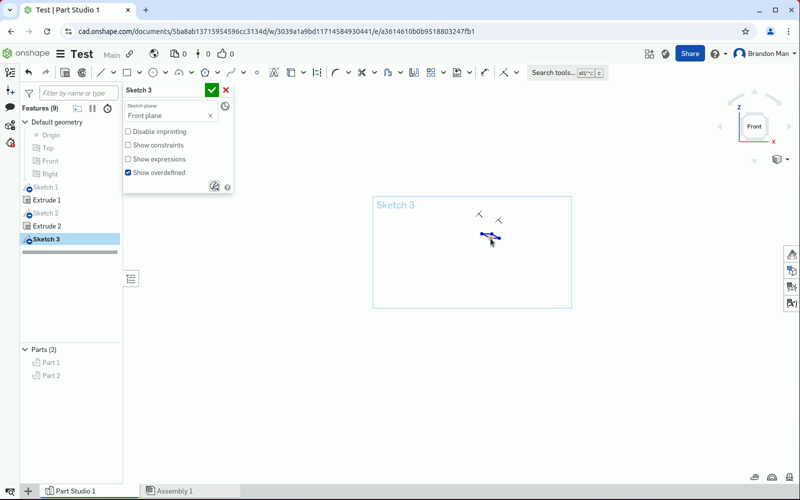
scroll(6)
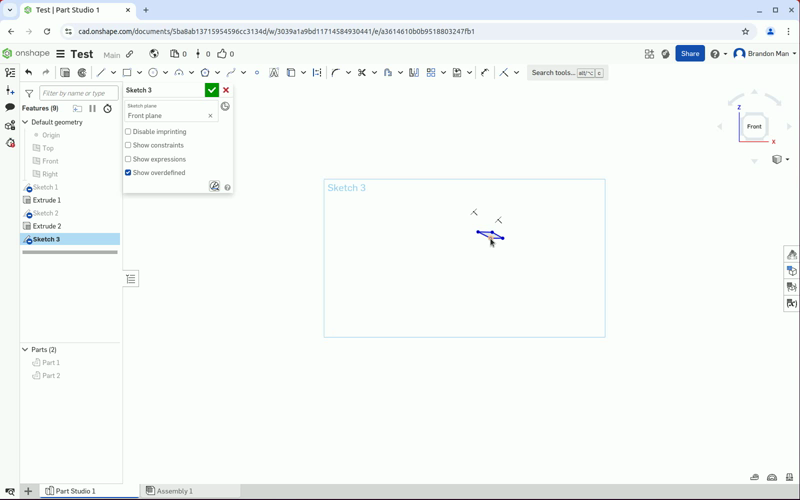
scroll(6)
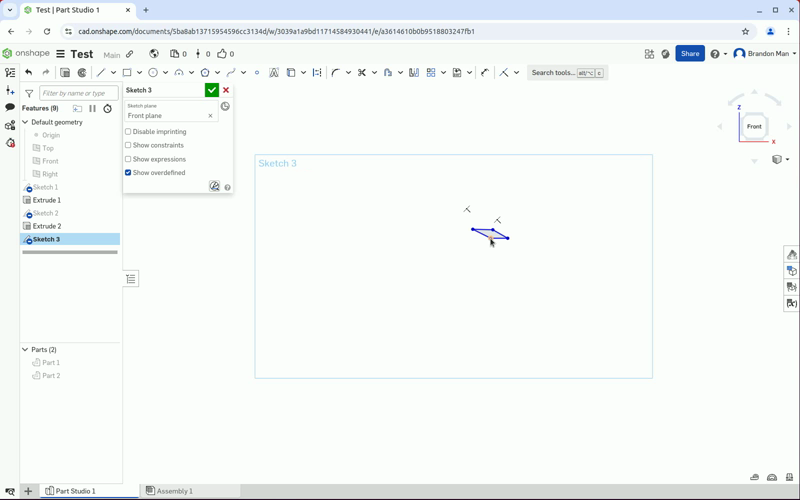
scroll(6)
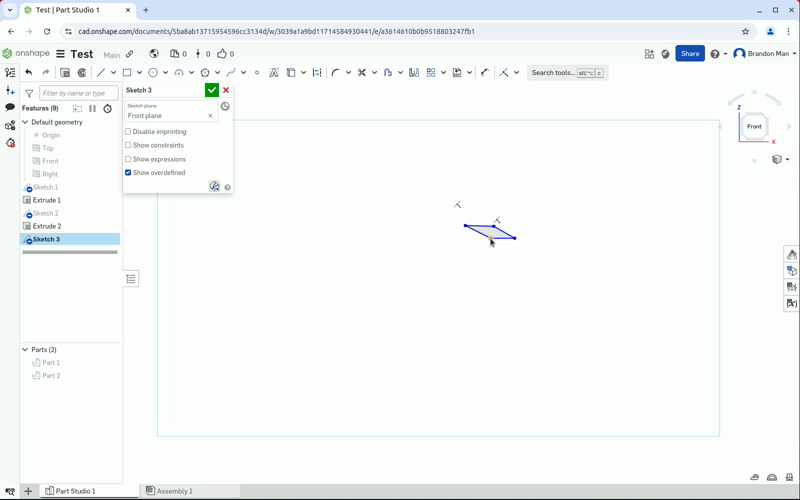
scroll(6)
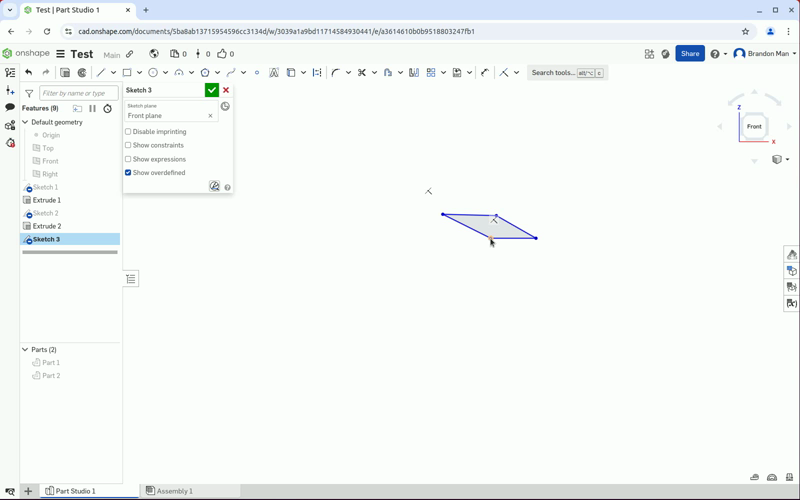
click(490, 238)
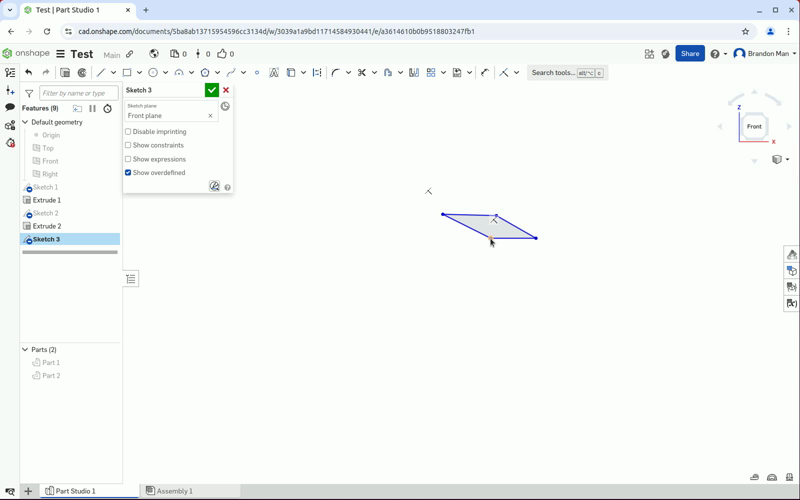
scroll(-6)
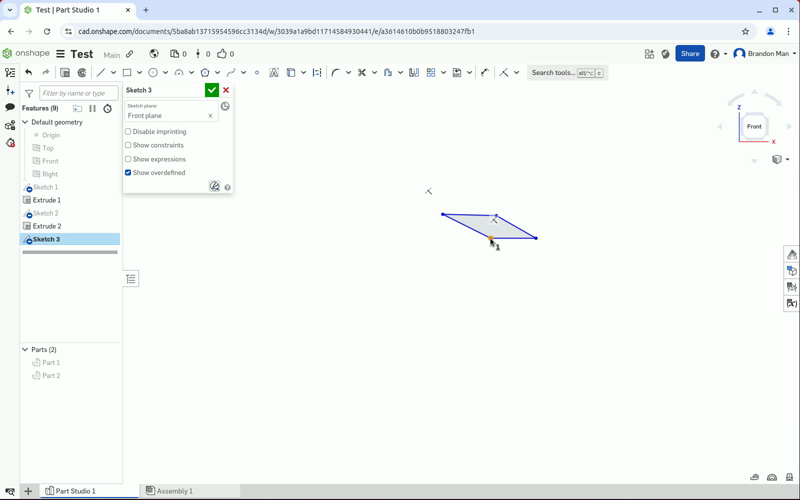
scroll(-6)
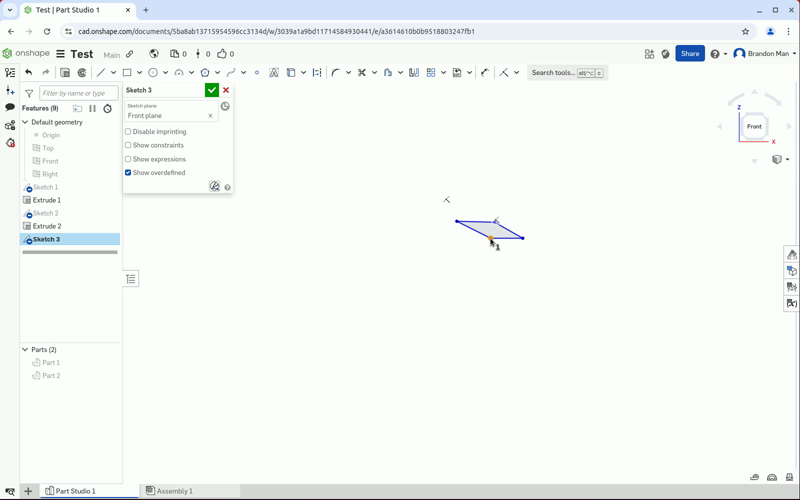
scroll(-6)
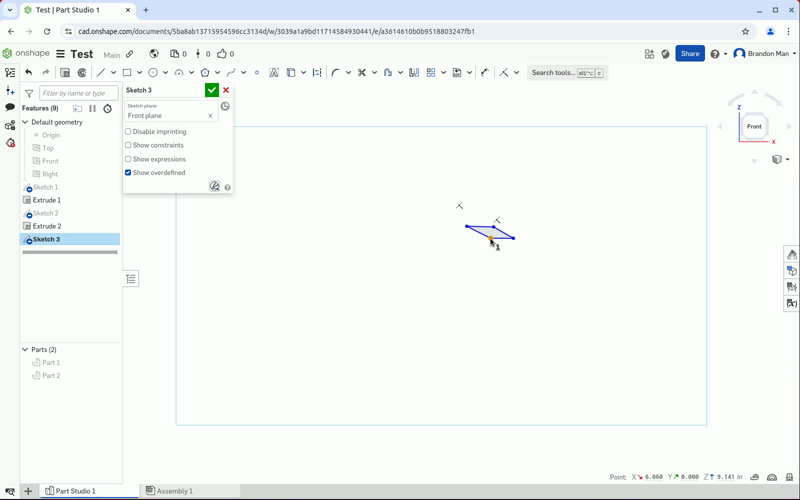
scroll(-6)
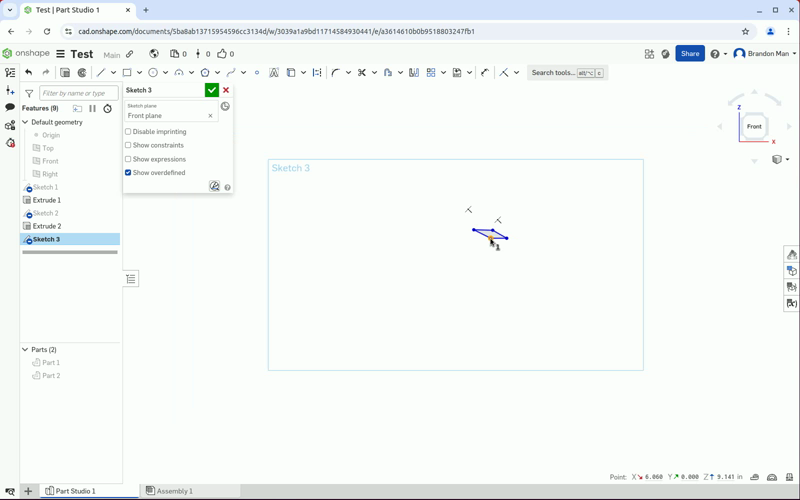
scroll(-6)
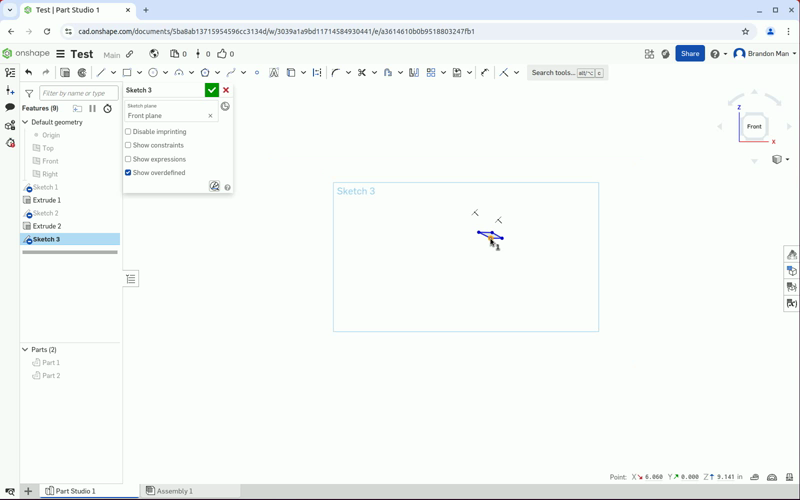
scroll(-6)
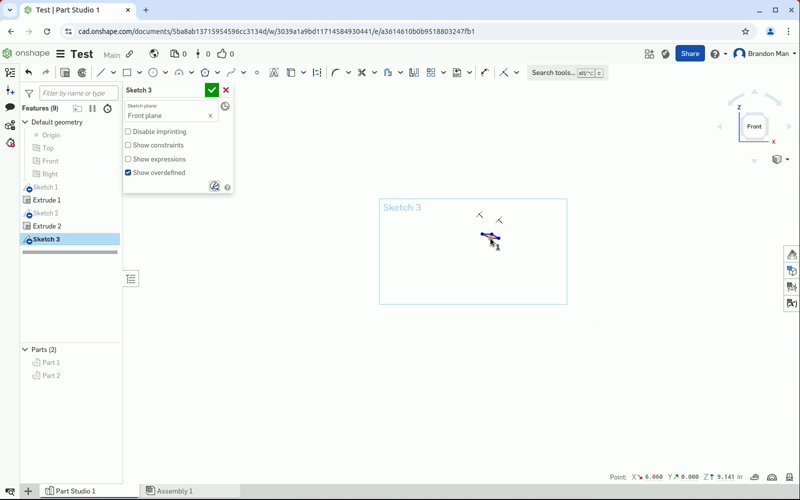
scroll(-6)
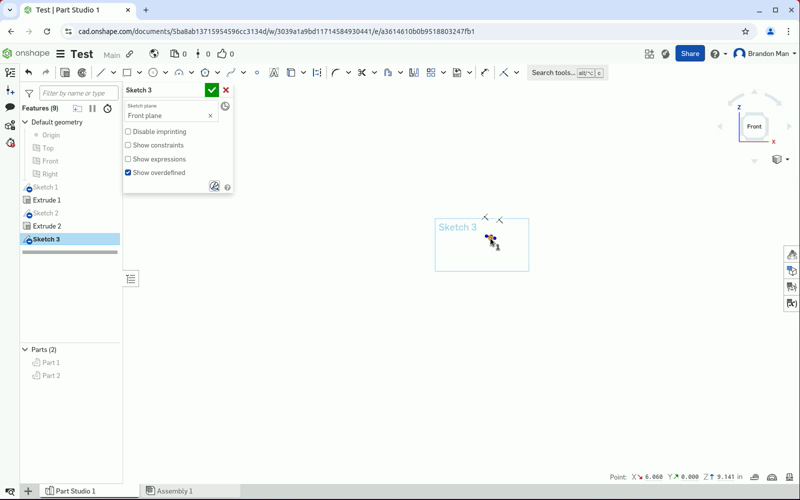
mouse_move(73, 352)
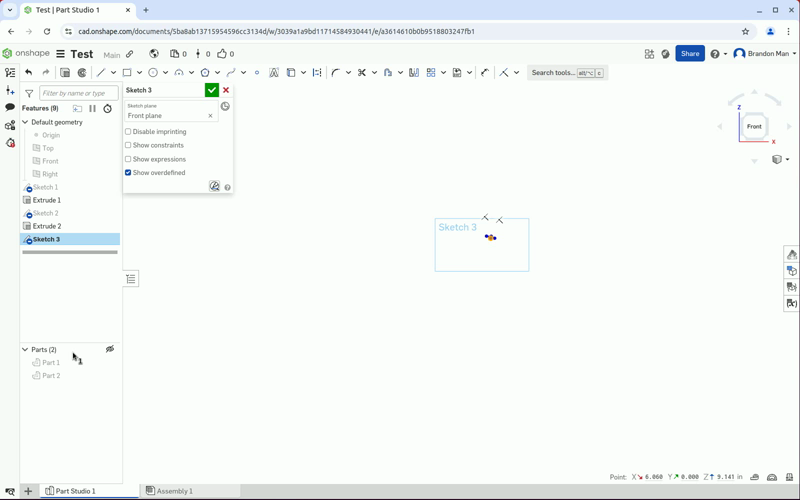
key(shift+y)
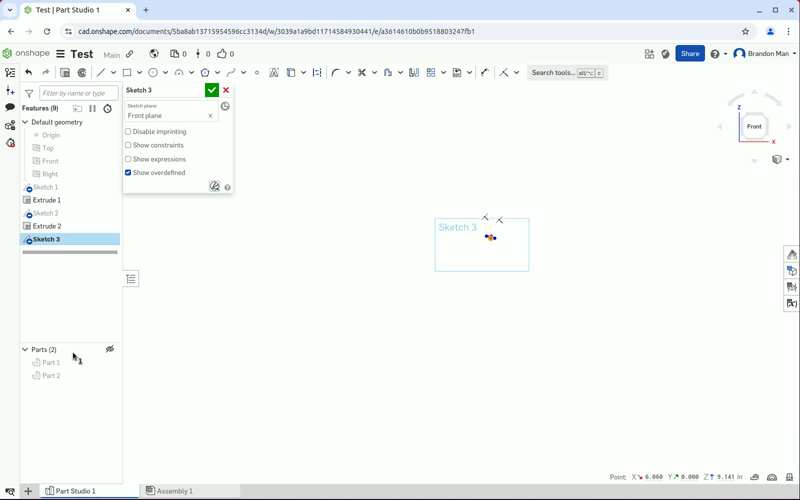
key(shift+e)
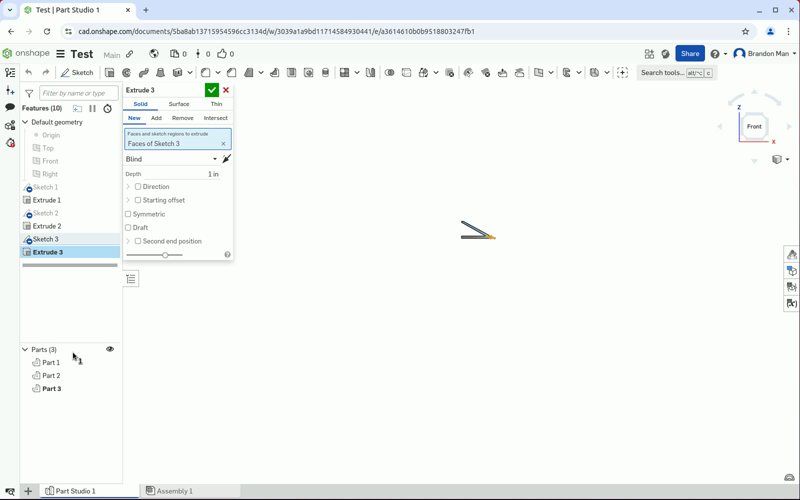
mouse_move(143, 106)
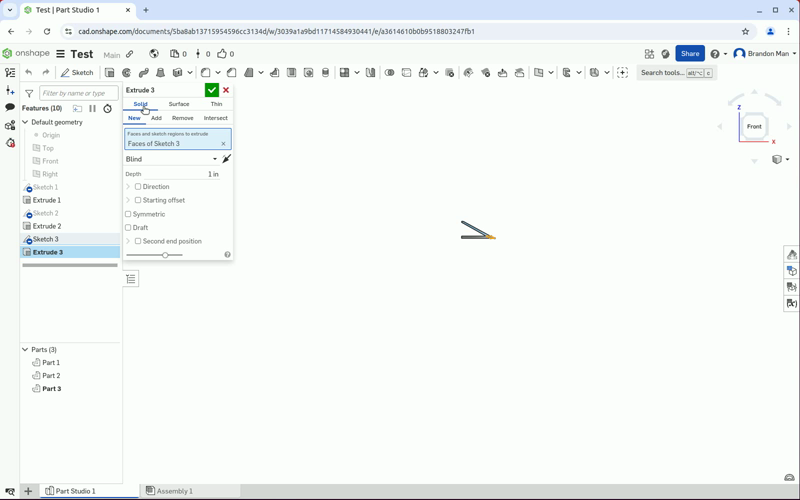
click(143, 106)
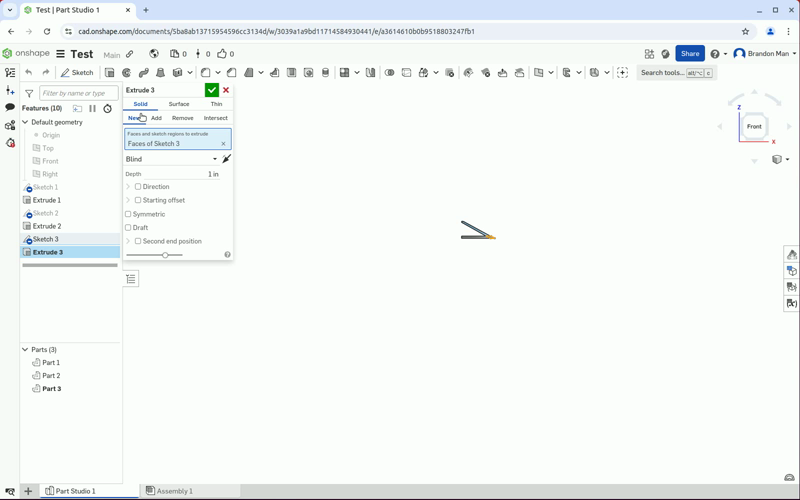
mouse_move(137, 120)
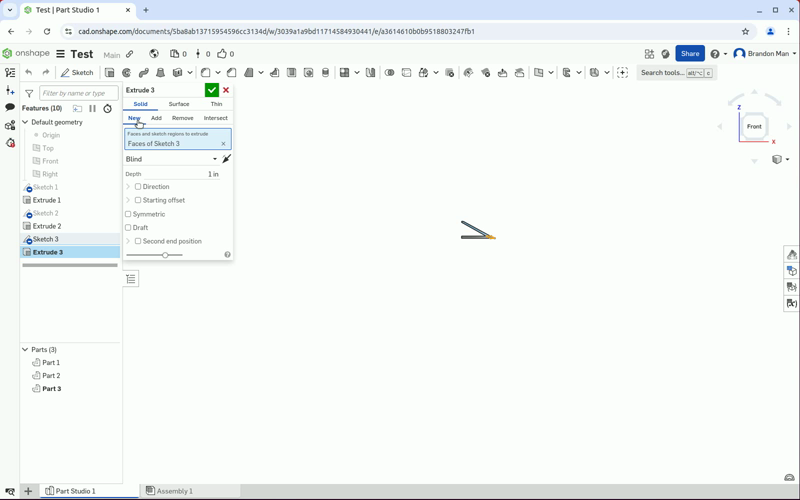
click(137, 120)
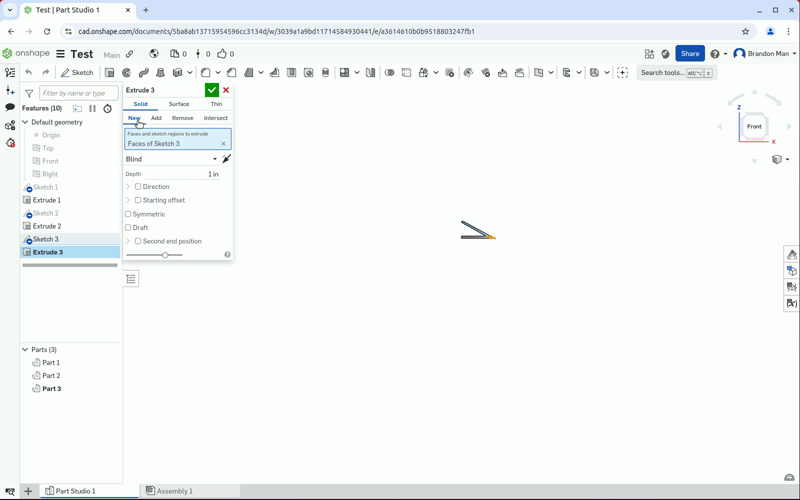
key(tab, 4)
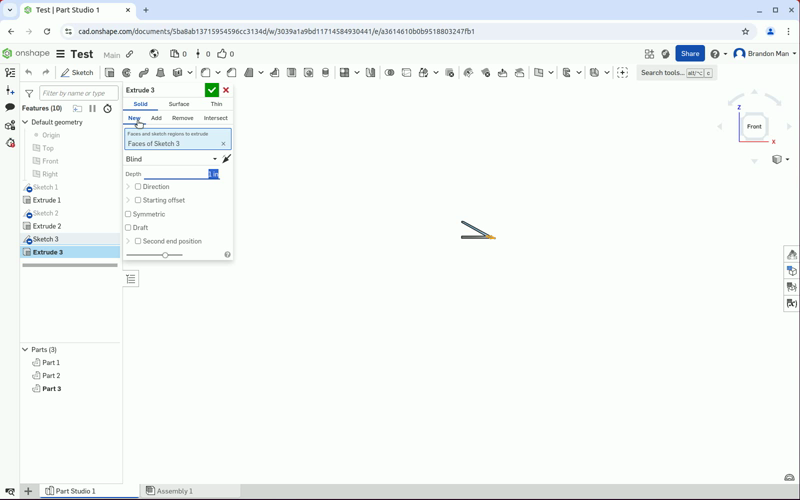
text(0.241)
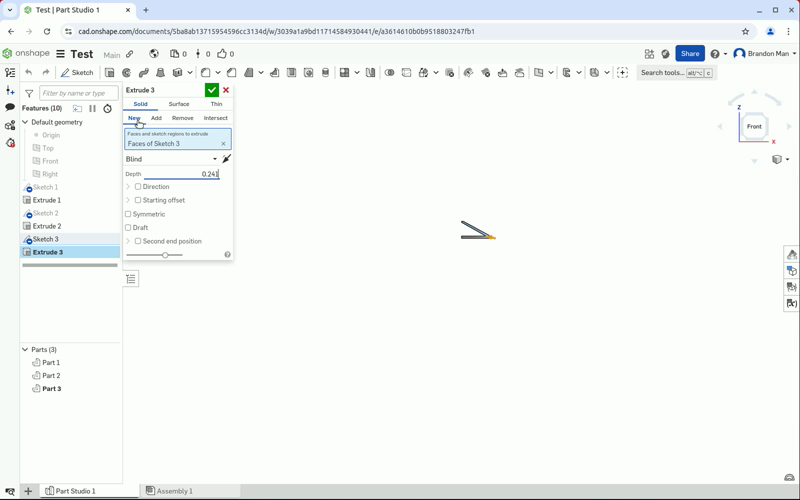
key(enter)
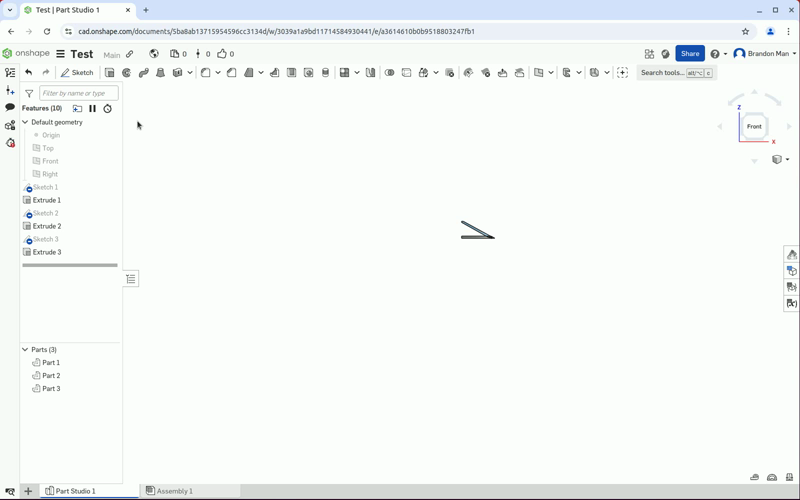
key(shift+h)
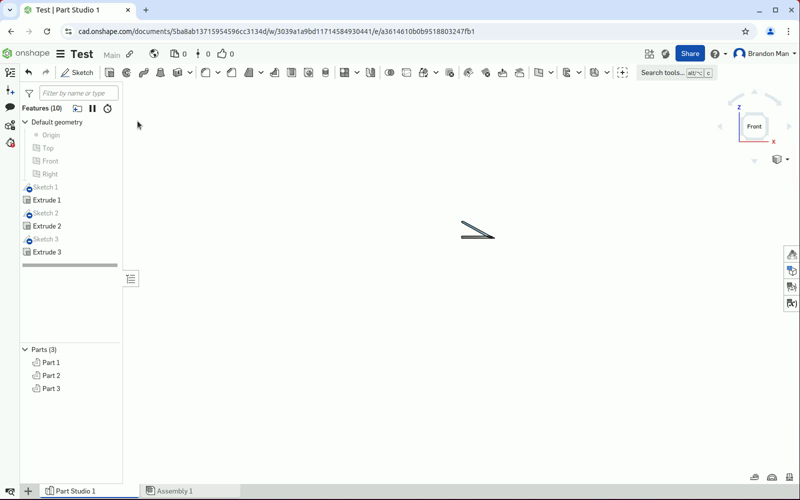
key(shift+h)
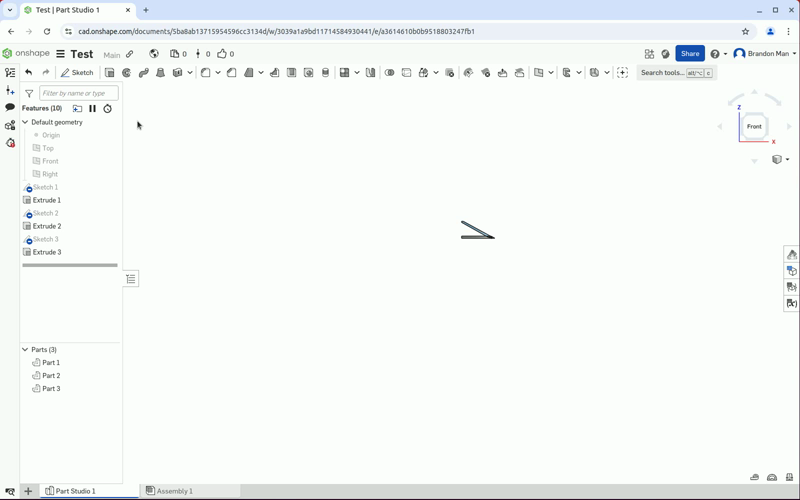
mouse_move(73, 189)
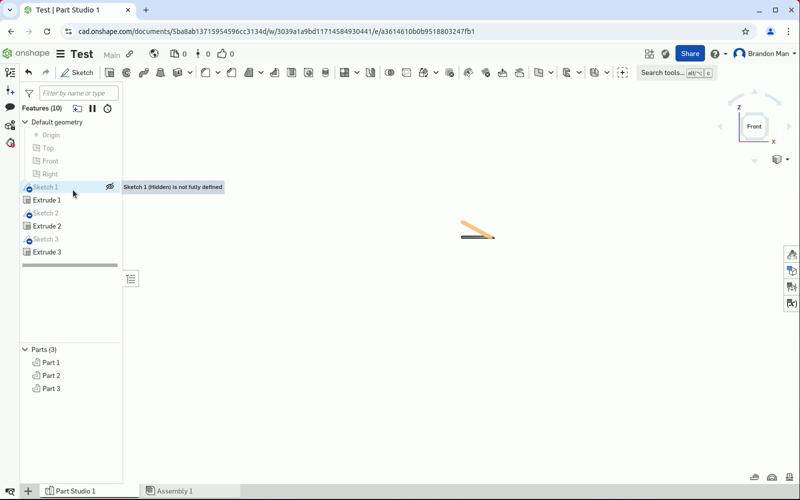
click(73, 189)
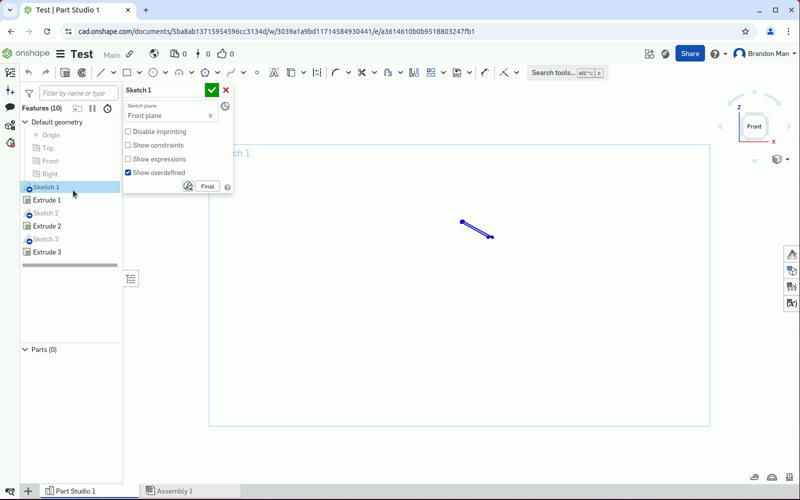
mouse_move(229, 92)
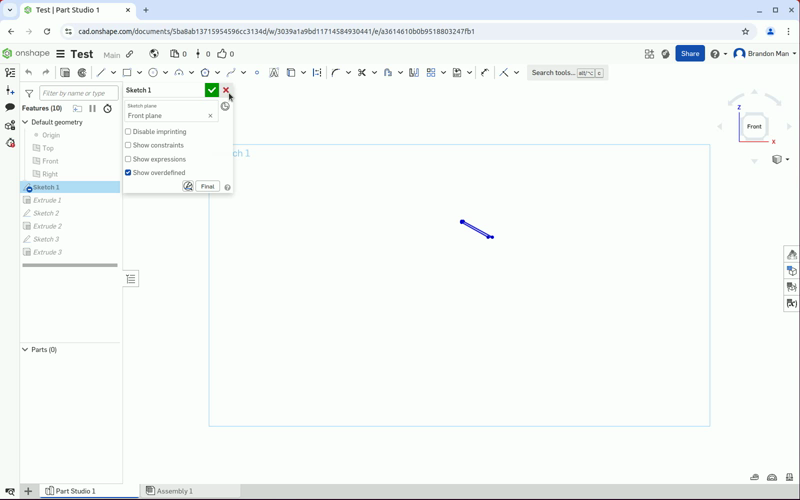
click(229, 92)
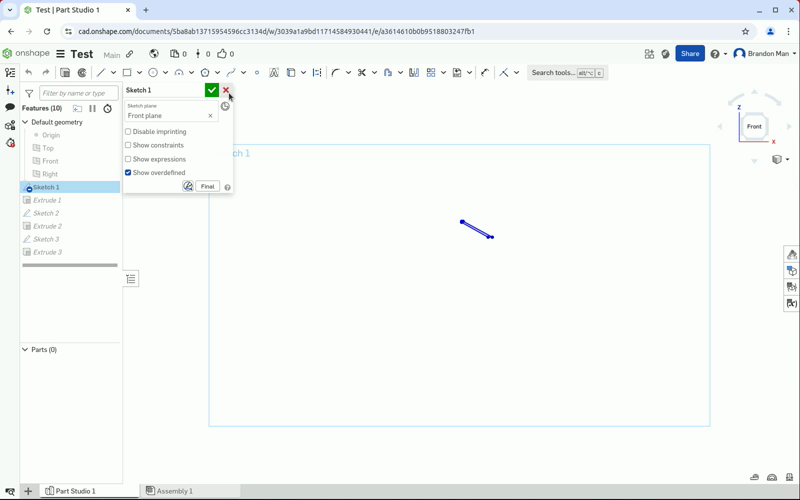
key(shift+s)
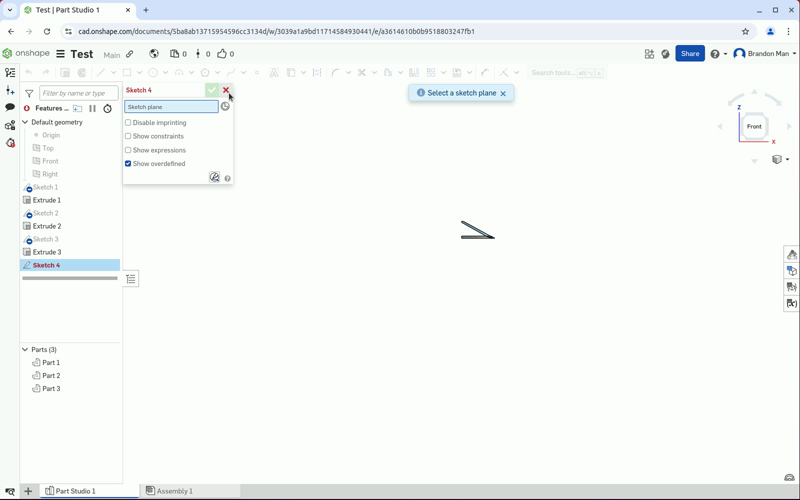
mouse_move(73, 163)
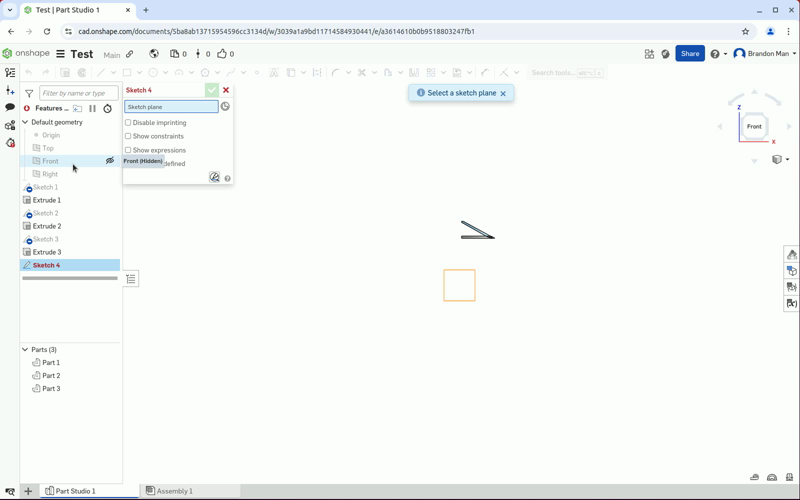
click(73, 163)
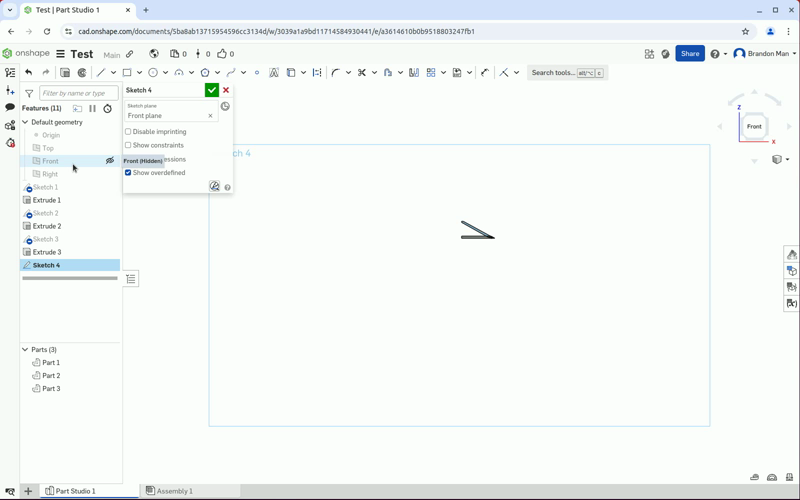
mouse_move(73, 352)
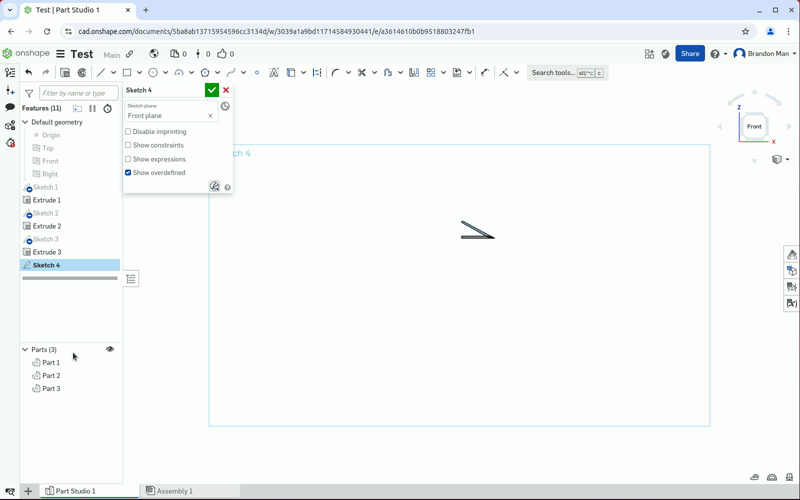
key(y)
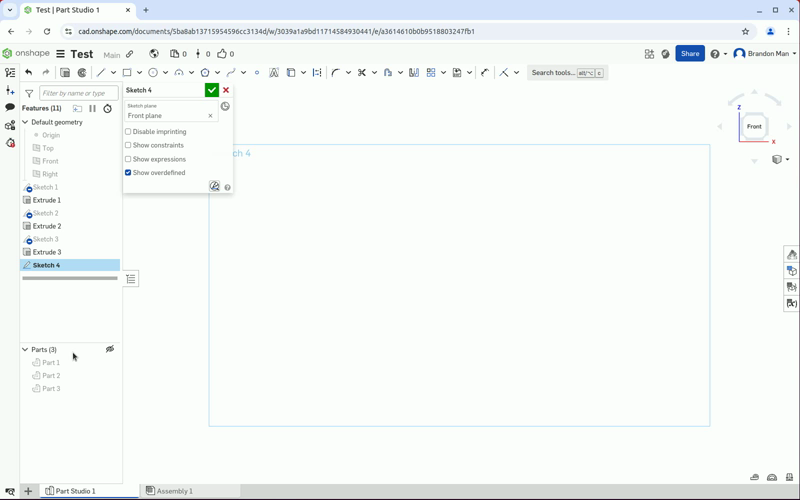
key(l)
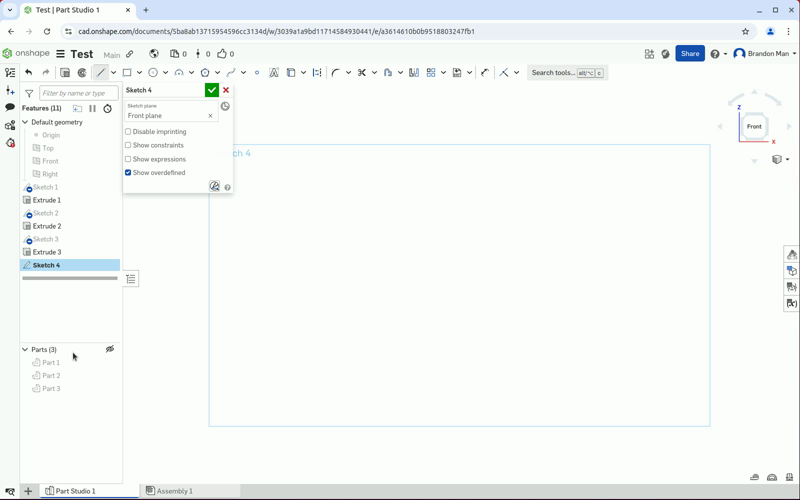
key_down(shift)
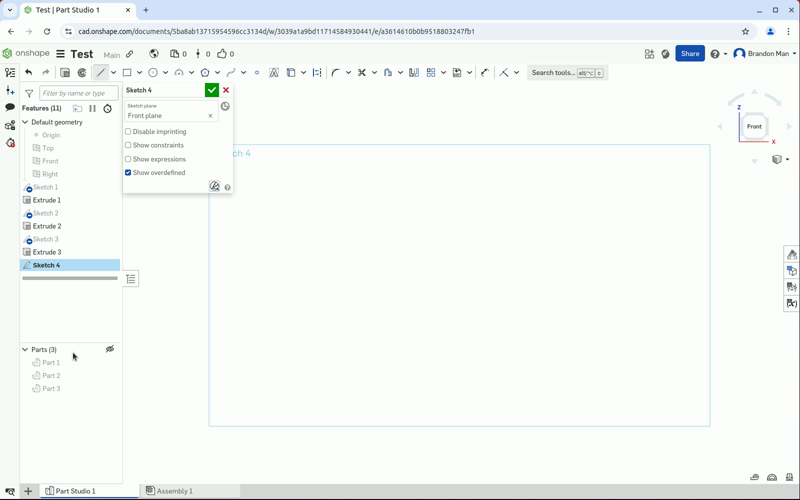
mouse_move(491, 236)
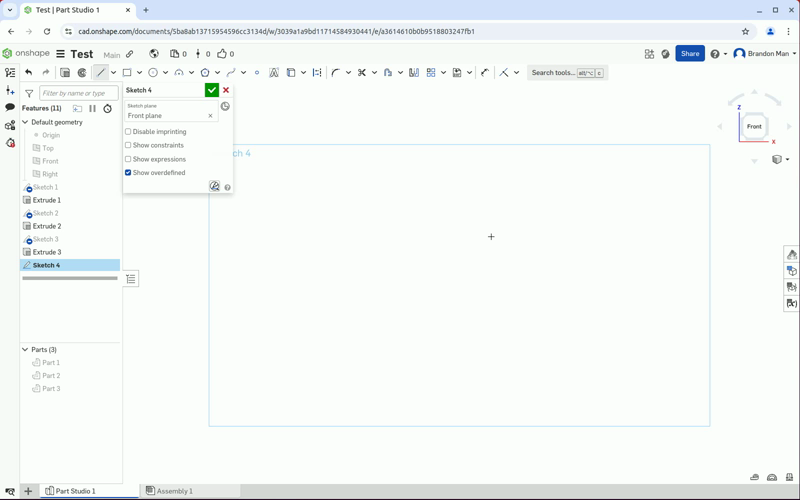
click(491, 236)
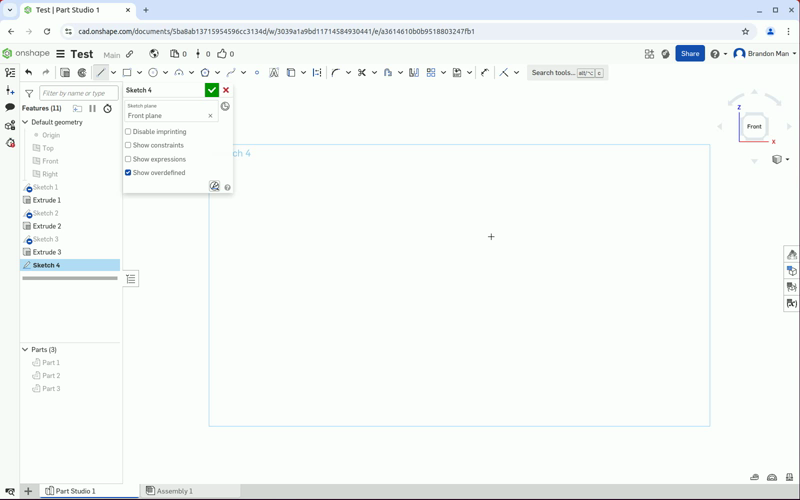
key_up(shift)
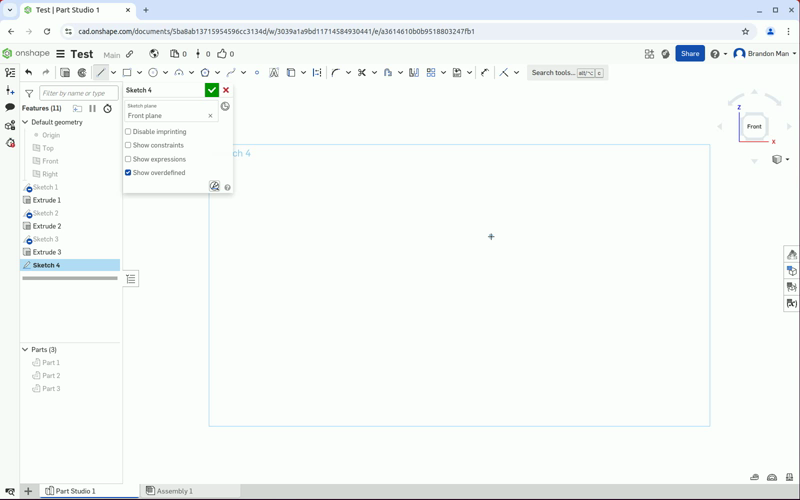
key_down(shift)
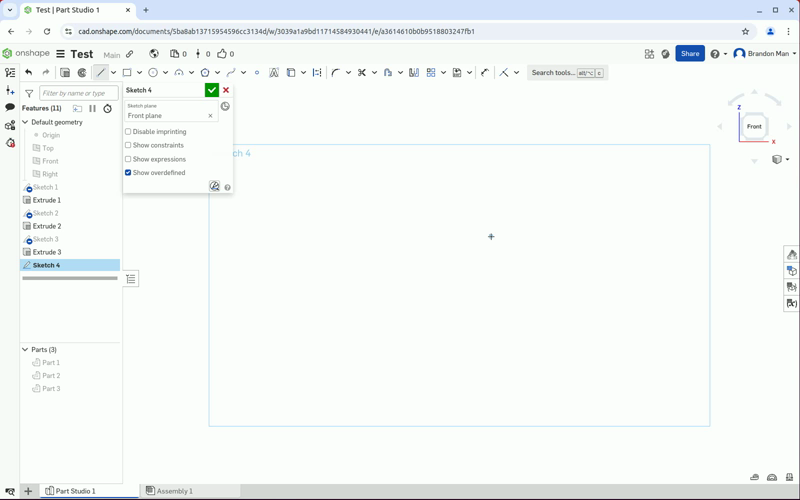
mouse_move(521, 236)
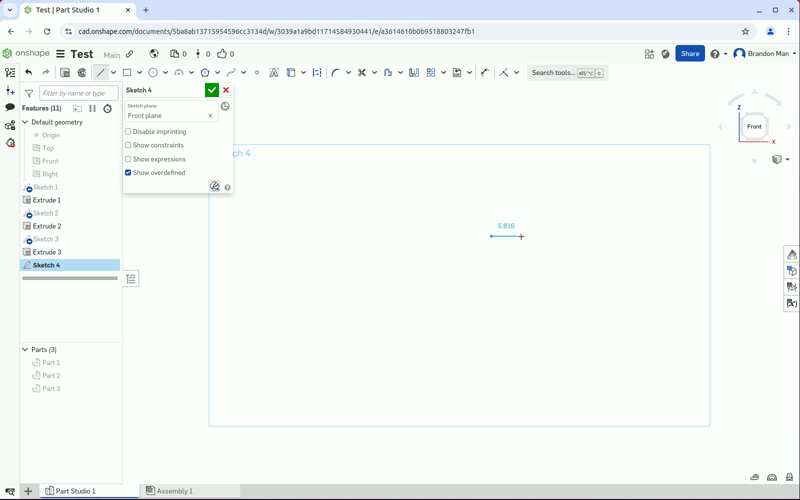
mouse_move(494, 237)
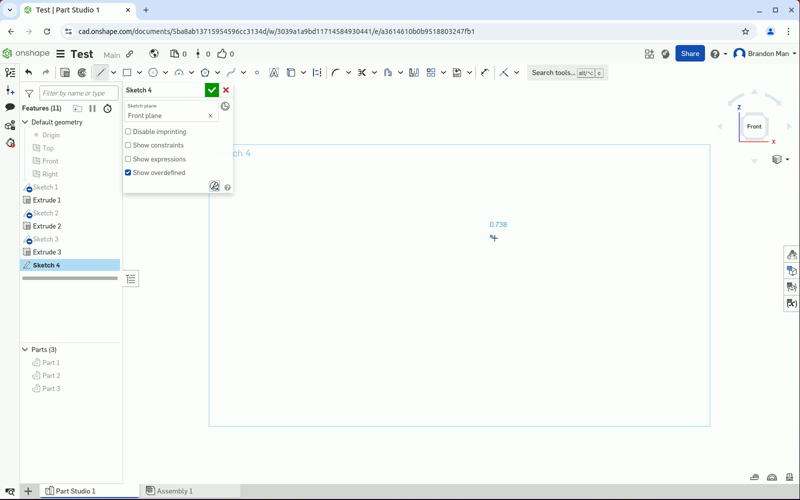
scroll(6)
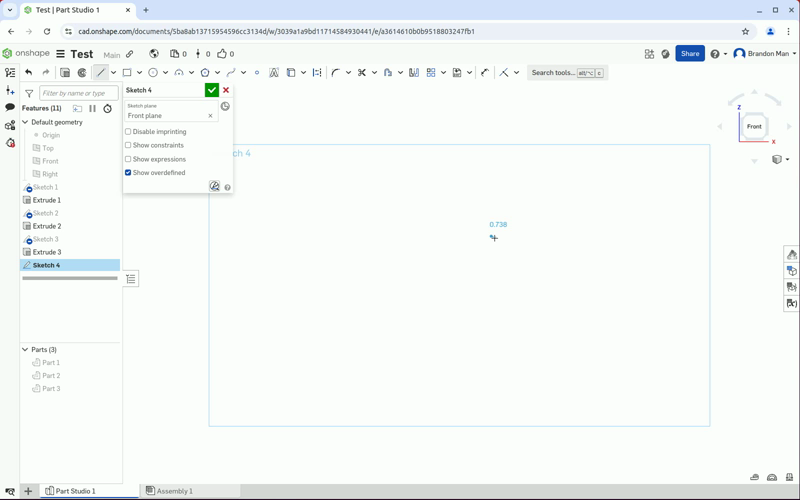
scroll(6)
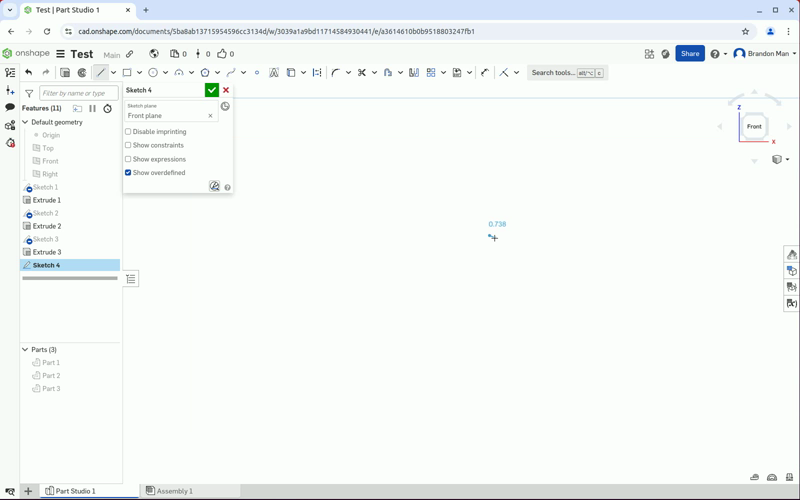
scroll(6)
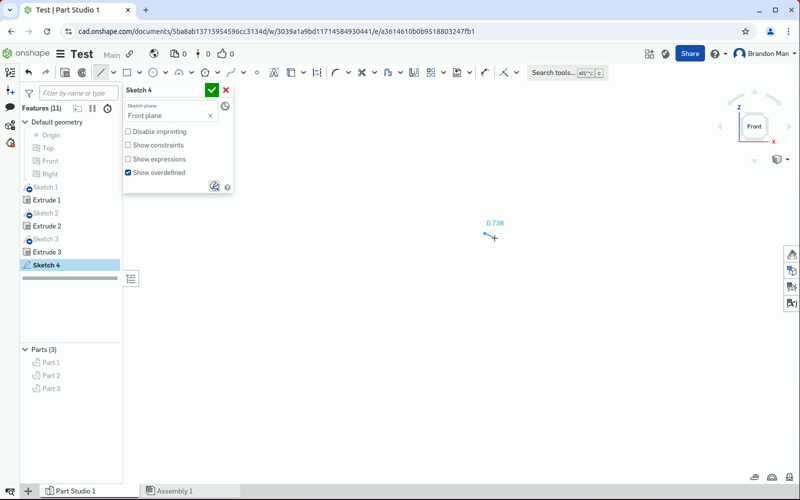
scroll(6)
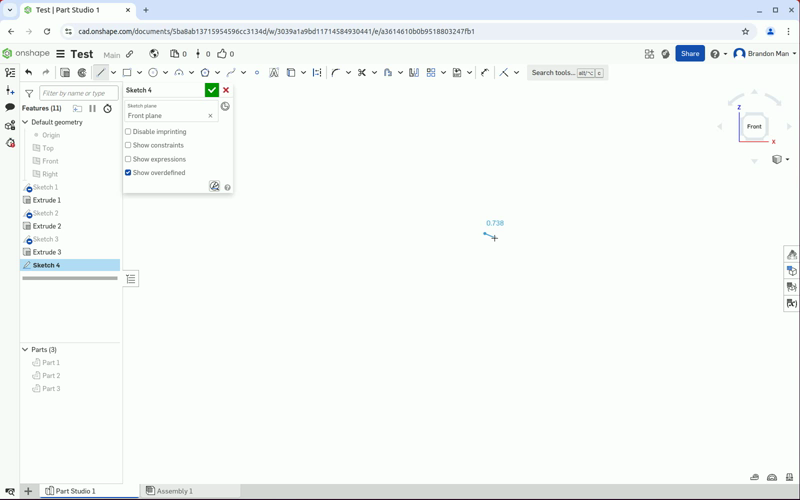
scroll(6)
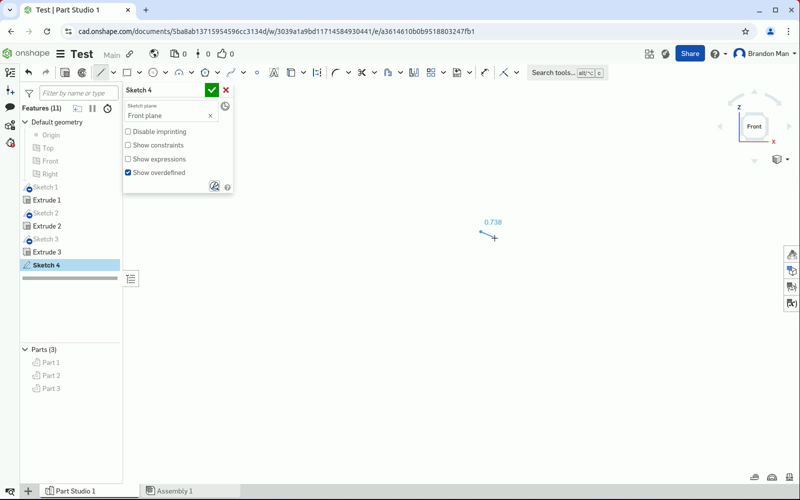
scroll(6)
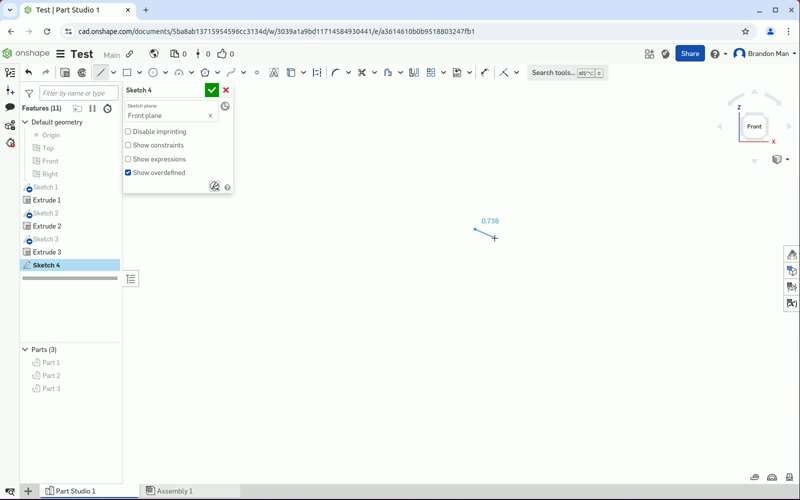
scroll(6)
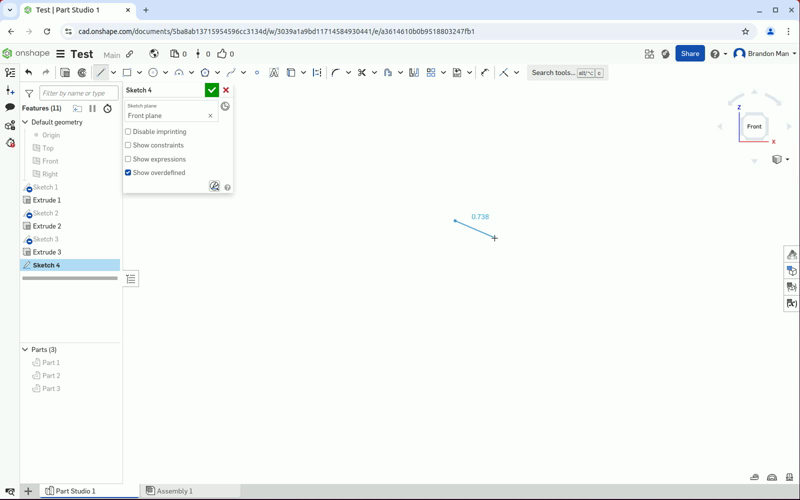
click(494, 237)
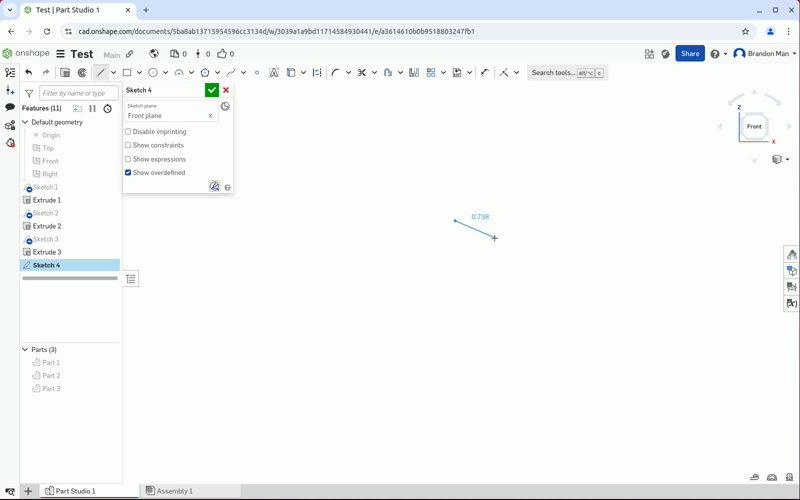
scroll(-6)
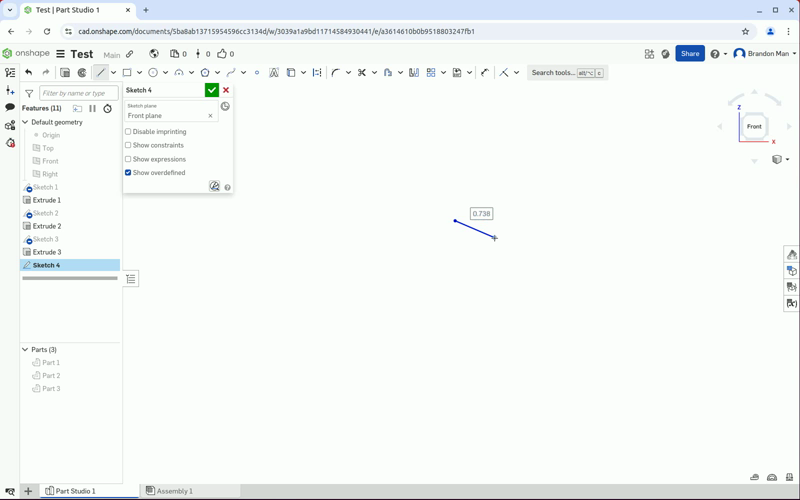
scroll(-6)
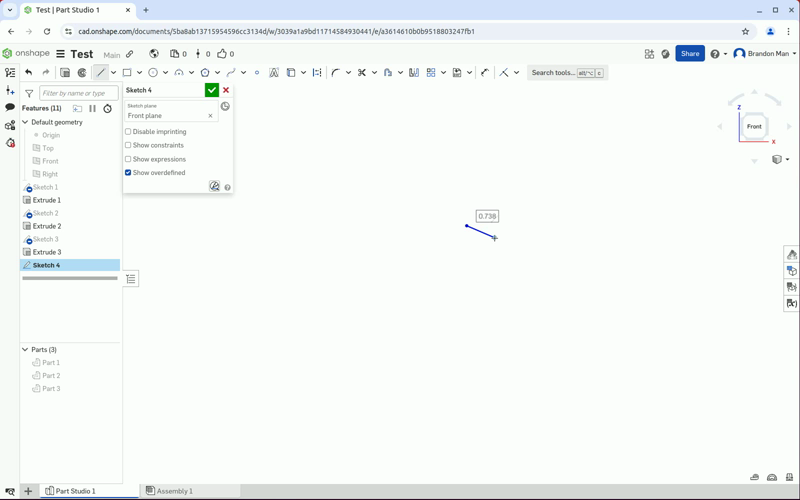
scroll(-6)
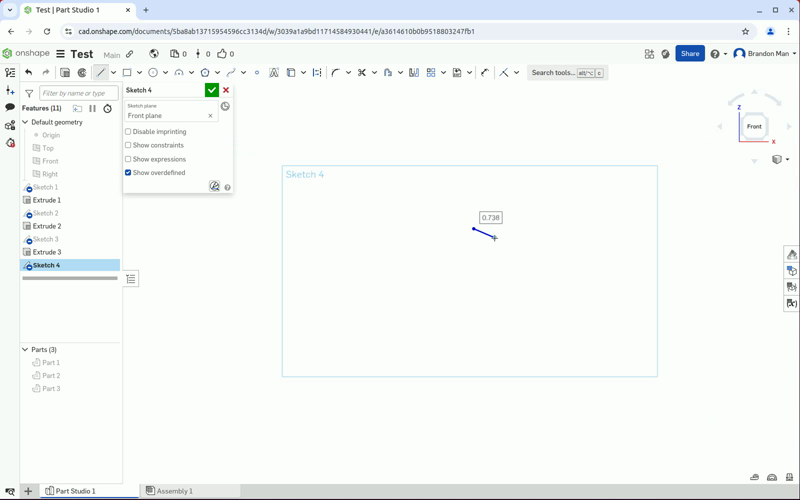
scroll(-6)
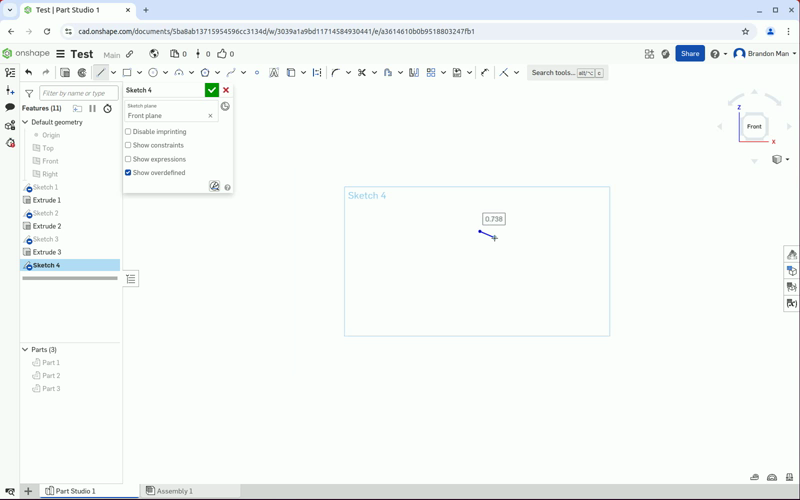
scroll(-6)
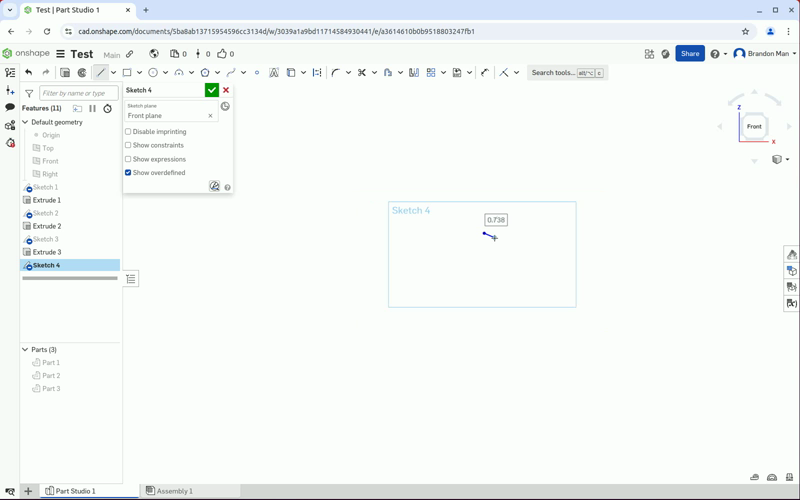
scroll(-6)
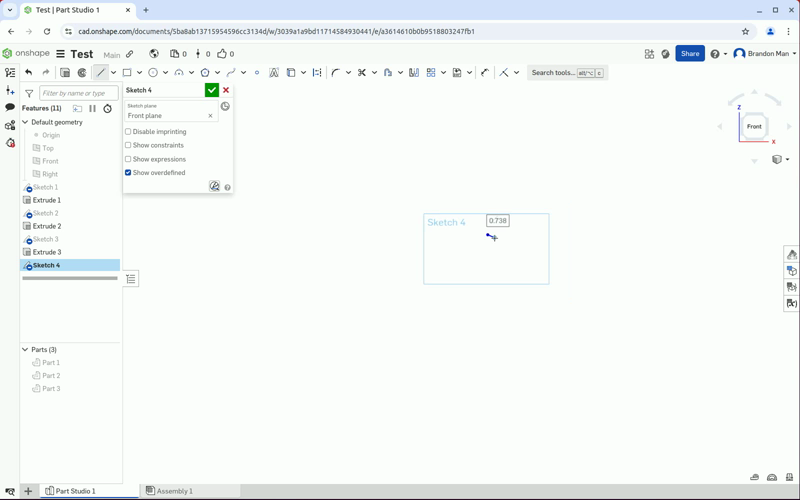
scroll(-6)
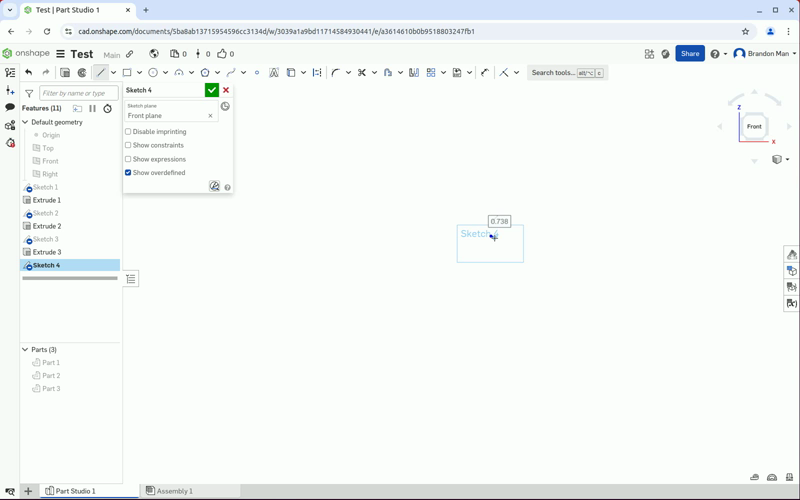
key_up(shift)
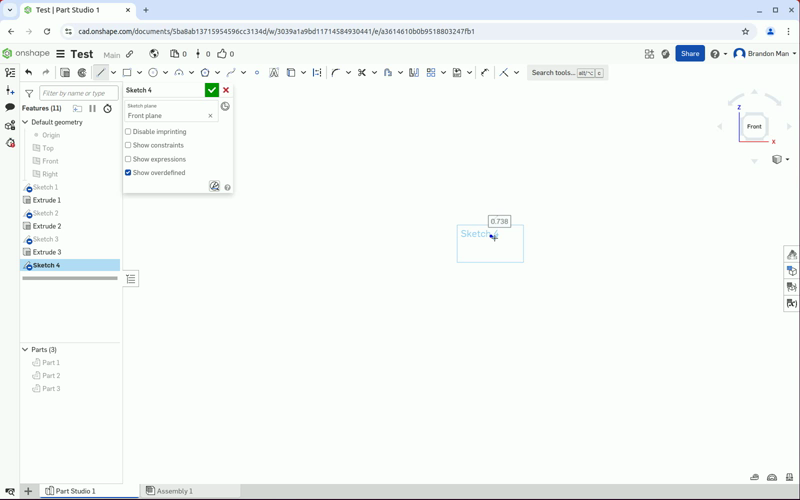
key_down(shift)
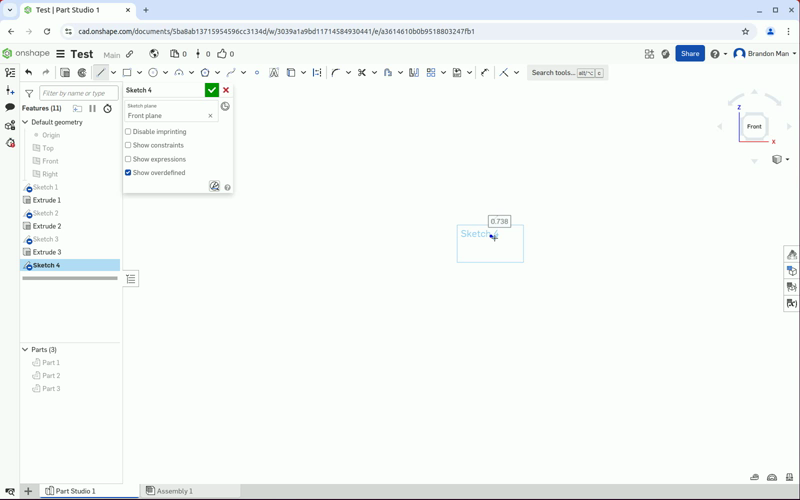
mouse_move(572, 237)
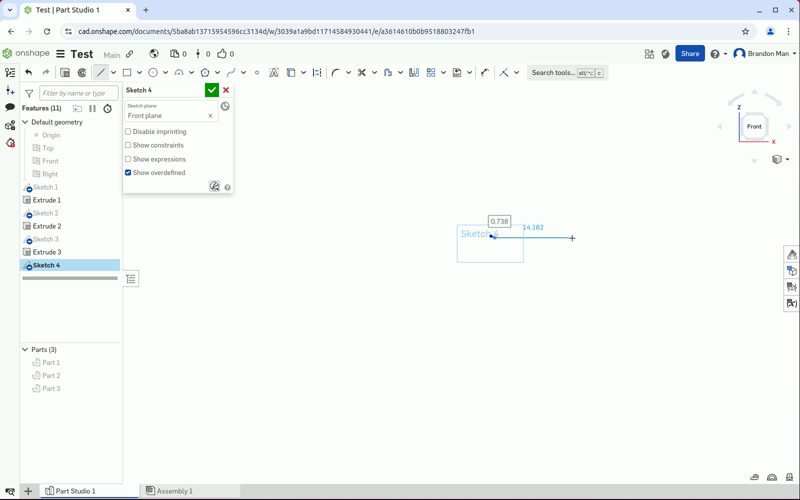
click(572, 237)
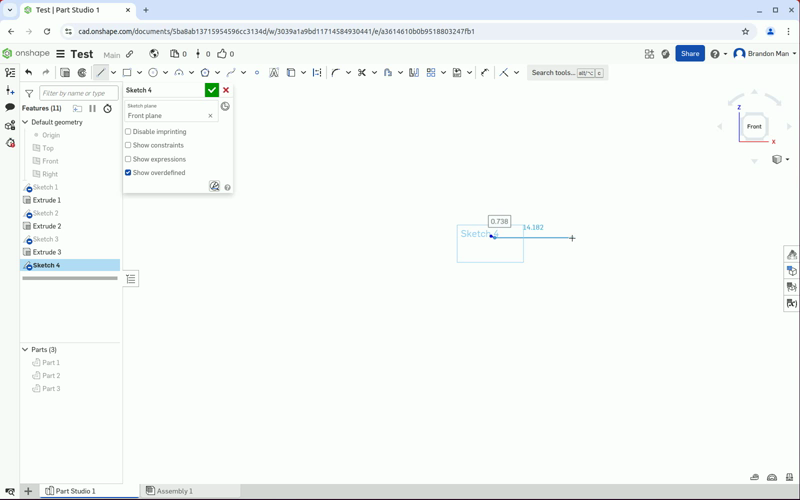
key_up(shift)
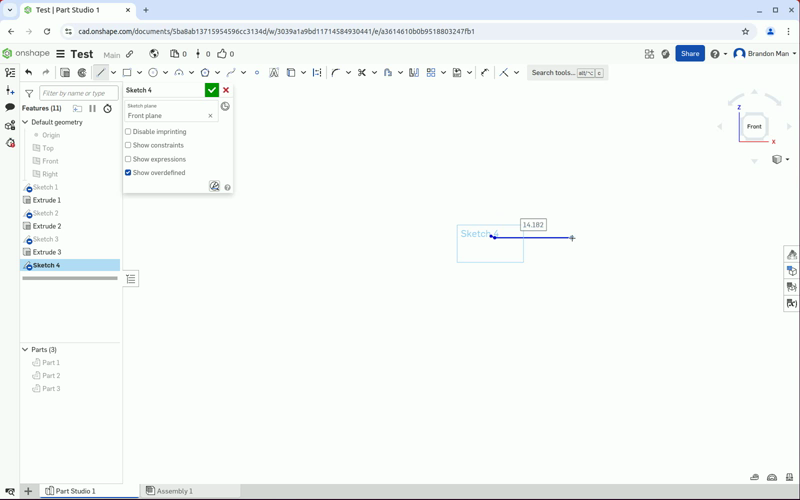
key_down(shift)
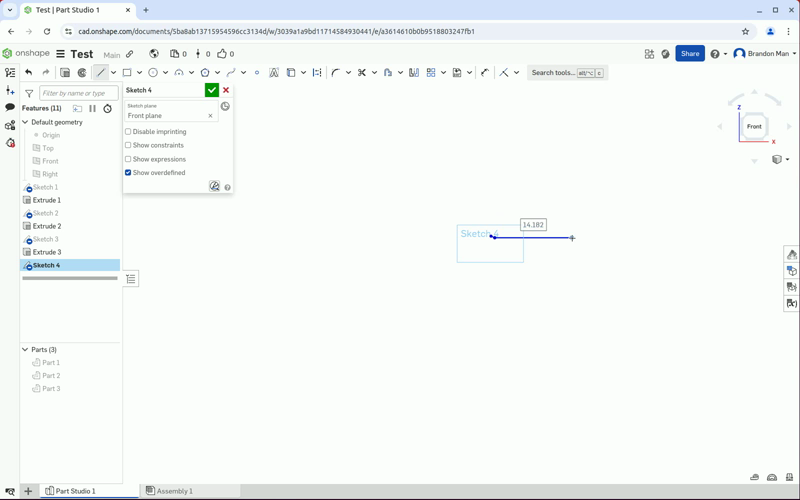
mouse_move(589, 237)
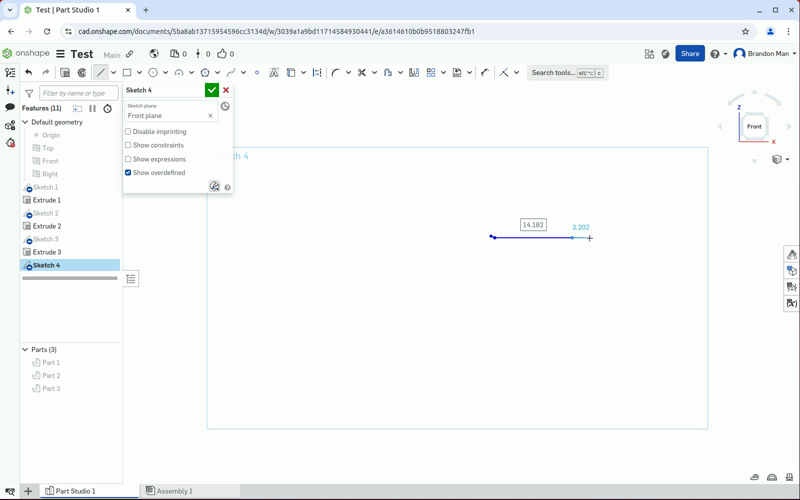
mouse_move(572, 236)
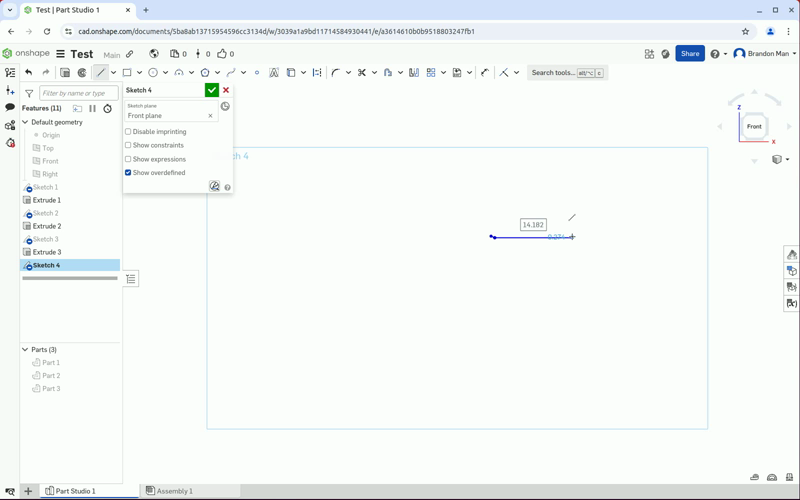
scroll(6)
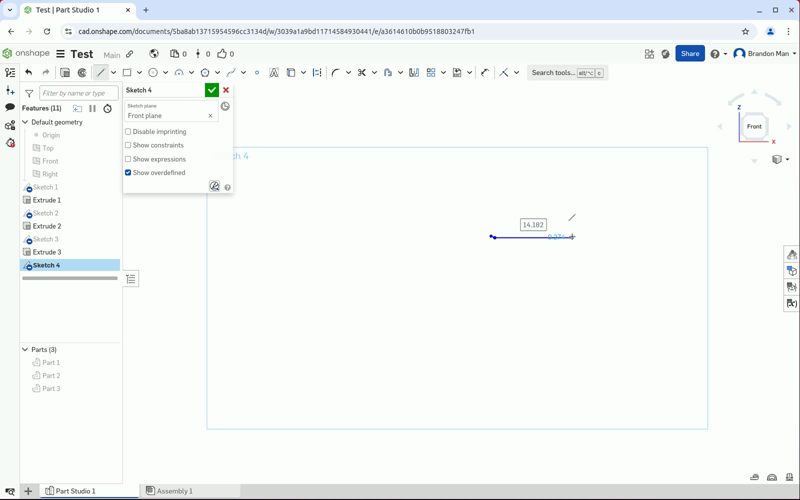
scroll(6)
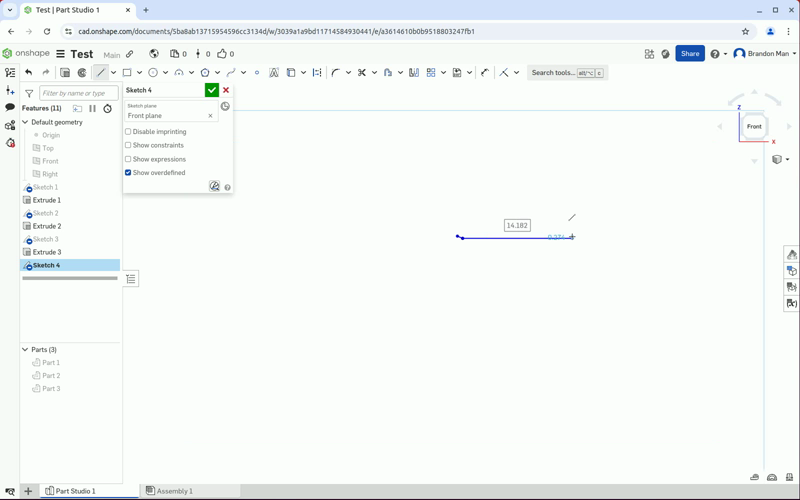
scroll(6)
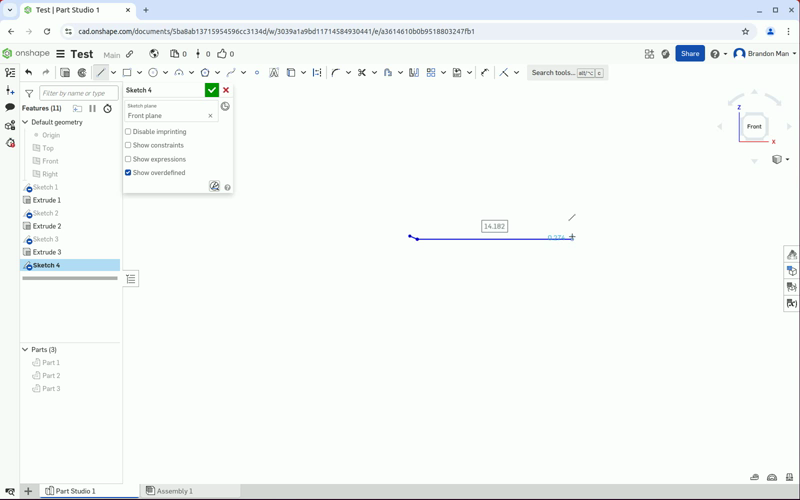
scroll(6)
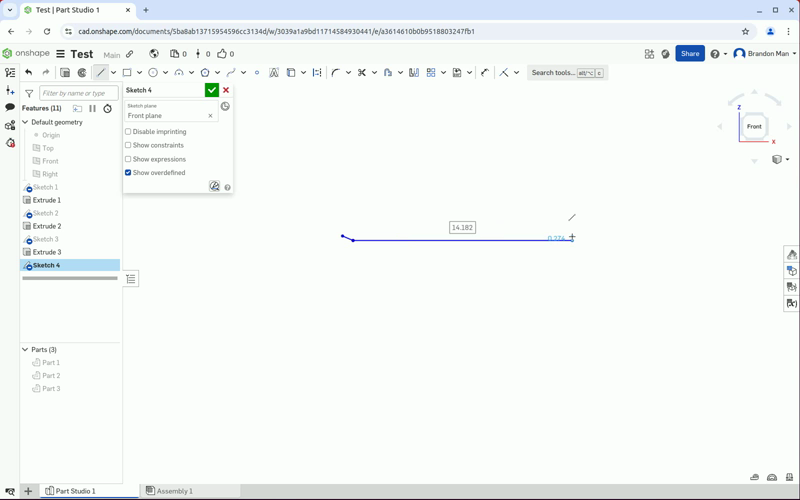
scroll(6)
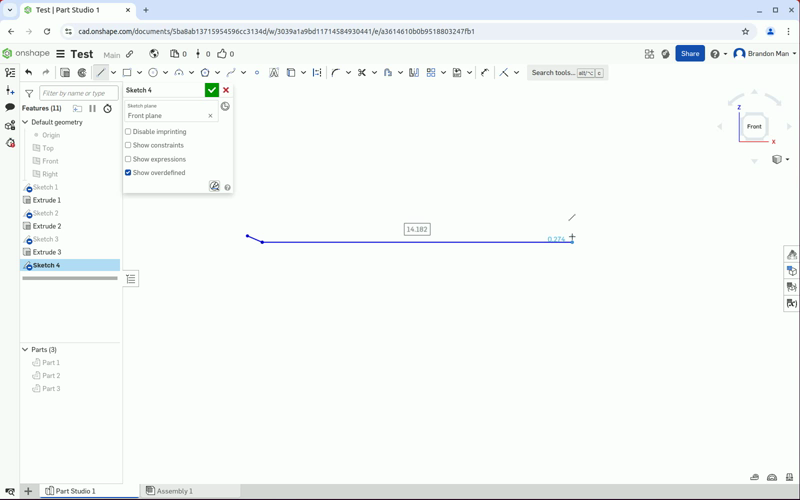
scroll(6)
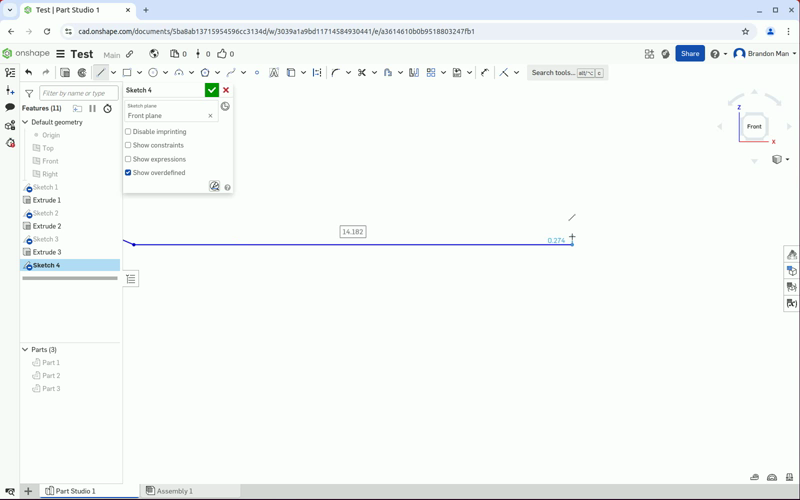
scroll(6)
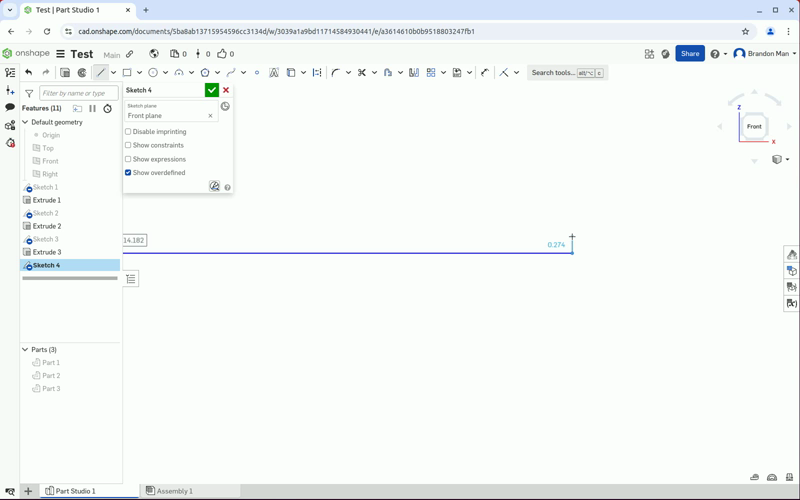
click(572, 236)
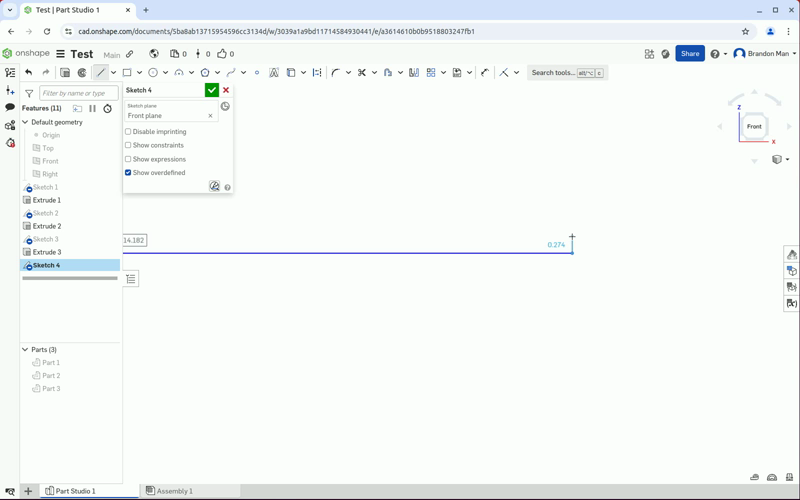
scroll(-6)
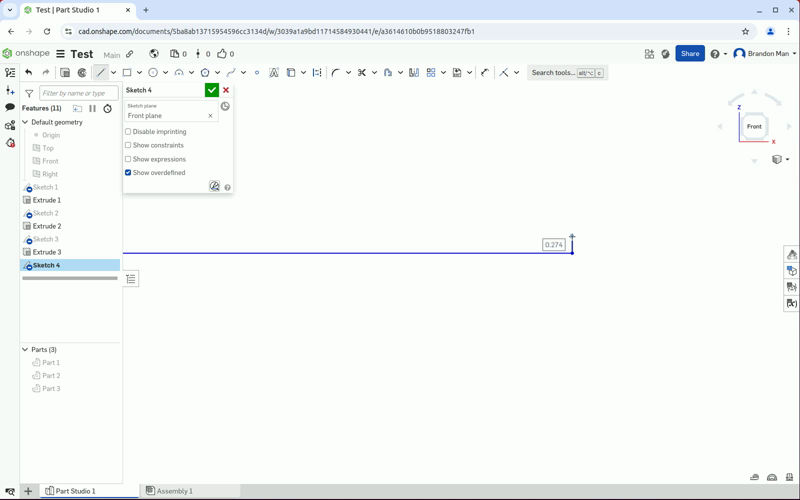
scroll(-6)
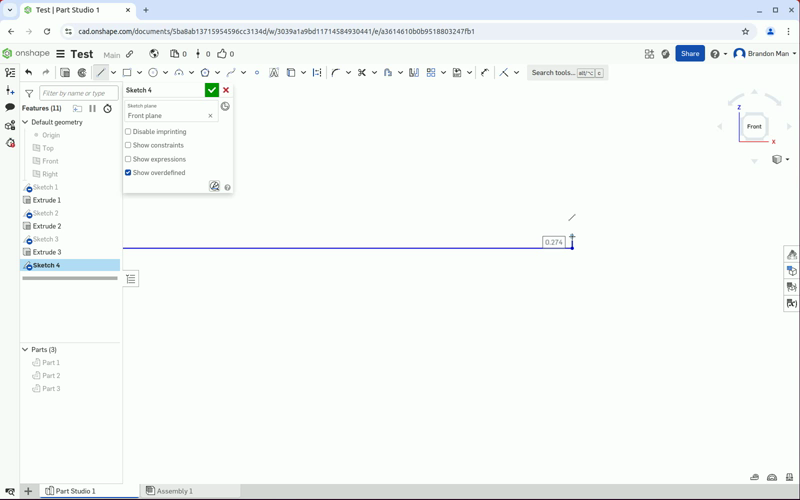
scroll(-6)
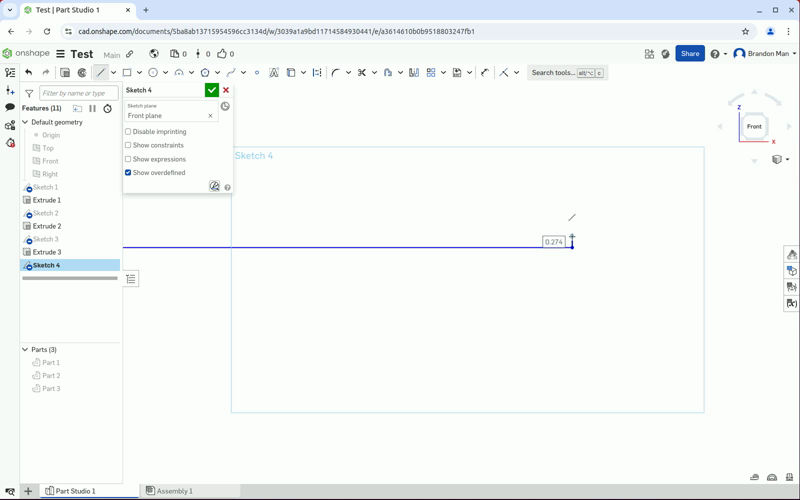
scroll(-6)
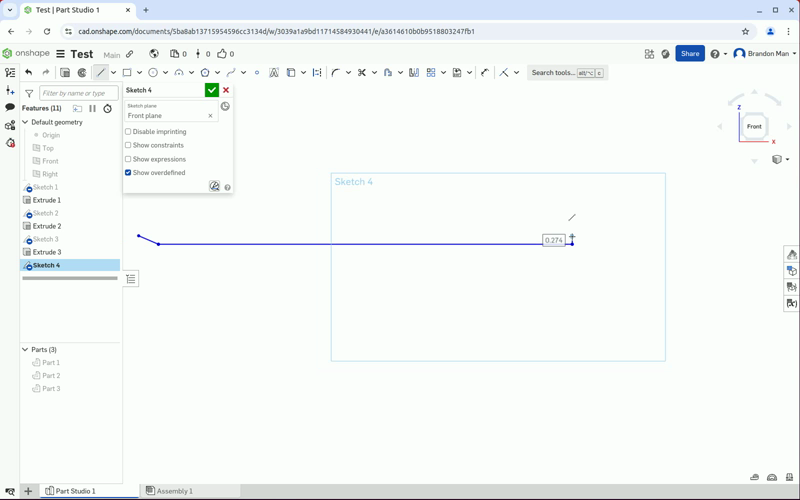
scroll(-6)
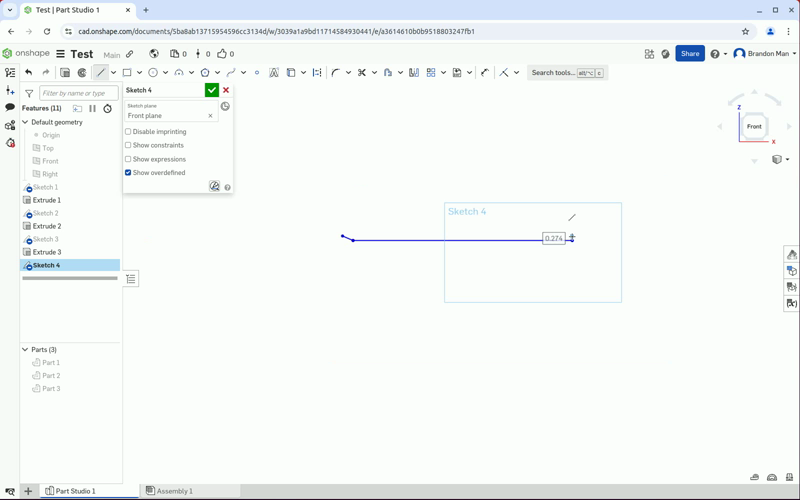
scroll(-6)
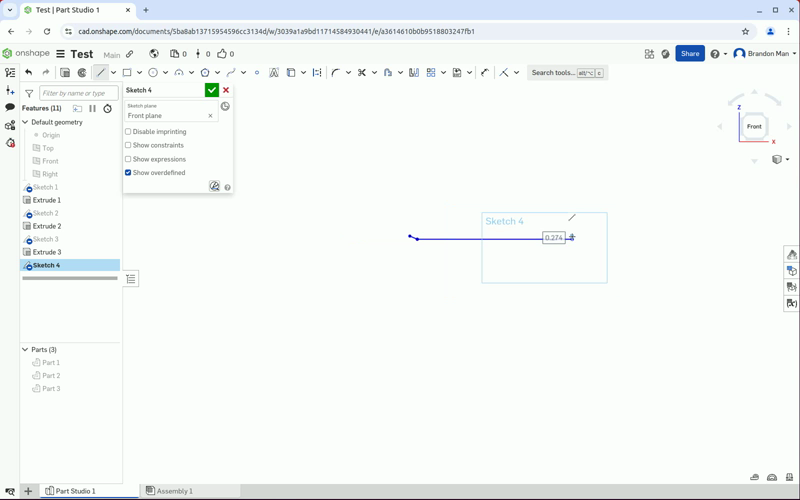
scroll(-6)
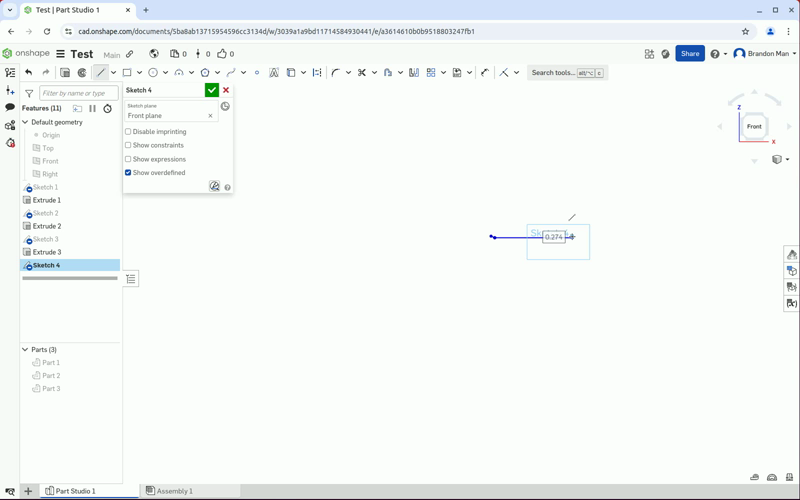
key_up(shift)
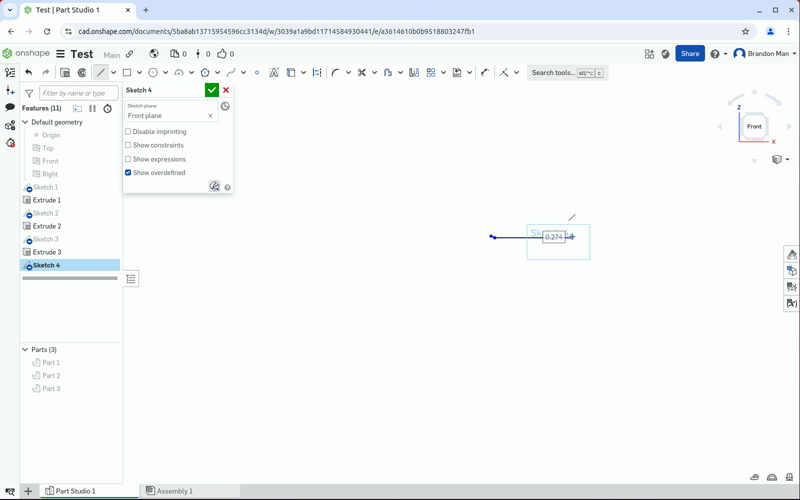
key_down(shift)
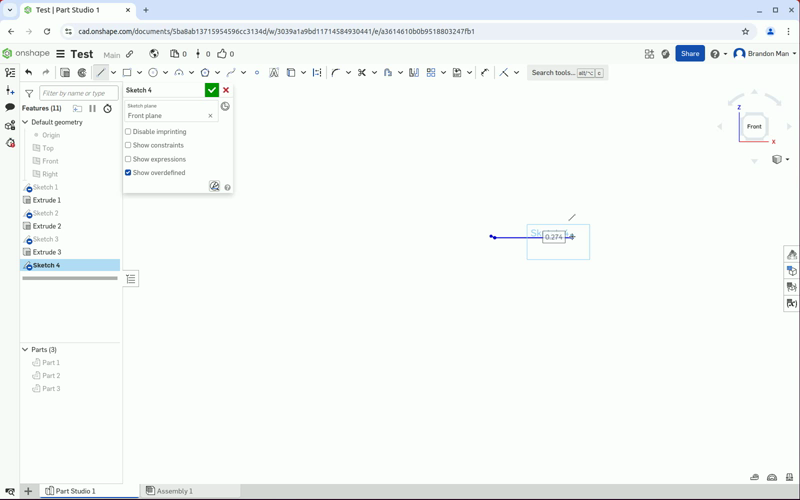
mouse_move(491, 236)
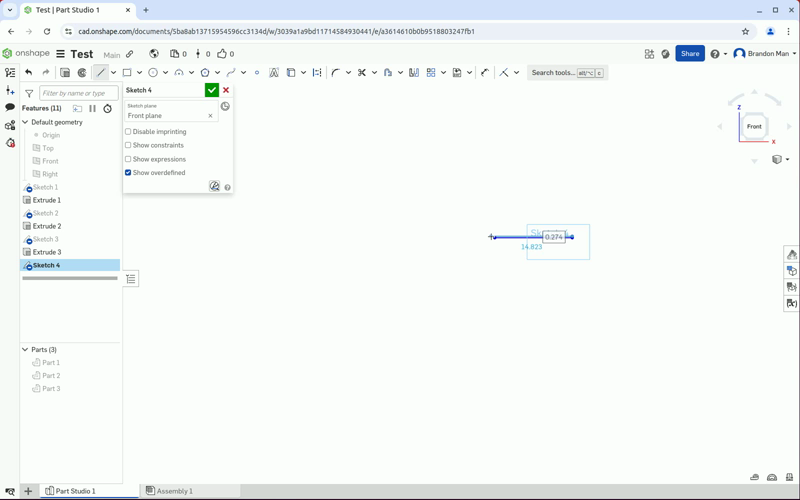
scroll(6)
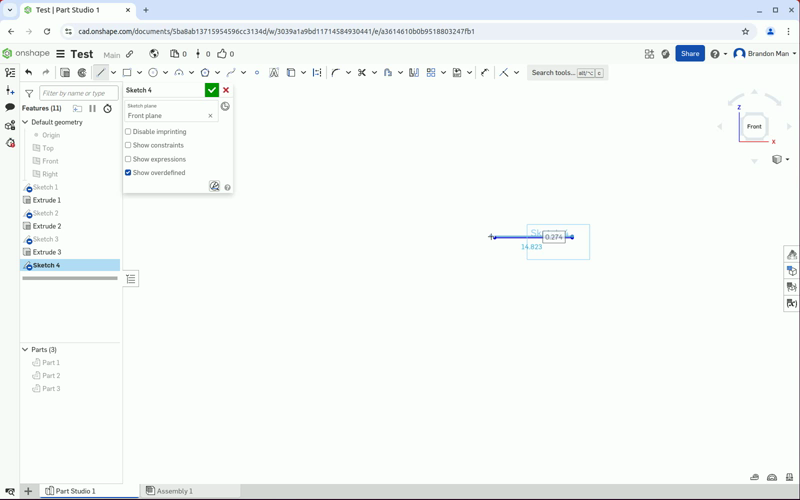
scroll(6)
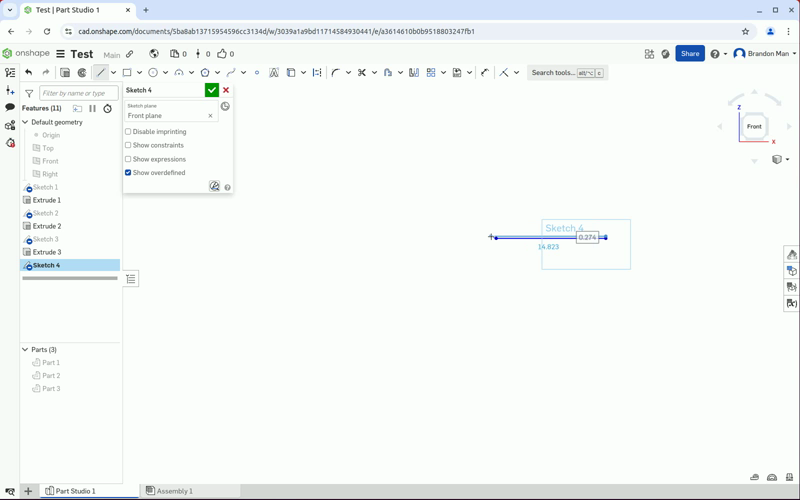
scroll(6)
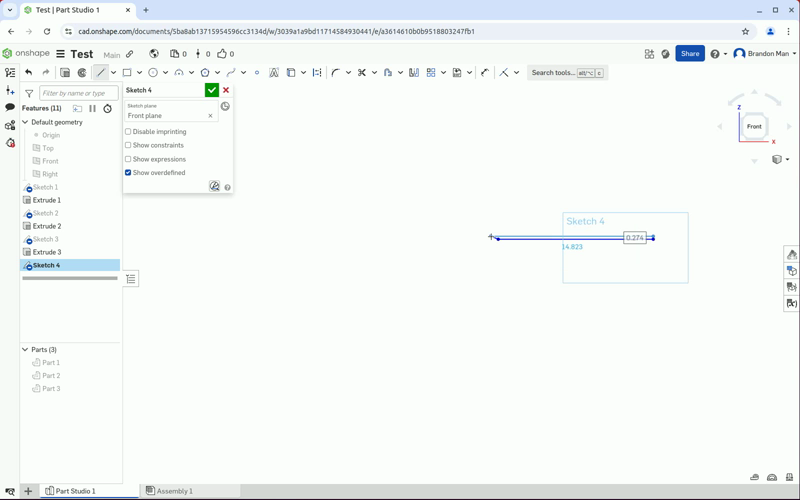
scroll(6)
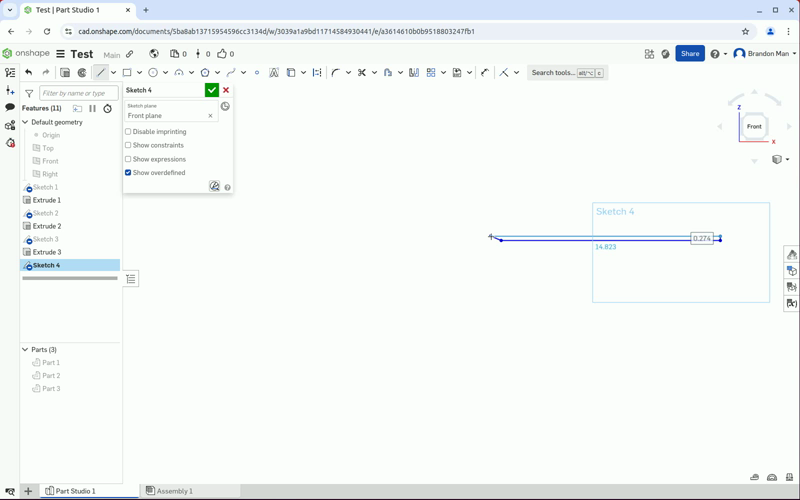
scroll(6)
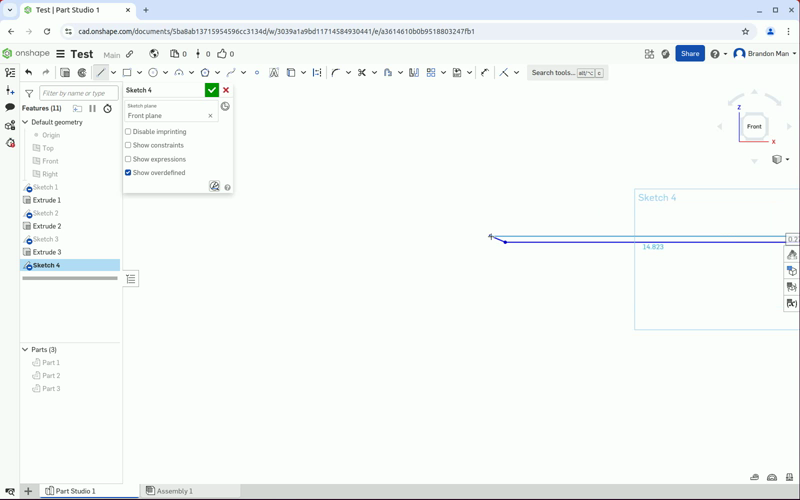
scroll(6)
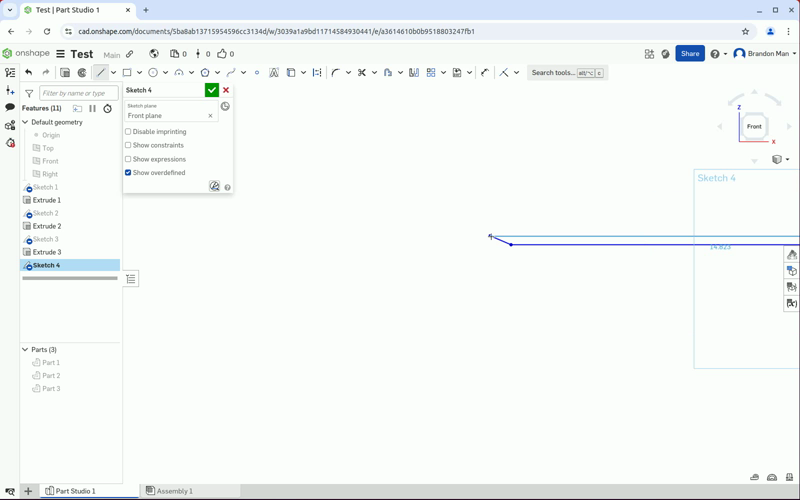
scroll(6)
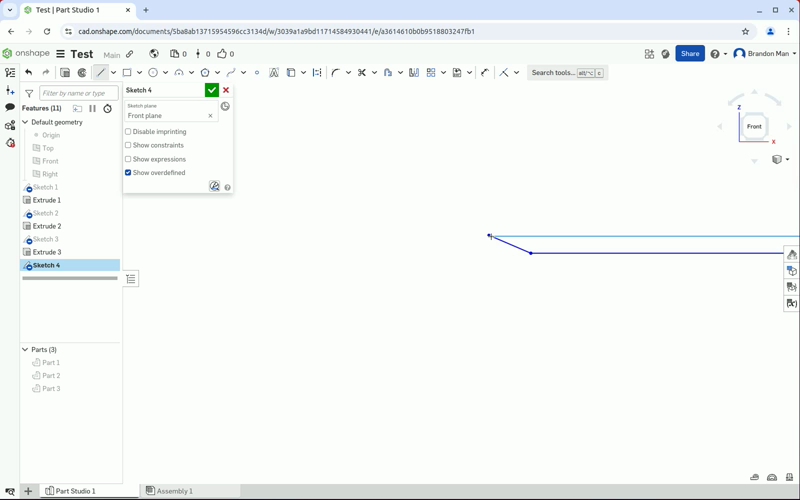
key_up(shift)
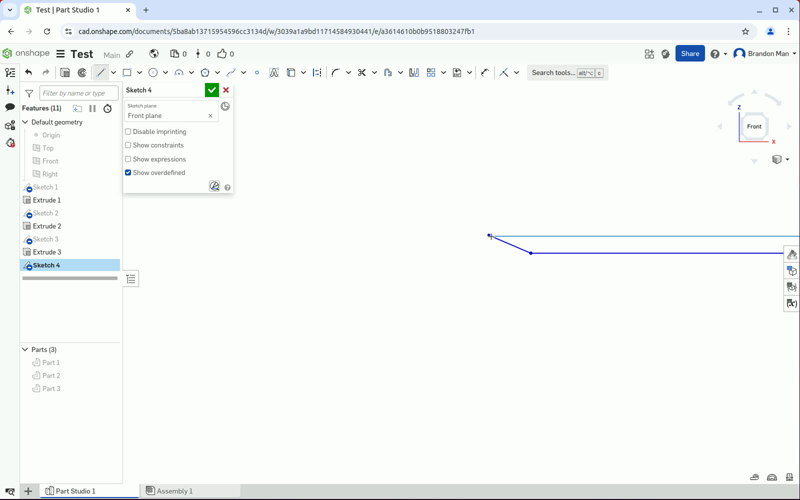
click(491, 236)
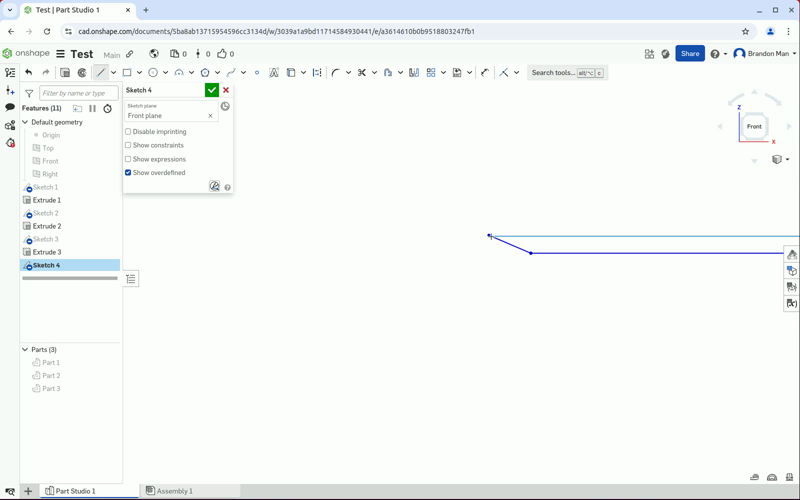
scroll(-6)
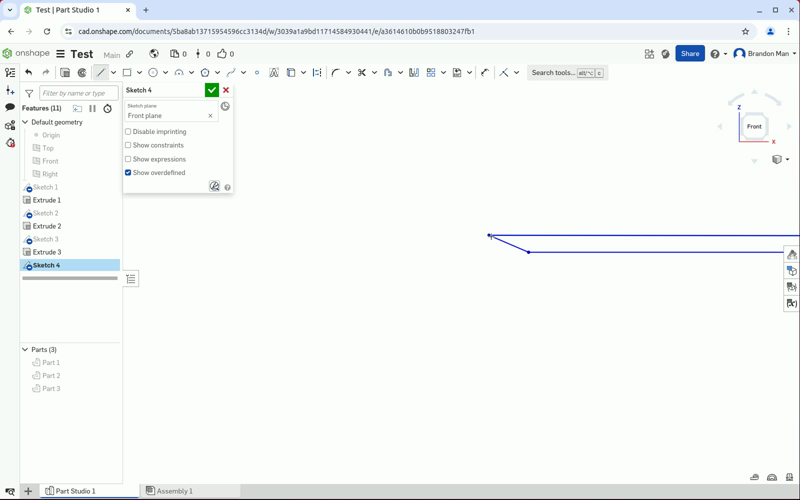
scroll(-6)
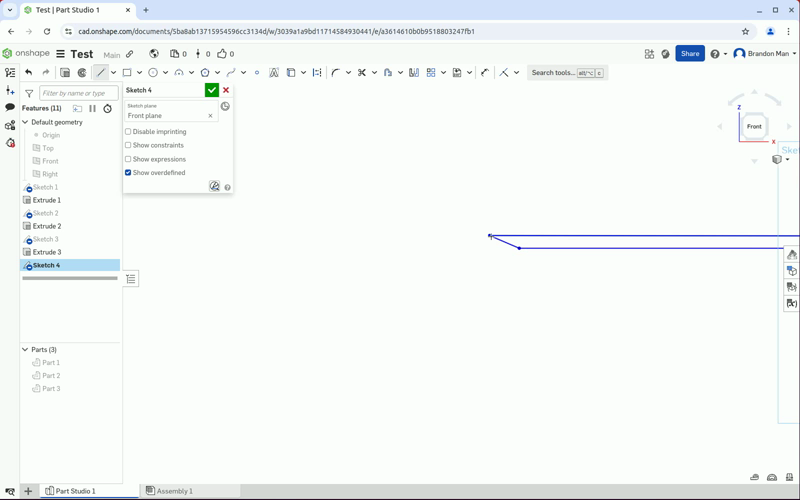
scroll(-6)
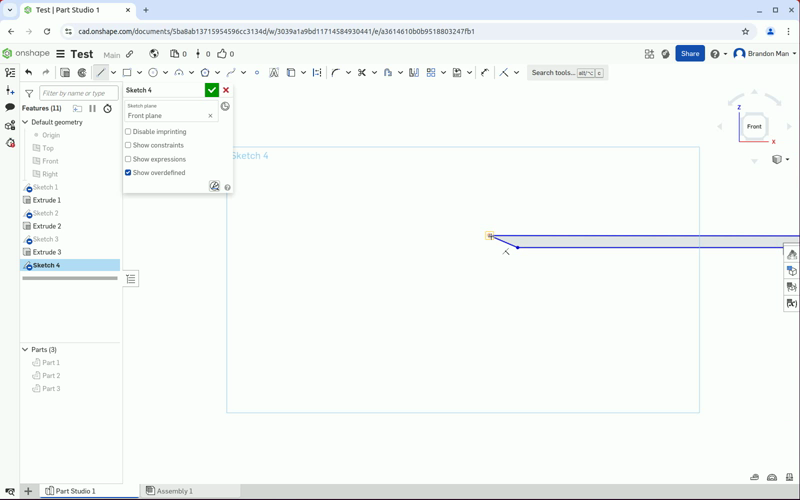
scroll(-6)
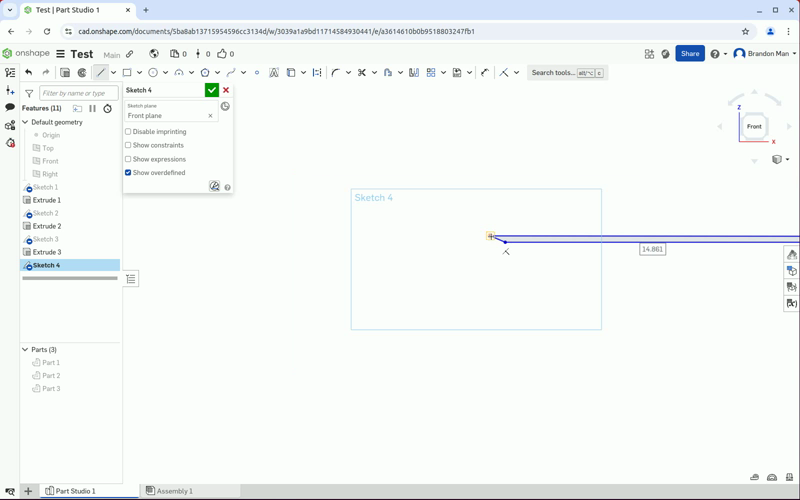
scroll(-6)
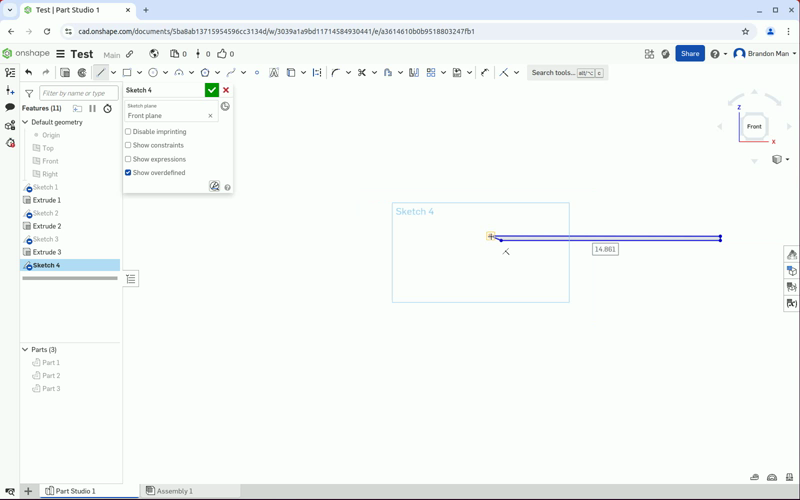
scroll(-6)
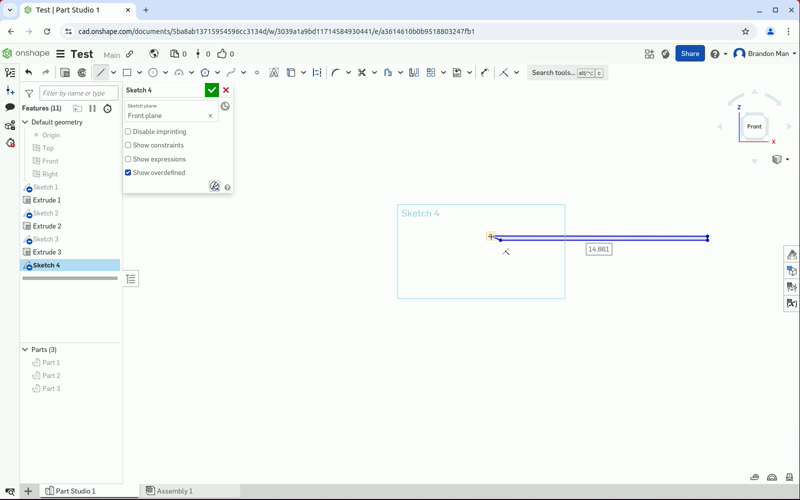
scroll(-6)
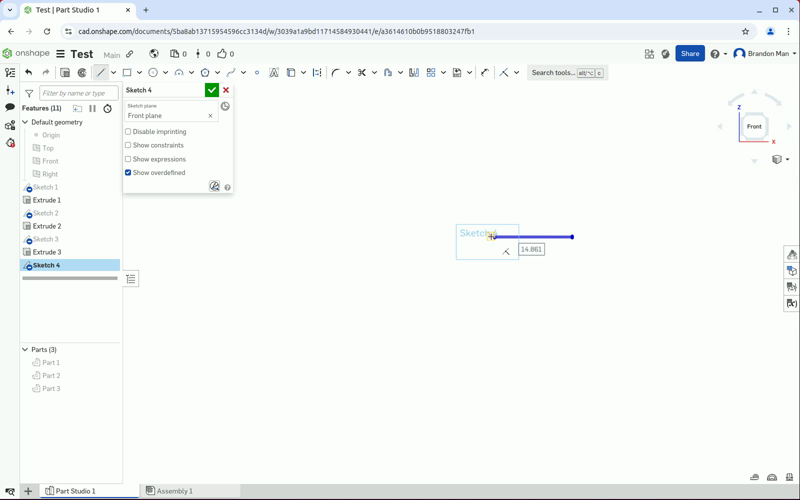
key(esc)
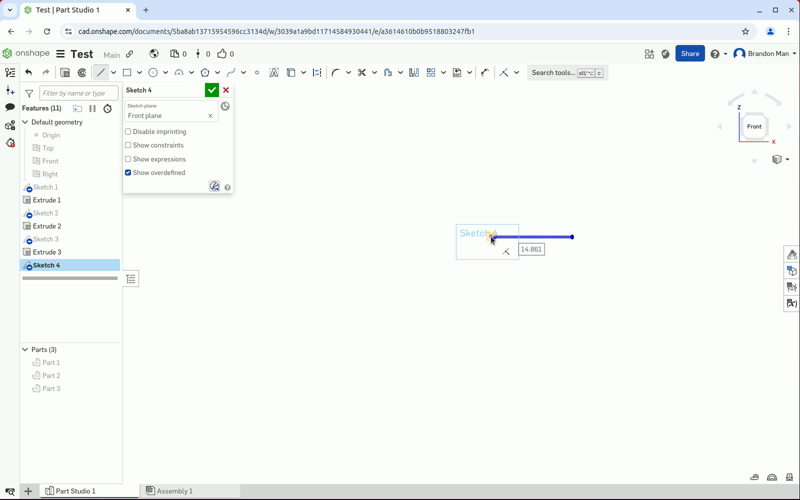
mouse_move(504, 237)
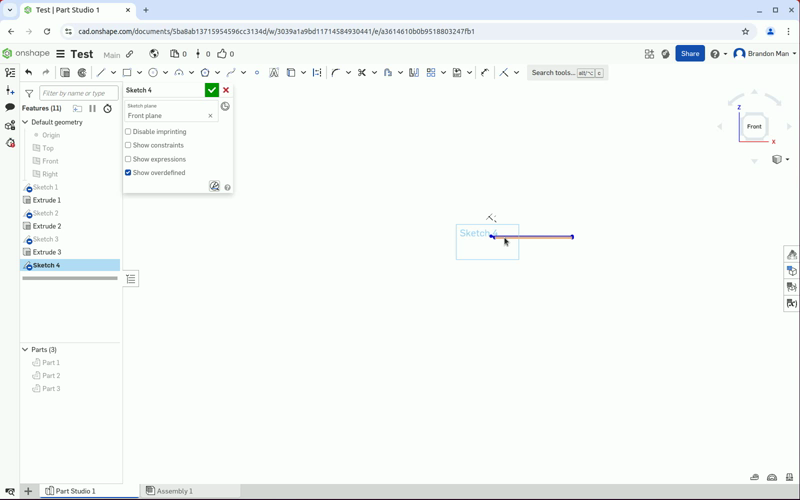
scroll(6)
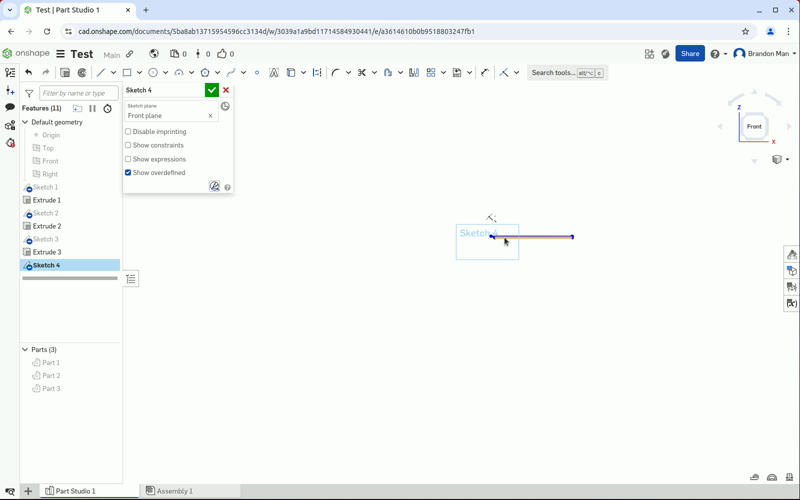
scroll(6)
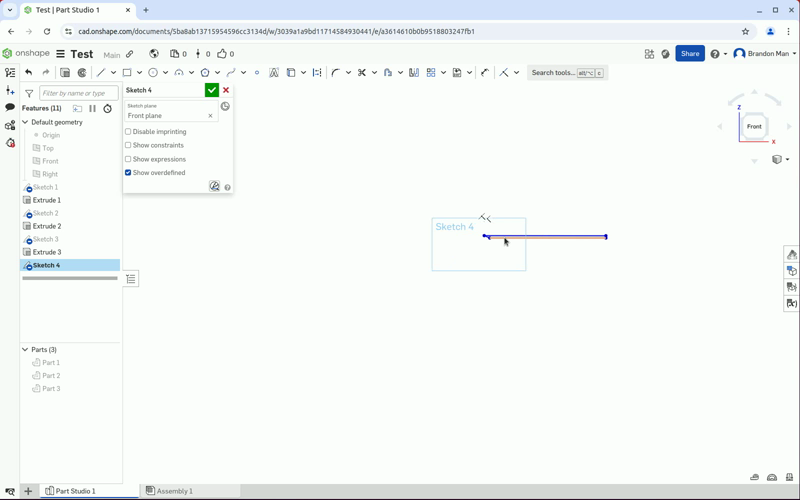
scroll(6)
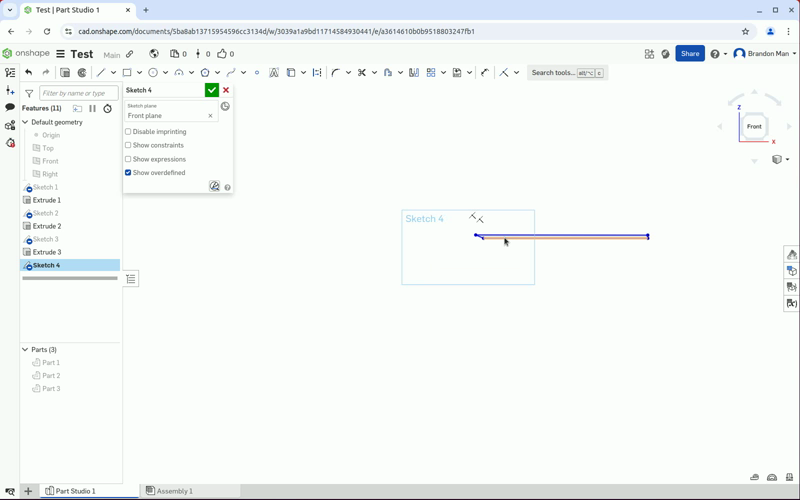
scroll(6)
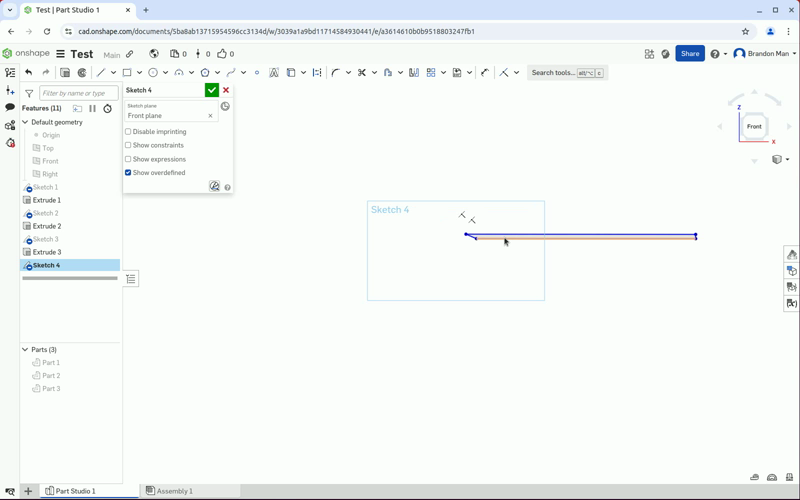
scroll(6)
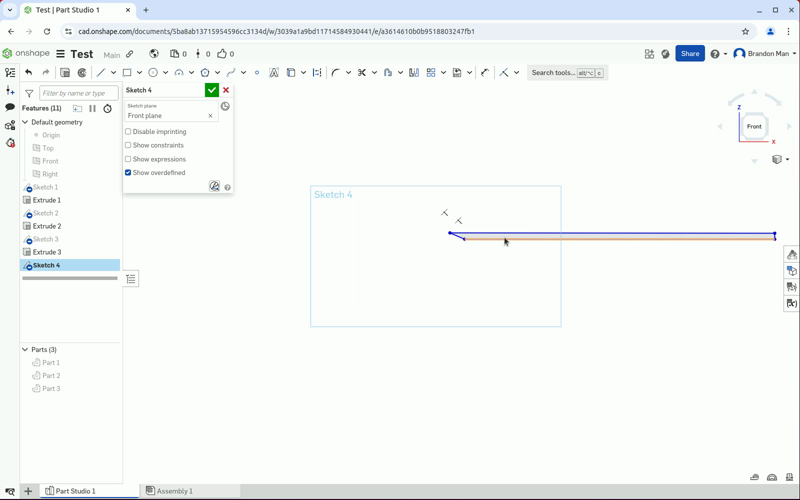
scroll(6)
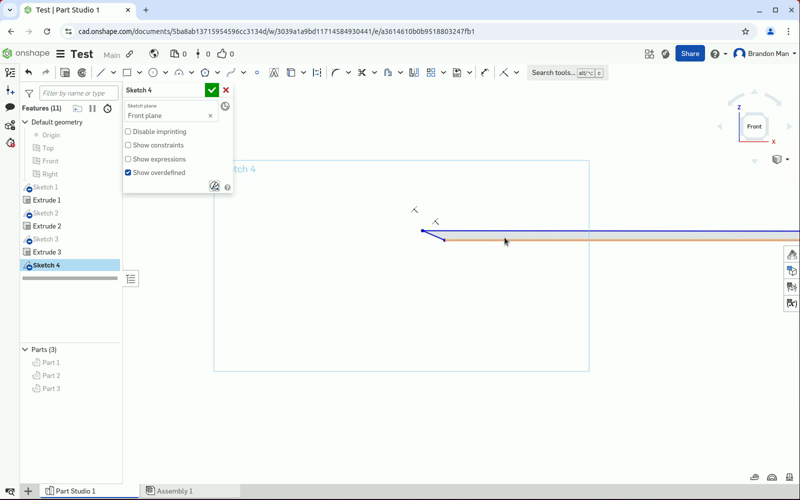
scroll(6)
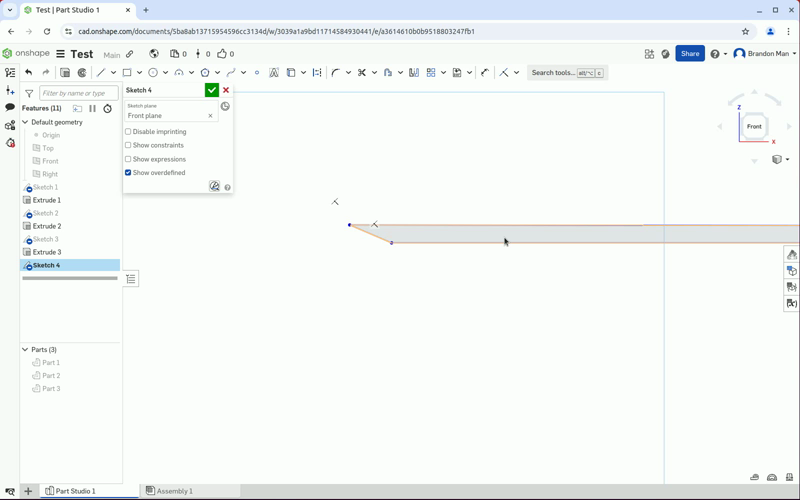
click(504, 237)
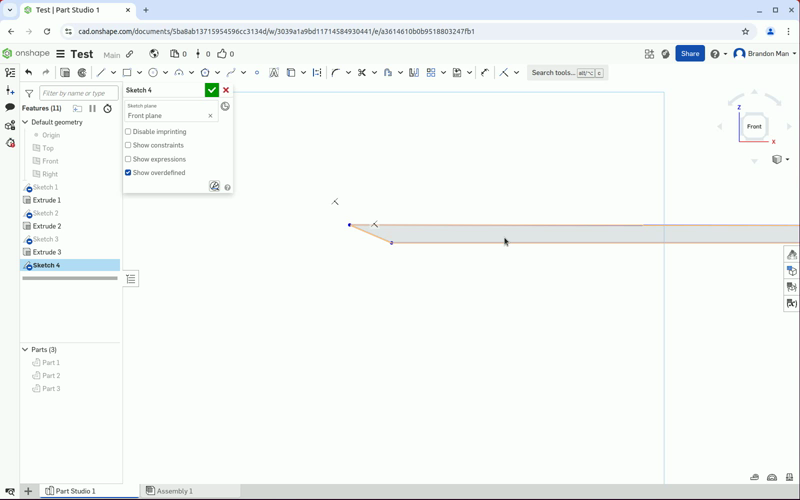
scroll(-6)
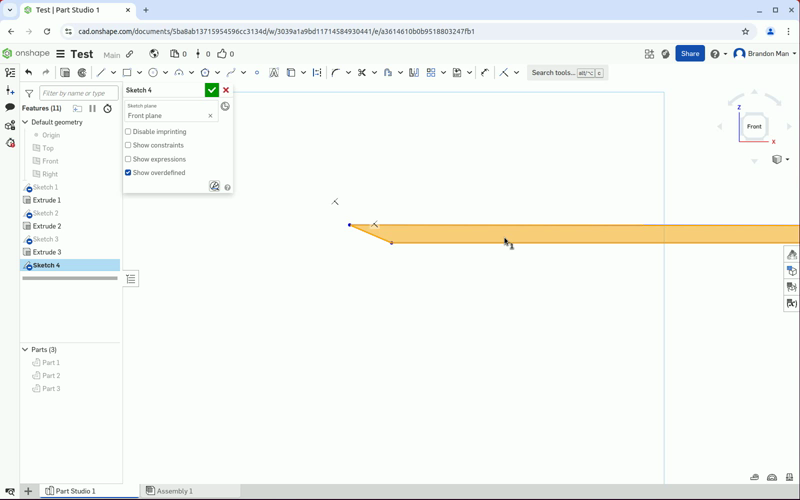
scroll(-6)
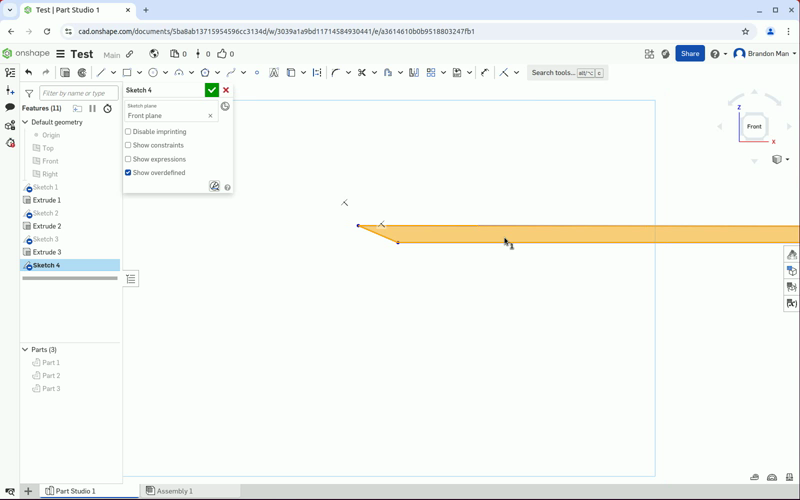
scroll(-6)
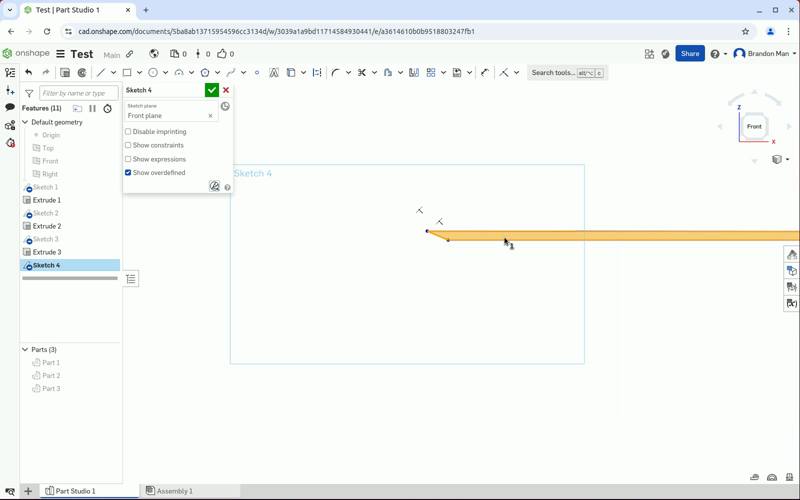
scroll(-6)
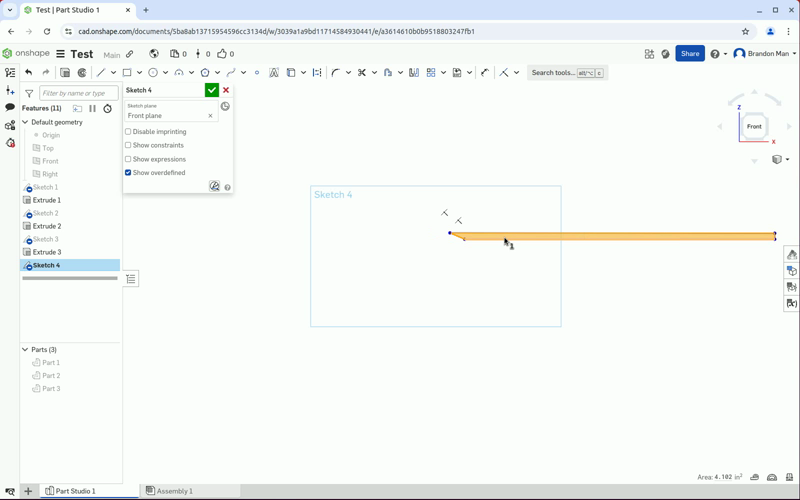
scroll(-6)
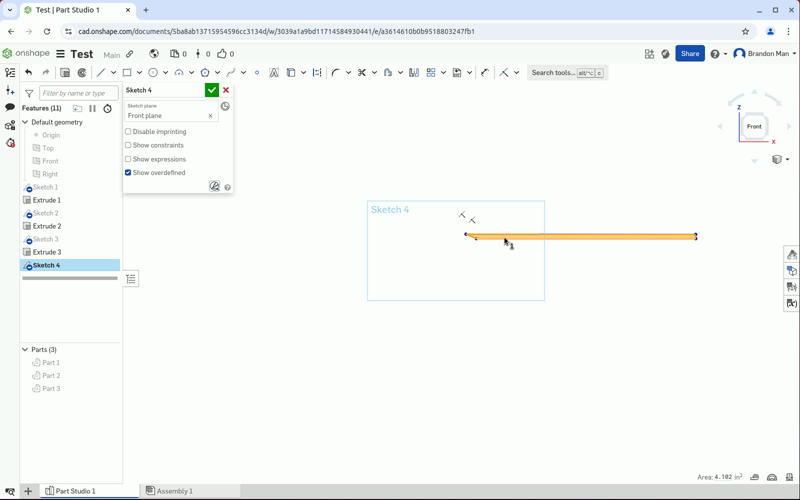
scroll(-6)
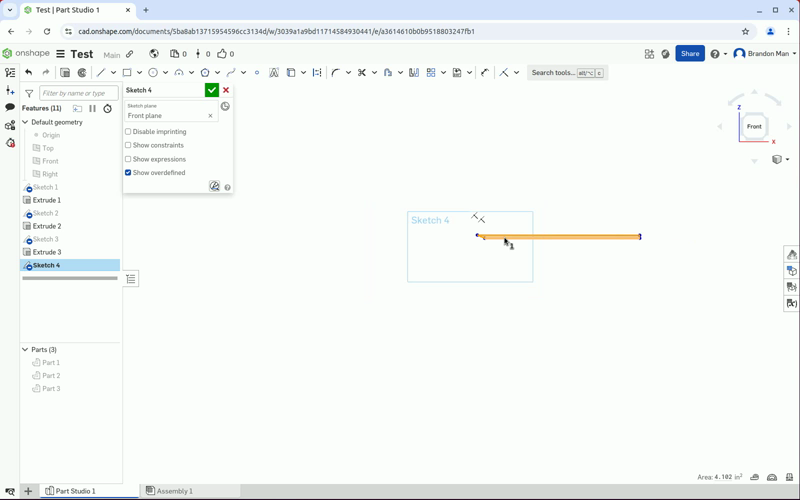
scroll(-6)
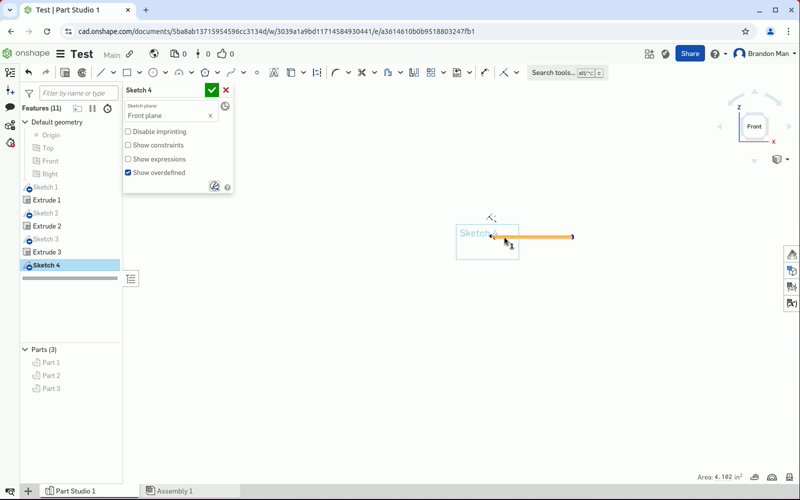
mouse_move(73, 352)
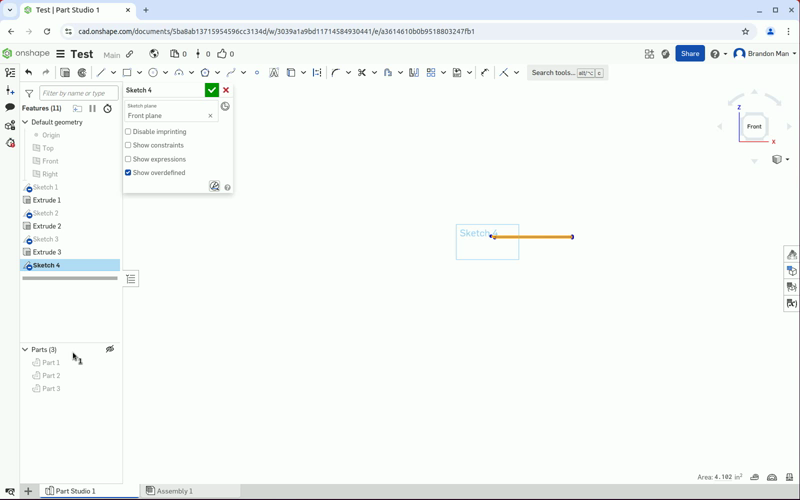
key(shift+y)
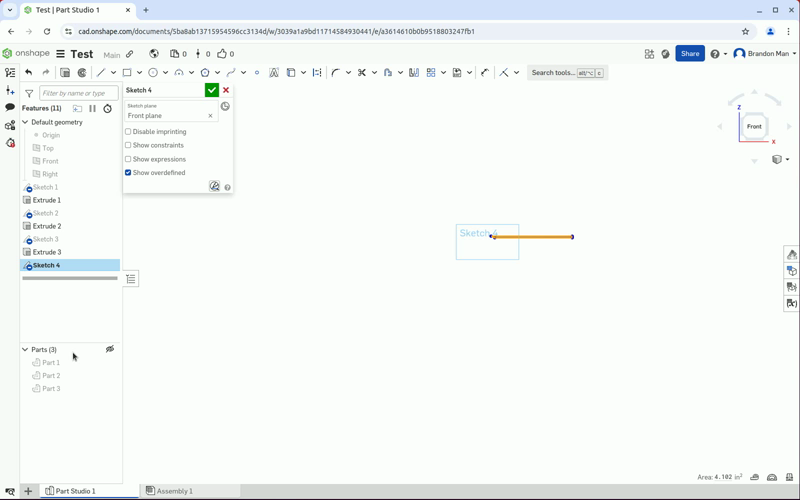
key(shift+e)
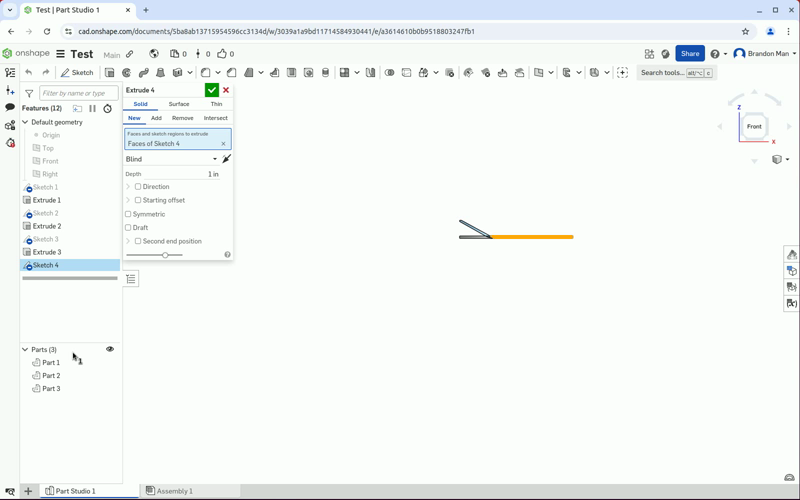
mouse_move(143, 106)
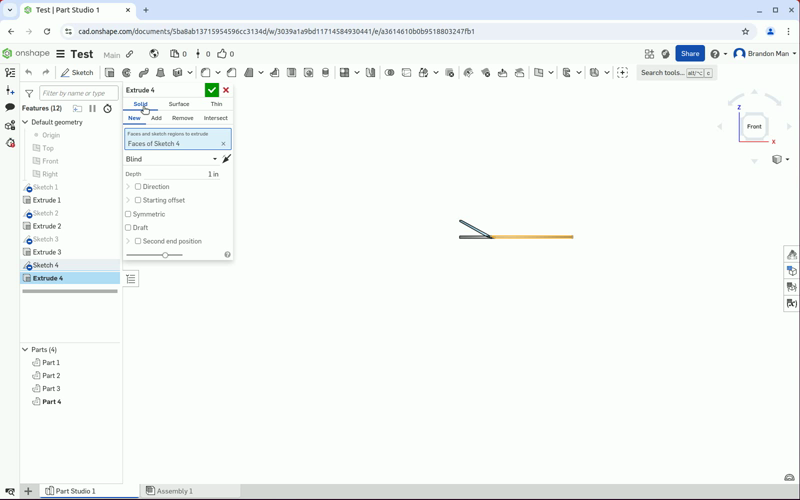
click(143, 106)
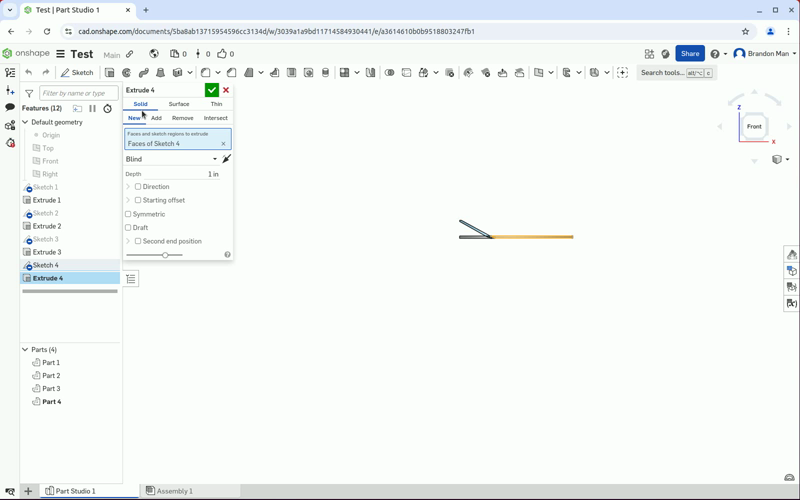
mouse_move(137, 120)
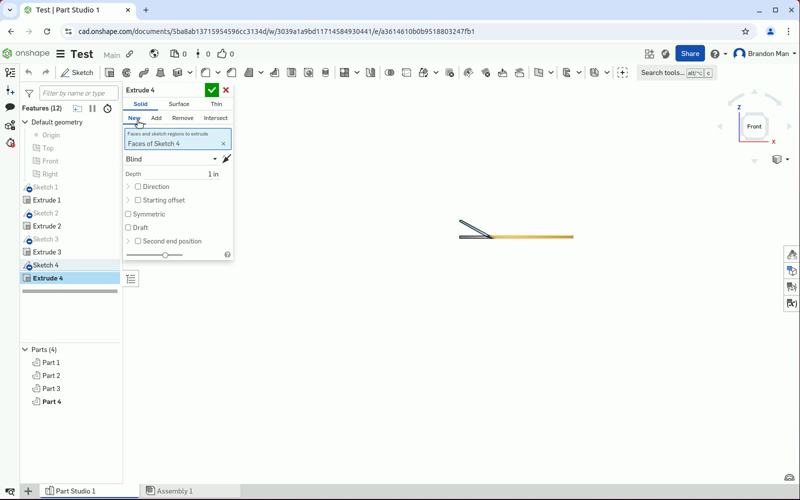
click(137, 120)
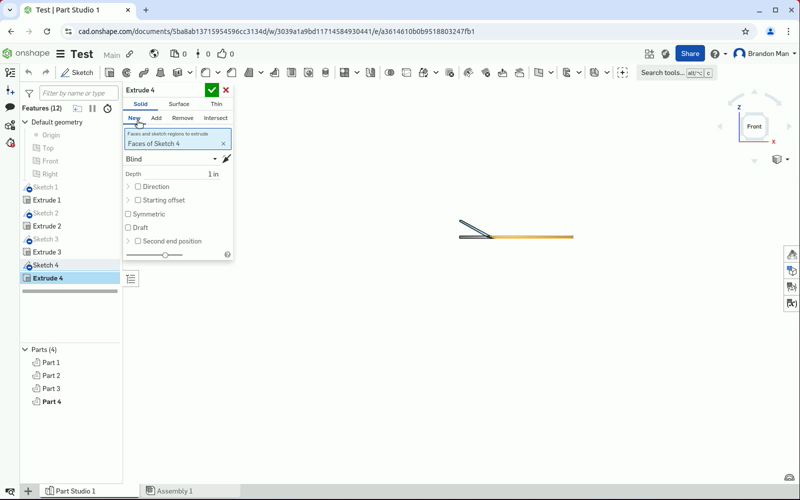
key(tab, 4)
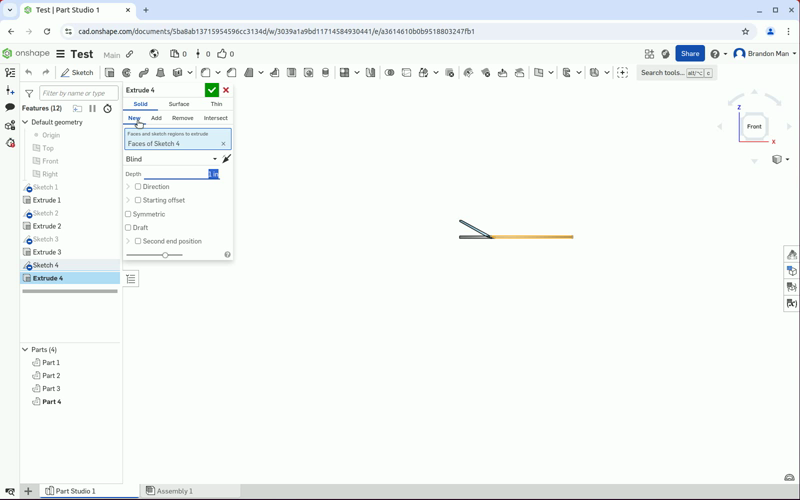
text(0.241)
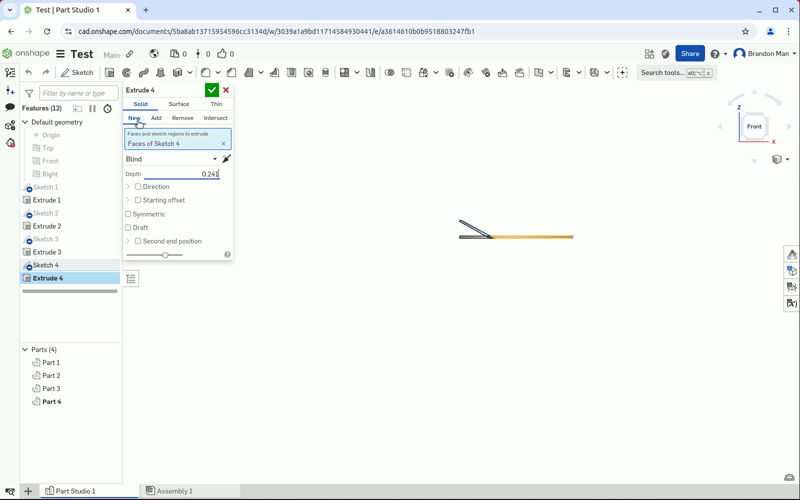
key(enter)
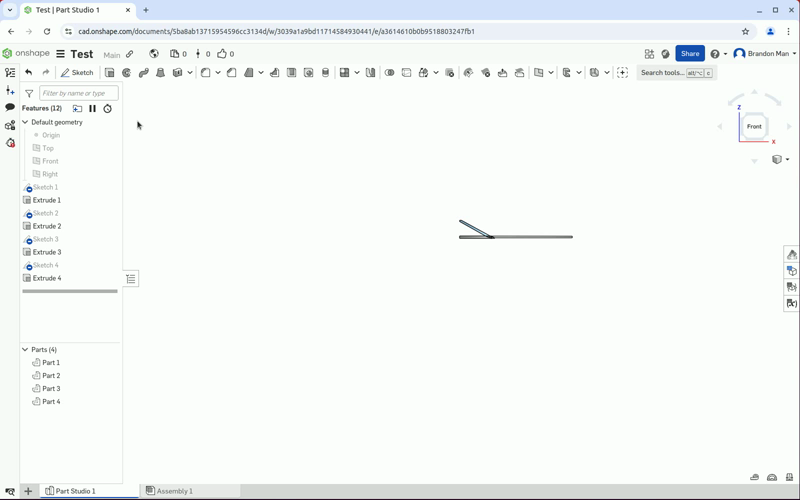
key(shift+h)
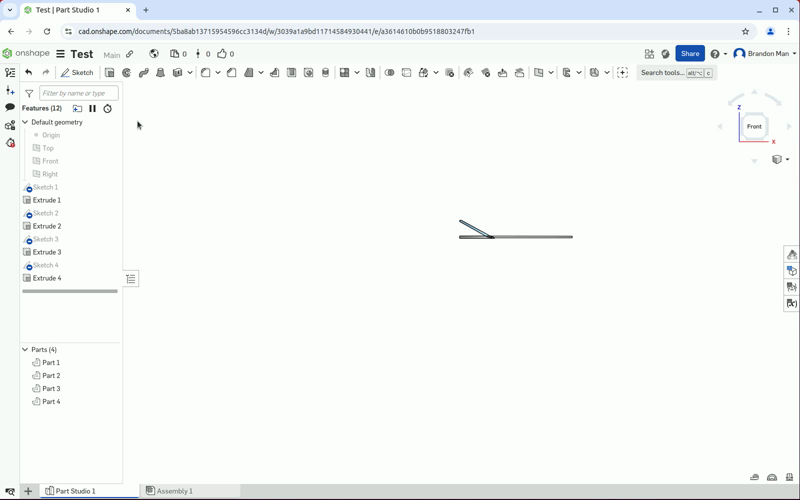
key(shift+h)
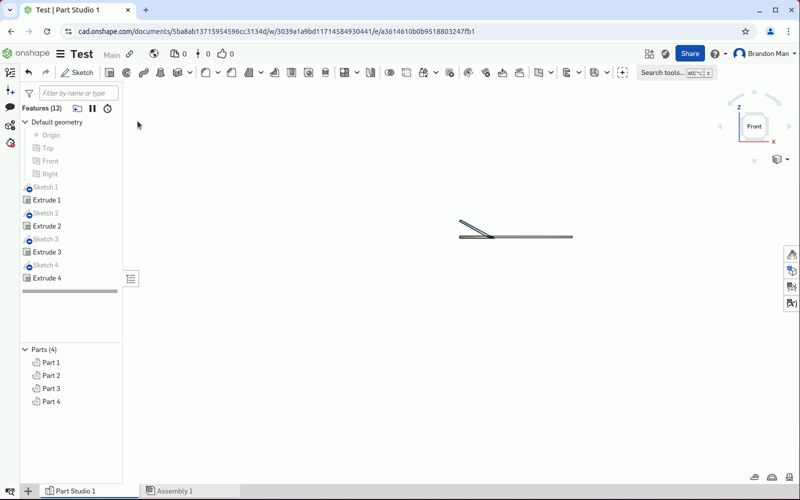
mouse_move(73, 189)
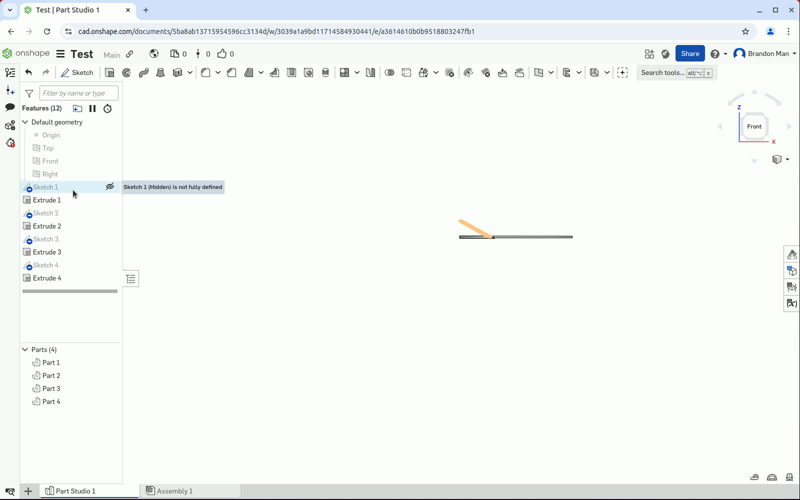
click(73, 189)
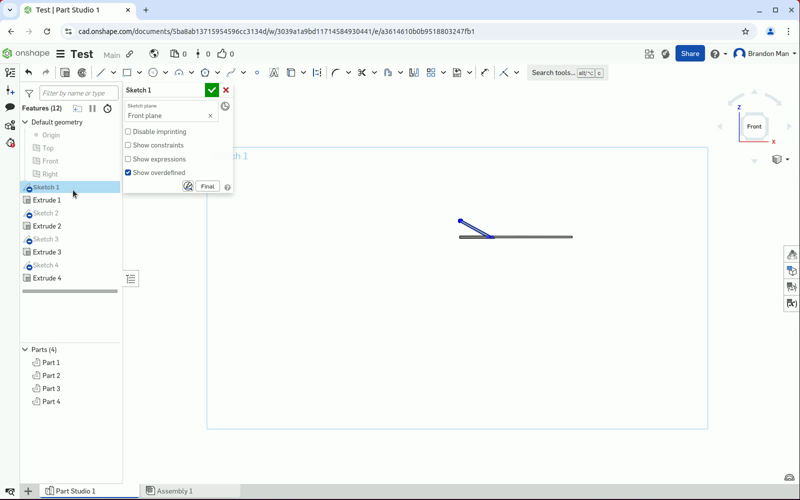
mouse_move(229, 92)
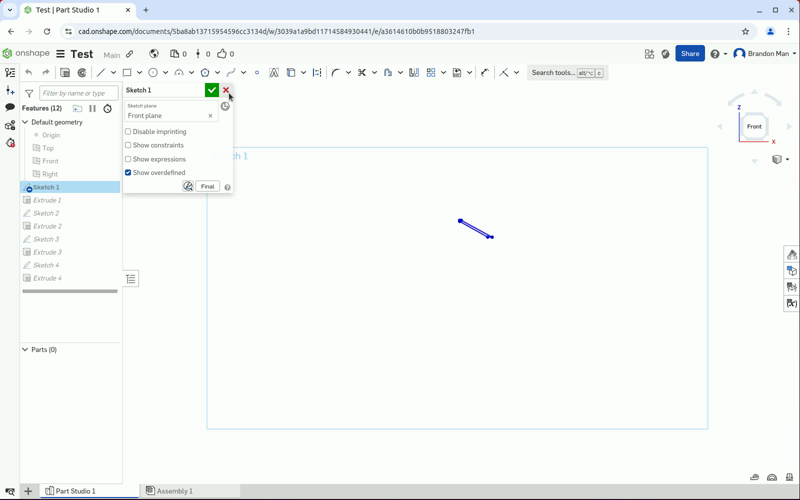
click(229, 92)
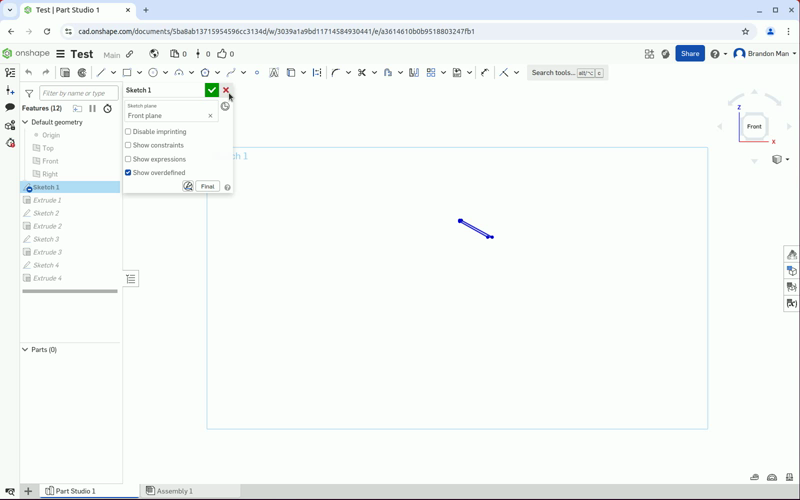
key(shift+s)
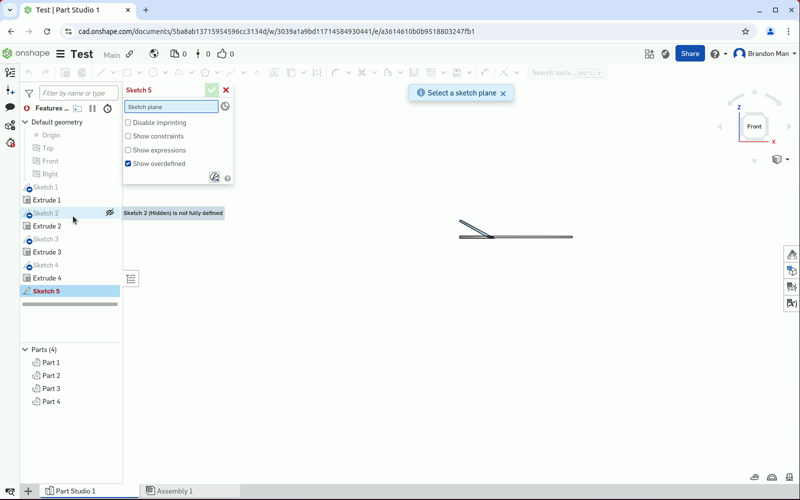
scroll(3)
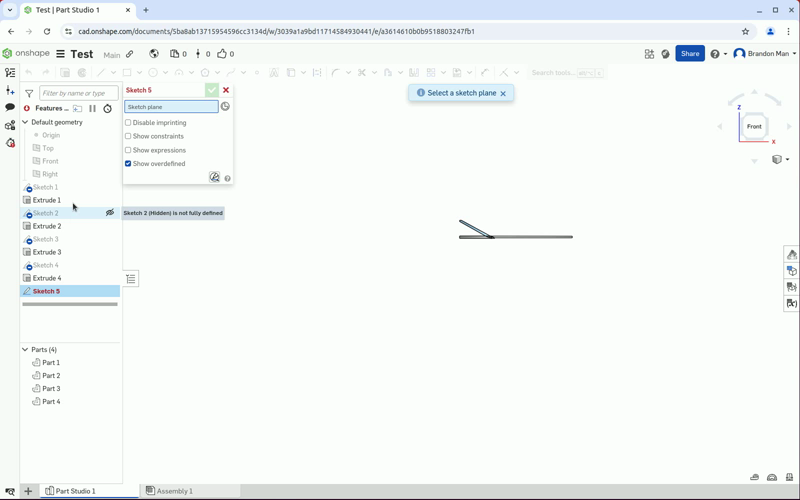
mouse_move(73, 163)
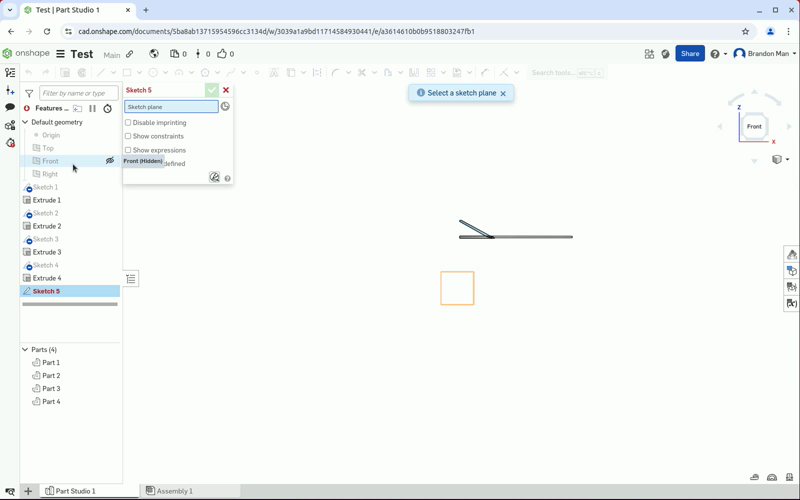
click(73, 163)
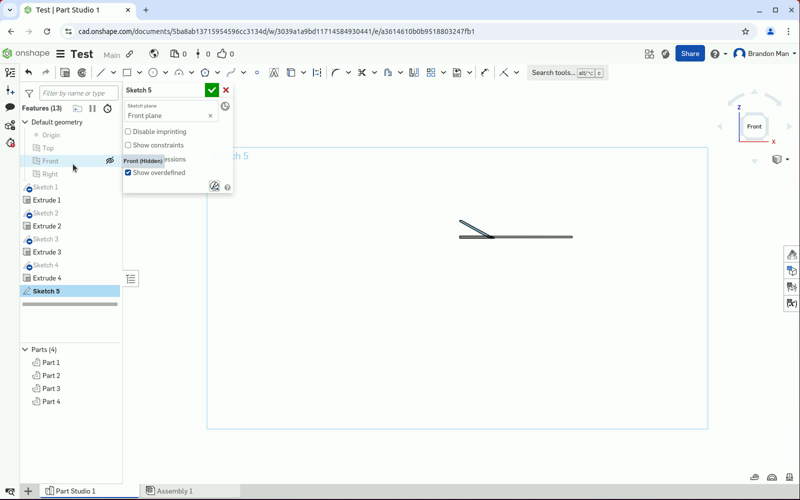
mouse_move(73, 352)
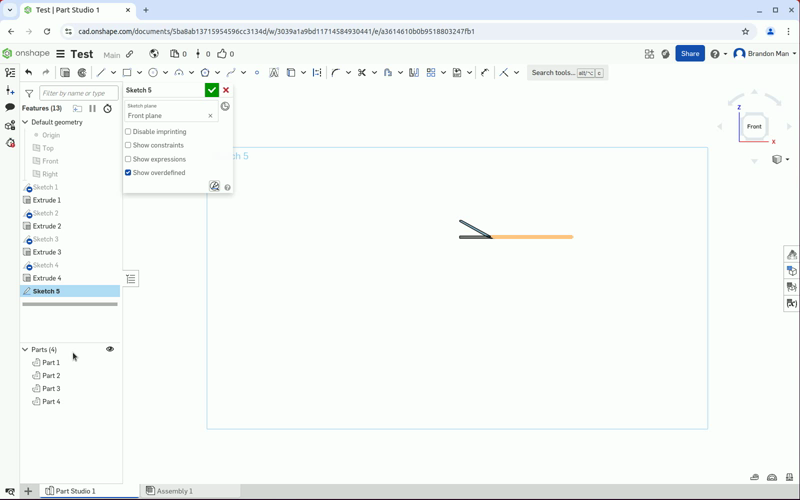
key(y)
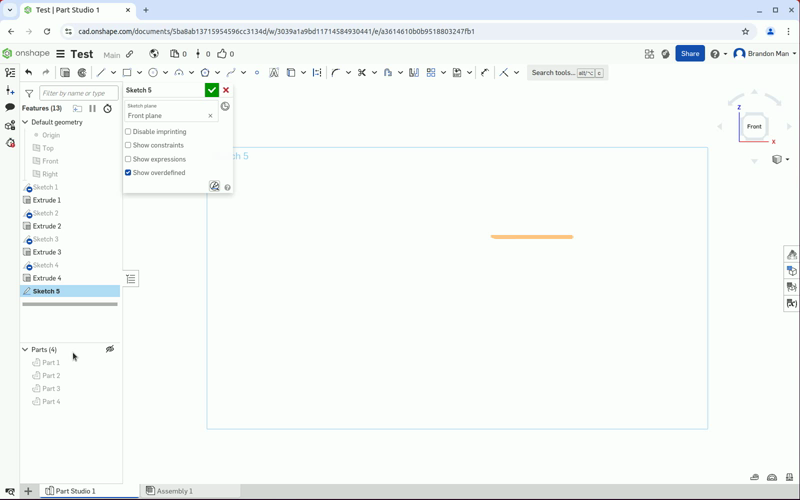
key(l)
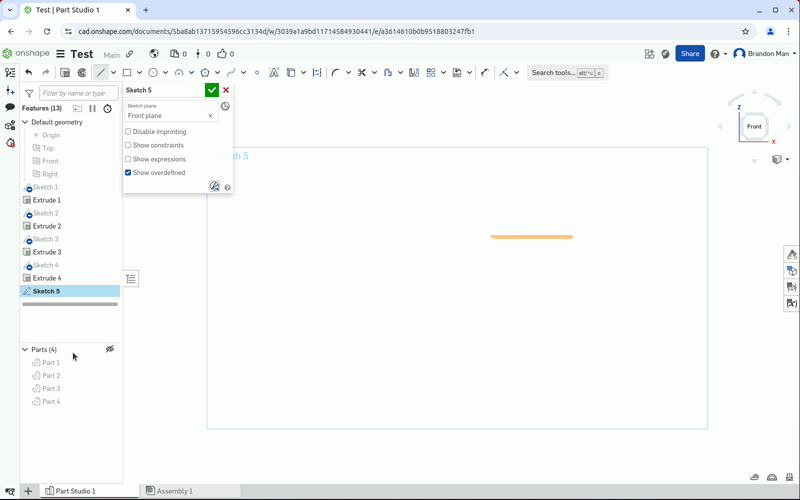
key_down(shift)
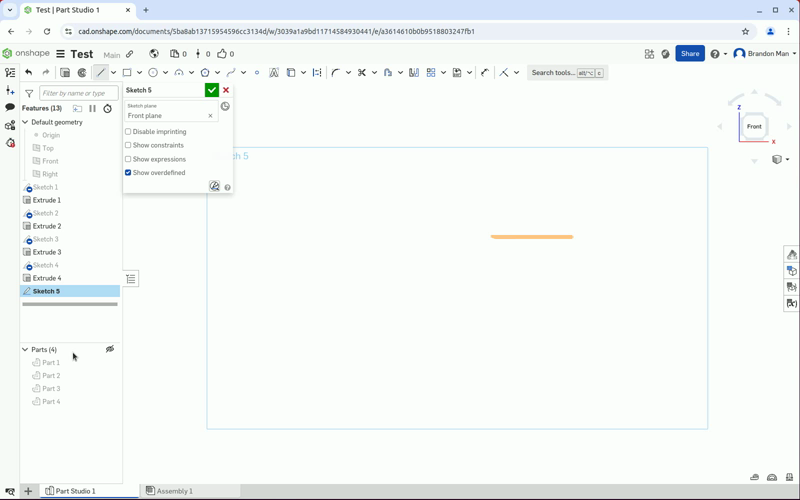
mouse_move(489, 238)
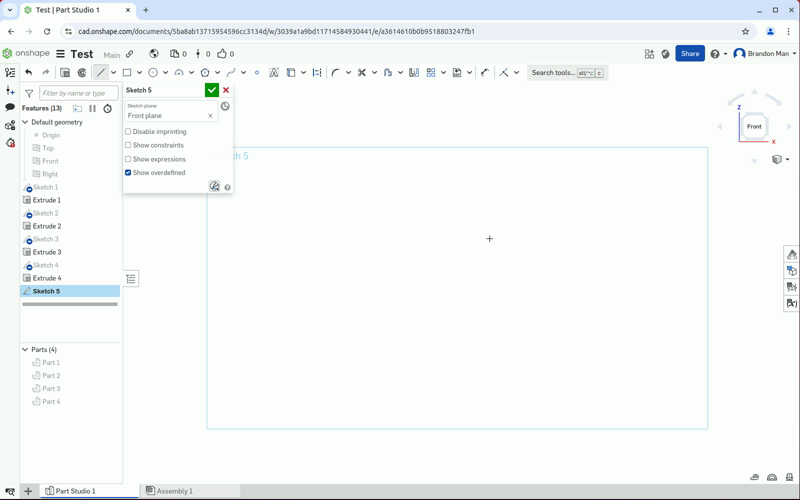
click(489, 238)
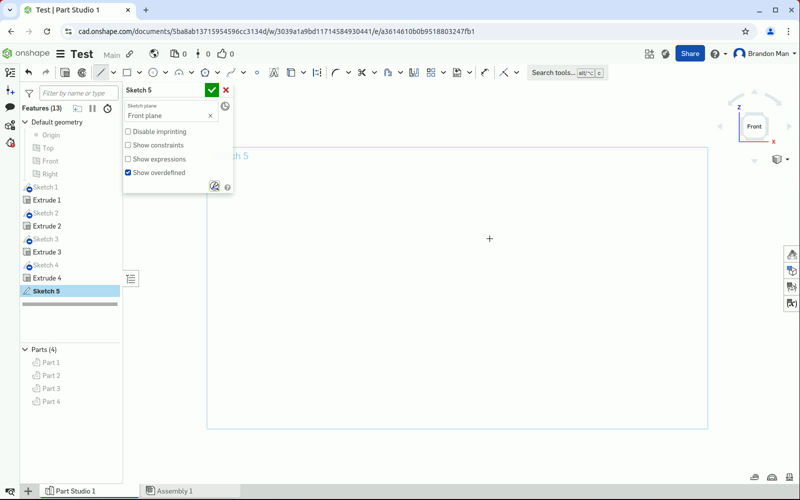
key_up(shift)
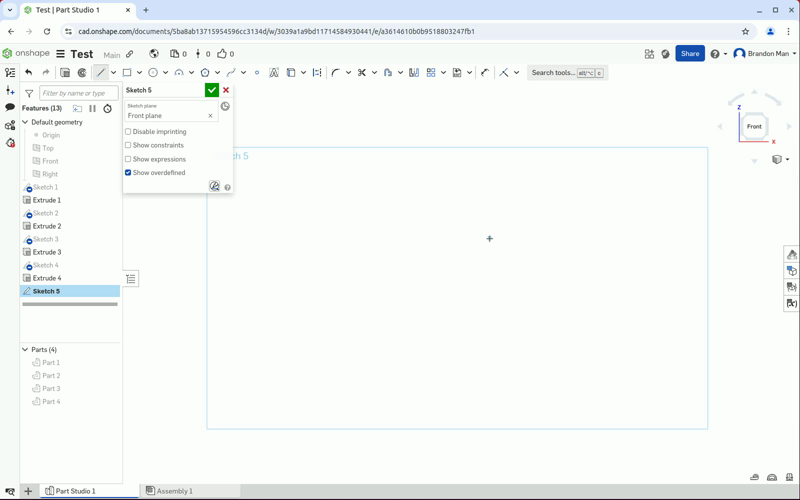
key_down(shift)
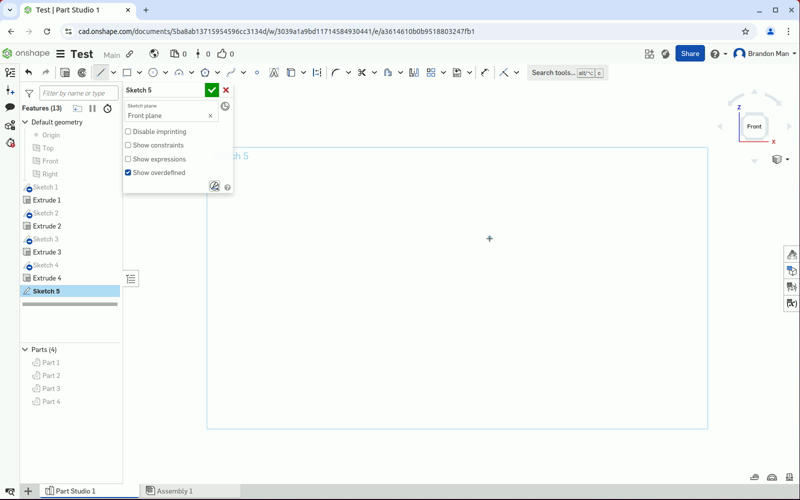
mouse_move(569, 282)
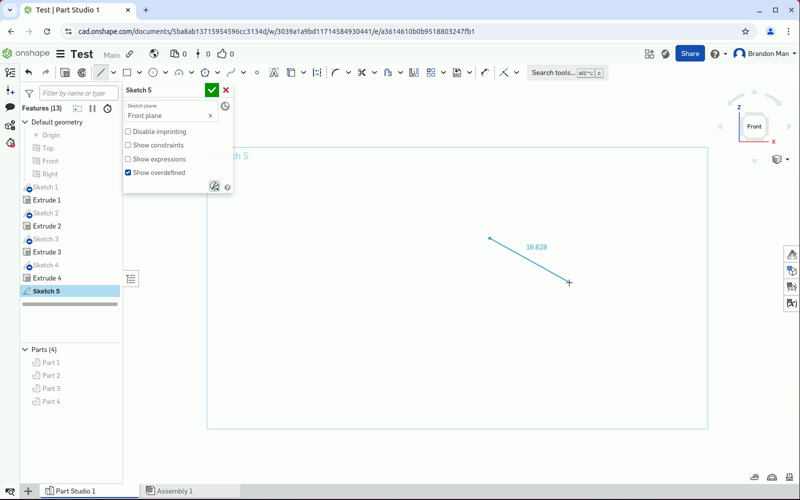
click(569, 282)
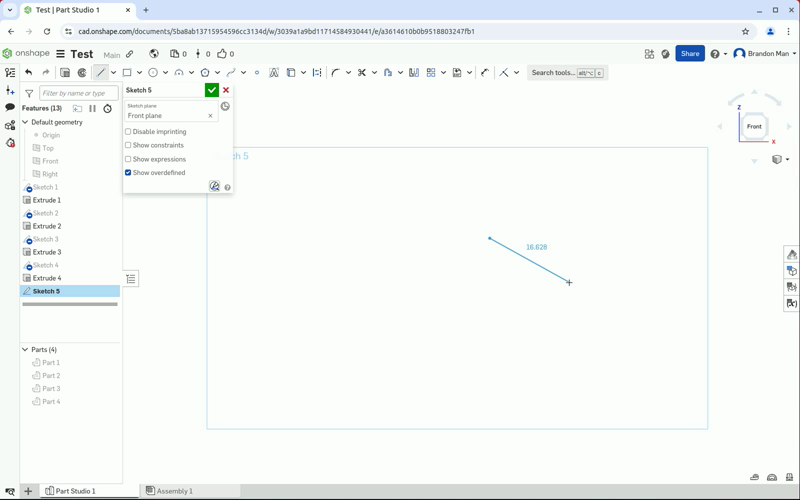
key_up(shift)
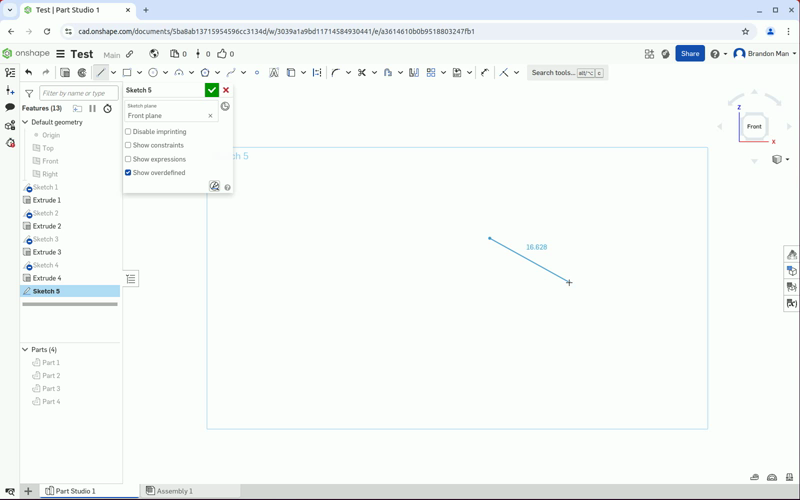
key_down(shift)
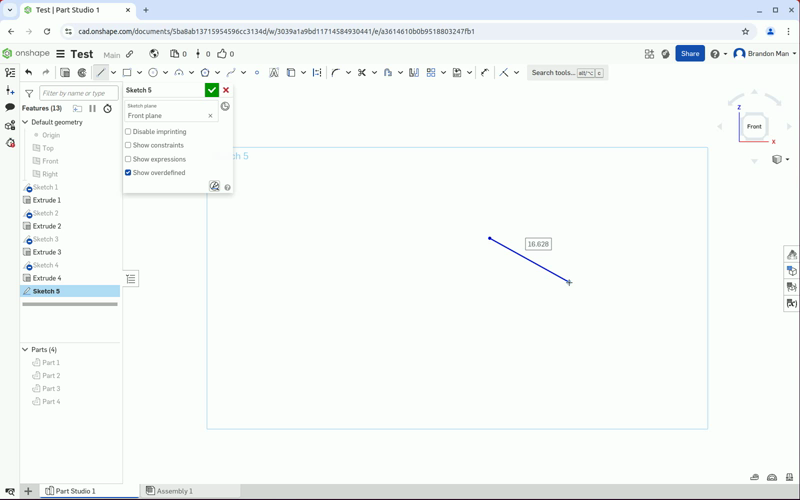
mouse_move(589, 282)
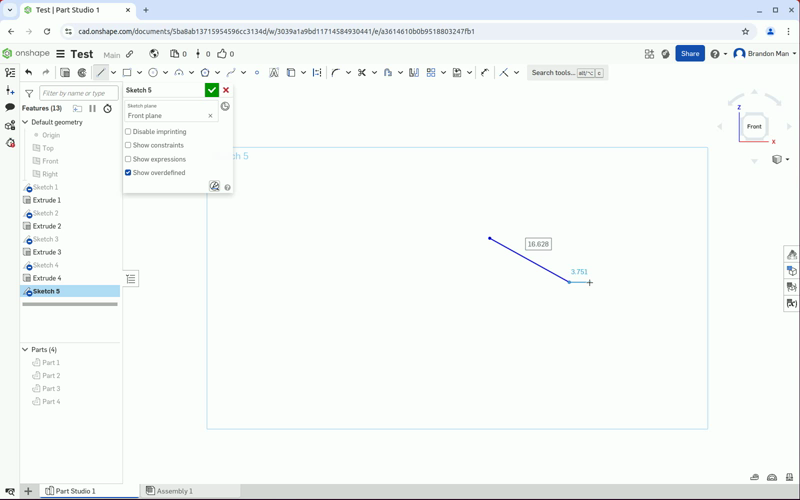
mouse_move(571, 282)
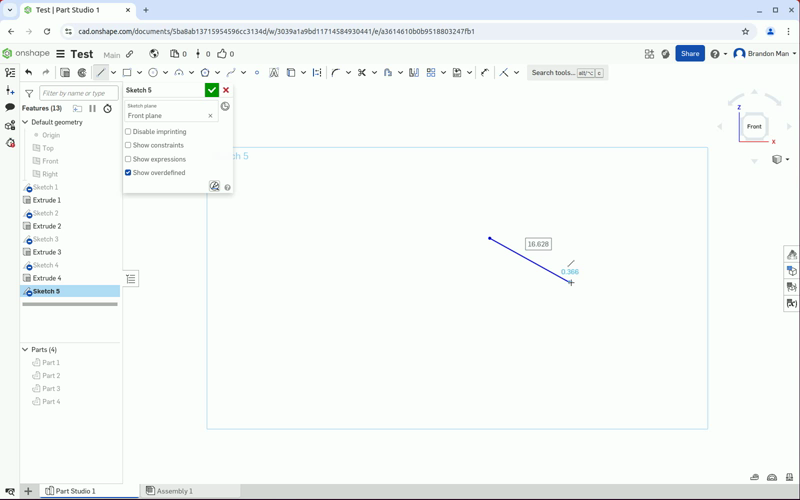
scroll(6)
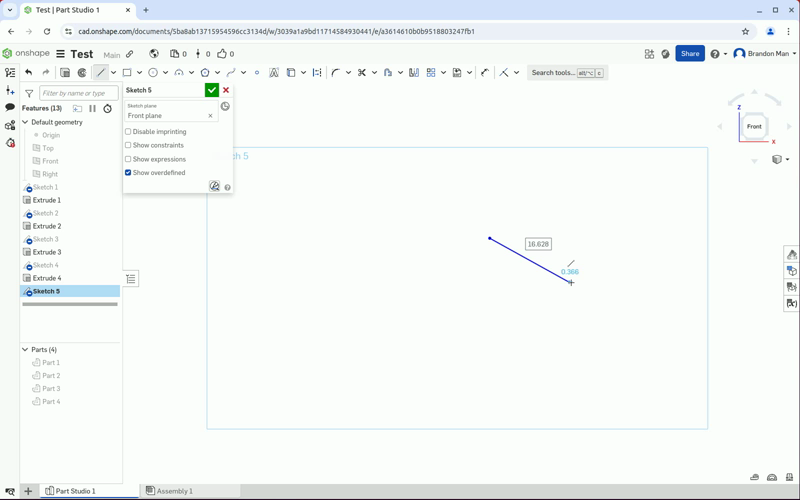
scroll(6)
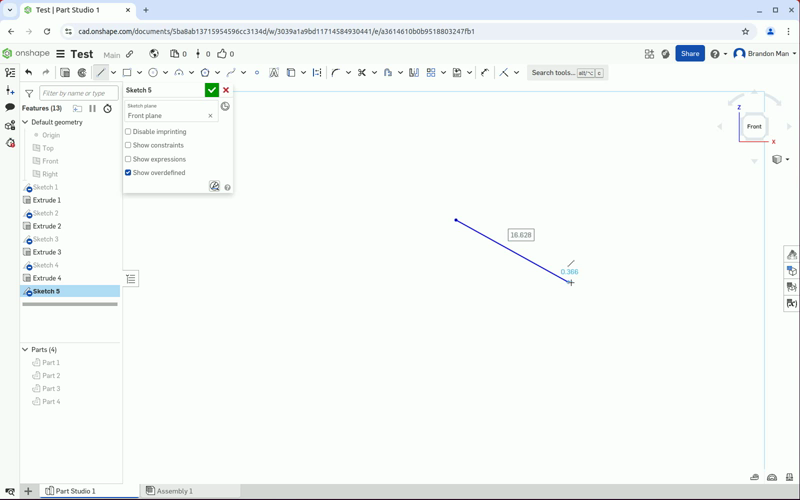
scroll(6)
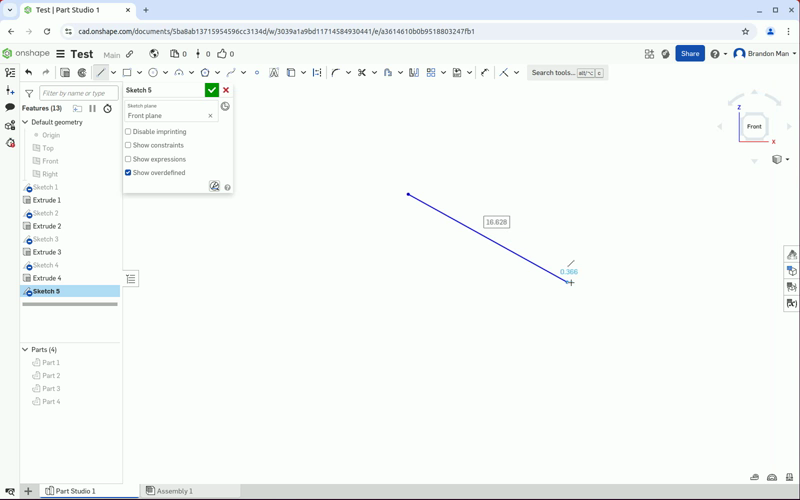
scroll(6)
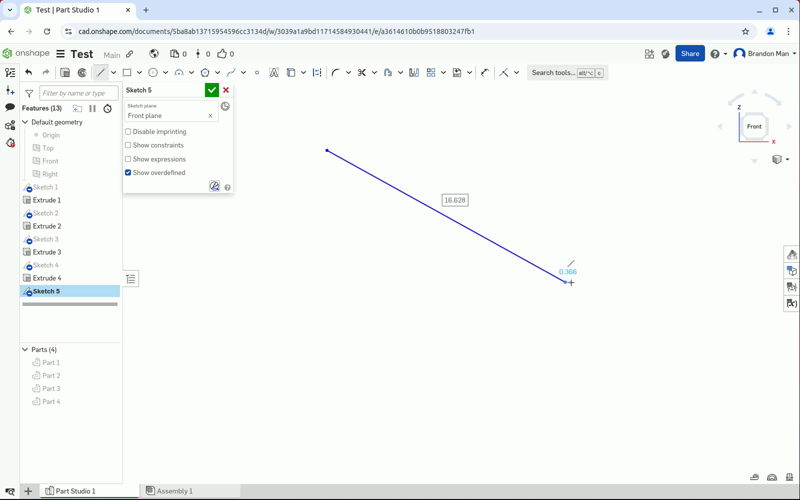
scroll(6)
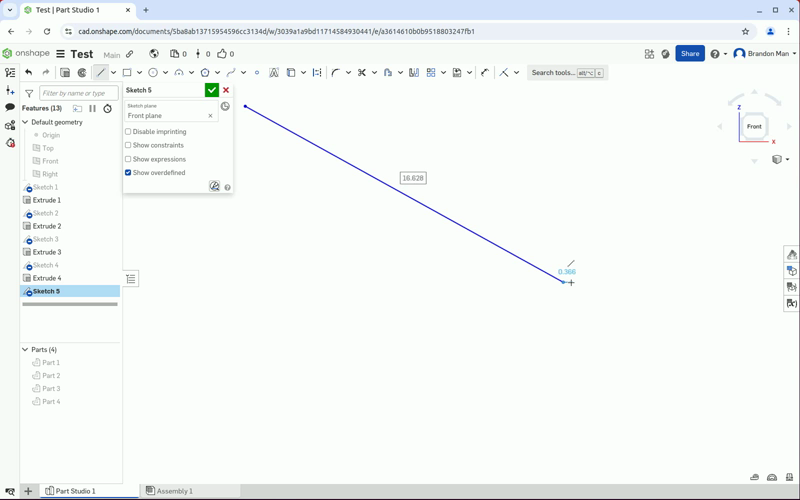
scroll(6)
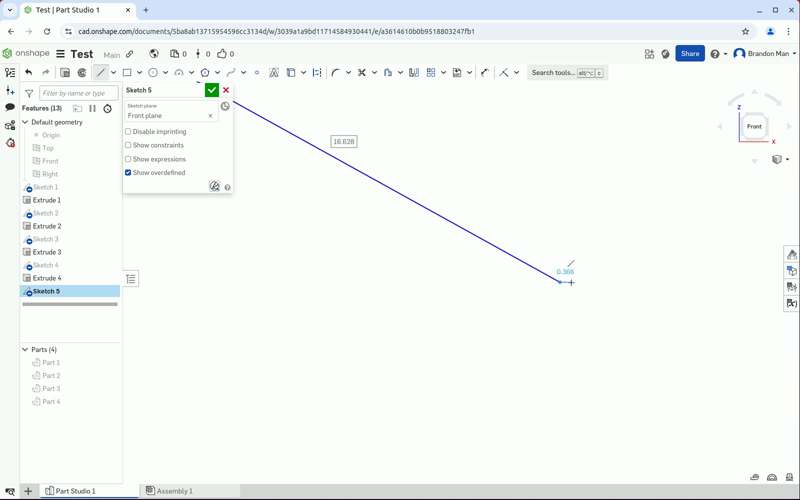
scroll(6)
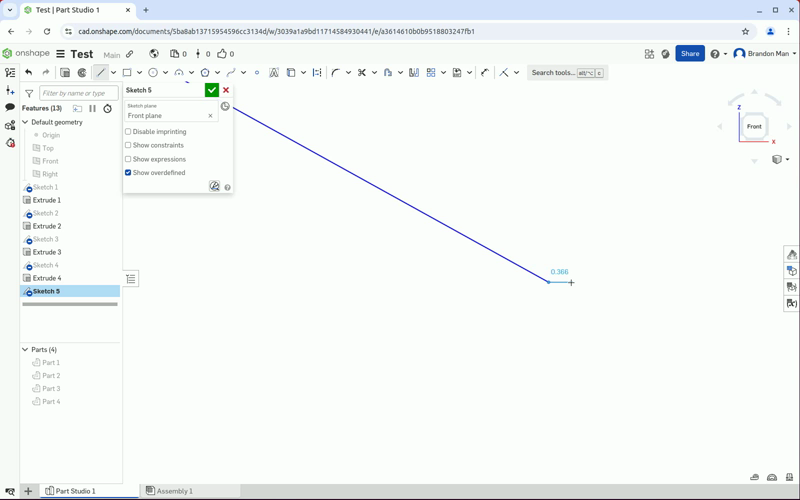
click(571, 282)
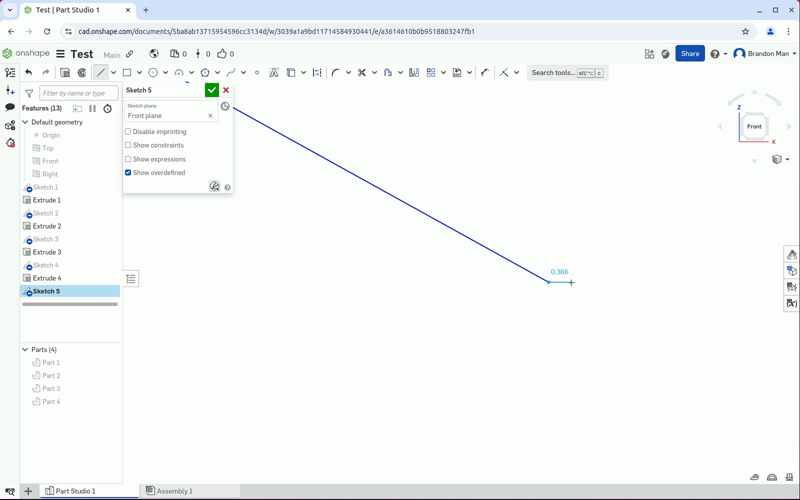
scroll(-6)
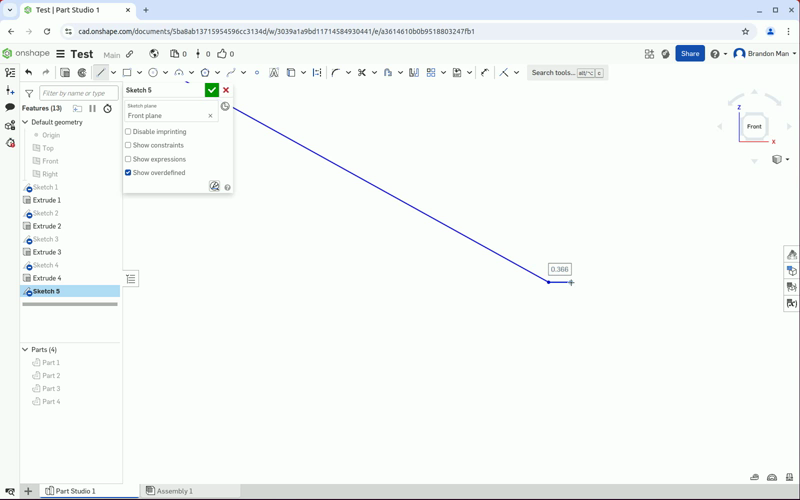
scroll(-6)
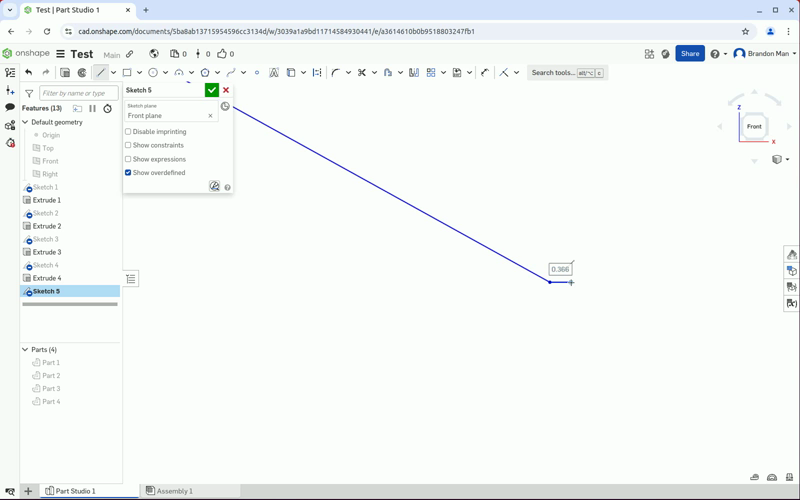
scroll(-6)
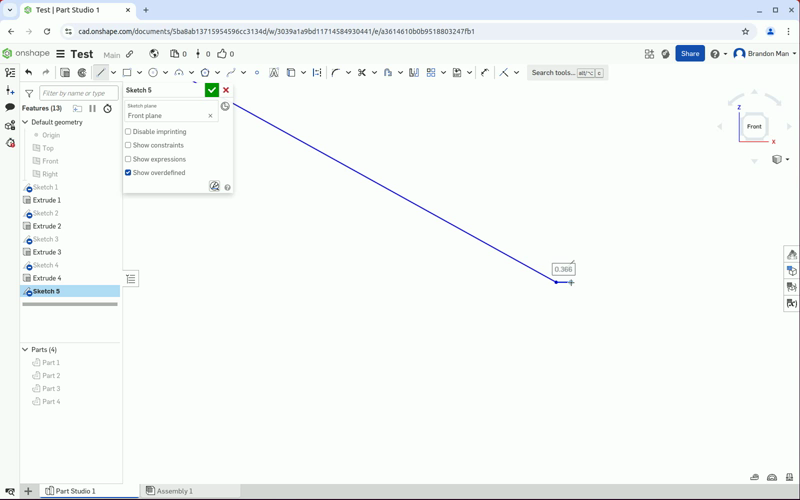
scroll(-6)
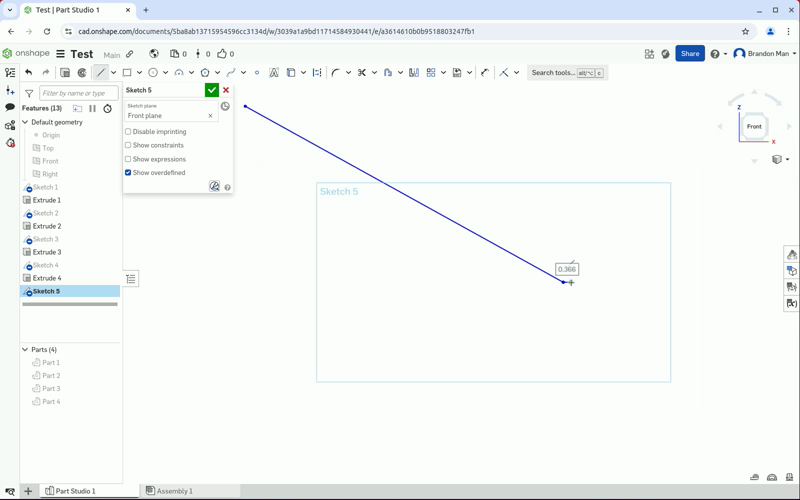
scroll(-6)
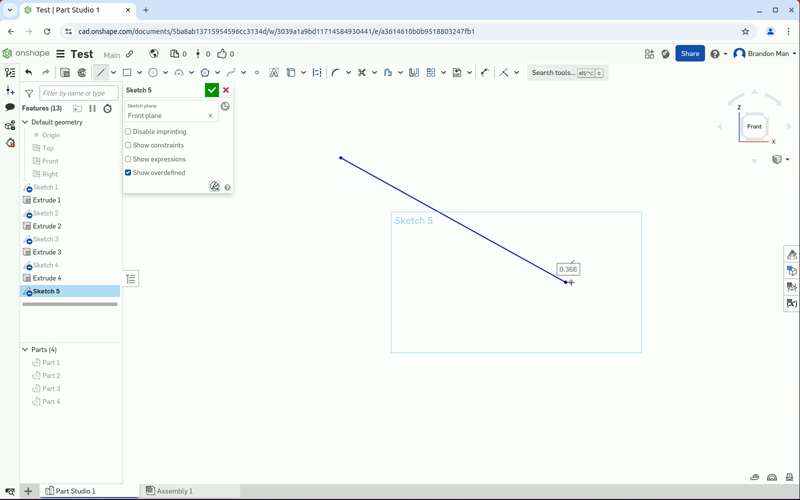
scroll(-6)
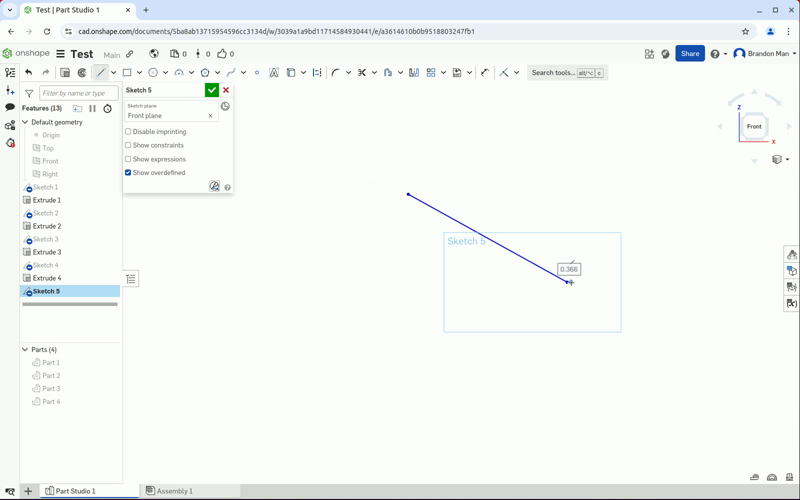
scroll(-6)
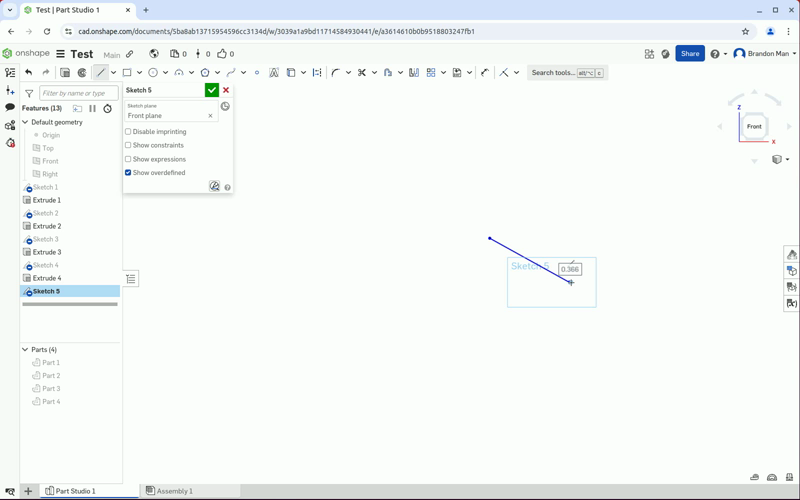
key_up(shift)
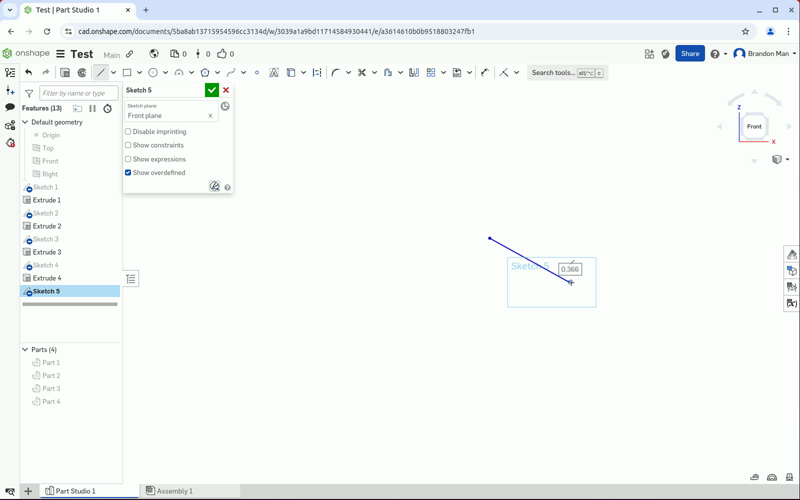
key_down(shift)
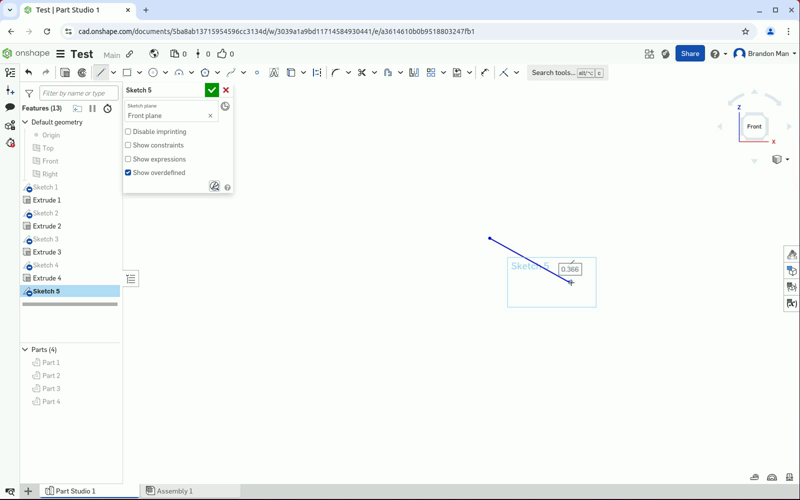
mouse_move(589, 282)
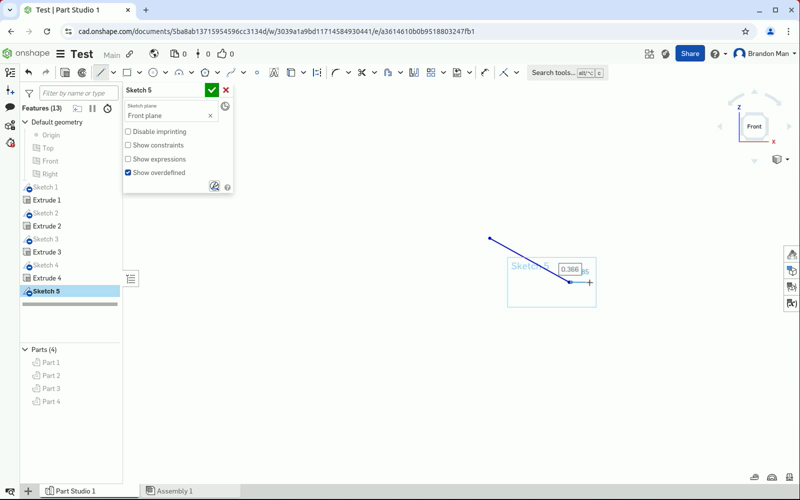
mouse_move(571, 280)
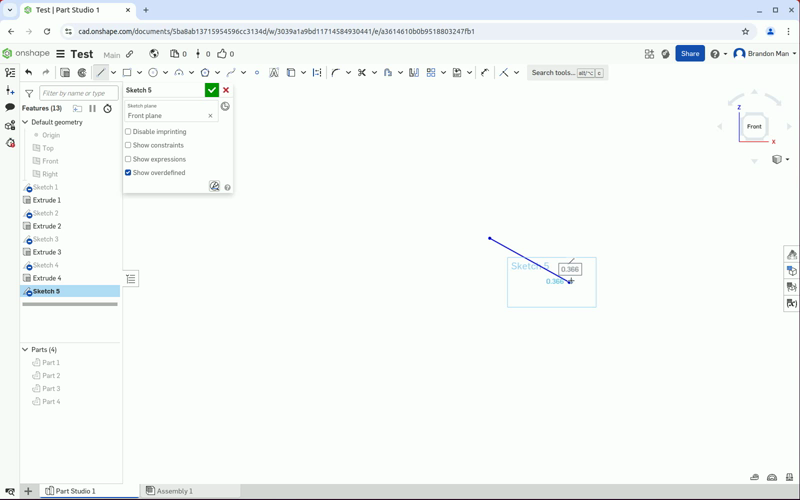
scroll(6)
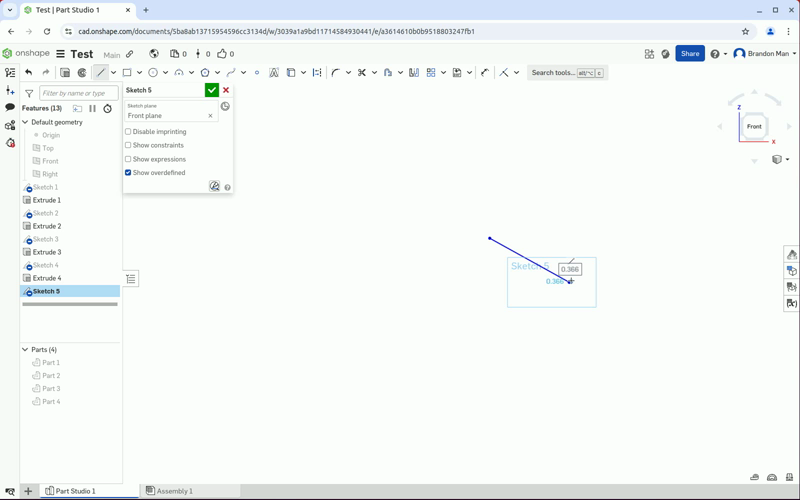
scroll(6)
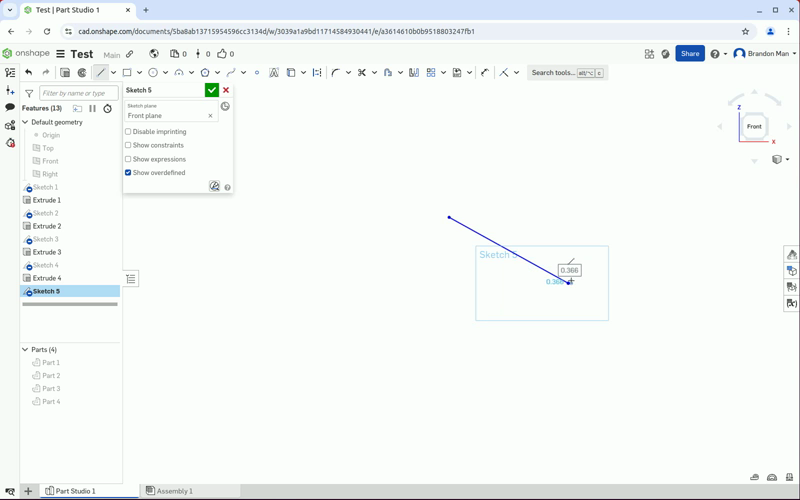
scroll(6)
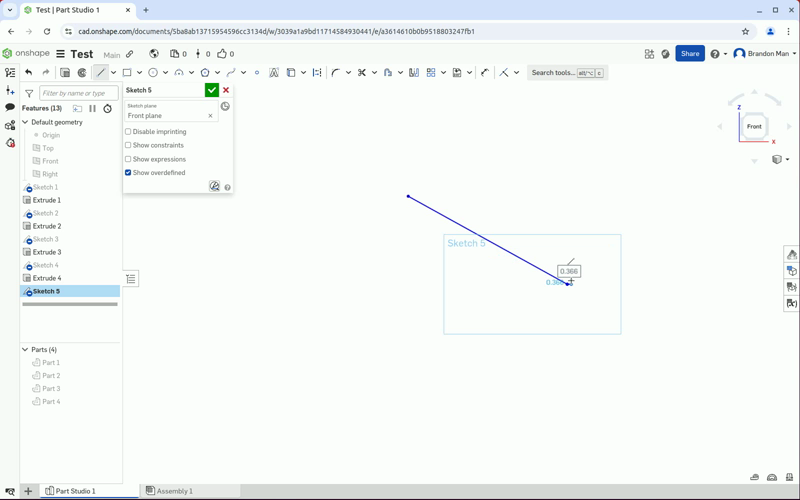
scroll(6)
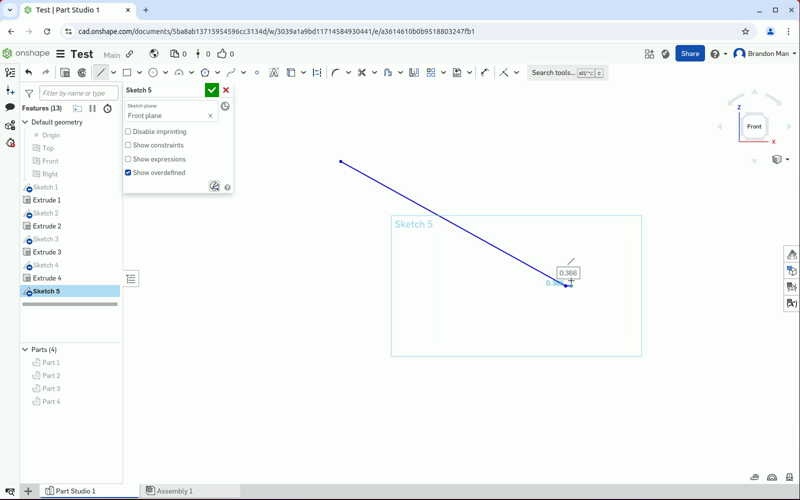
scroll(6)
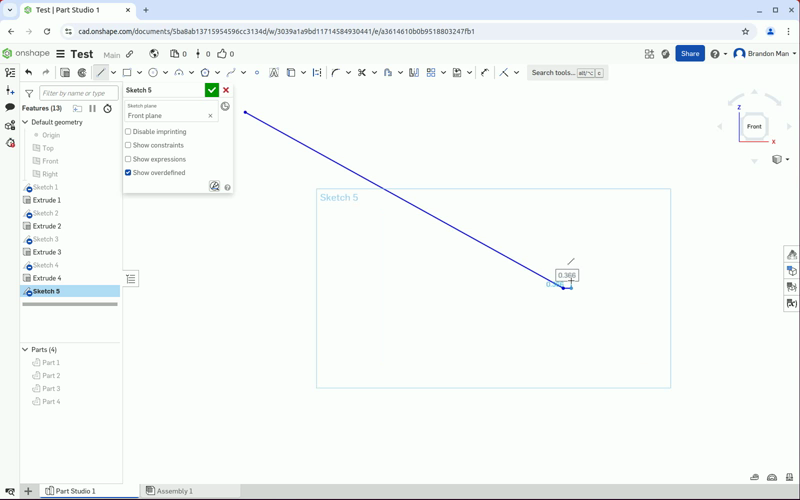
scroll(6)
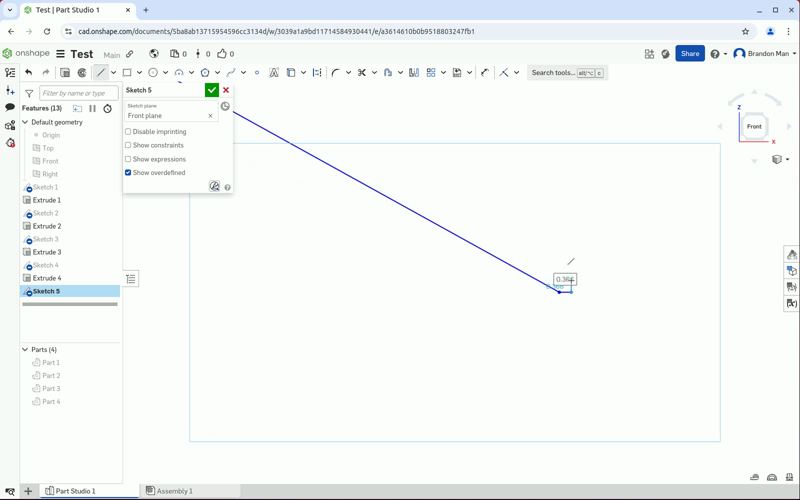
scroll(6)
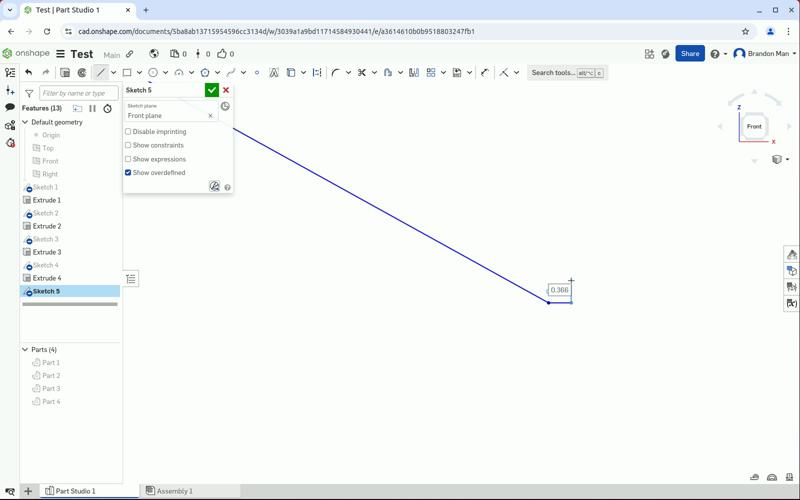
click(571, 280)
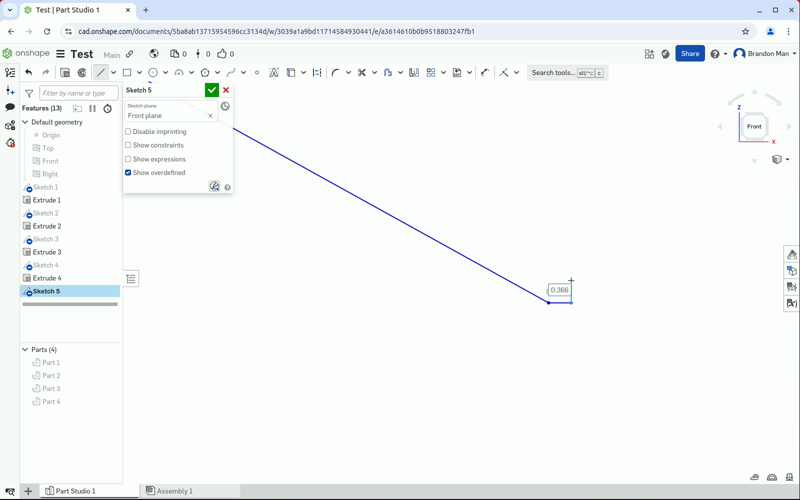
scroll(-6)
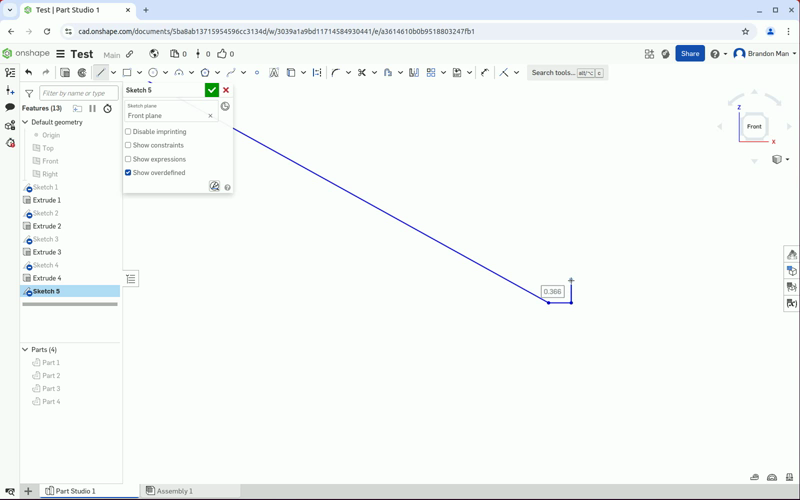
scroll(-6)
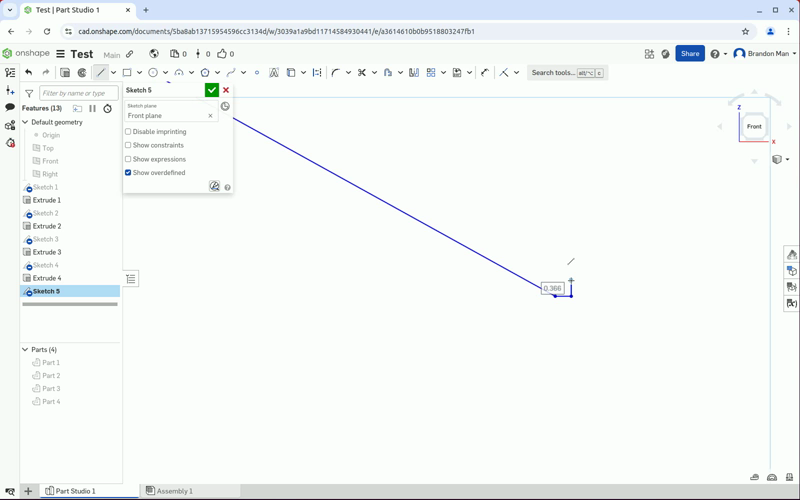
scroll(-6)
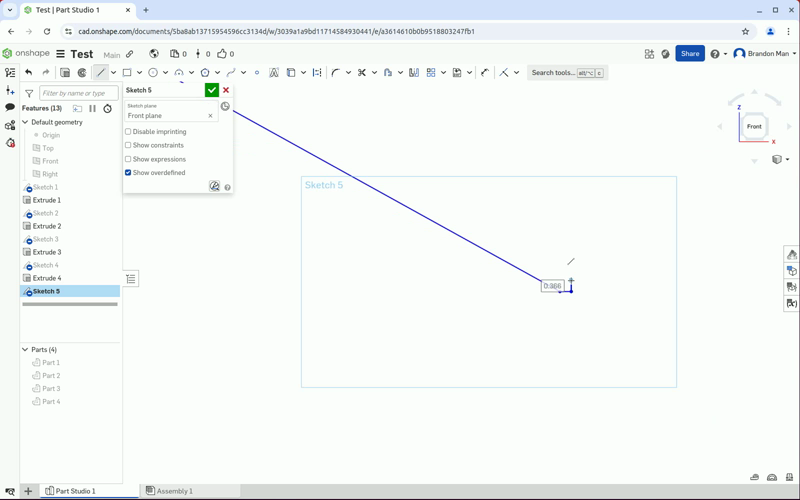
scroll(-6)
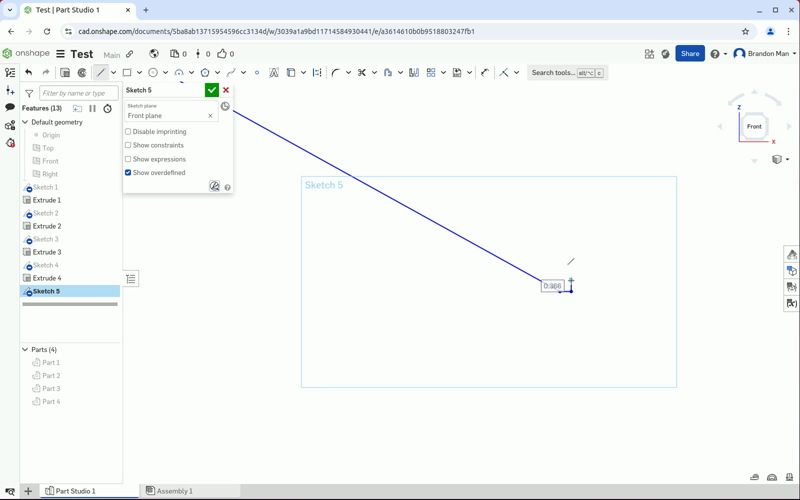
scroll(-6)
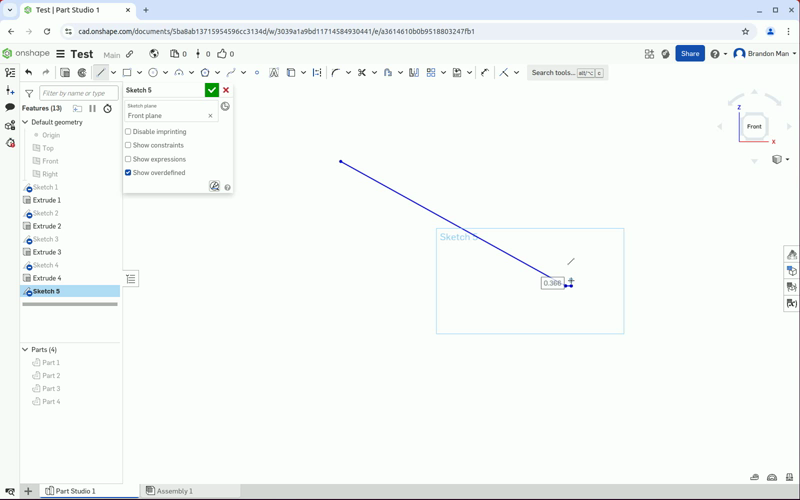
scroll(-6)
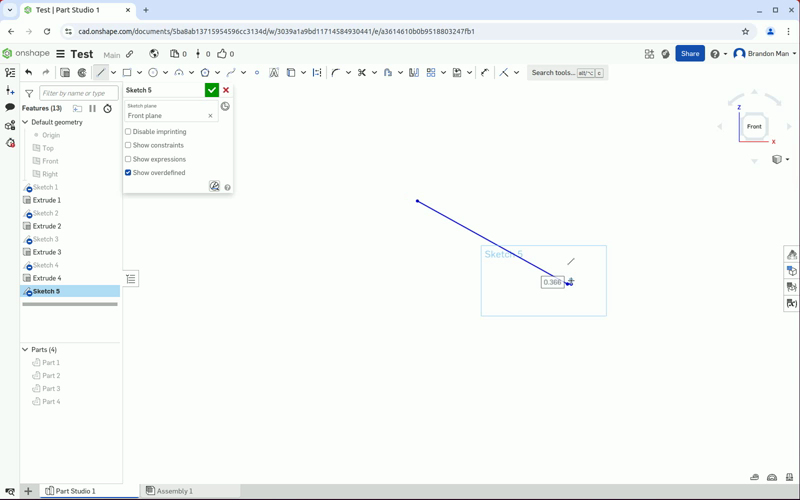
scroll(-6)
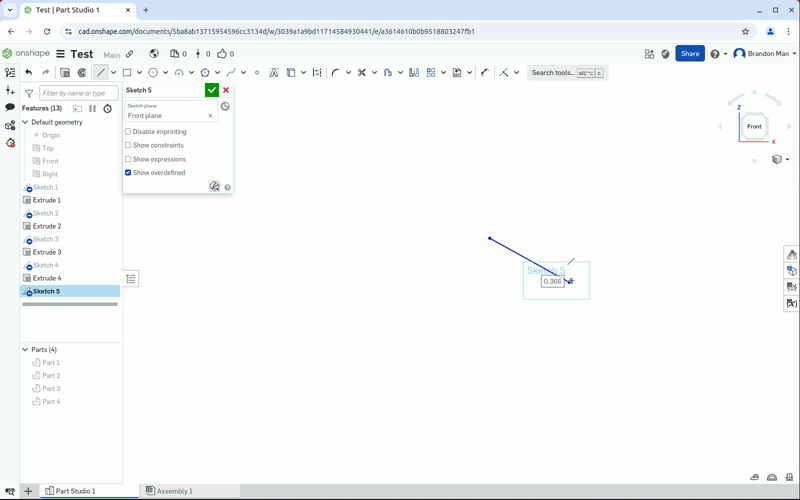
key_up(shift)
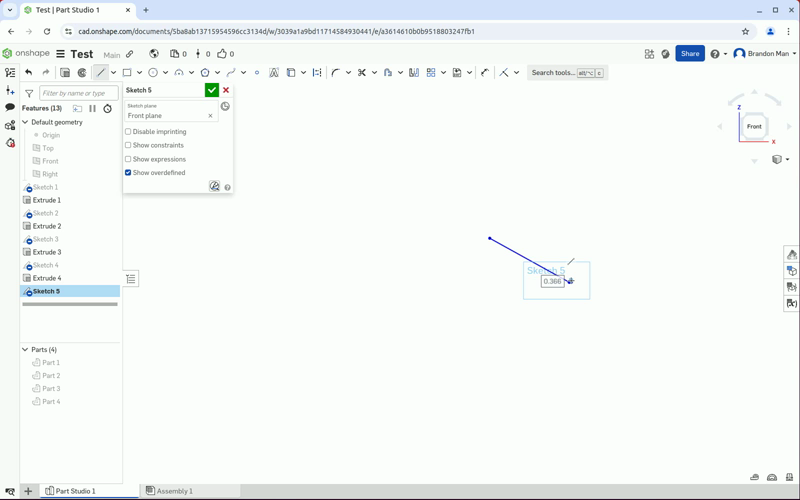
key_down(shift)
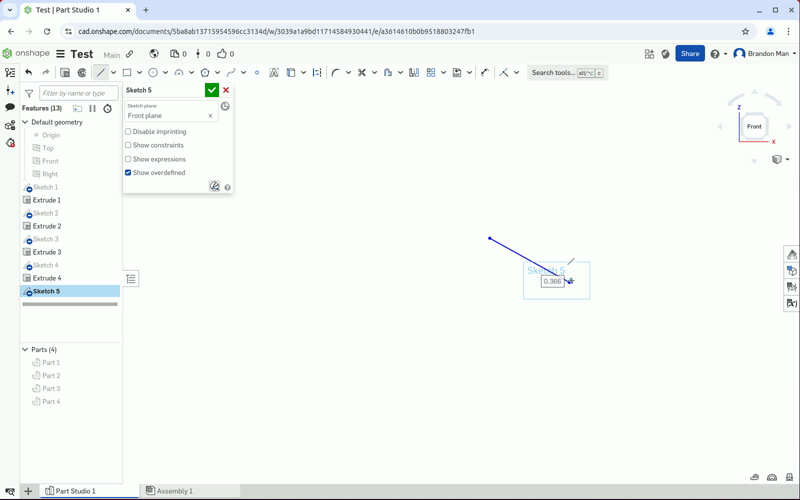
mouse_move(493, 238)
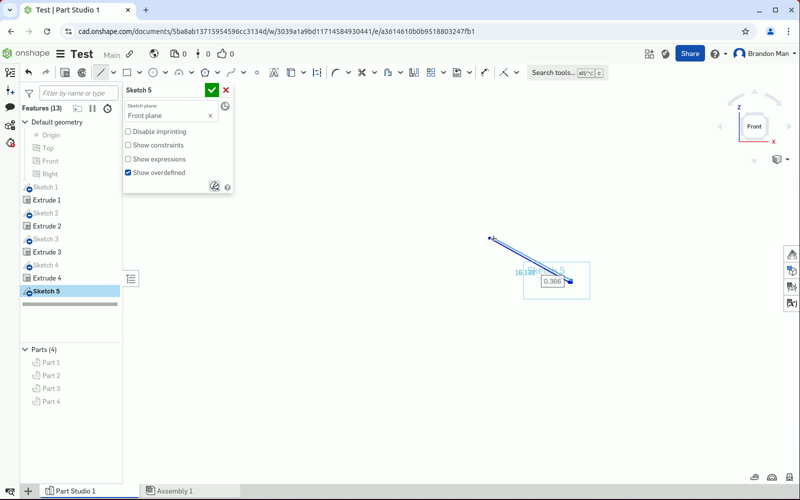
scroll(6)
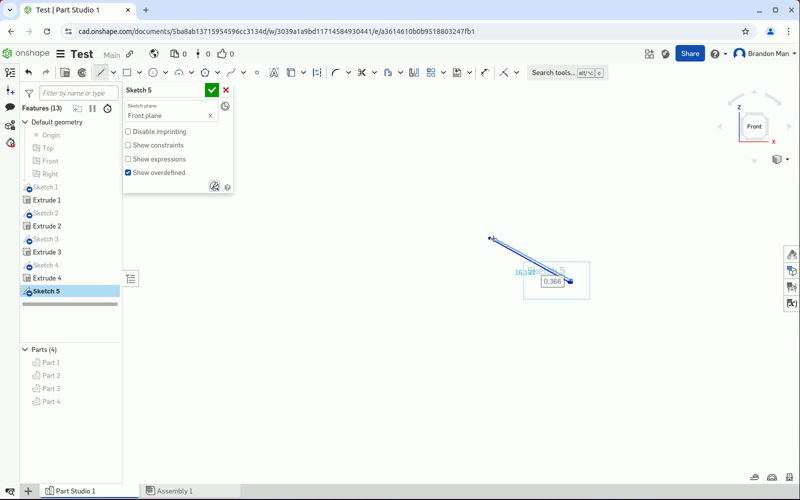
scroll(6)
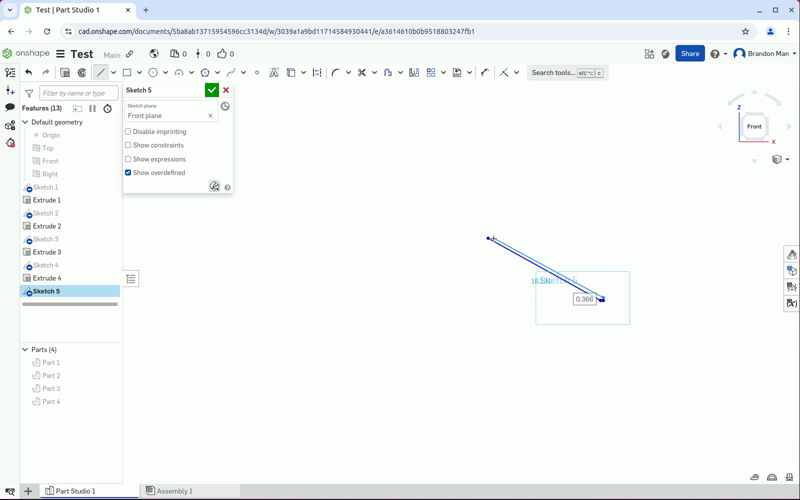
scroll(6)
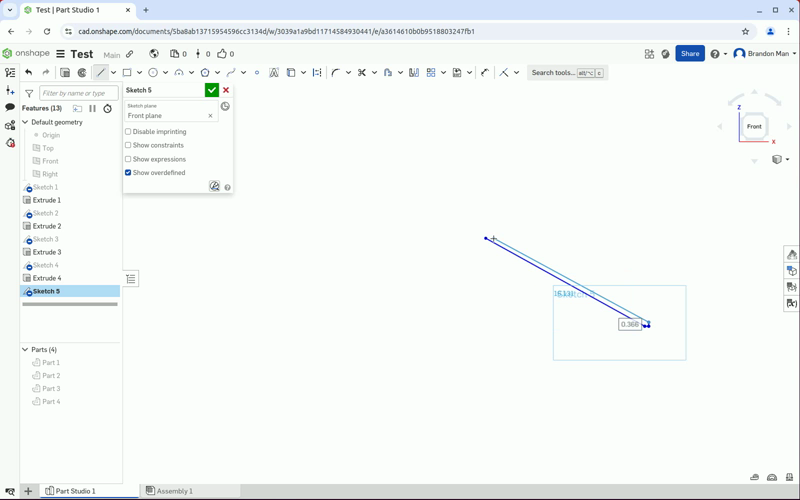
scroll(6)
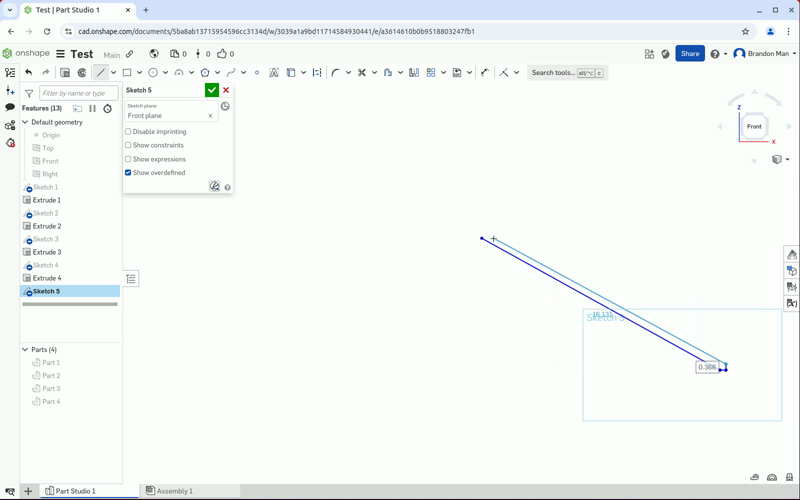
scroll(6)
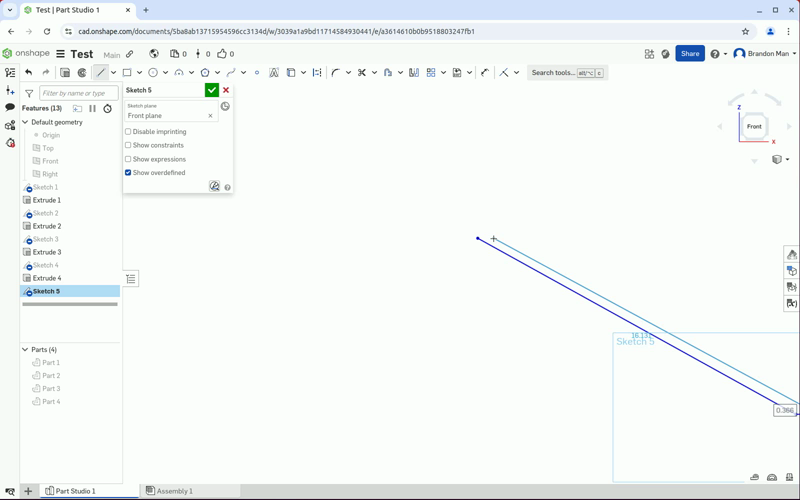
scroll(6)
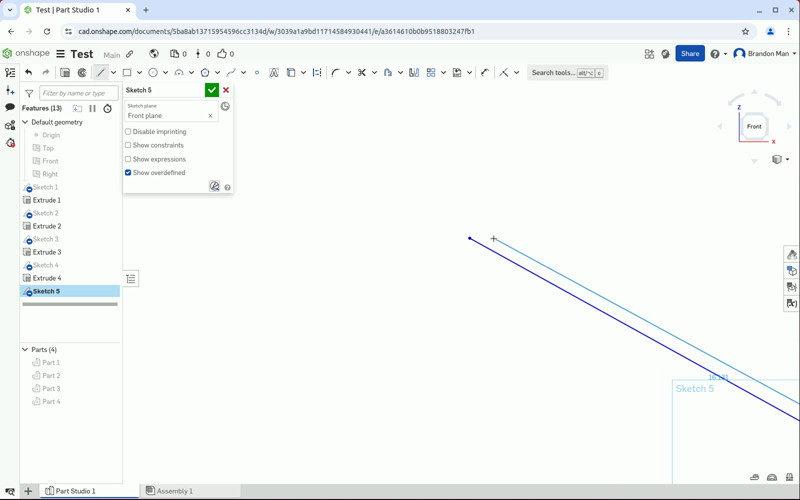
scroll(6)
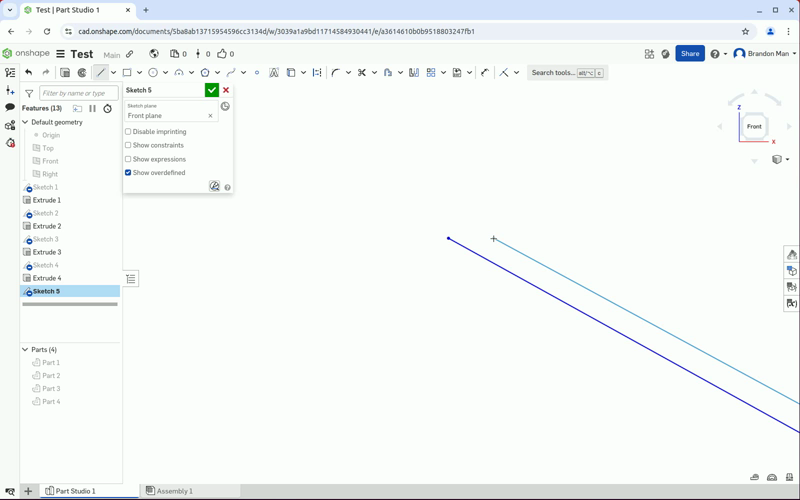
click(493, 238)
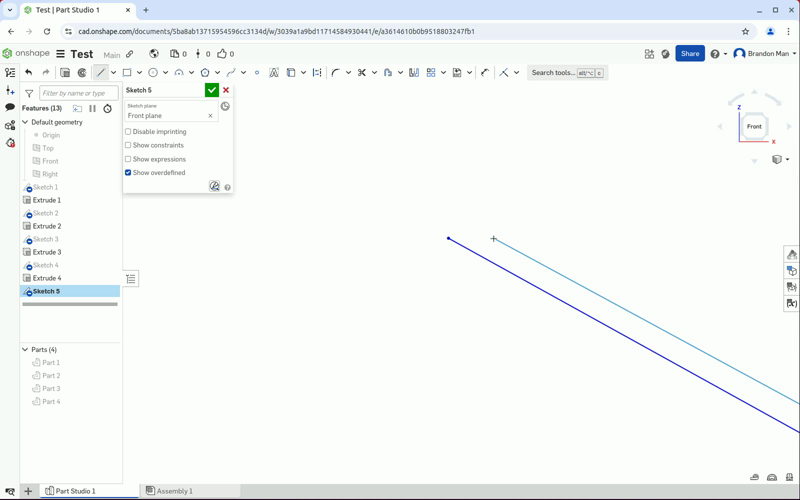
scroll(-6)
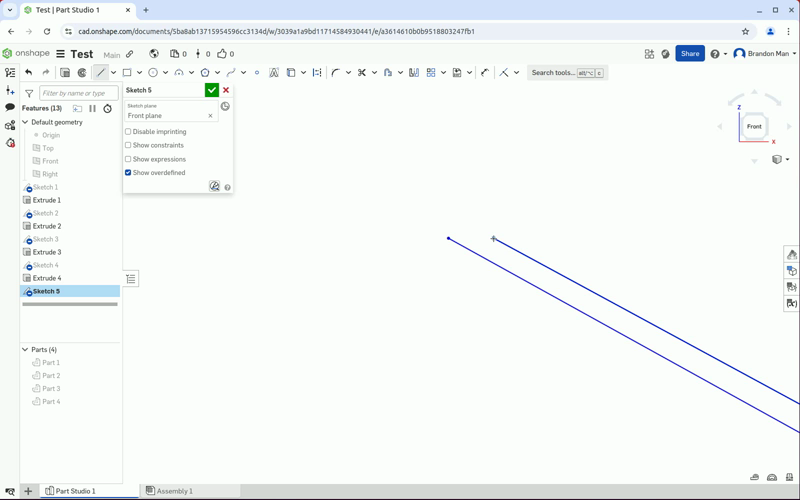
scroll(-6)
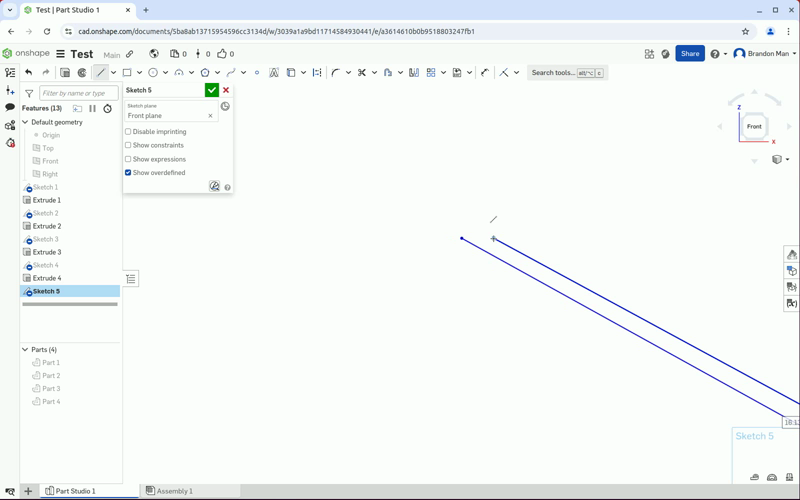
scroll(-6)
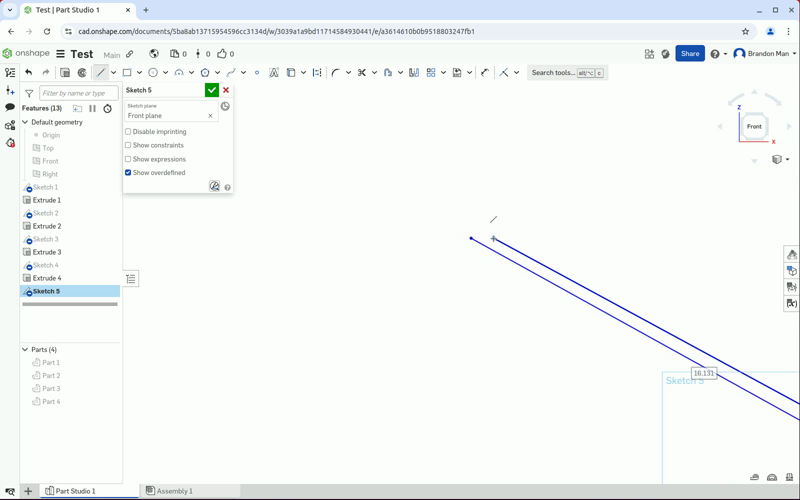
scroll(-6)
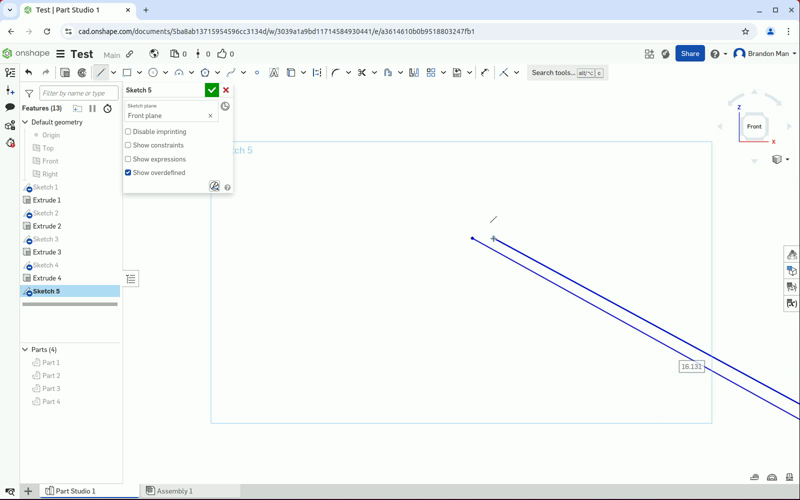
scroll(-6)
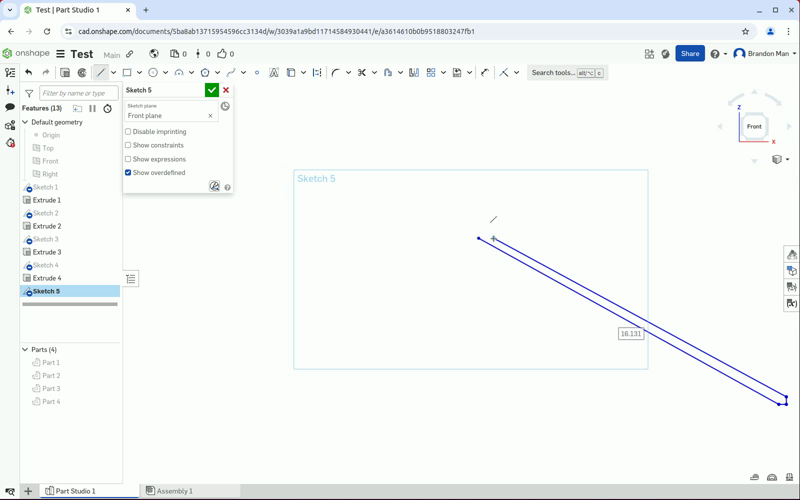
scroll(-6)
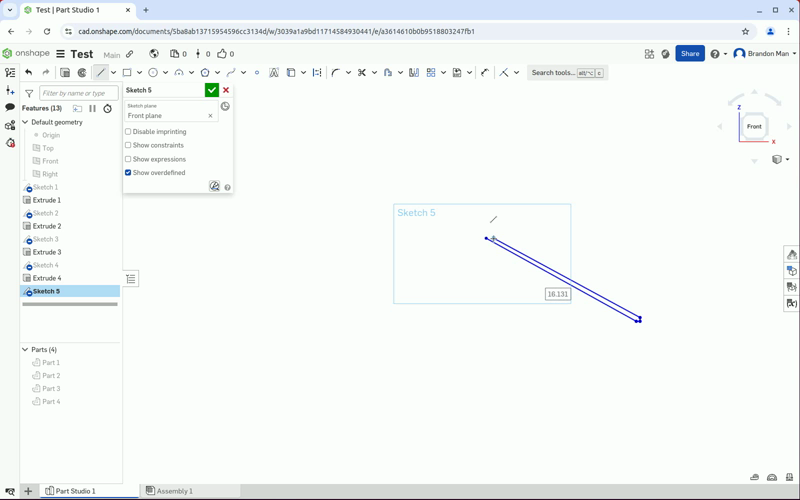
scroll(-6)
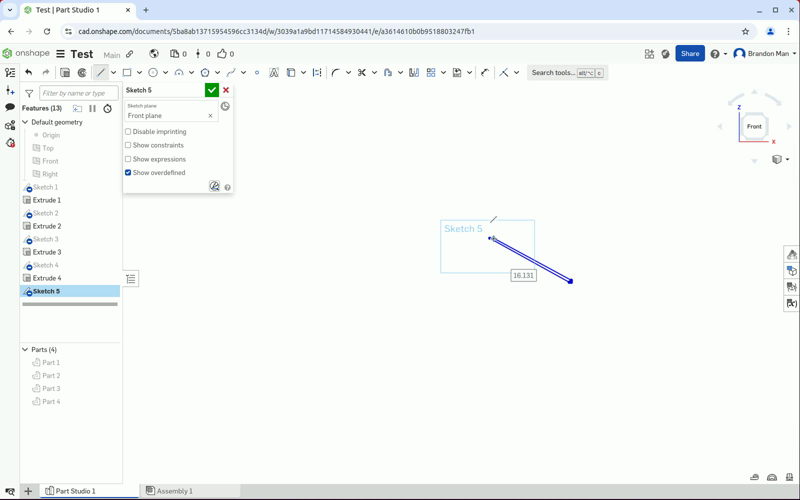
key_up(shift)
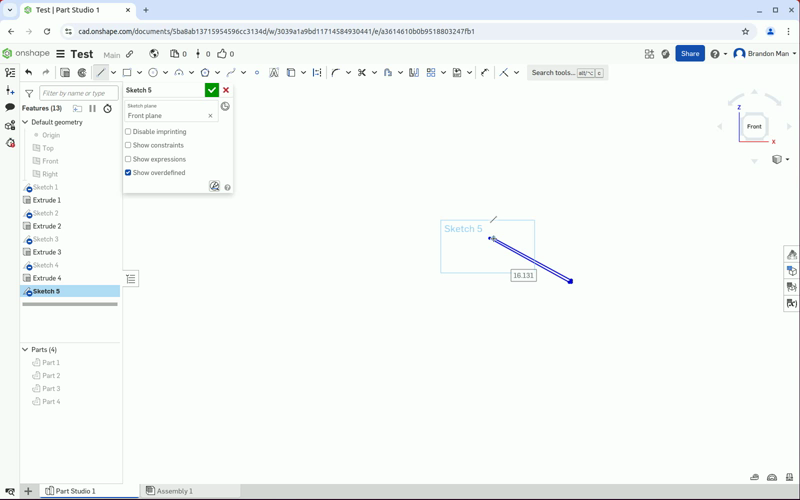
mouse_move(523, 238)
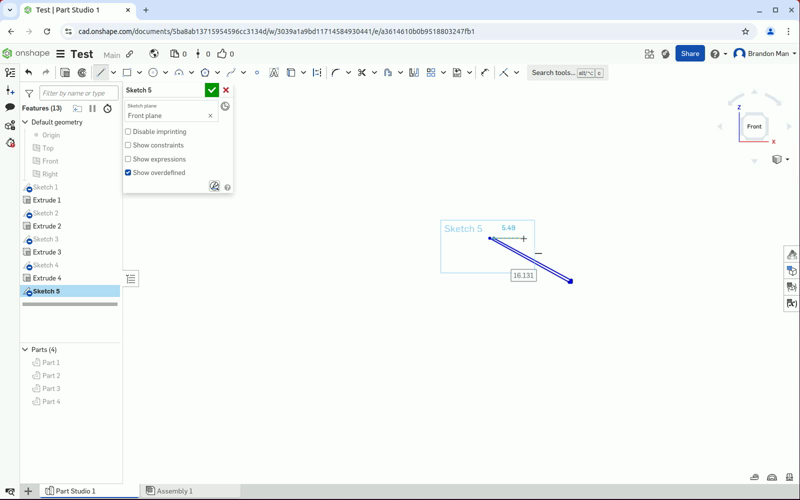
key_down(shift)
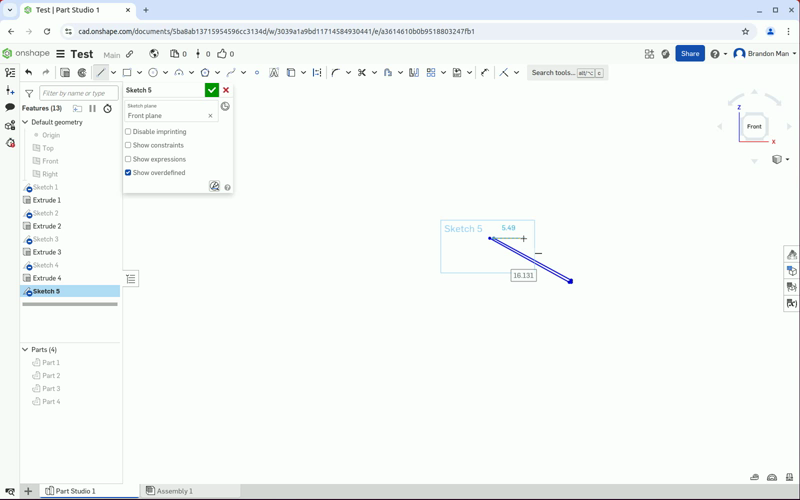
mouse_move(489, 238)
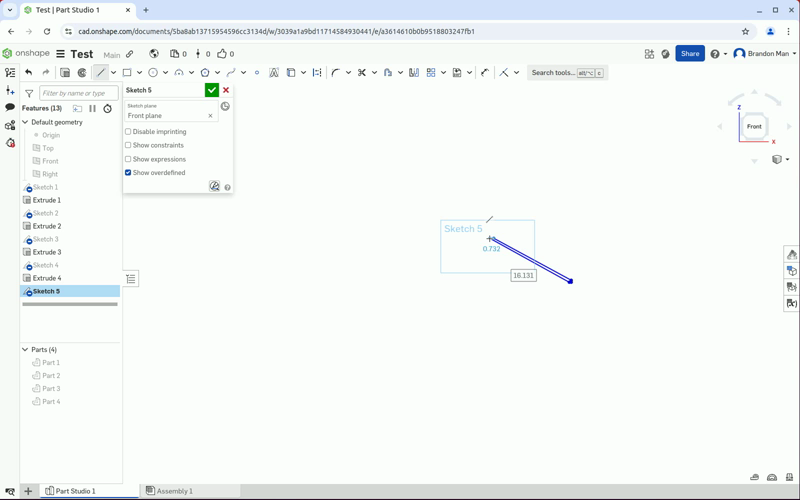
scroll(6)
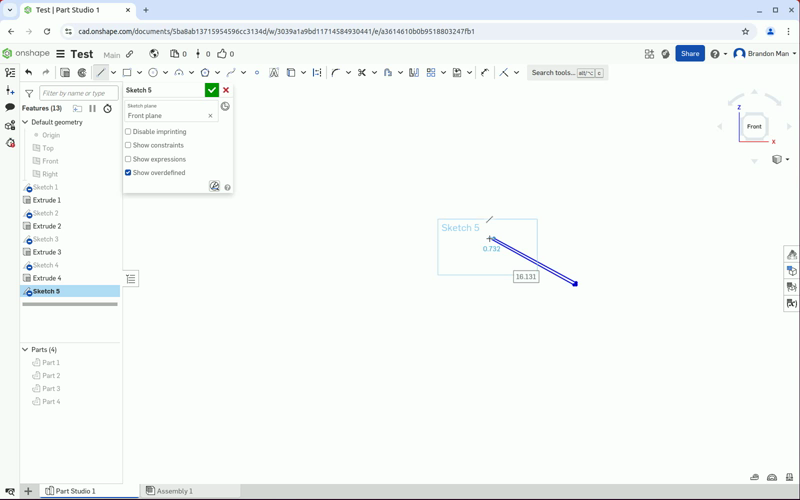
scroll(6)
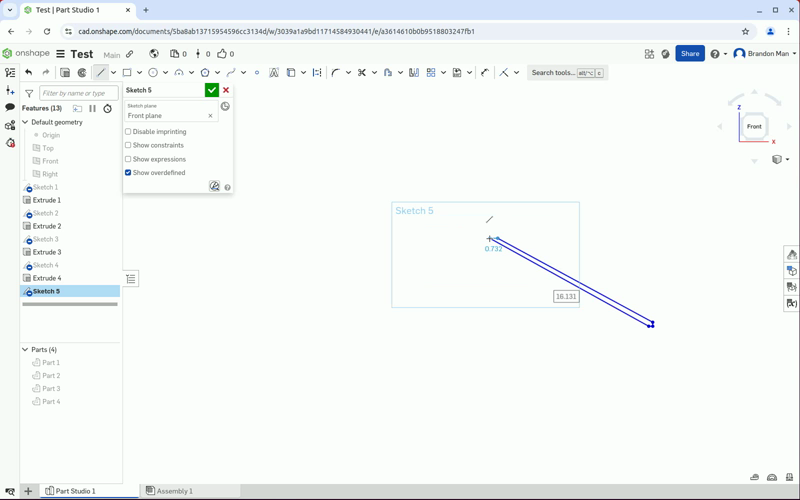
scroll(6)
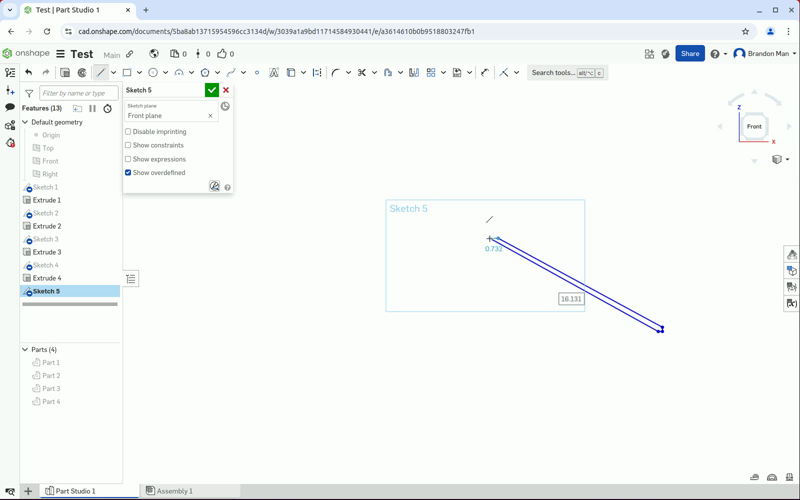
scroll(6)
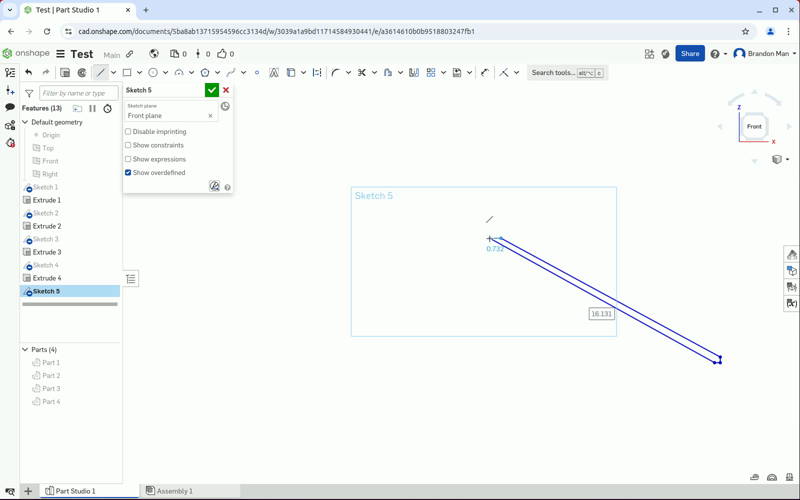
scroll(6)
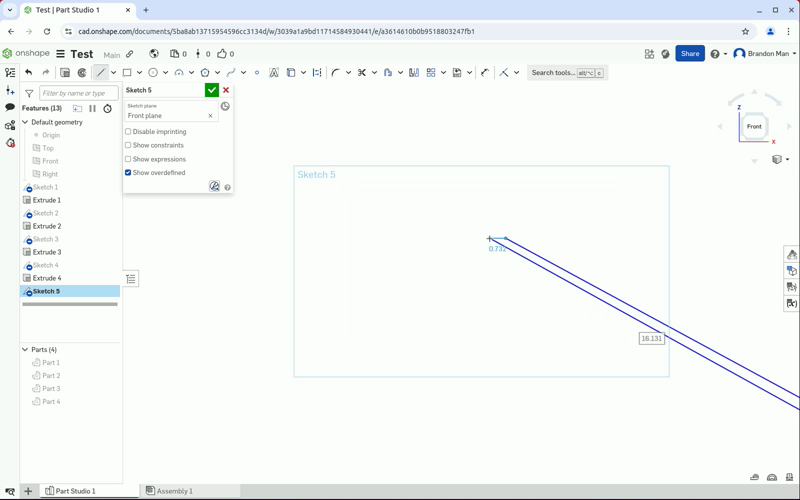
scroll(6)
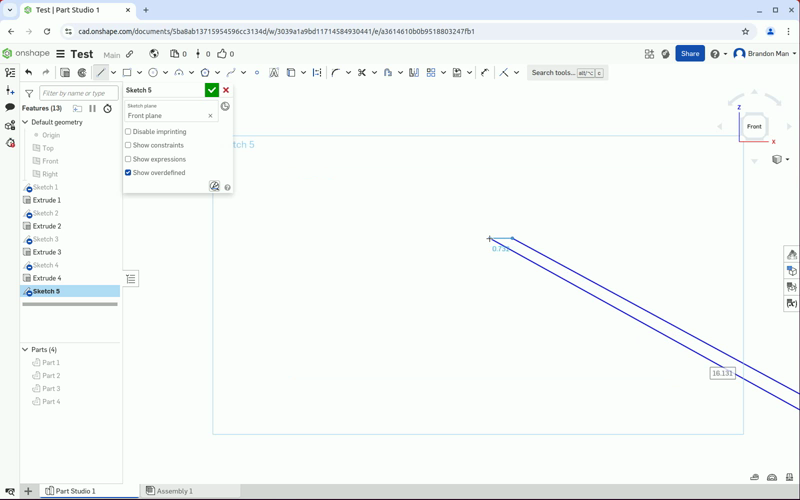
scroll(6)
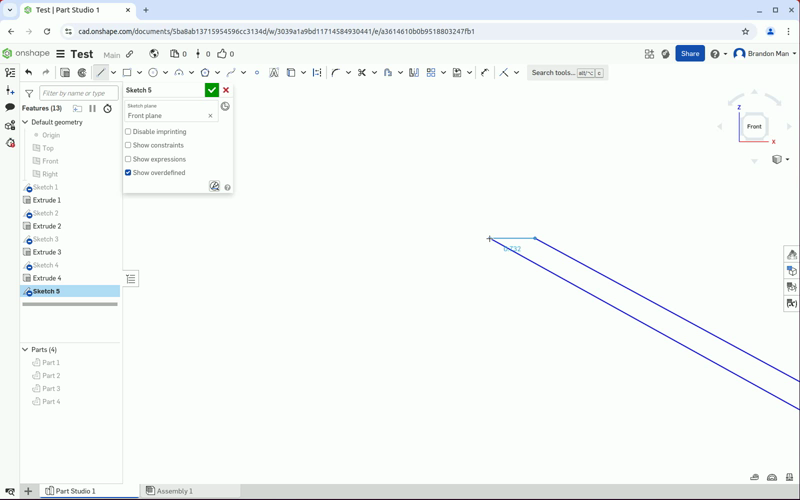
key_up(shift)
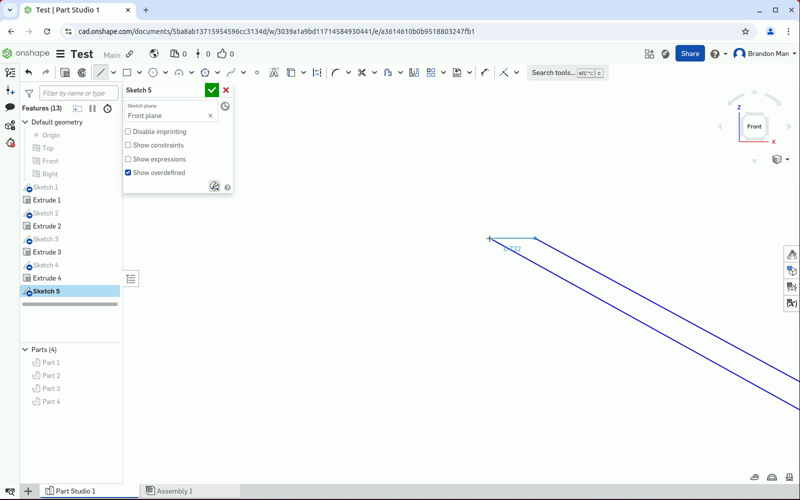
click(489, 238)
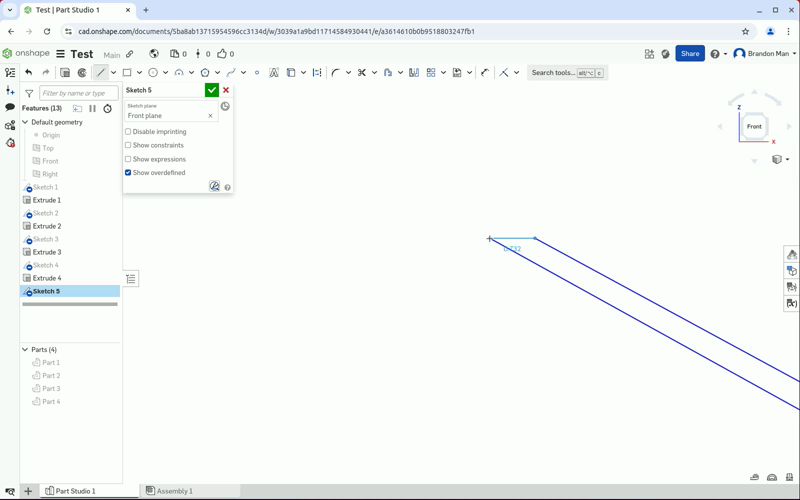
scroll(-6)
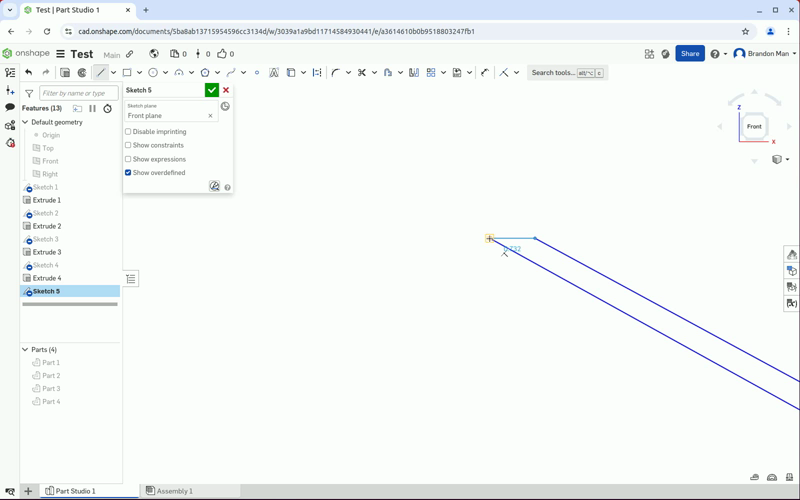
scroll(-6)
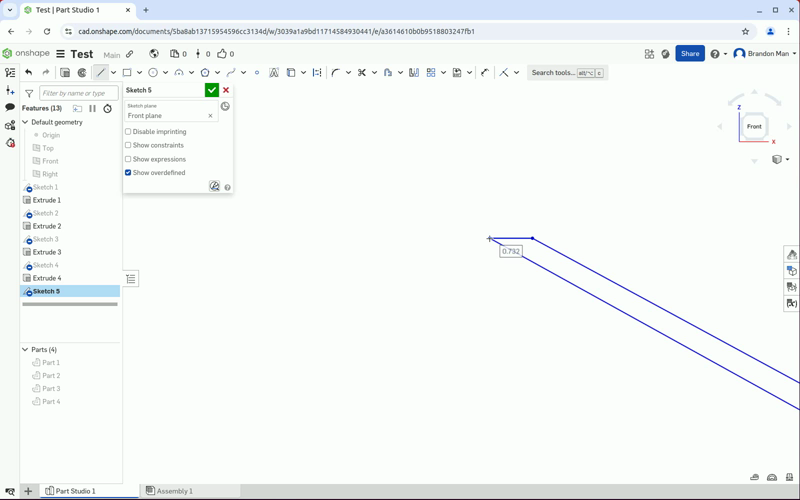
scroll(-6)
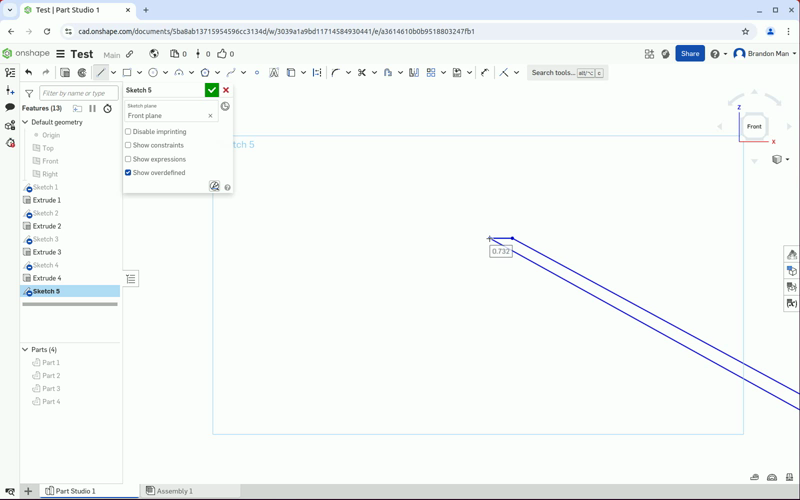
scroll(-6)
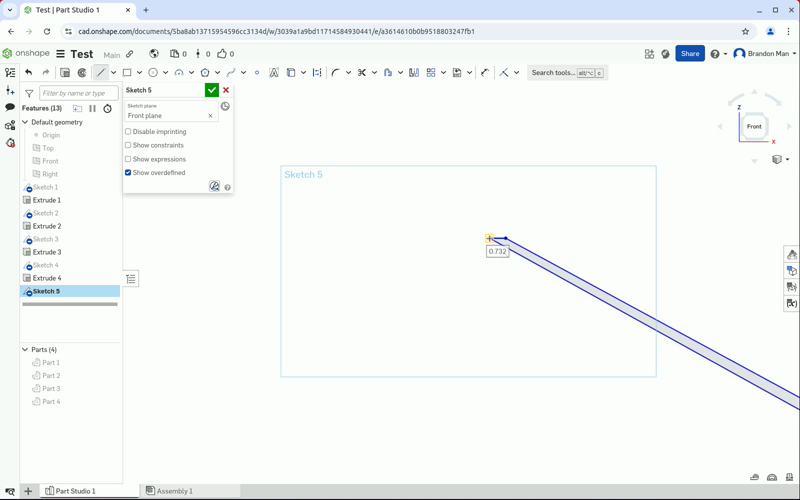
scroll(-6)
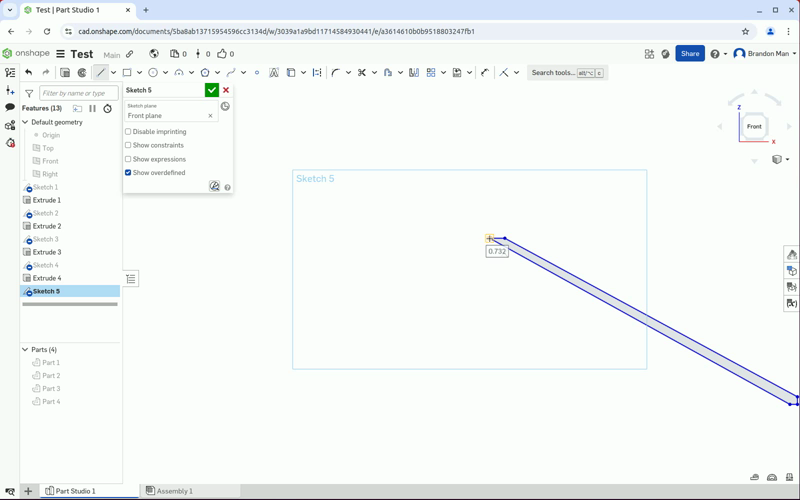
scroll(-6)
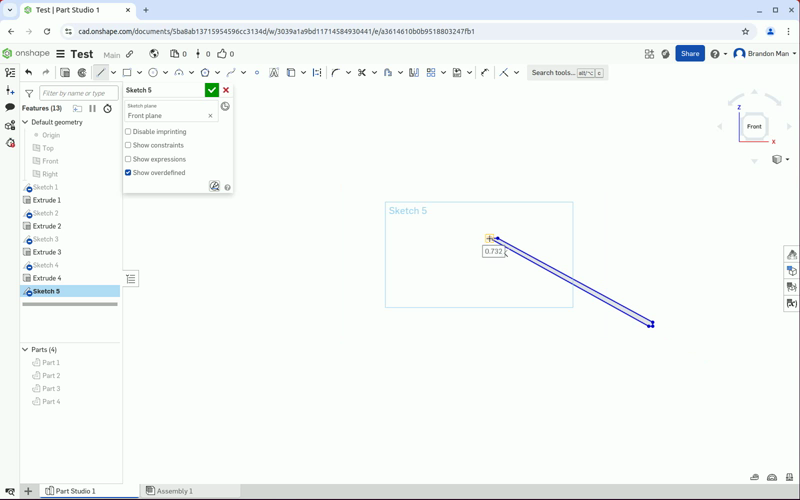
scroll(-6)
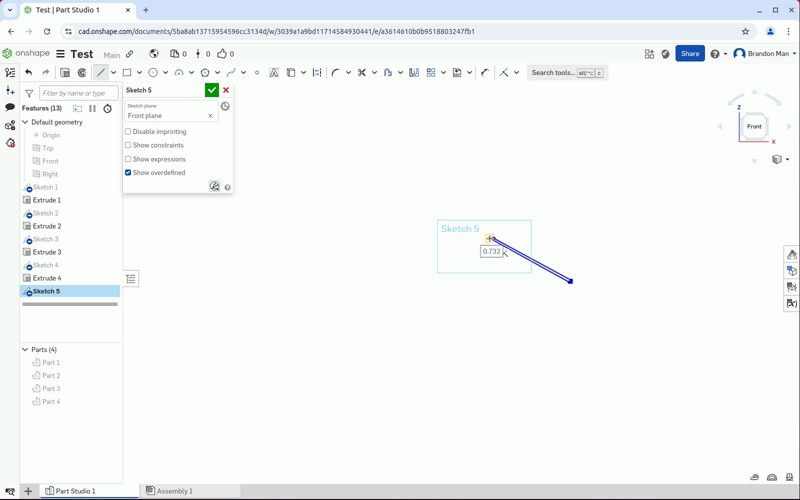
key(esc)
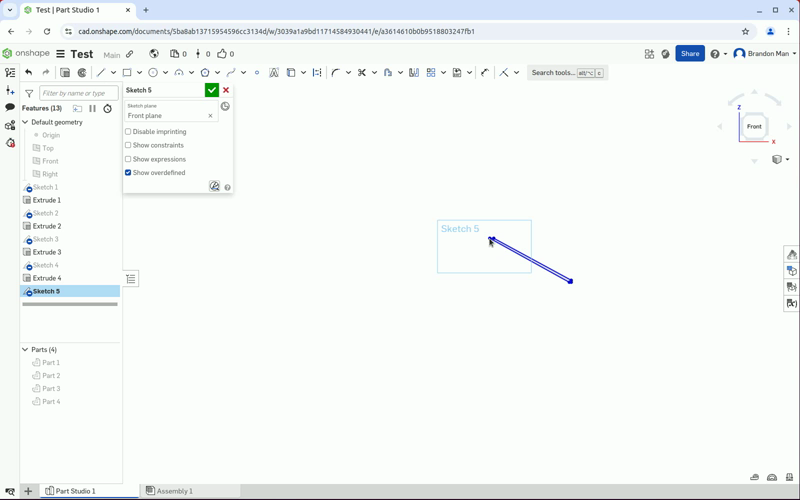
mouse_move(538, 262)
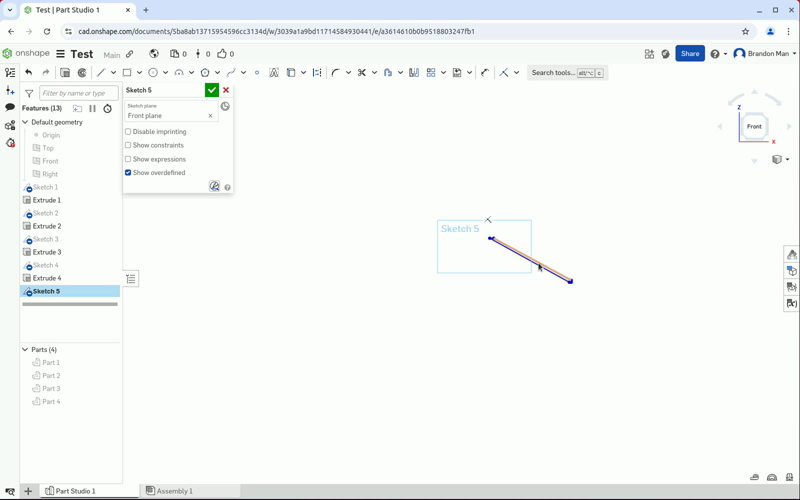
scroll(6)
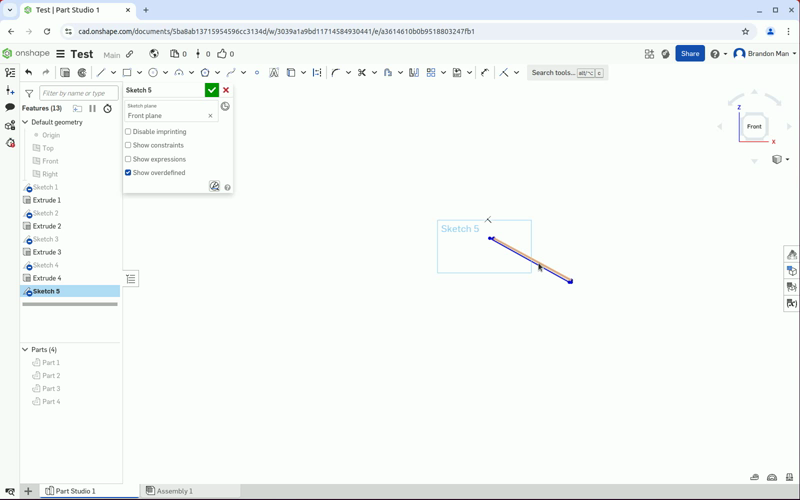
scroll(6)
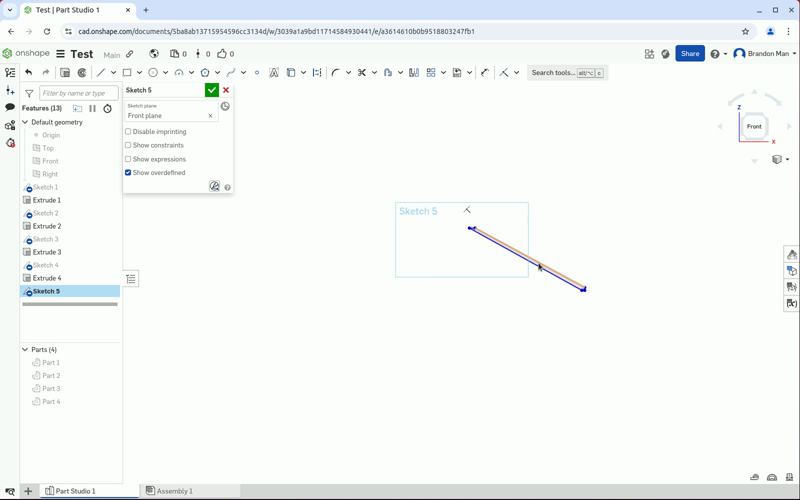
scroll(6)
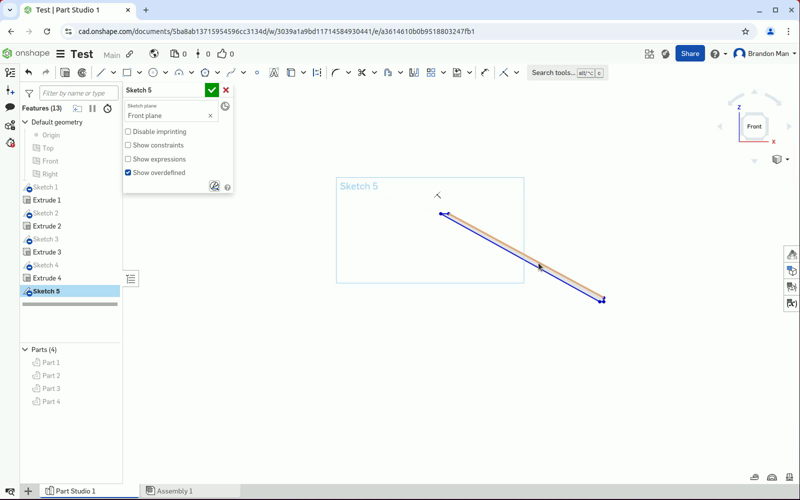
scroll(6)
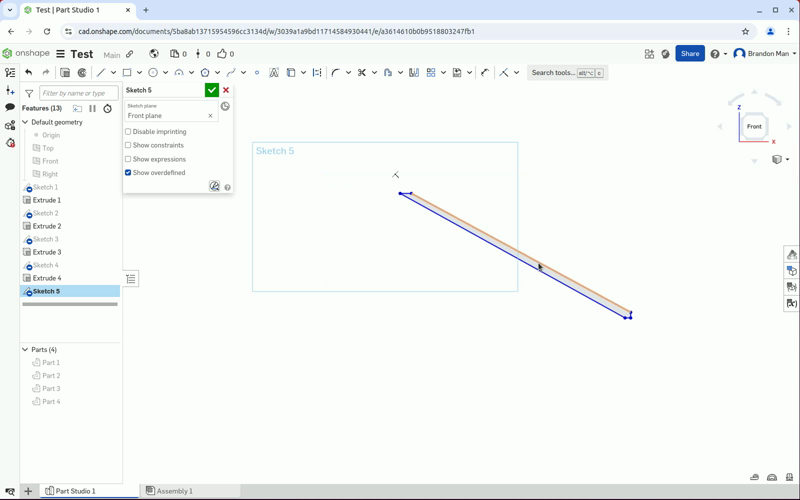
scroll(6)
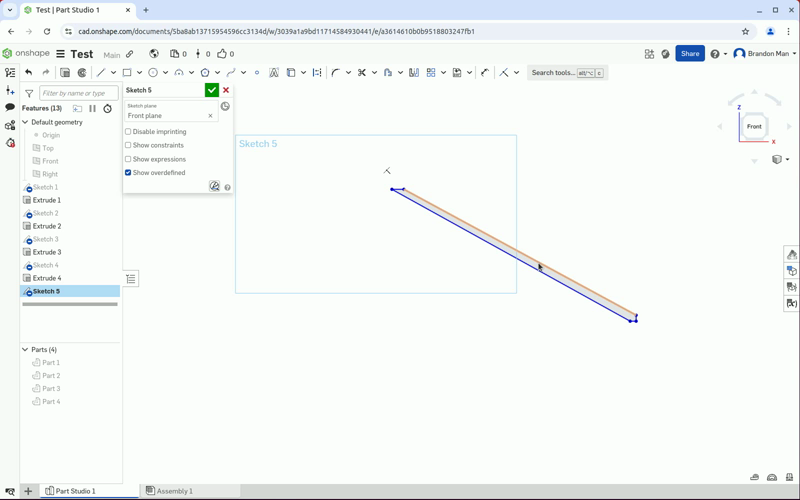
scroll(6)
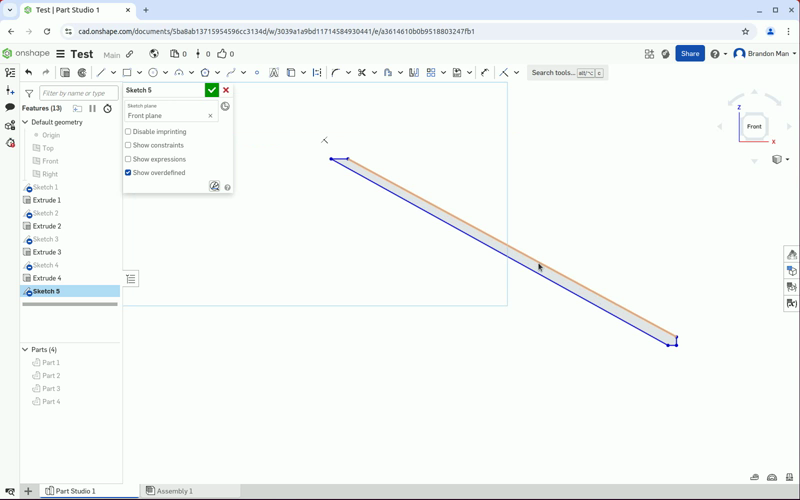
scroll(6)
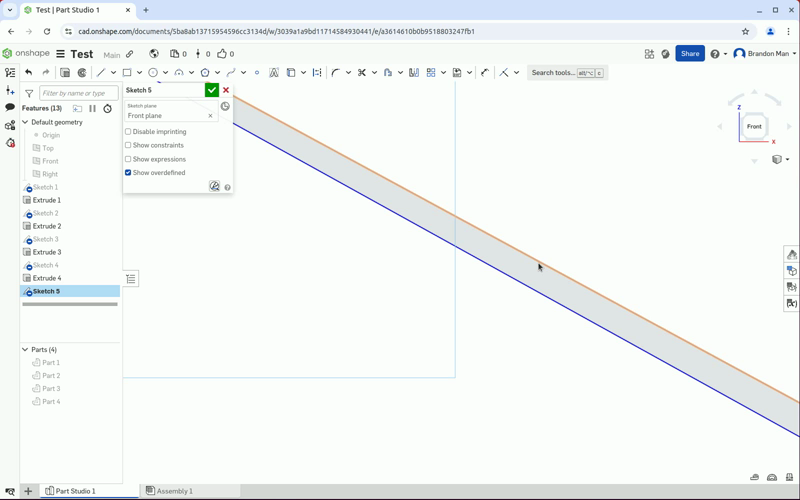
click(538, 262)
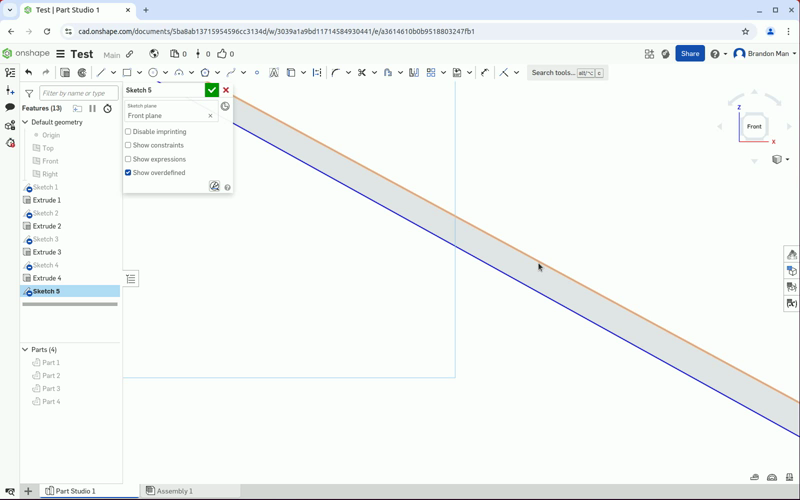
scroll(-6)
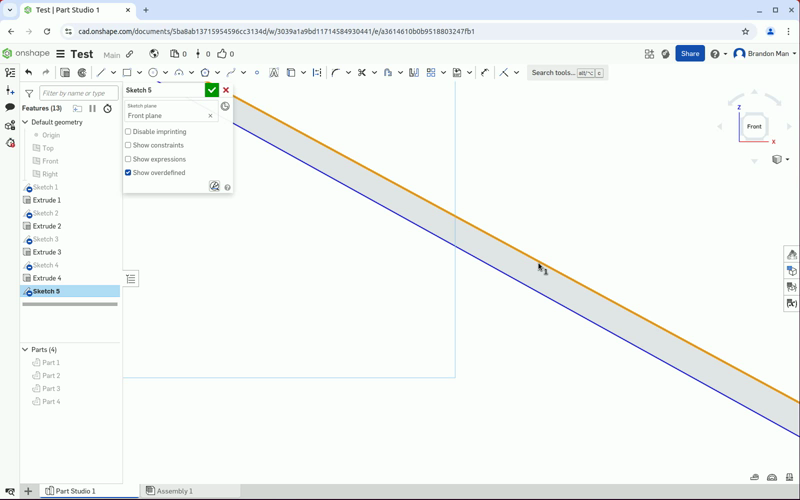
scroll(-6)
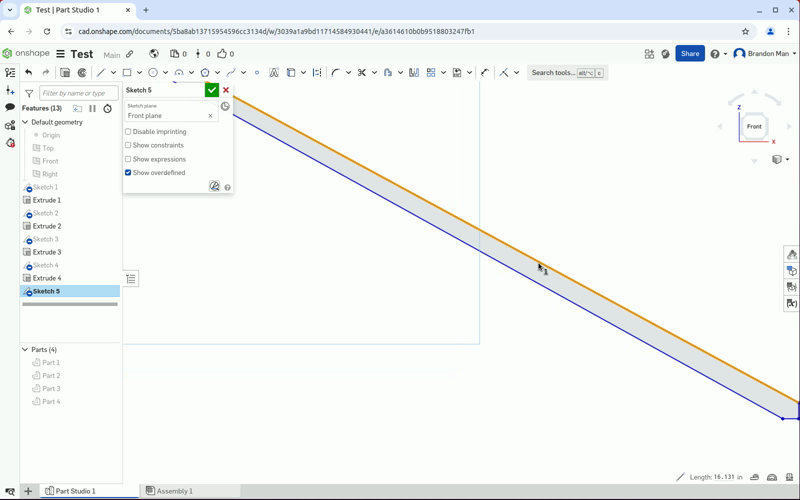
scroll(-6)
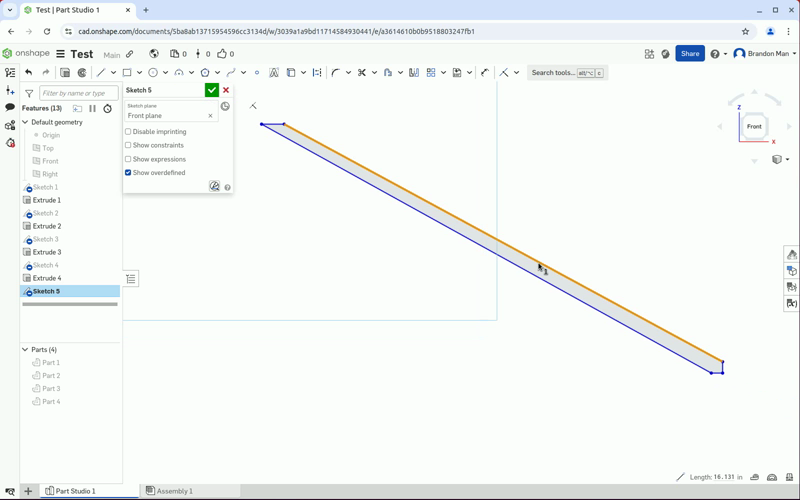
scroll(-6)
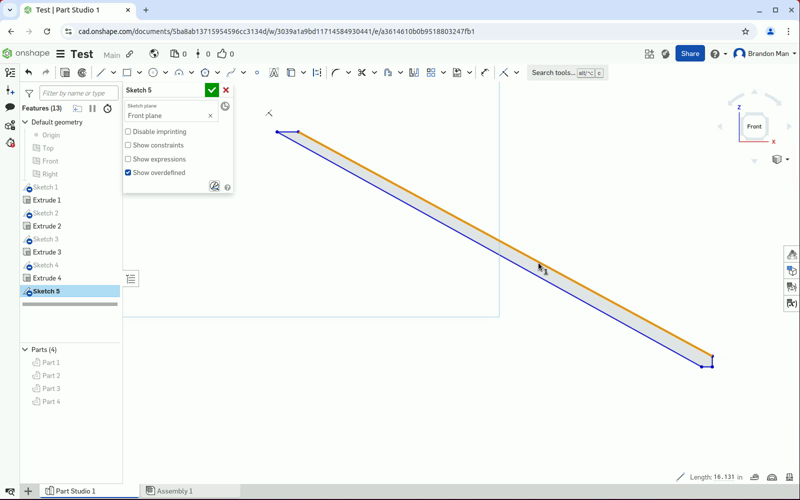
scroll(-6)
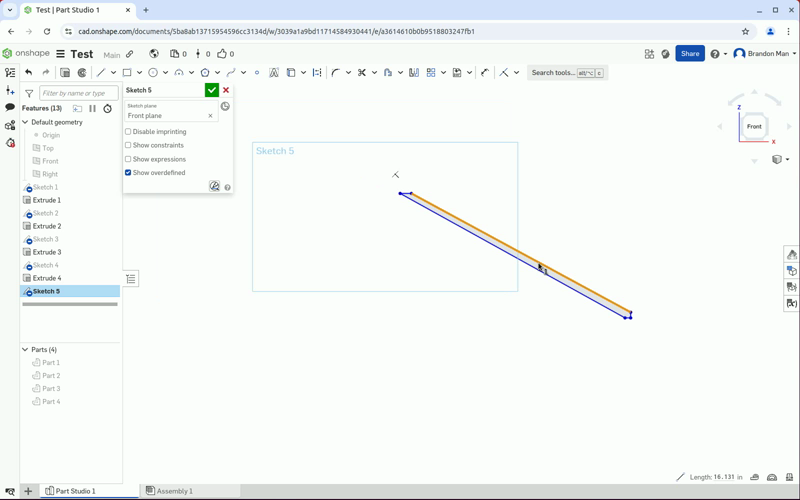
scroll(-6)
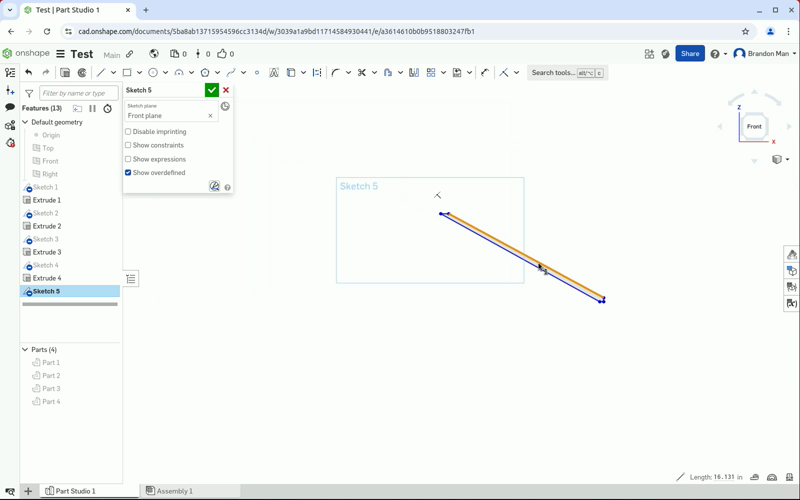
scroll(-6)
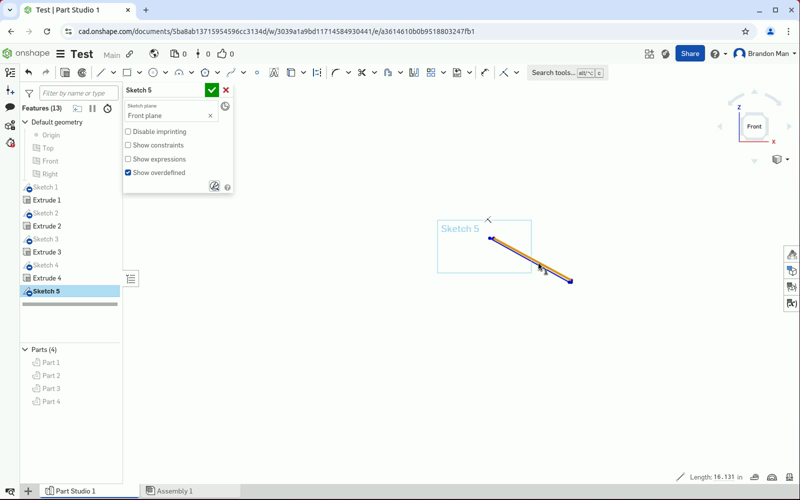
mouse_move(73, 352)
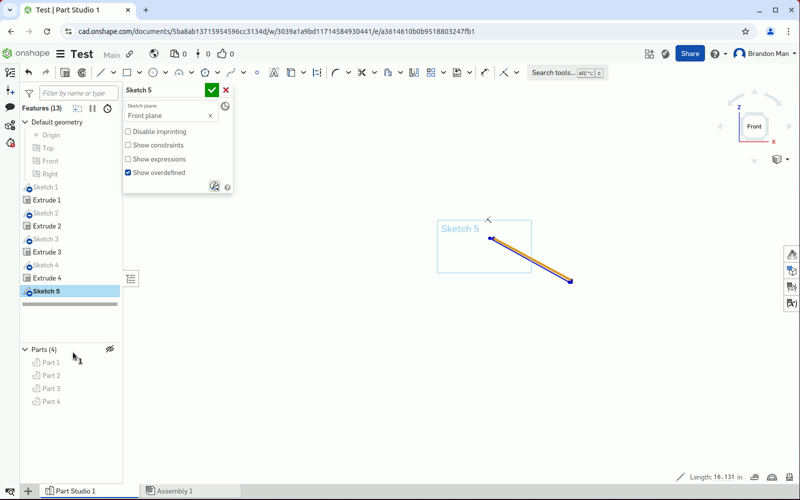
key(shift+y)
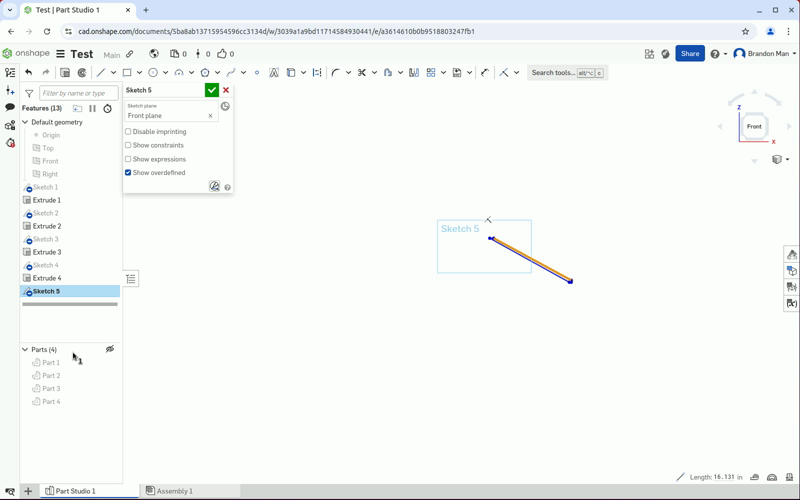
key(shift+e)
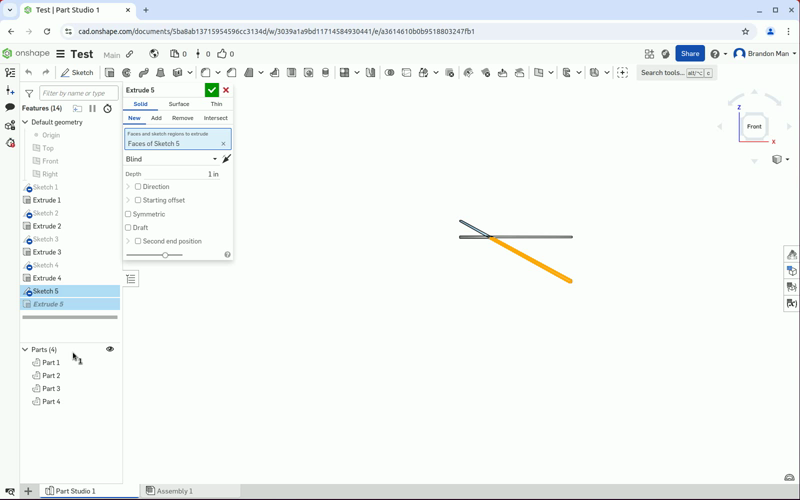
mouse_move(143, 106)
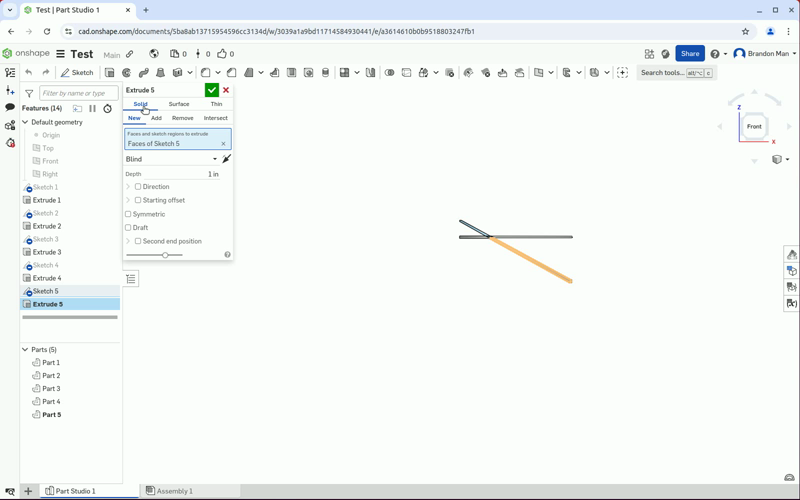
click(143, 106)
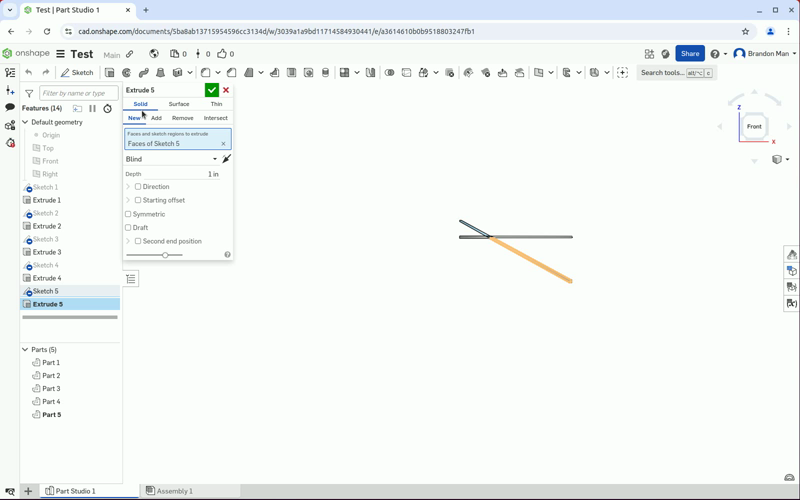
mouse_move(137, 120)
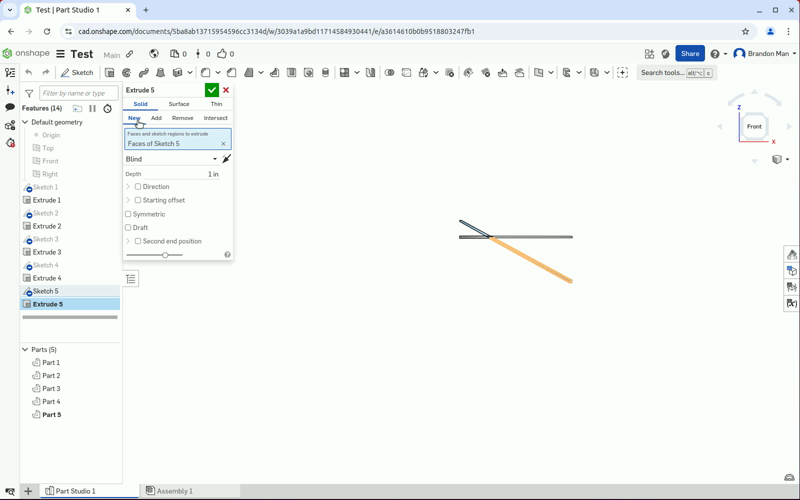
click(137, 120)
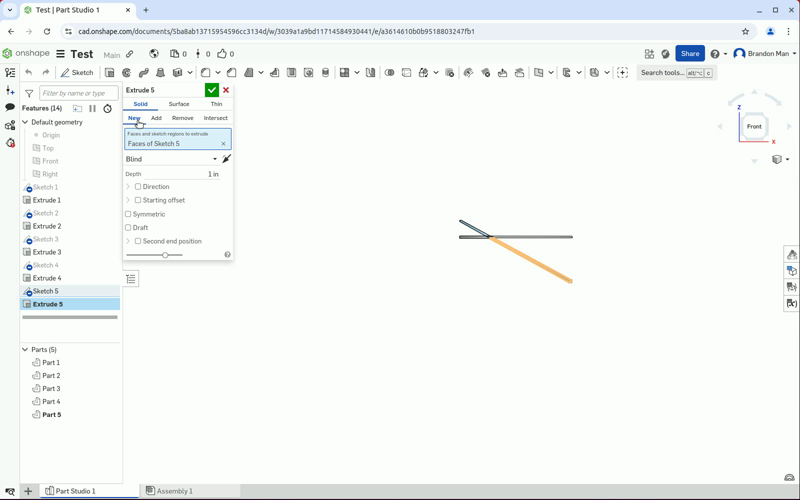
key(tab, 4)
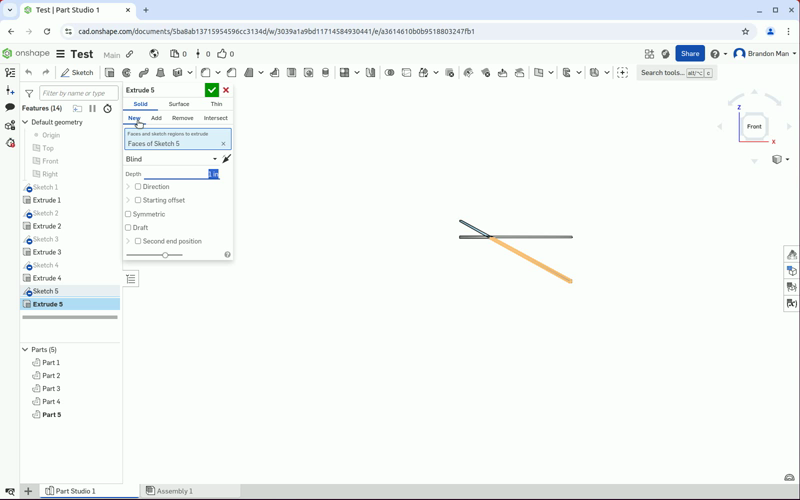
text(0.241)
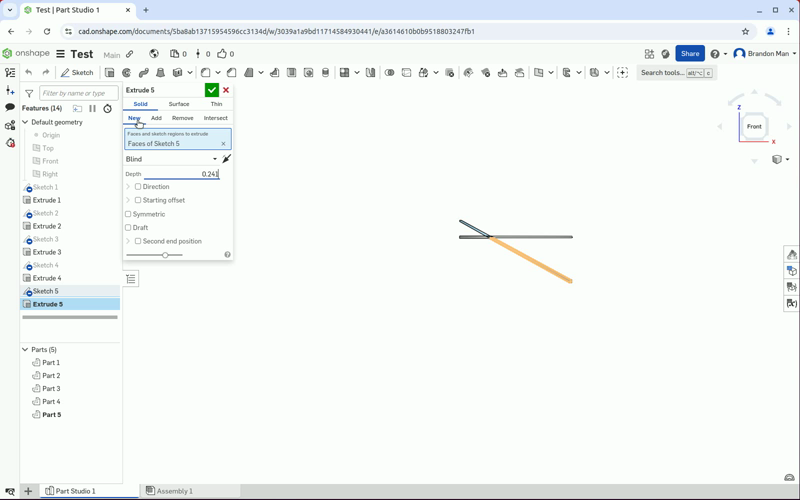
key(enter)
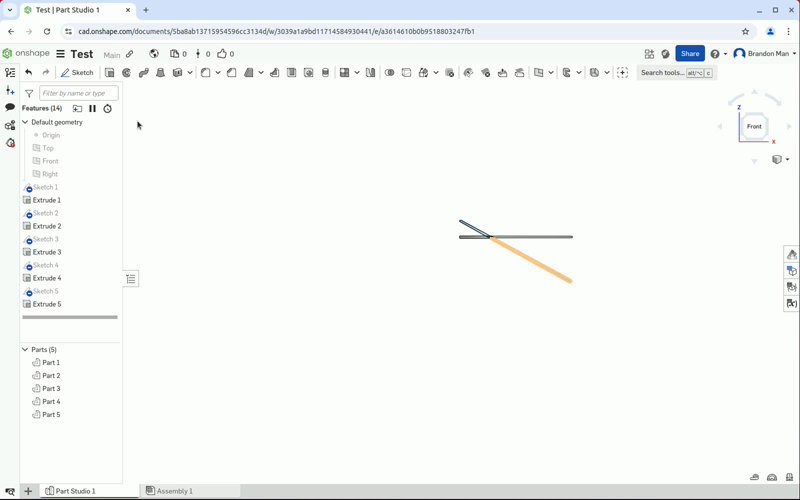
key(shift+h)
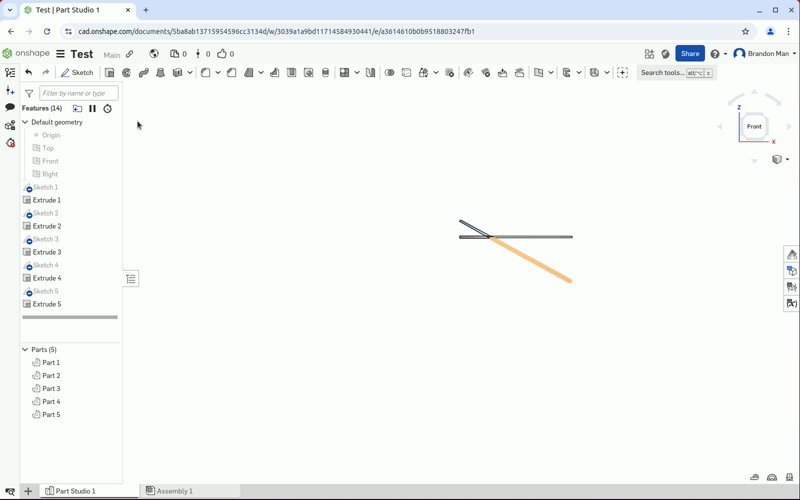
key(shift+h)
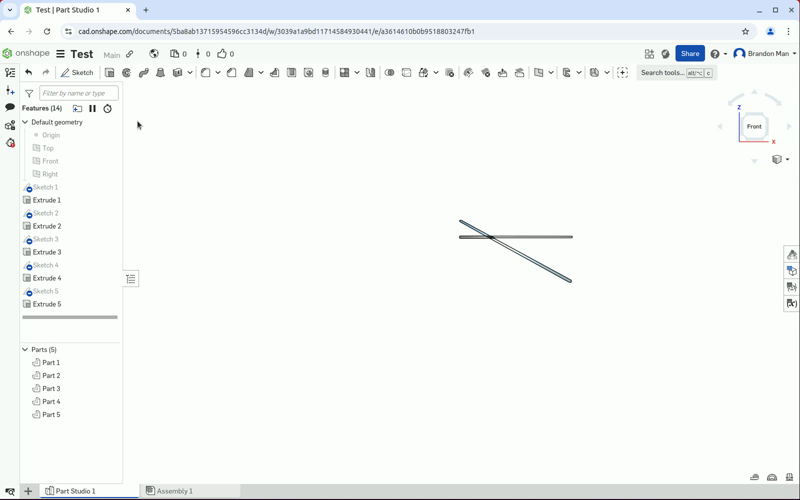
mouse_move(73, 189)
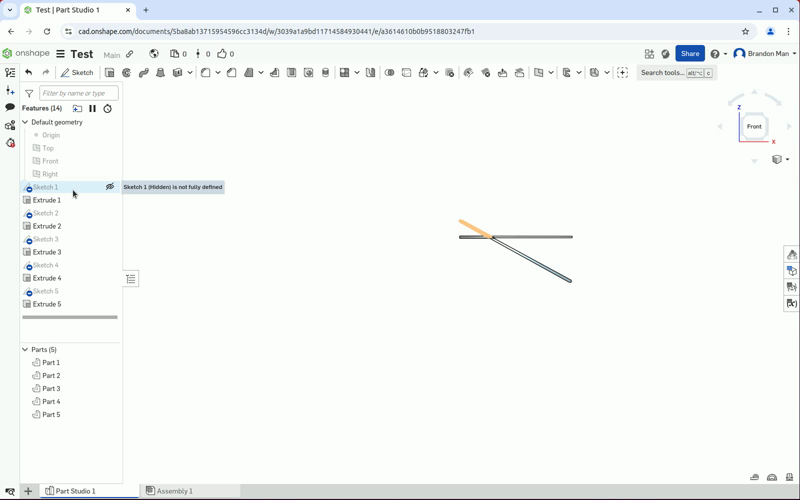
click(73, 189)
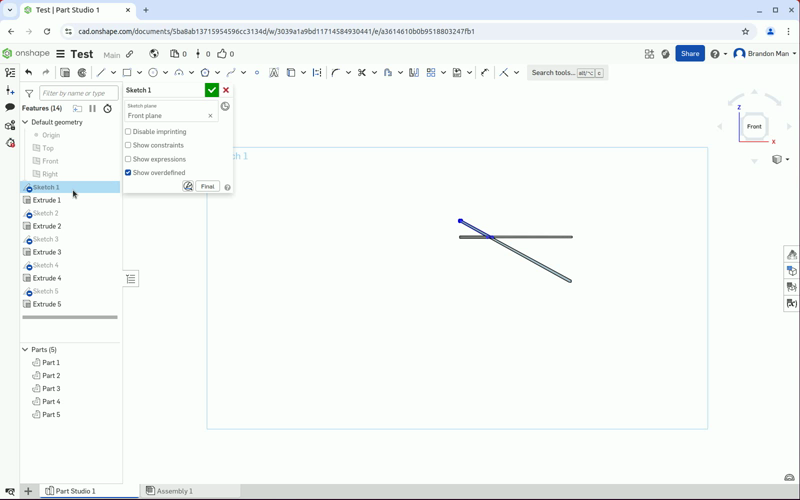
mouse_move(229, 92)
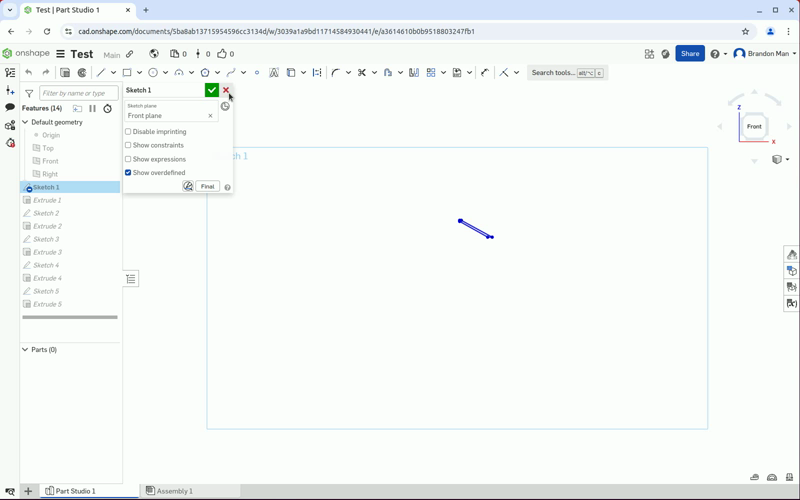
click(229, 92)
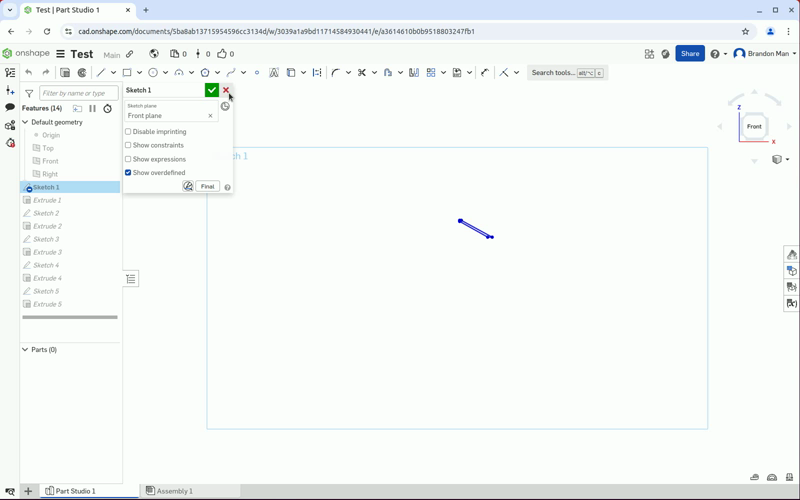
key(shift+s)
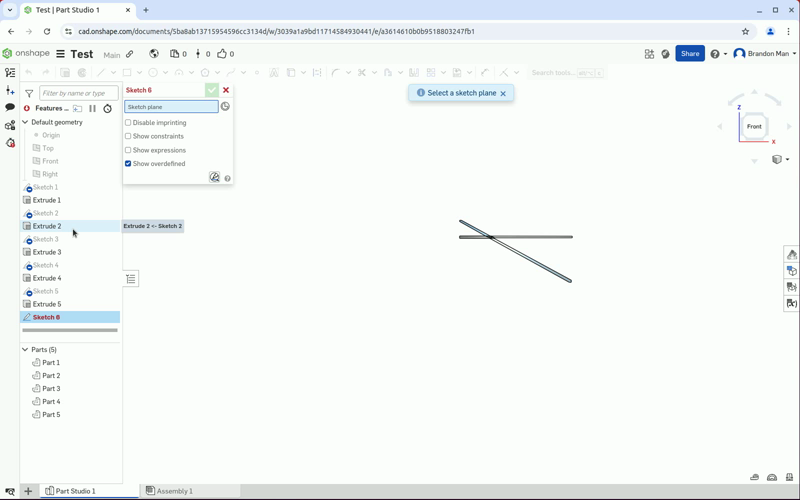
scroll(3)
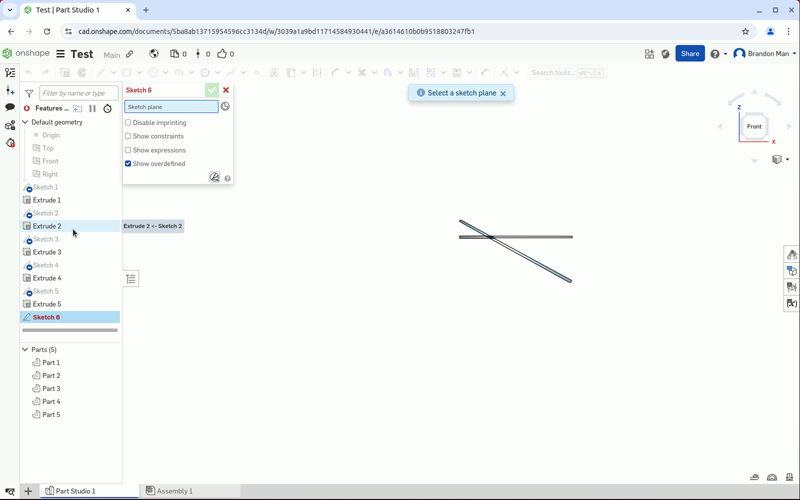
mouse_move(73, 163)
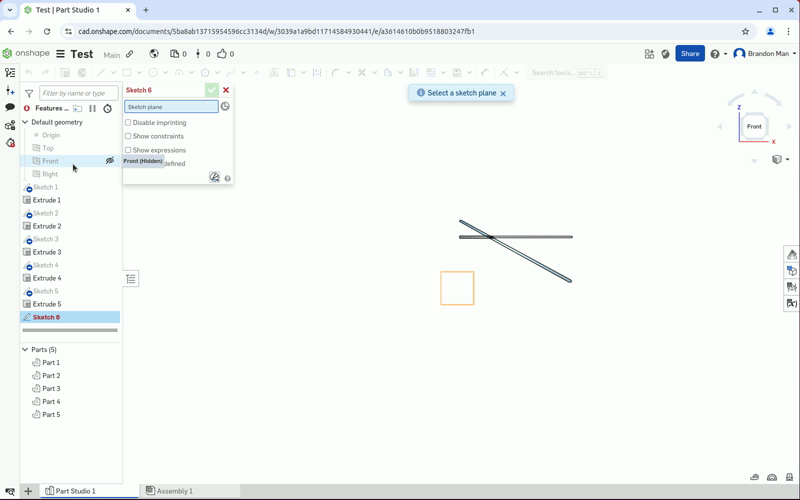
click(73, 163)
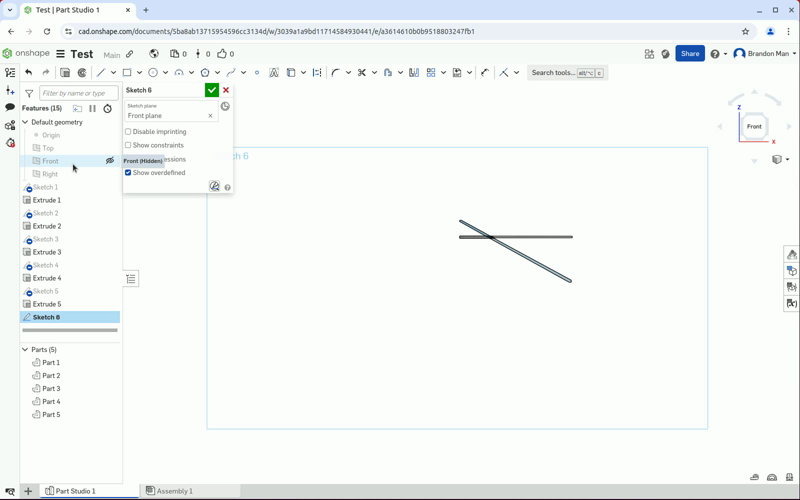
mouse_move(73, 352)
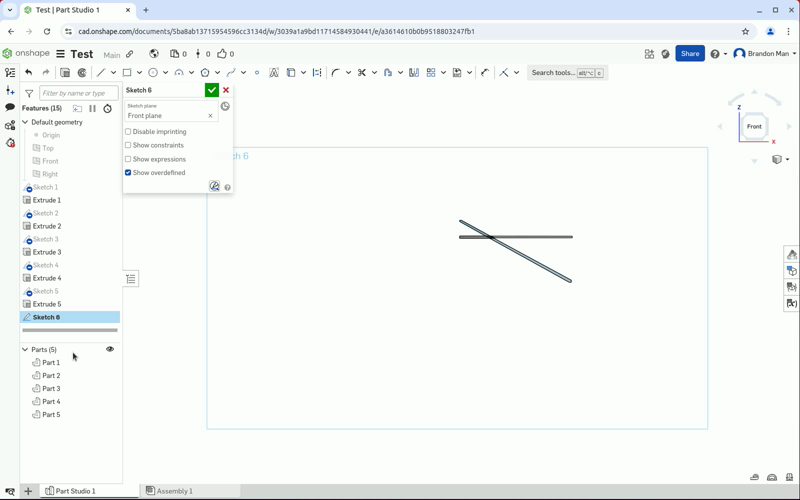
key(y)
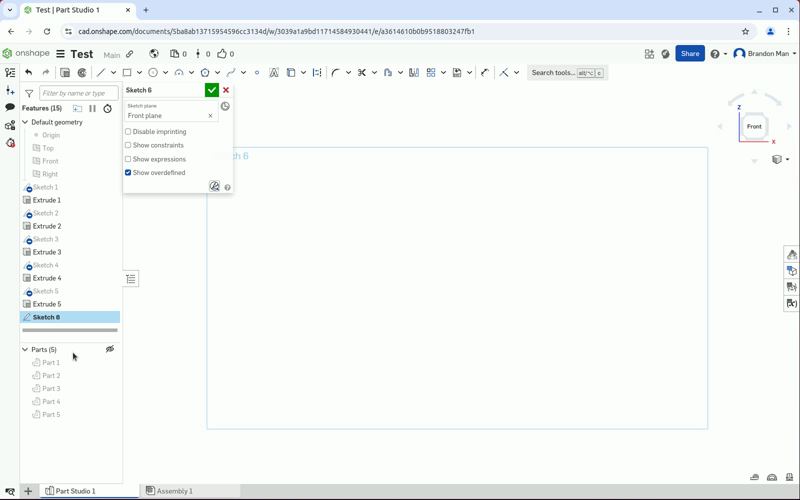
key(l)
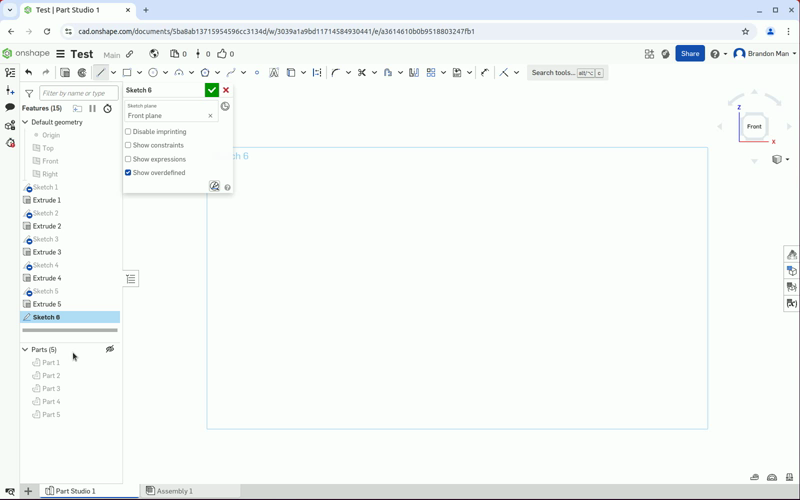
key_down(shift)
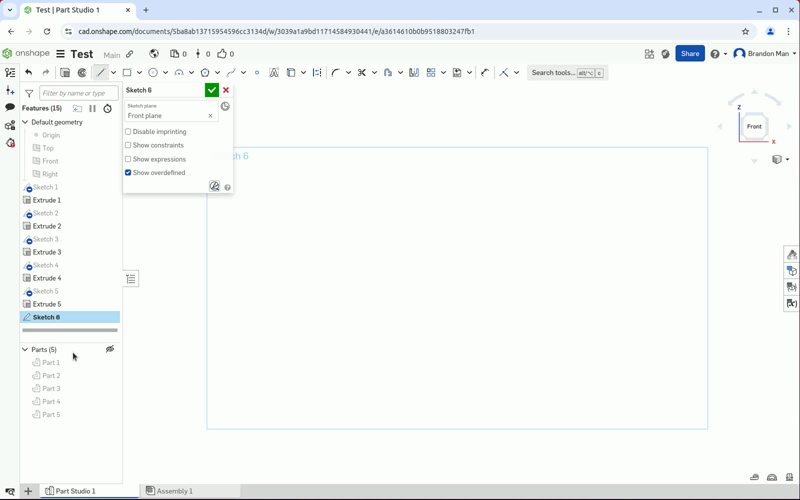
mouse_move(460, 282)
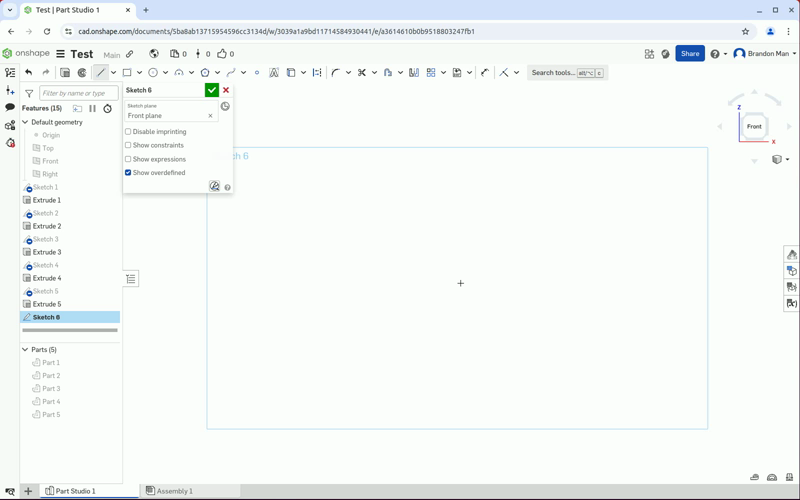
click(460, 282)
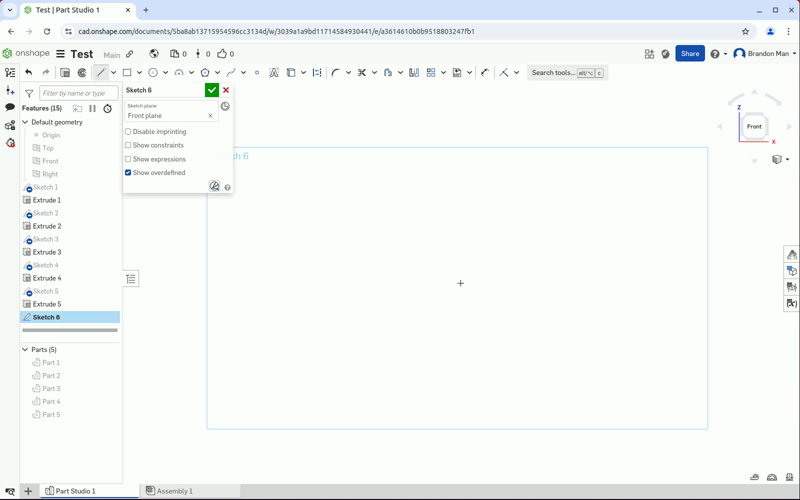
key_up(shift)
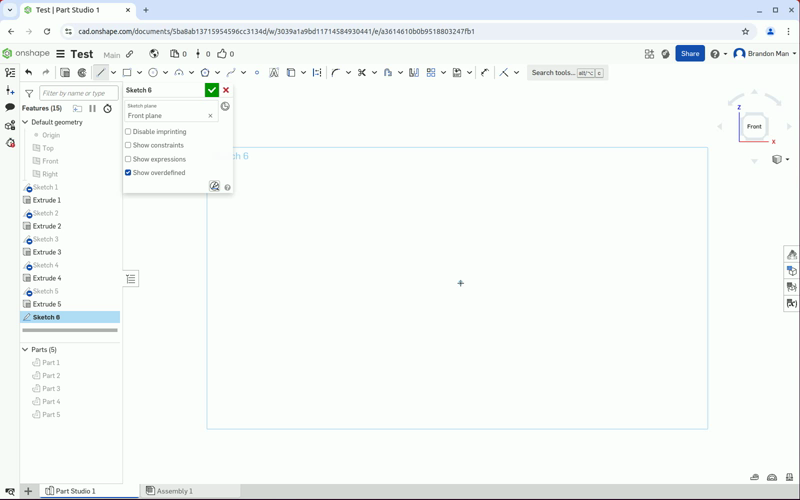
key_down(shift)
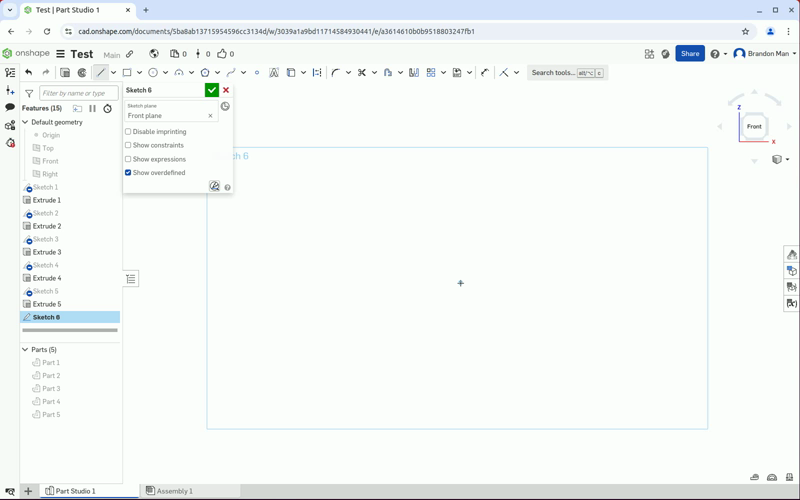
mouse_move(573, 282)
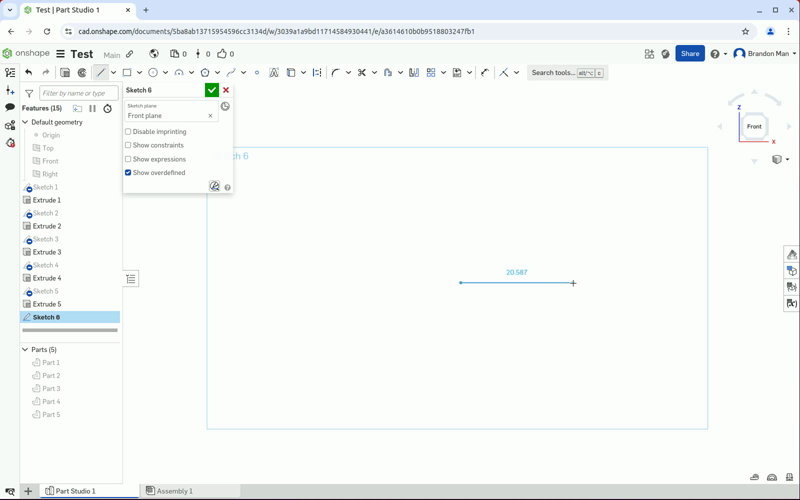
click(573, 282)
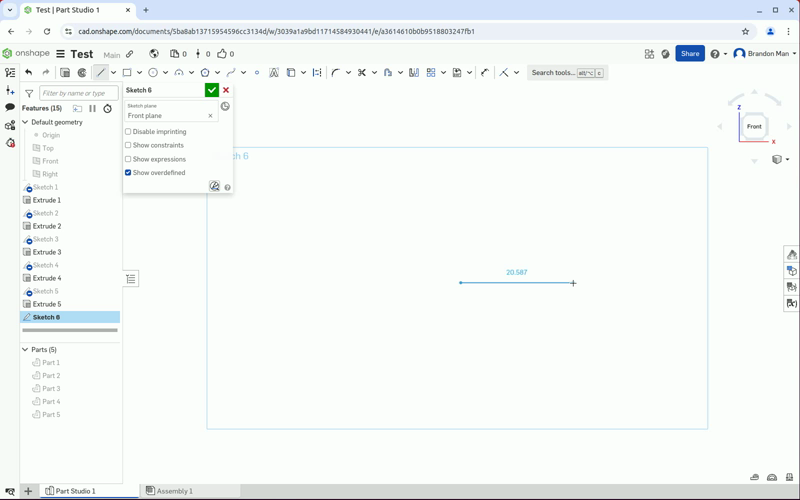
key_up(shift)
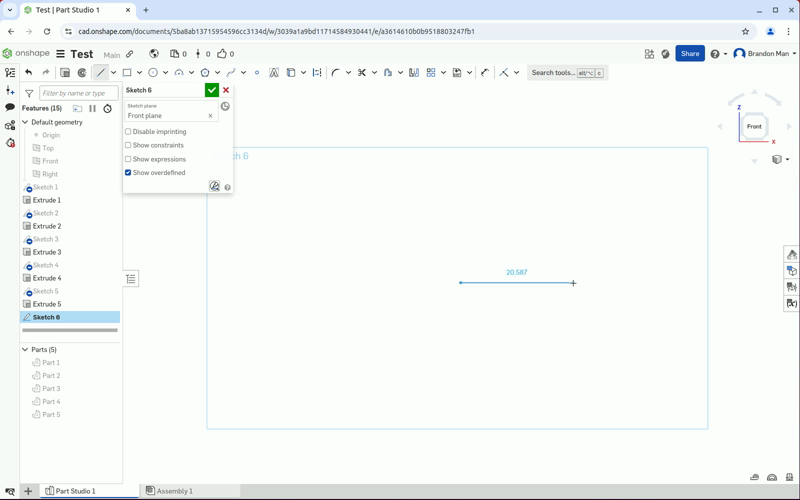
key_down(shift)
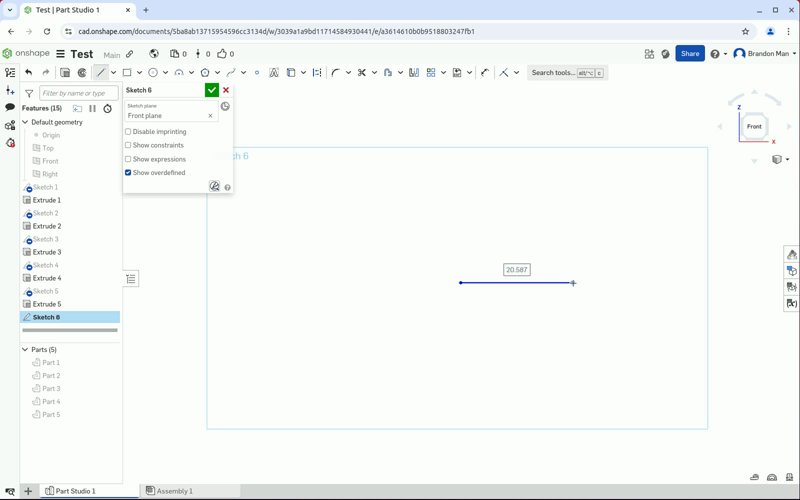
mouse_move(573, 220)
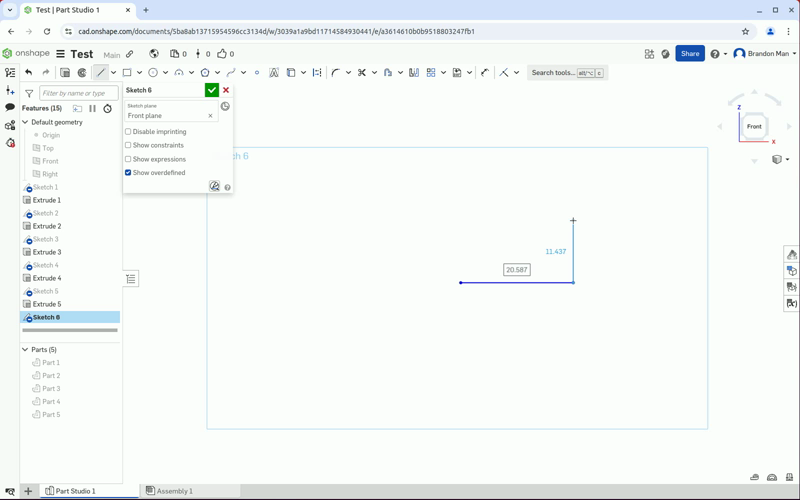
click(573, 220)
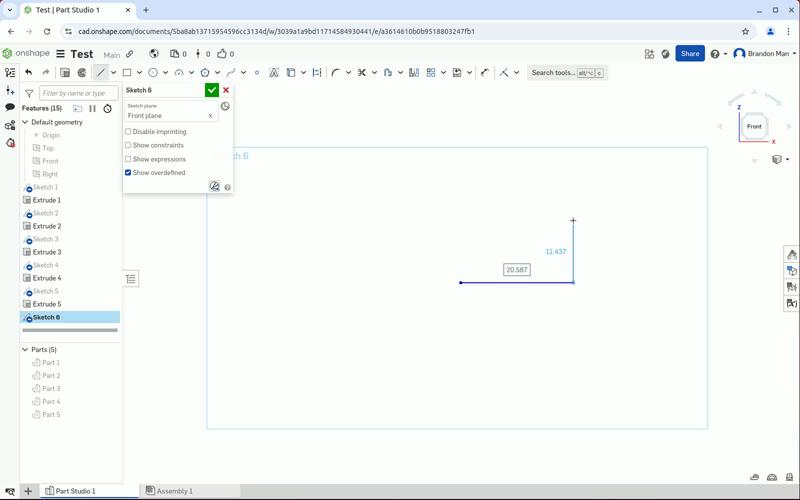
key_up(shift)
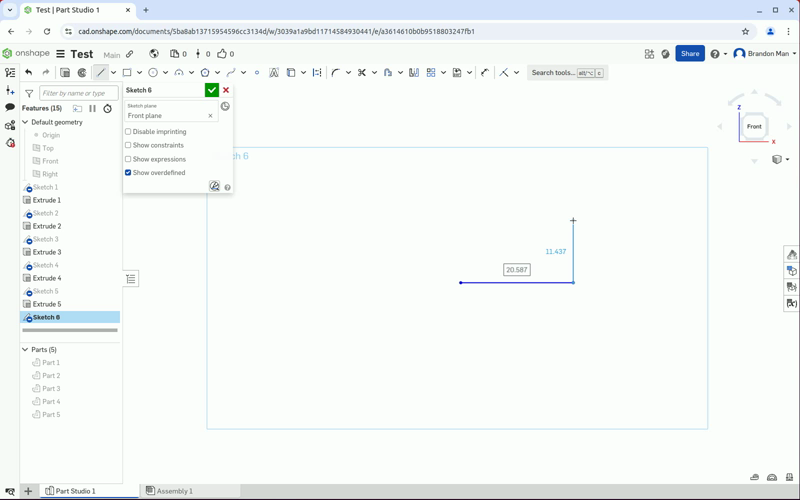
key_down(shift)
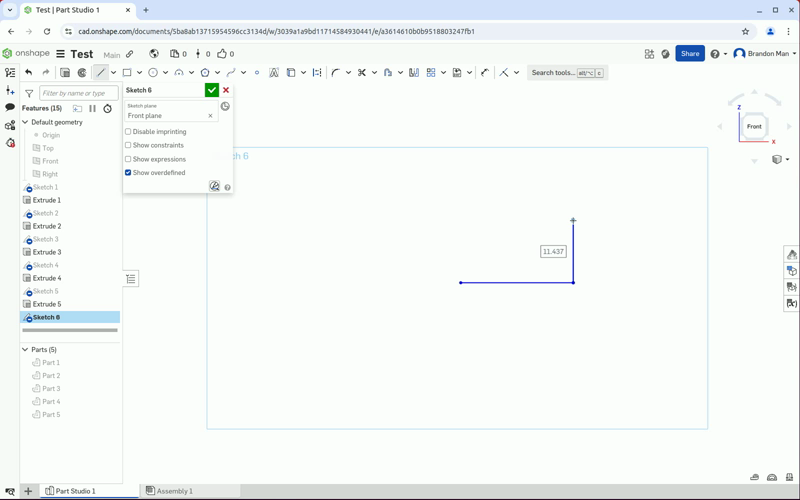
mouse_move(460, 220)
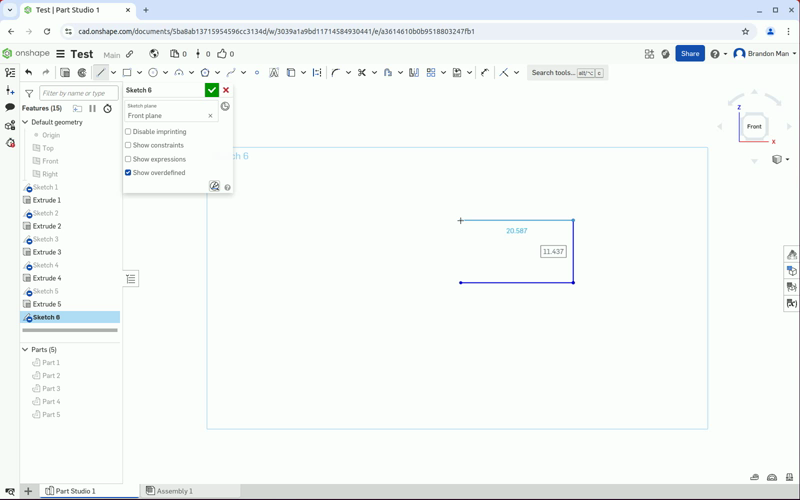
click(460, 220)
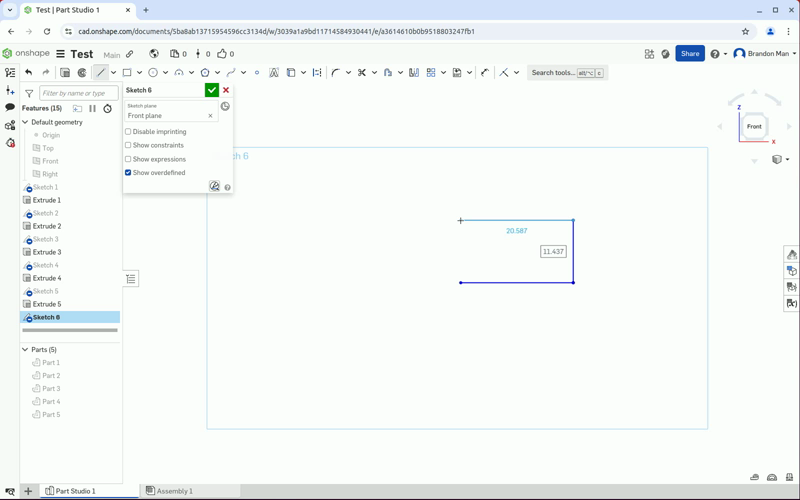
key_up(shift)
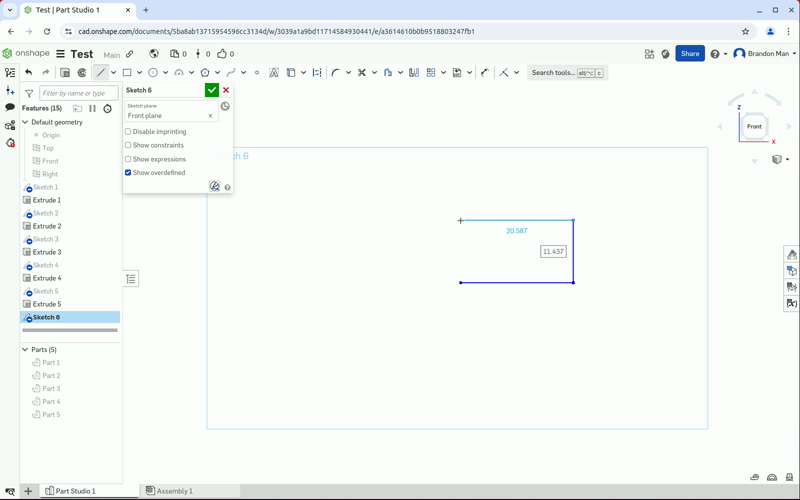
key_down(shift)
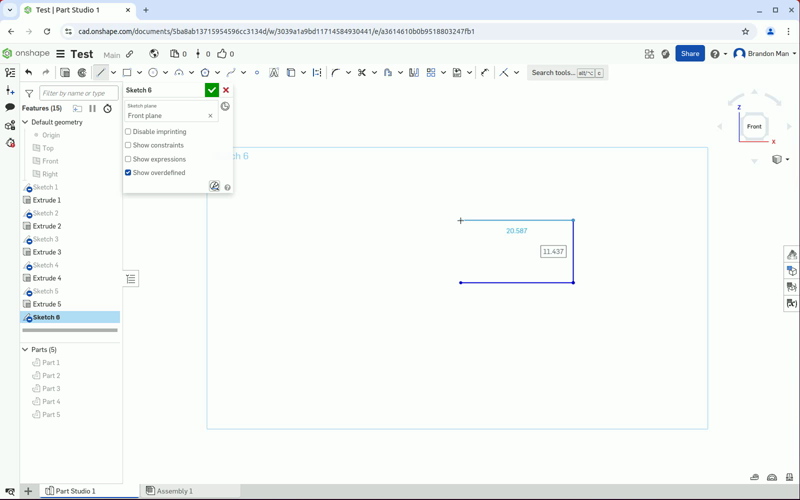
mouse_move(460, 282)
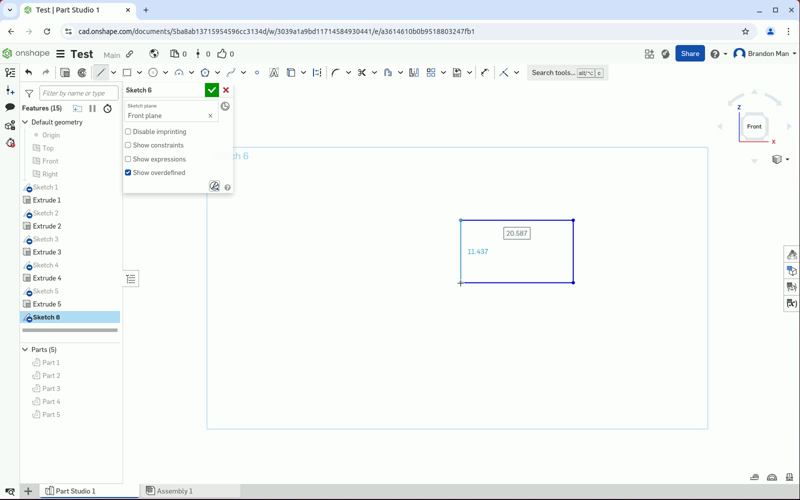
key_up(shift)
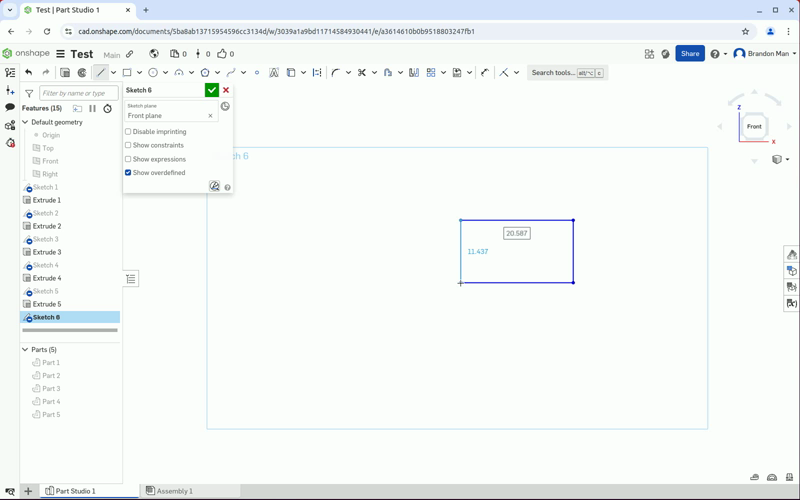
click(460, 282)
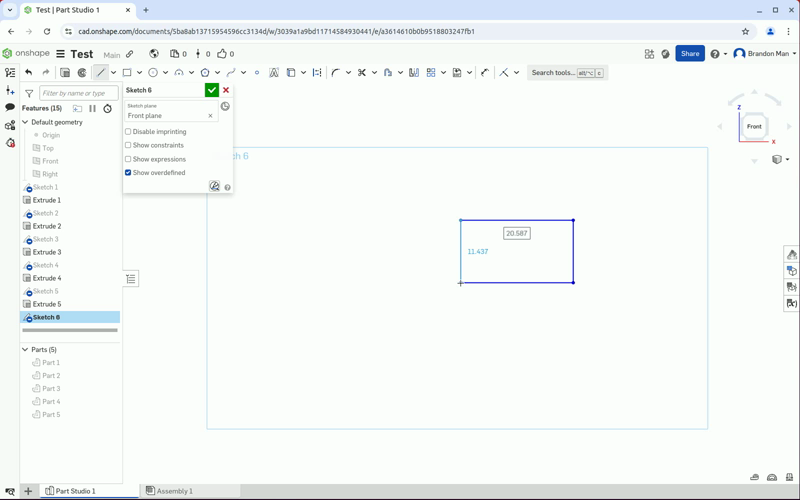
key(esc)
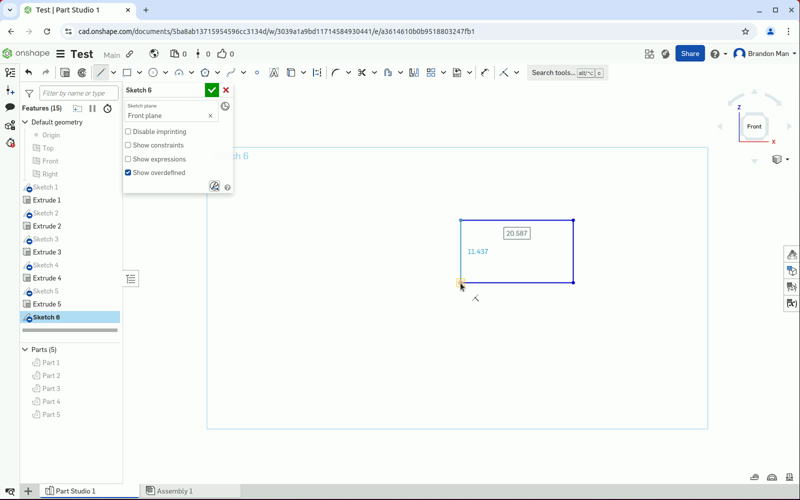
key(l)
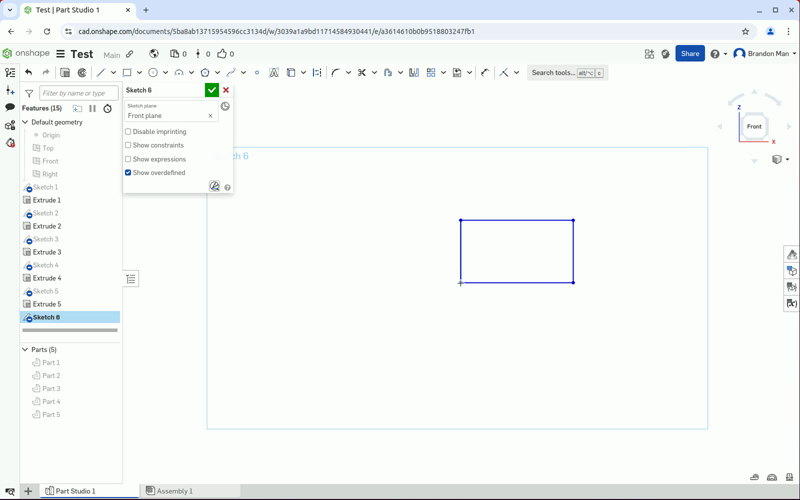
key_down(shift)
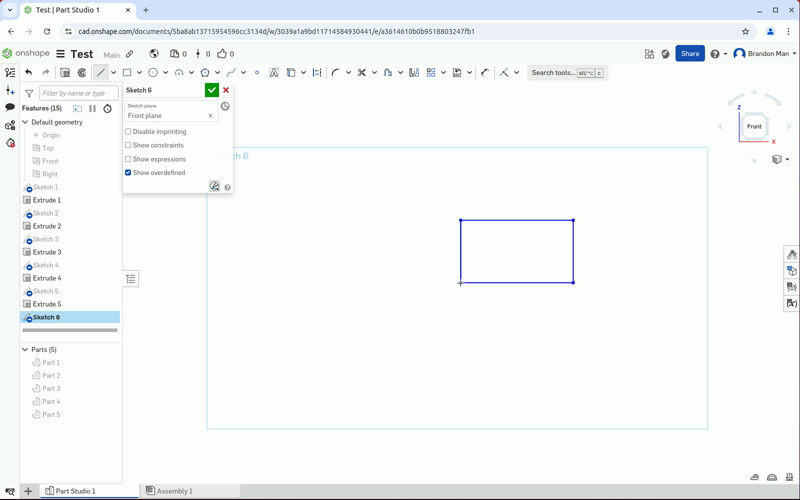
mouse_move(463, 280)
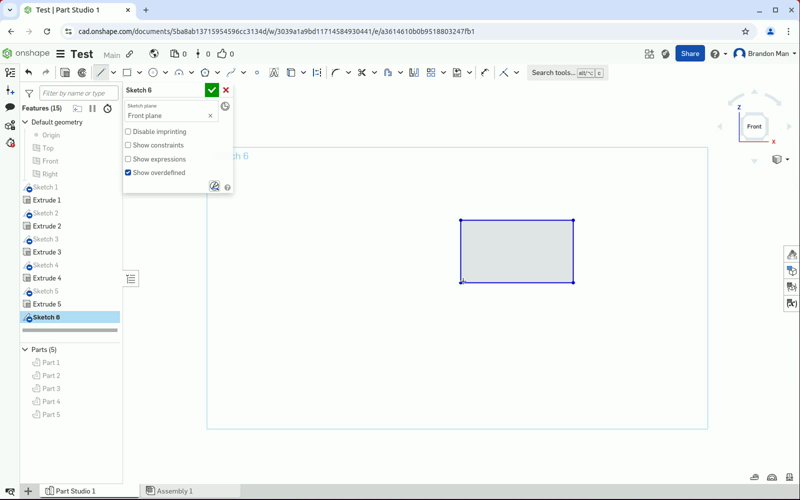
scroll(6)
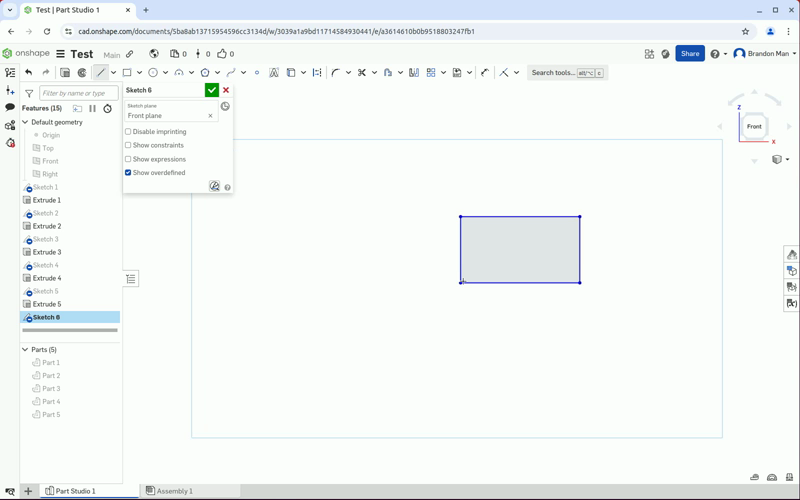
scroll(6)
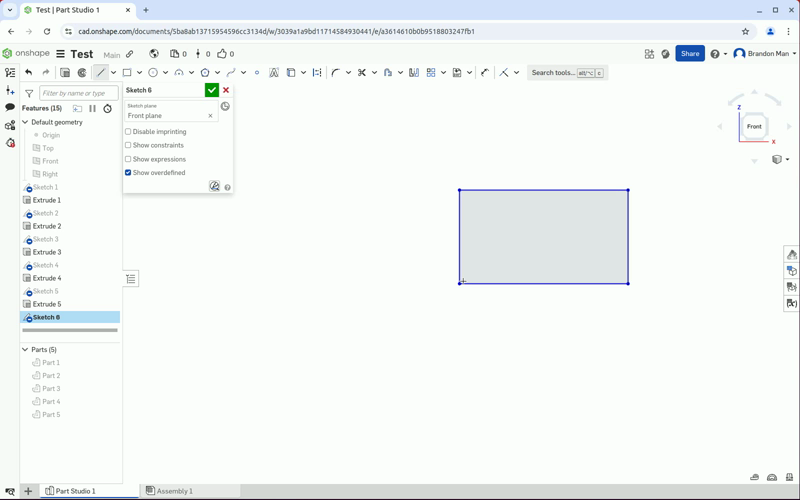
scroll(6)
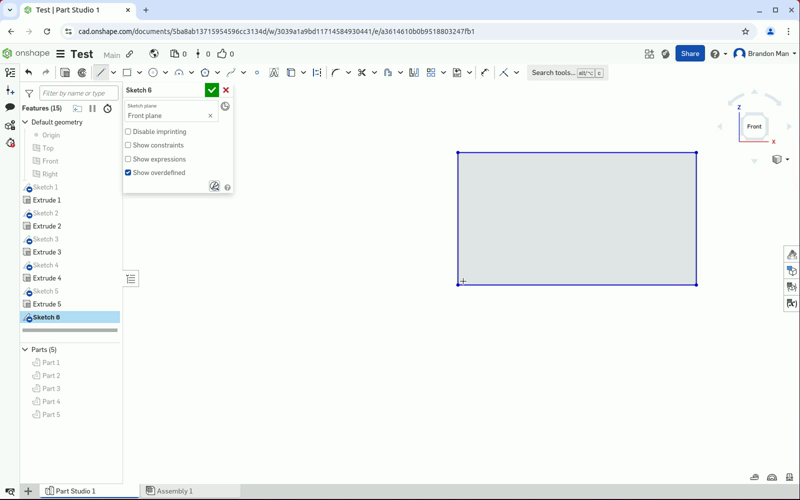
scroll(6)
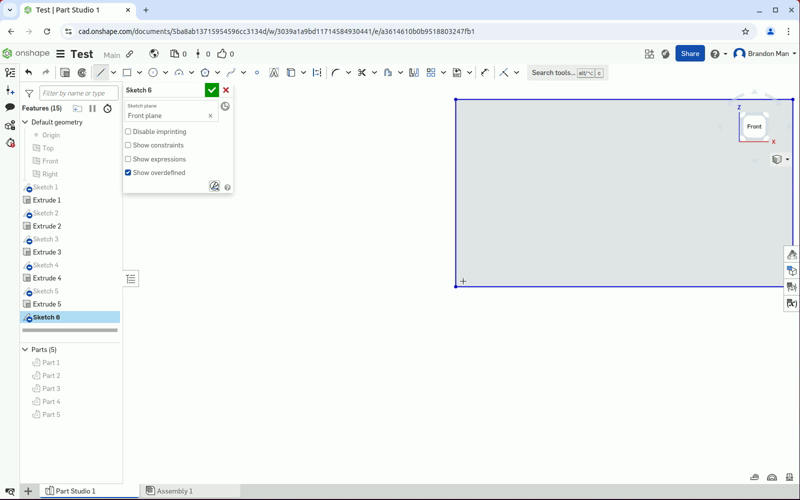
scroll(6)
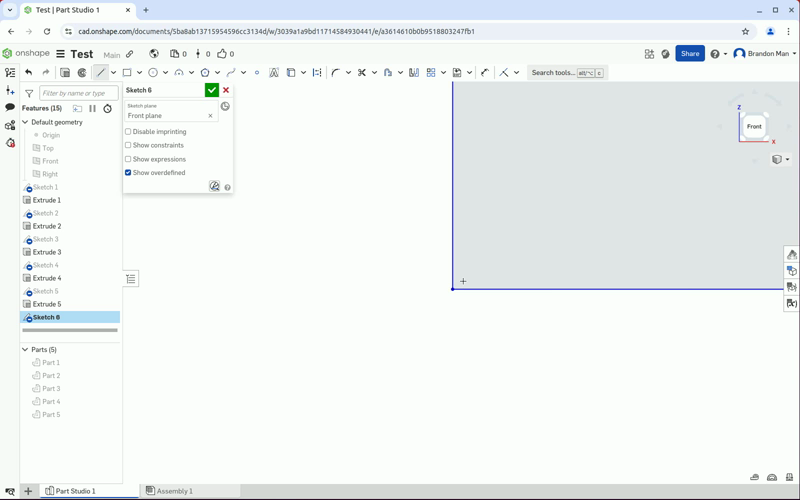
scroll(6)
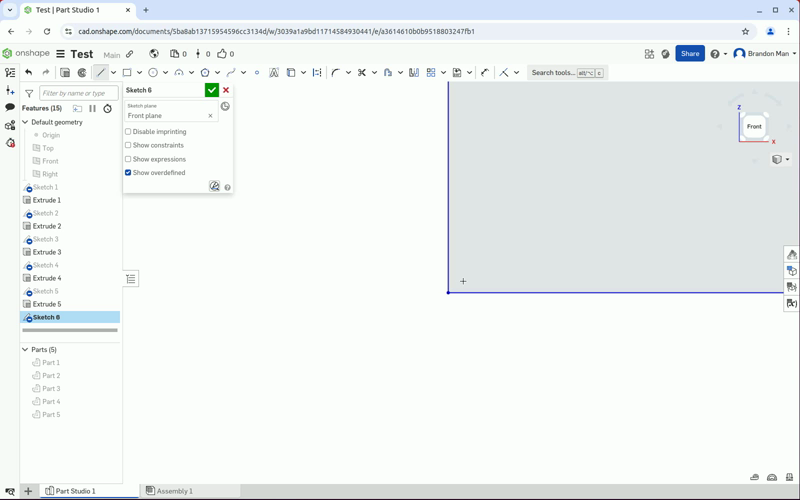
scroll(6)
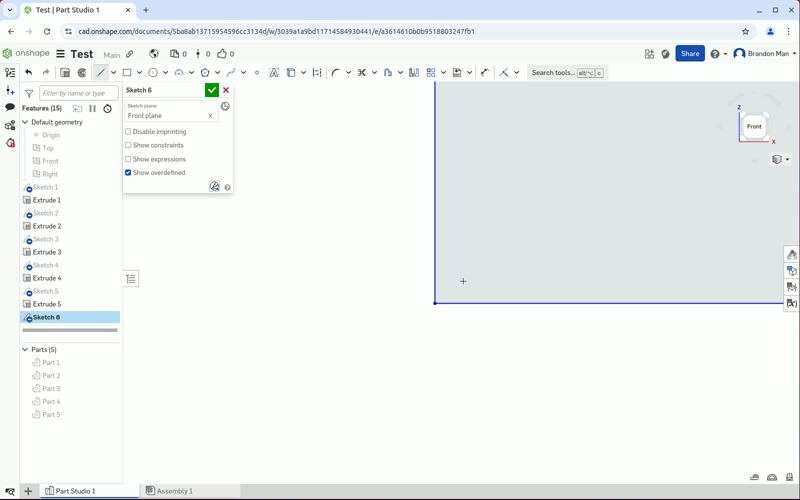
click(463, 280)
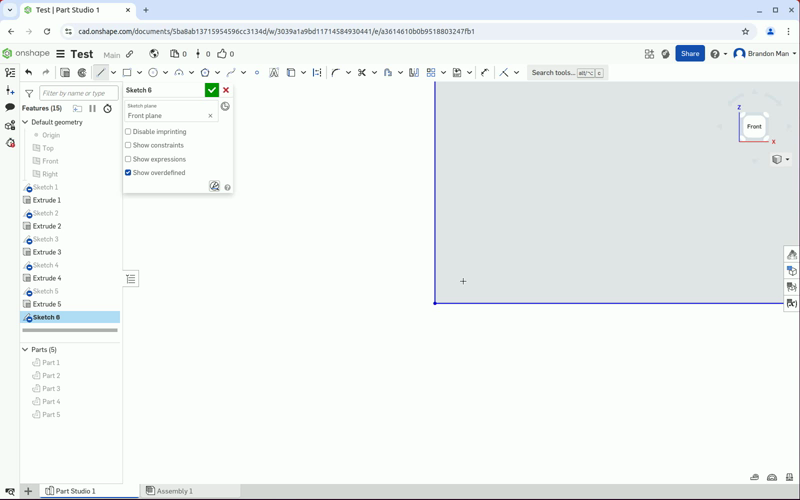
scroll(-6)
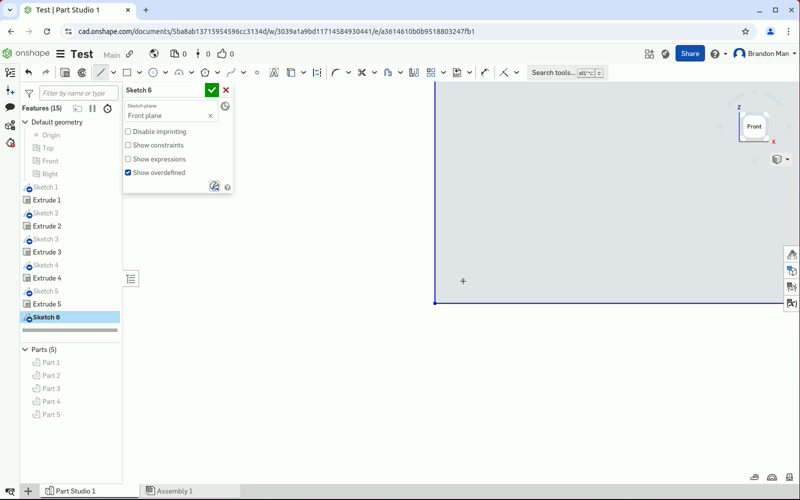
scroll(-6)
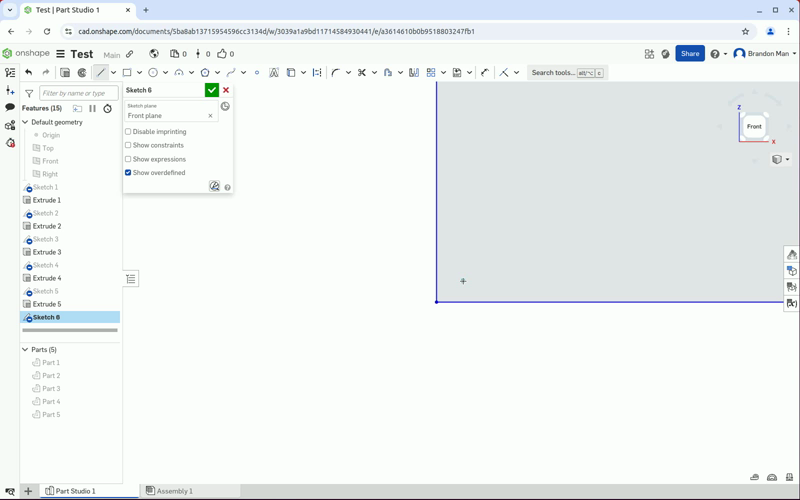
scroll(-6)
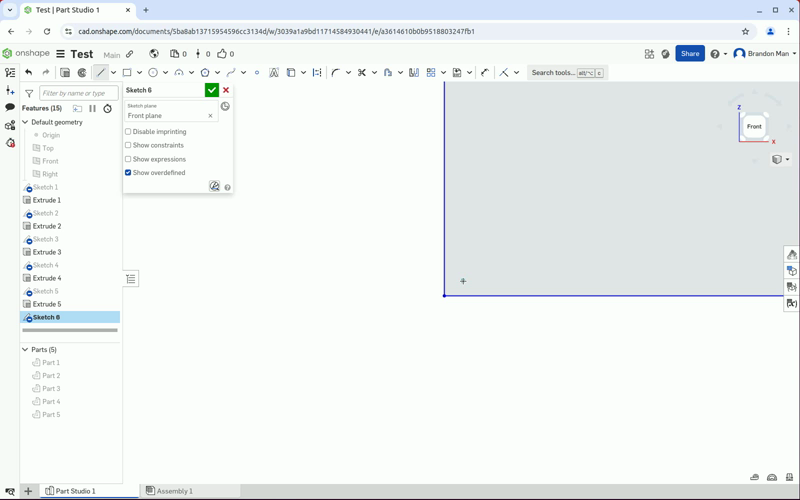
scroll(-6)
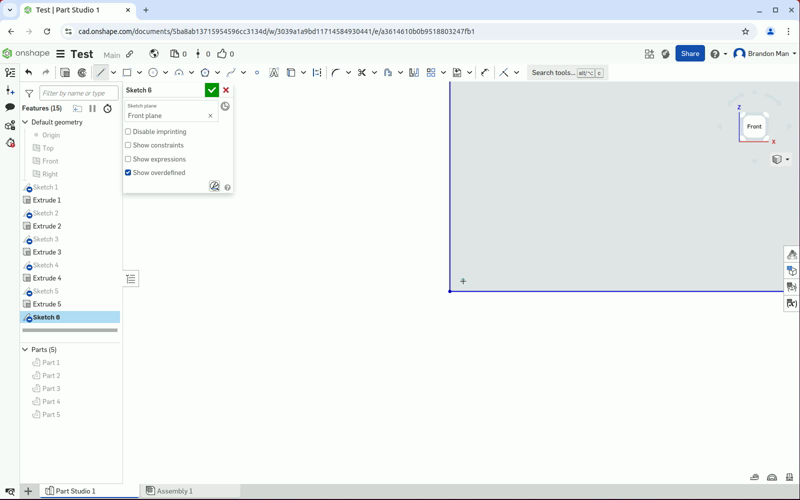
scroll(-6)
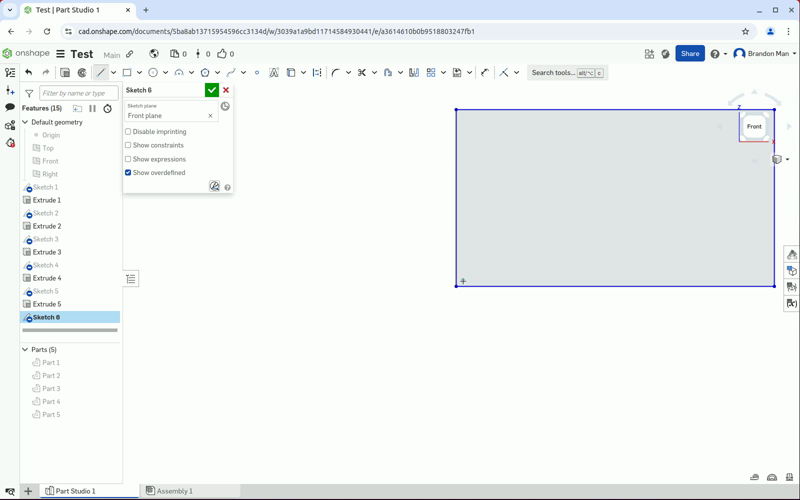
scroll(-6)
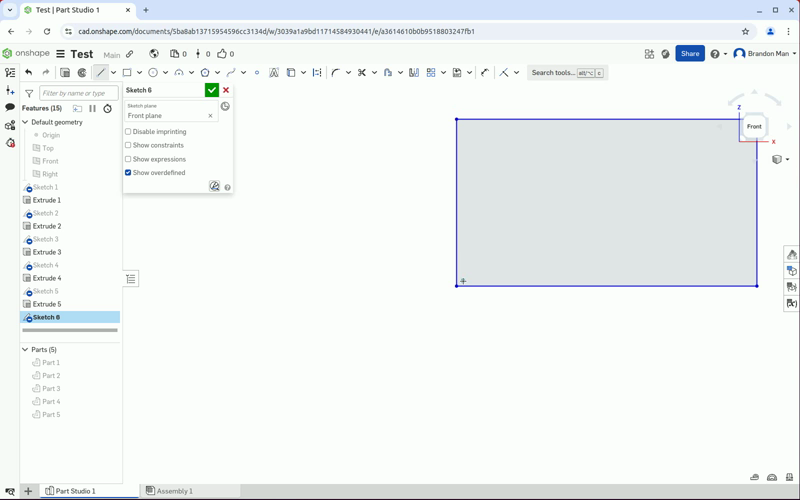
scroll(-6)
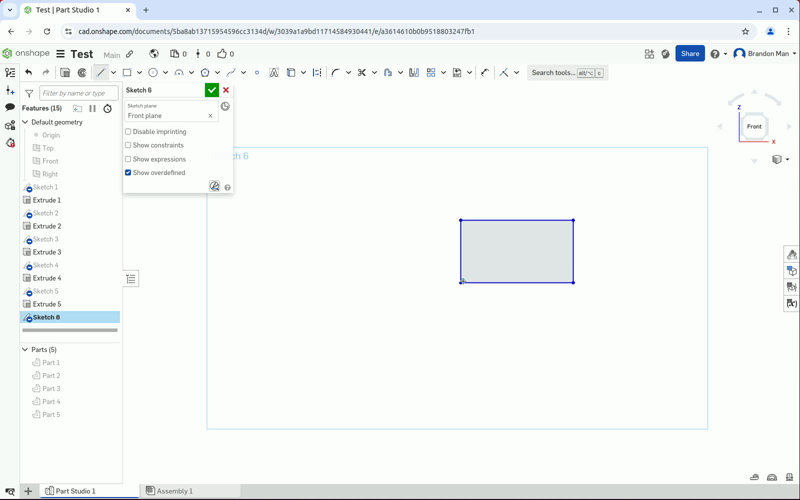
key_up(shift)
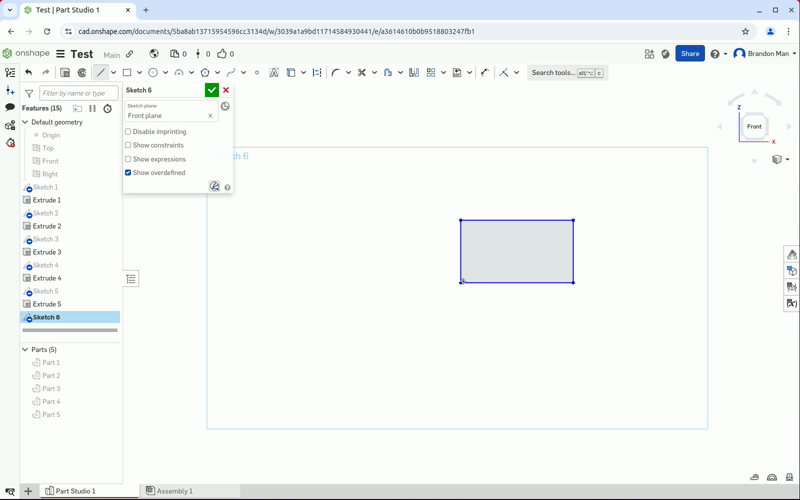
key_down(shift)
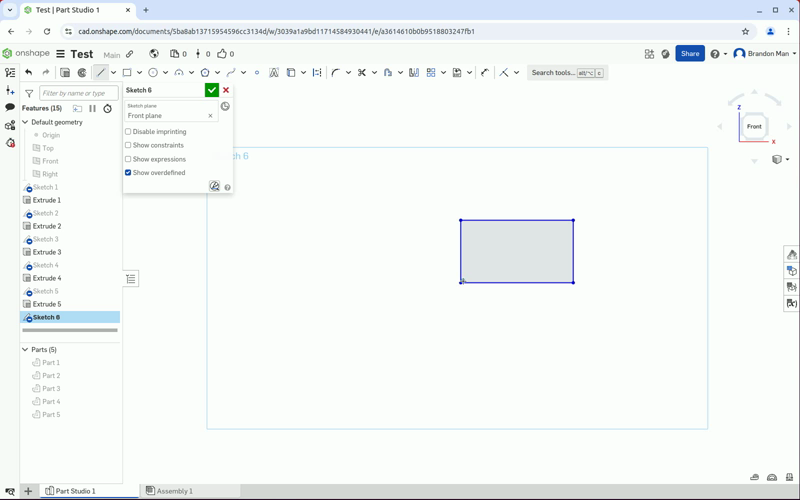
mouse_move(569, 280)
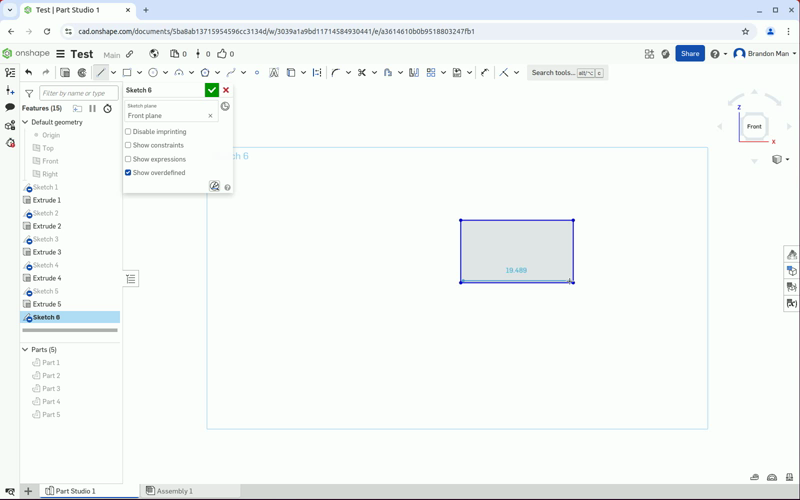
scroll(6)
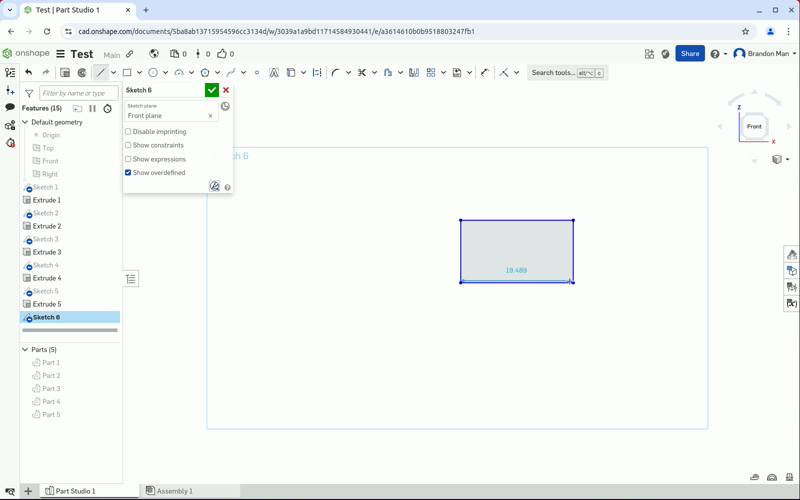
scroll(6)
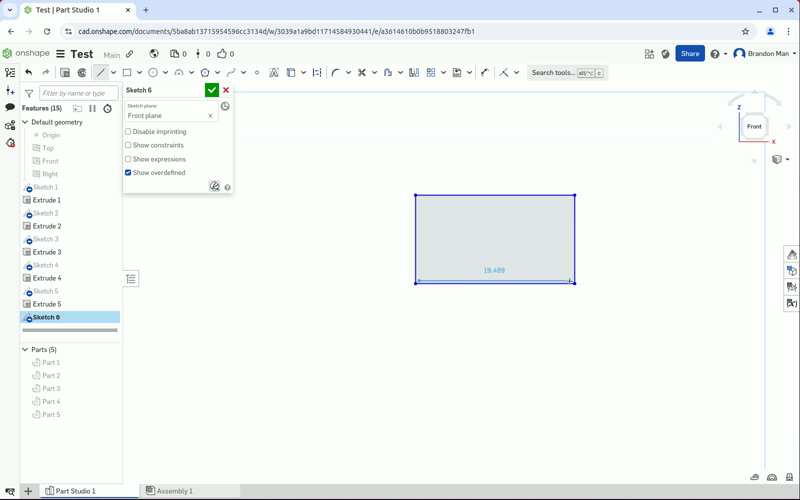
scroll(6)
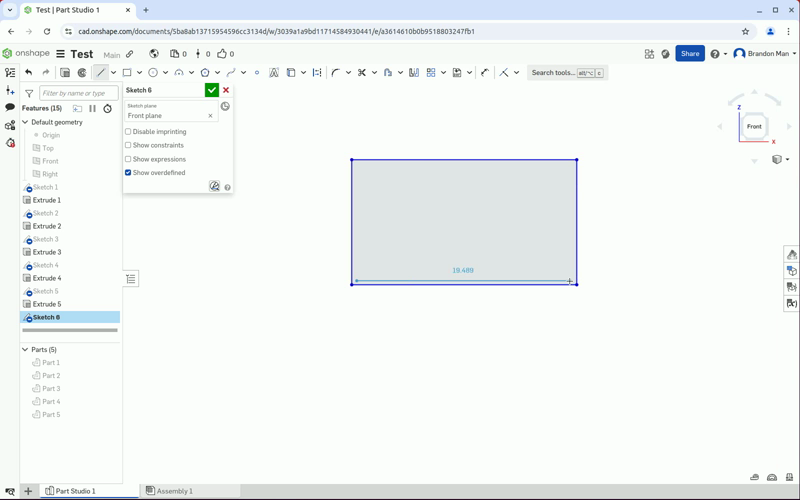
scroll(6)
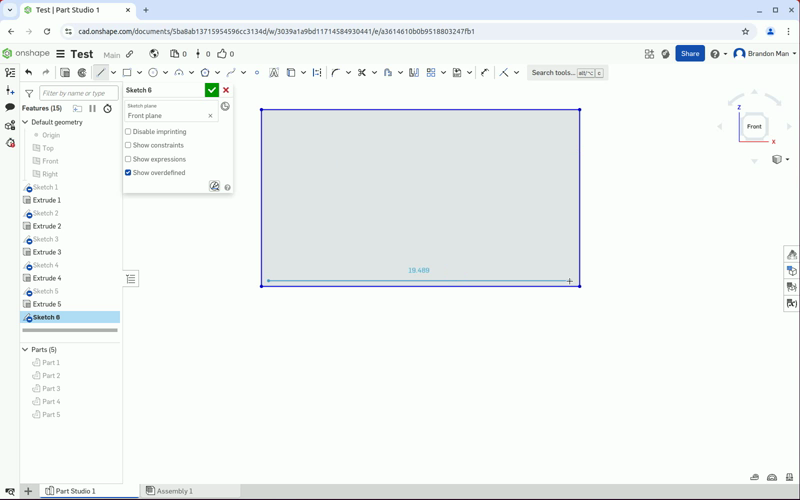
scroll(6)
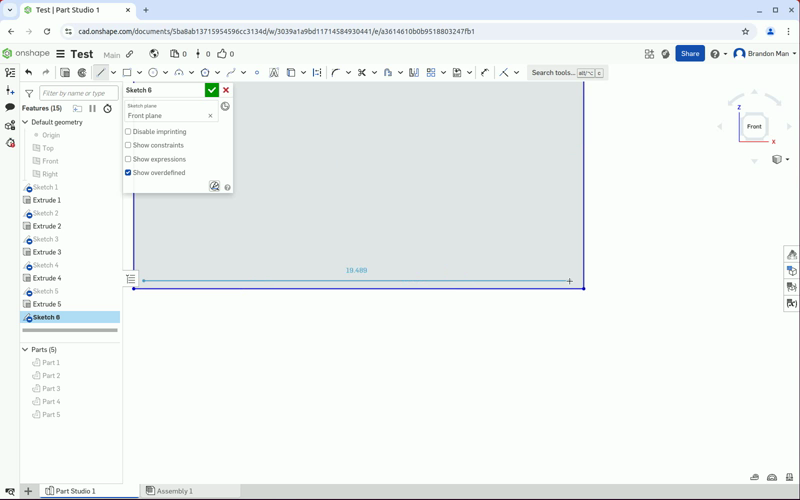
scroll(6)
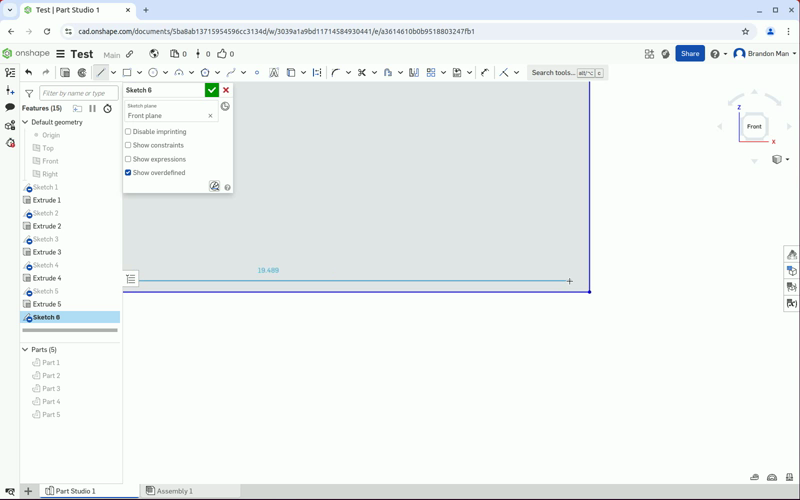
scroll(6)
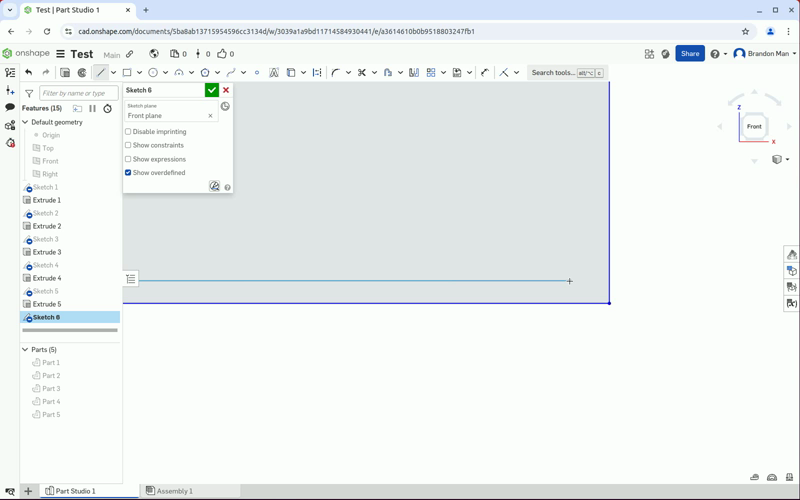
click(569, 280)
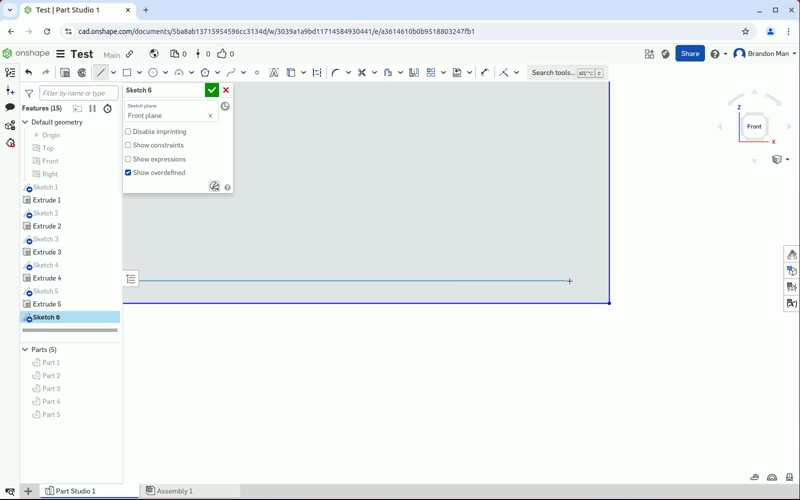
scroll(-6)
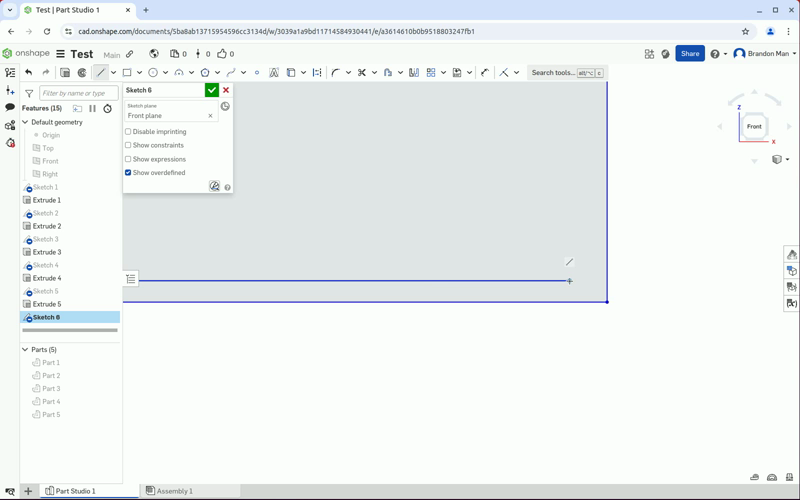
scroll(-6)
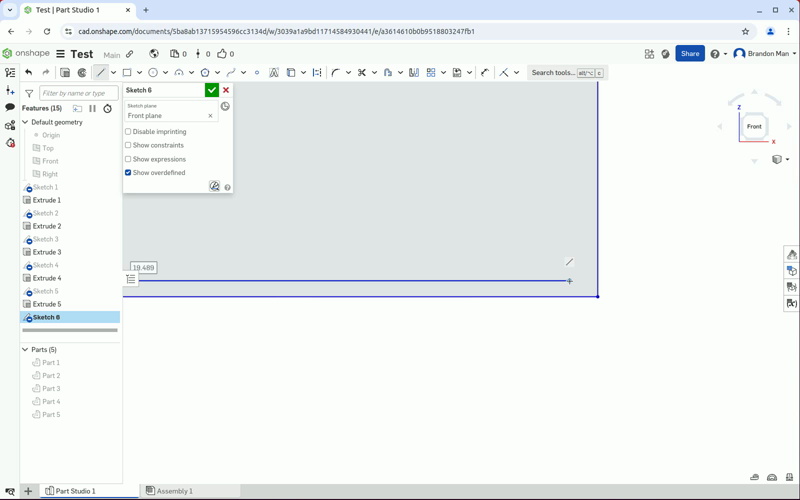
scroll(-6)
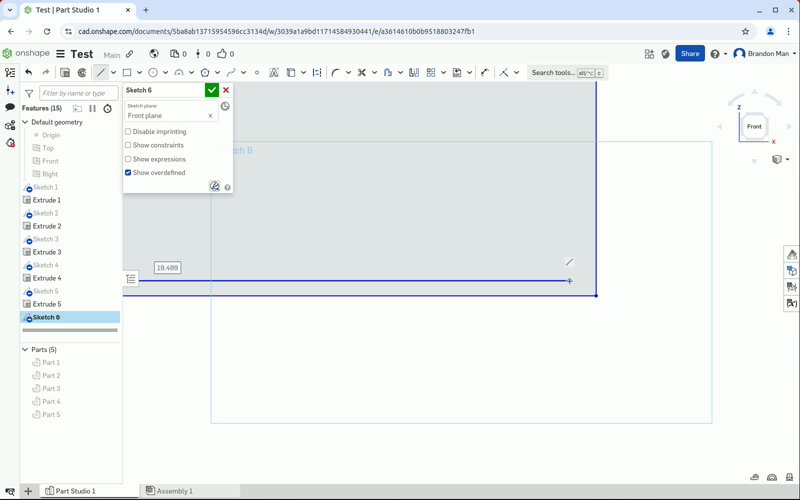
scroll(-6)
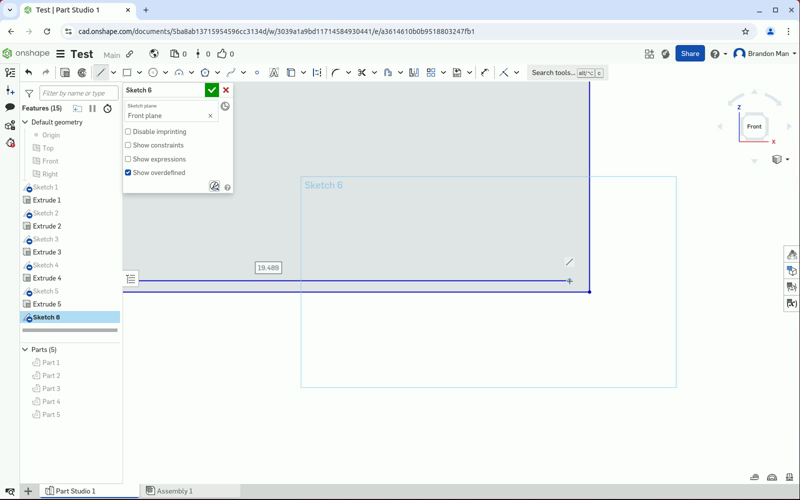
scroll(-6)
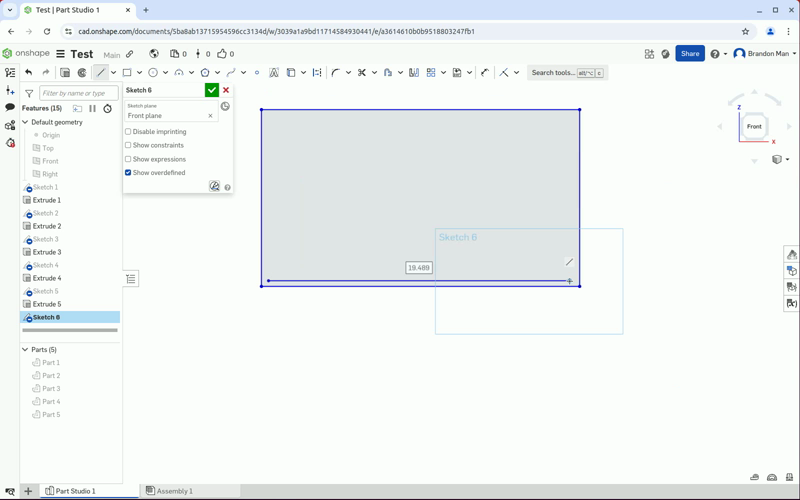
scroll(-6)
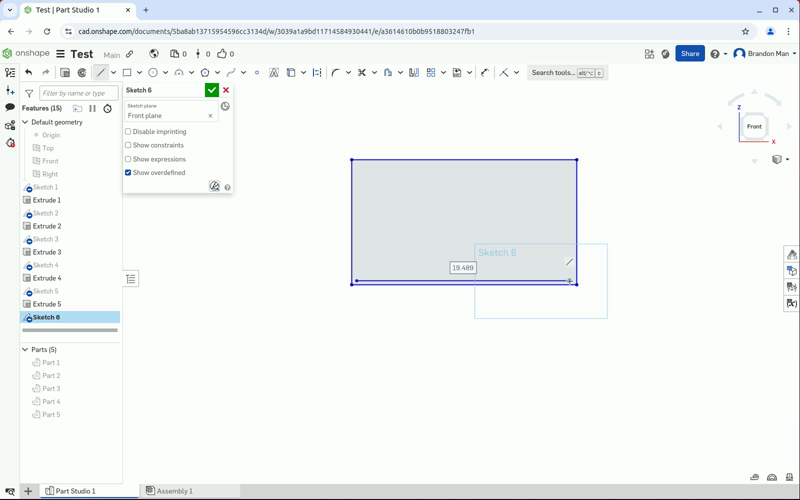
scroll(-6)
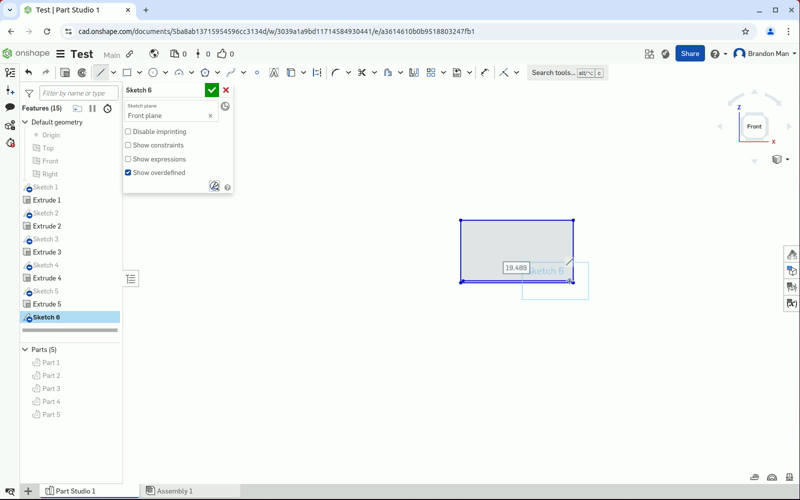
key_up(shift)
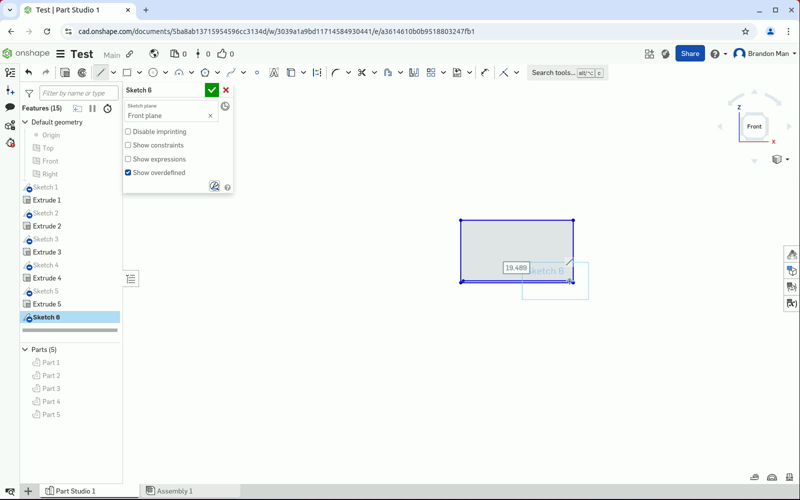
key_down(shift)
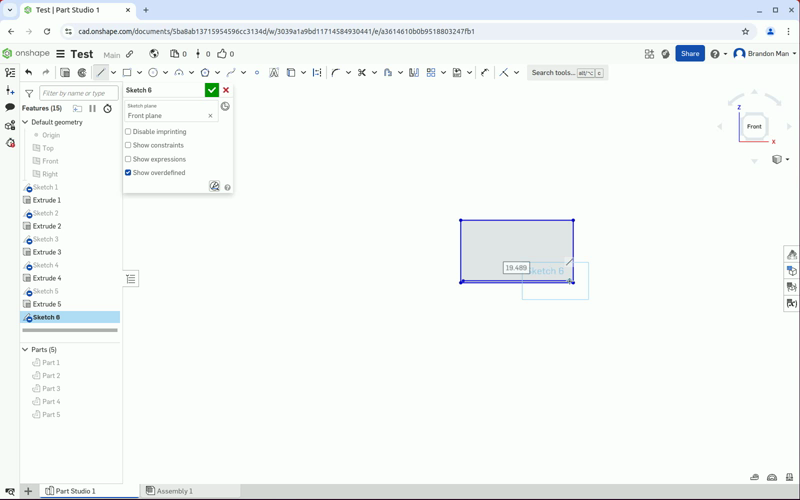
mouse_move(589, 280)
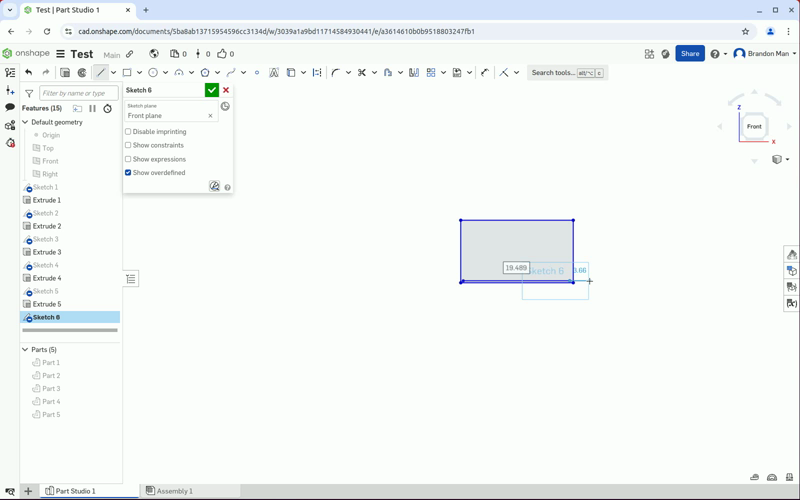
mouse_move(570, 280)
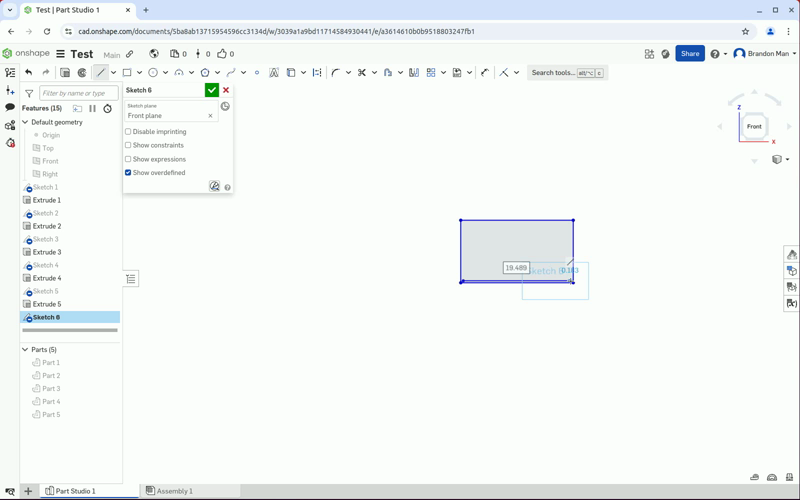
scroll(6)
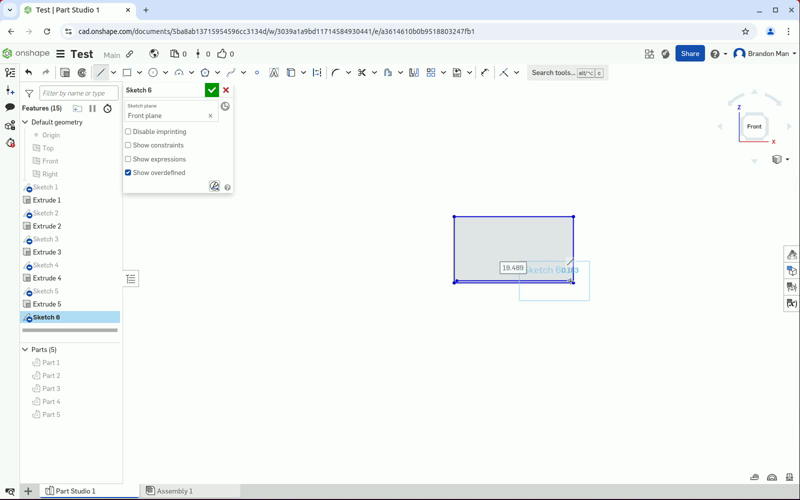
scroll(6)
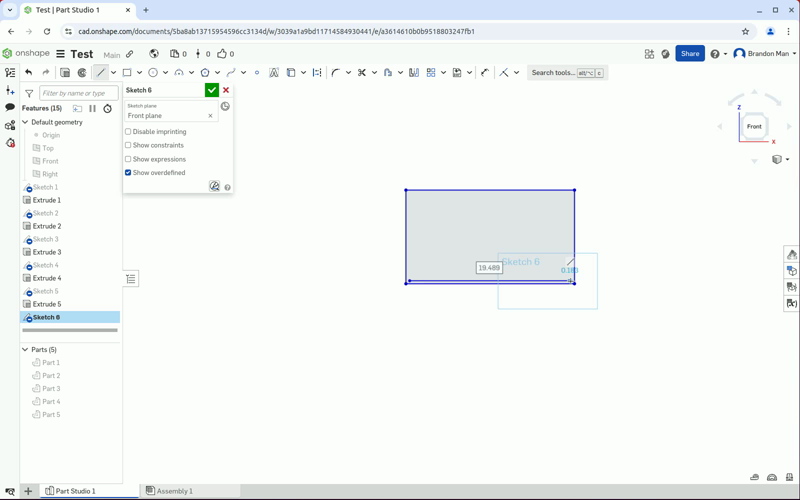
scroll(6)
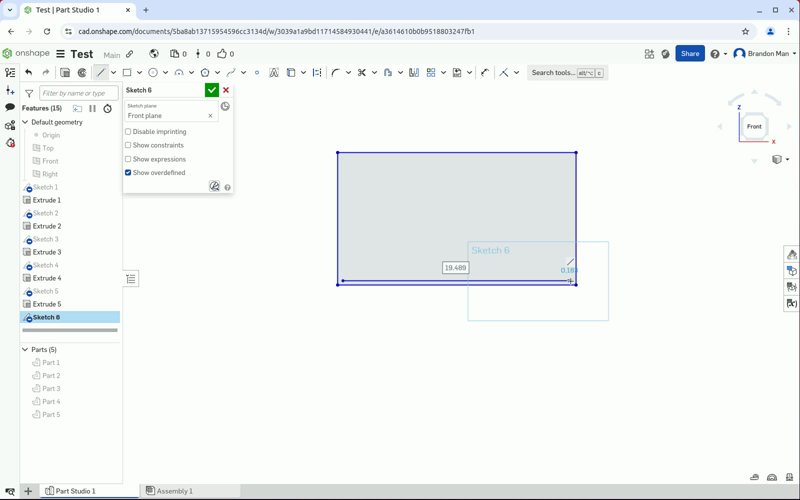
scroll(6)
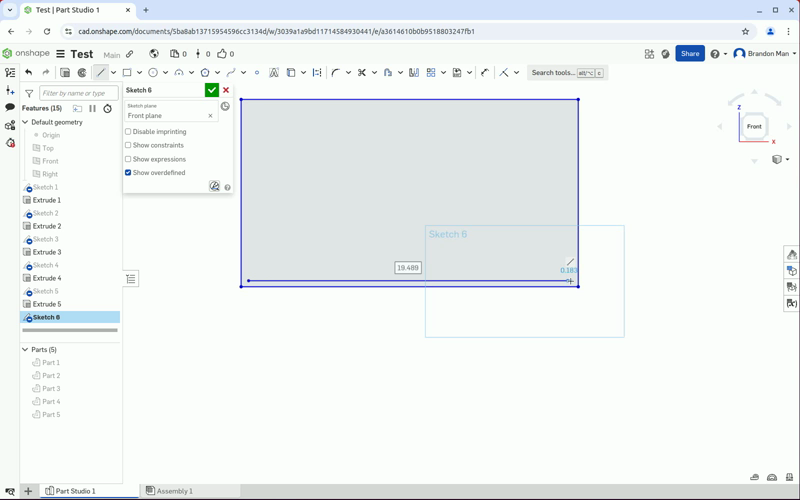
scroll(6)
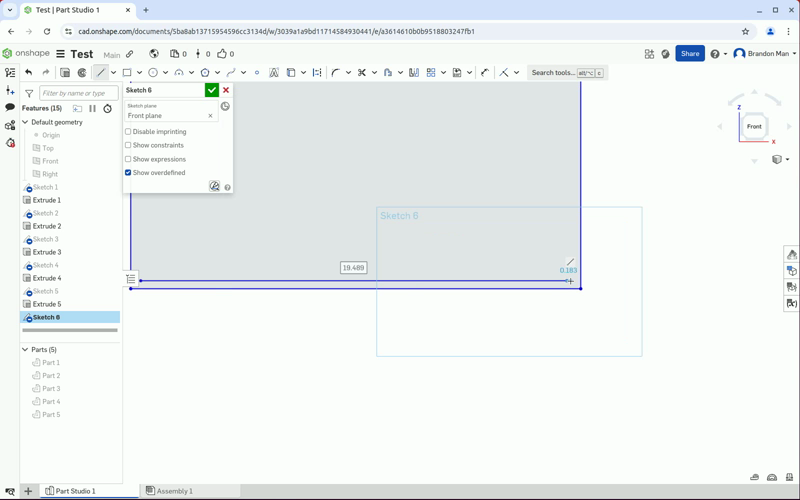
scroll(6)
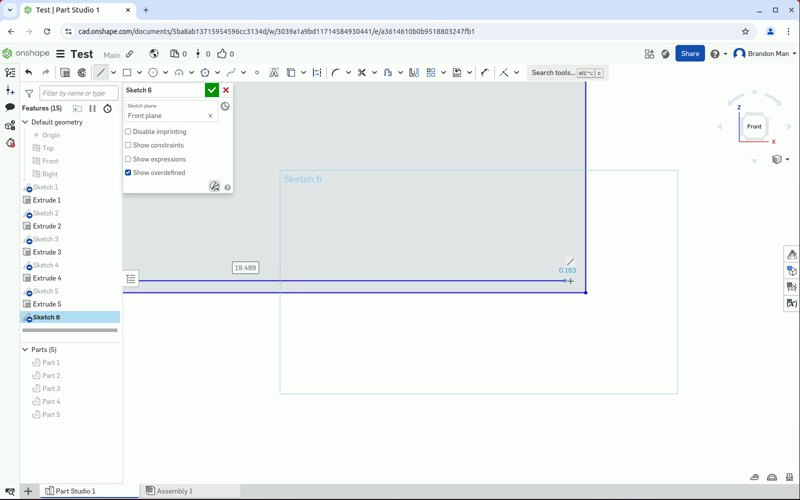
scroll(6)
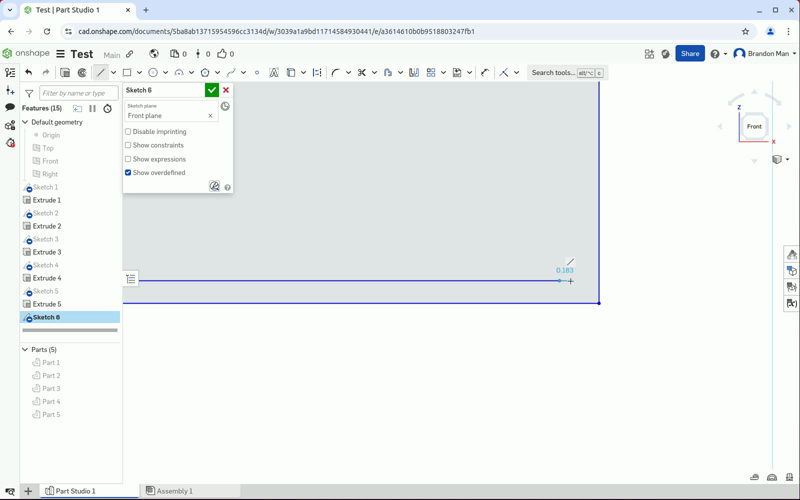
click(570, 280)
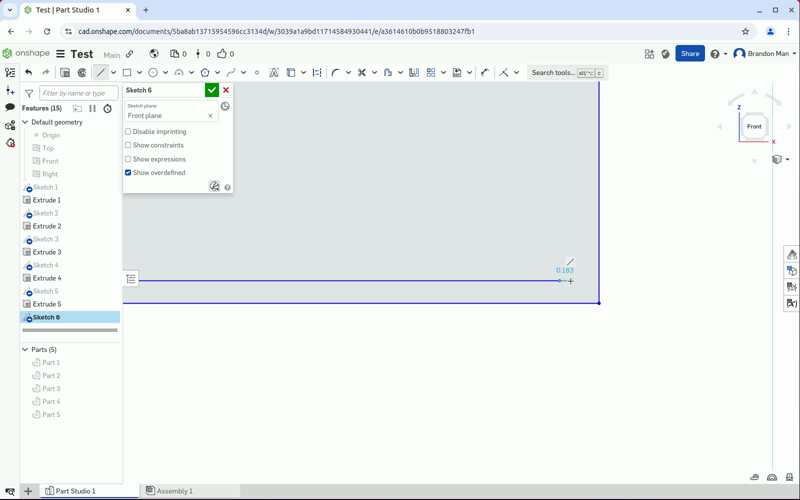
scroll(-6)
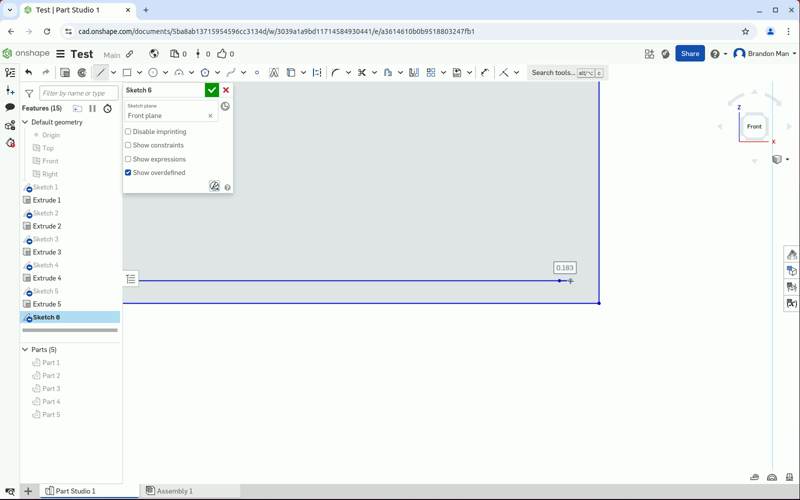
scroll(-6)
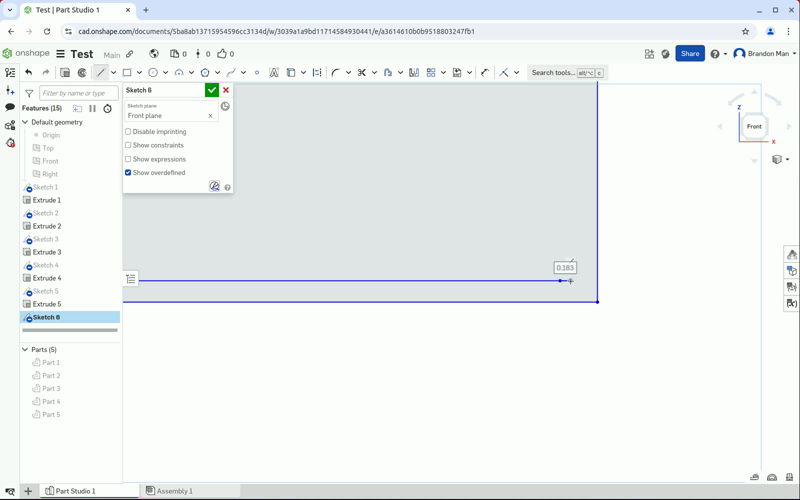
scroll(-6)
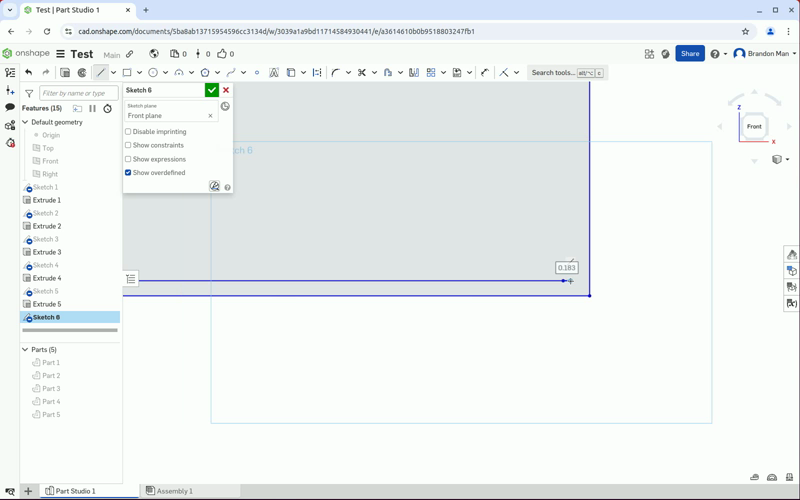
scroll(-6)
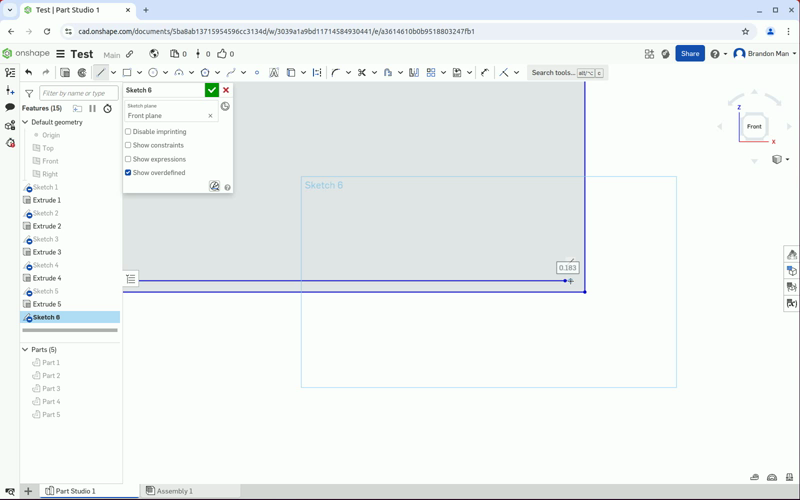
scroll(-6)
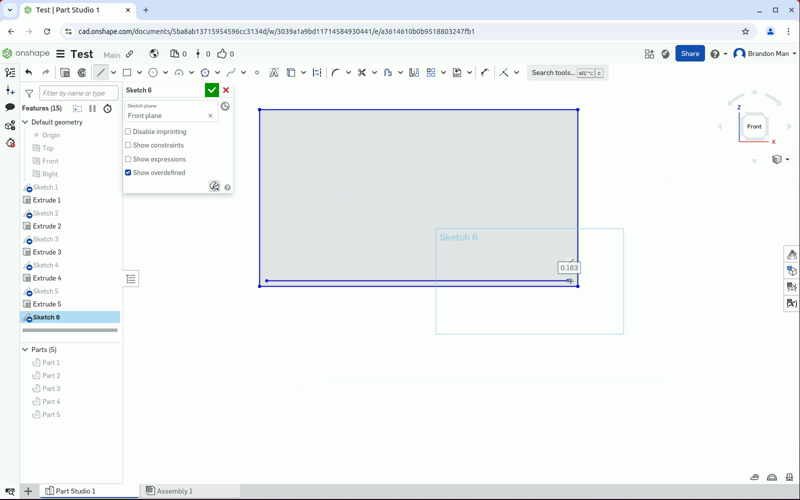
scroll(-6)
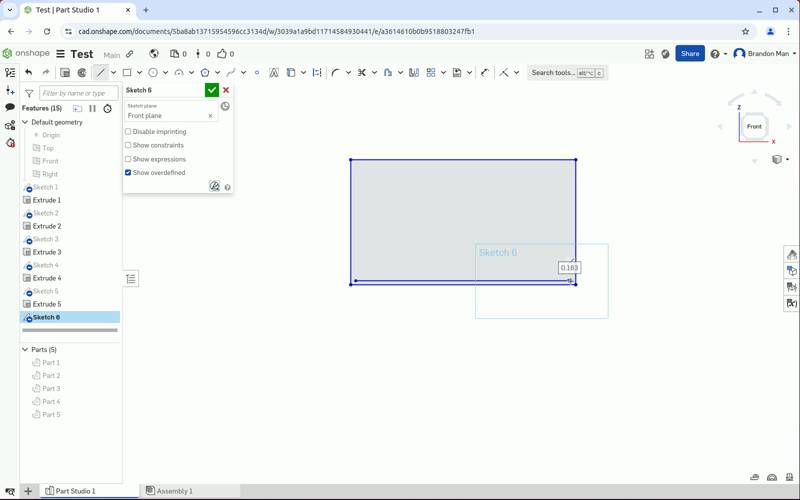
scroll(-6)
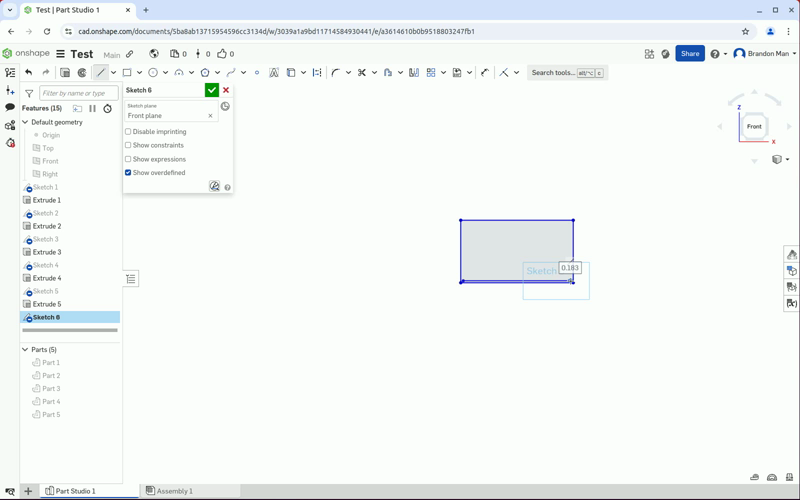
key_up(shift)
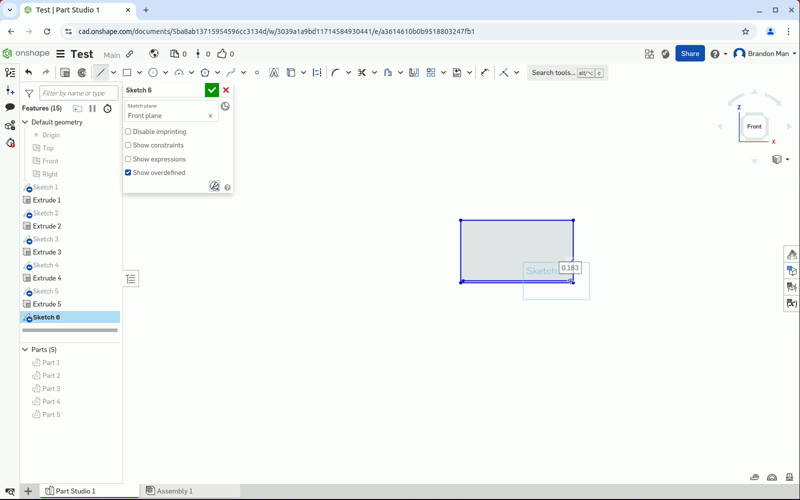
key_down(shift)
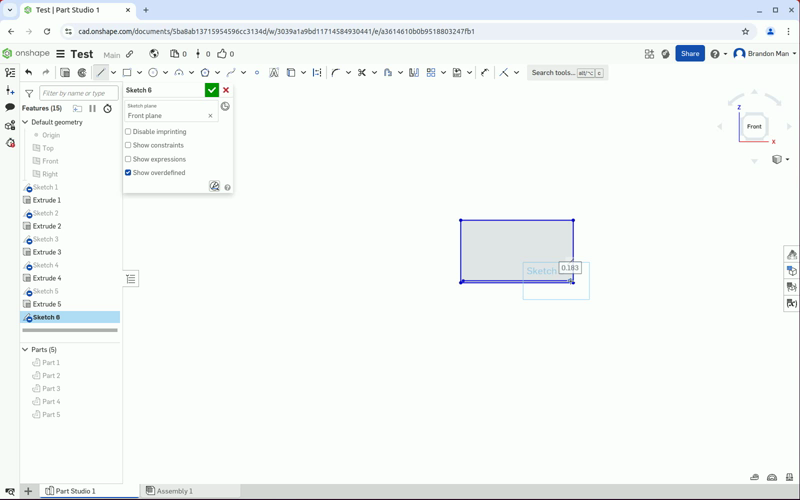
mouse_move(589, 280)
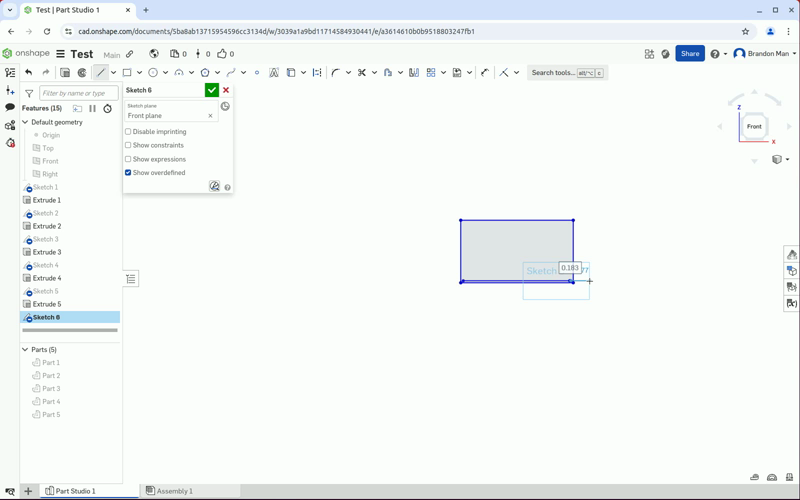
mouse_move(570, 237)
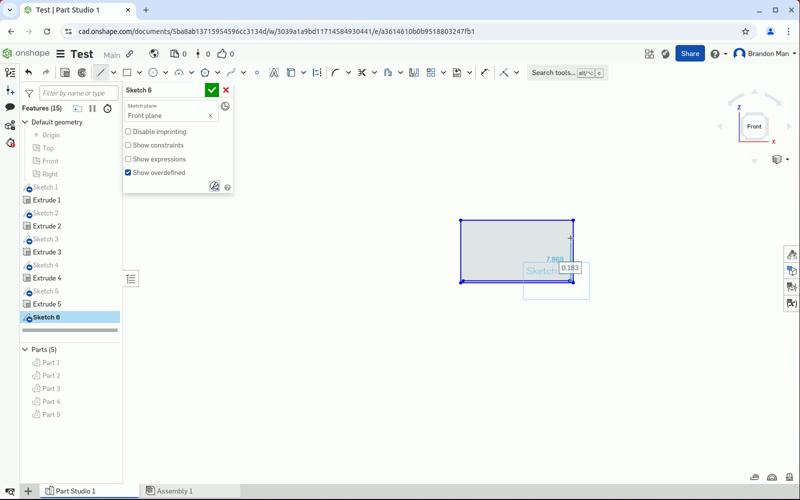
click(570, 237)
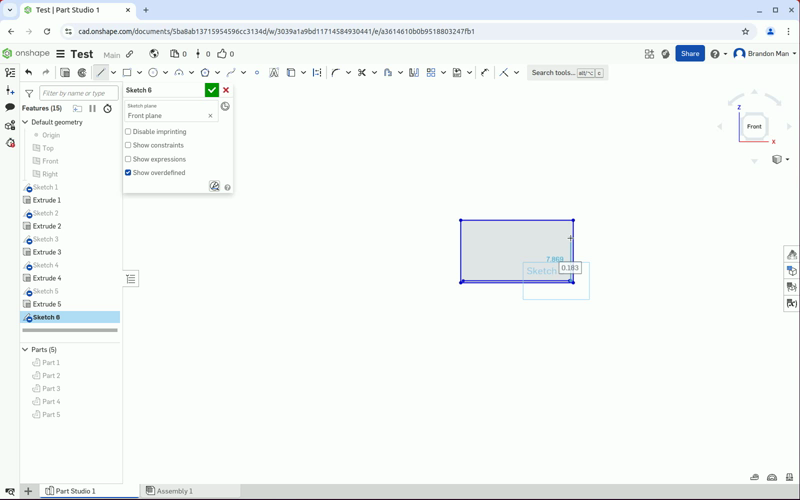
key_up(shift)
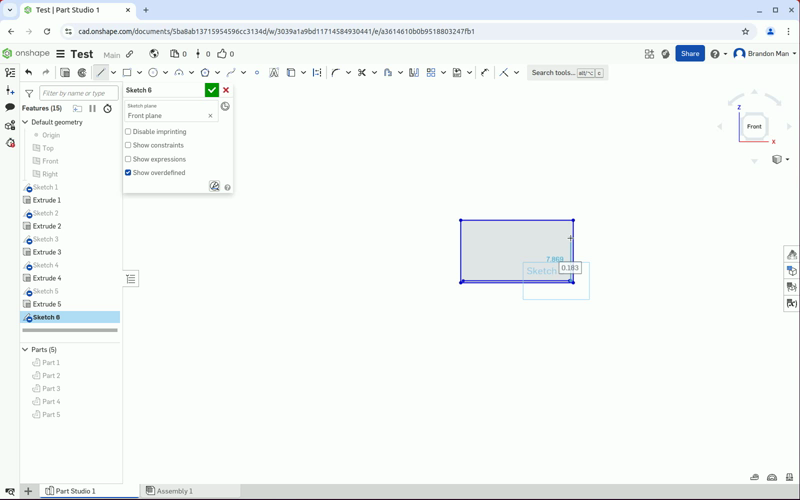
key_down(shift)
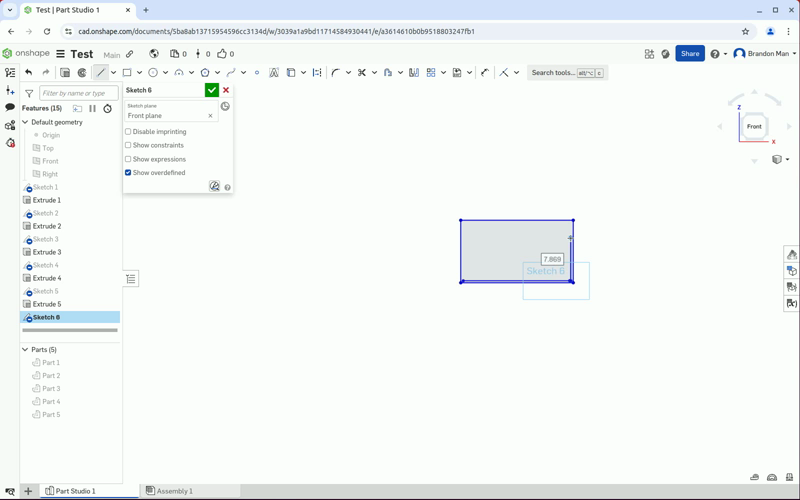
mouse_move(589, 237)
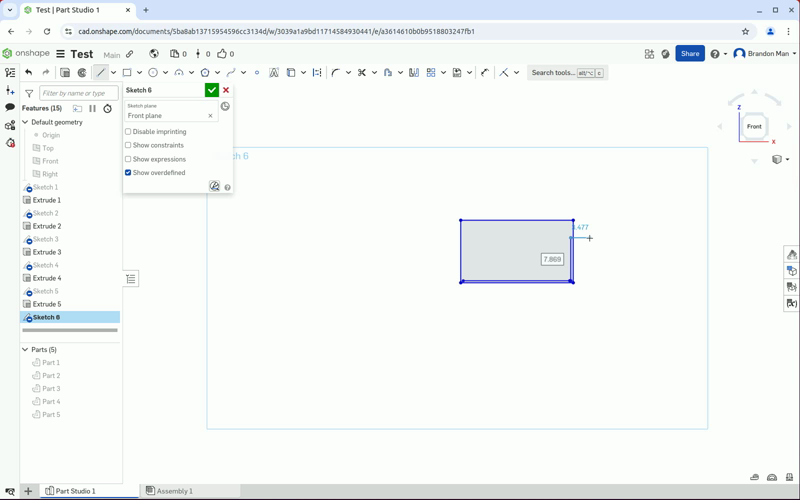
mouse_move(570, 235)
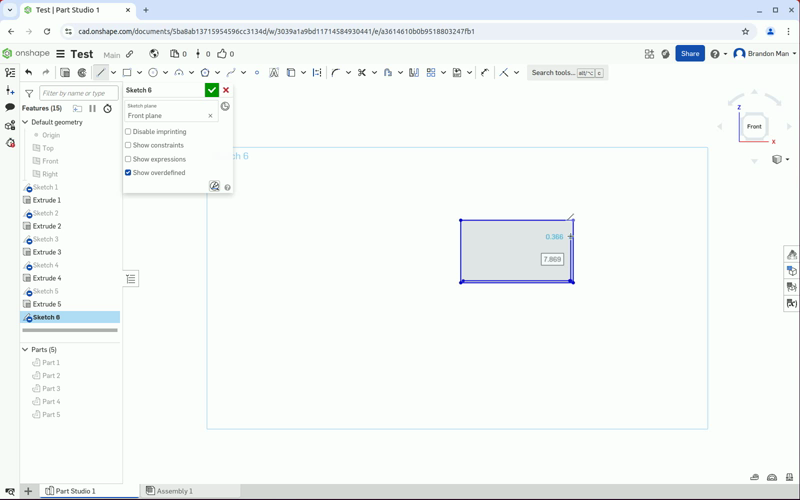
scroll(6)
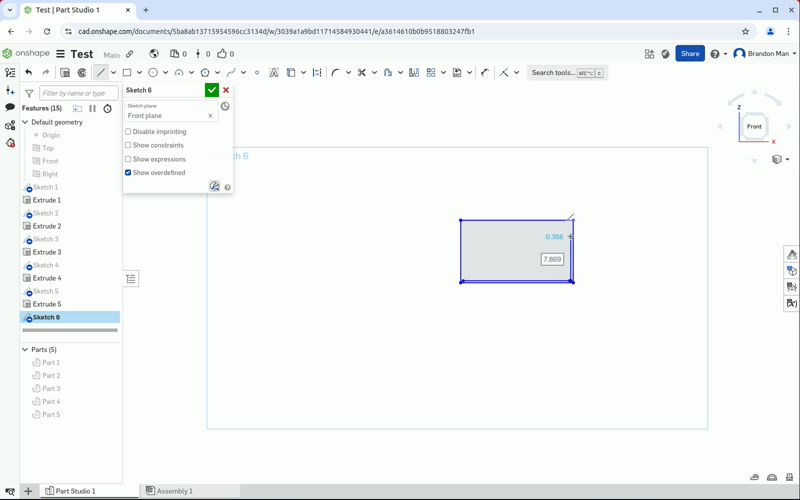
scroll(6)
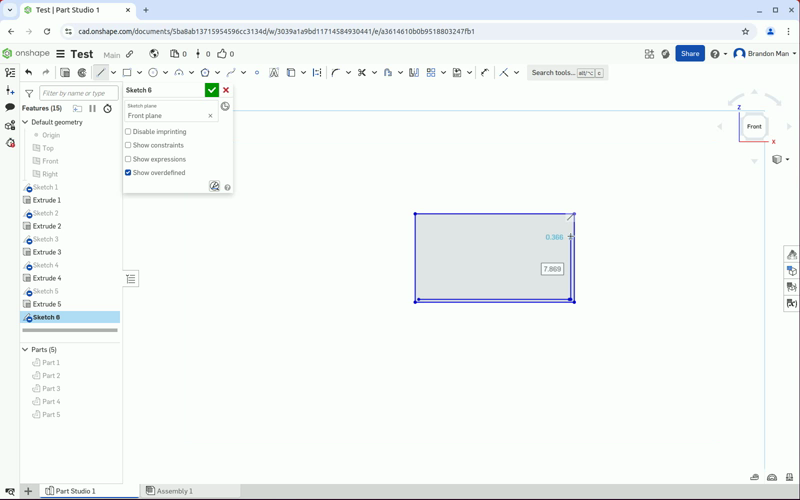
scroll(6)
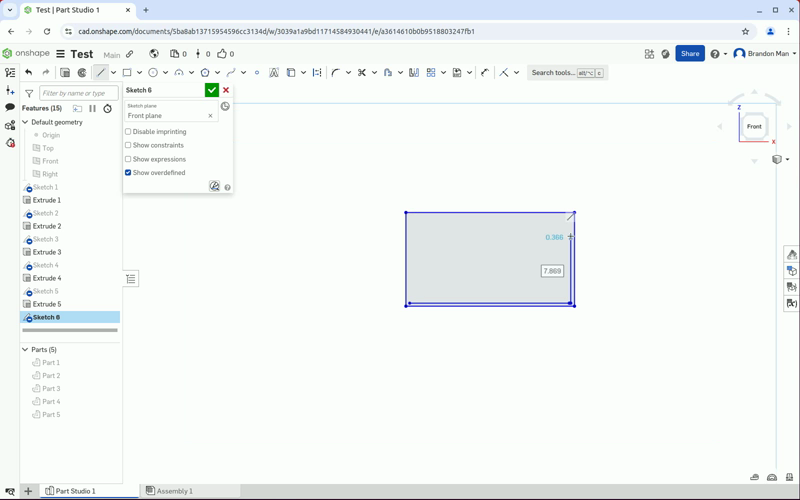
scroll(6)
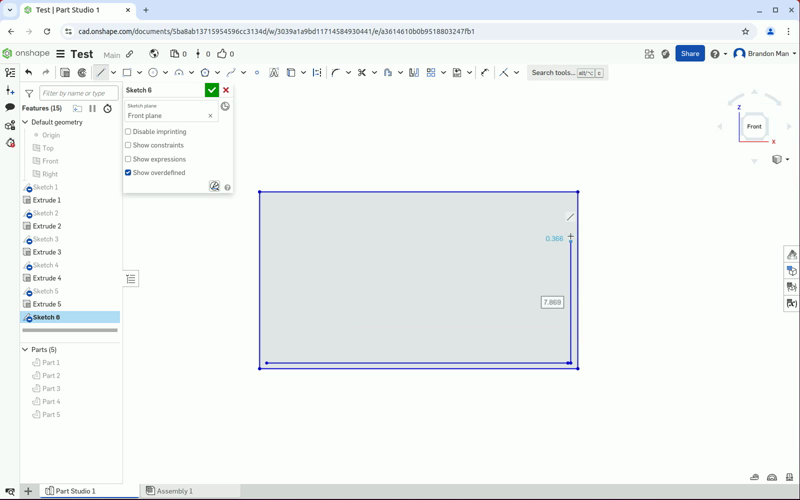
scroll(6)
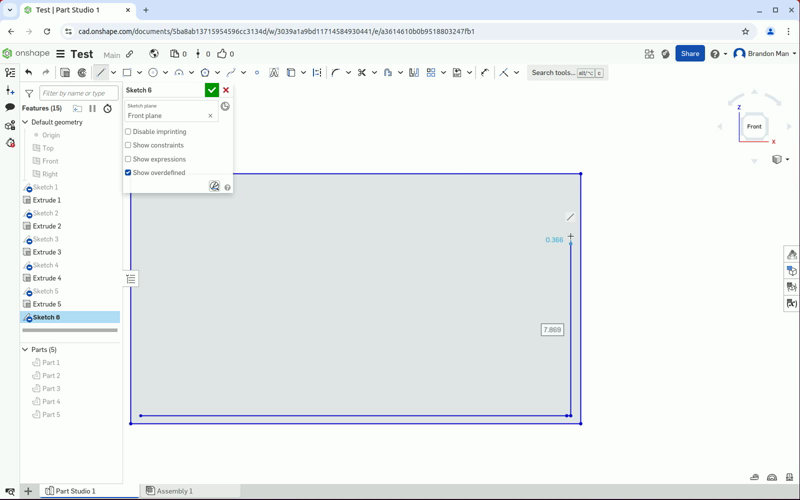
scroll(6)
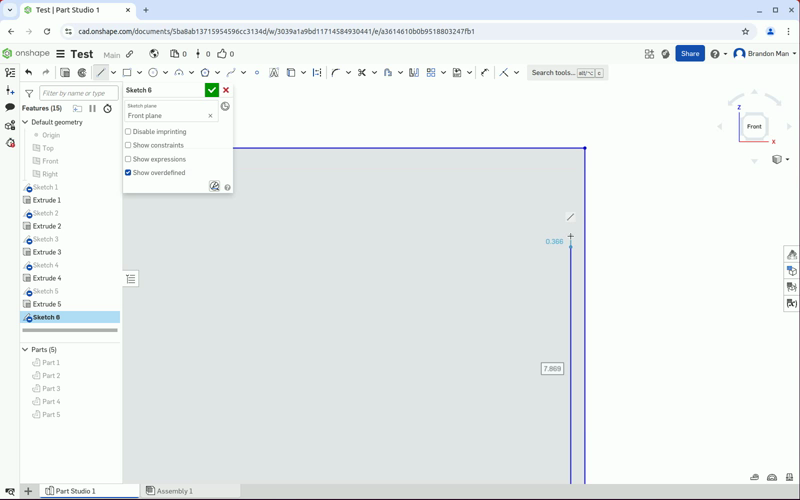
scroll(6)
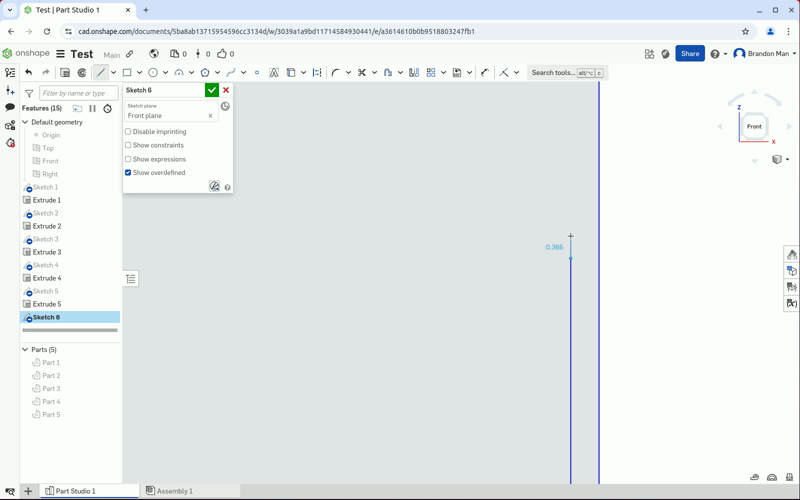
click(570, 235)
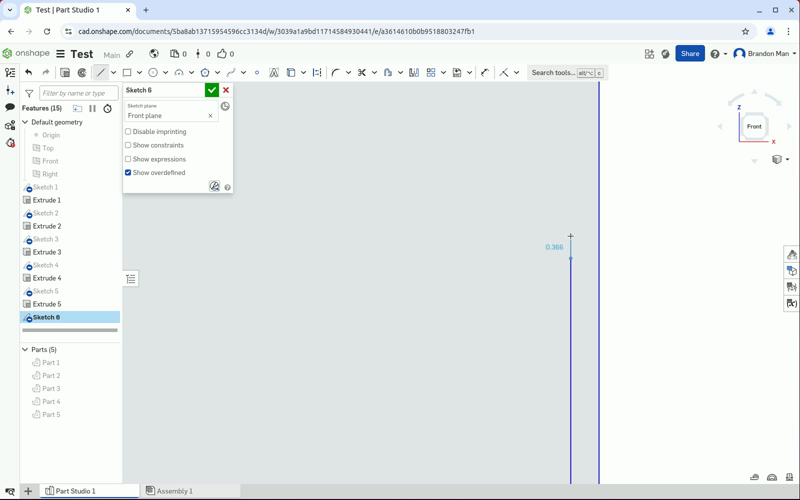
scroll(-6)
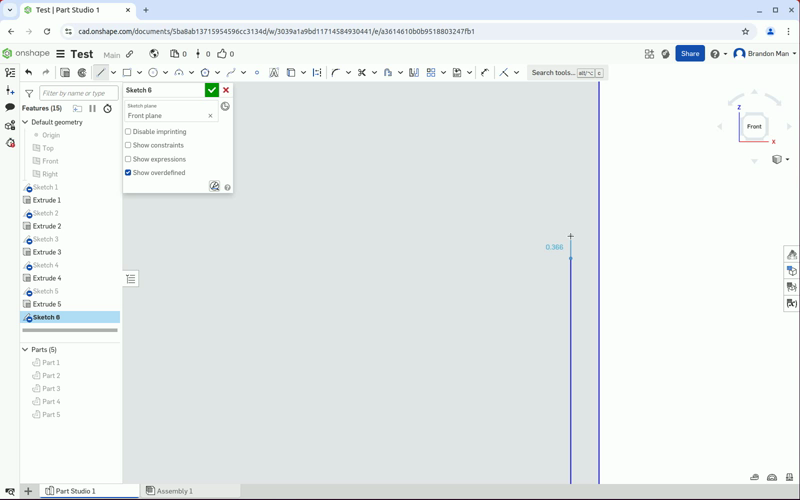
scroll(-6)
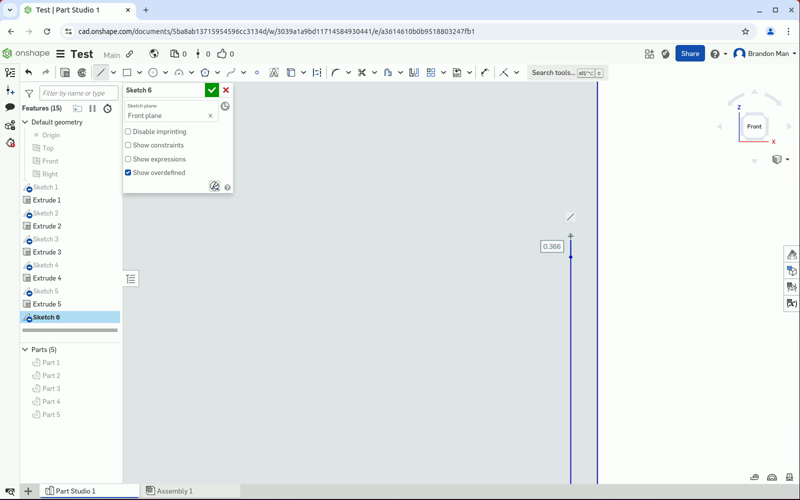
scroll(-6)
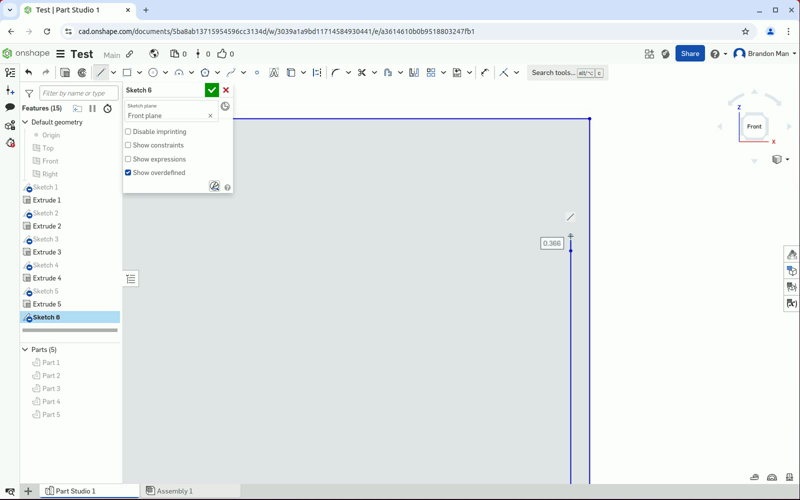
scroll(-6)
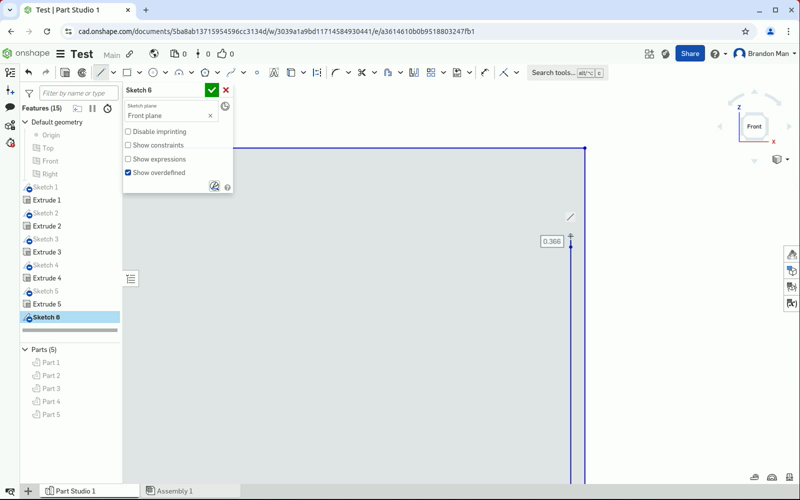
scroll(-6)
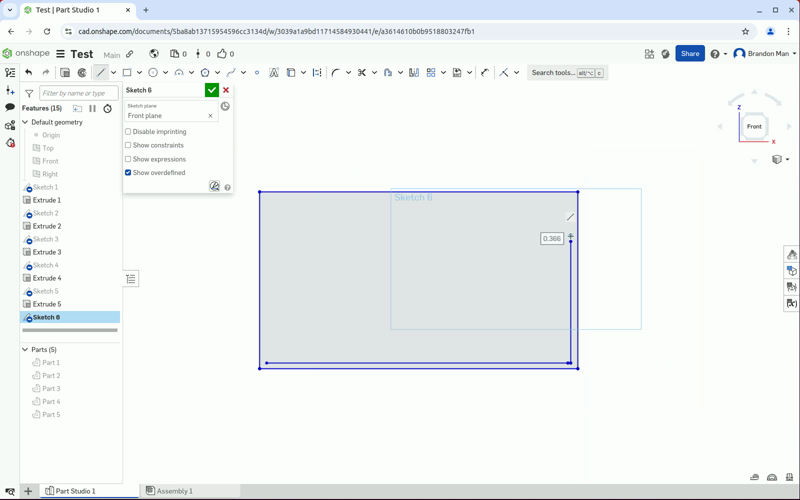
scroll(-6)
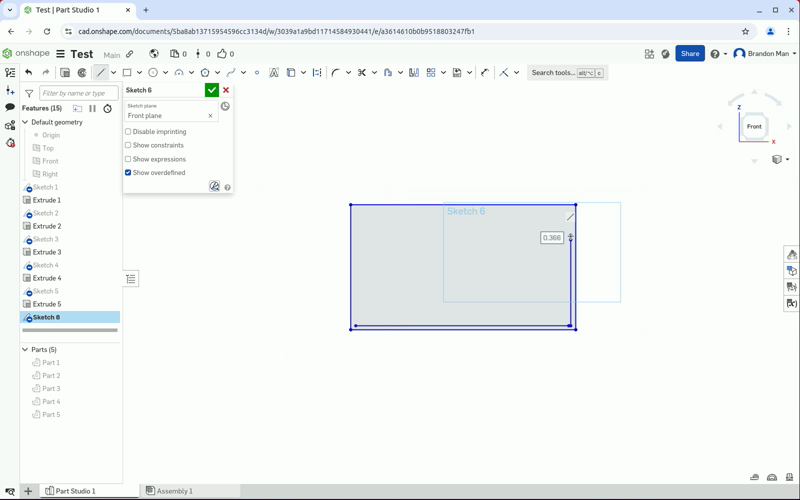
scroll(-6)
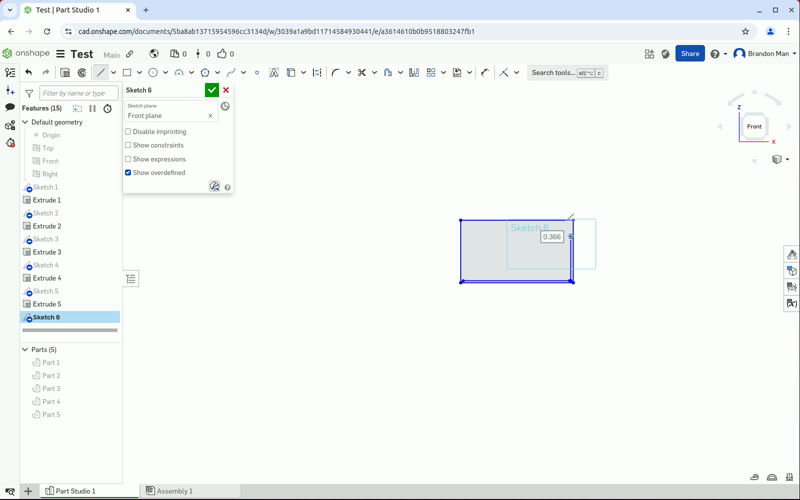
key_up(shift)
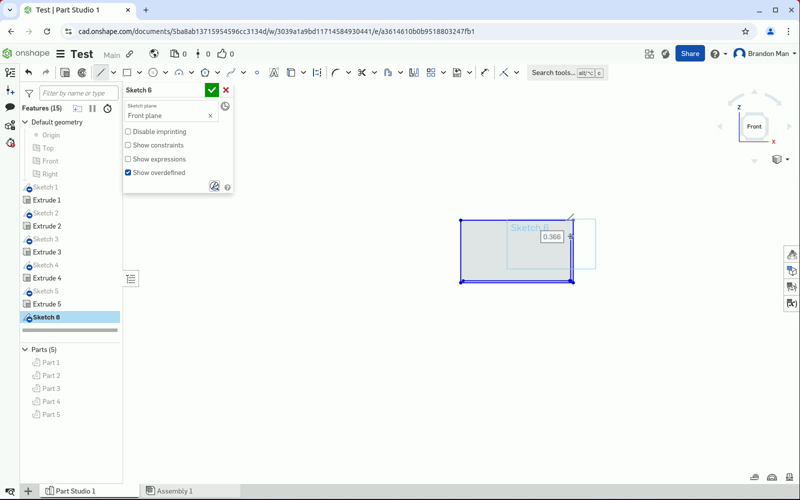
key_down(shift)
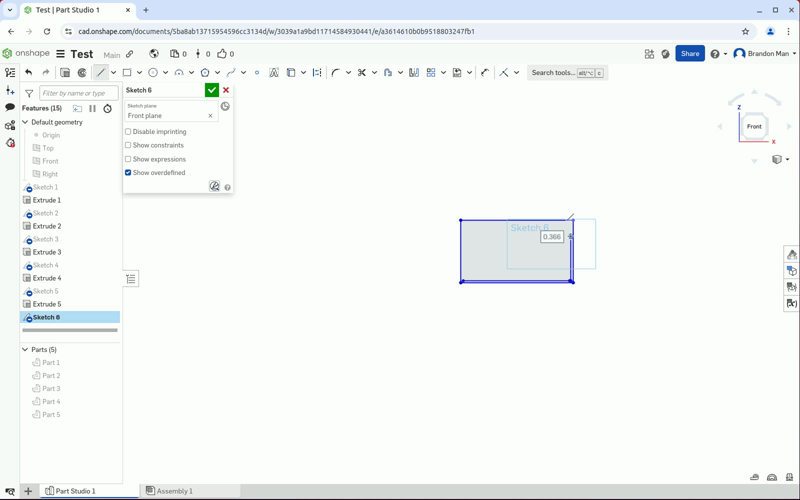
mouse_move(589, 235)
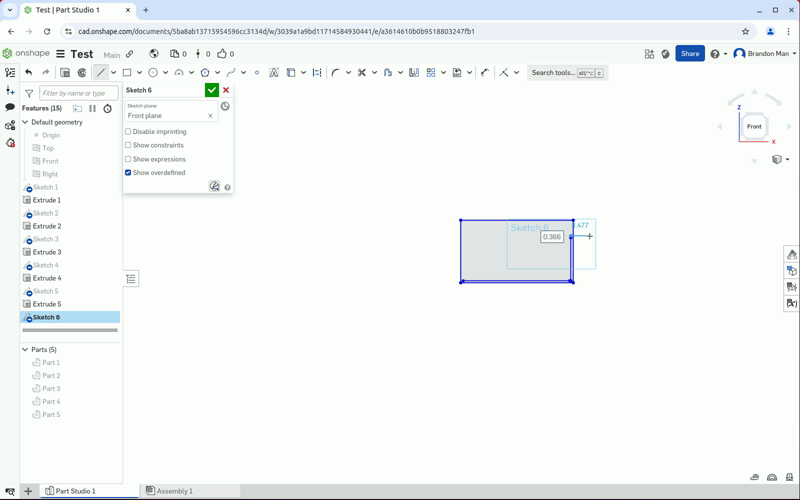
mouse_move(570, 221)
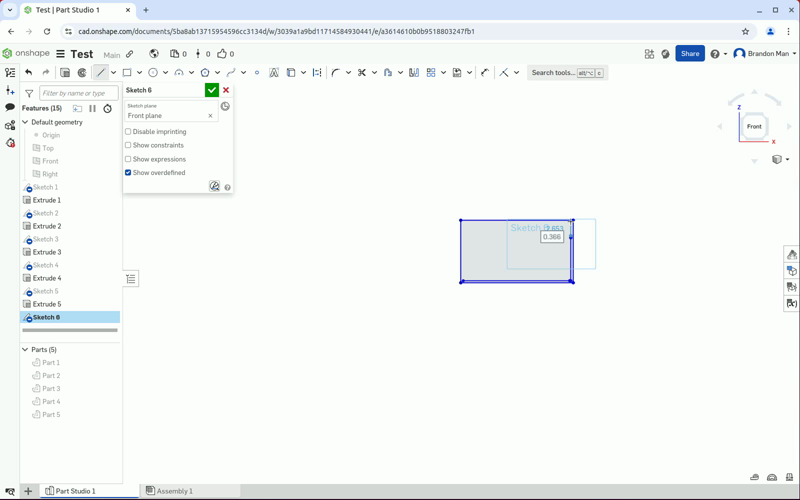
scroll(6)
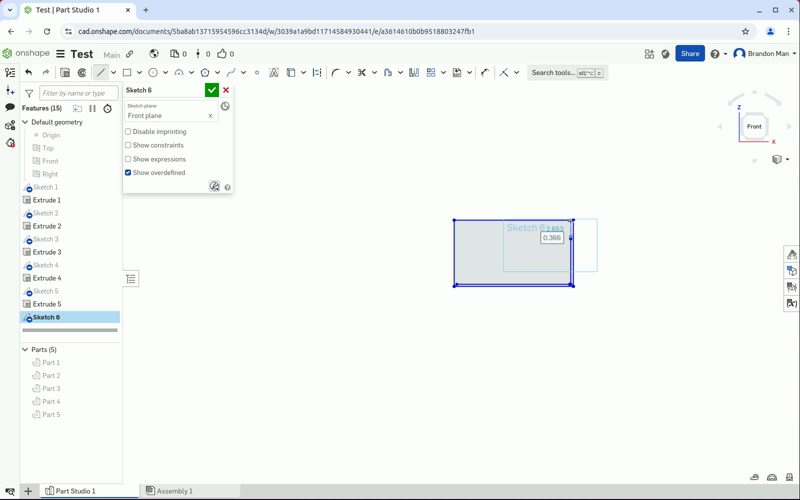
scroll(6)
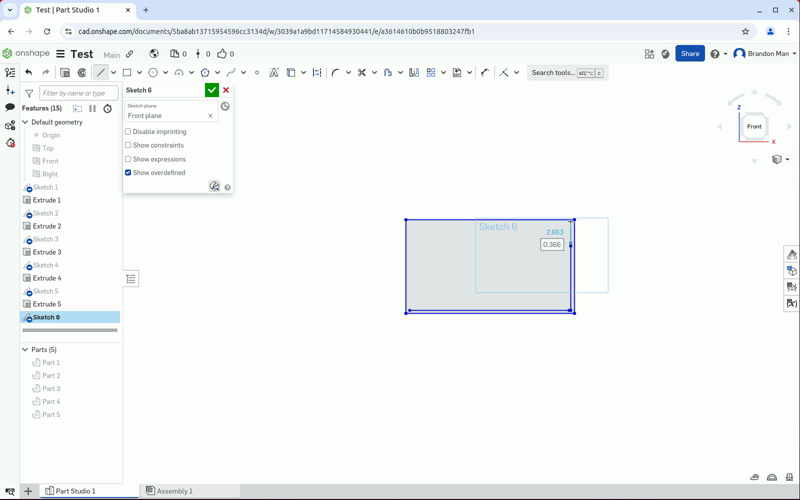
scroll(6)
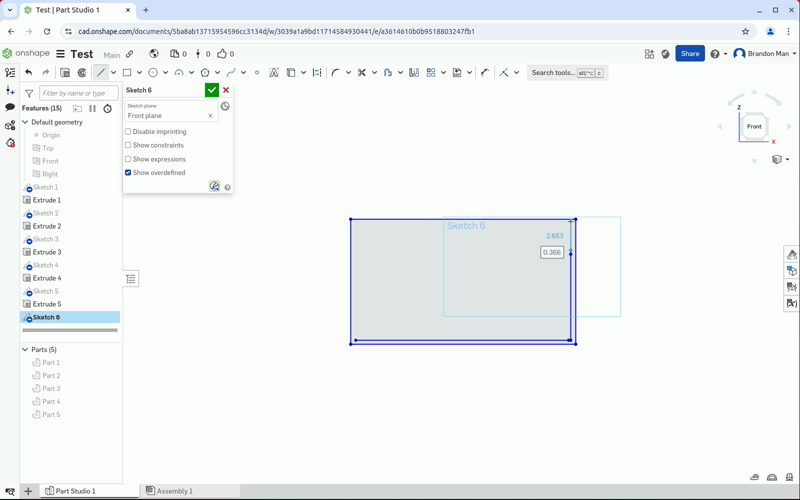
scroll(6)
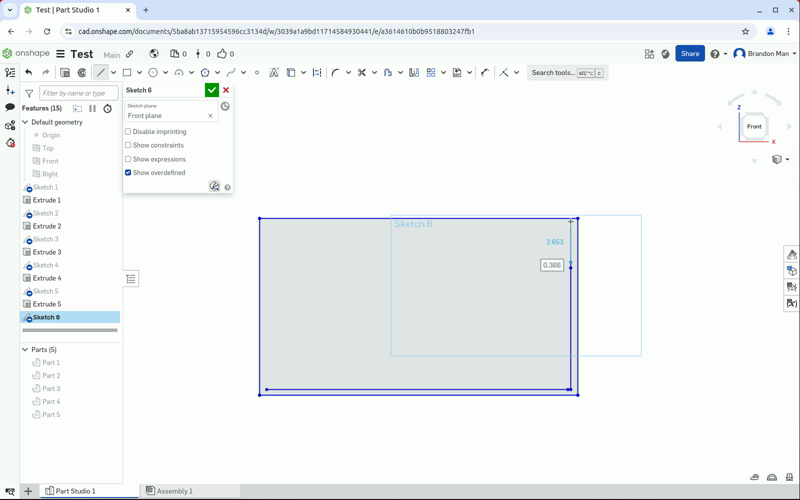
scroll(6)
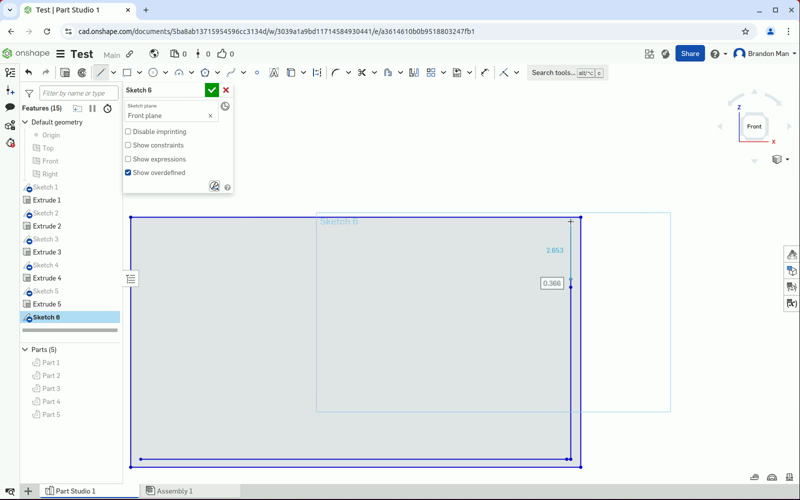
scroll(6)
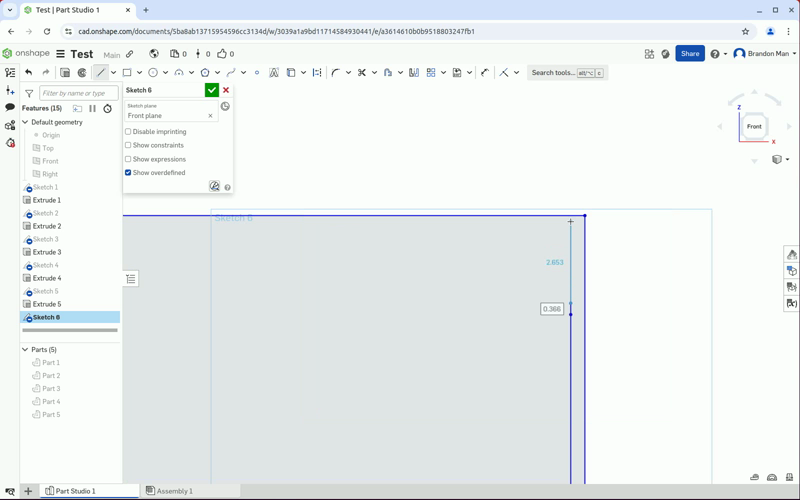
scroll(6)
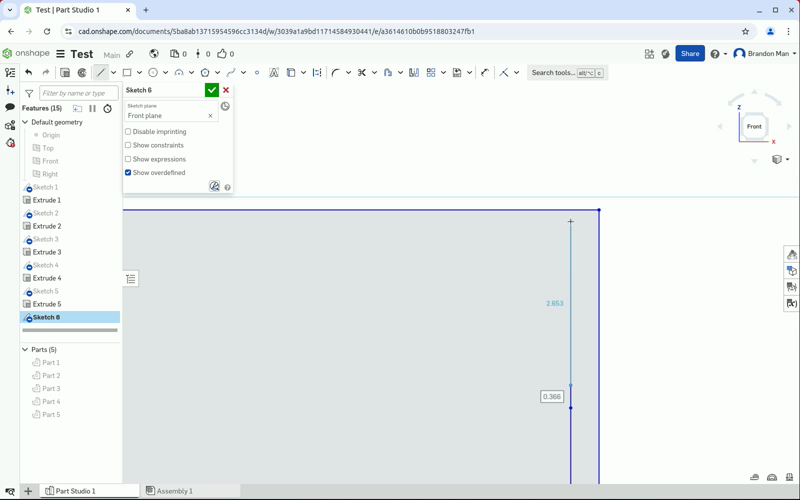
click(570, 221)
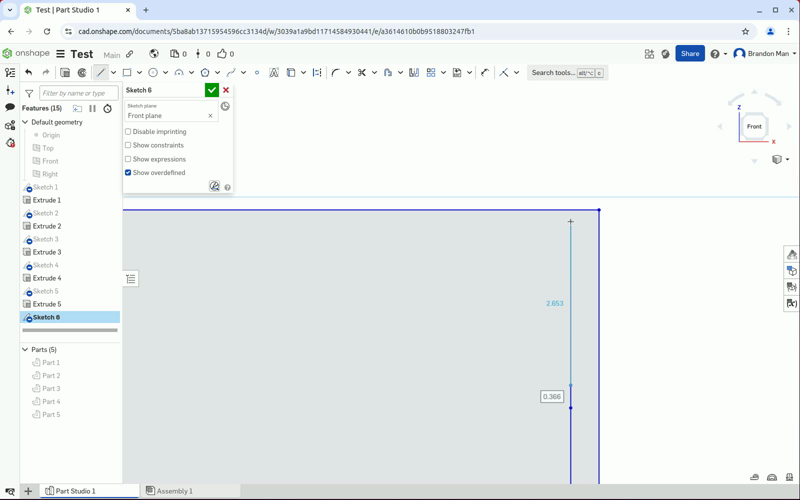
scroll(-6)
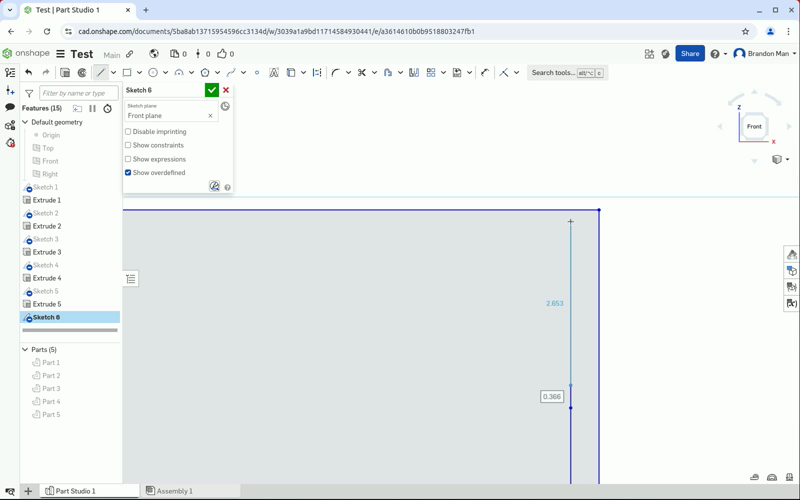
scroll(-6)
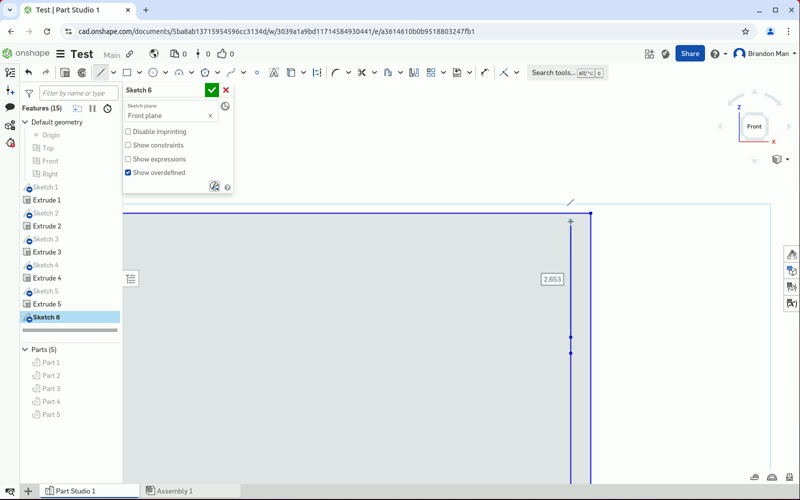
scroll(-6)
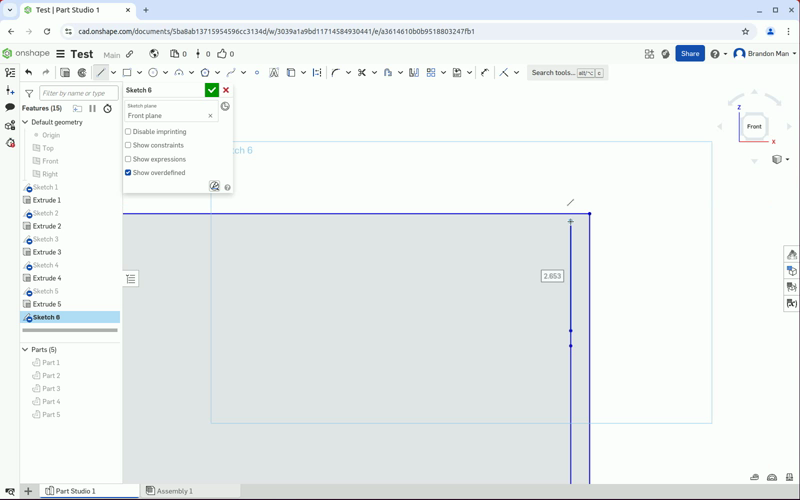
scroll(-6)
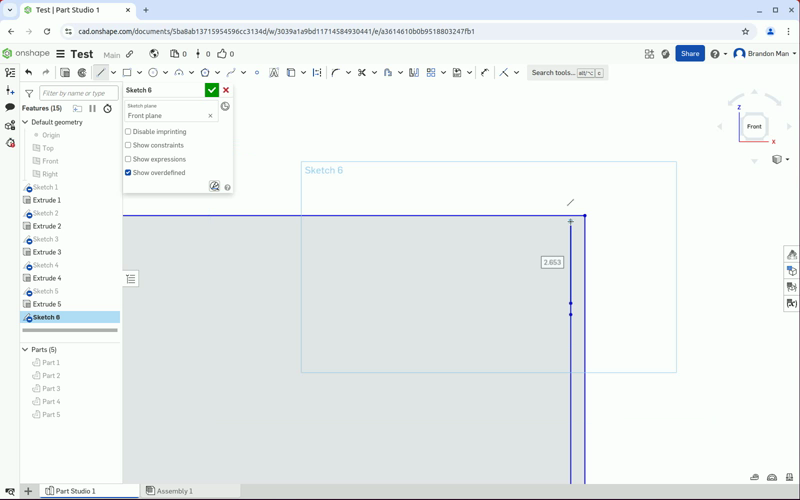
scroll(-6)
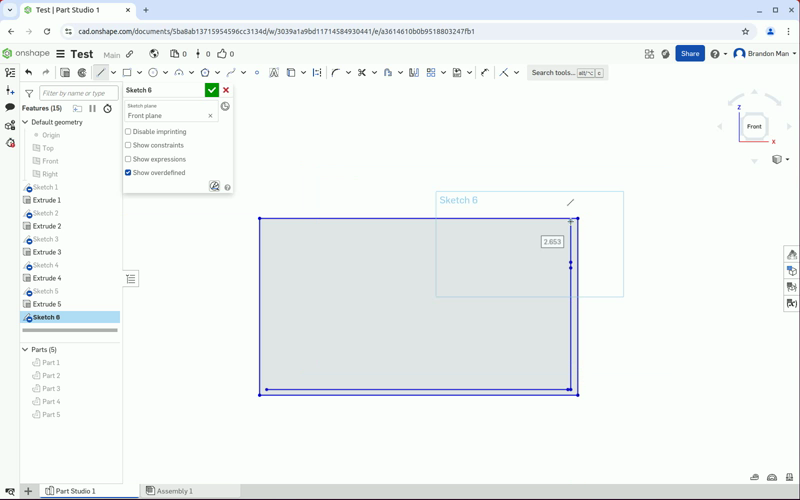
scroll(-6)
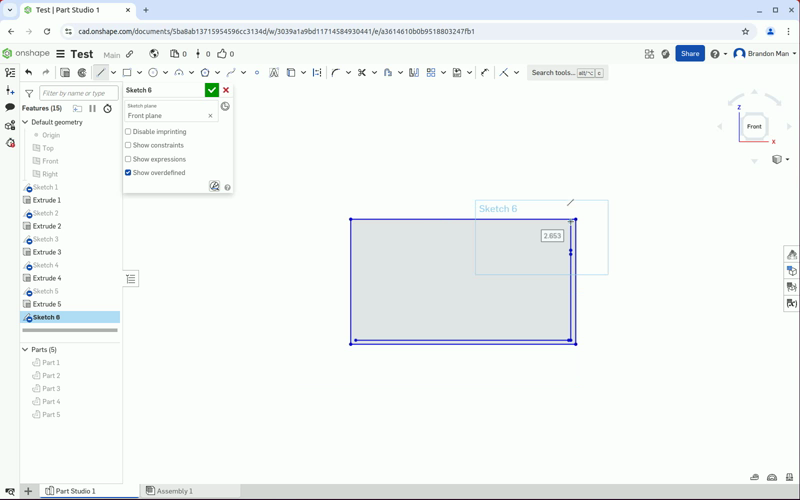
scroll(-6)
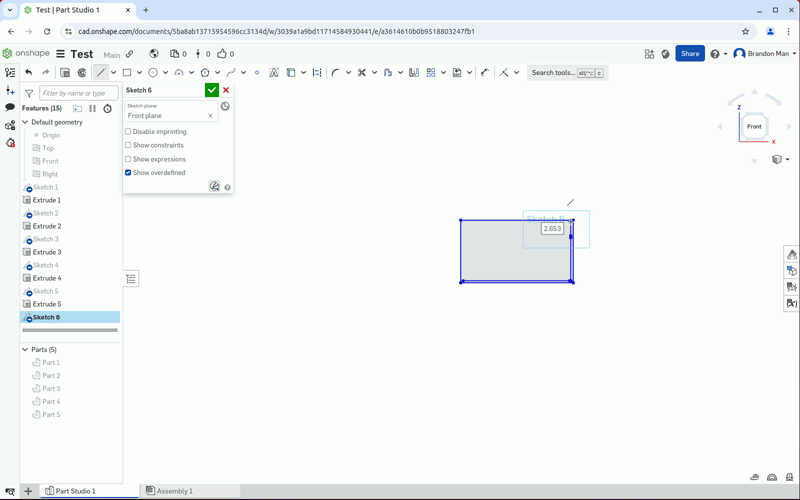
key_up(shift)
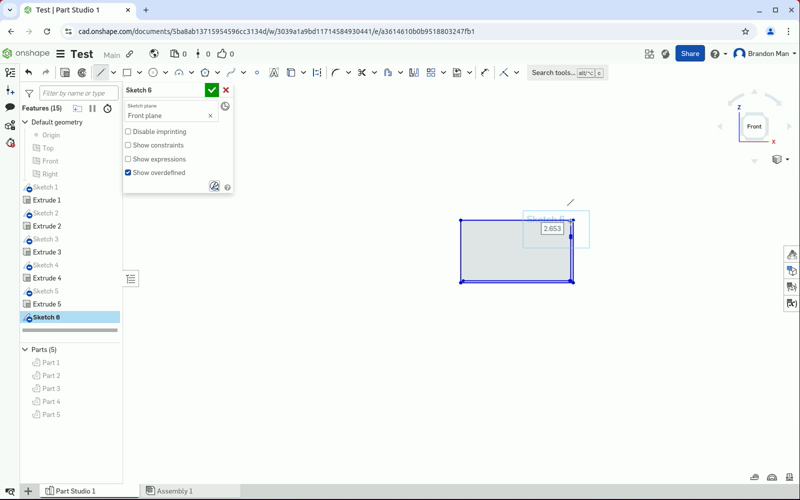
key_down(shift)
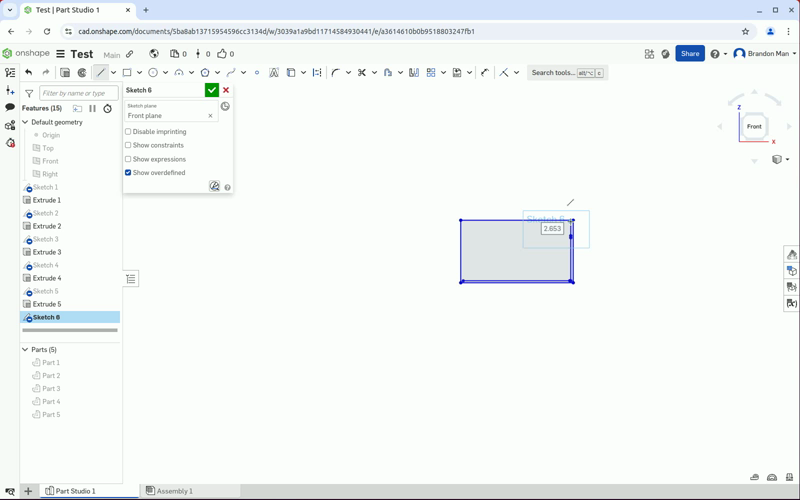
mouse_move(464, 221)
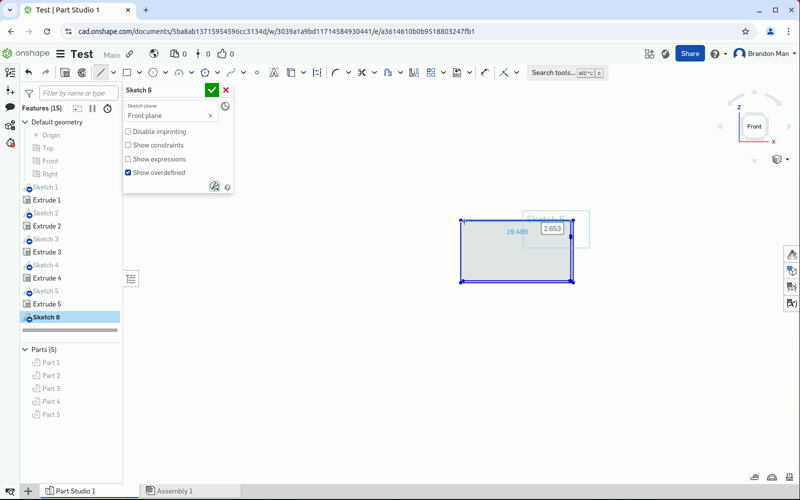
scroll(6)
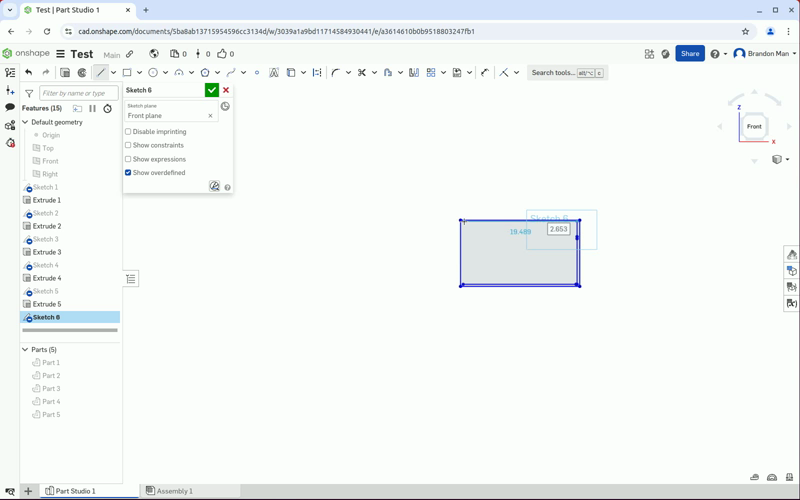
scroll(6)
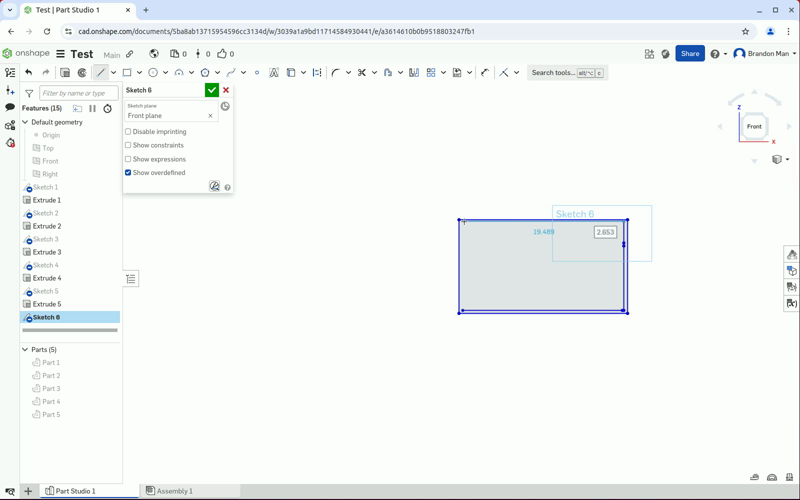
scroll(6)
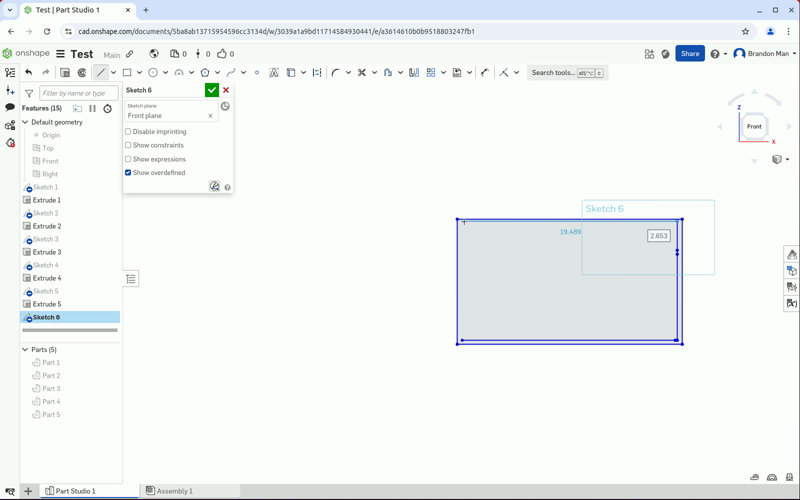
scroll(6)
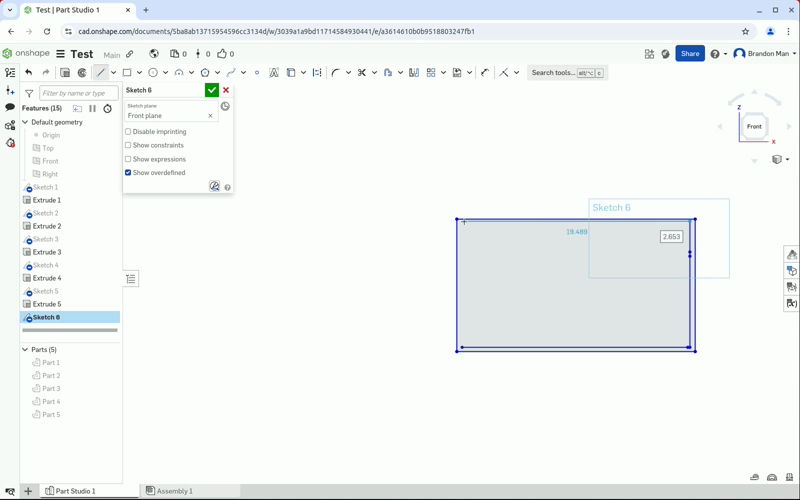
scroll(6)
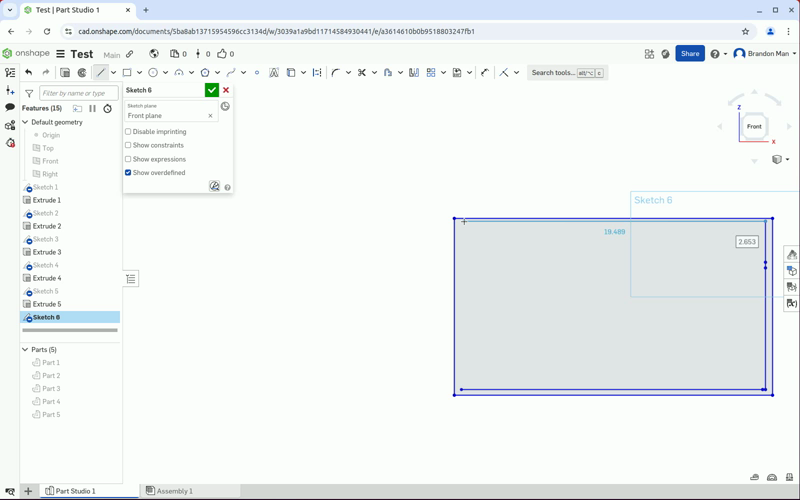
scroll(6)
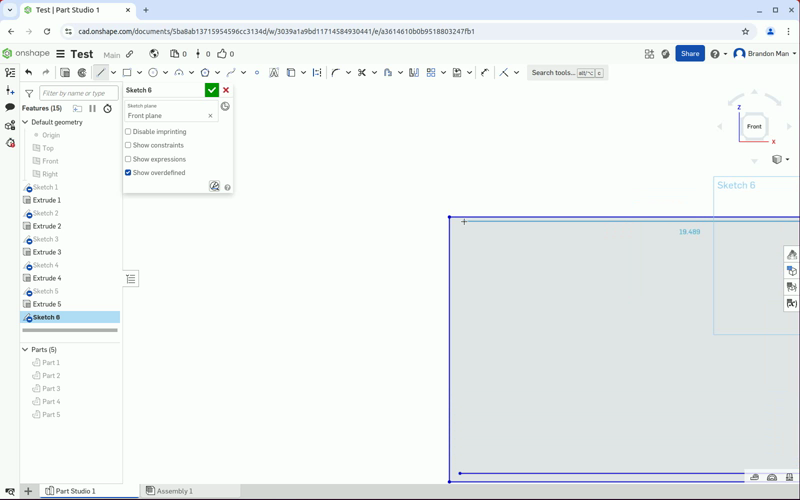
scroll(6)
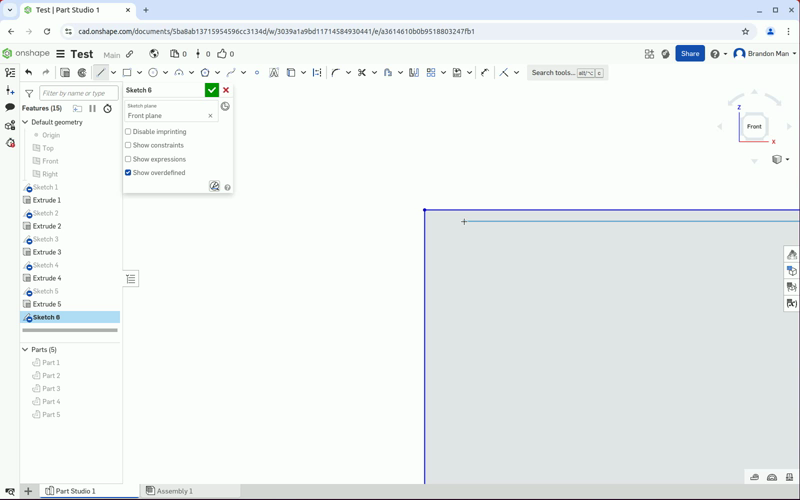
click(464, 221)
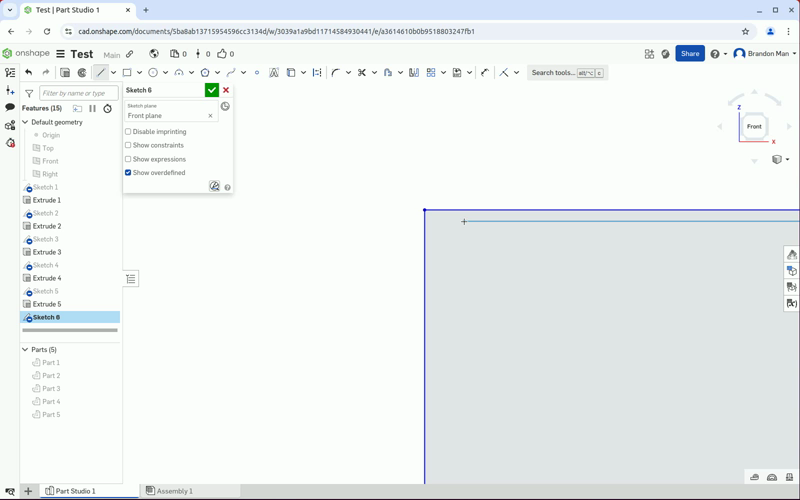
scroll(-6)
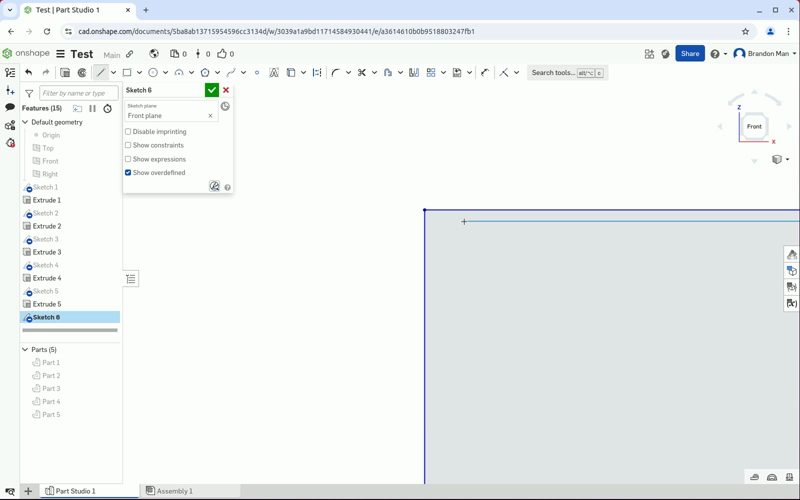
scroll(-6)
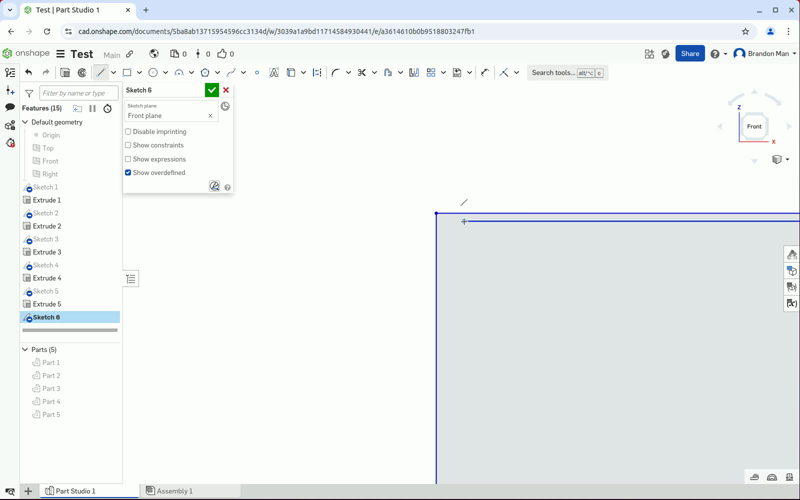
scroll(-6)
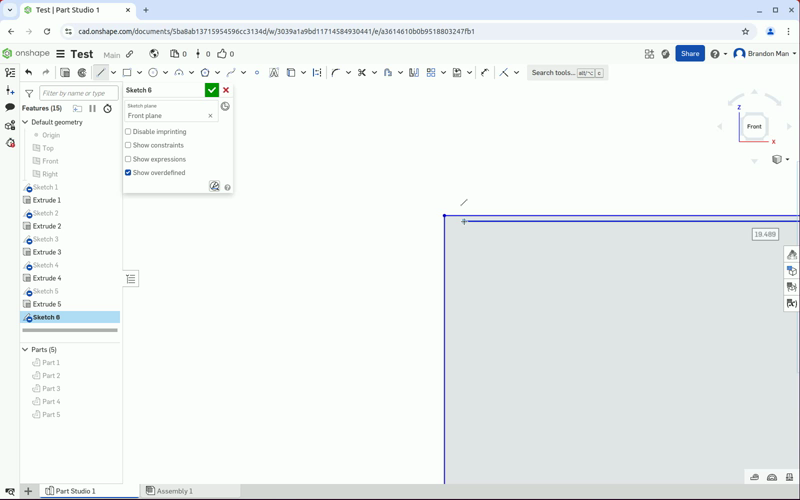
scroll(-6)
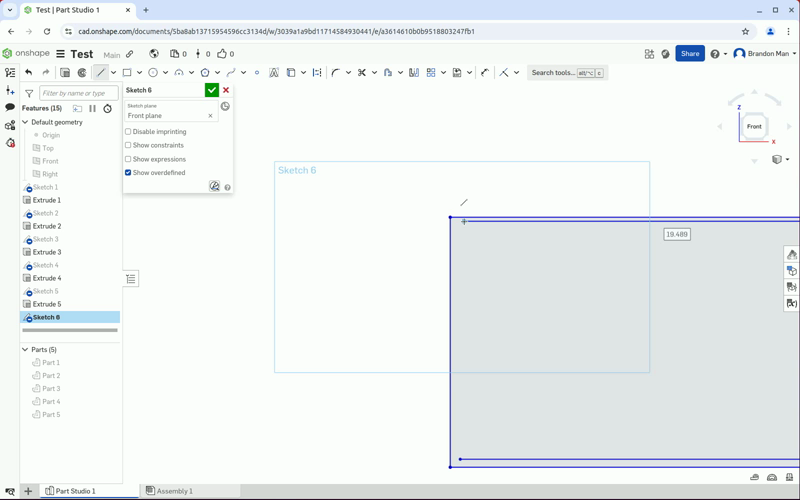
scroll(-6)
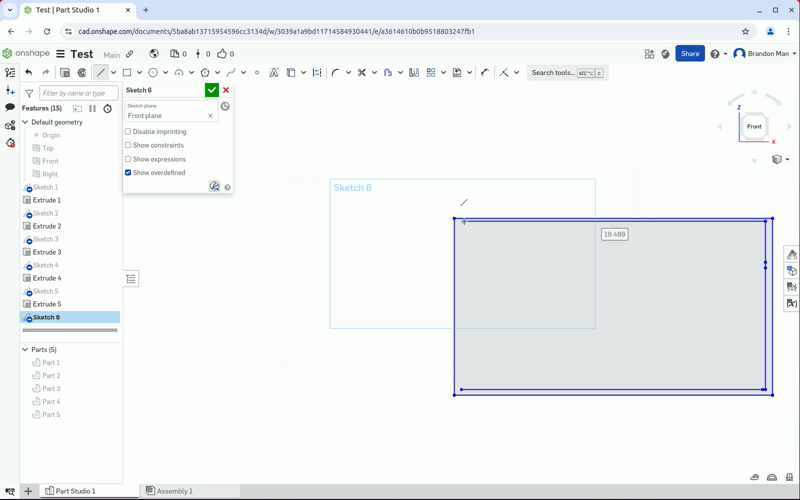
scroll(-6)
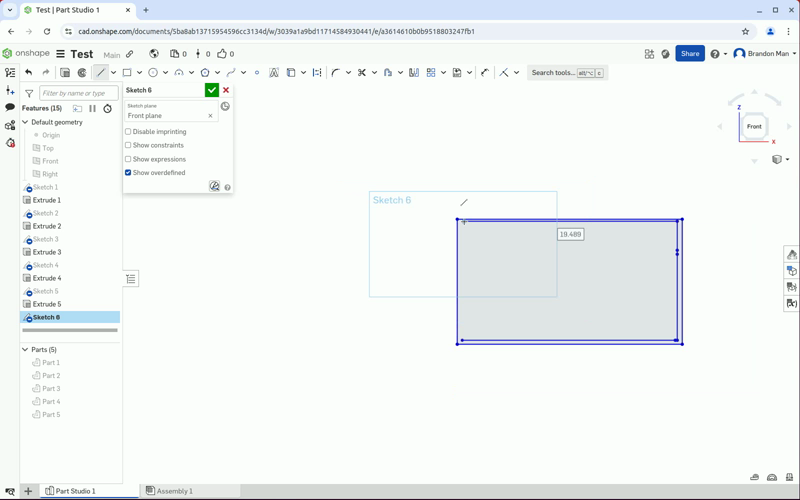
scroll(-6)
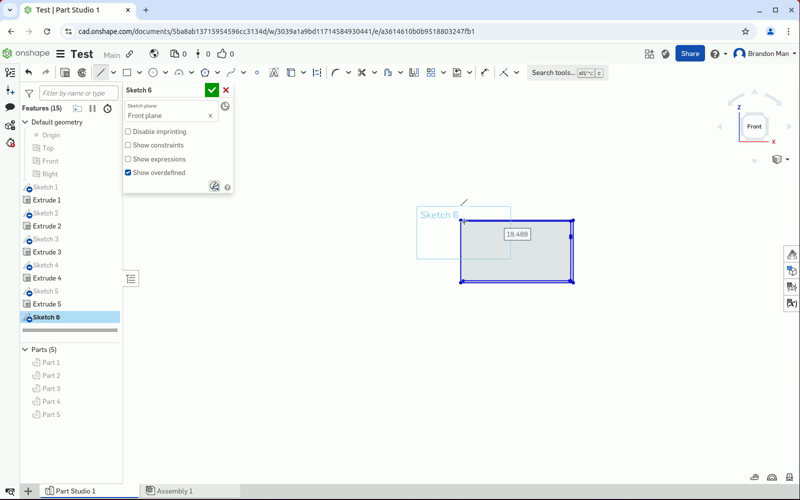
key_up(shift)
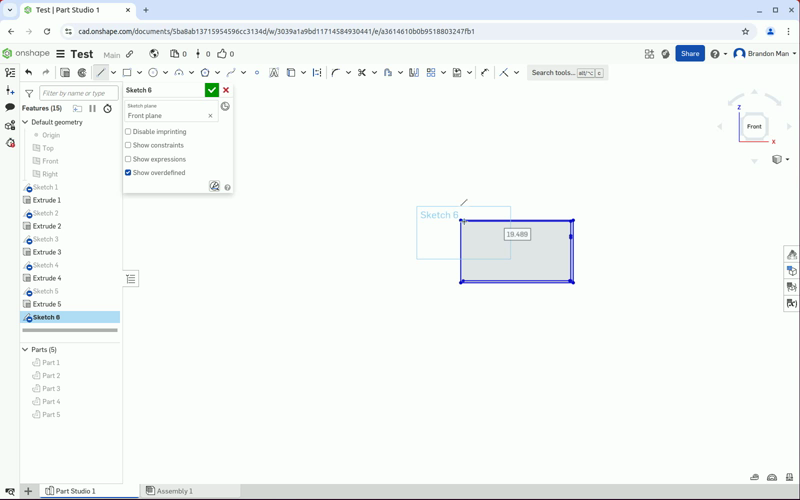
key_down(shift)
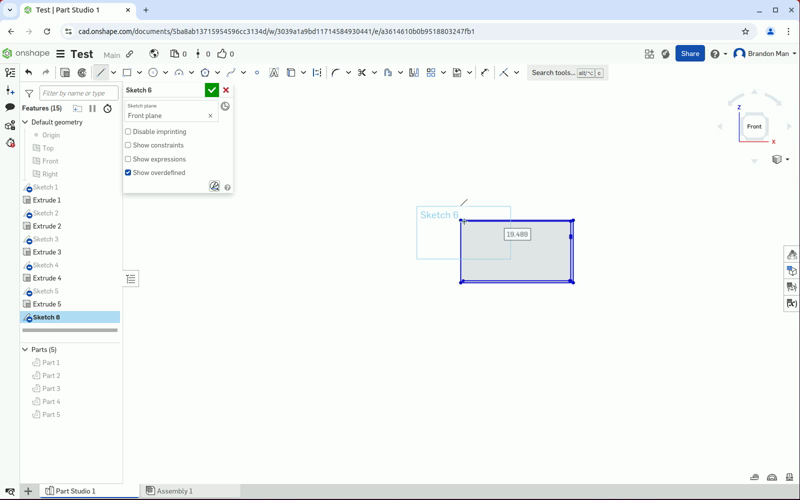
mouse_move(494, 221)
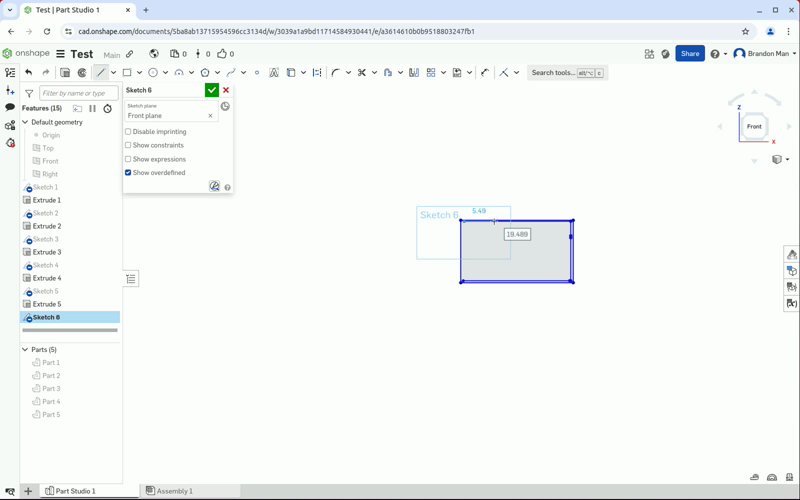
mouse_move(463, 221)
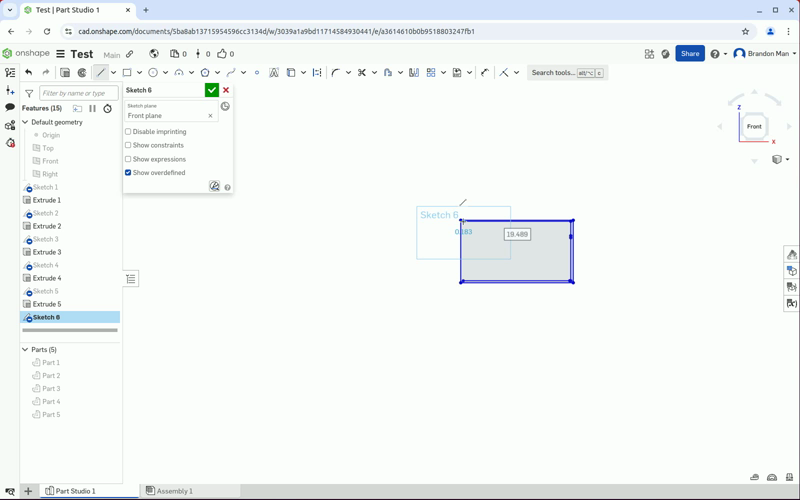
scroll(6)
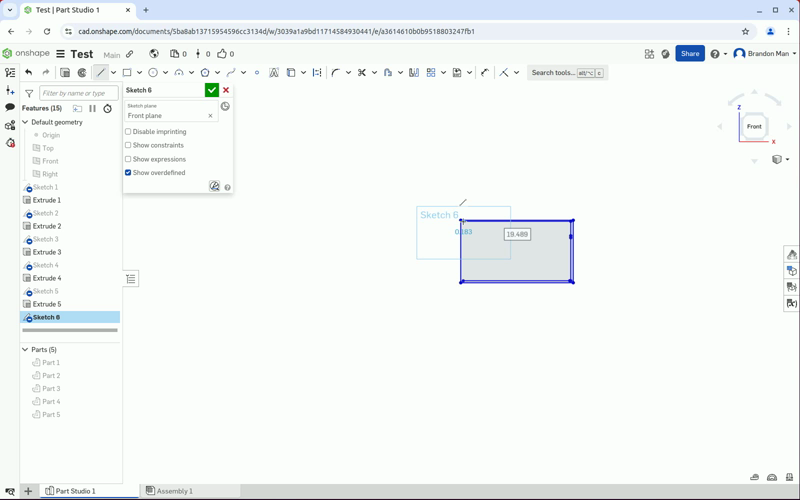
scroll(6)
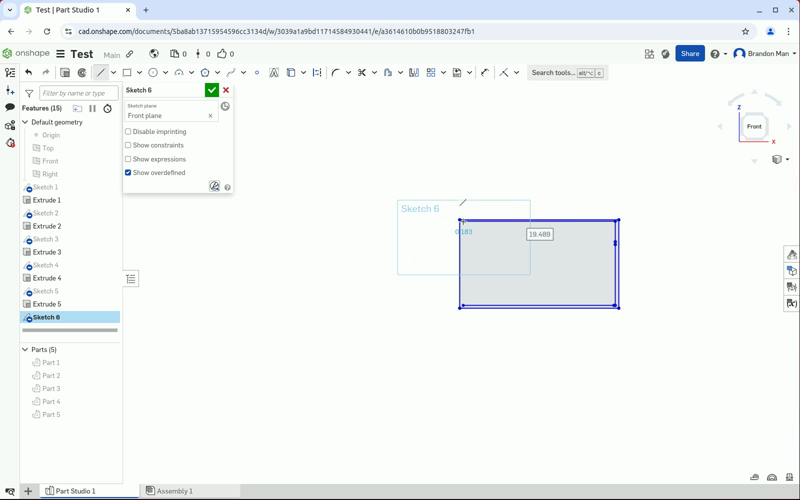
scroll(6)
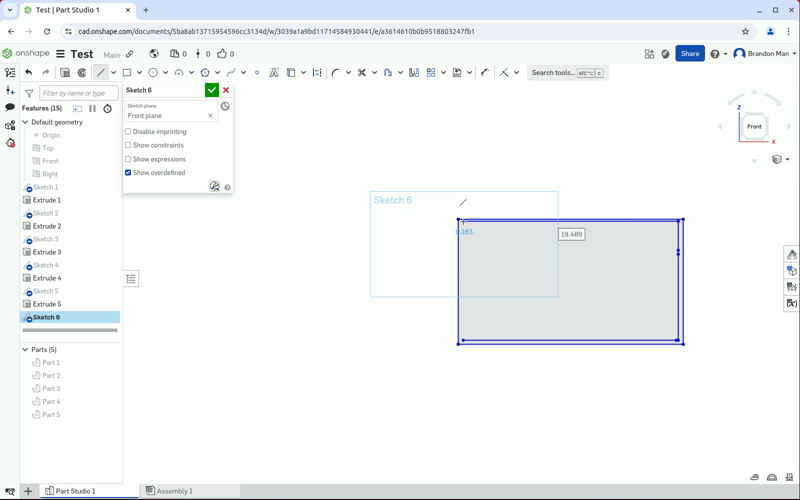
scroll(6)
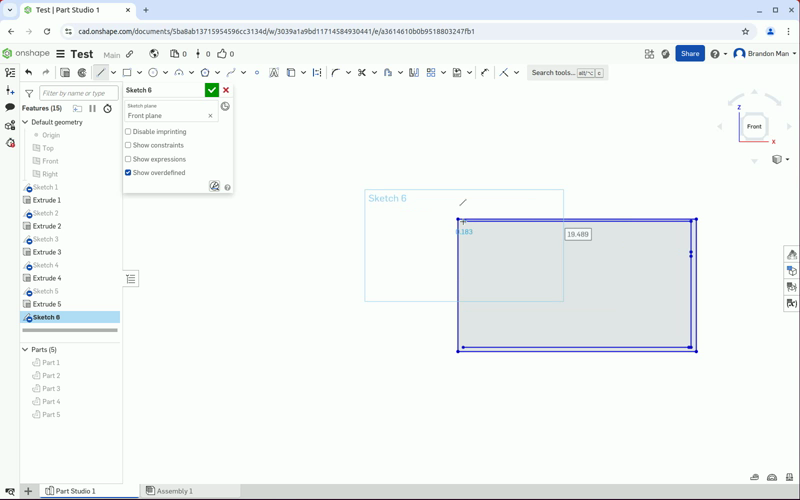
scroll(6)
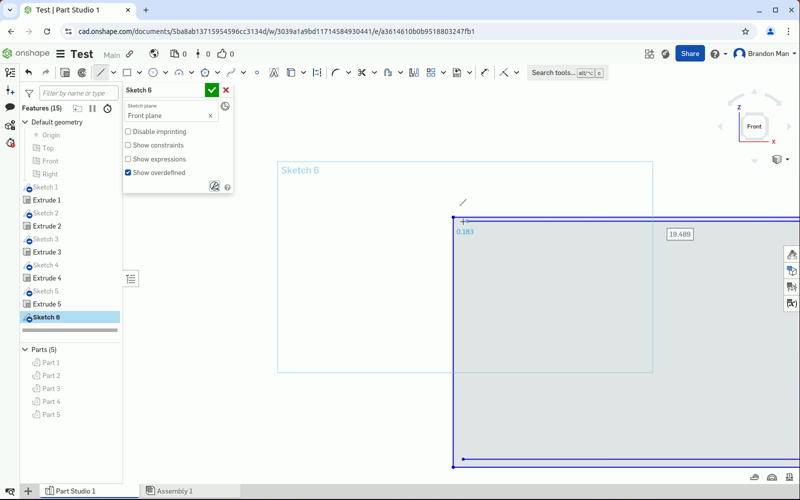
scroll(6)
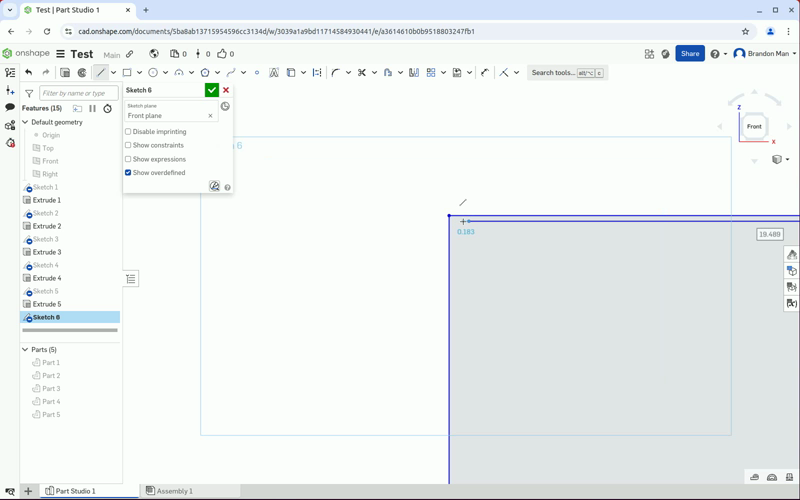
scroll(6)
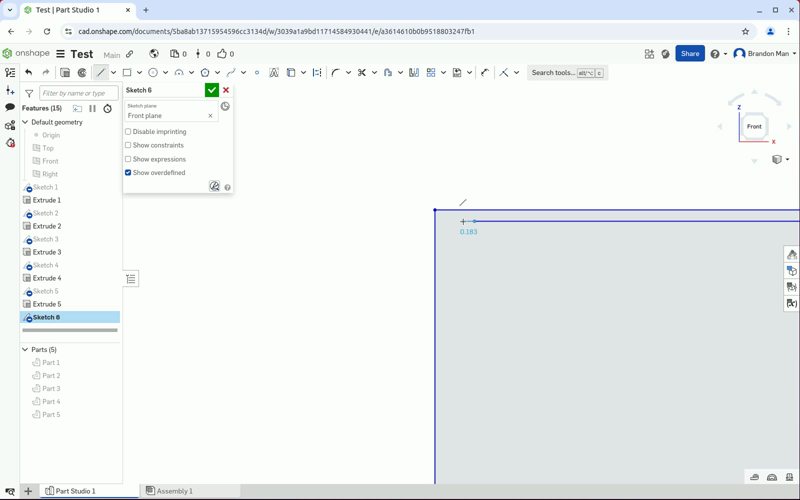
click(463, 221)
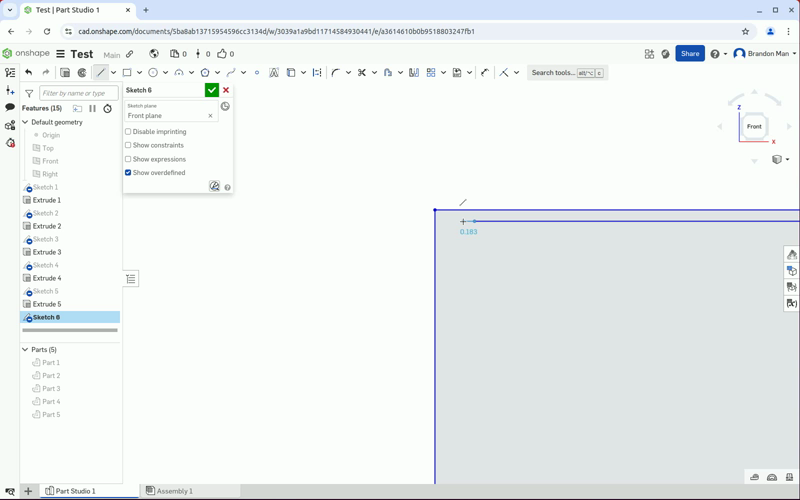
scroll(-6)
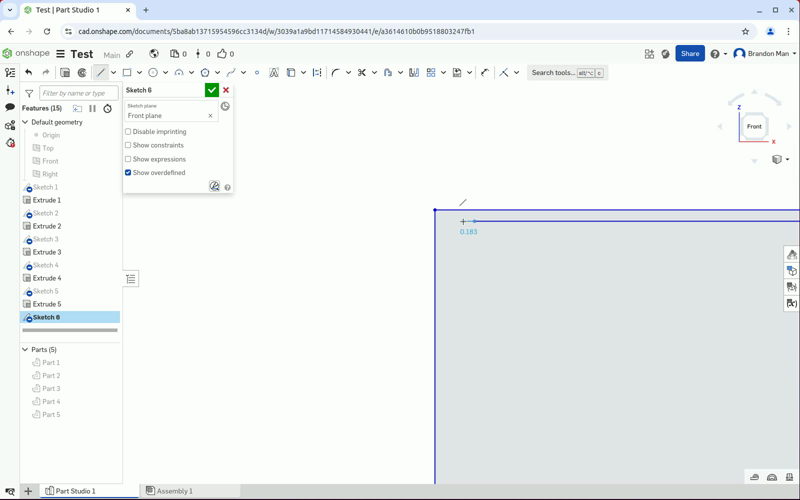
scroll(-6)
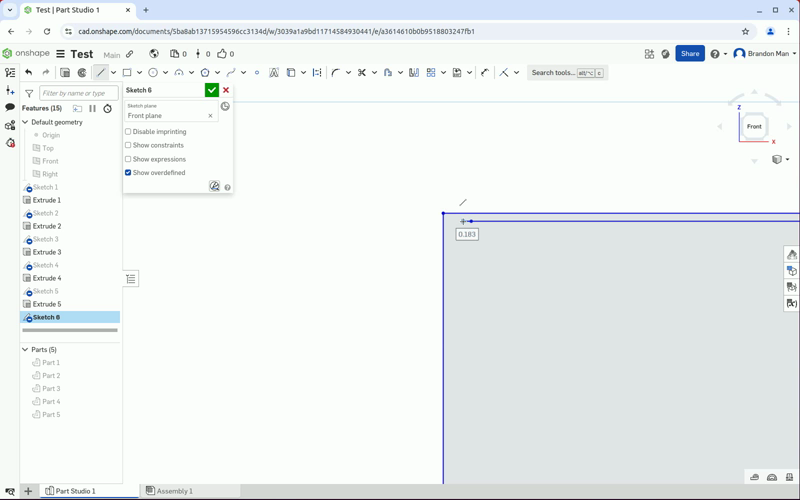
scroll(-6)
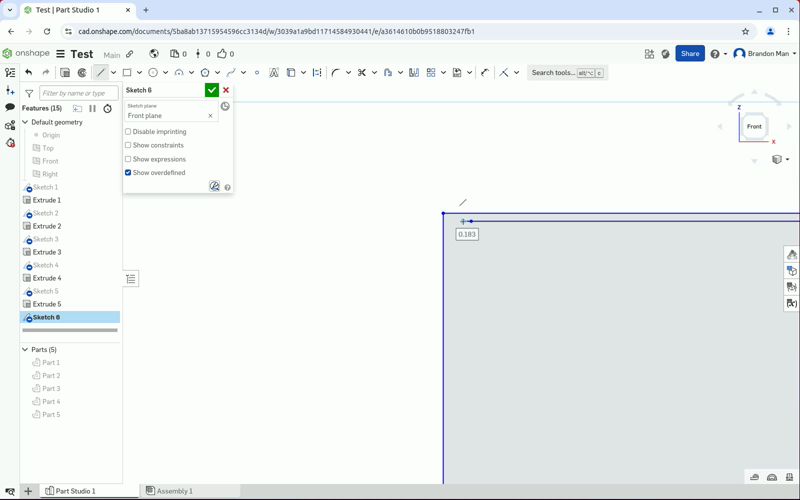
scroll(-6)
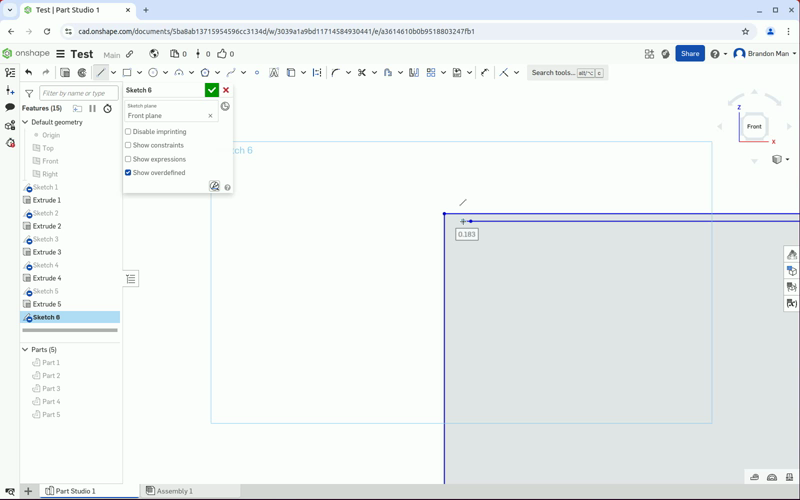
scroll(-6)
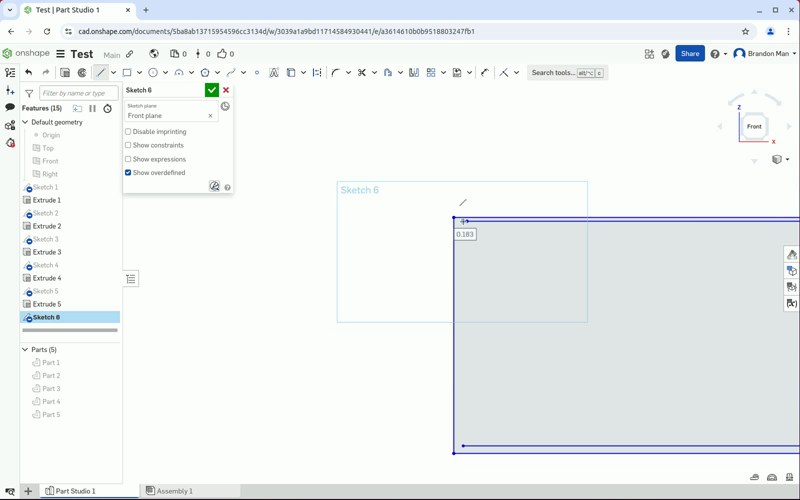
scroll(-6)
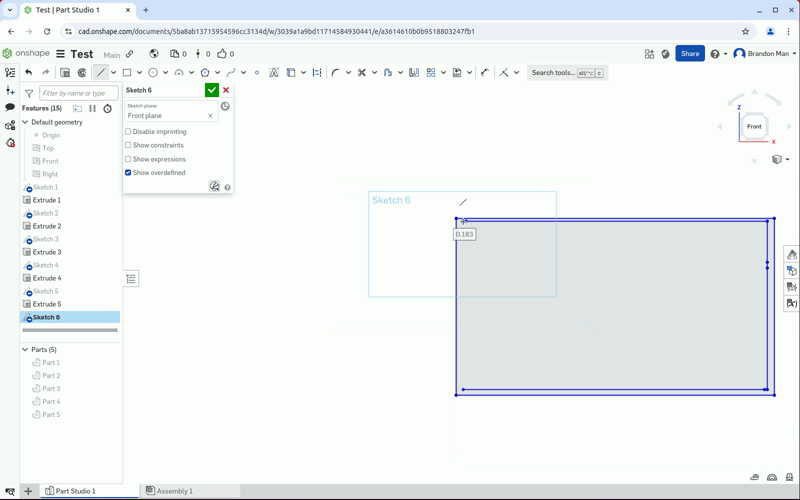
scroll(-6)
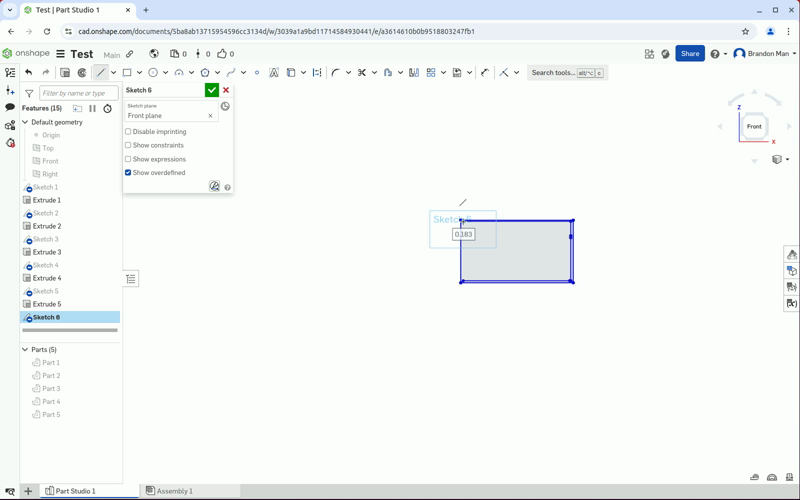
key_up(shift)
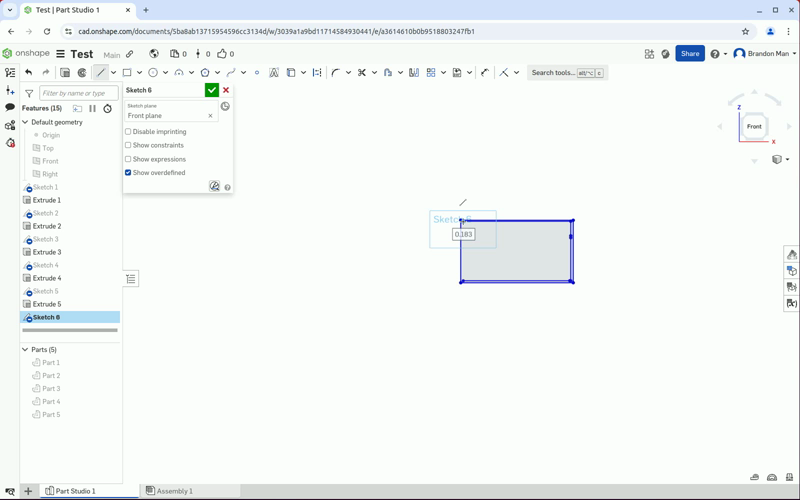
key_down(shift)
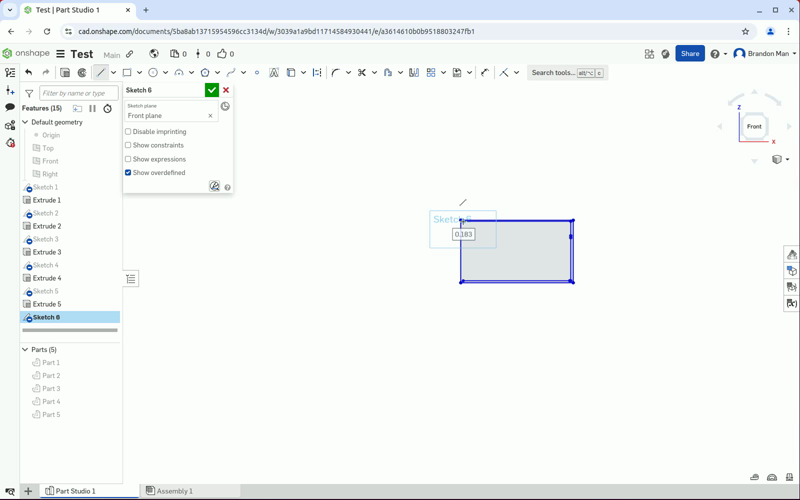
mouse_move(493, 221)
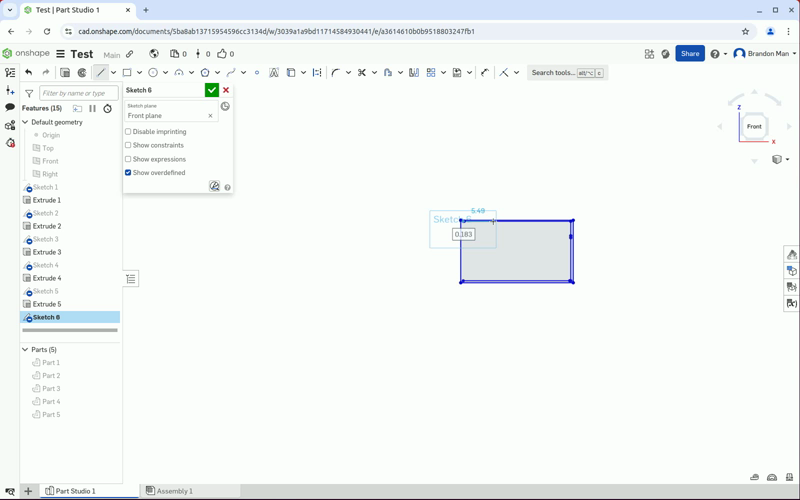
mouse_move(463, 222)
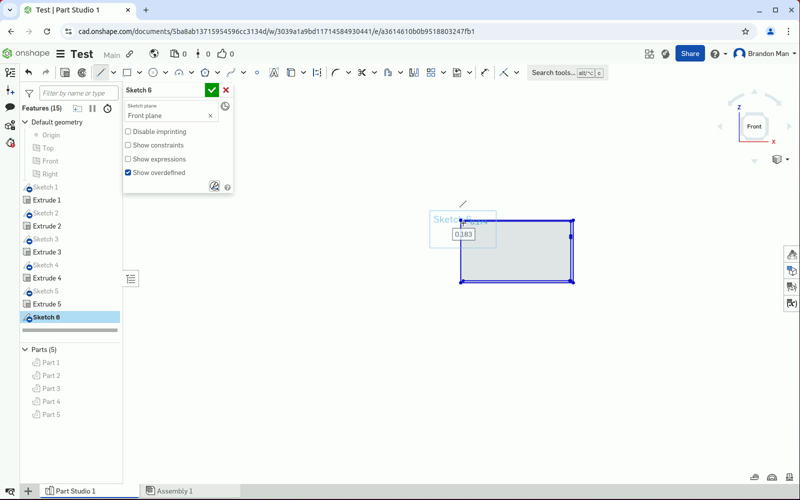
scroll(6)
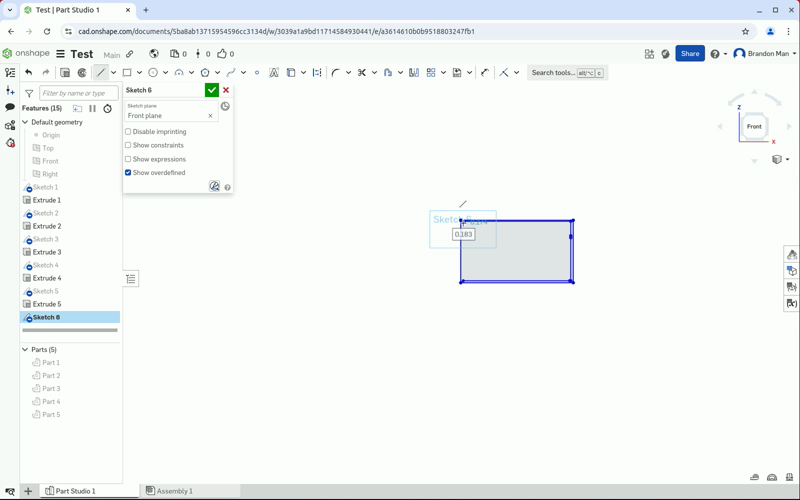
scroll(6)
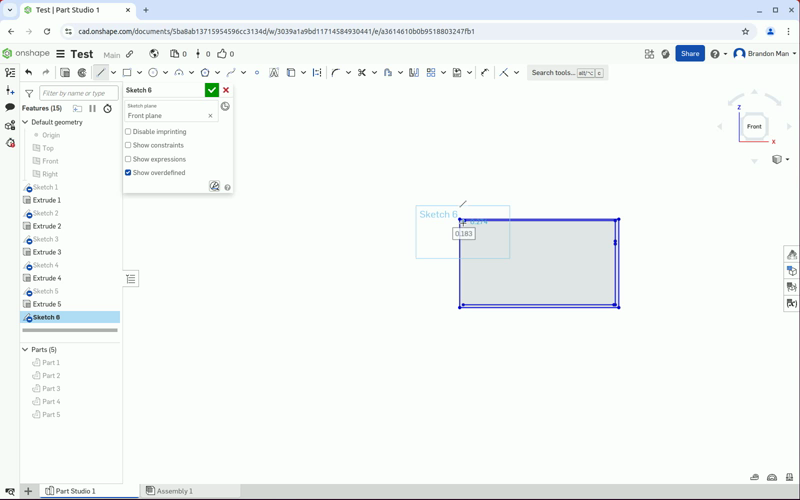
scroll(6)
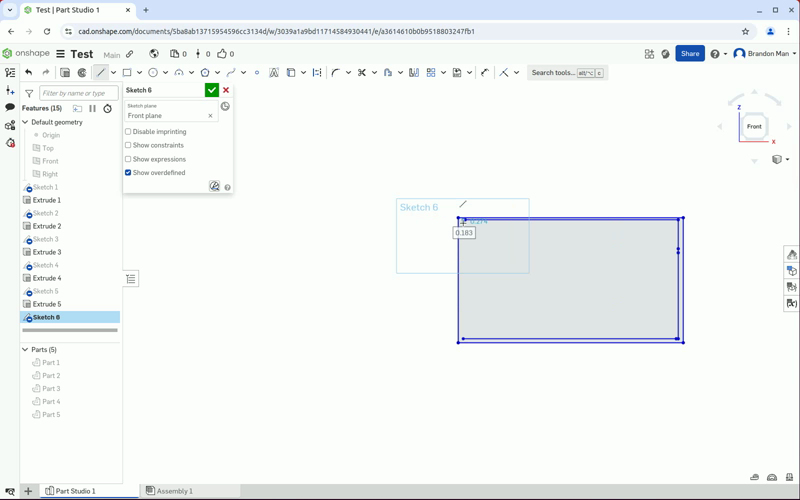
scroll(6)
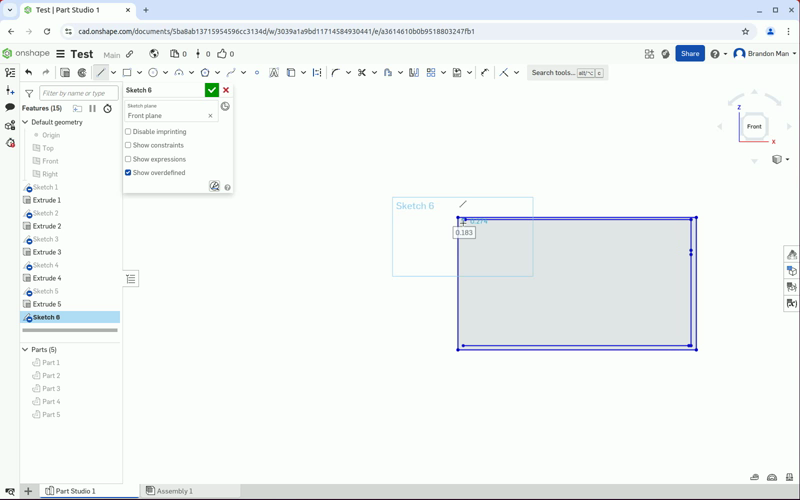
scroll(6)
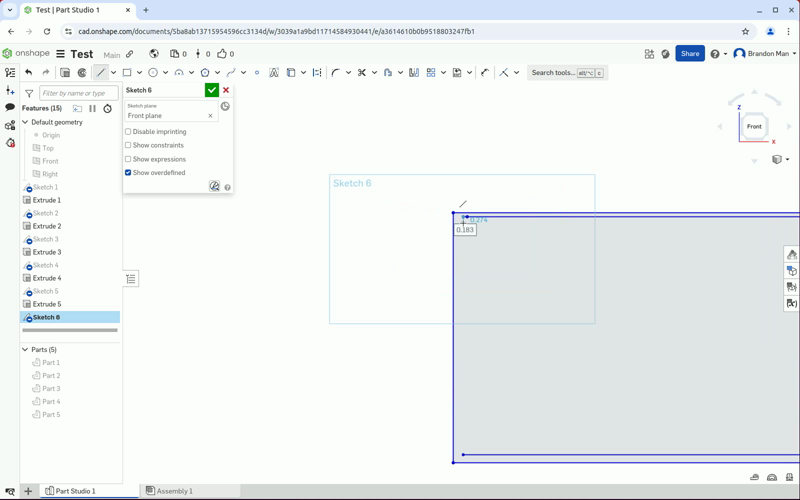
scroll(6)
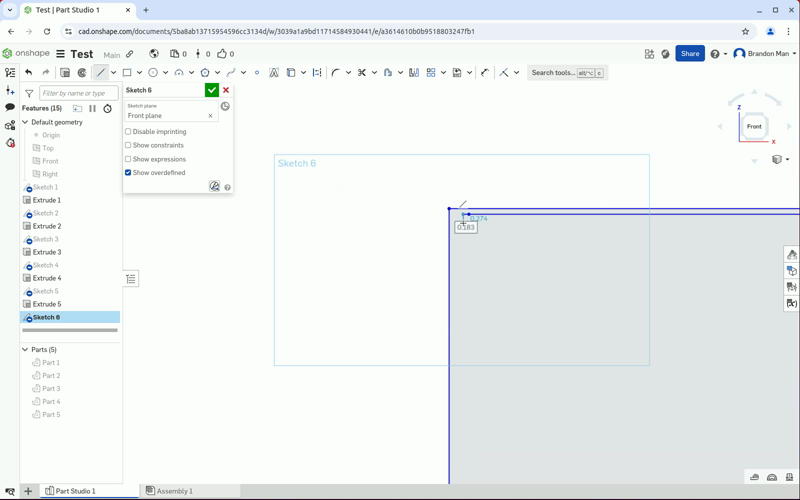
scroll(6)
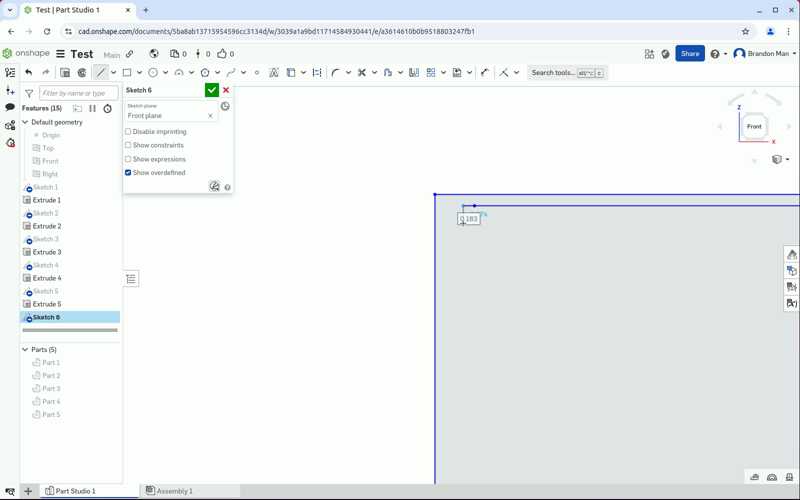
click(463, 222)
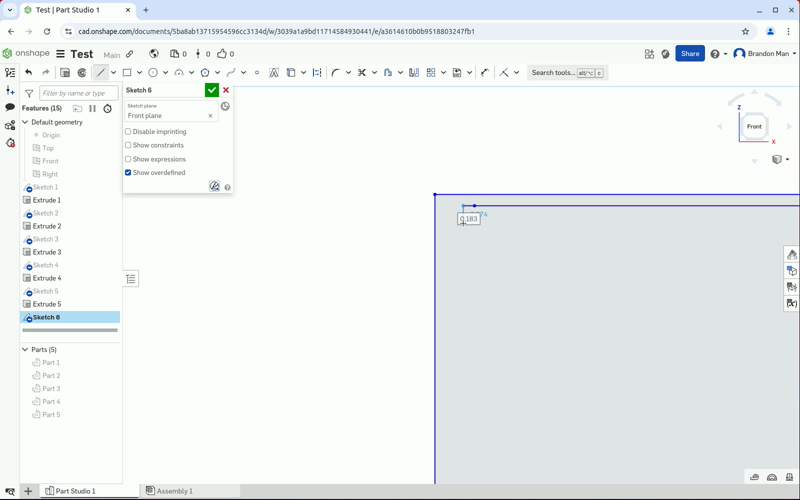
scroll(-6)
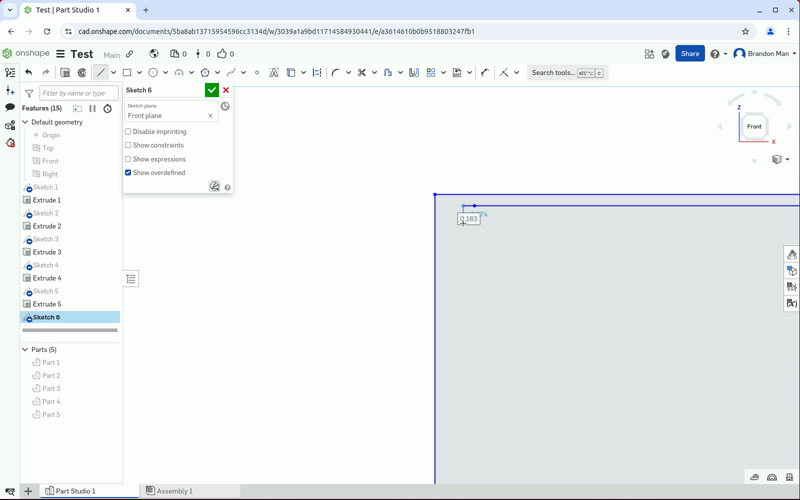
scroll(-6)
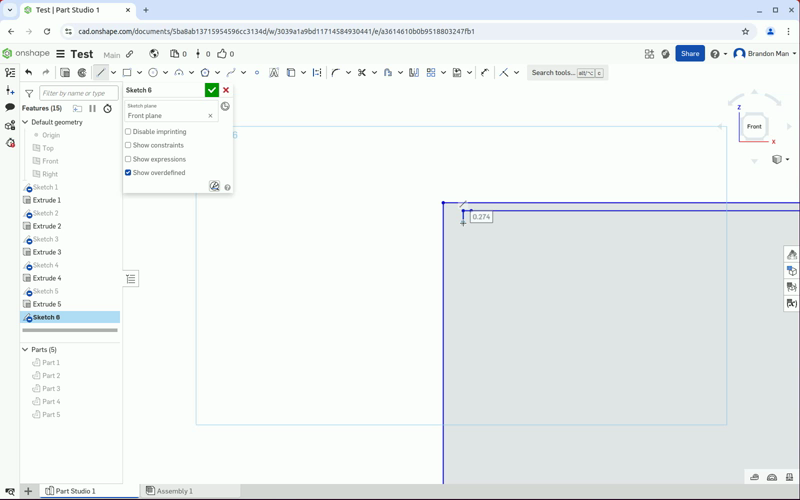
scroll(-6)
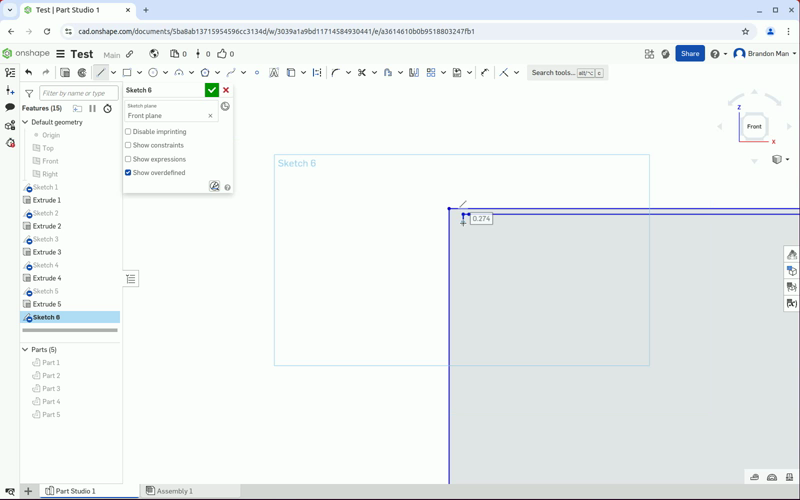
scroll(-6)
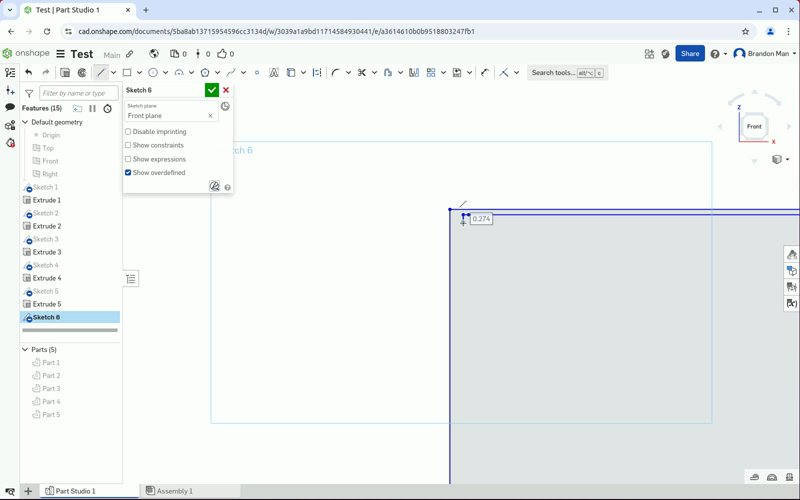
scroll(-6)
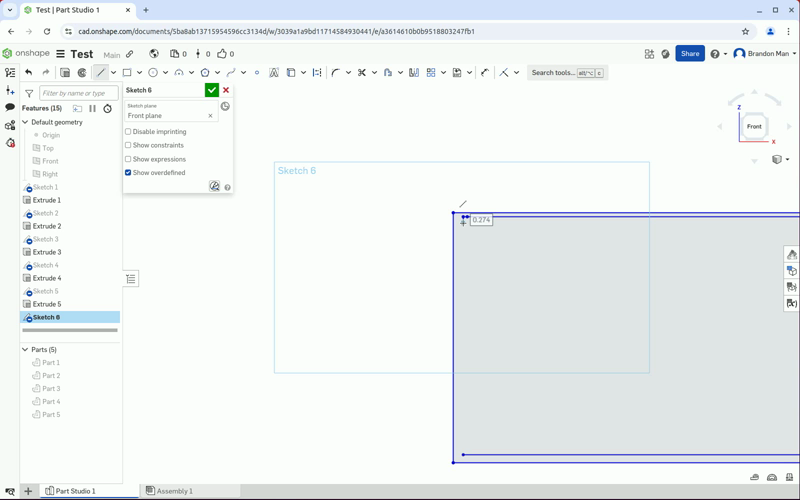
scroll(-6)
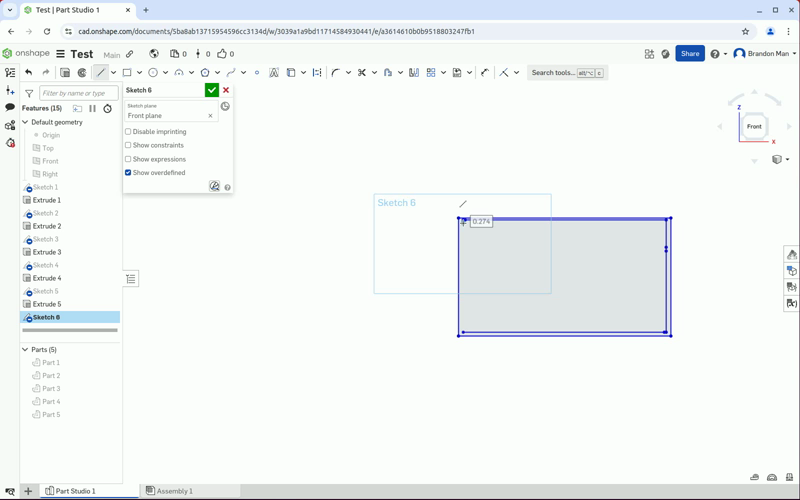
scroll(-6)
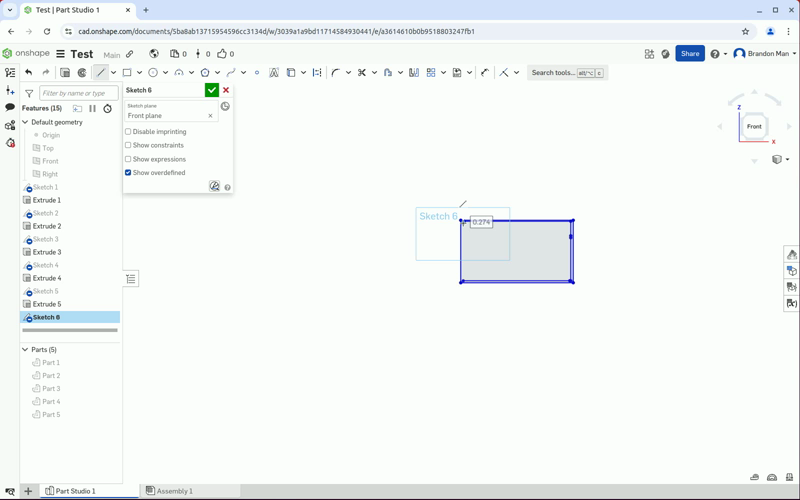
key_up(shift)
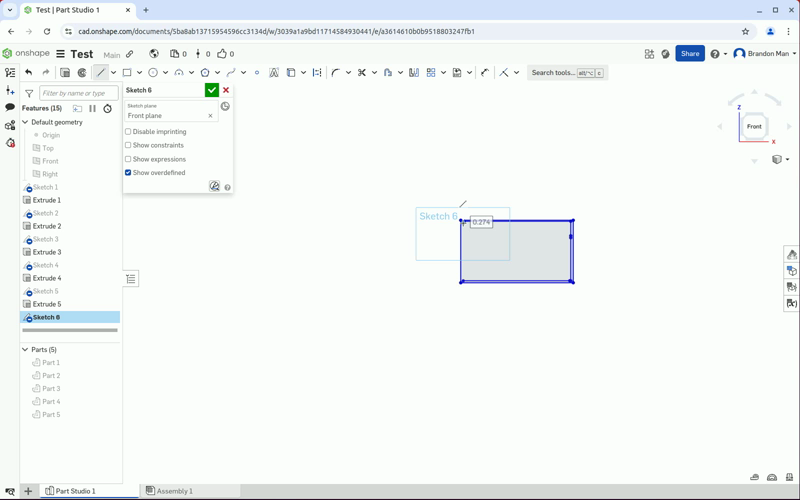
key_down(shift)
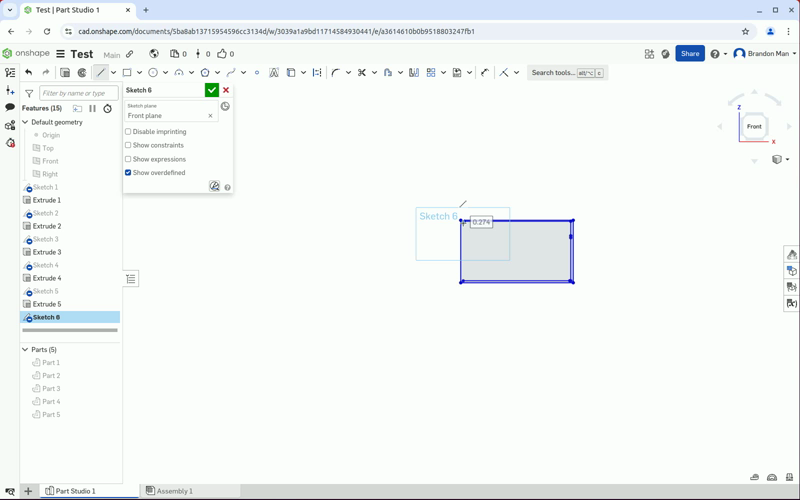
mouse_move(493, 222)
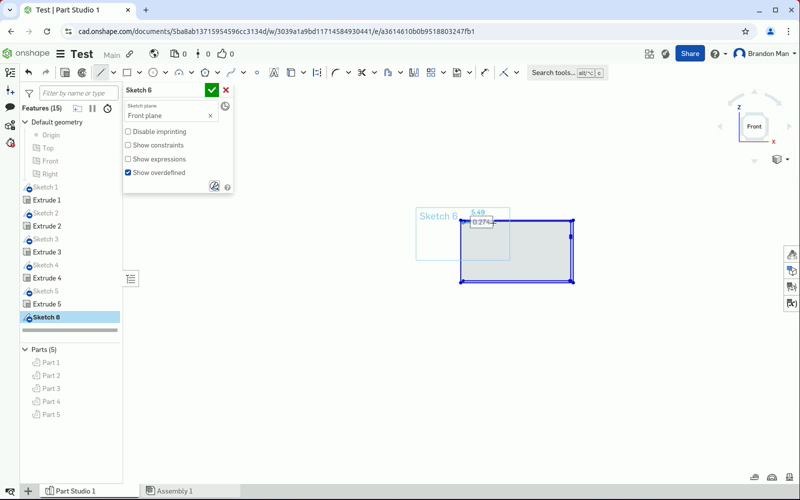
mouse_move(463, 235)
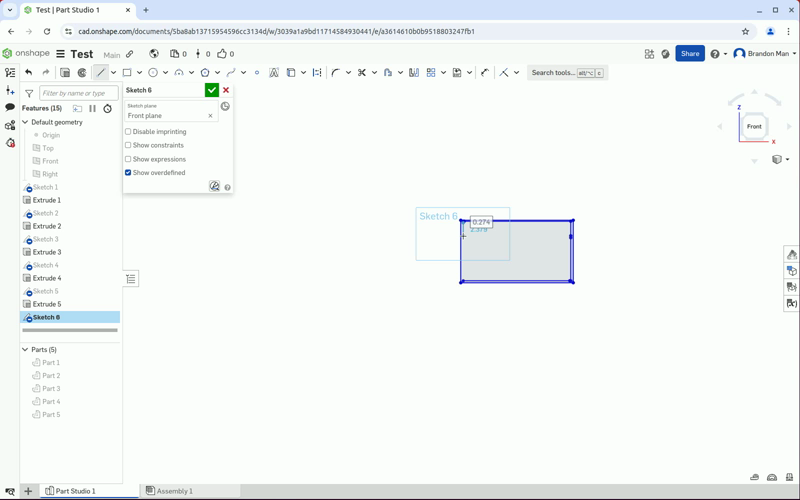
click(463, 235)
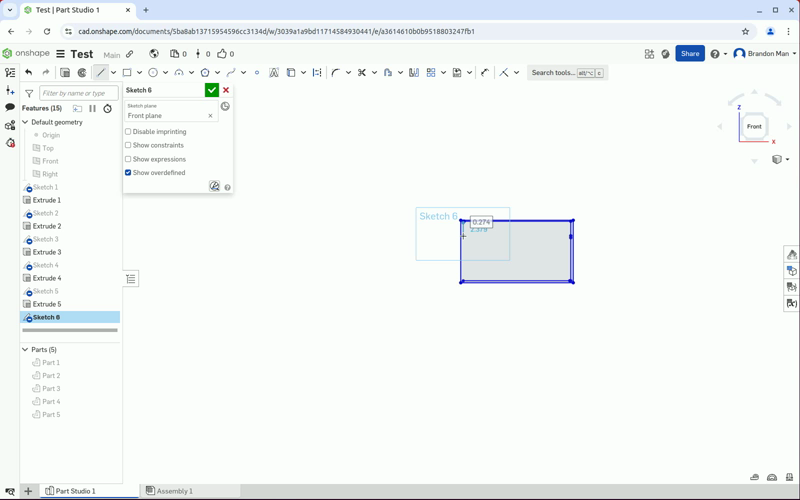
key_up(shift)
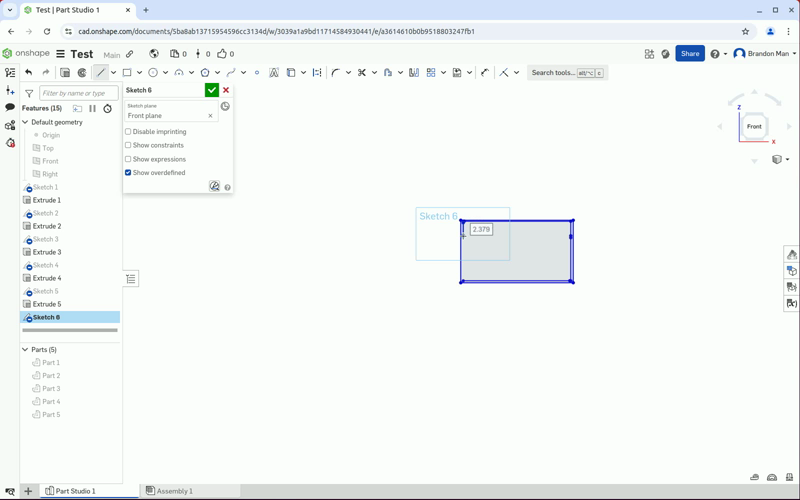
key_down(shift)
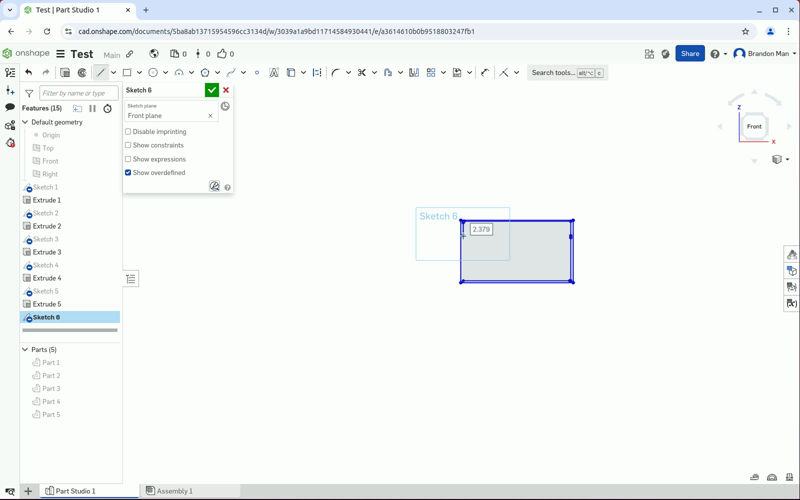
mouse_move(493, 235)
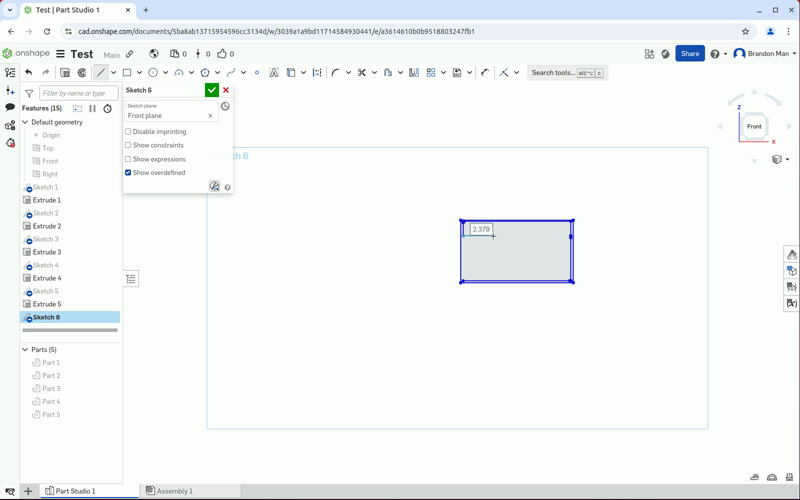
mouse_move(463, 237)
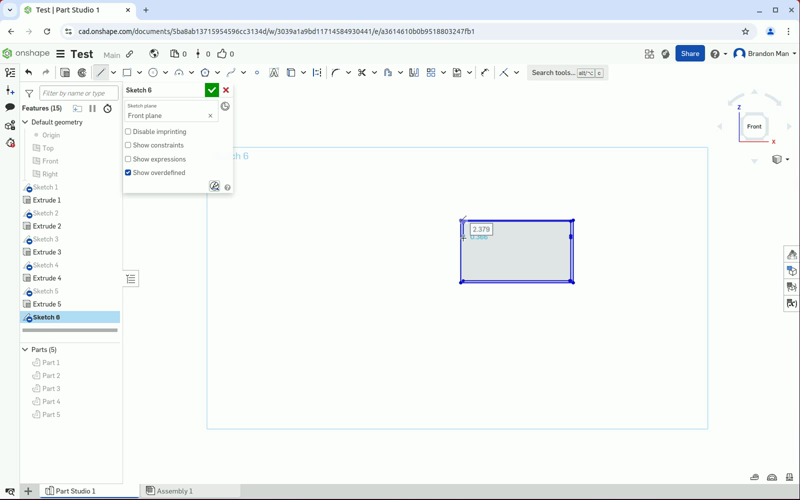
scroll(6)
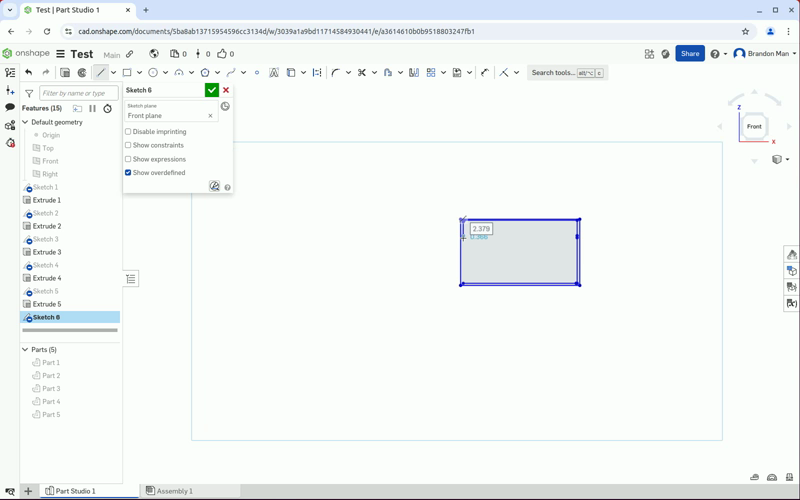
scroll(6)
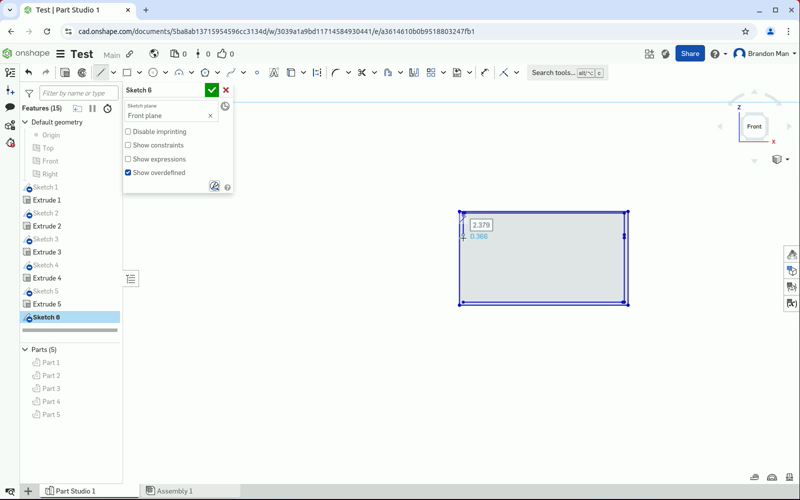
scroll(6)
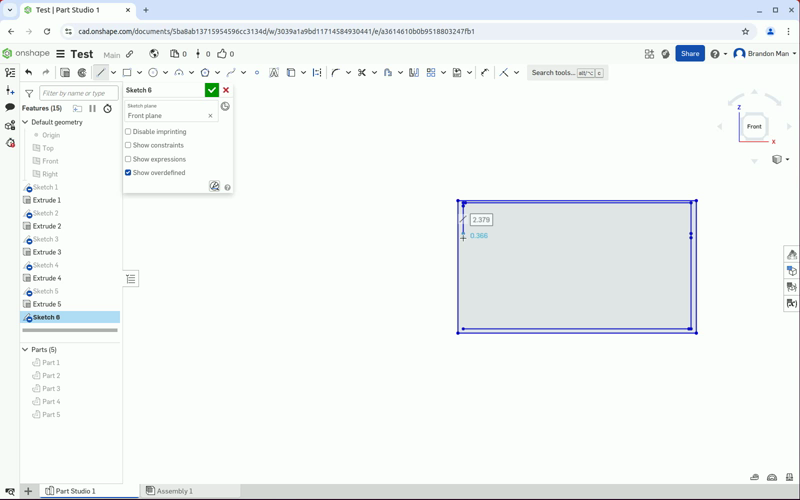
scroll(6)
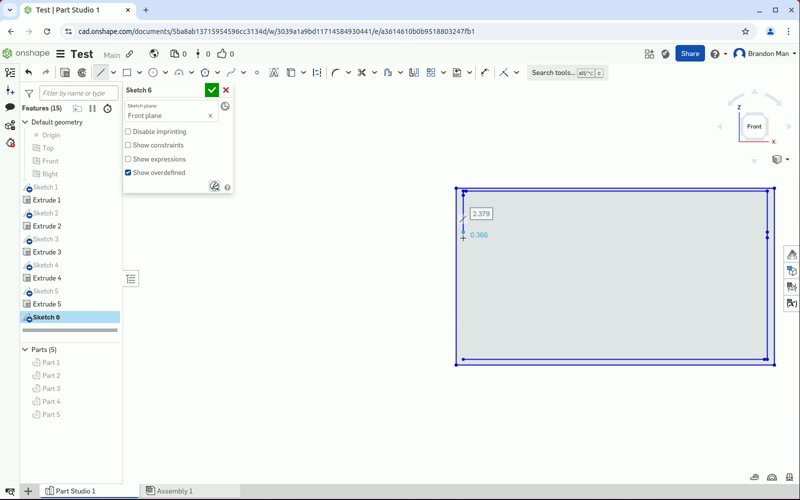
scroll(6)
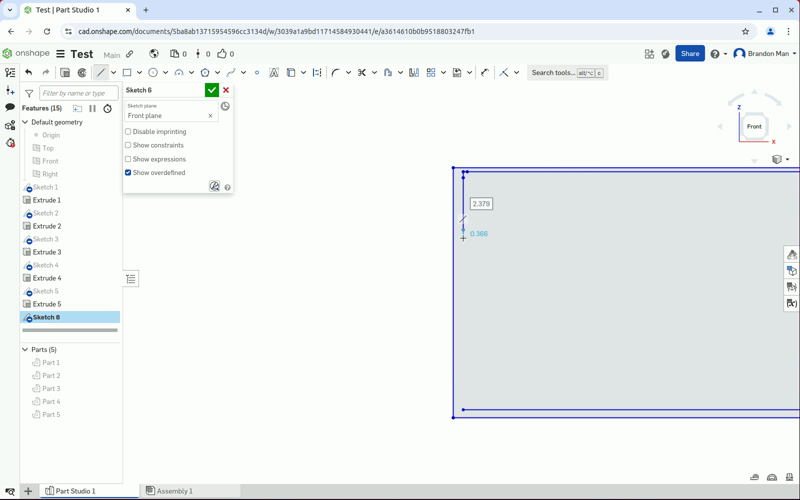
scroll(6)
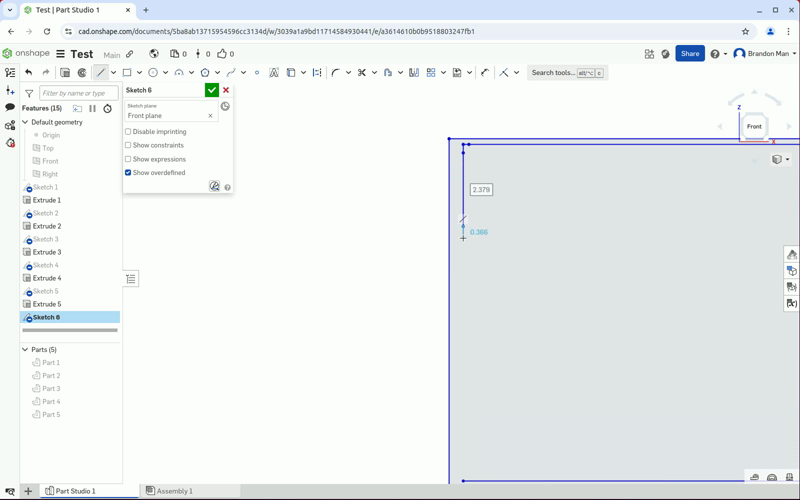
scroll(6)
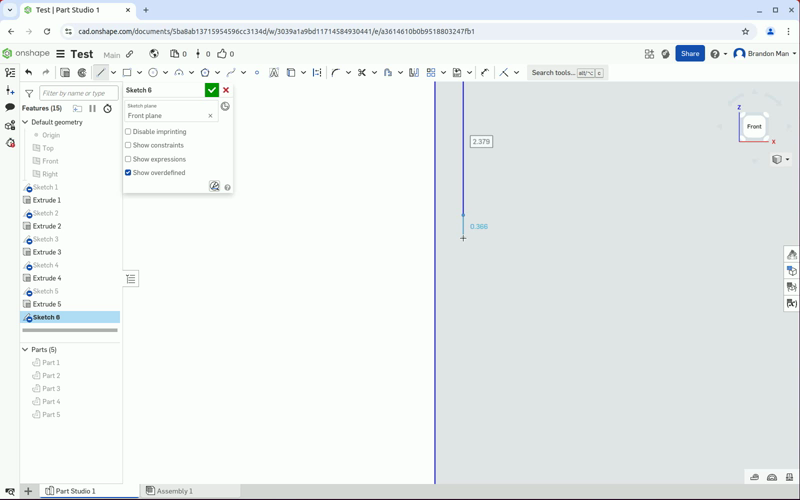
click(463, 237)
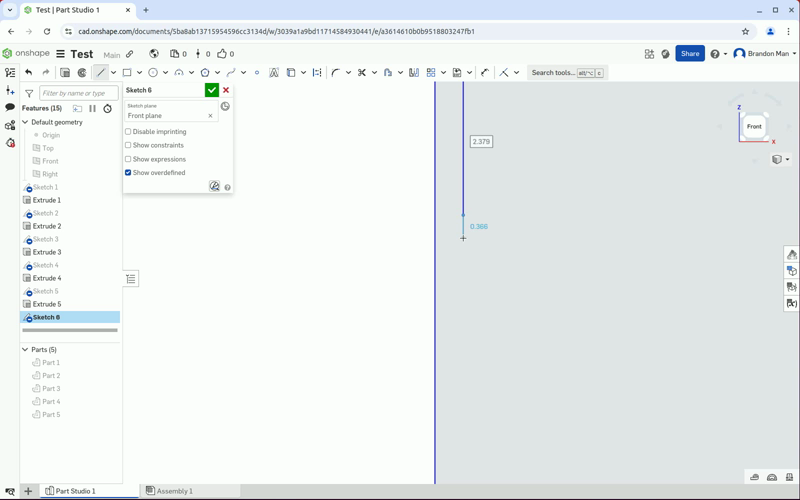
scroll(-6)
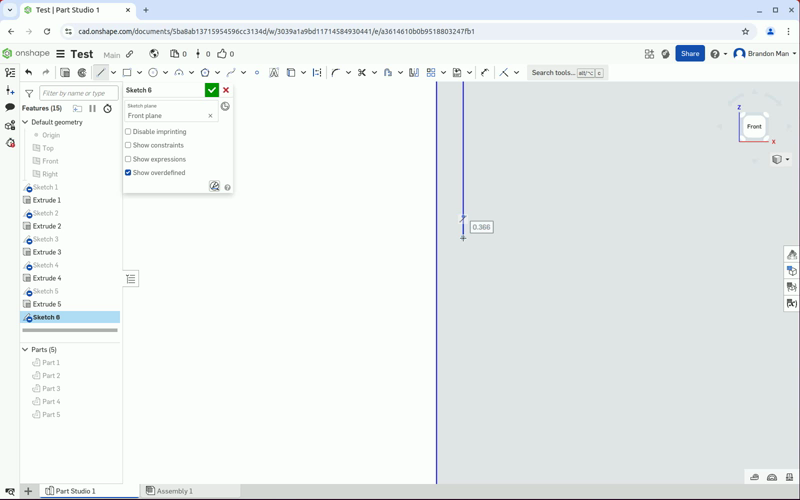
scroll(-6)
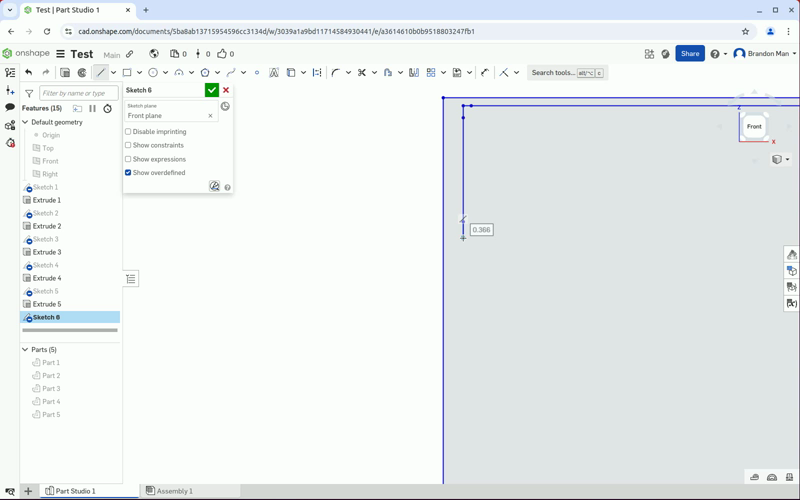
scroll(-6)
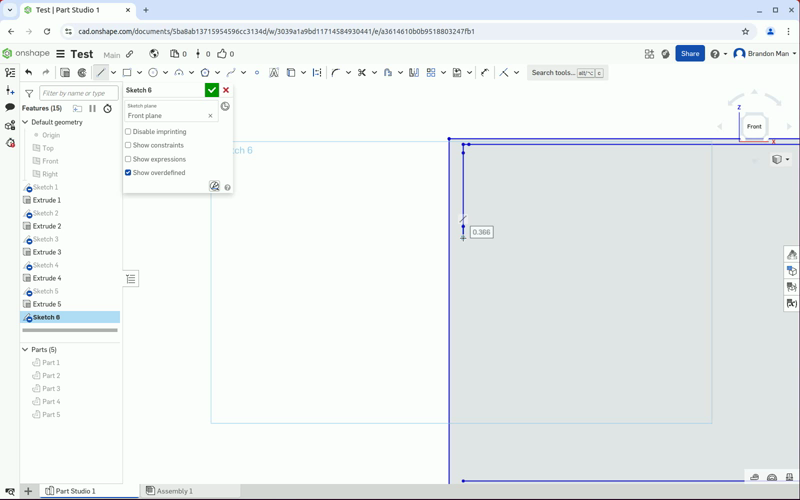
scroll(-6)
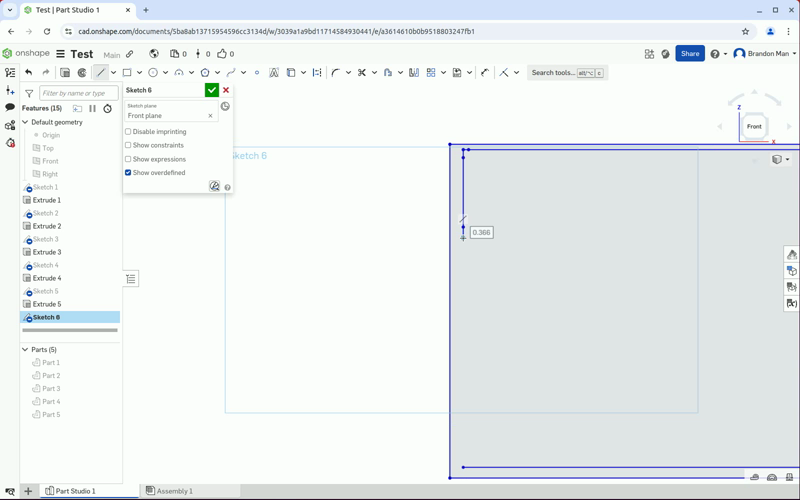
scroll(-6)
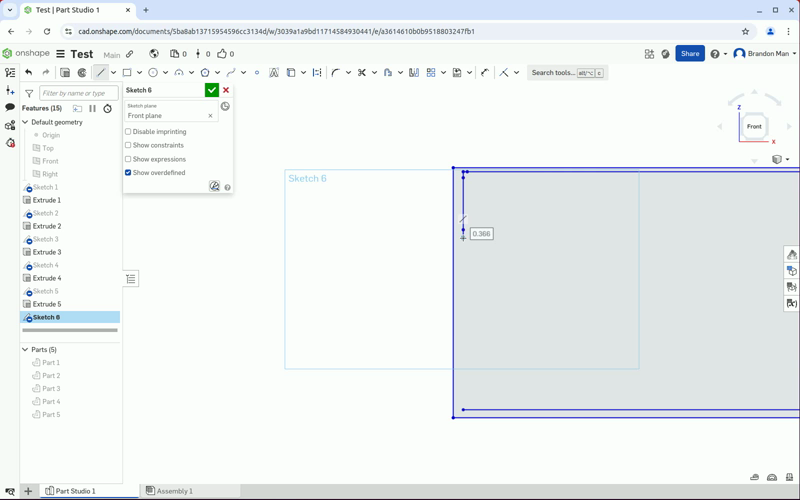
scroll(-6)
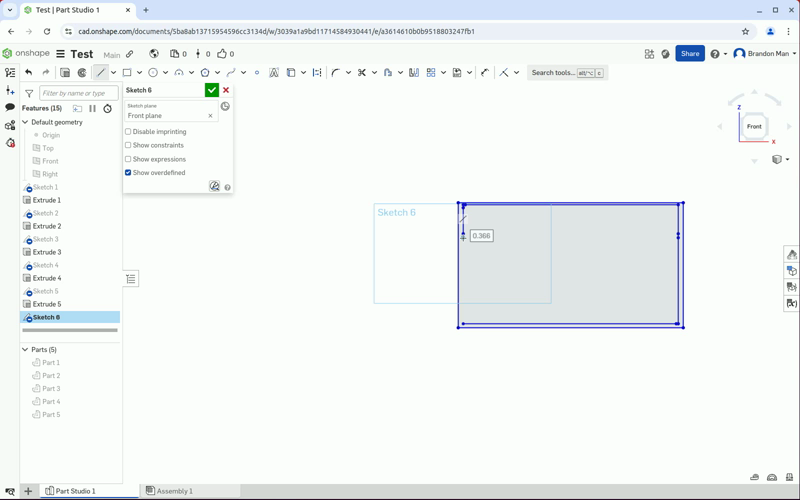
scroll(-6)
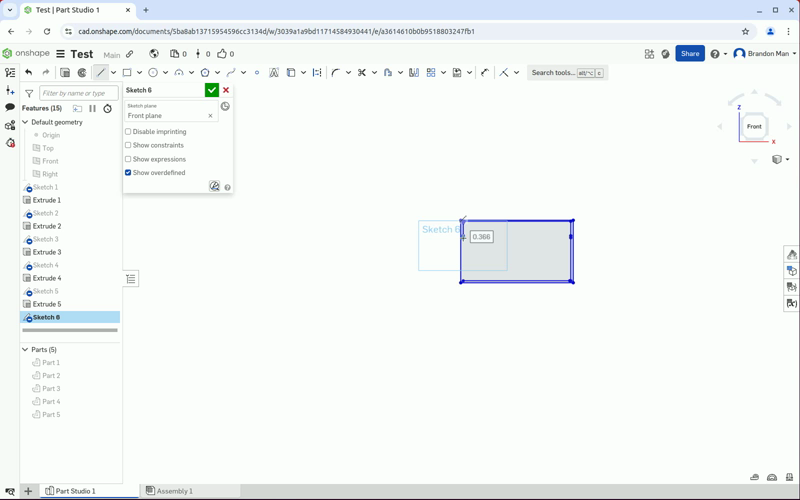
key_up(shift)
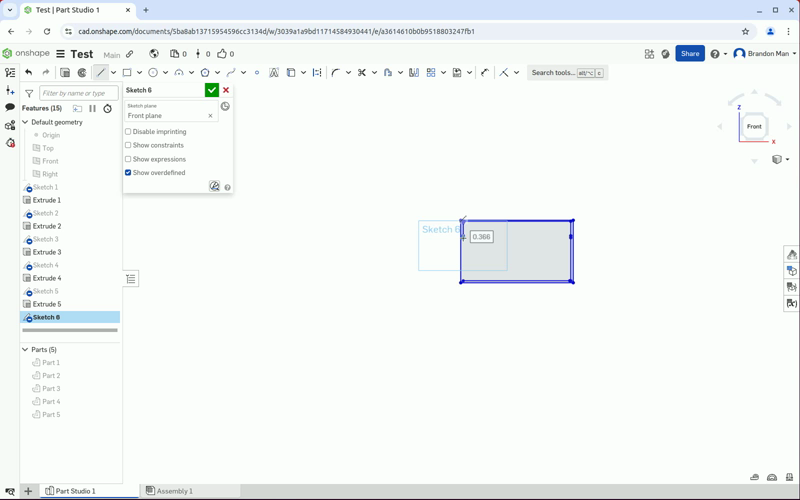
mouse_move(493, 237)
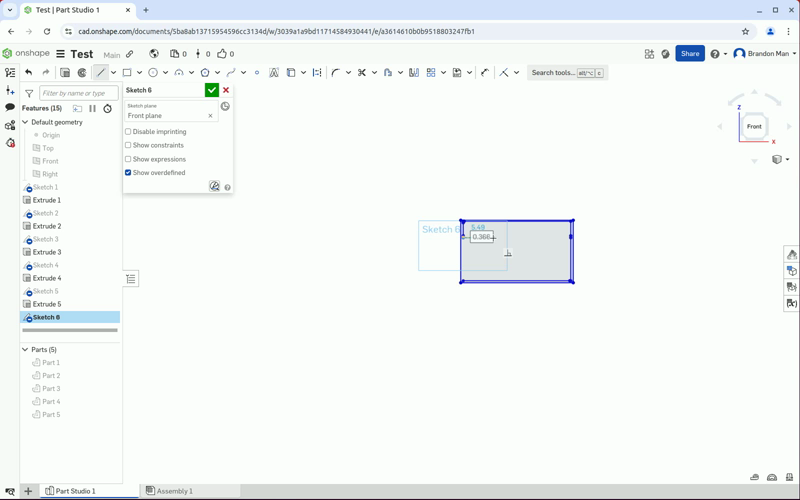
key_down(shift)
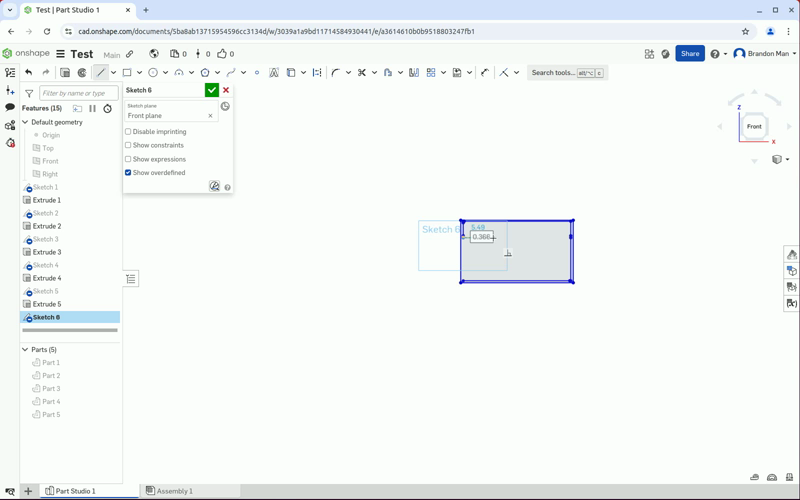
mouse_move(463, 280)
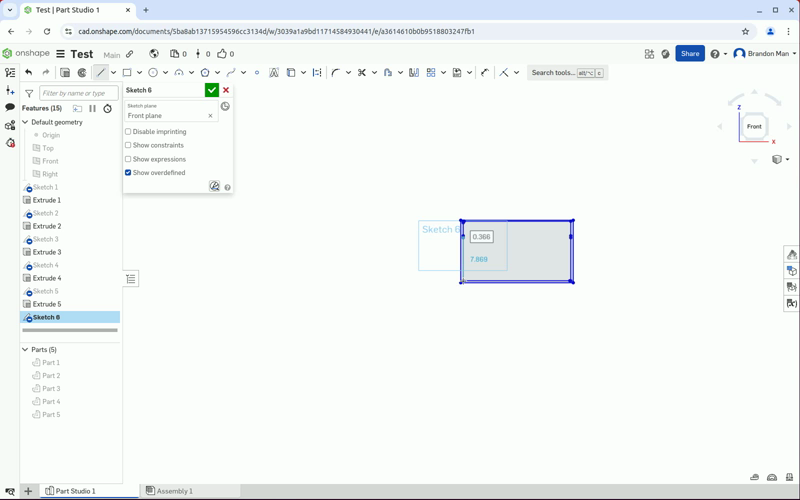
scroll(6)
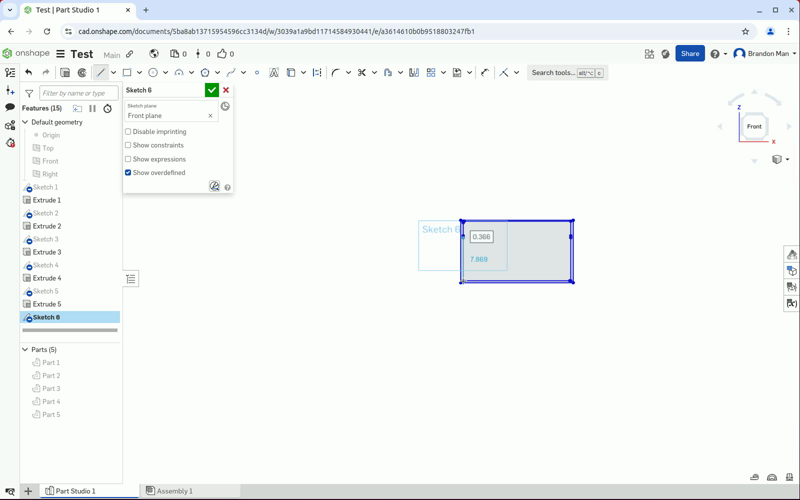
scroll(6)
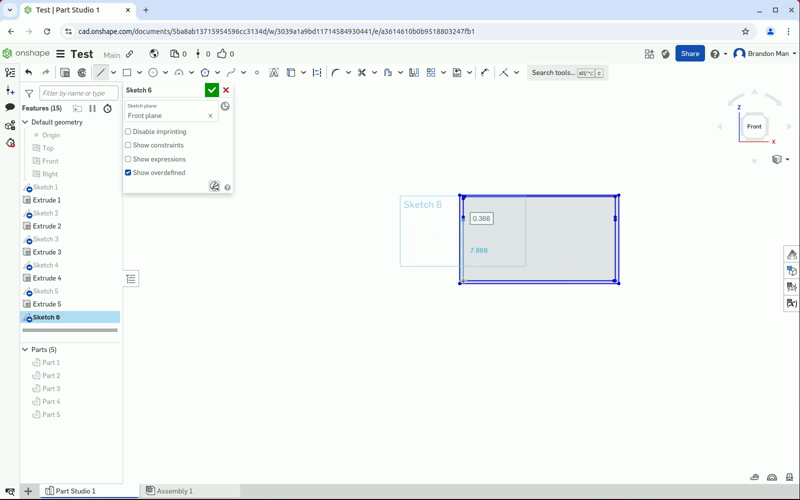
scroll(6)
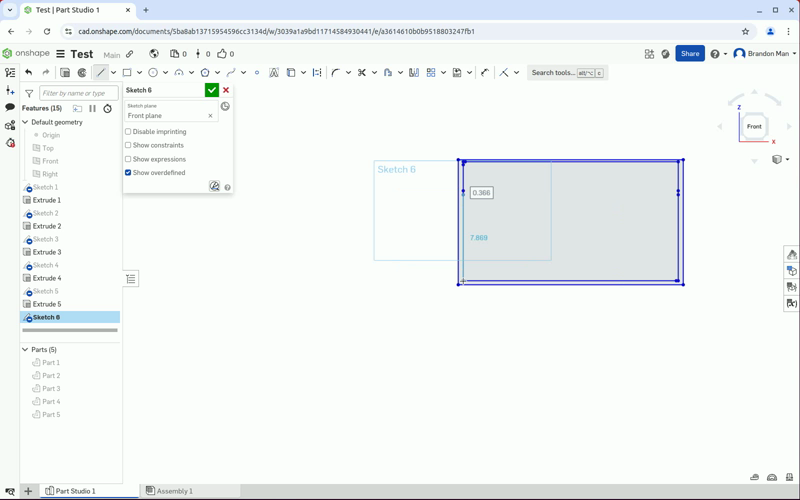
scroll(6)
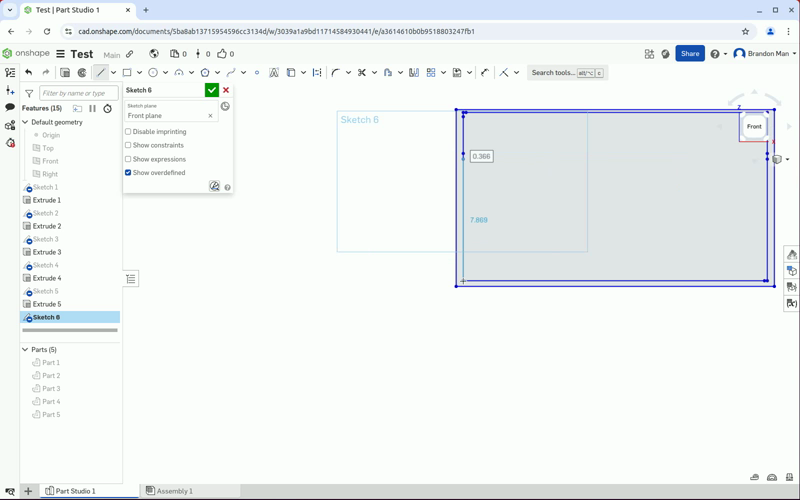
scroll(6)
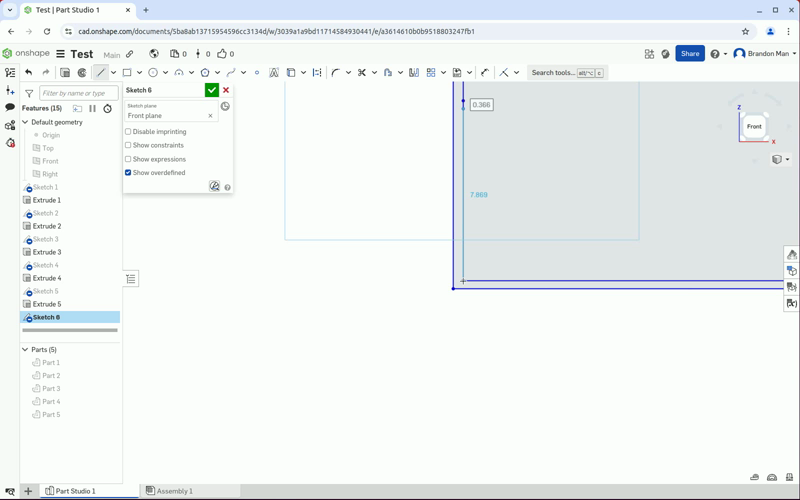
scroll(6)
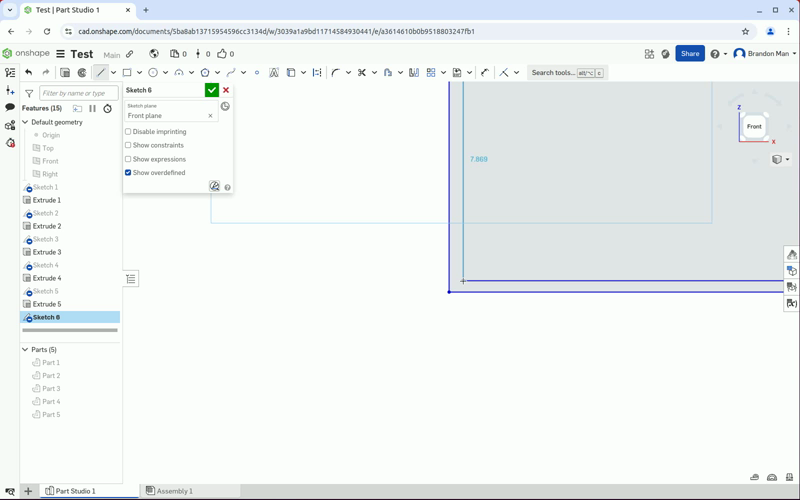
scroll(6)
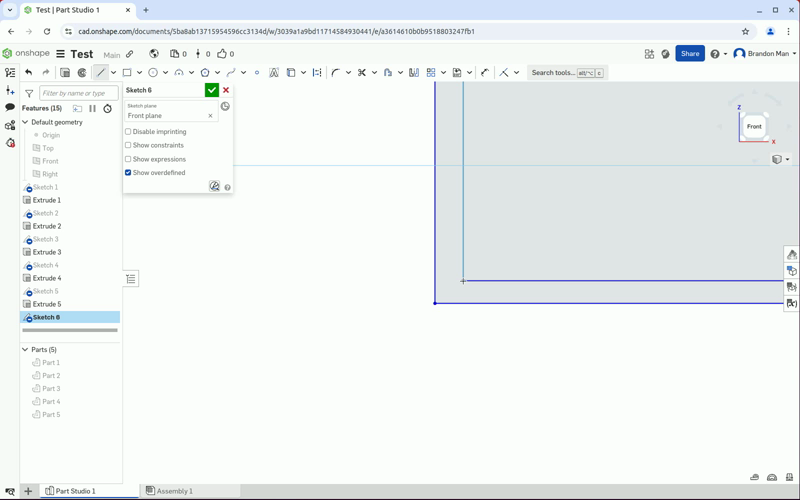
key_up(shift)
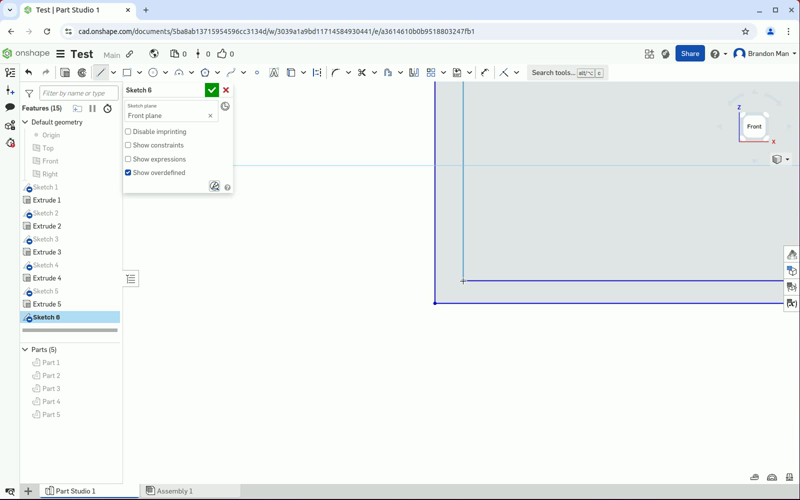
click(463, 280)
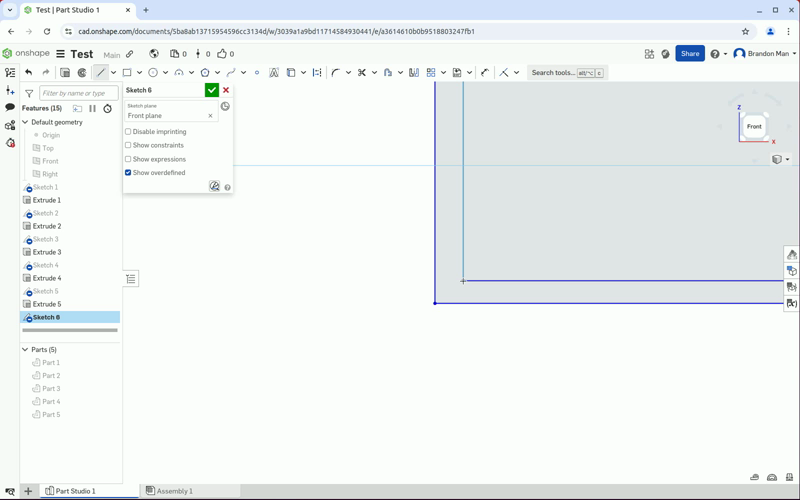
scroll(-6)
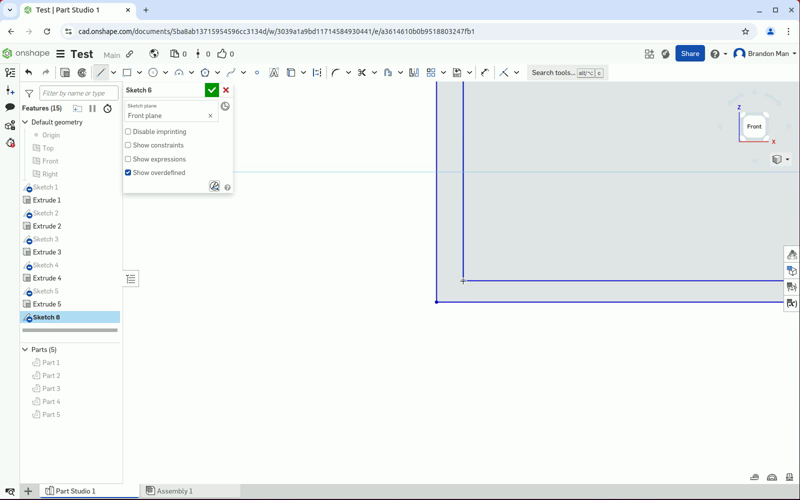
scroll(-6)
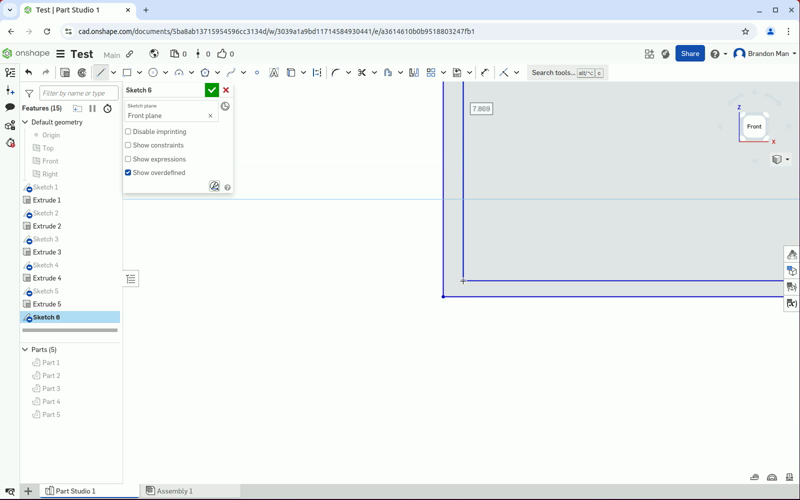
scroll(-6)
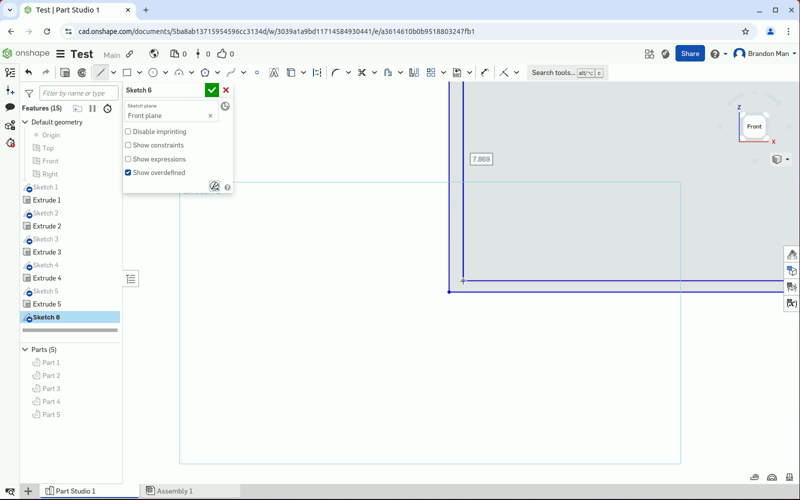
scroll(-6)
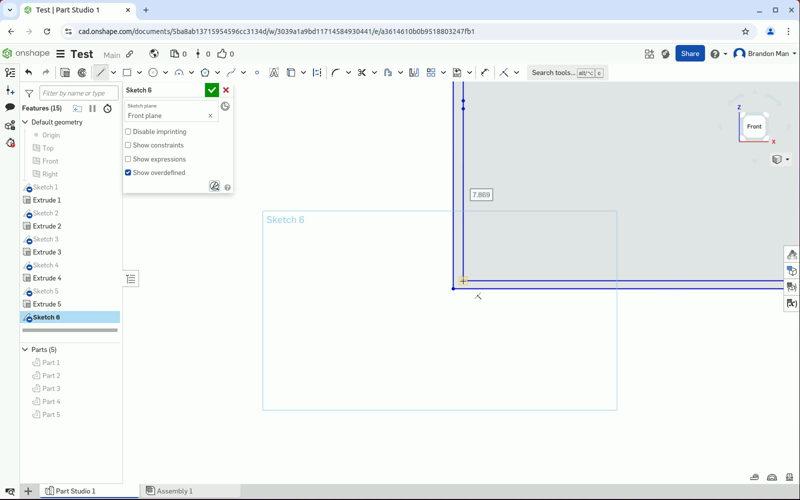
scroll(-6)
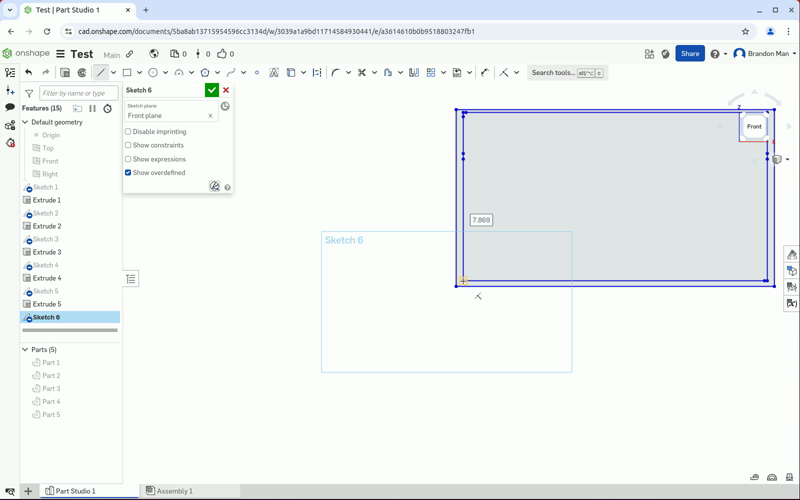
scroll(-6)
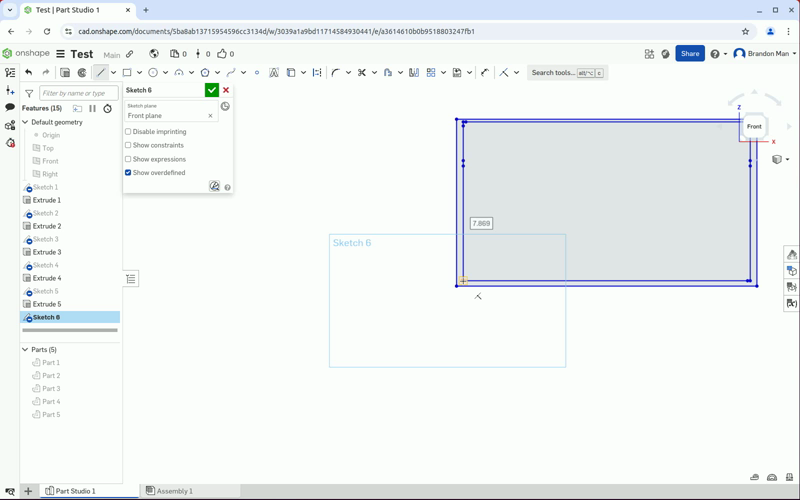
scroll(-6)
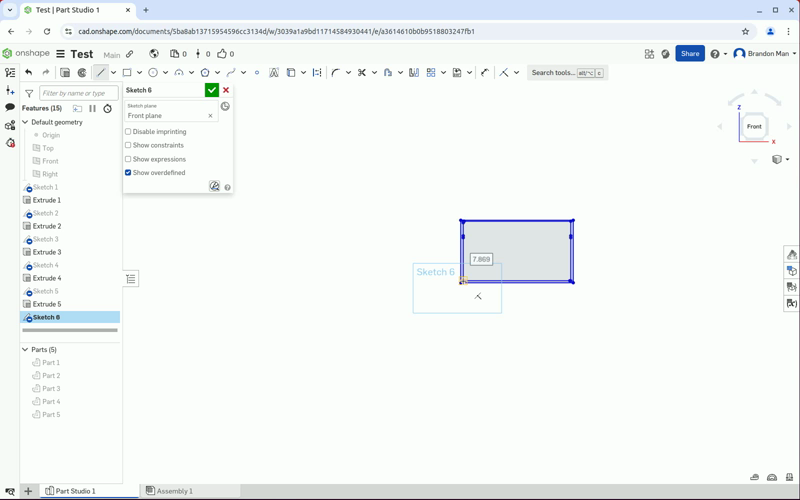
key(esc)
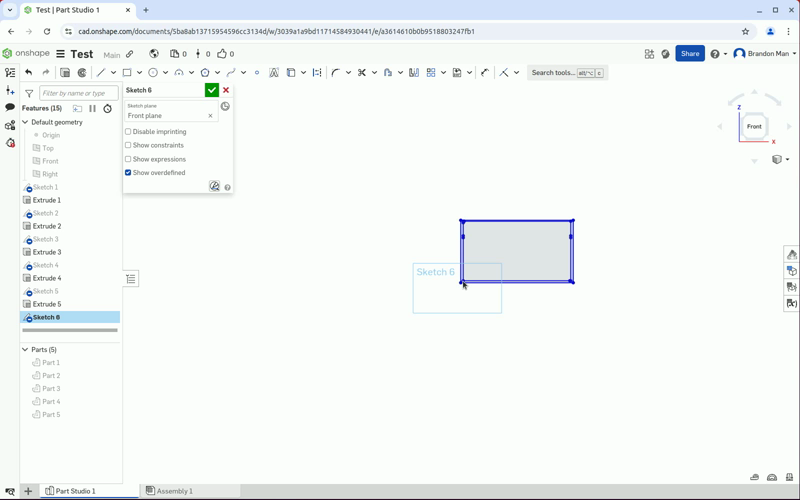
mouse_move(462, 245)
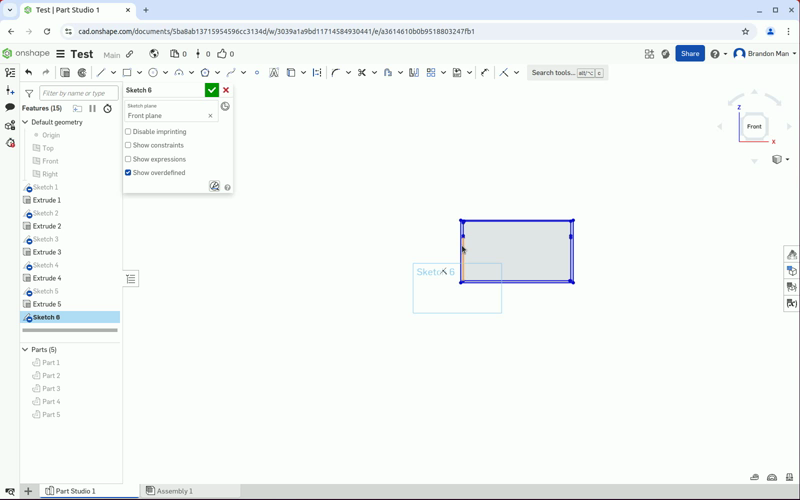
scroll(6)
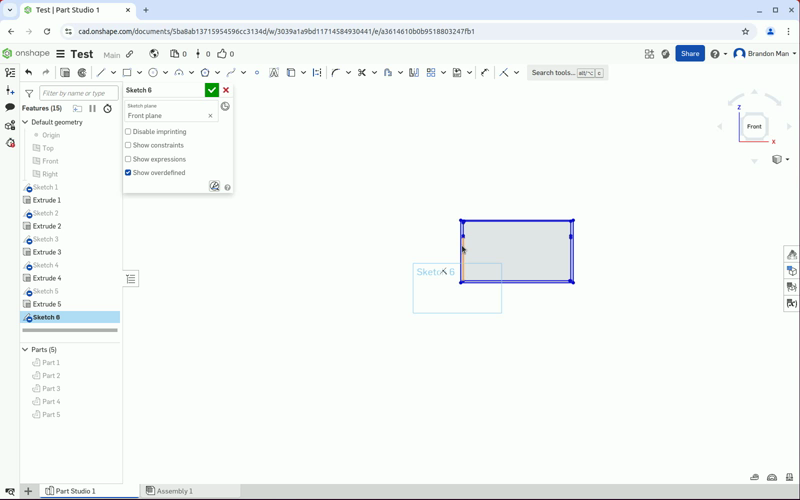
scroll(6)
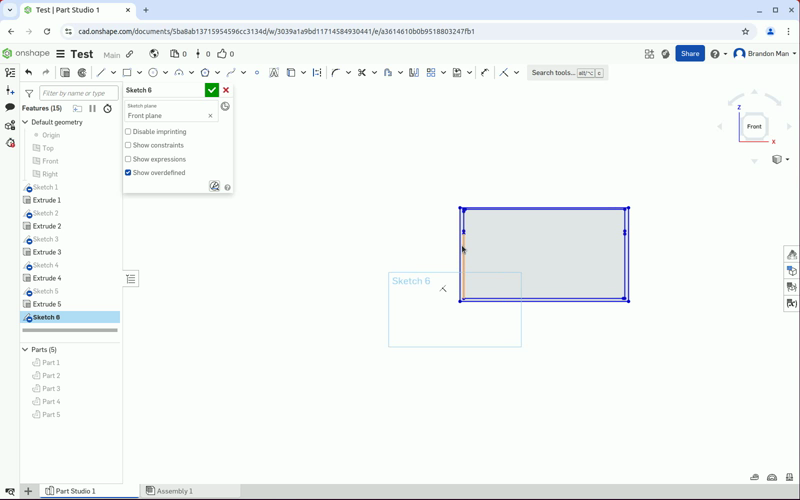
scroll(6)
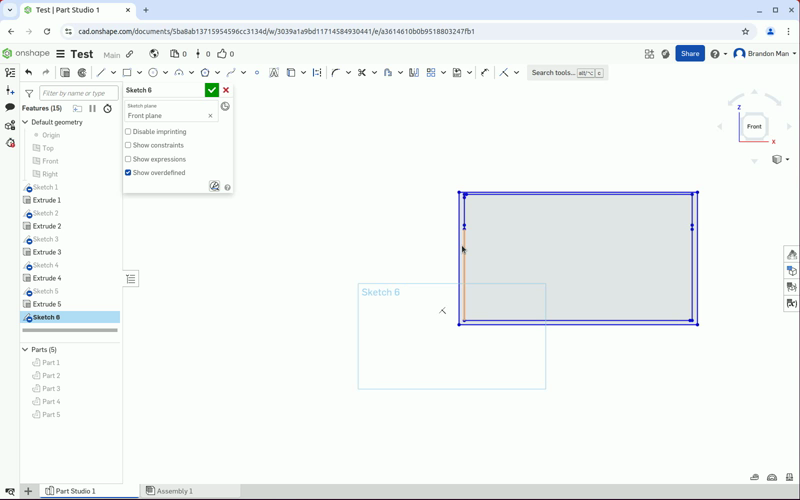
scroll(6)
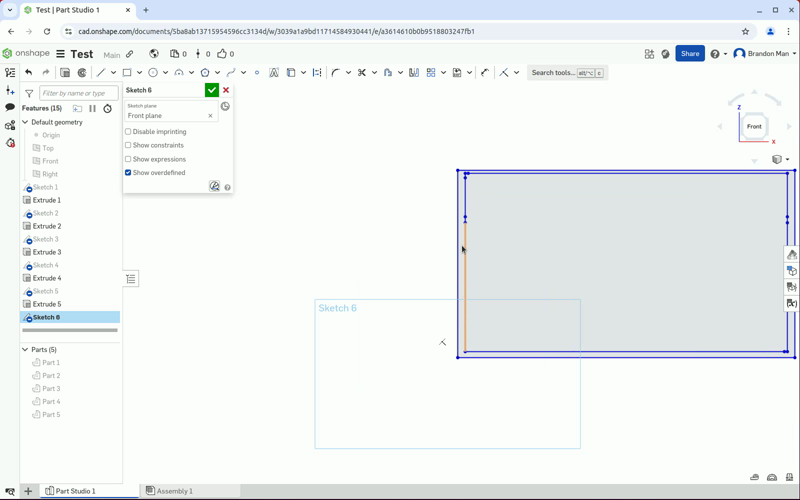
scroll(6)
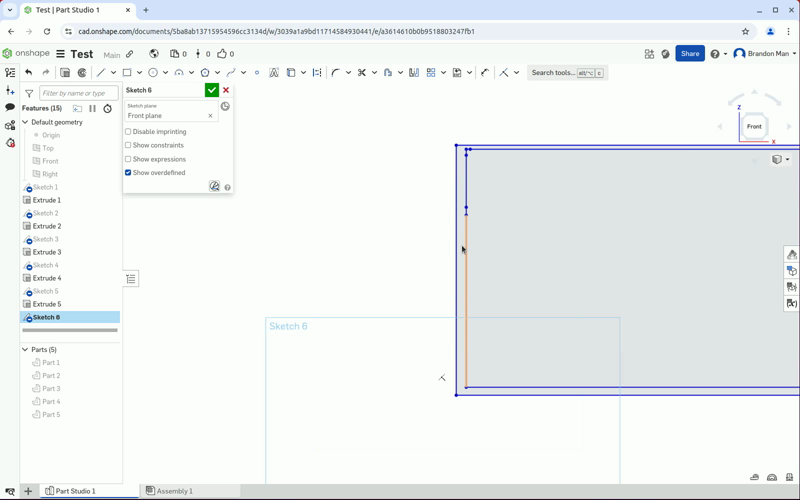
scroll(6)
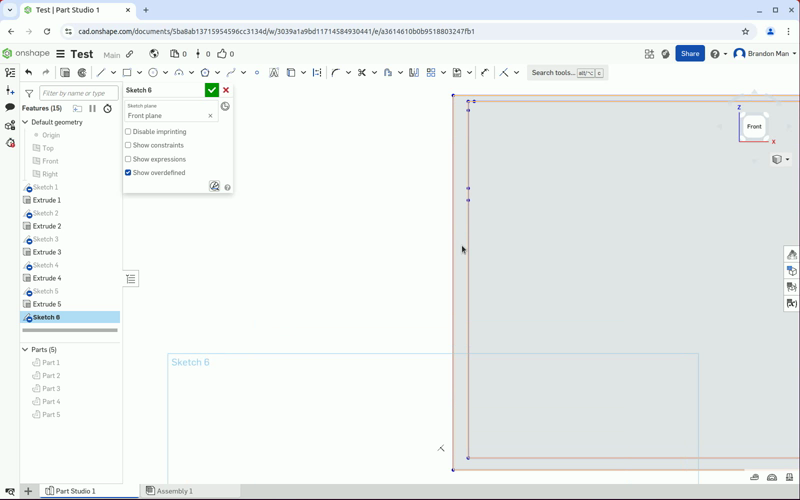
scroll(6)
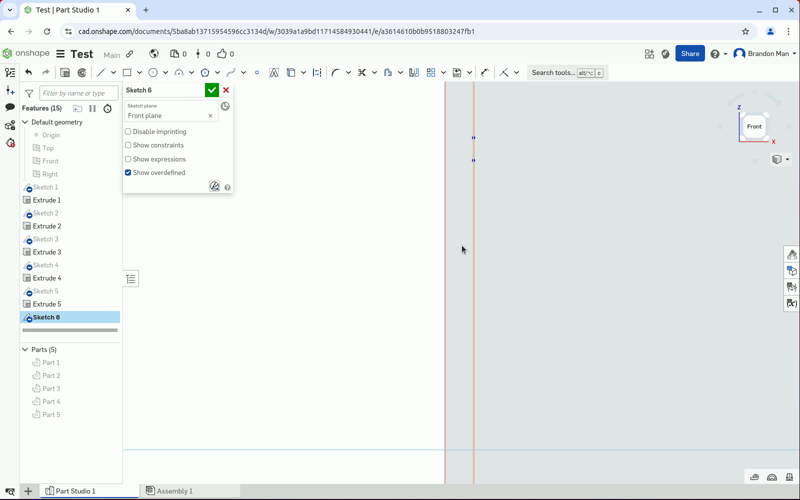
click(462, 245)
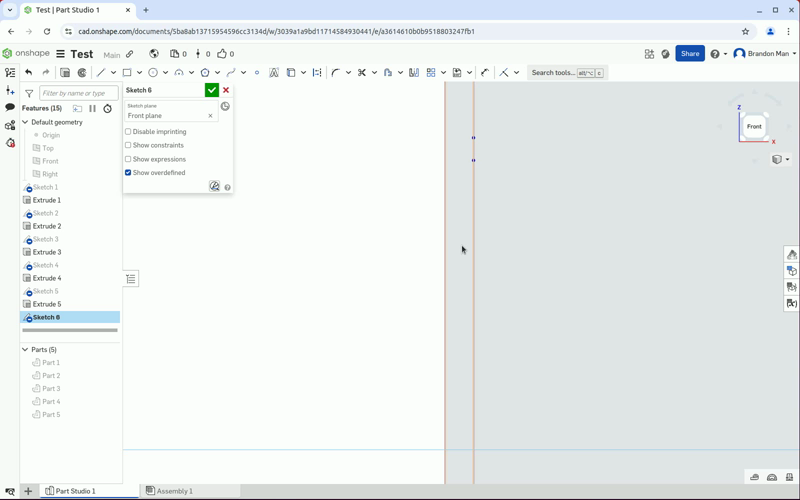
scroll(-6)
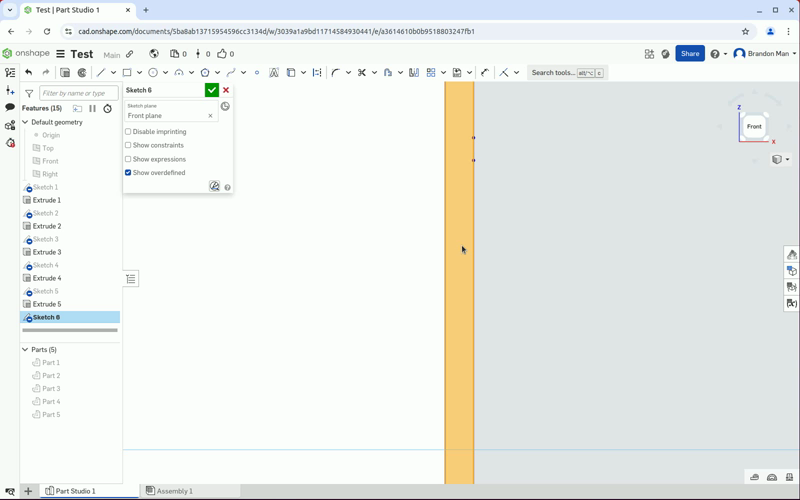
scroll(-6)
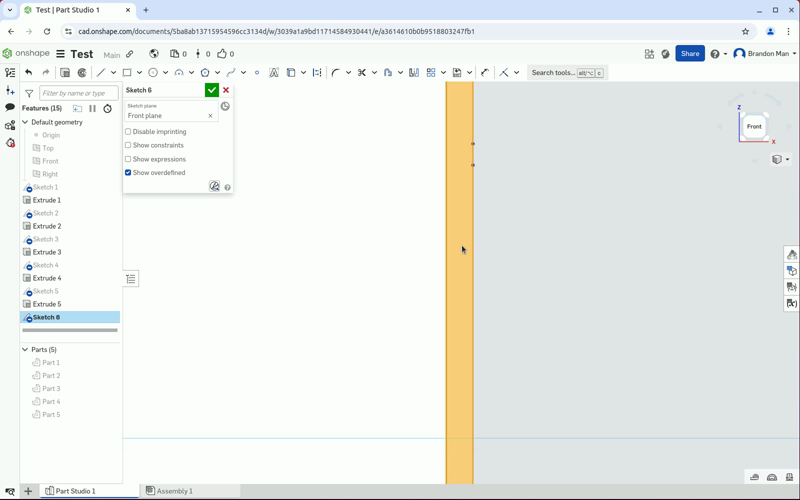
scroll(-6)
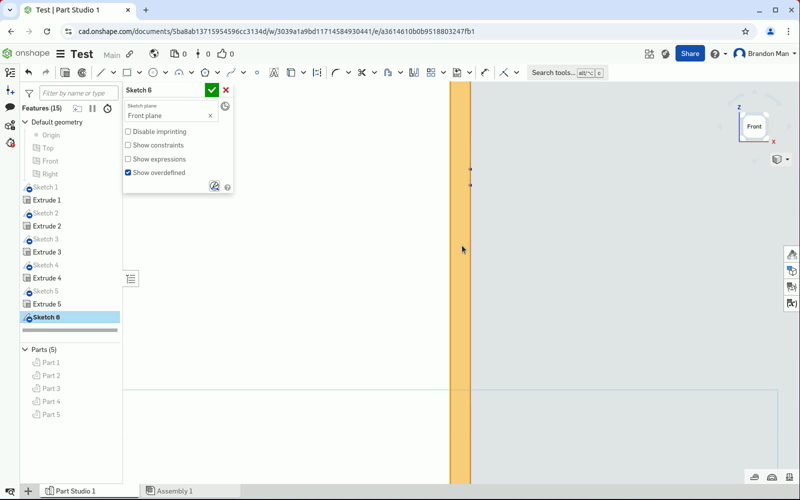
scroll(-6)
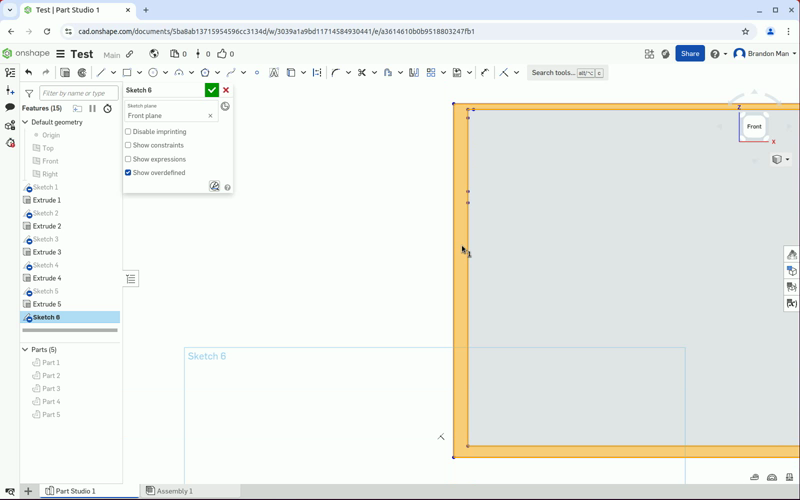
scroll(-6)
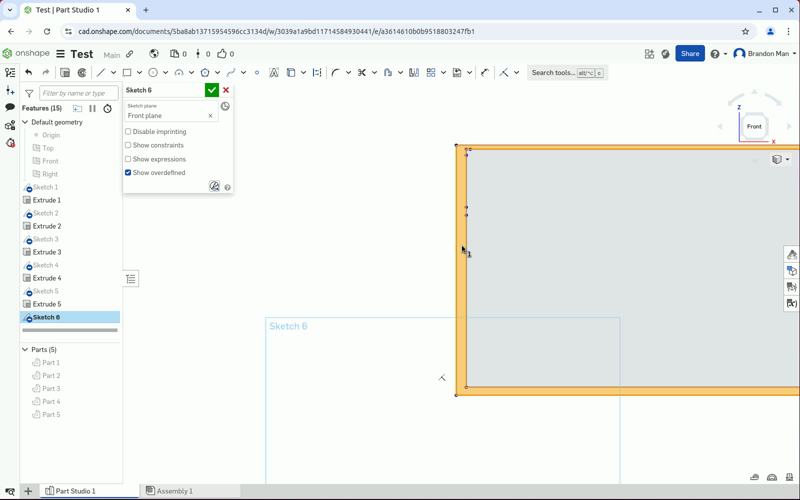
scroll(-6)
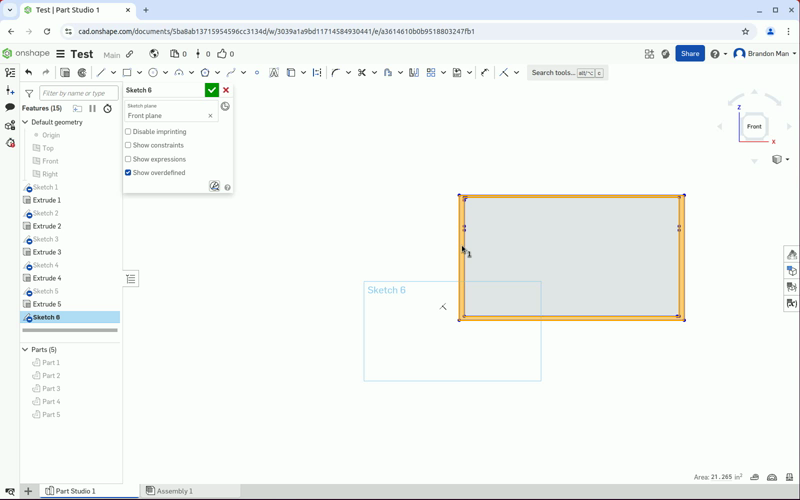
scroll(-6)
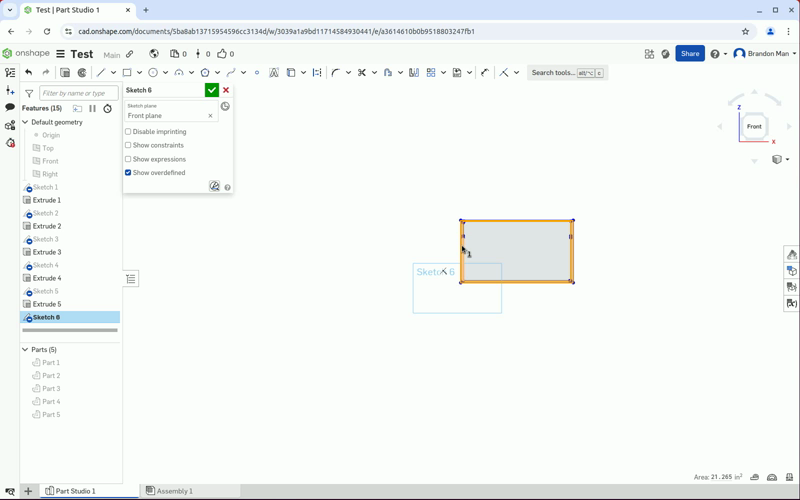
mouse_move(73, 352)
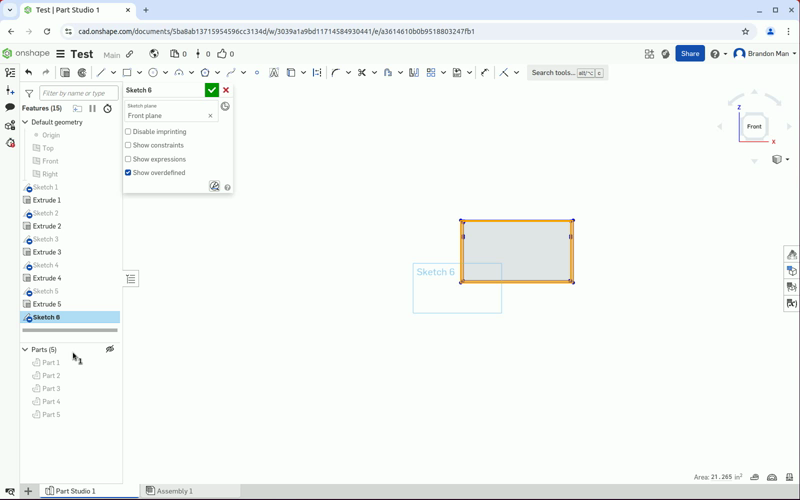
key(shift+y)
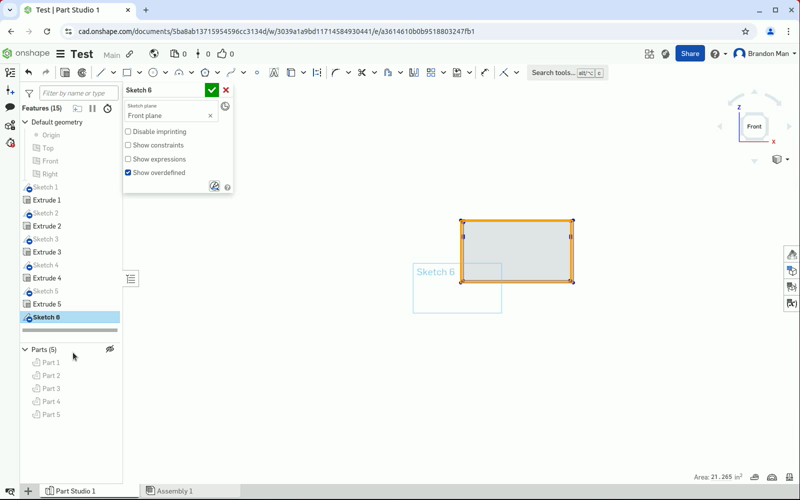
key(shift+e)
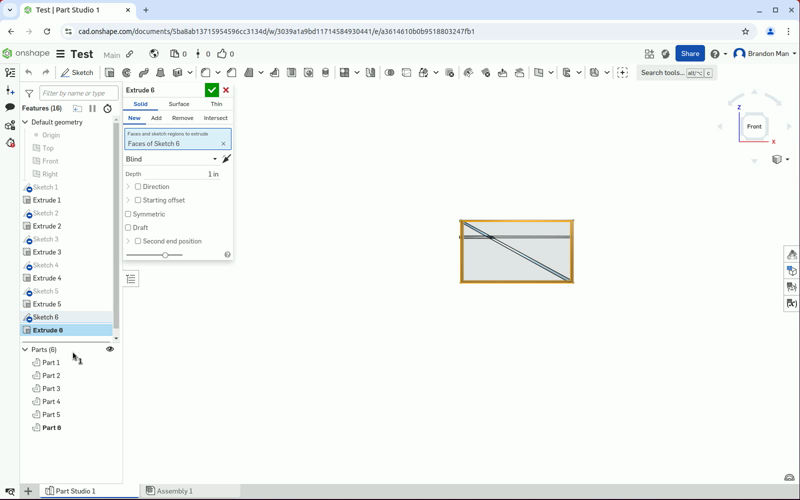
mouse_move(143, 106)
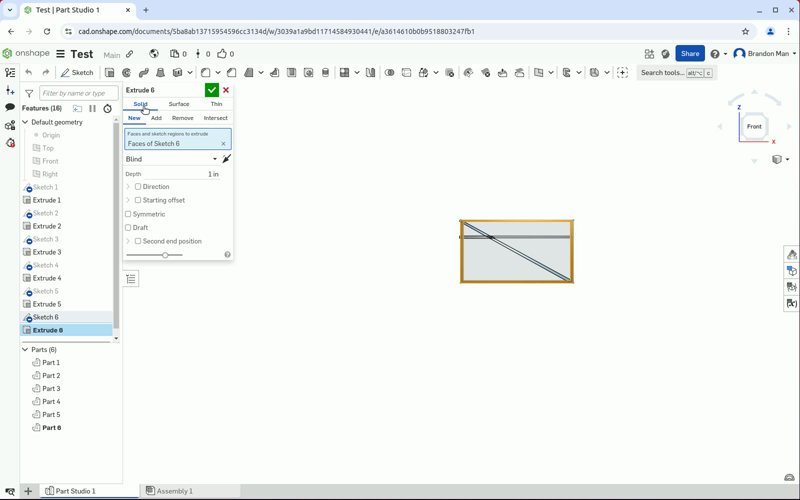
click(143, 106)
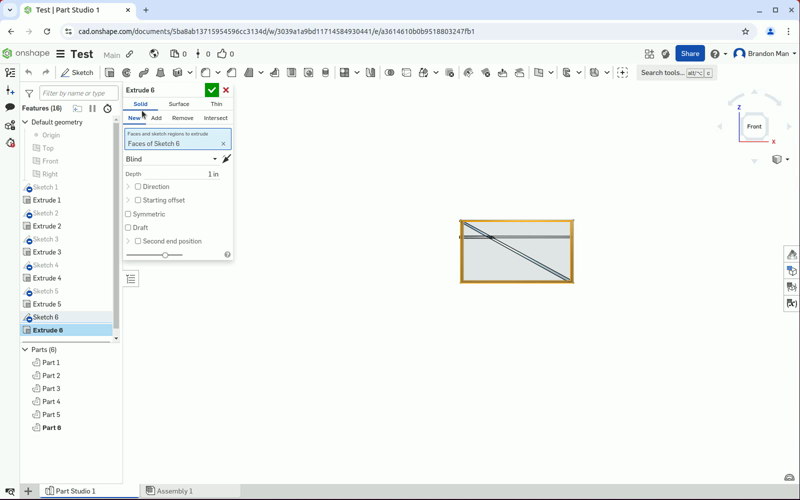
mouse_move(137, 120)
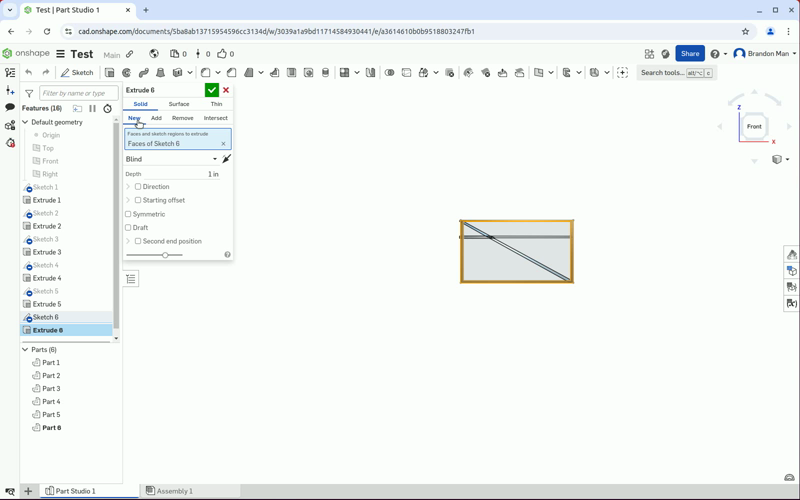
click(137, 120)
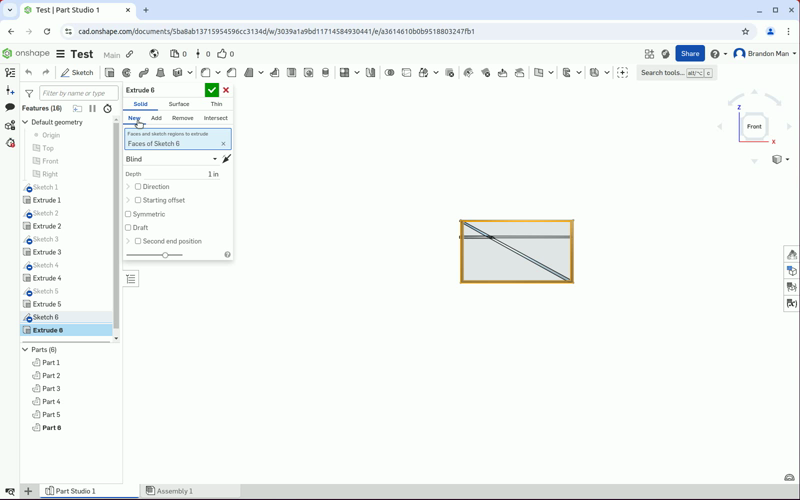
key(tab, 4)
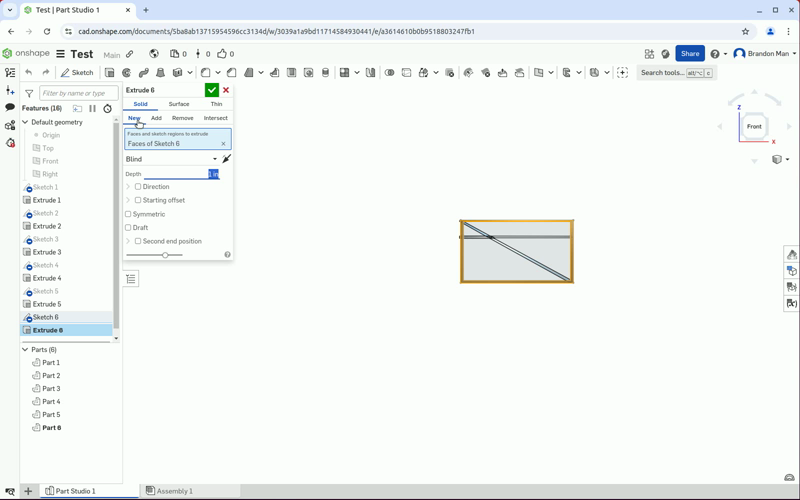
text(0.241)
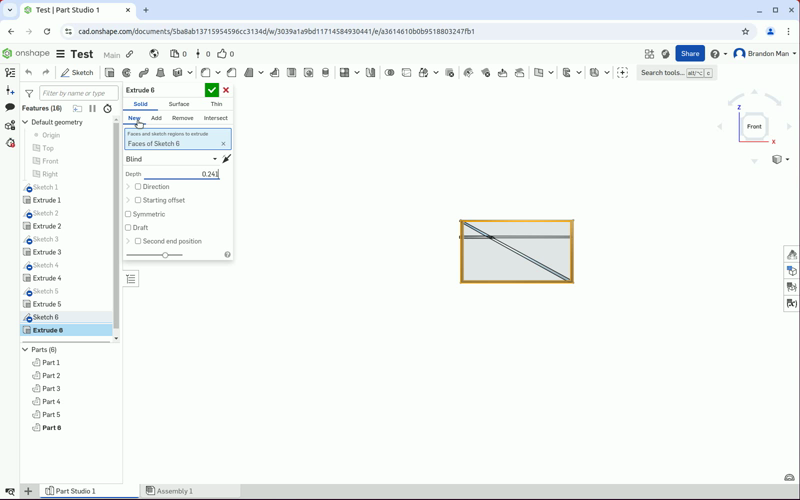
key(enter)
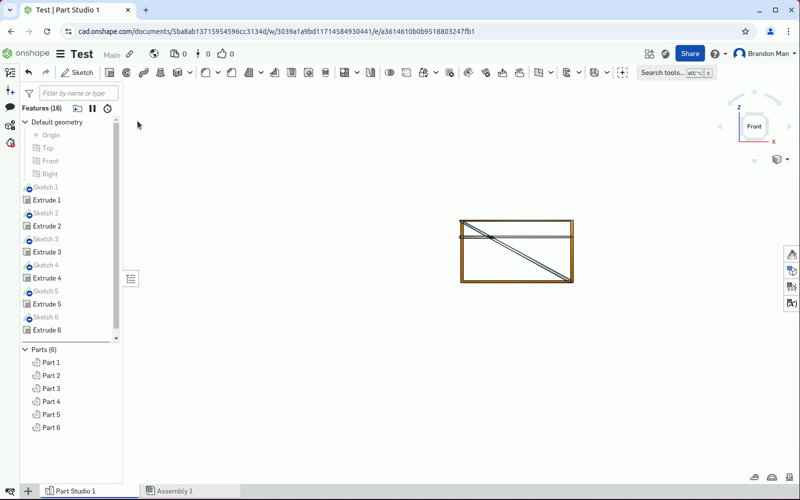
key(shift+h)
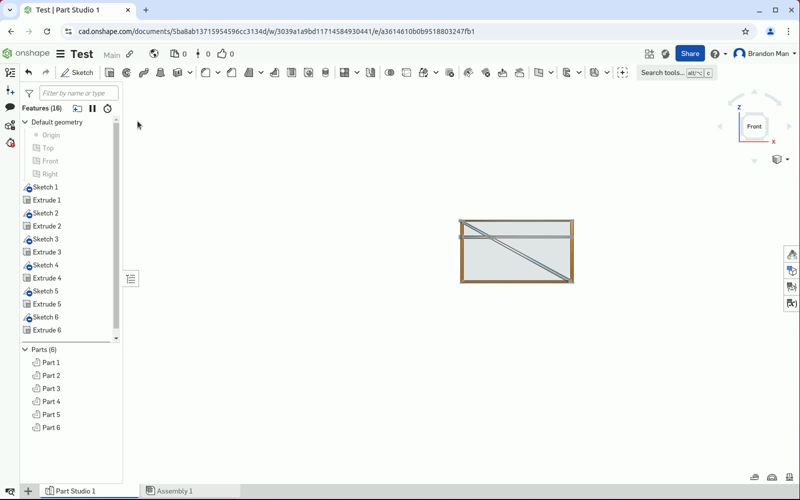
key(shift+h)
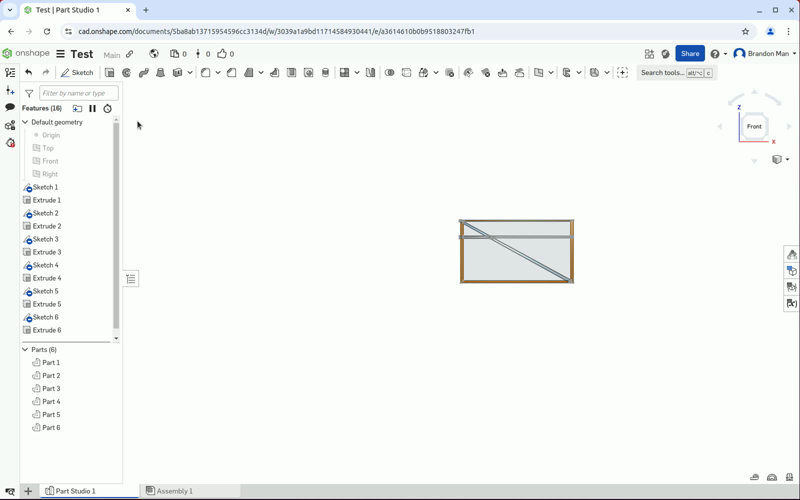
key(shift+7)
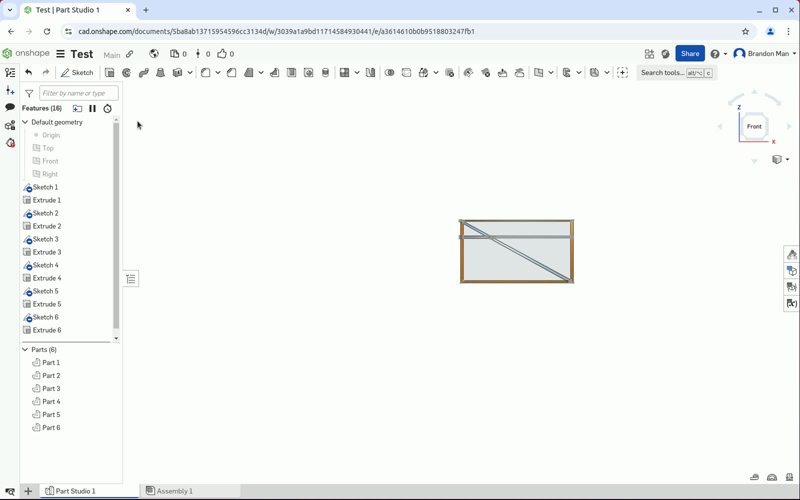
key(left, 2)
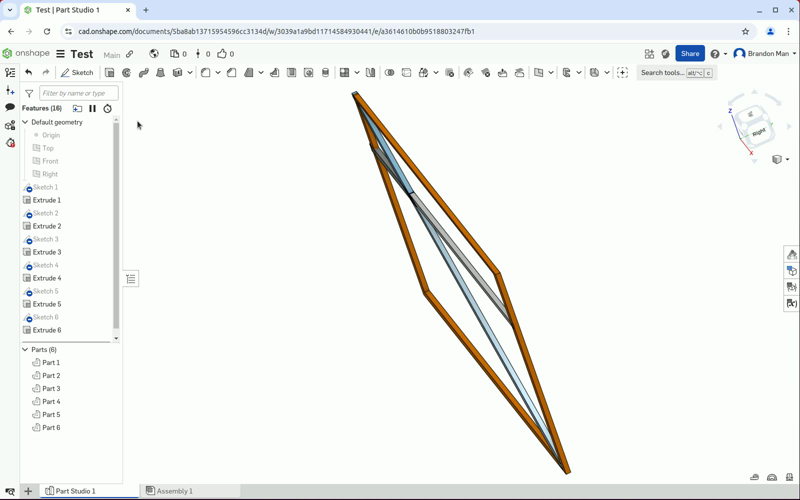
key(down, 2)
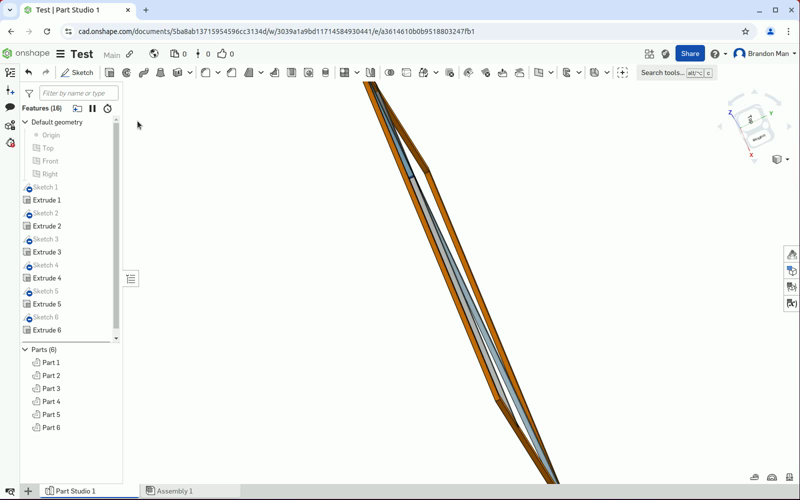
key(up, 2)
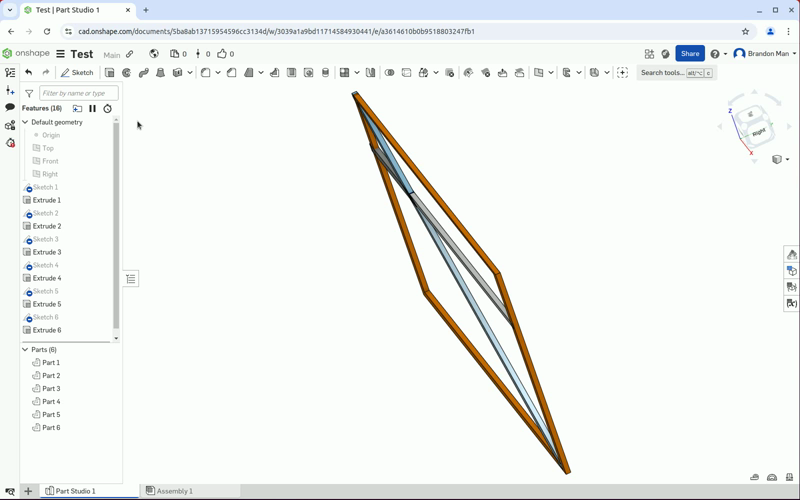
key(right, 2)
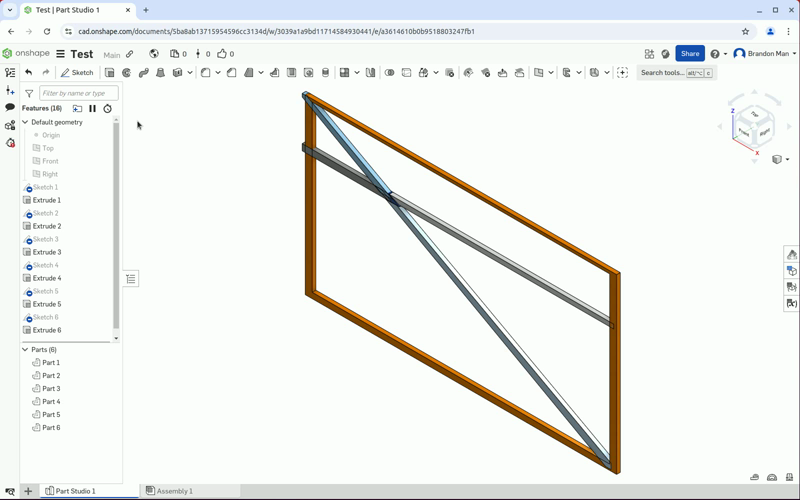
mouse_move(69, 189)
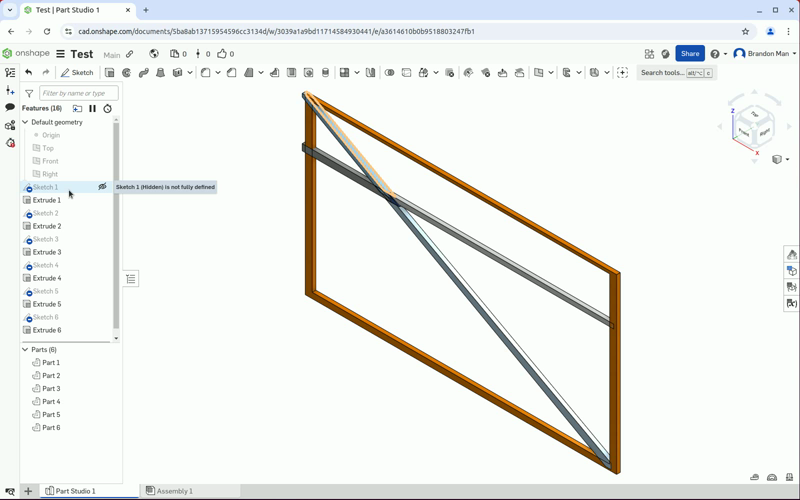
click(69, 189)